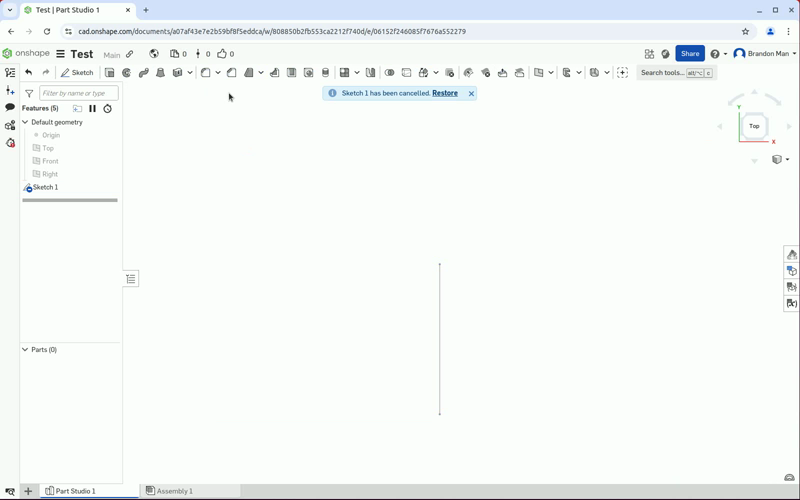
key(shift+h)
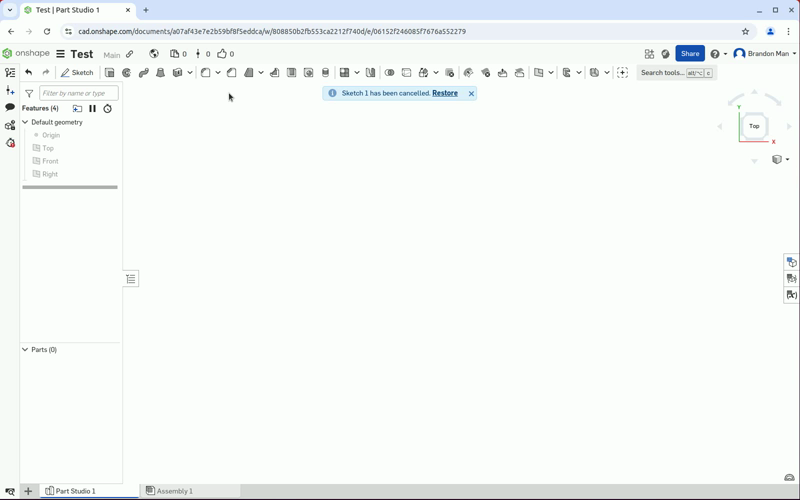
mouse_move(73, 352)
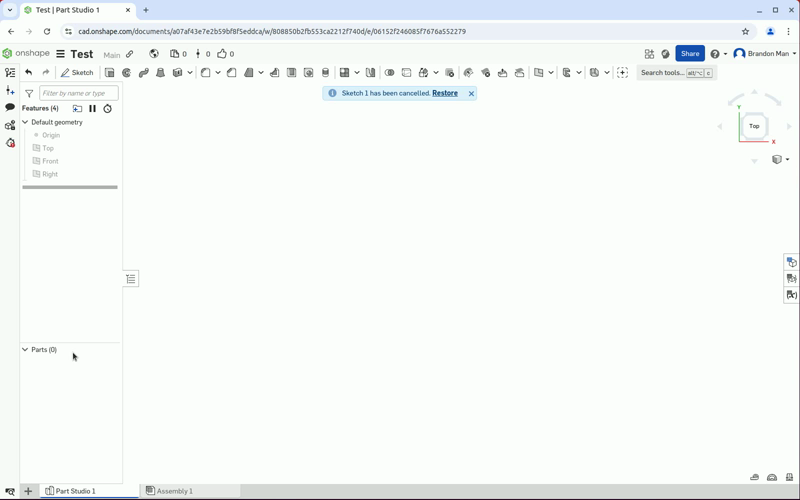
key(y)
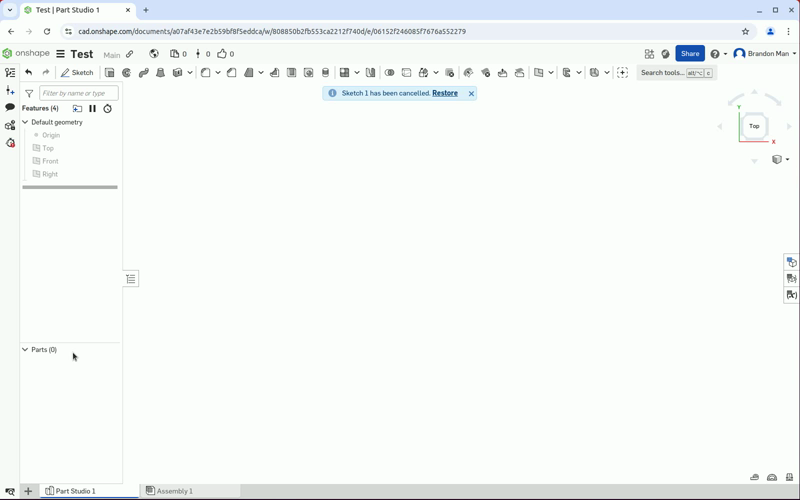
key(shift+p)
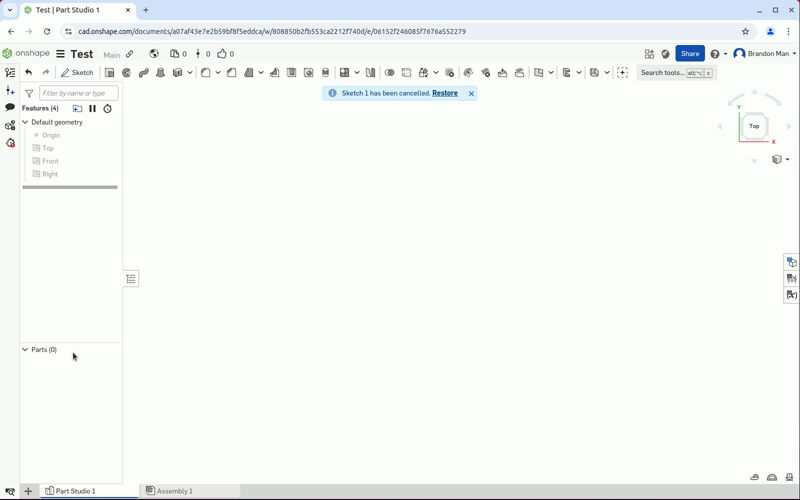
key(space)
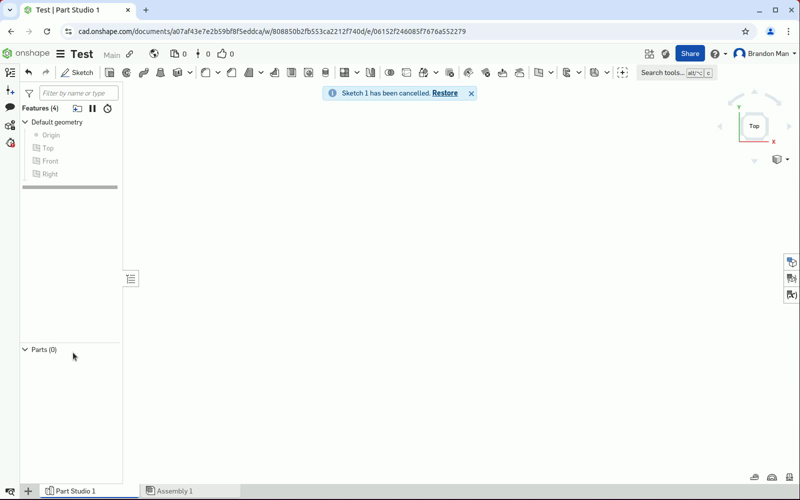
key_down(shift)
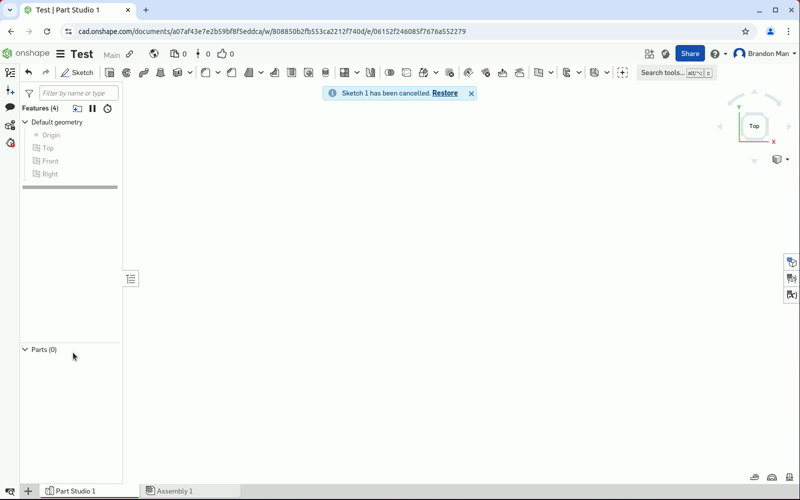
key(up)
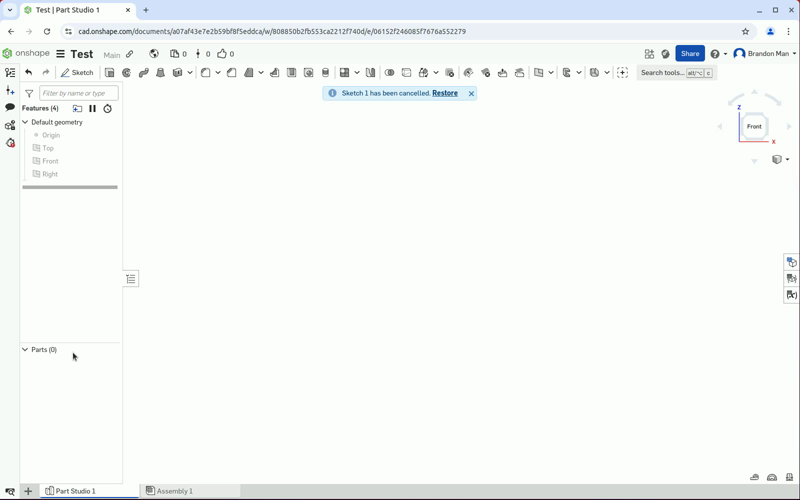
key_up(shift)
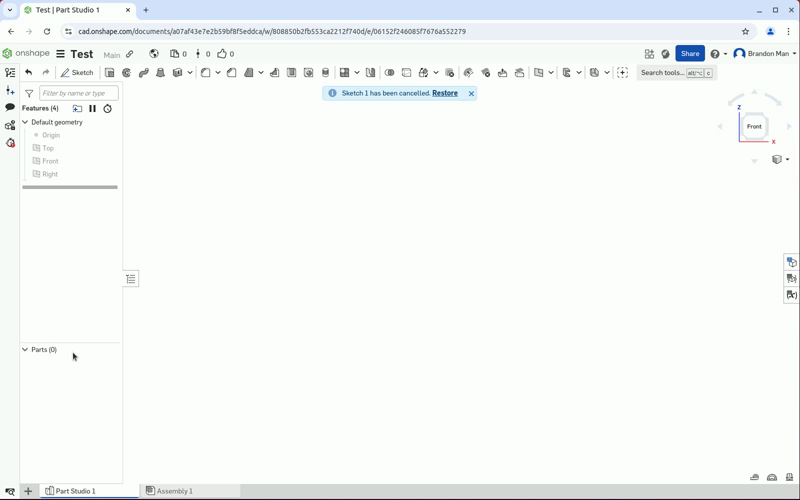
mouse_move(73, 352)
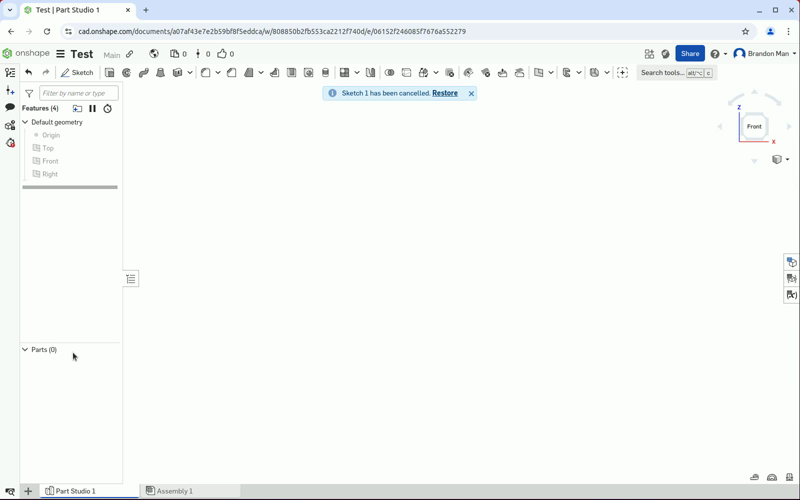
key(shift+y)
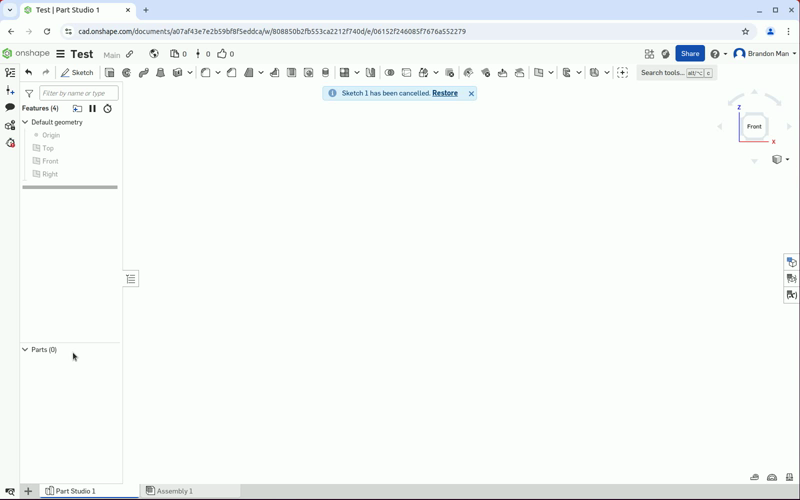
key(shift+s)
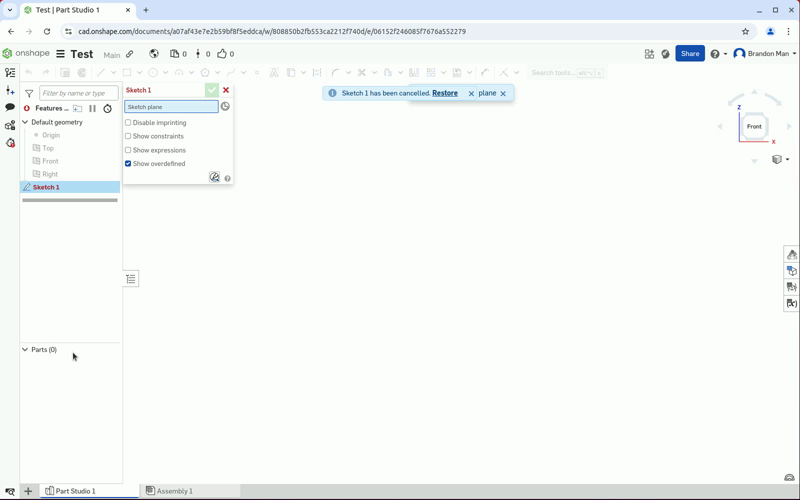
mouse_move(73, 163)
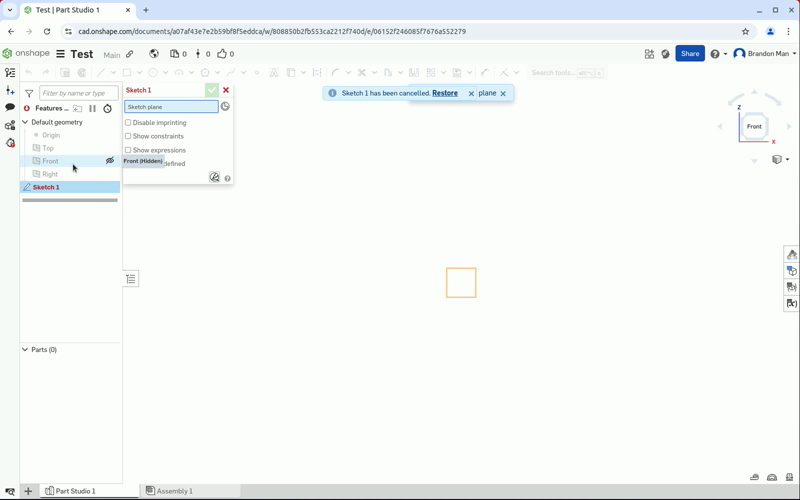
click(73, 163)
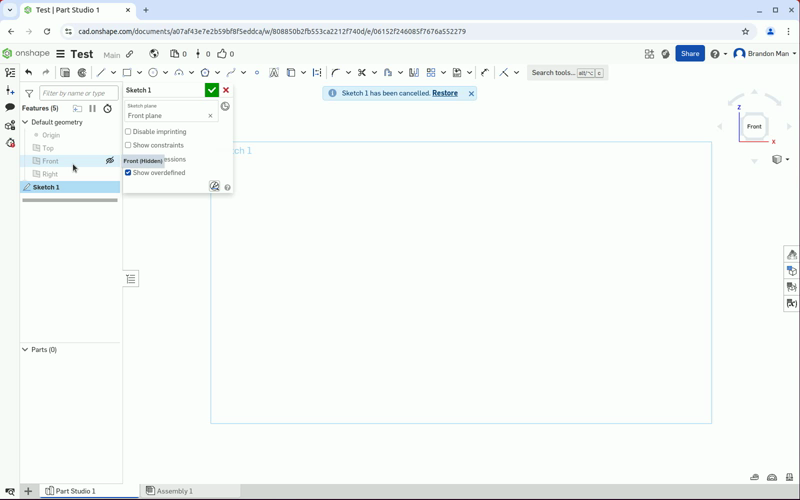
mouse_move(73, 352)
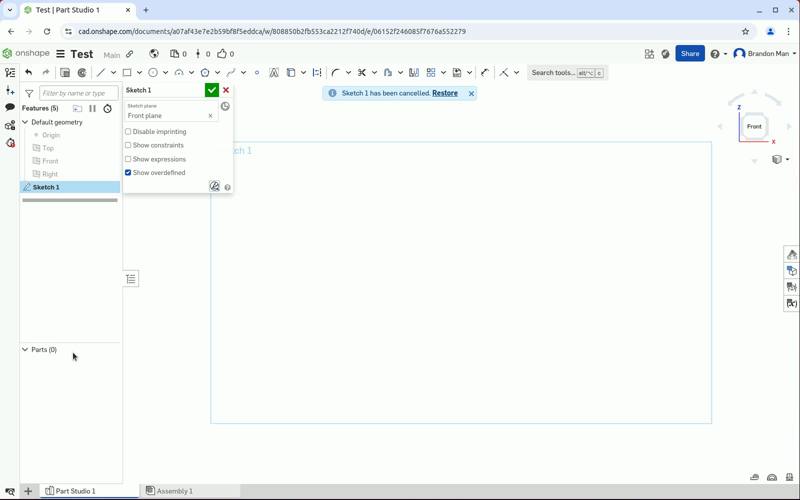
key(y)
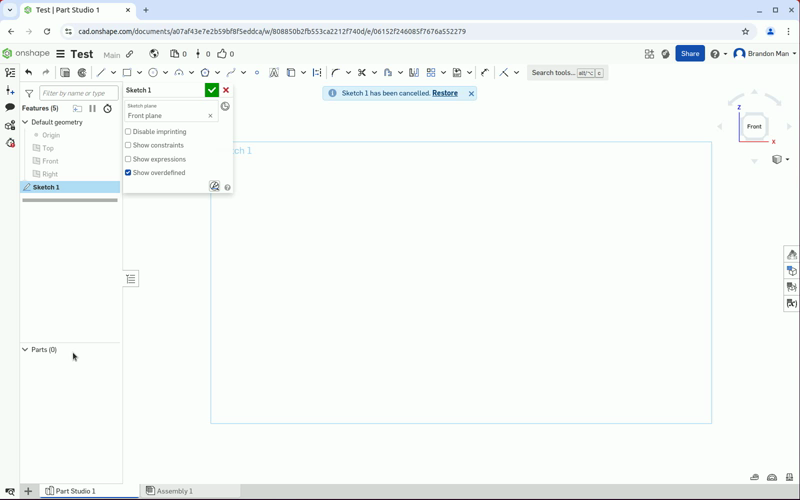
key(l)
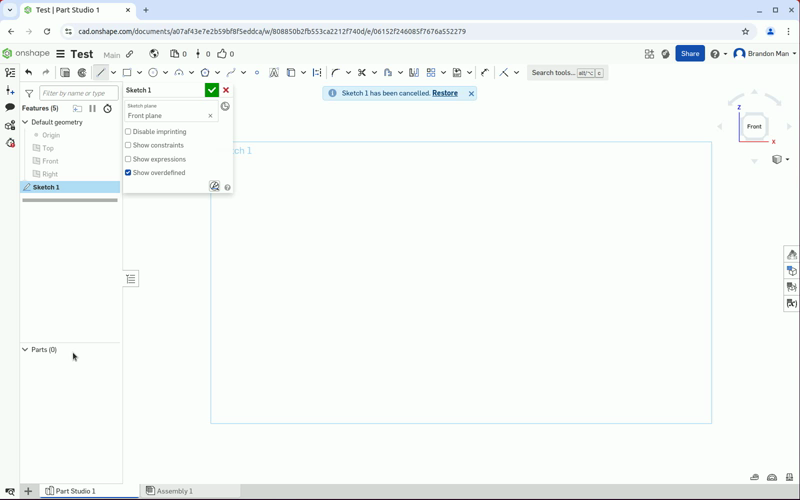
key_down(shift)
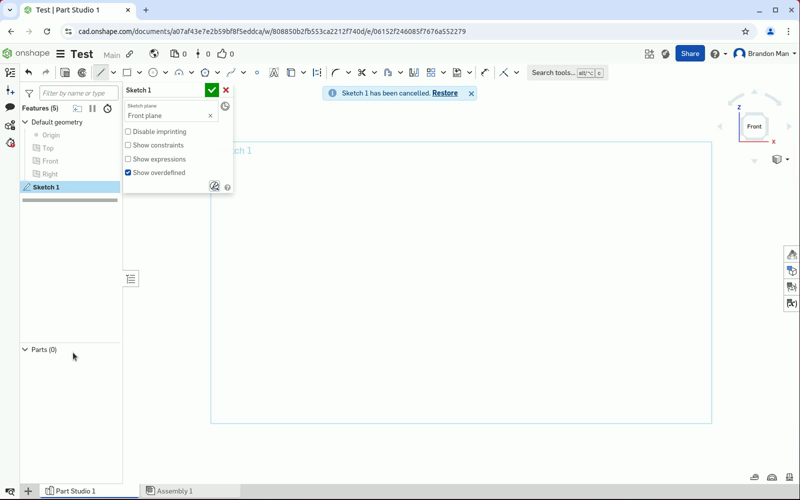
mouse_move(389, 273)
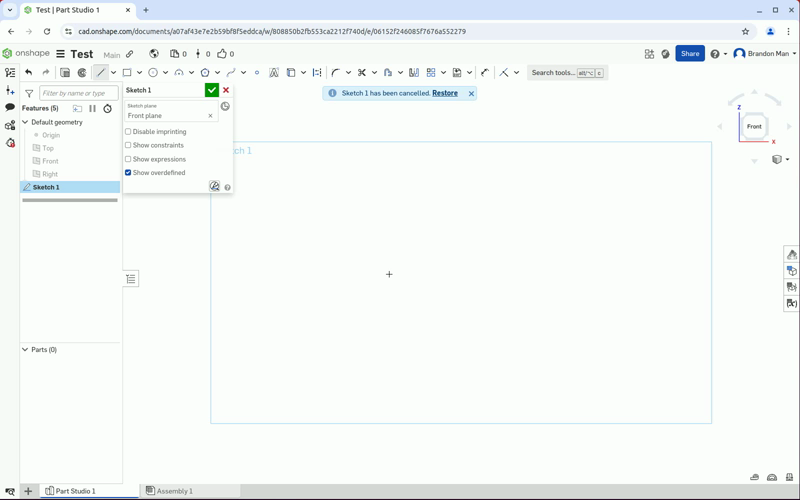
click(389, 273)
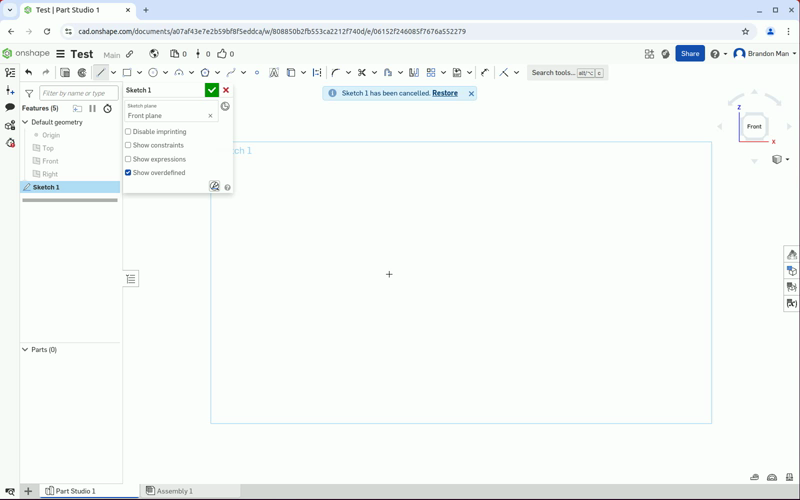
key_up(shift)
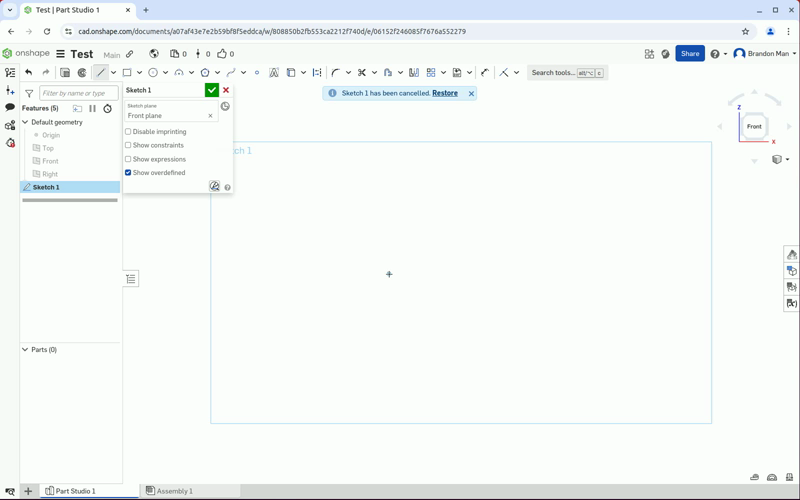
key_down(shift)
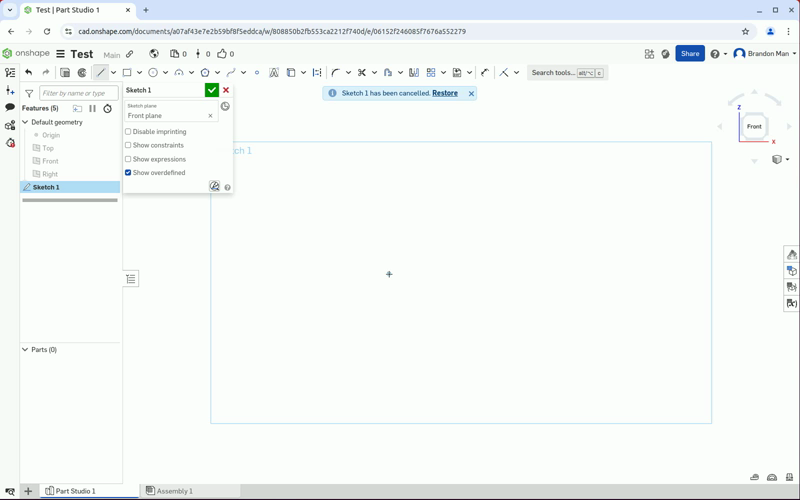
mouse_move(510, 273)
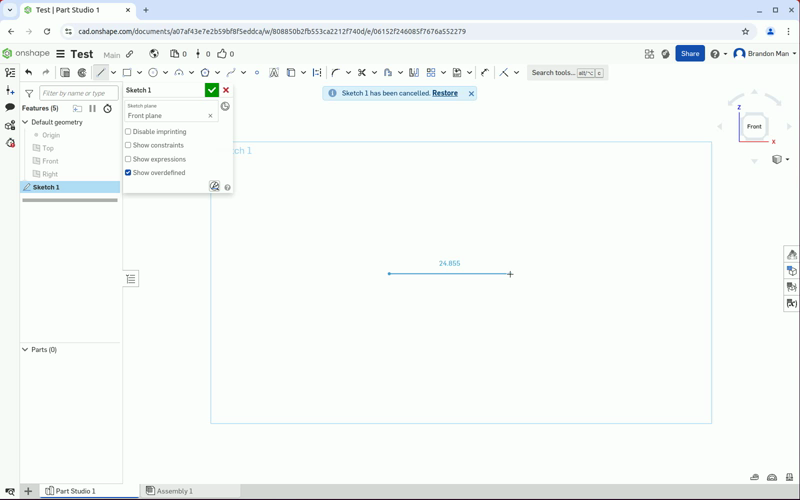
click(510, 273)
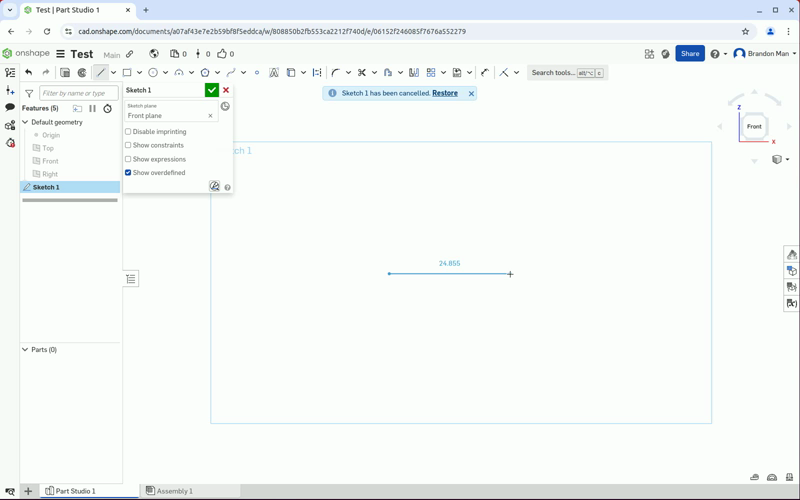
key_up(shift)
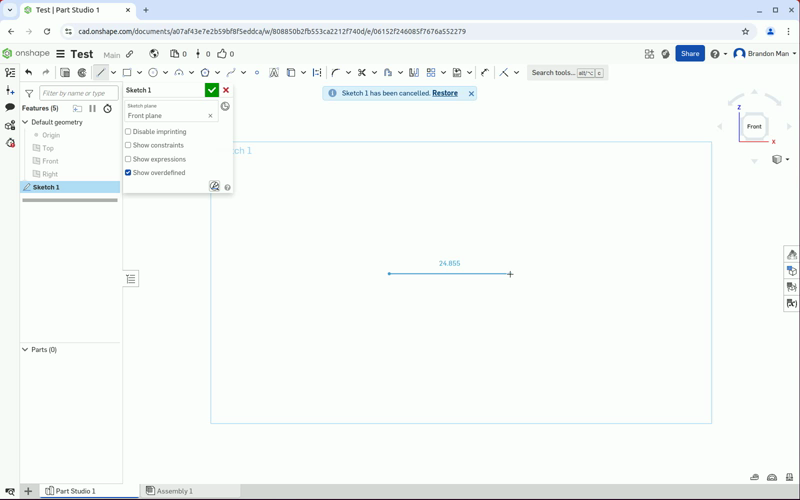
key_down(shift)
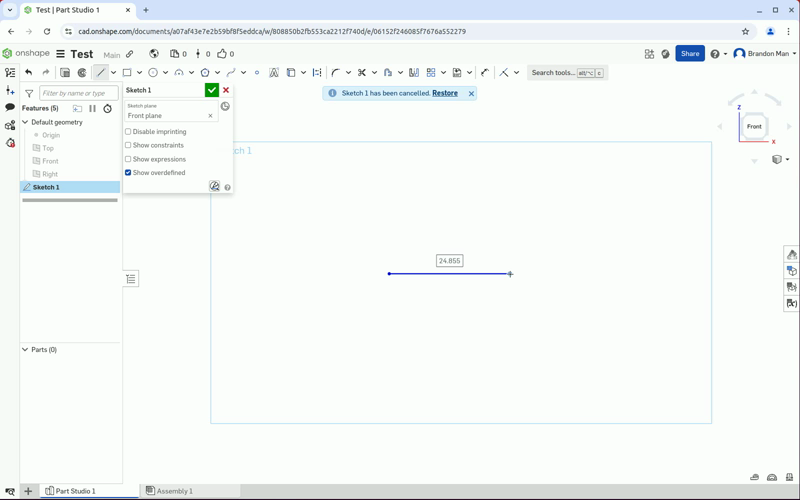
mouse_move(450, 170)
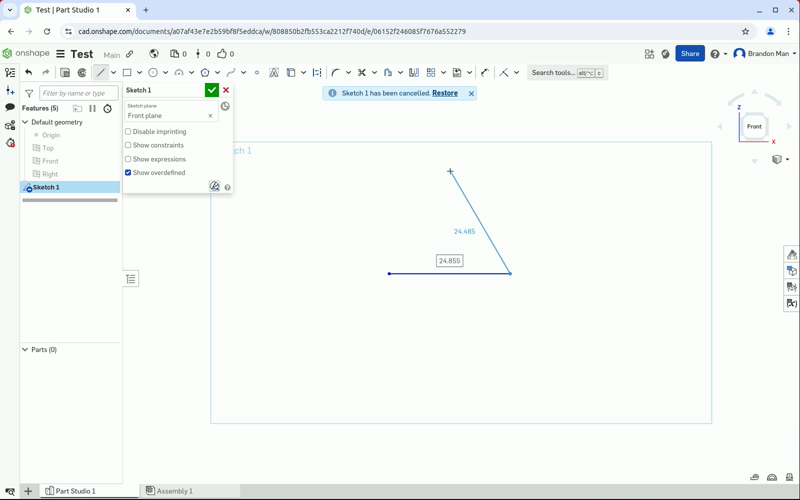
click(450, 170)
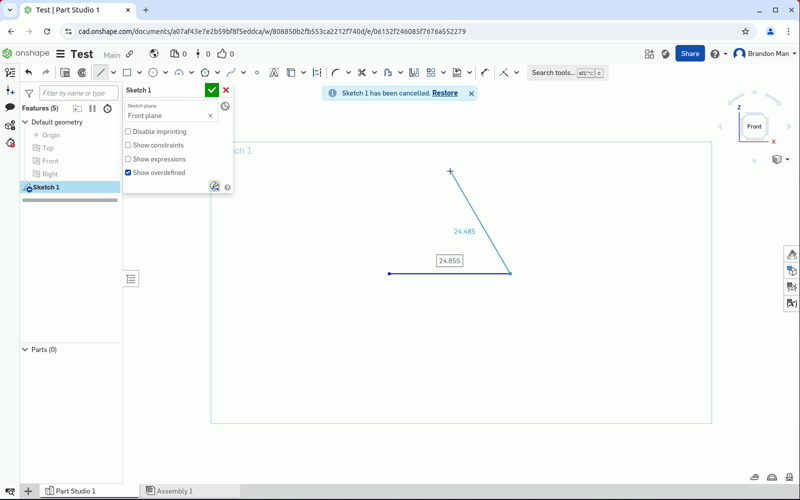
key_up(shift)
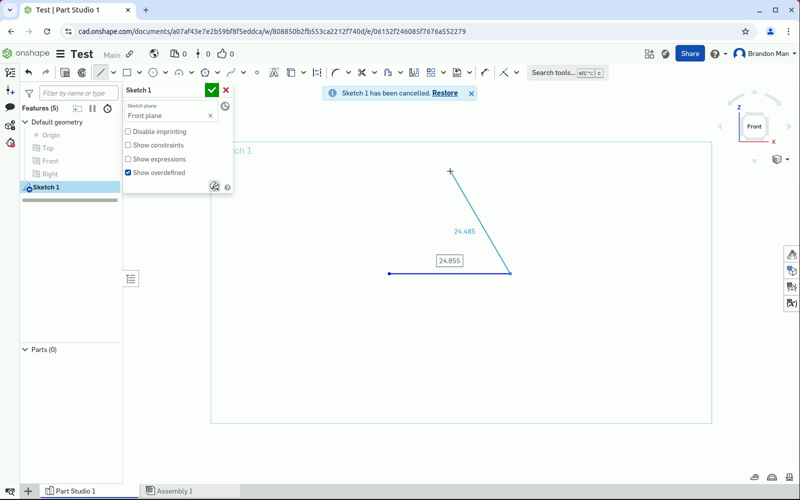
key_down(shift)
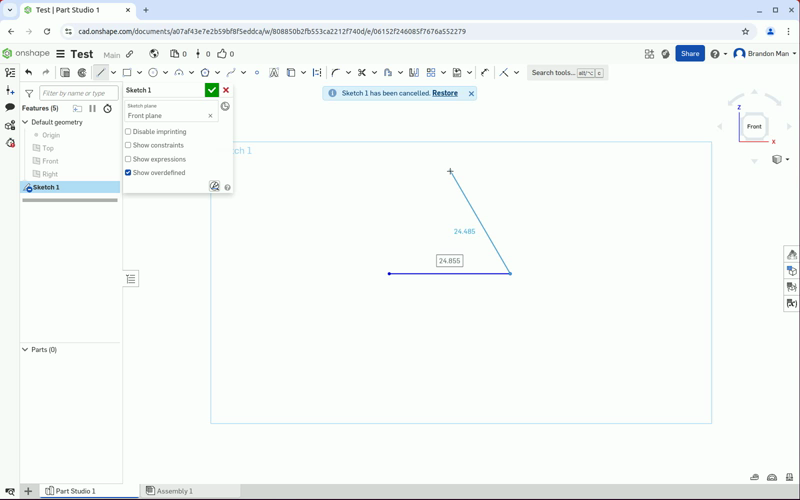
mouse_move(389, 273)
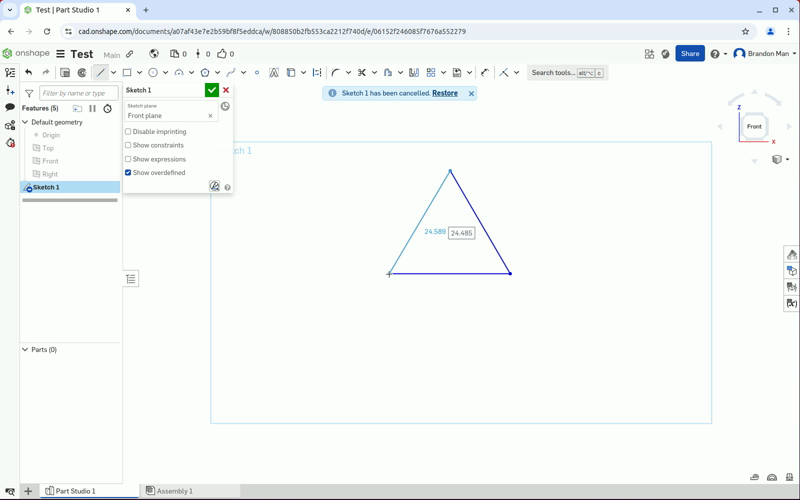
key_up(shift)
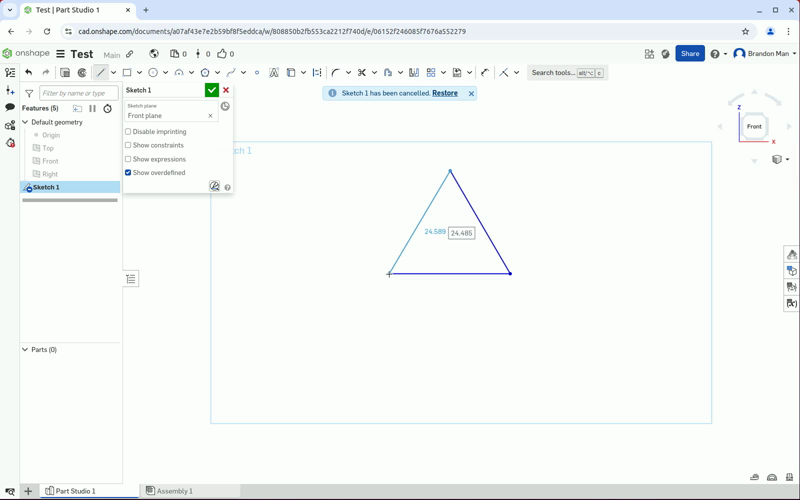
click(389, 273)
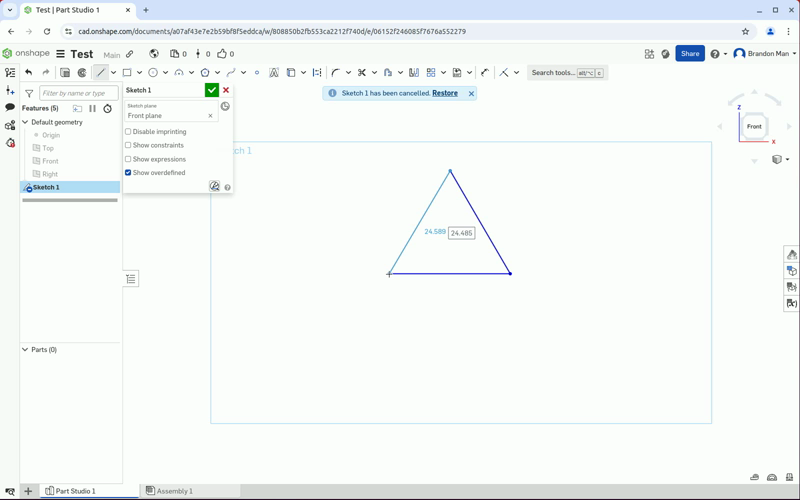
key(esc)
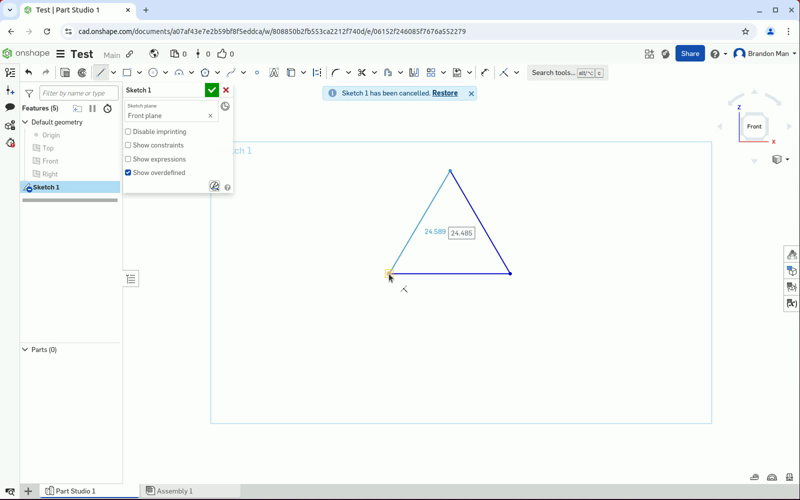
key(l)
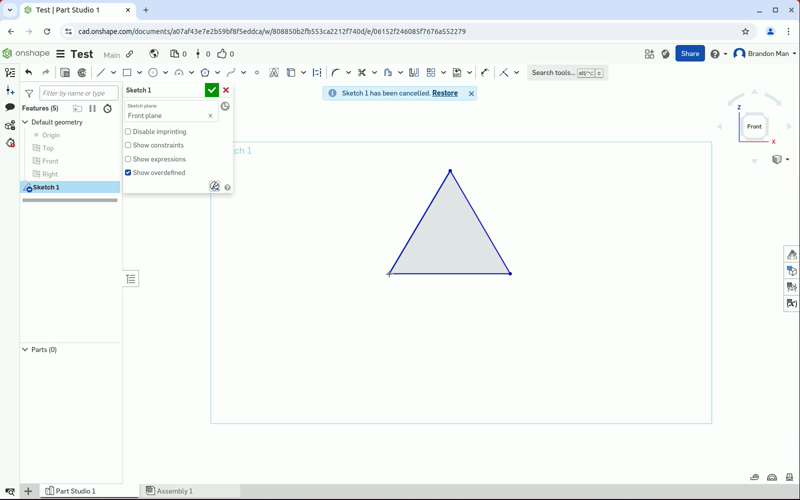
key_down(shift)
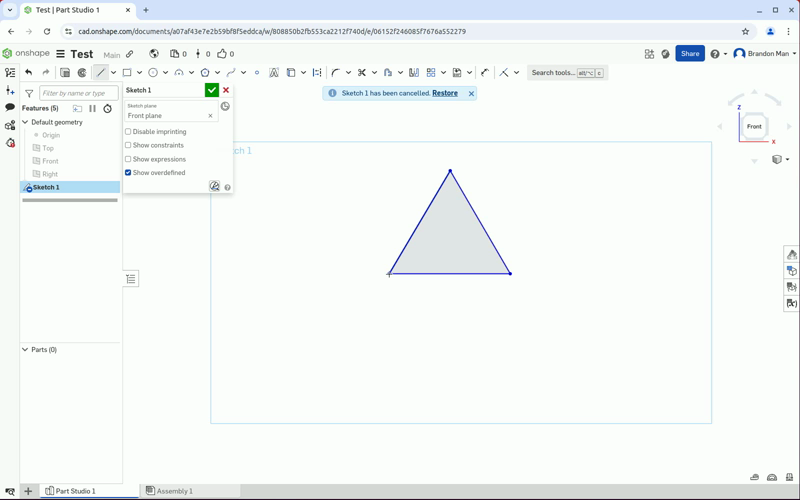
mouse_move(395, 269)
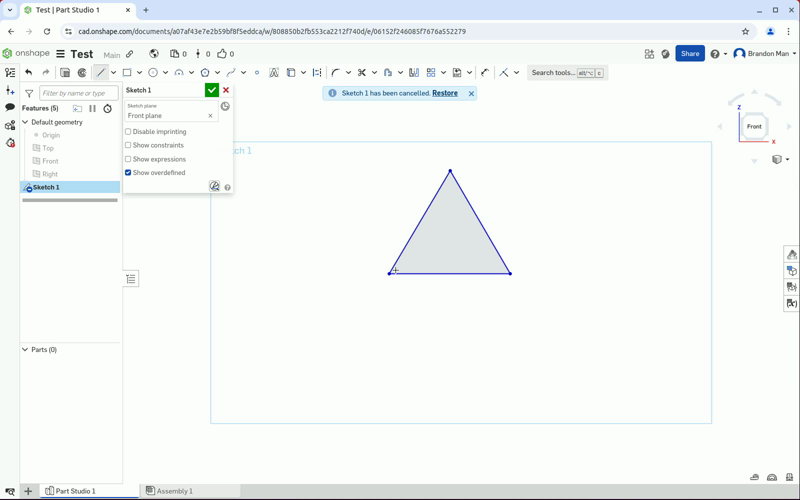
click(395, 269)
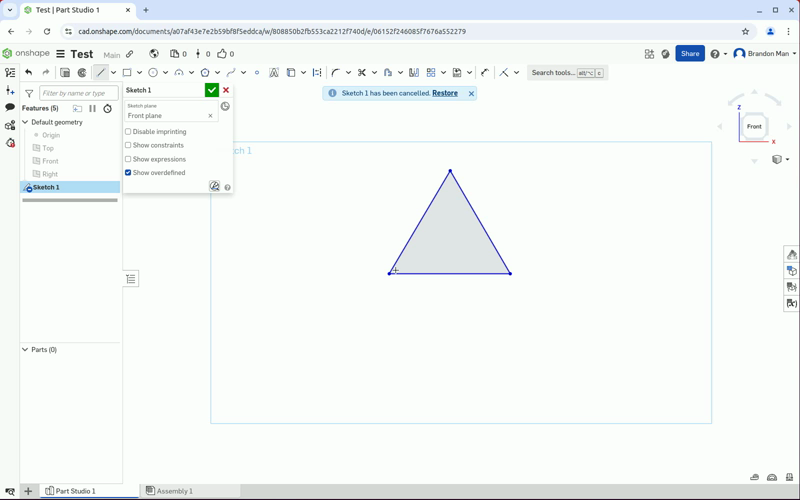
key_up(shift)
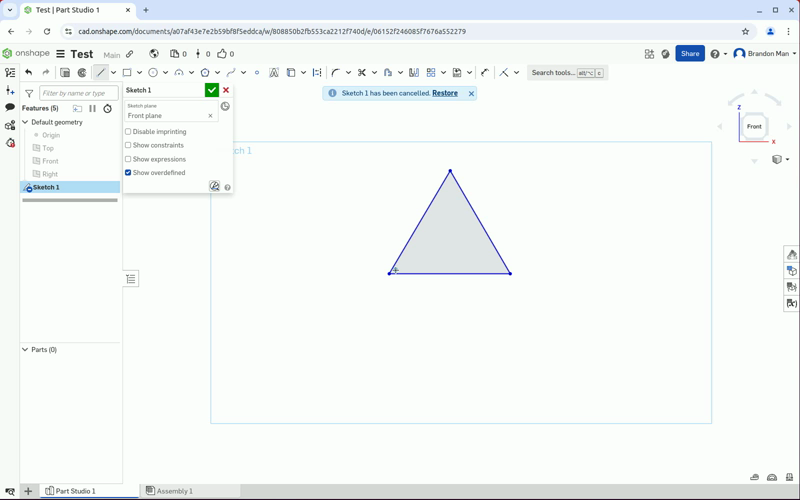
key_down(shift)
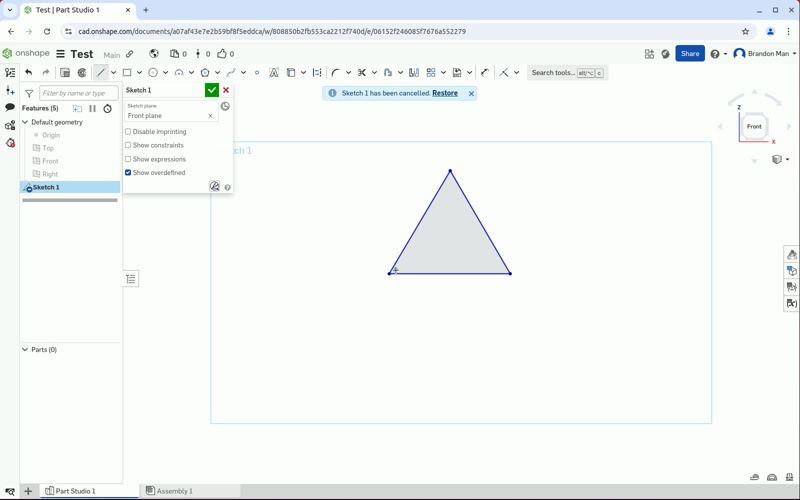
mouse_move(425, 269)
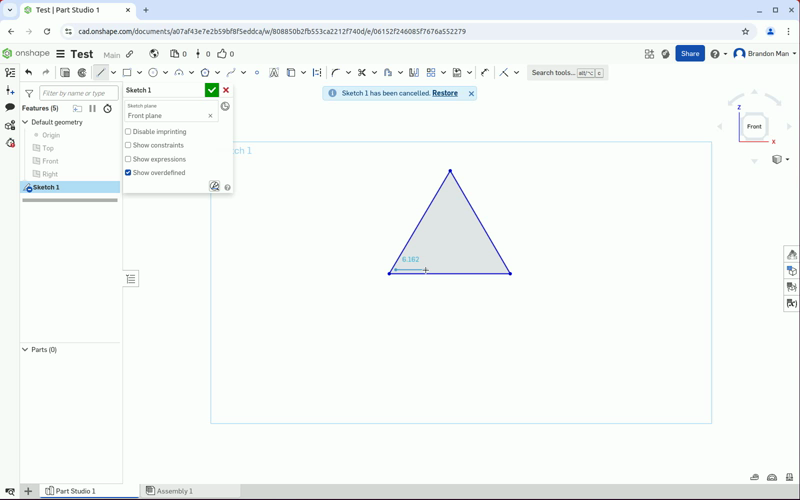
mouse_move(446, 269)
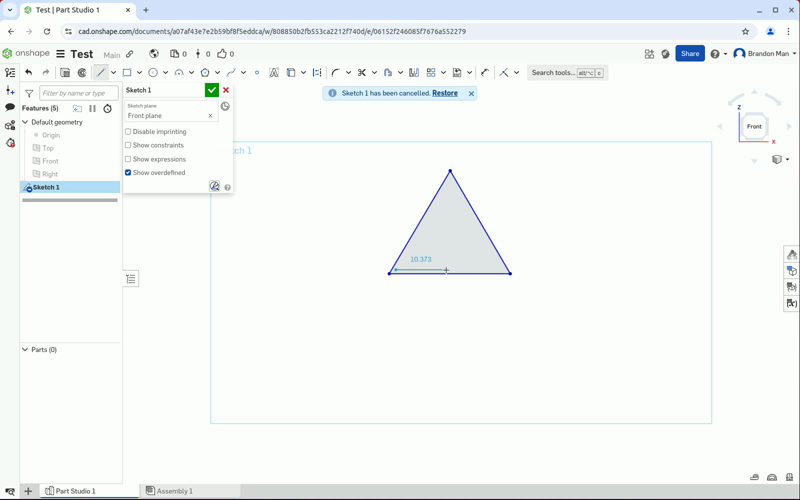
click(446, 269)
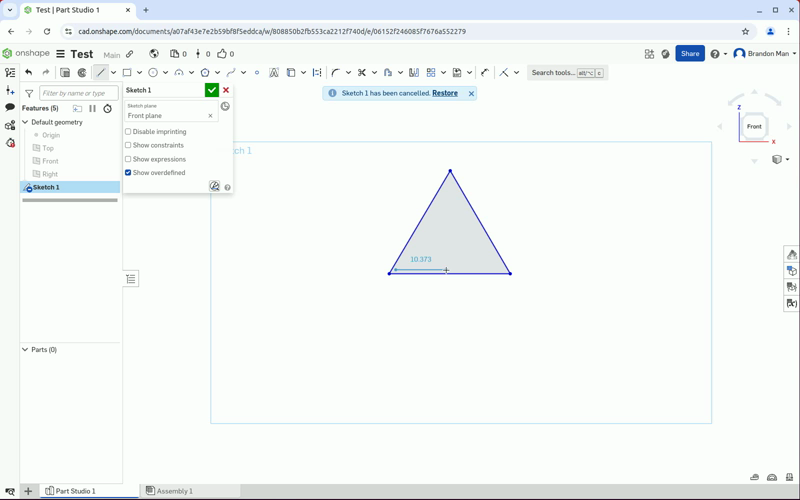
key_up(shift)
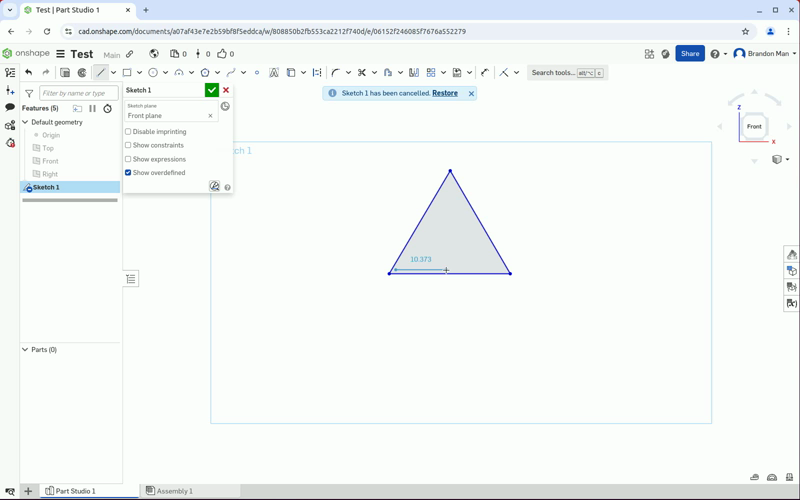
key_down(shift)
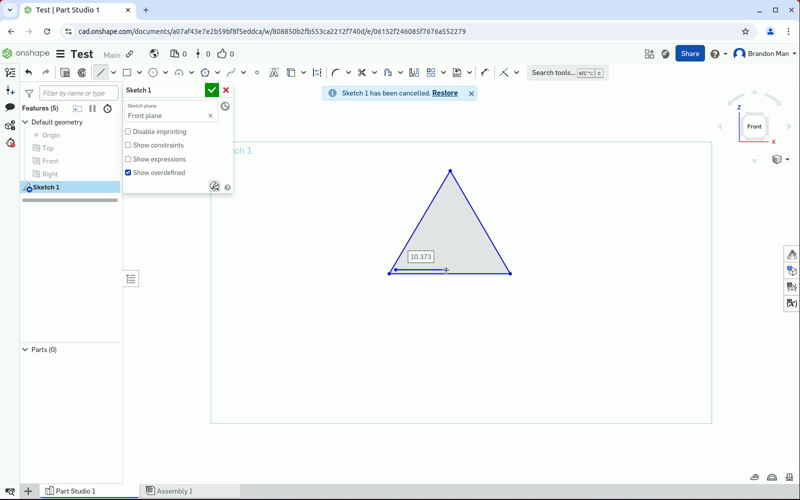
mouse_move(476, 269)
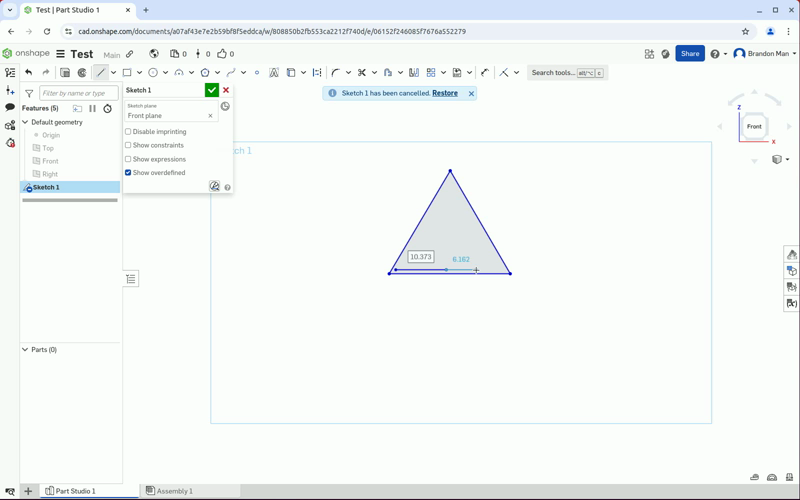
mouse_move(447, 269)
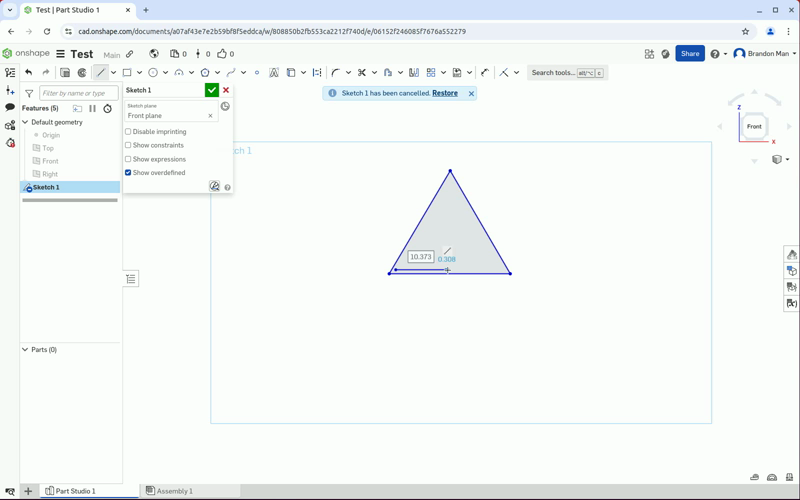
scroll(6)
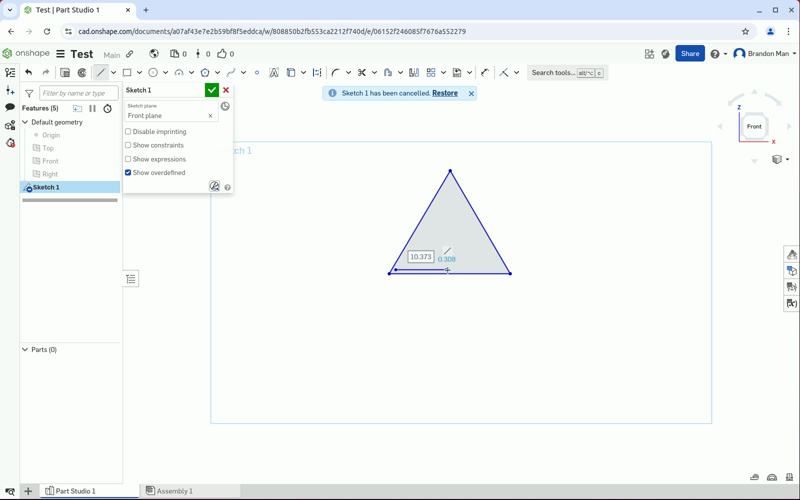
scroll(6)
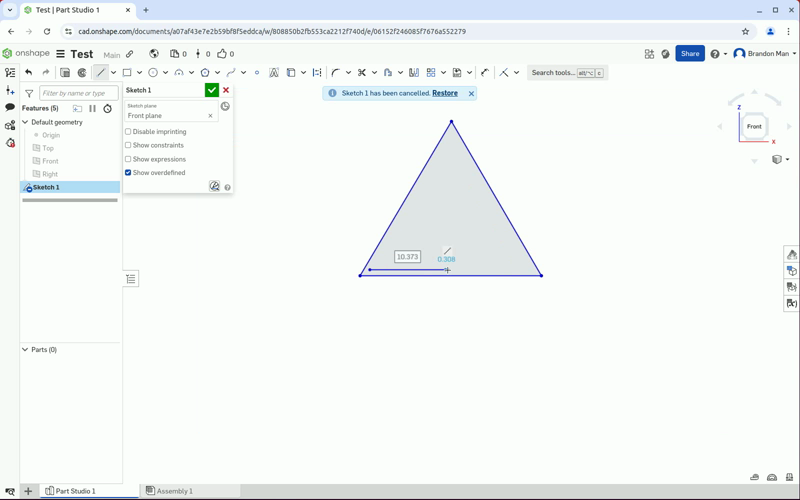
scroll(6)
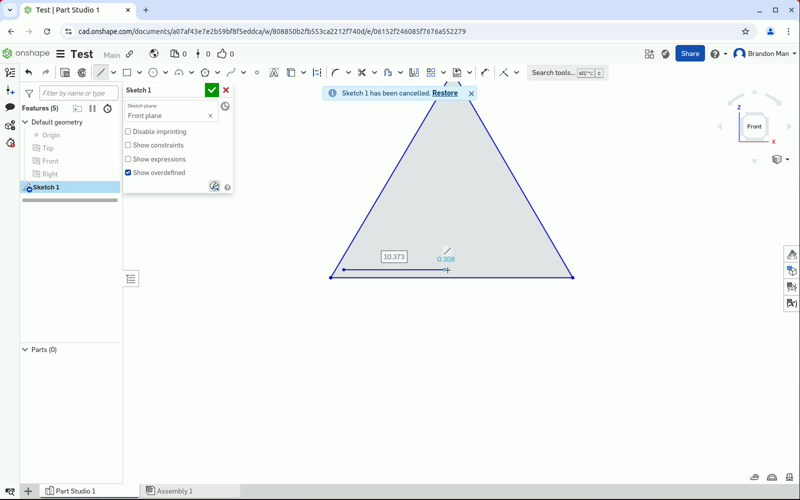
scroll(6)
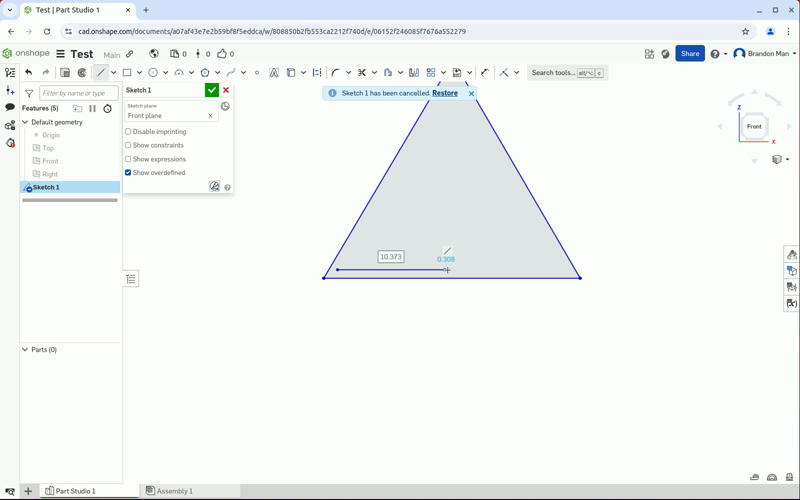
scroll(6)
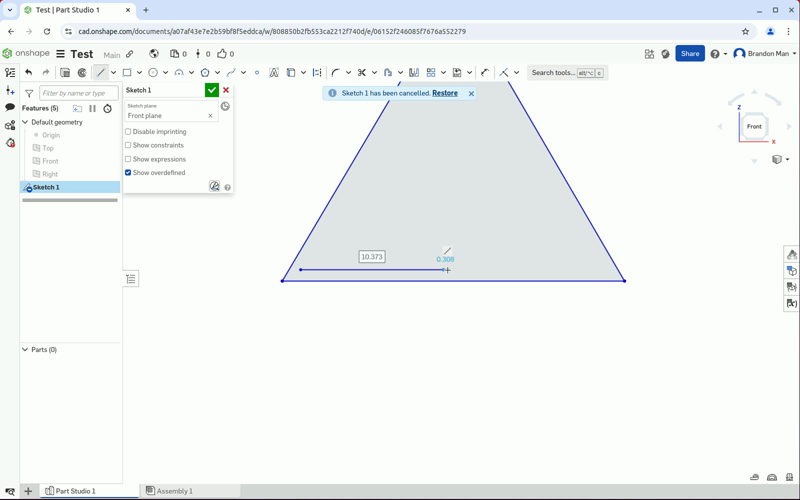
scroll(6)
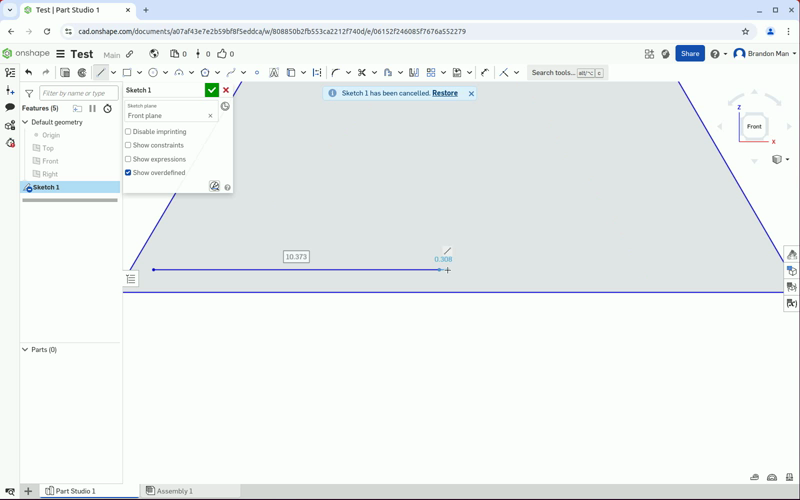
scroll(6)
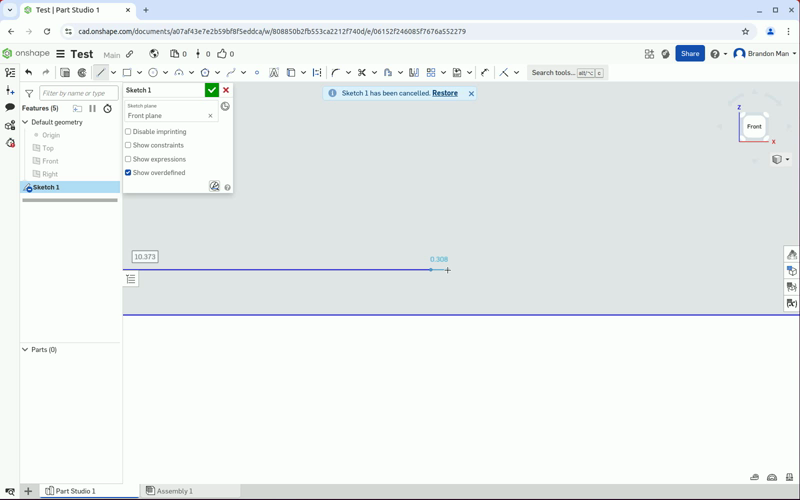
click(447, 269)
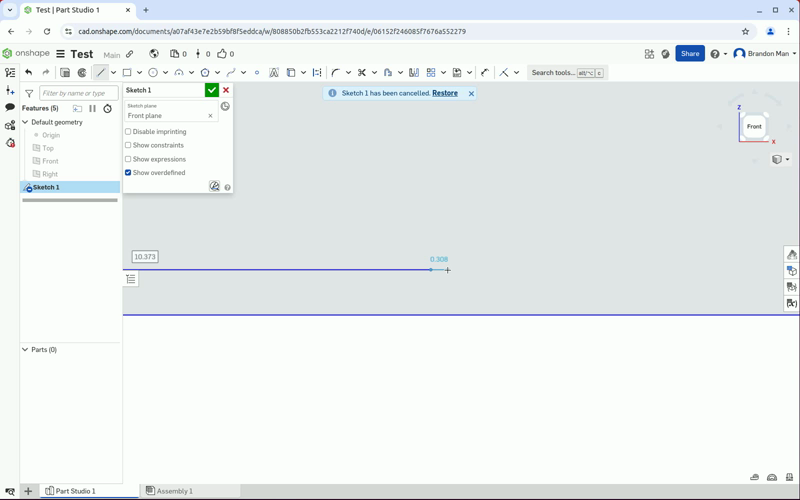
scroll(-6)
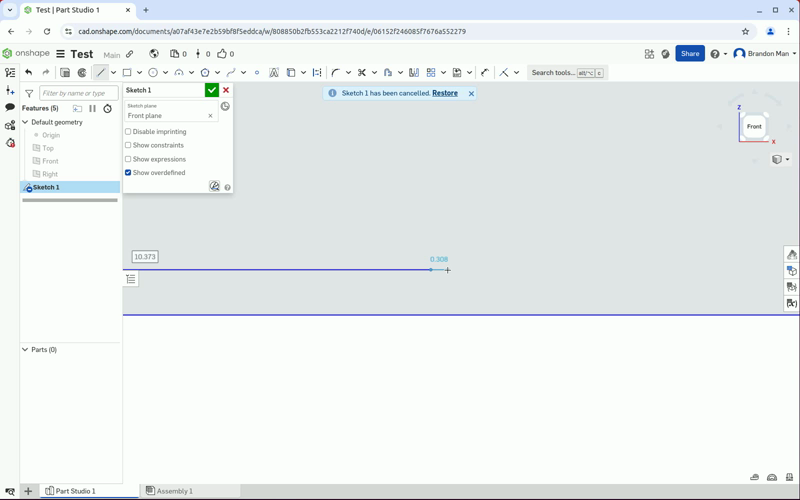
scroll(-6)
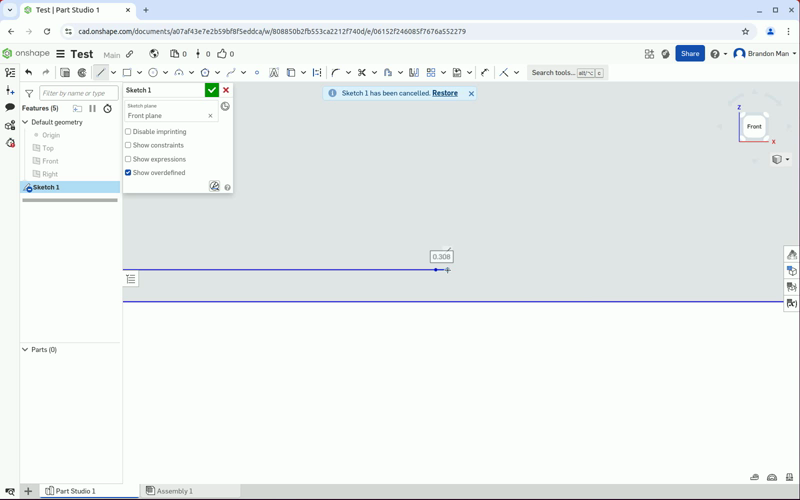
scroll(-6)
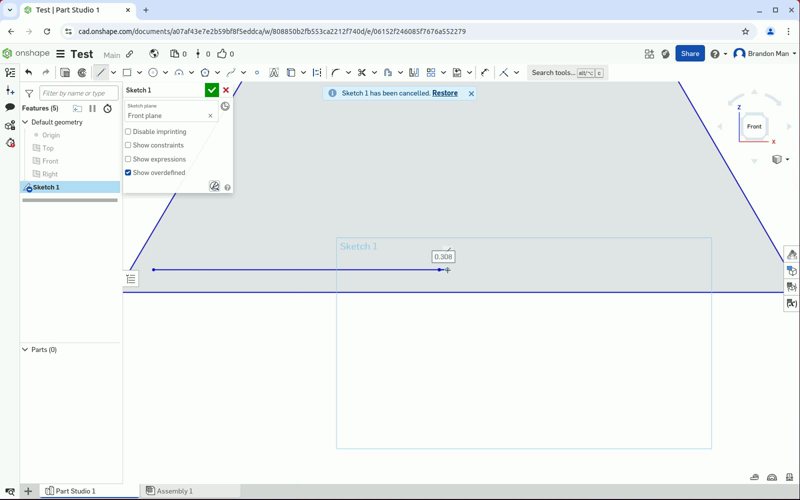
scroll(-6)
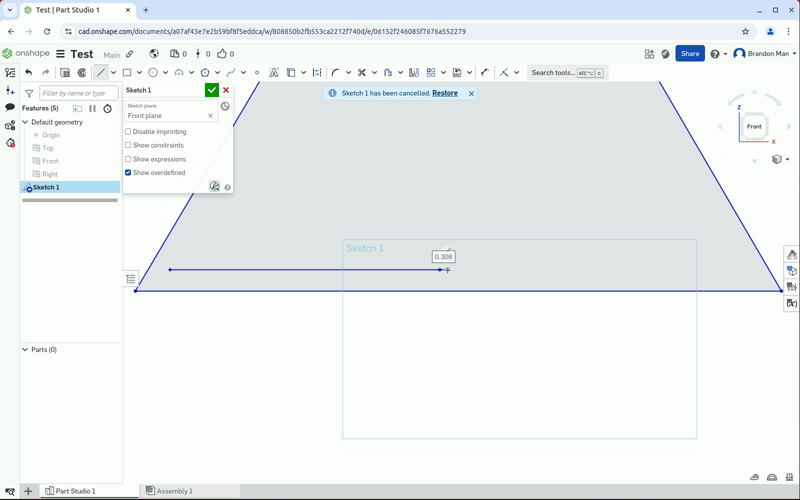
scroll(-6)
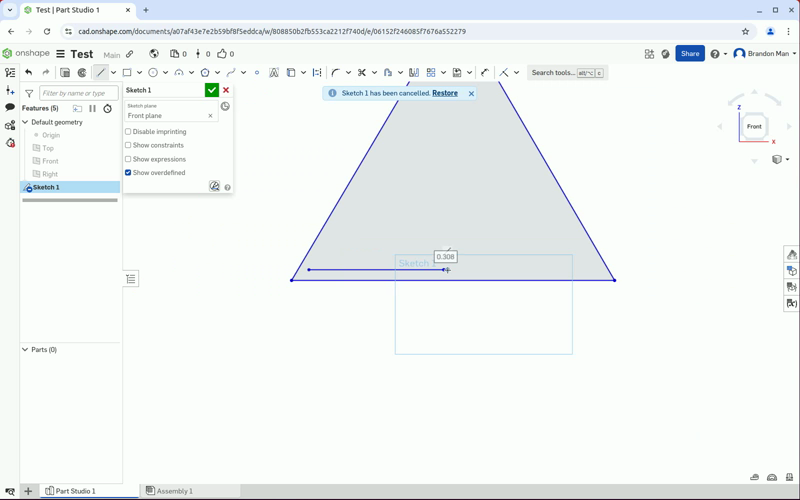
scroll(-6)
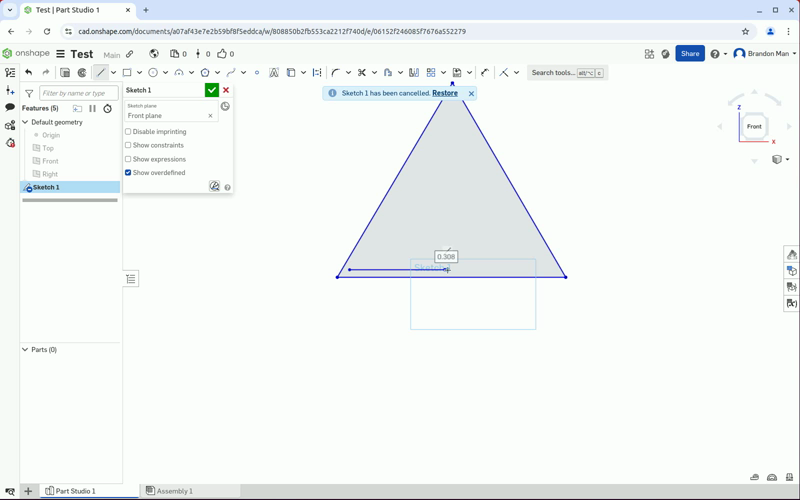
scroll(-6)
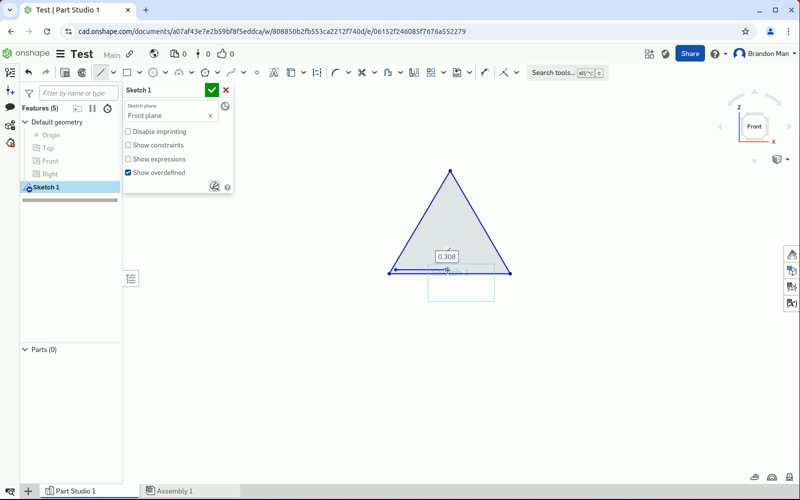
key_up(shift)
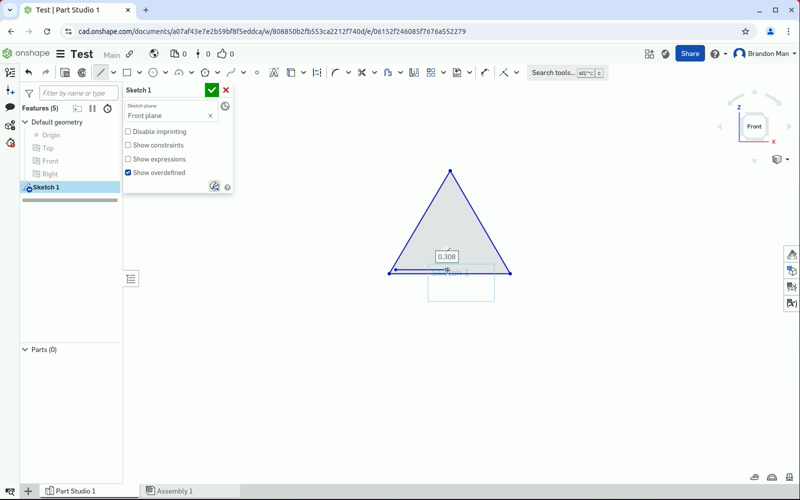
key_down(shift)
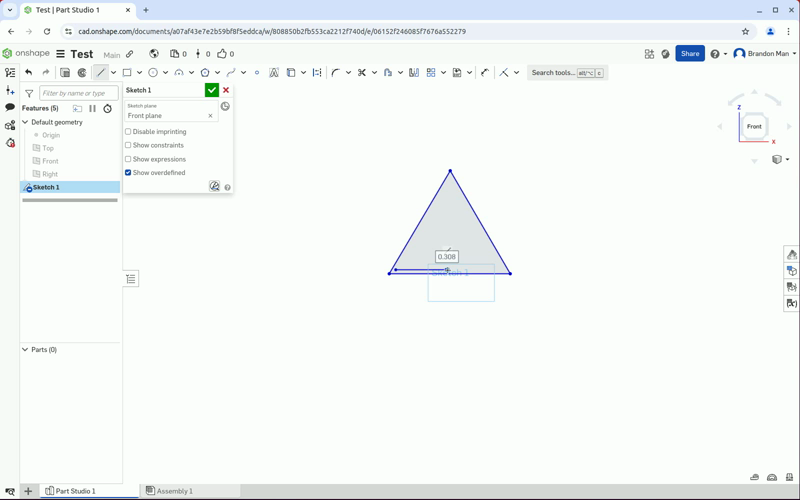
mouse_move(477, 269)
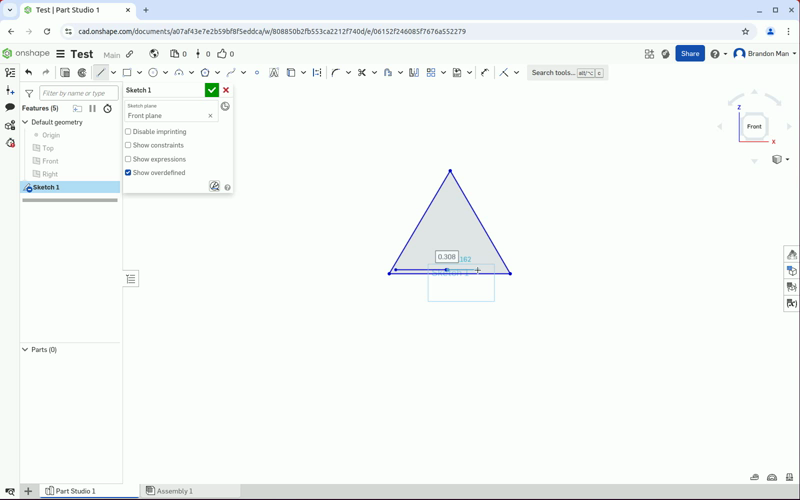
mouse_move(451, 269)
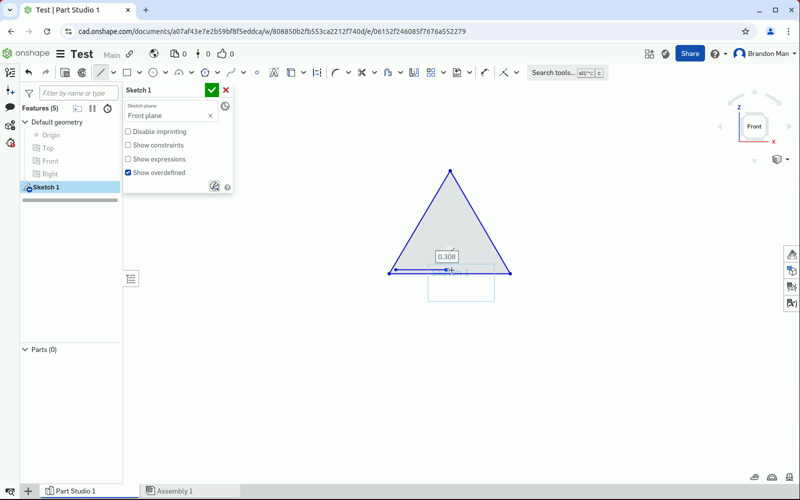
scroll(6)
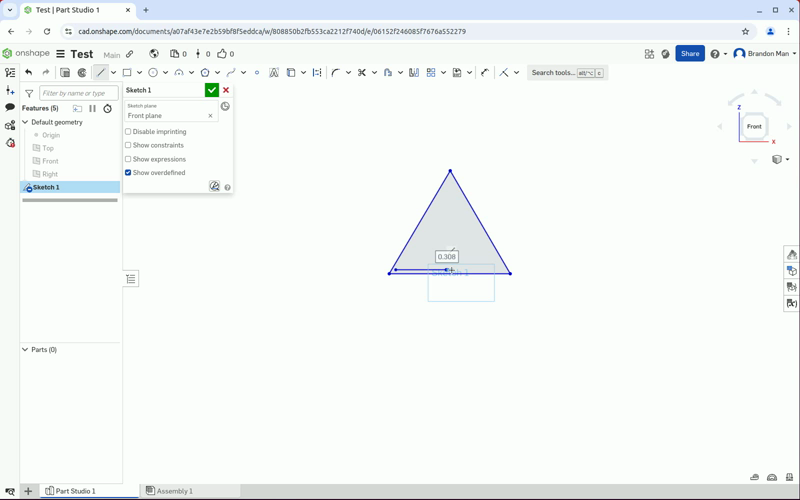
scroll(6)
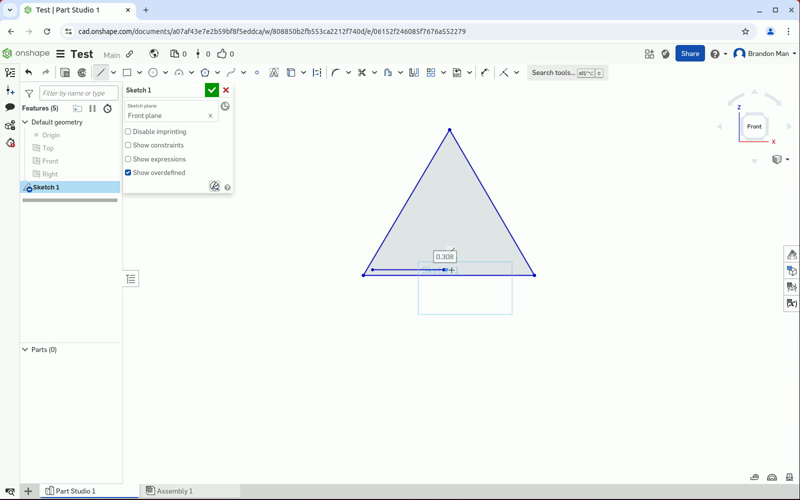
scroll(6)
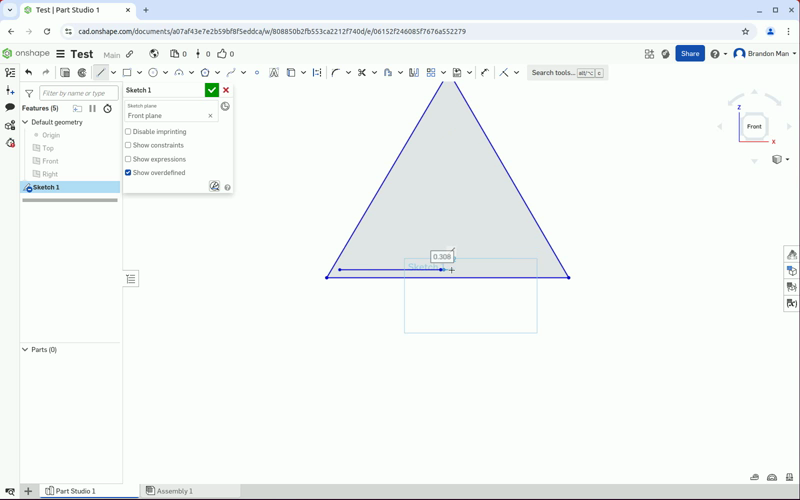
scroll(6)
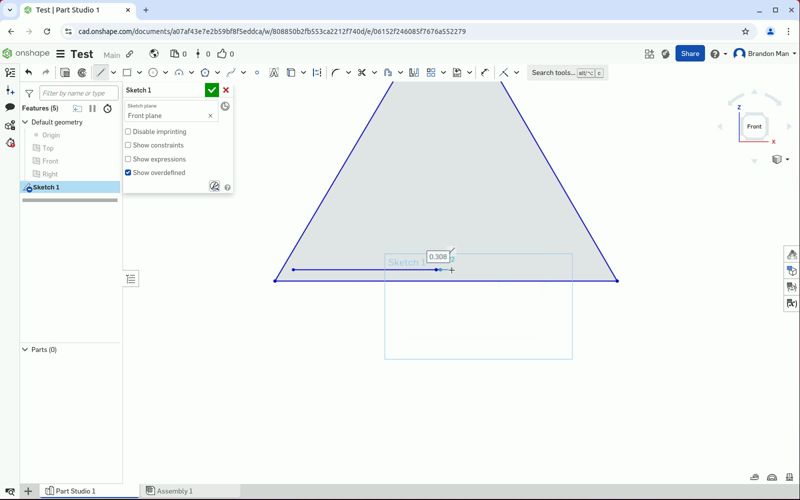
scroll(6)
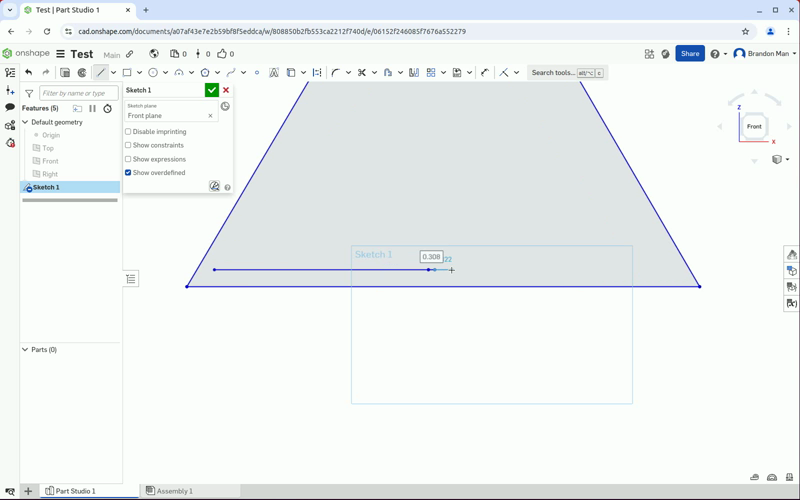
scroll(6)
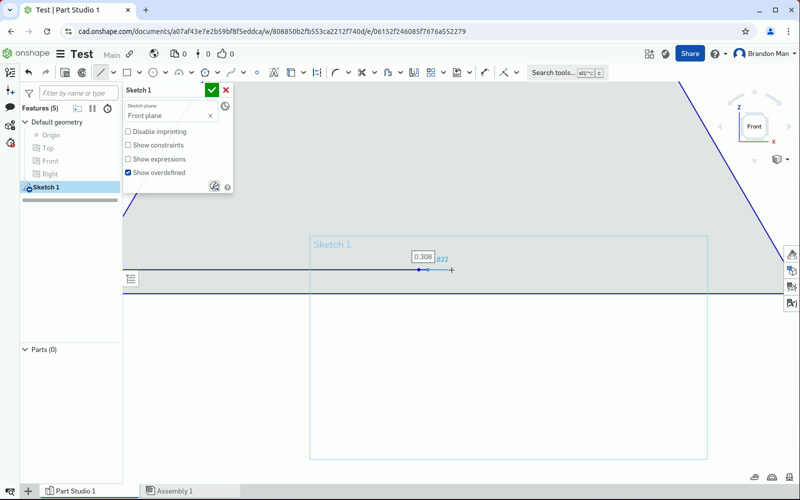
scroll(6)
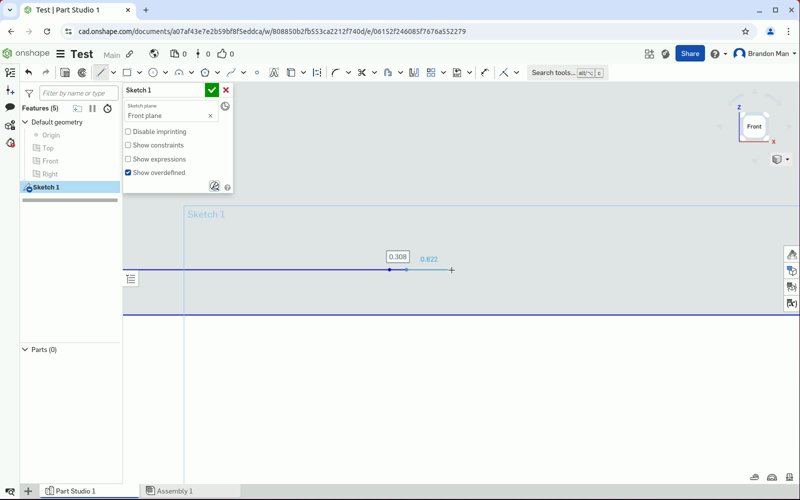
click(451, 269)
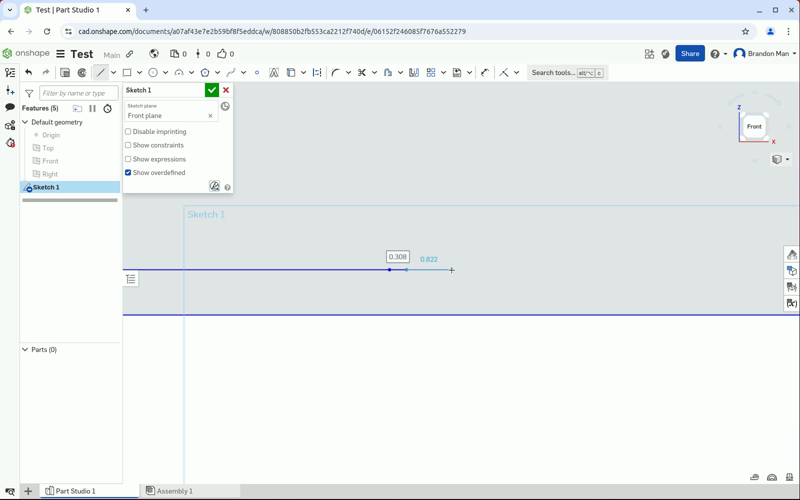
scroll(-6)
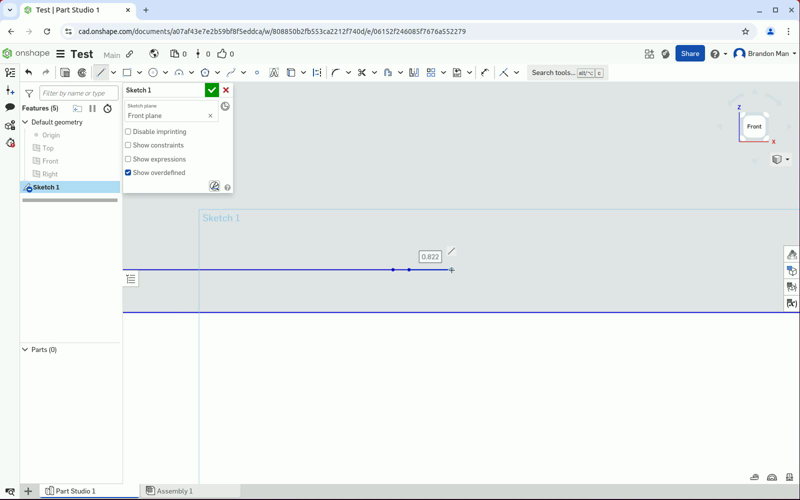
scroll(-6)
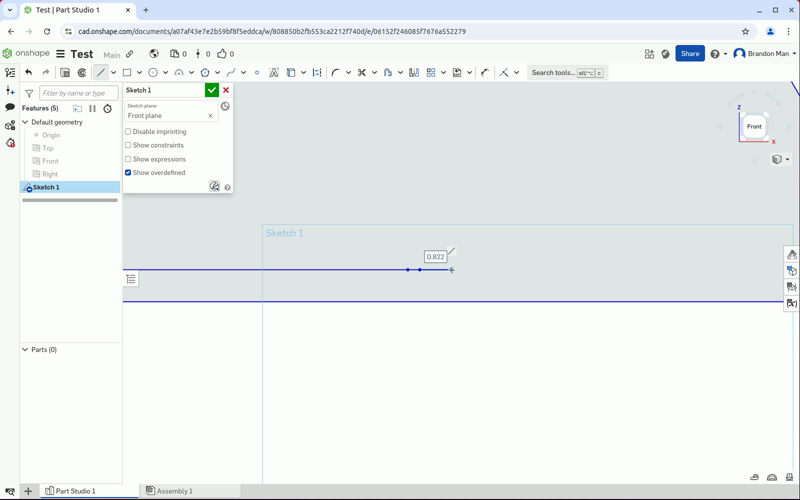
scroll(-6)
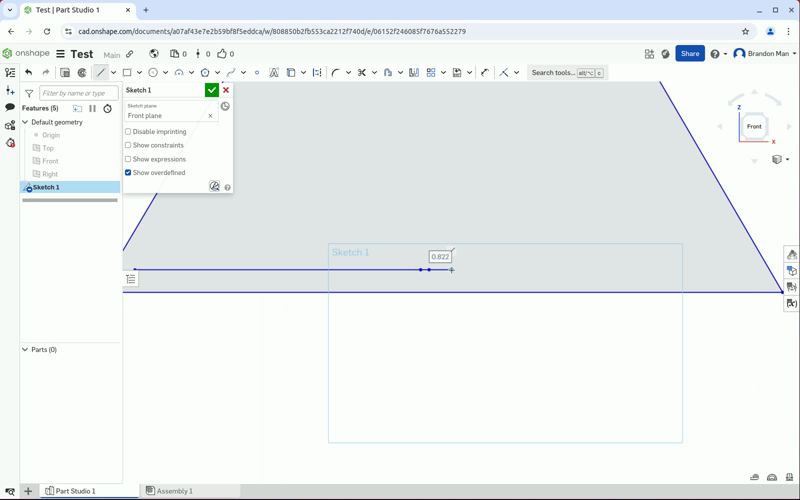
scroll(-6)
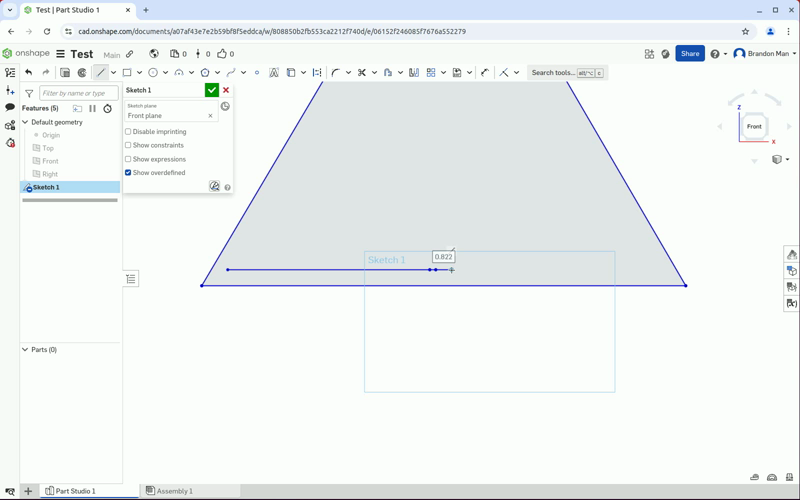
scroll(-6)
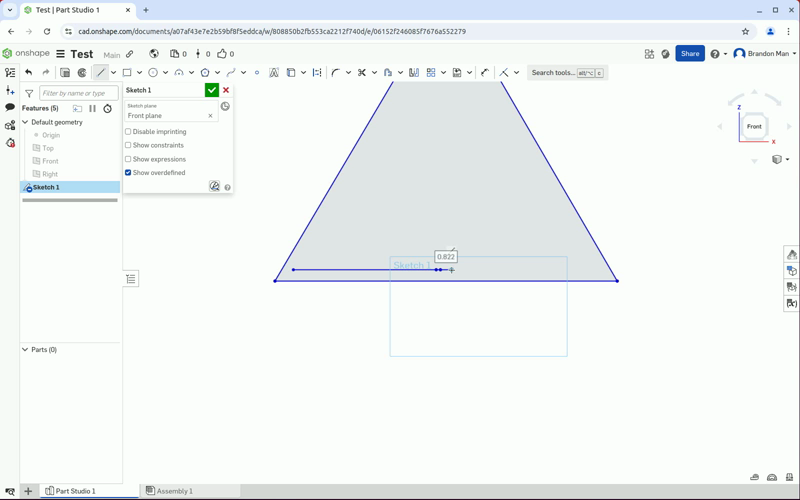
scroll(-6)
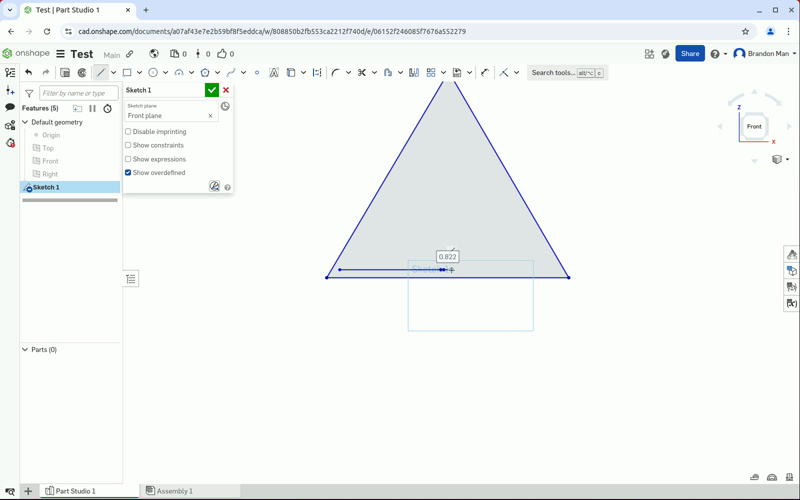
scroll(-6)
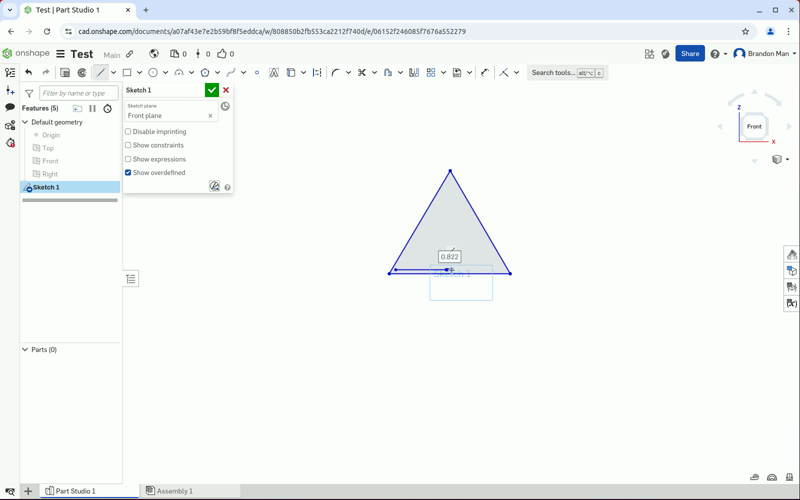
key_up(shift)
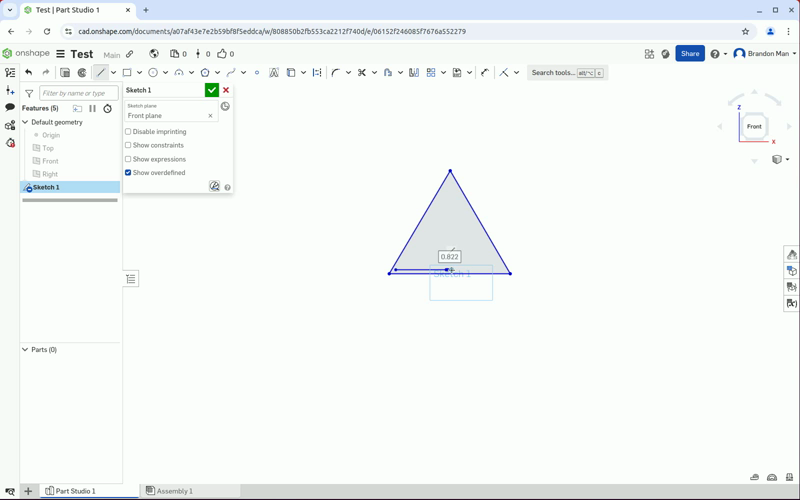
key_down(shift)
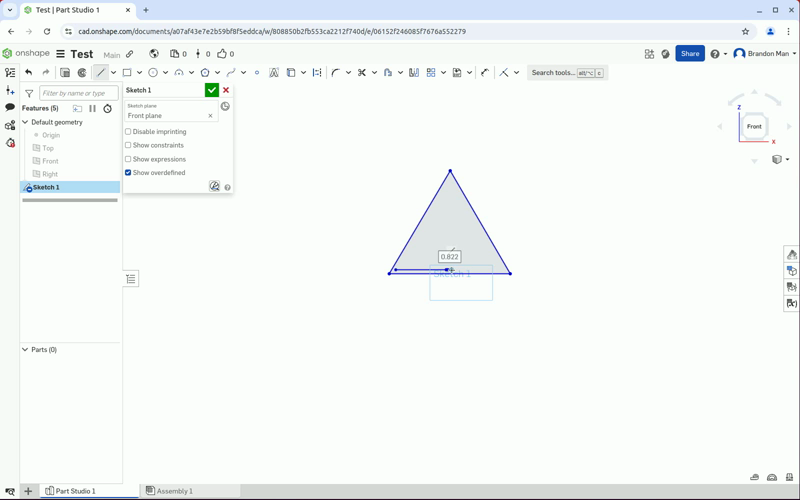
mouse_move(481, 269)
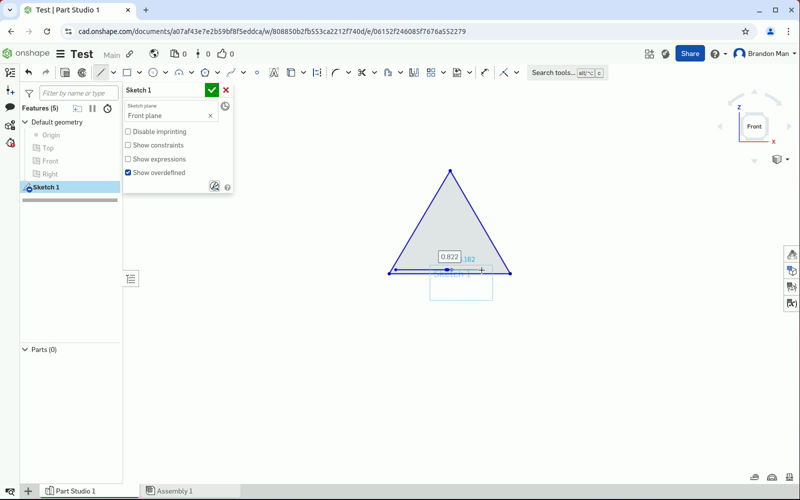
mouse_move(453, 269)
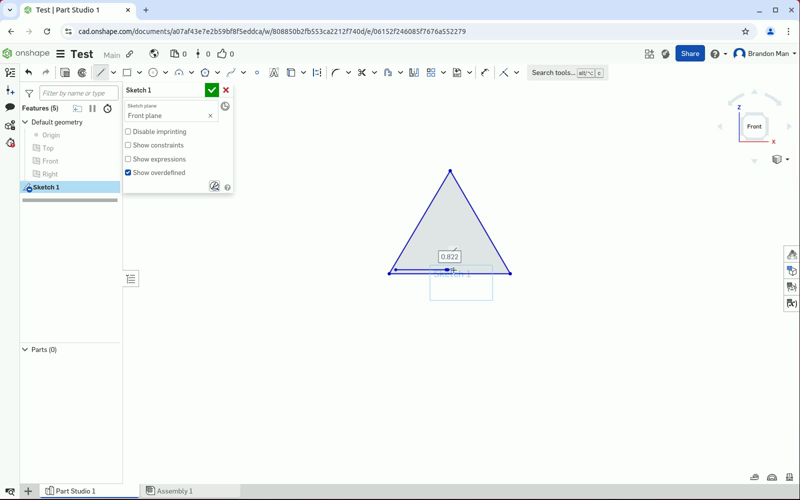
scroll(6)
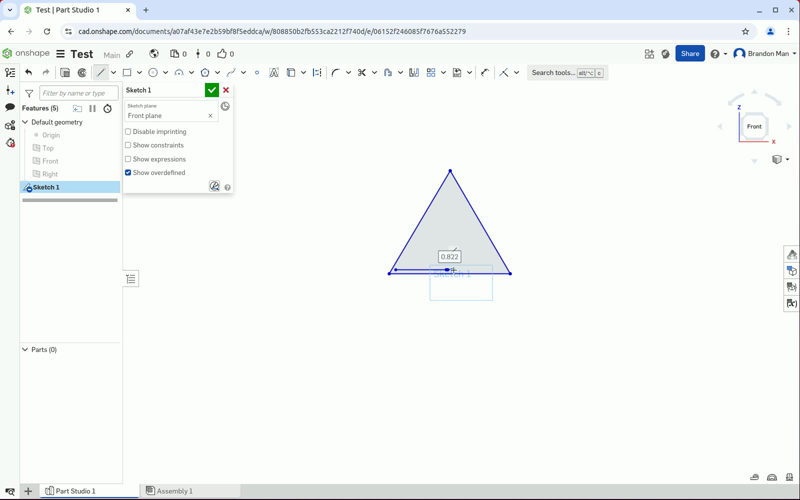
scroll(6)
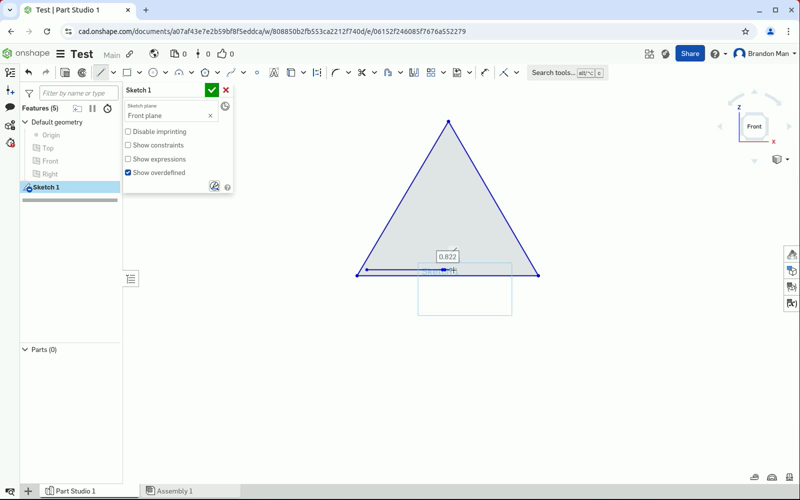
scroll(6)
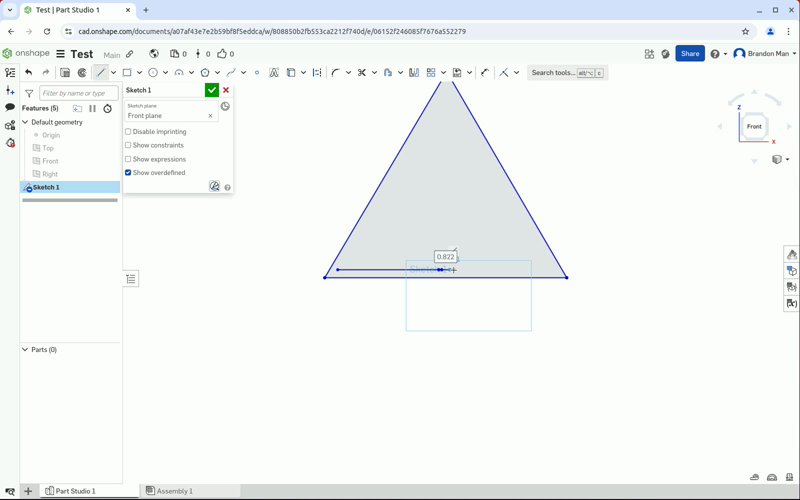
scroll(6)
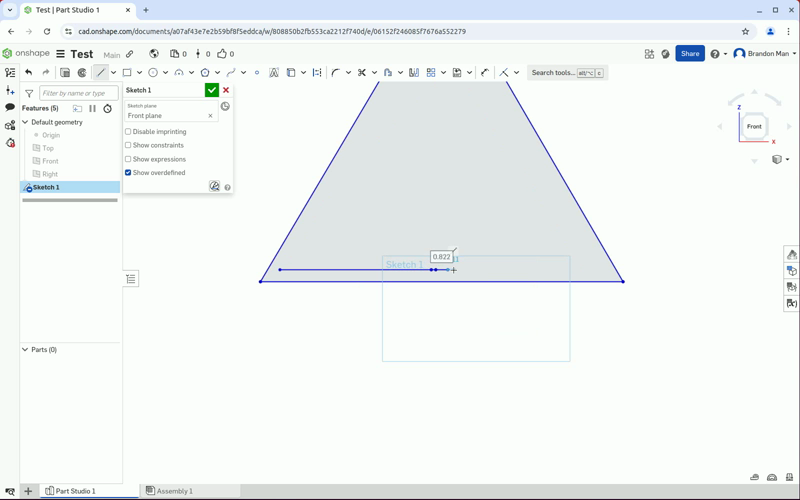
scroll(6)
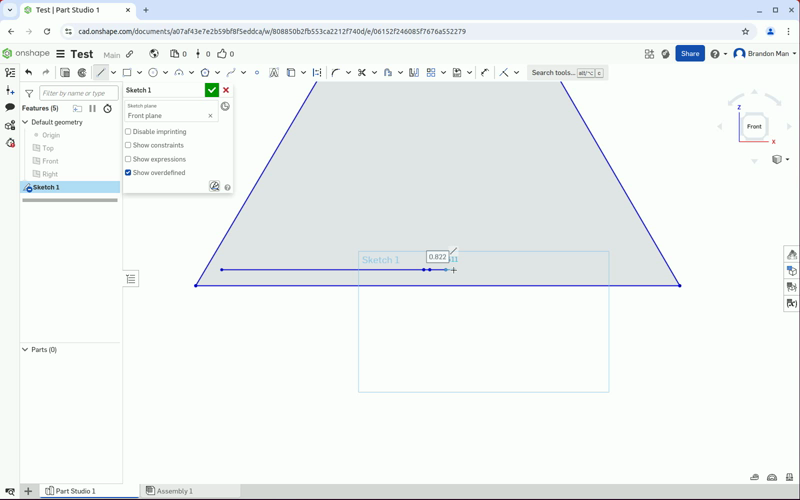
scroll(6)
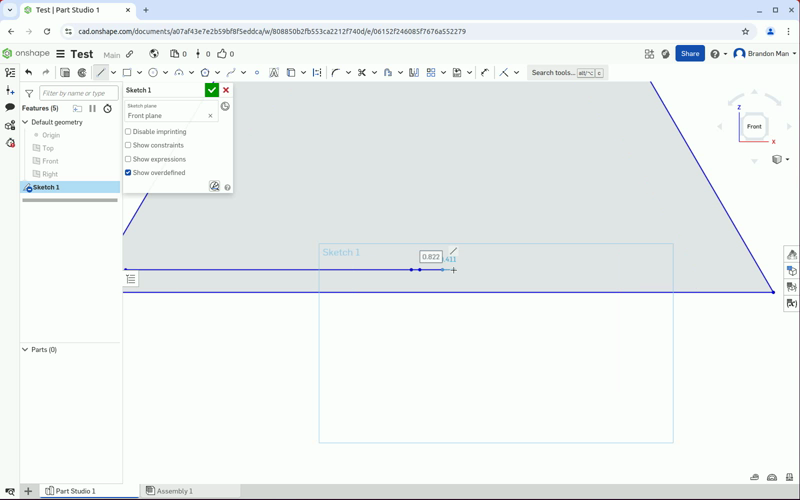
scroll(6)
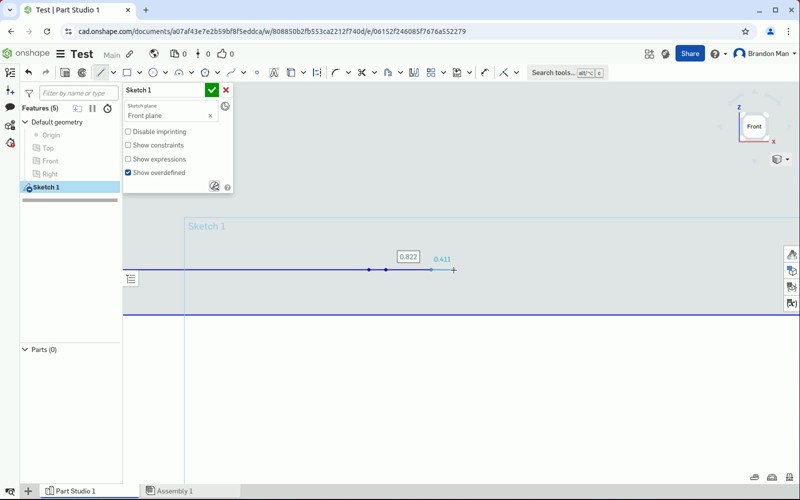
click(453, 269)
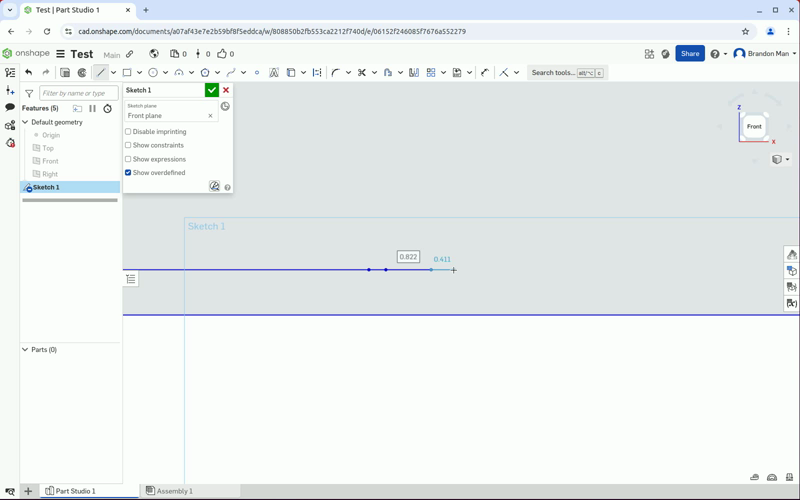
scroll(-6)
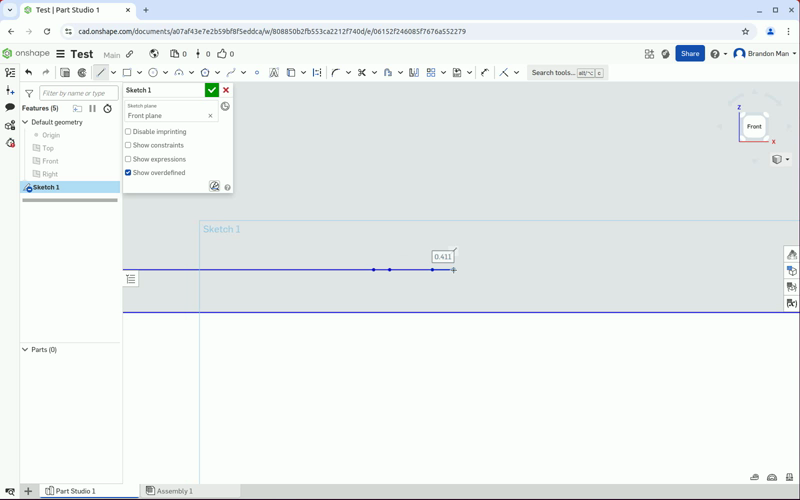
scroll(-6)
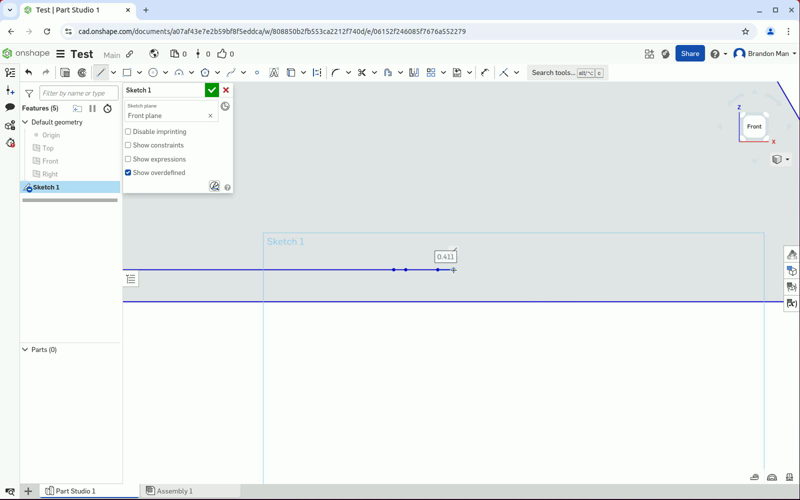
scroll(-6)
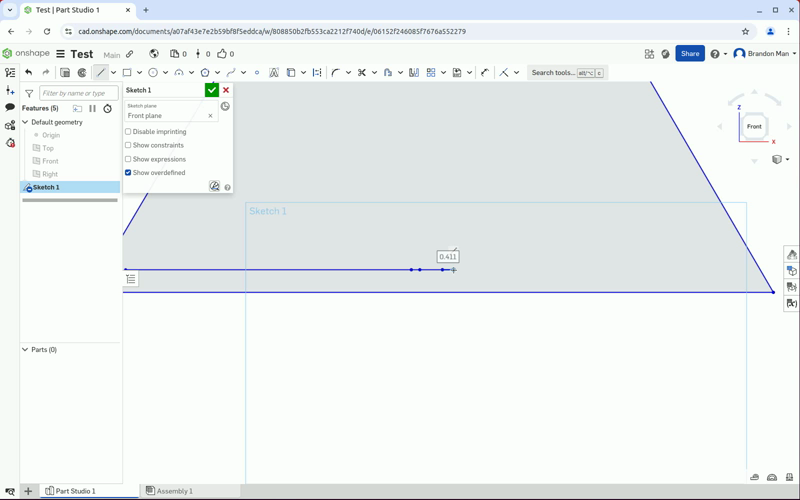
scroll(-6)
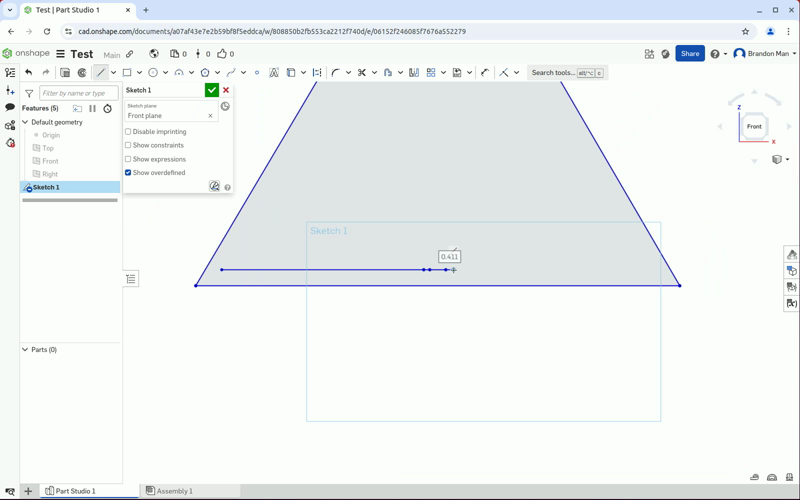
scroll(-6)
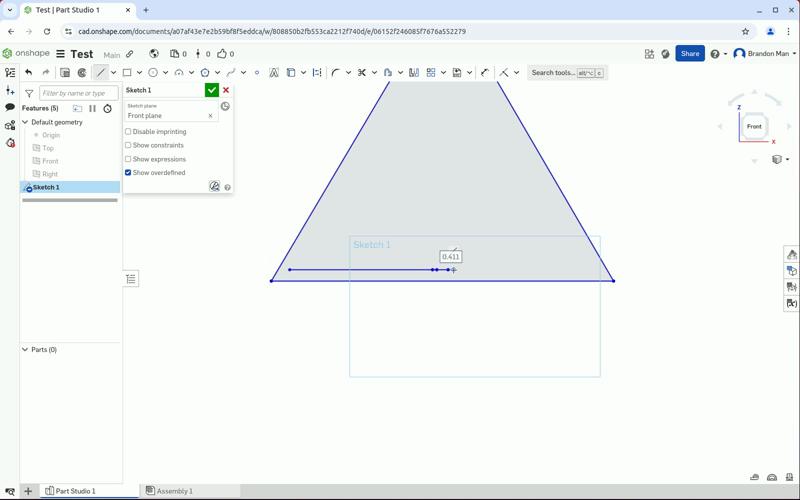
scroll(-6)
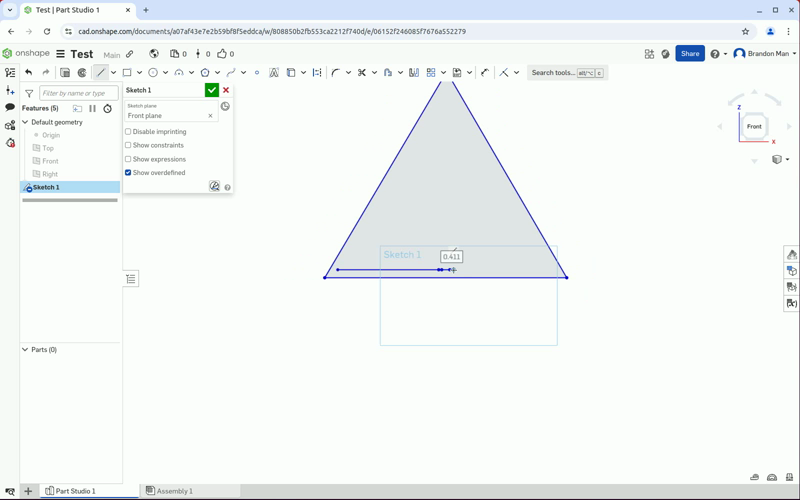
scroll(-6)
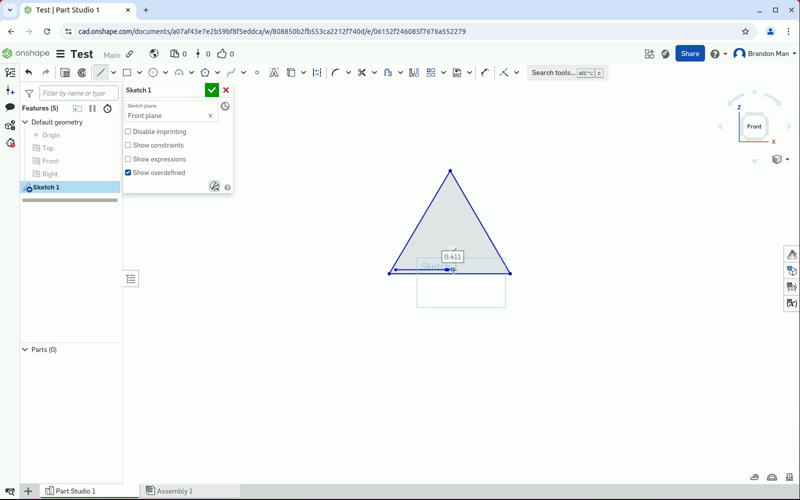
key_up(shift)
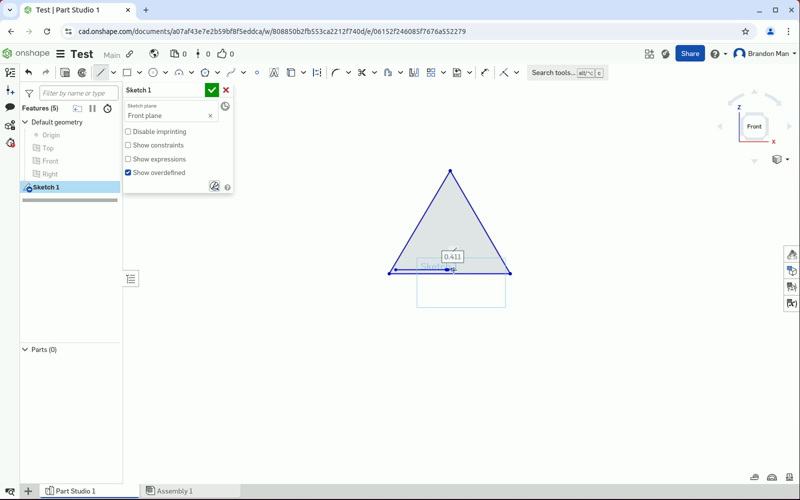
key_down(shift)
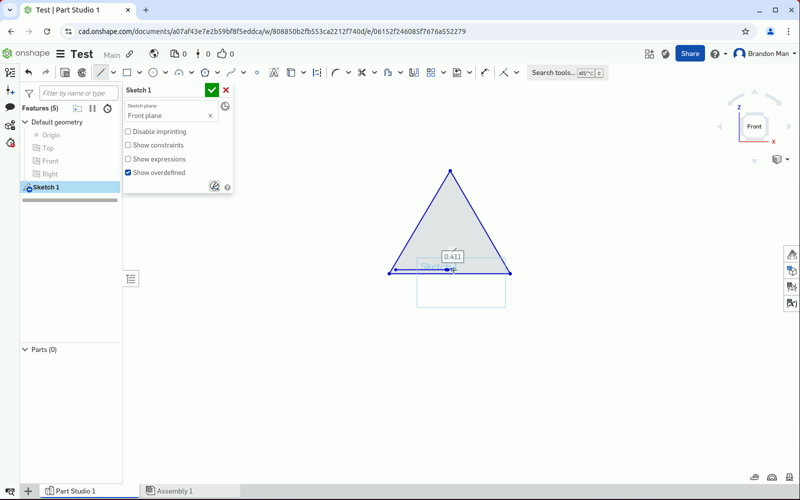
mouse_move(483, 269)
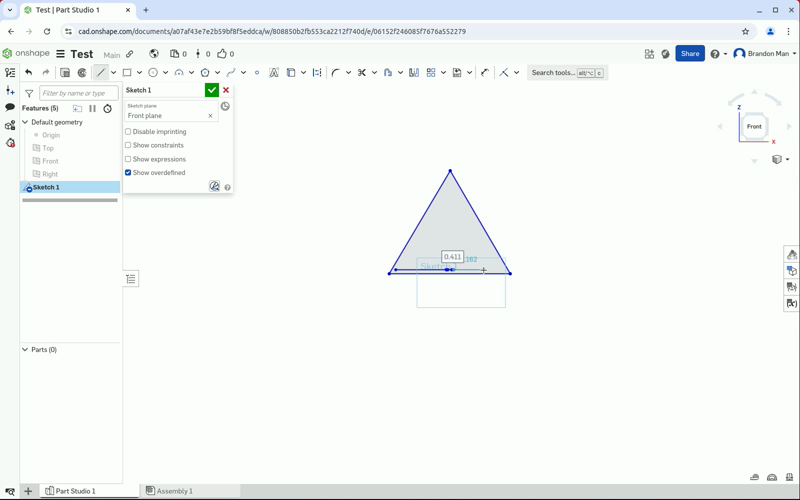
mouse_move(503, 269)
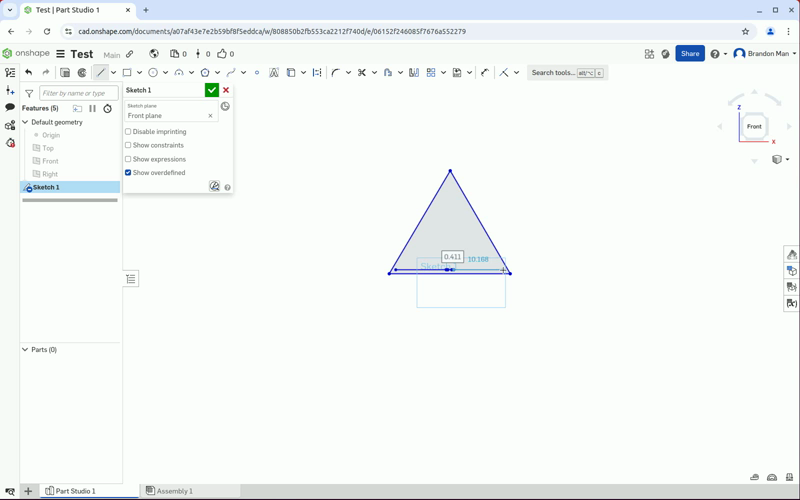
click(503, 269)
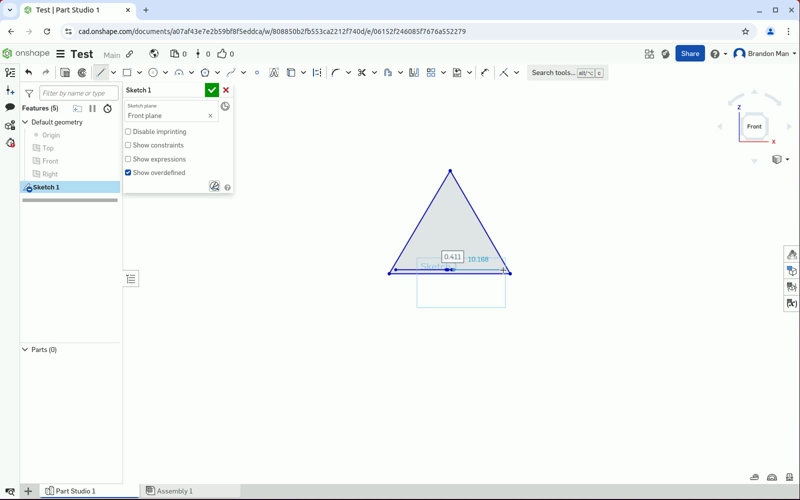
key_up(shift)
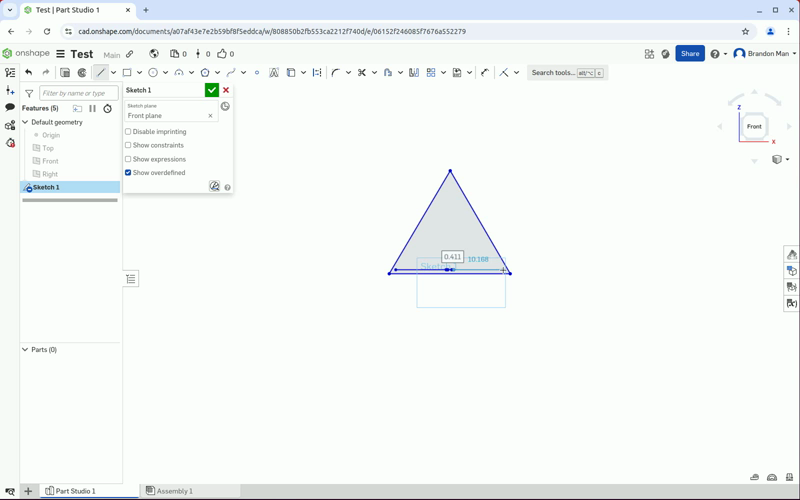
key_down(shift)
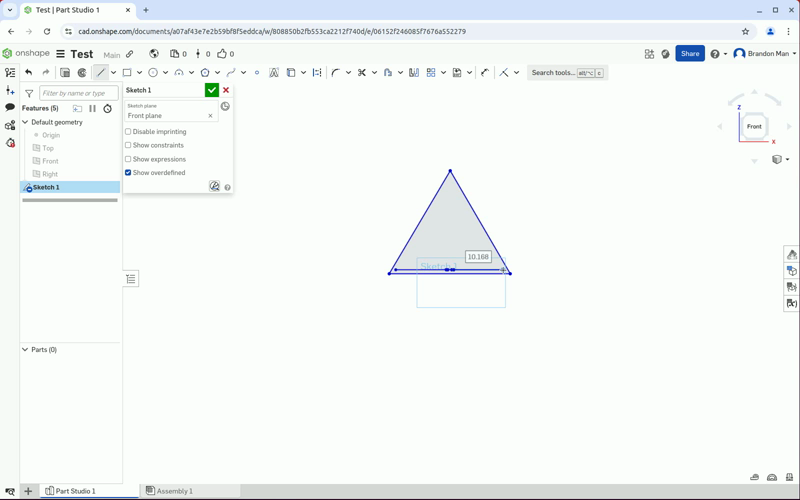
mouse_move(533, 269)
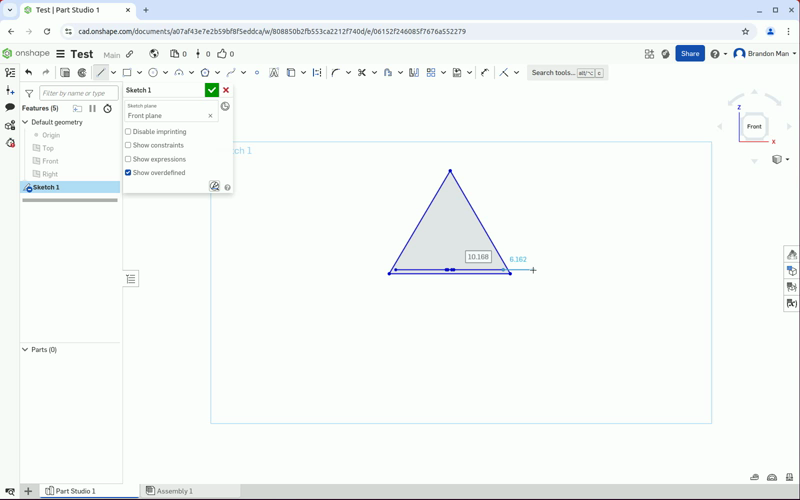
mouse_move(480, 230)
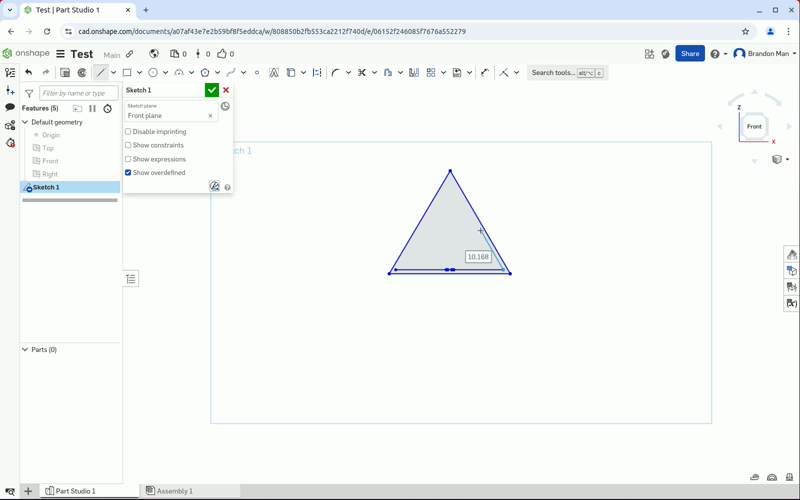
click(480, 230)
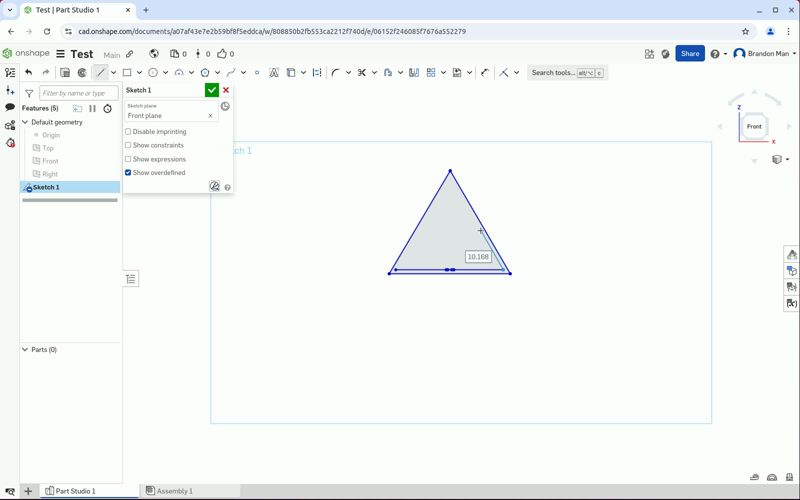
key_up(shift)
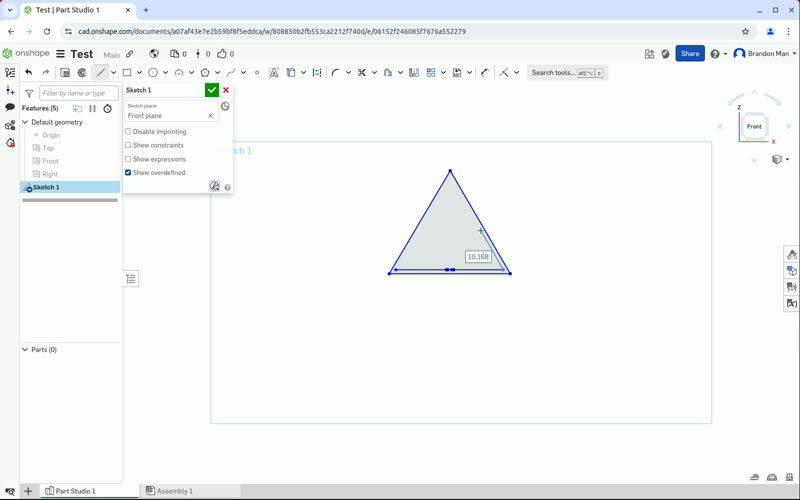
key_down(shift)
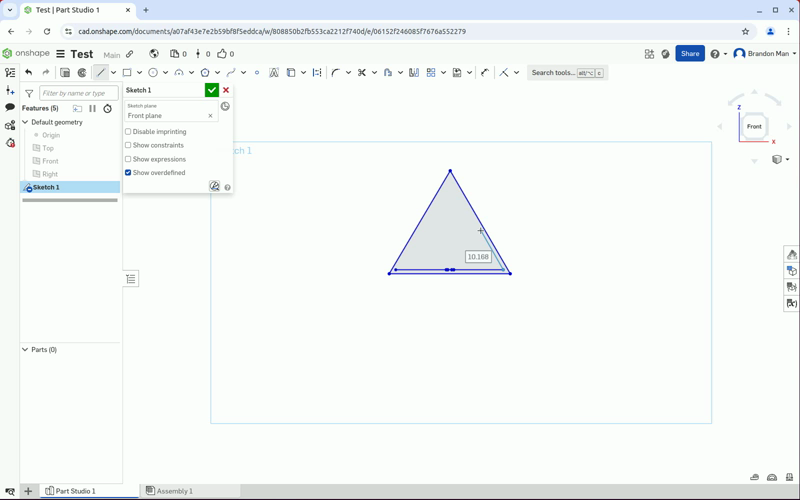
mouse_move(510, 230)
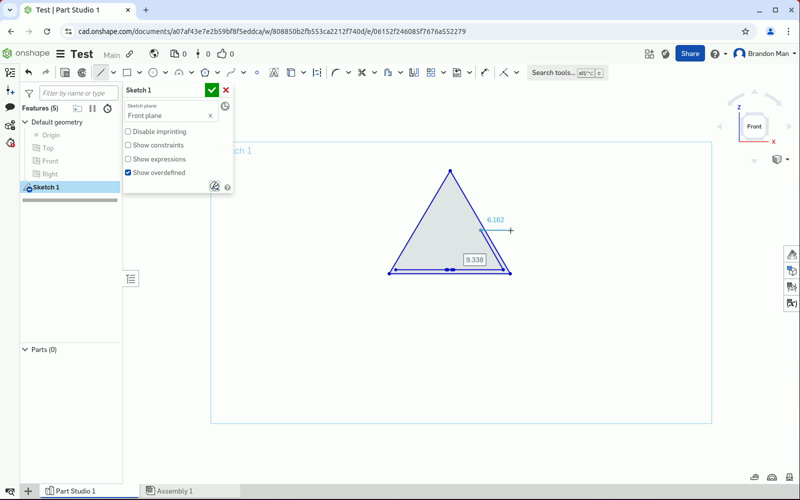
mouse_move(471, 216)
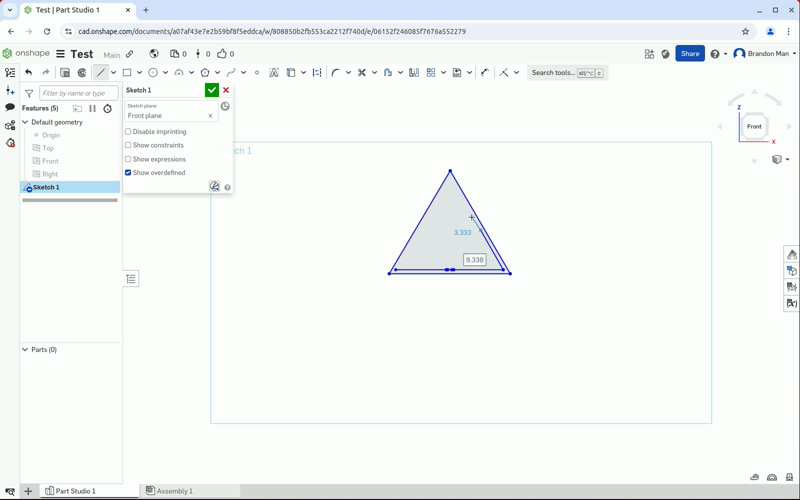
click(471, 216)
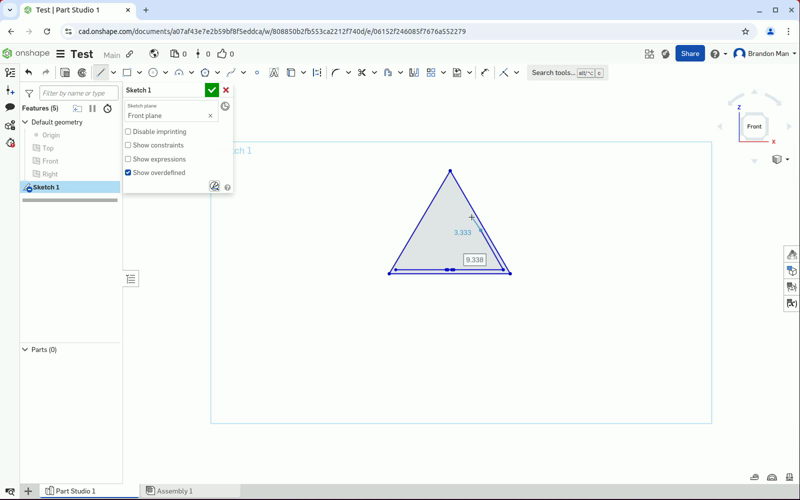
key_up(shift)
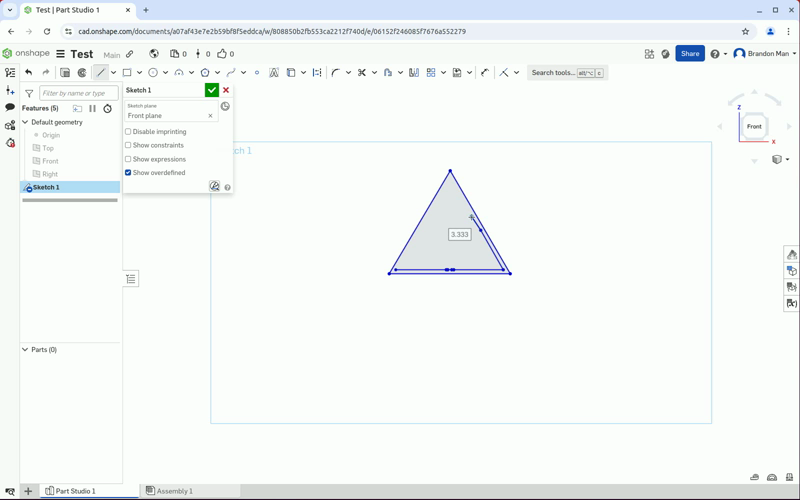
key_down(shift)
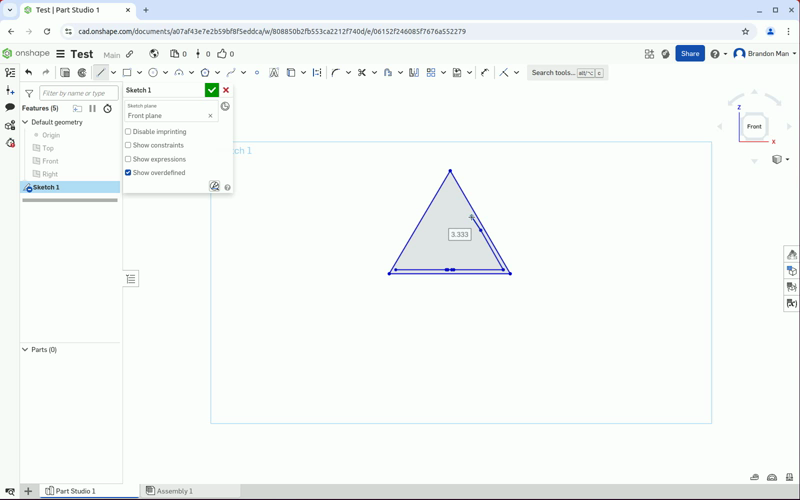
mouse_move(501, 216)
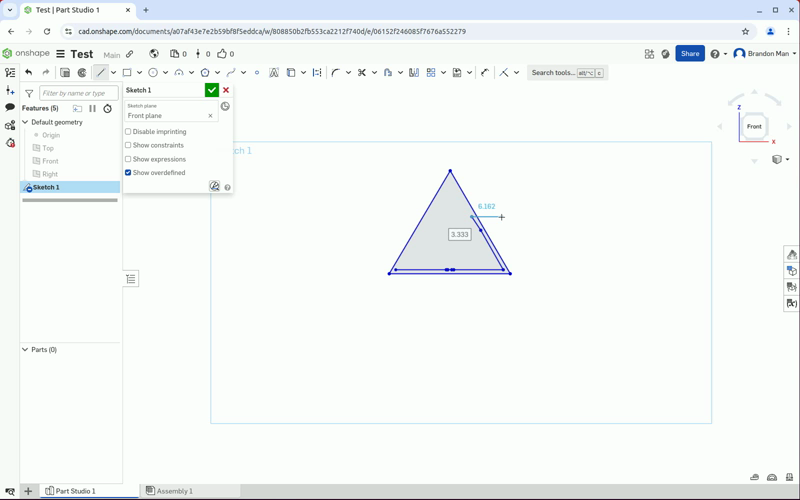
mouse_move(451, 182)
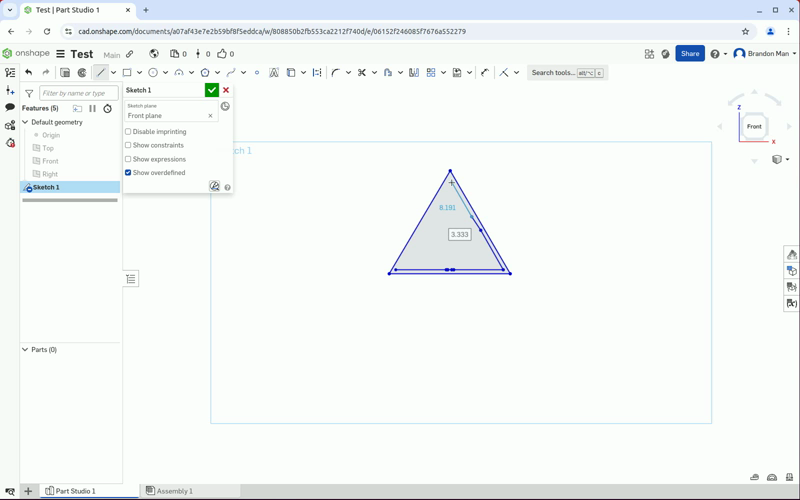
click(451, 182)
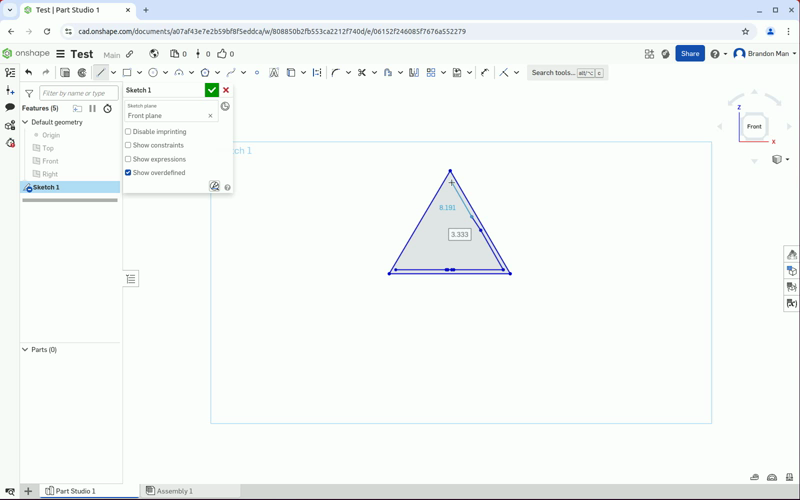
key_up(shift)
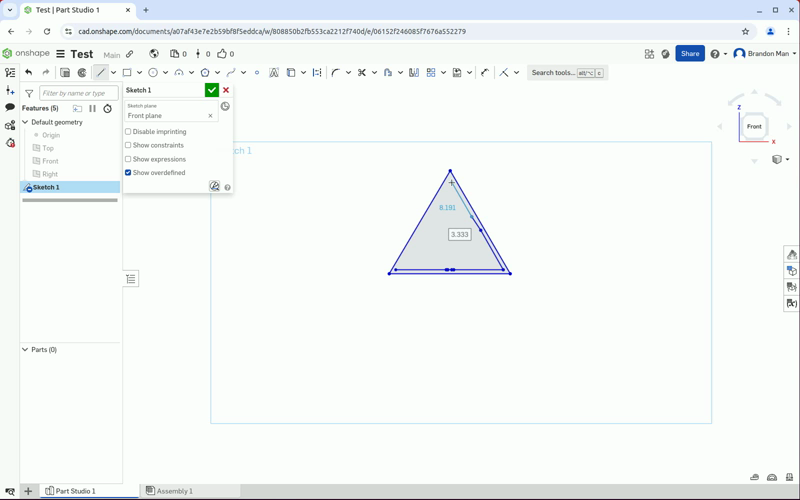
key_down(shift)
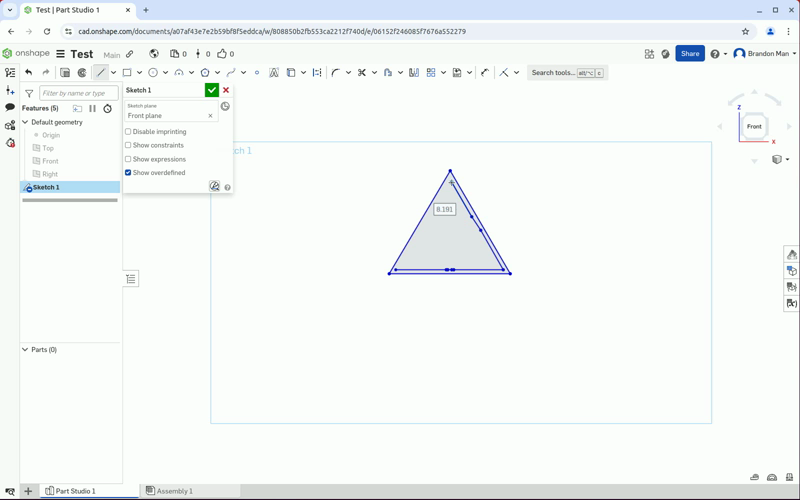
mouse_move(481, 182)
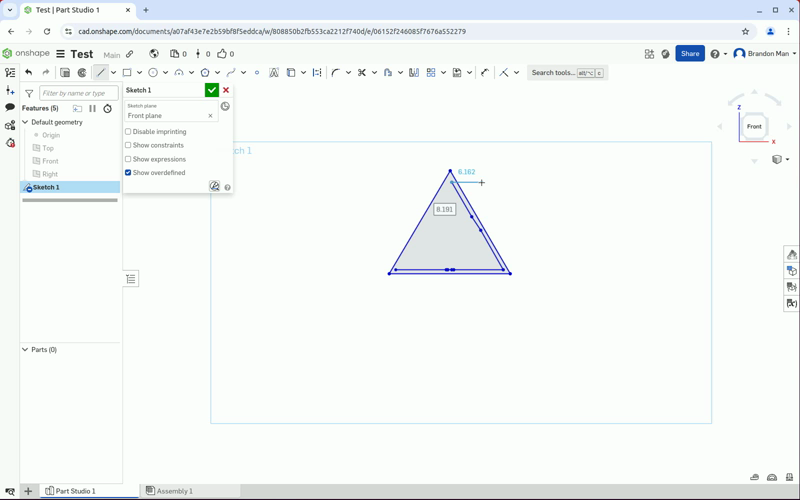
mouse_move(450, 178)
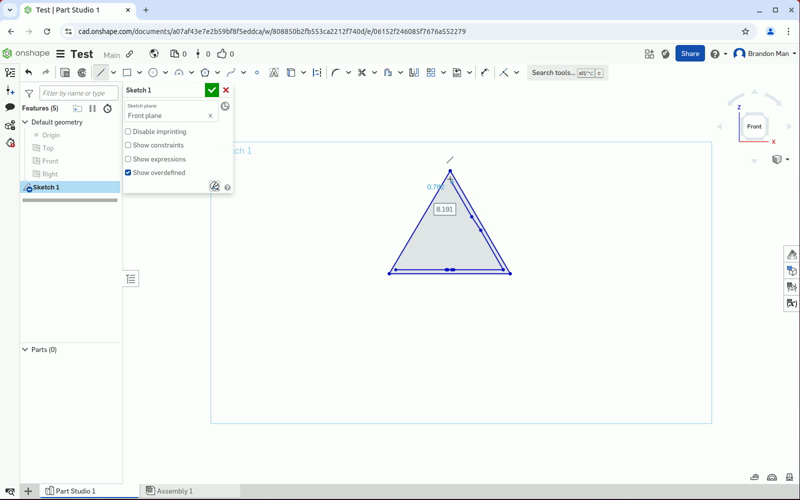
scroll(6)
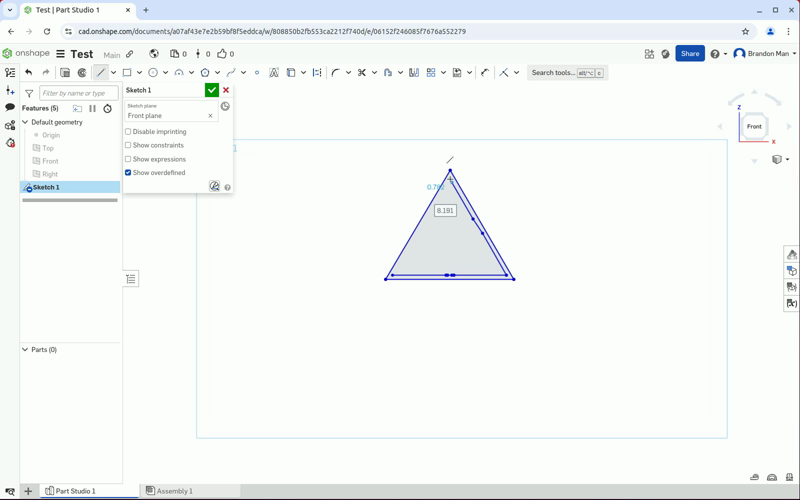
scroll(6)
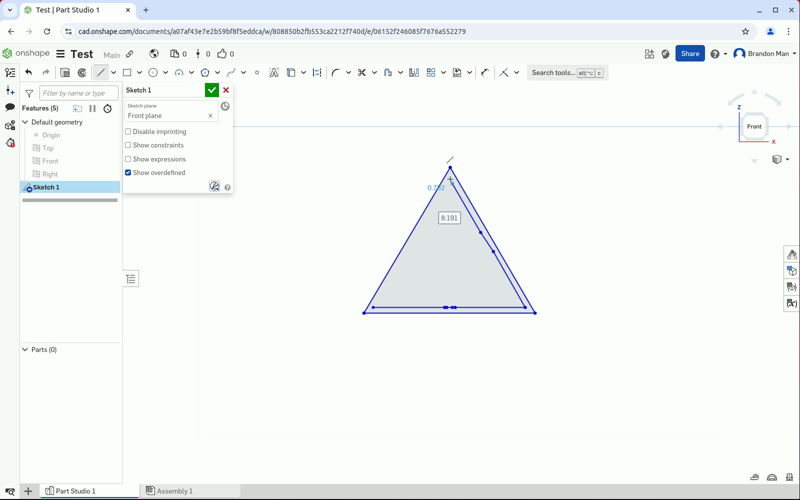
scroll(6)
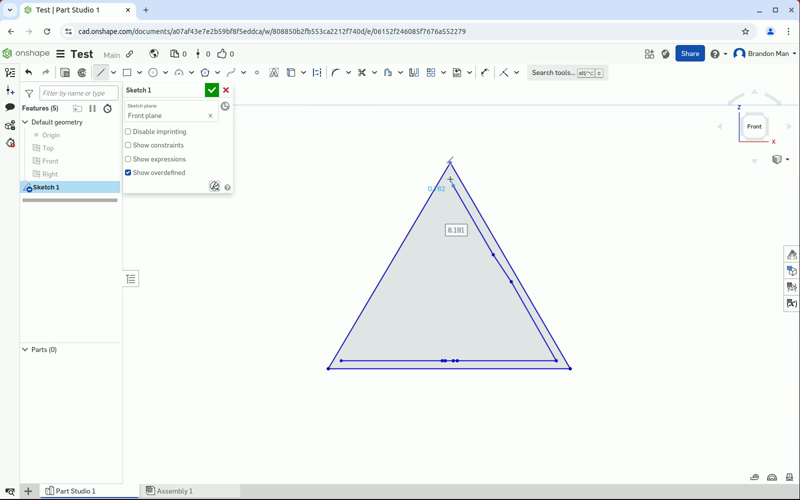
scroll(6)
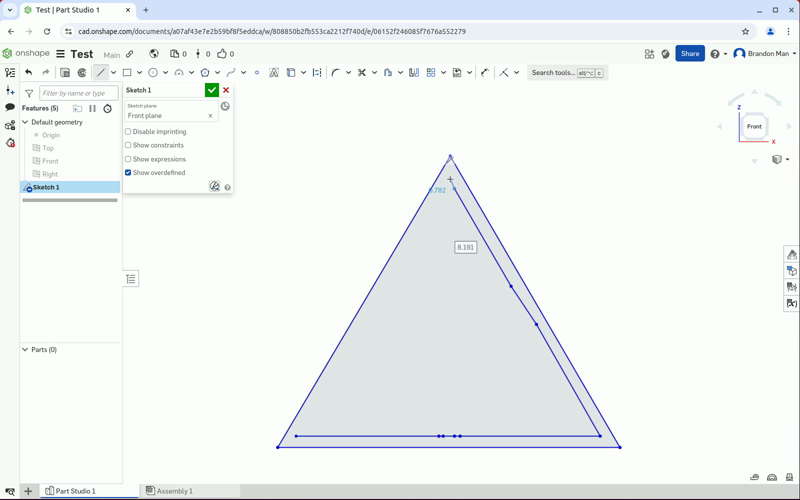
scroll(6)
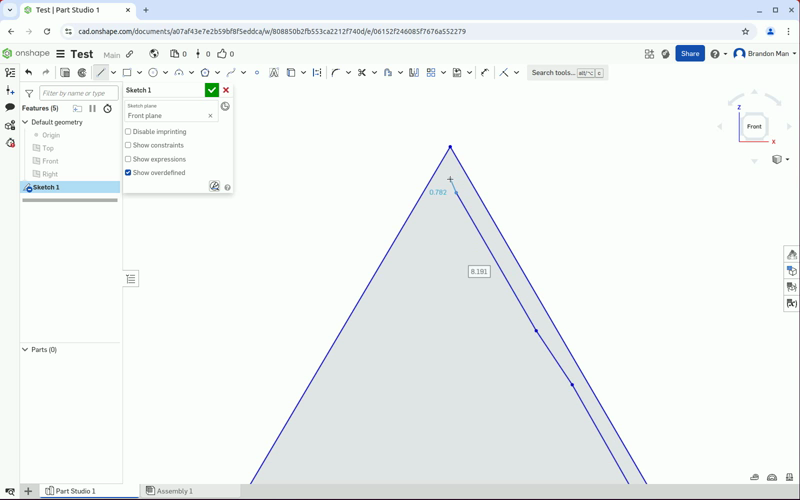
scroll(6)
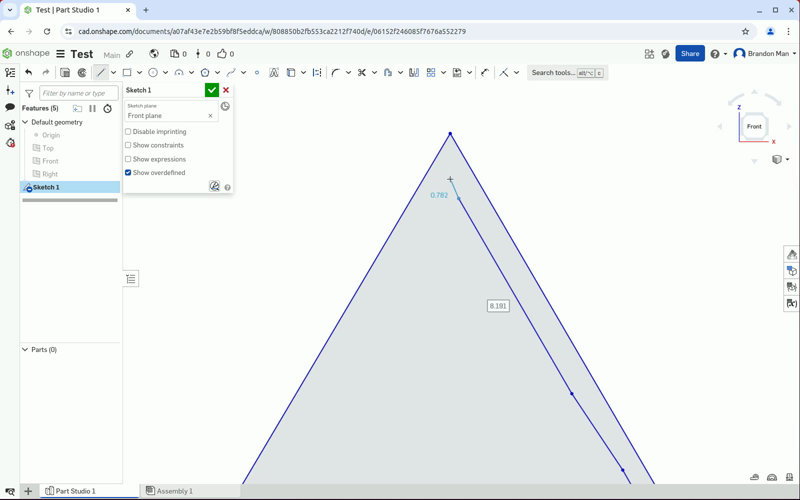
scroll(6)
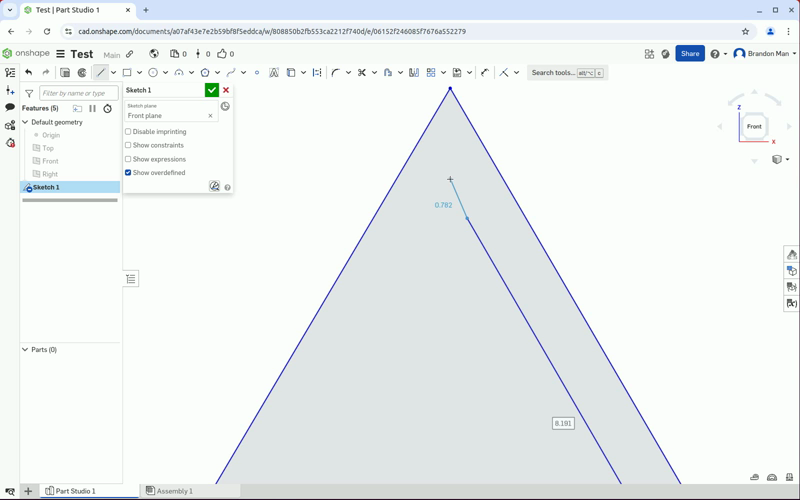
click(450, 178)
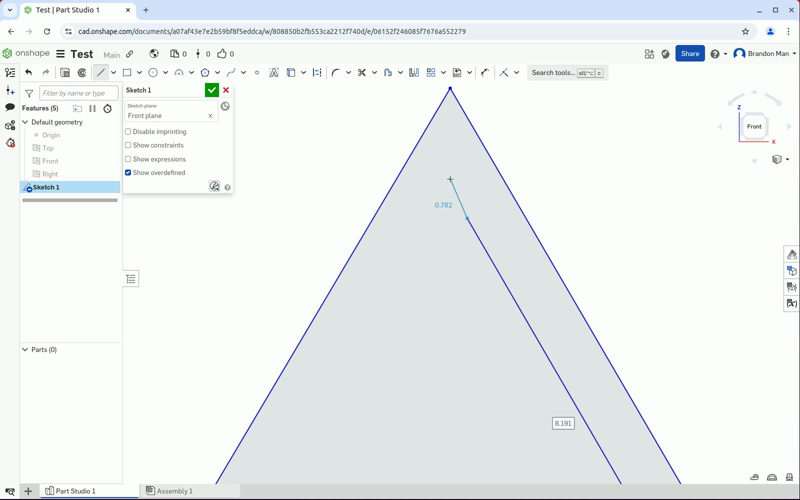
scroll(-6)
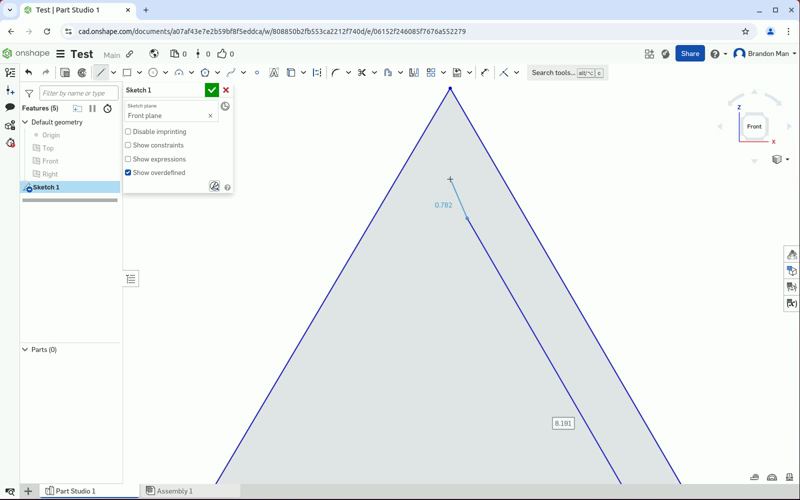
scroll(-6)
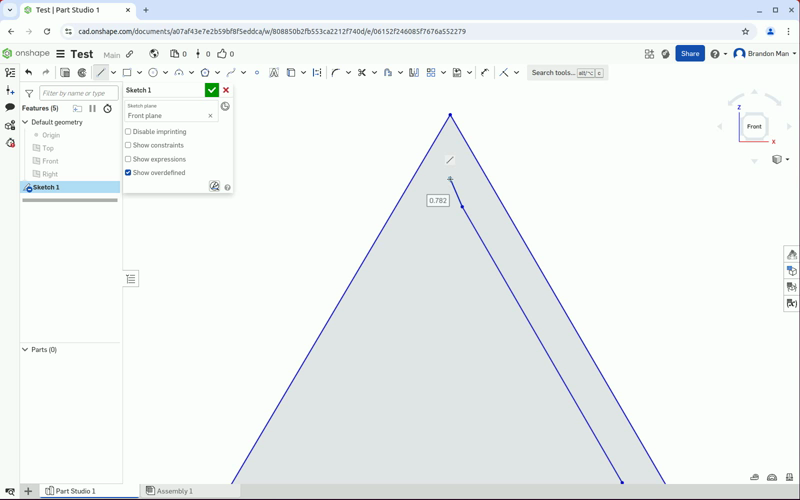
scroll(-6)
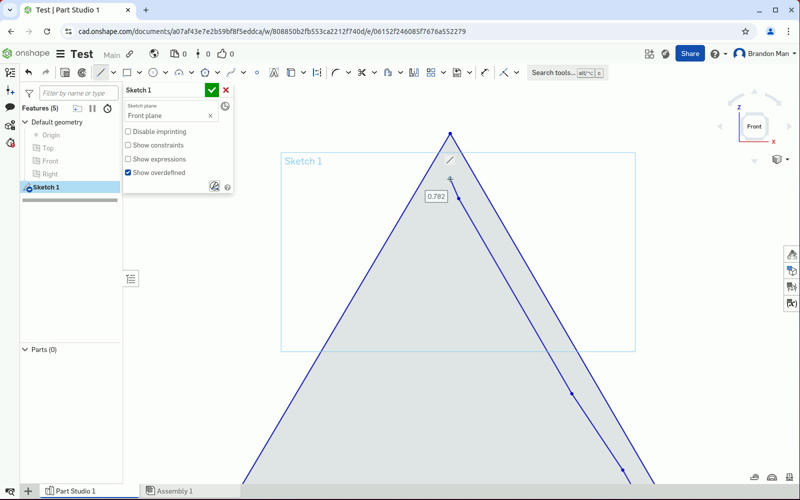
scroll(-6)
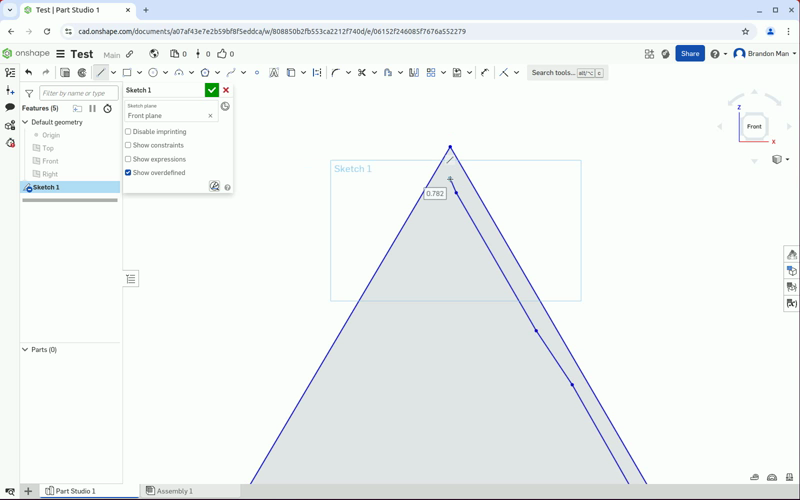
scroll(-6)
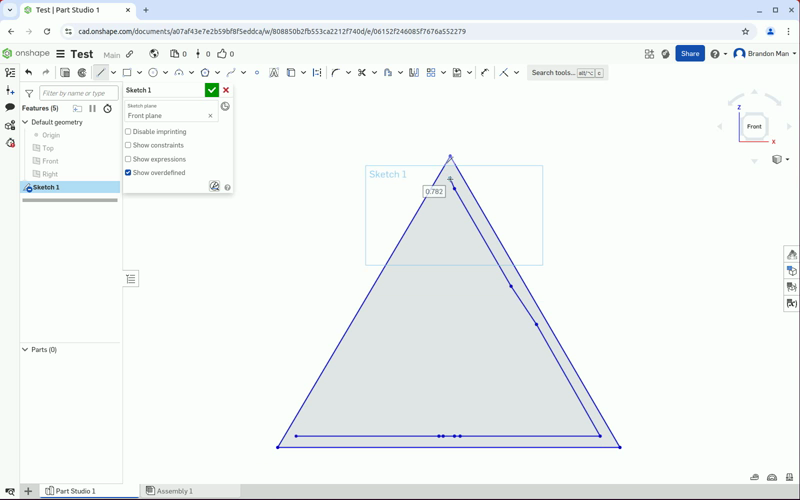
scroll(-6)
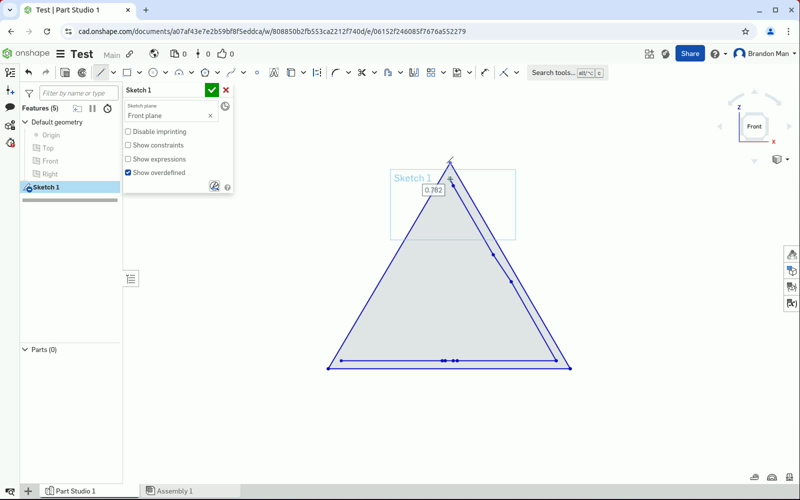
scroll(-6)
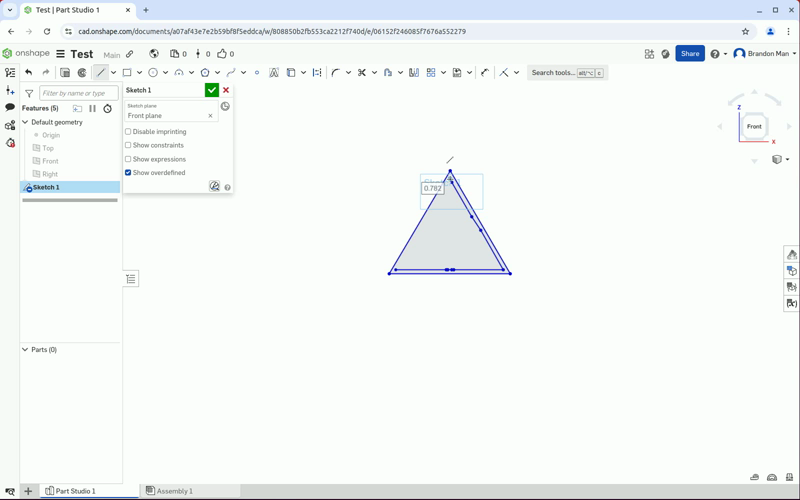
key_up(shift)
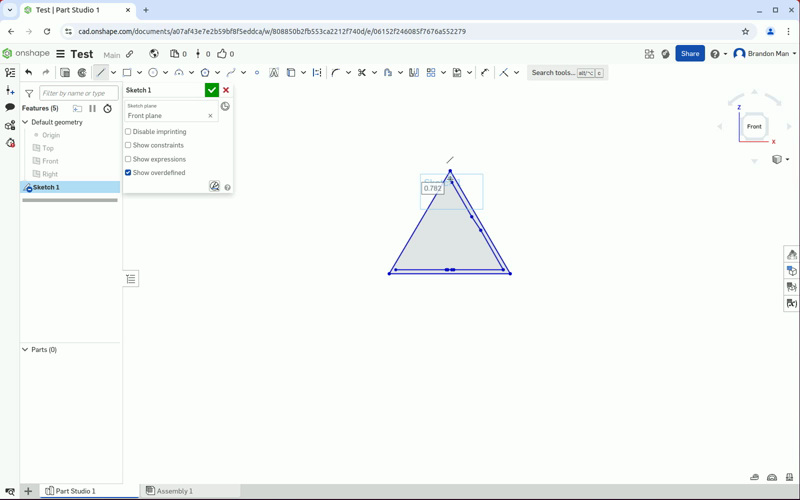
key_down(shift)
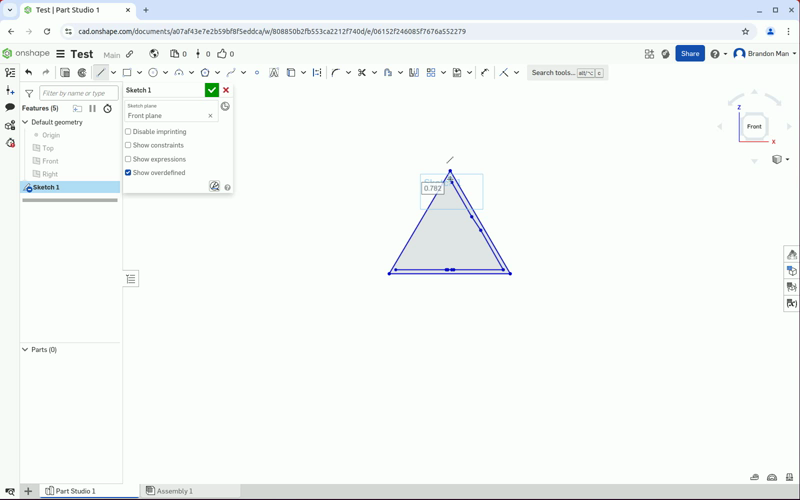
mouse_move(480, 178)
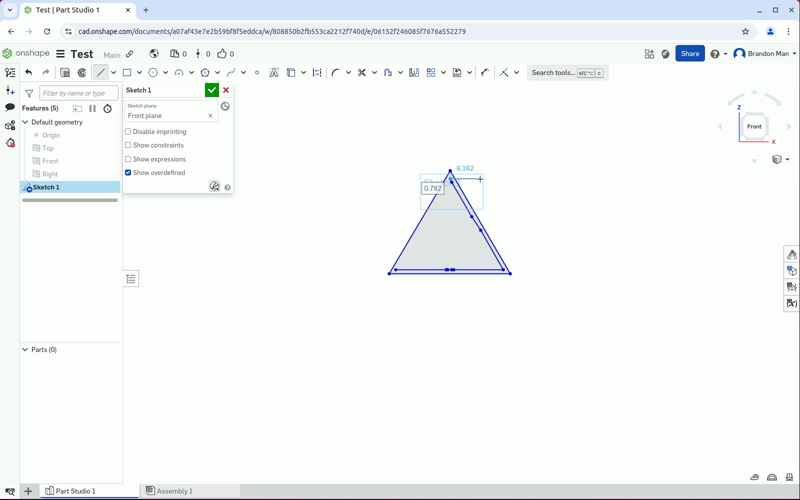
mouse_move(447, 182)
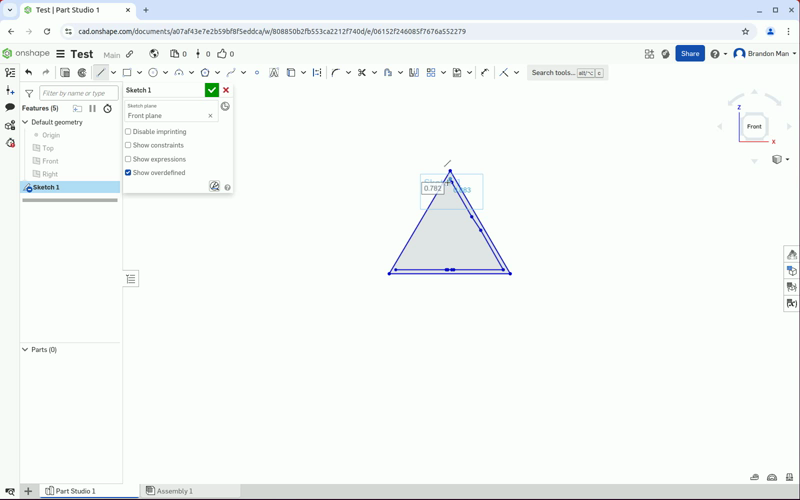
scroll(6)
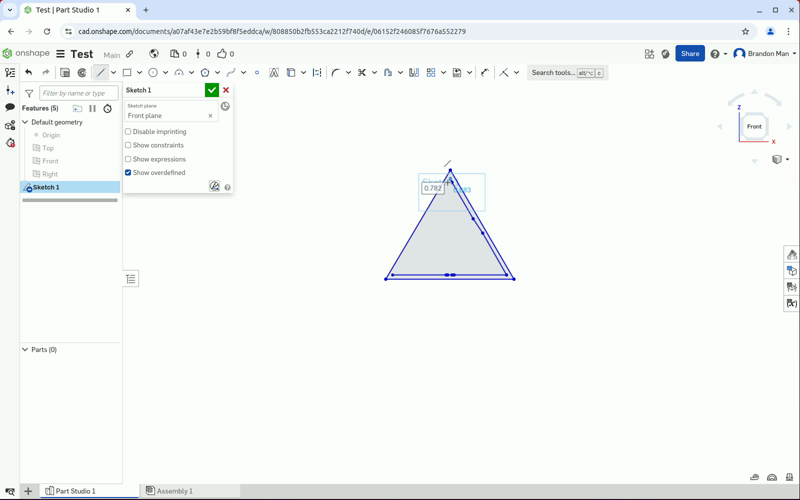
scroll(6)
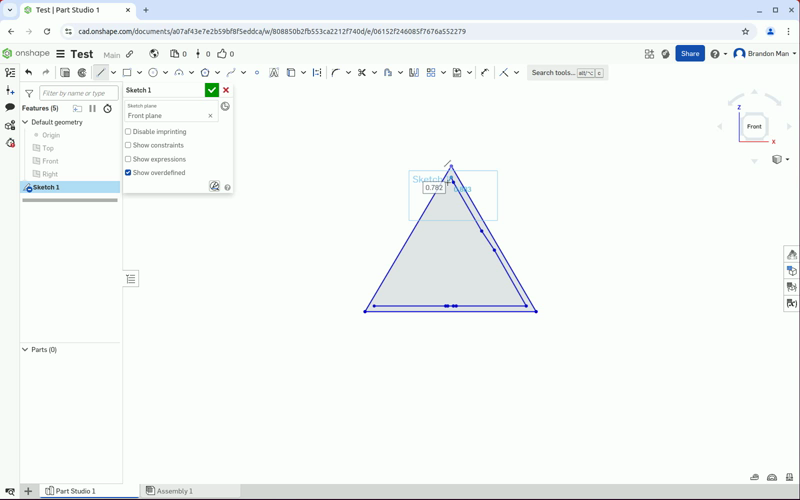
scroll(6)
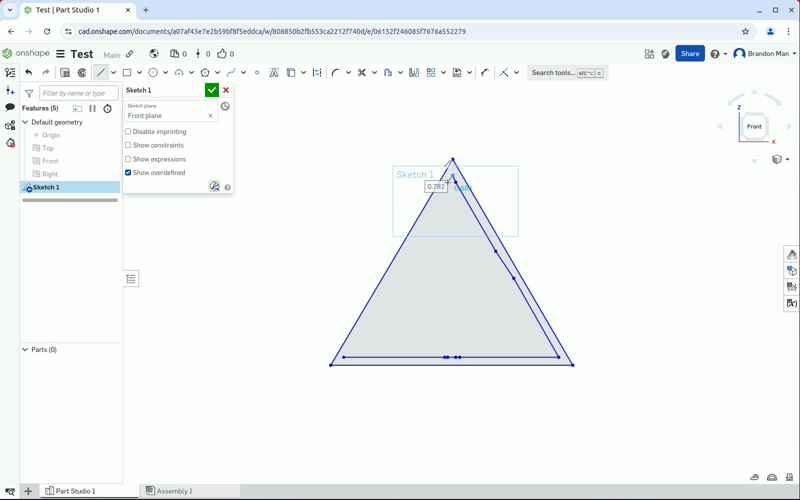
scroll(6)
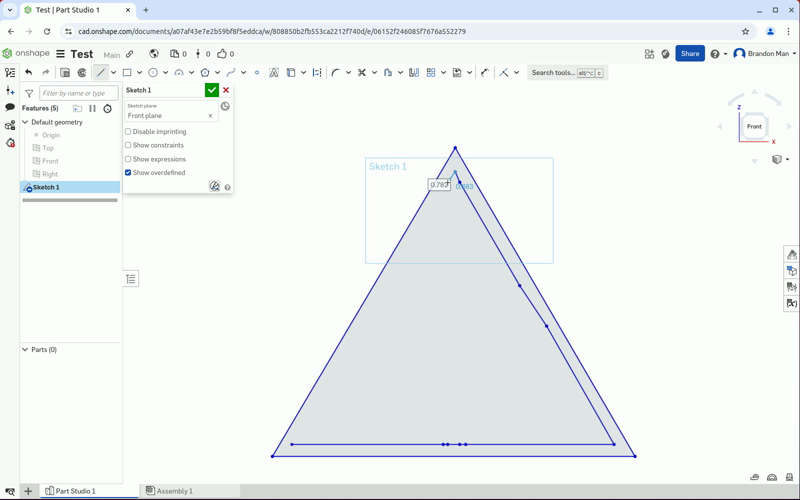
scroll(6)
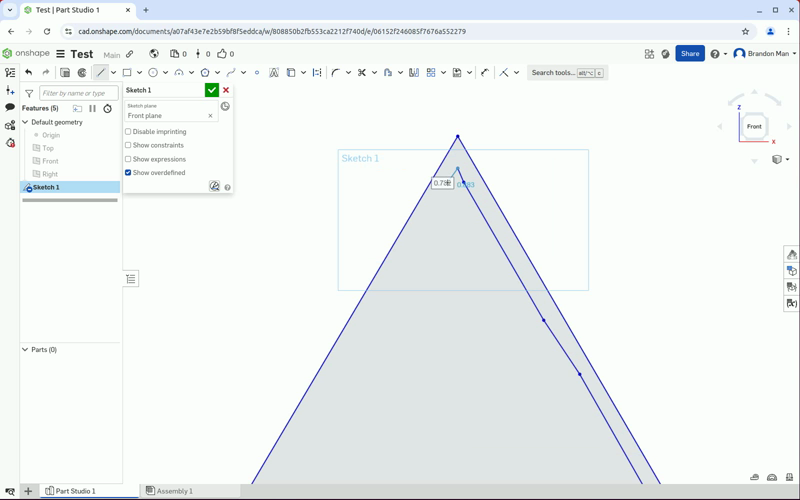
scroll(6)
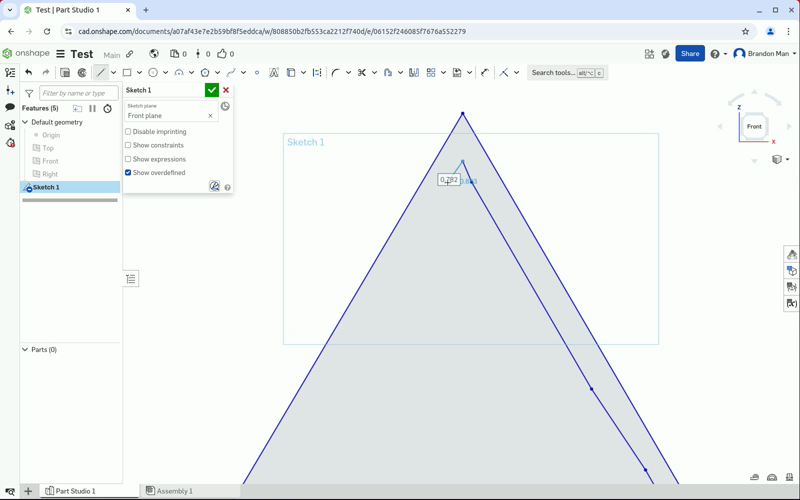
scroll(6)
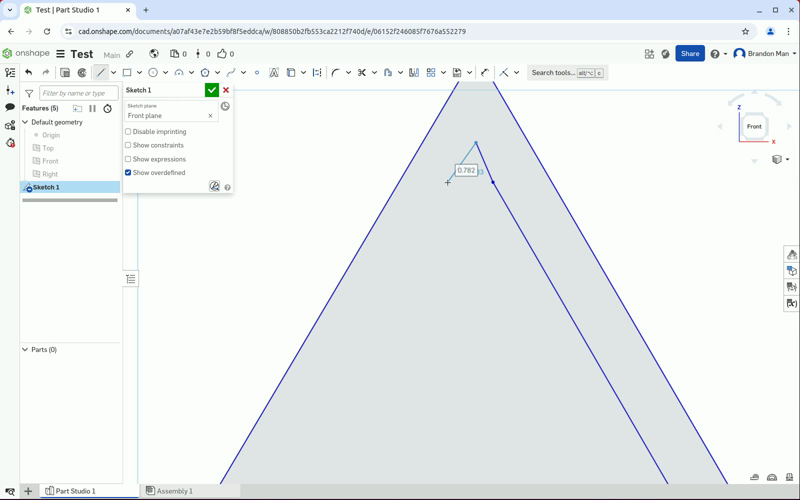
click(447, 182)
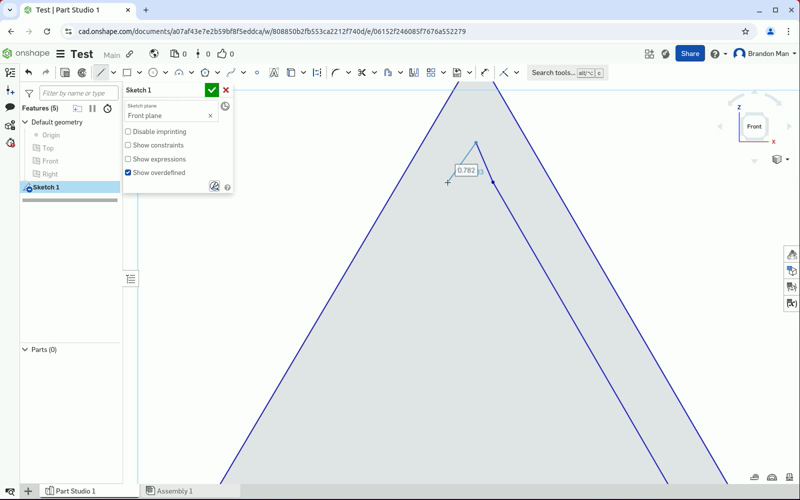
scroll(-6)
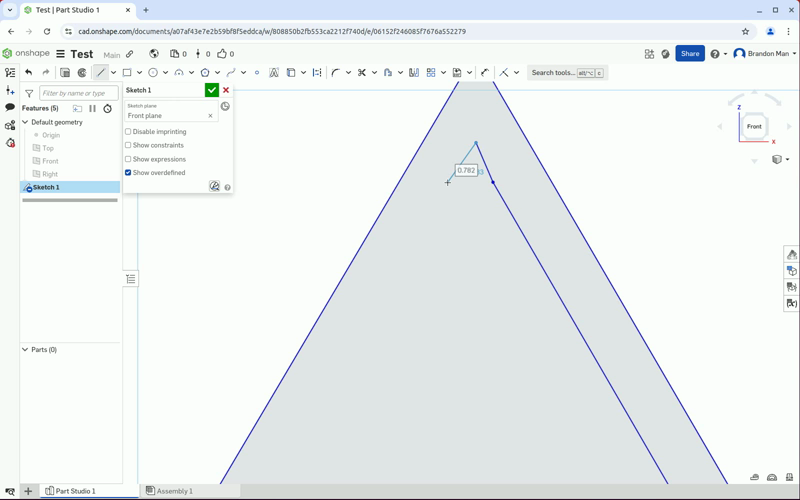
scroll(-6)
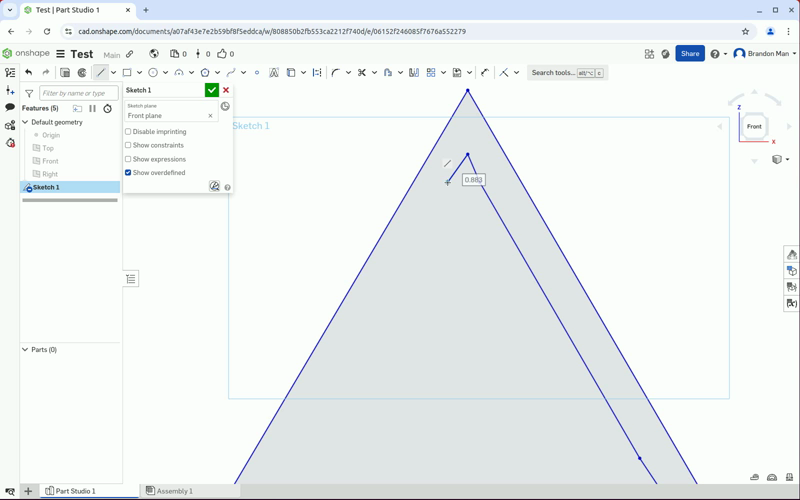
scroll(-6)
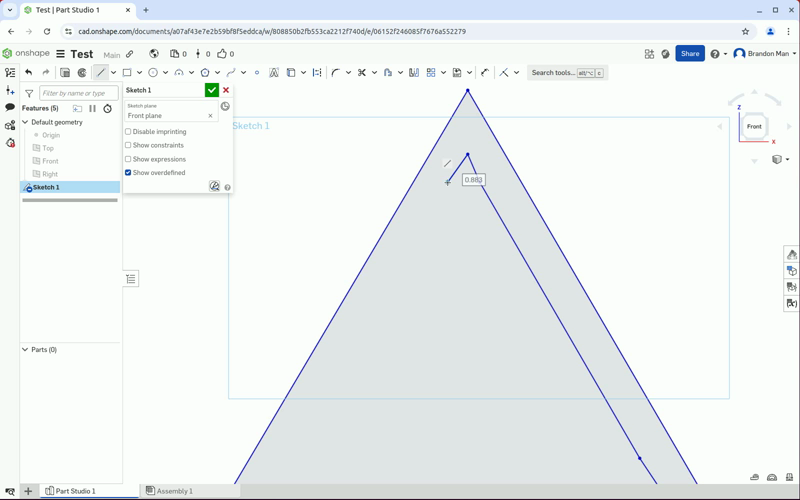
scroll(-6)
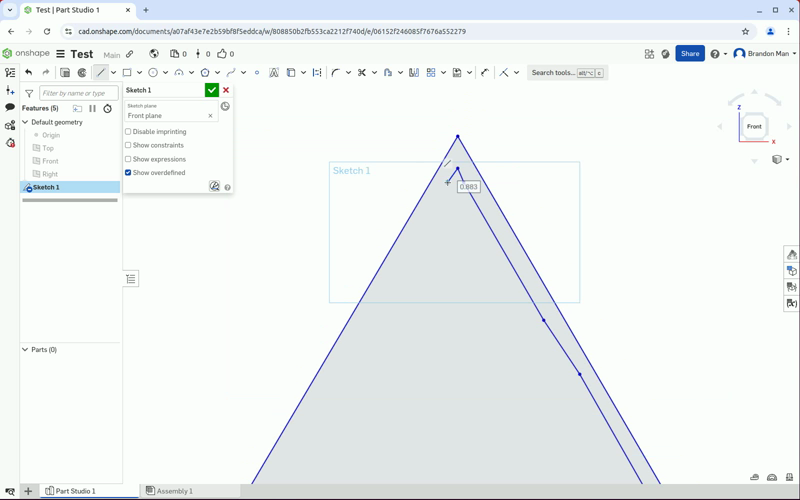
scroll(-6)
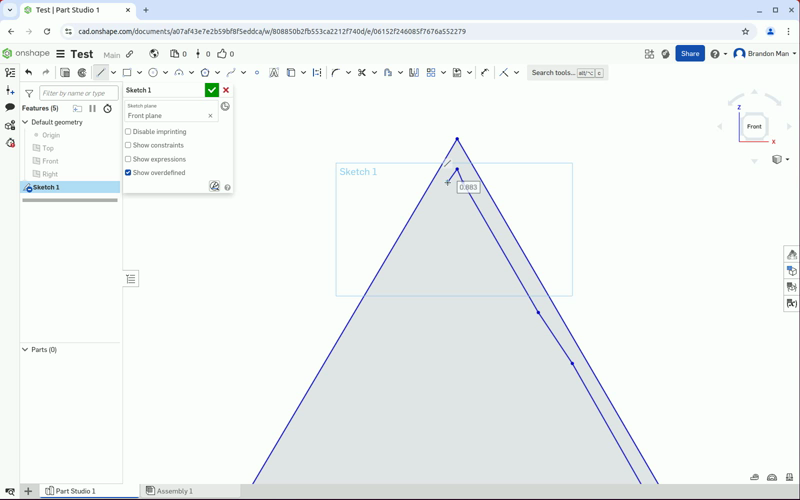
scroll(-6)
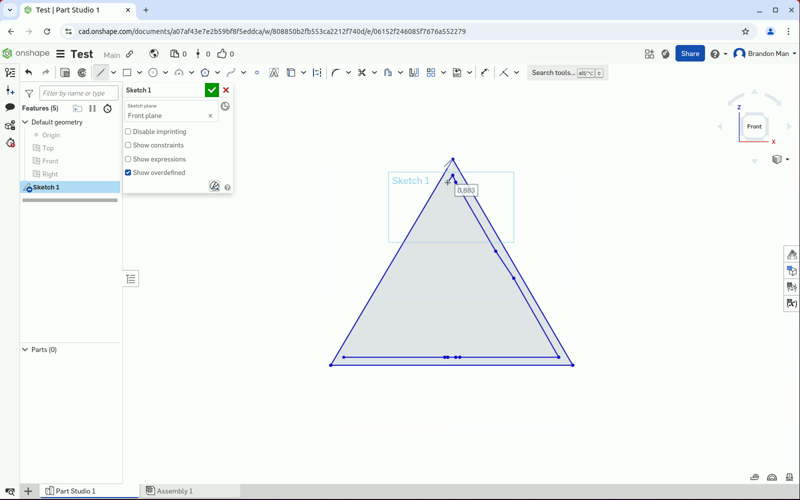
scroll(-6)
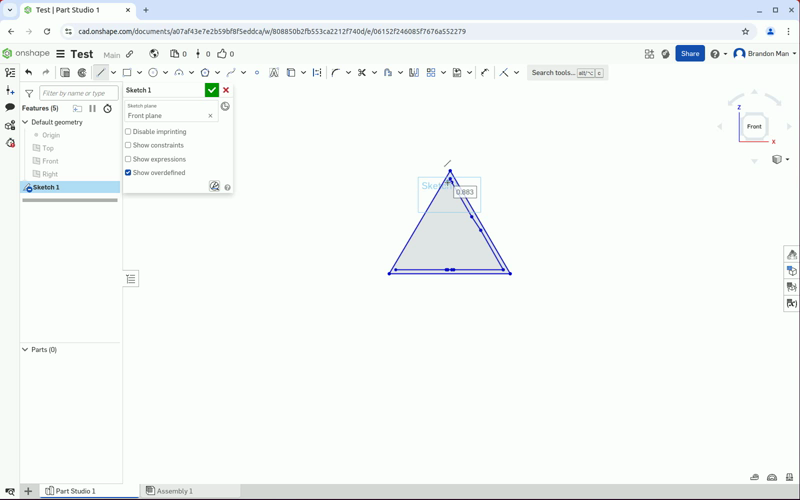
key_up(shift)
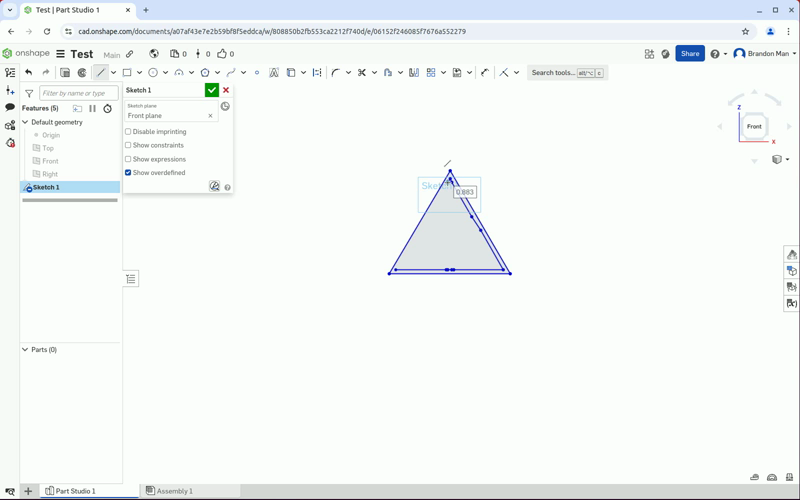
key_down(shift)
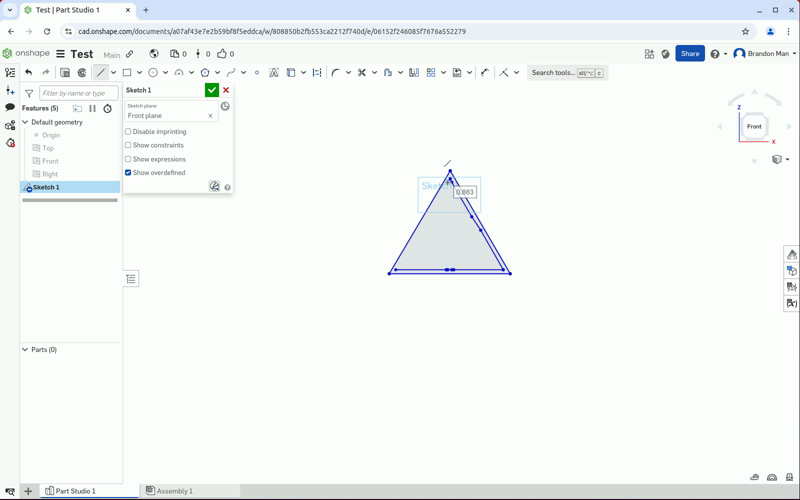
mouse_move(477, 182)
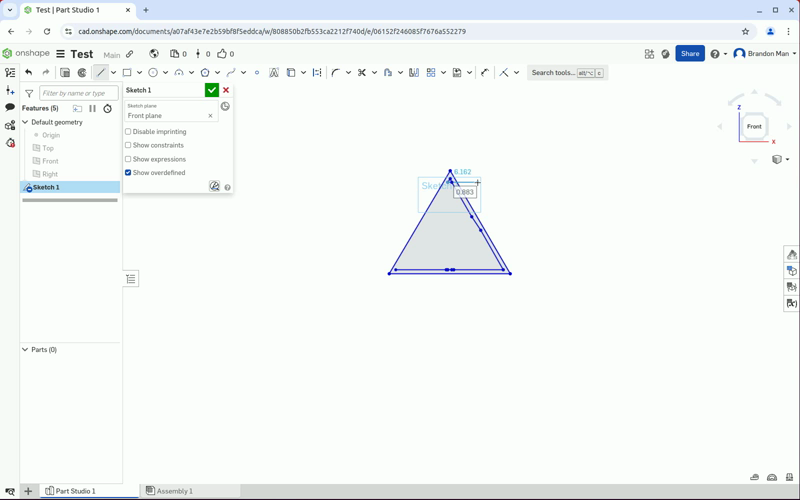
mouse_move(427, 217)
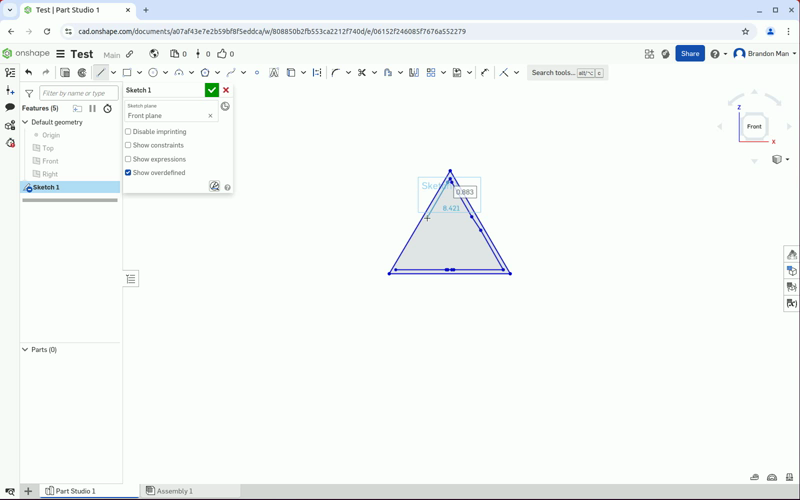
click(427, 217)
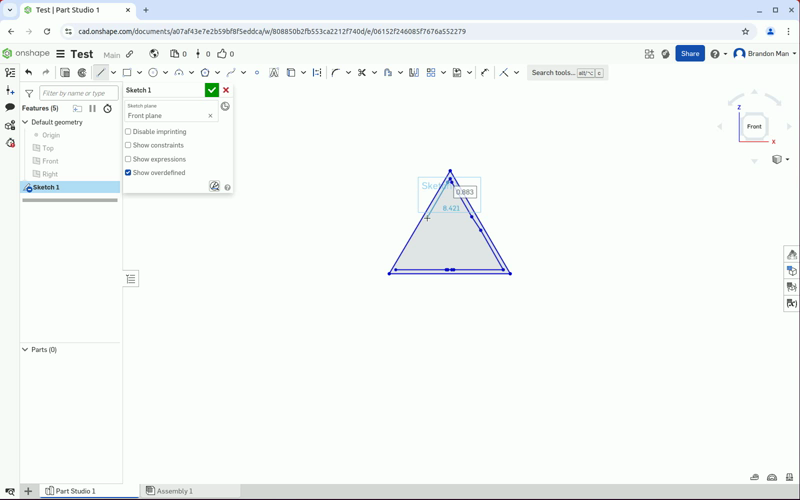
key_up(shift)
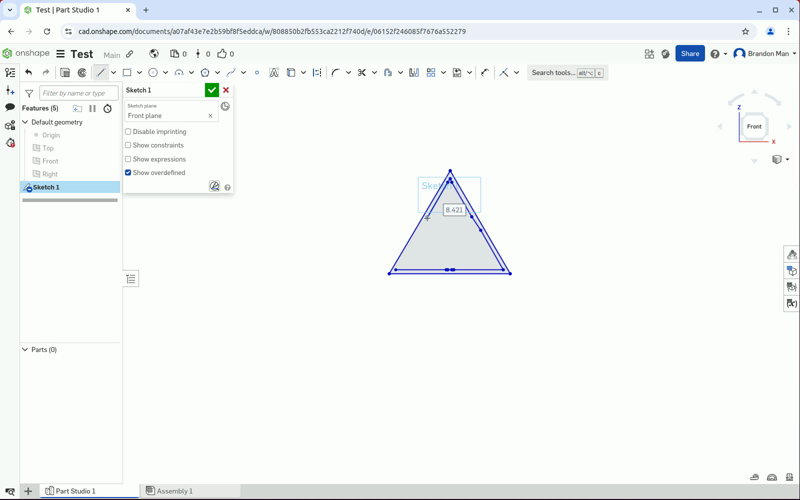
key_down(shift)
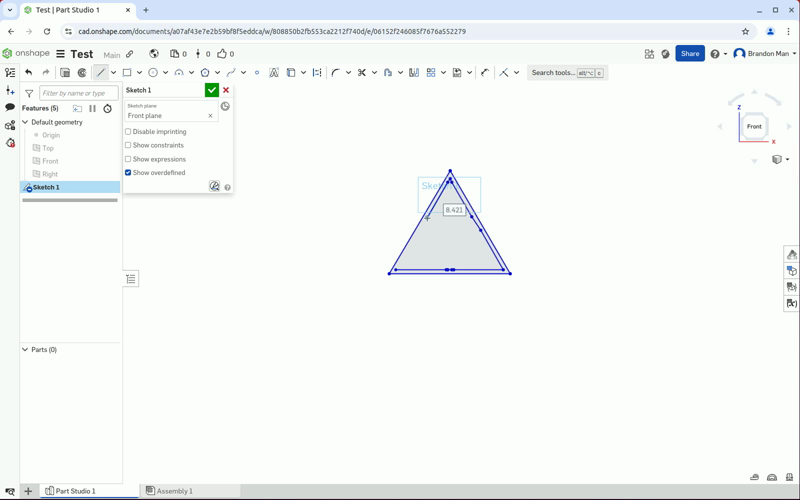
mouse_move(457, 217)
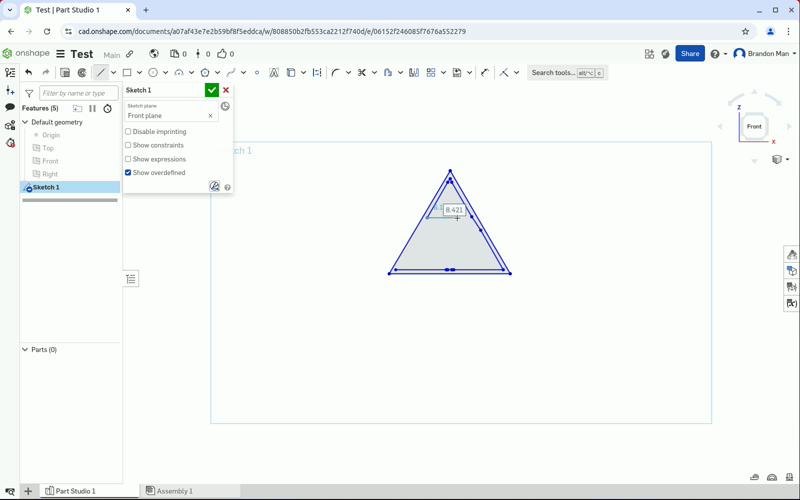
mouse_move(419, 229)
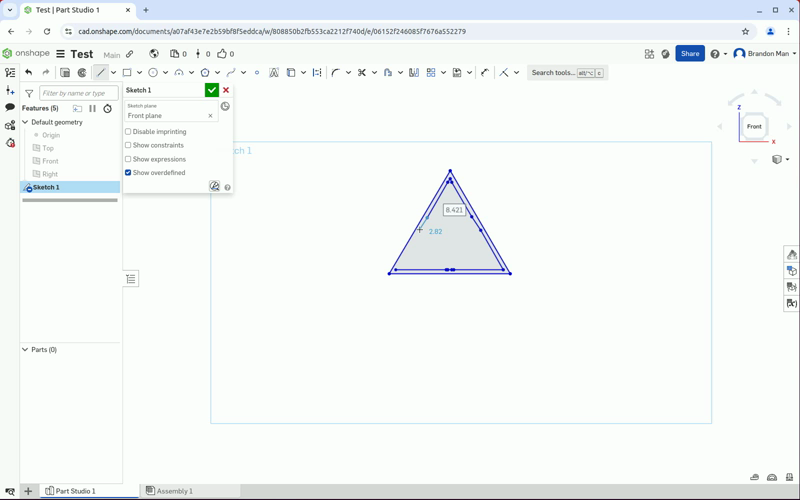
click(419, 229)
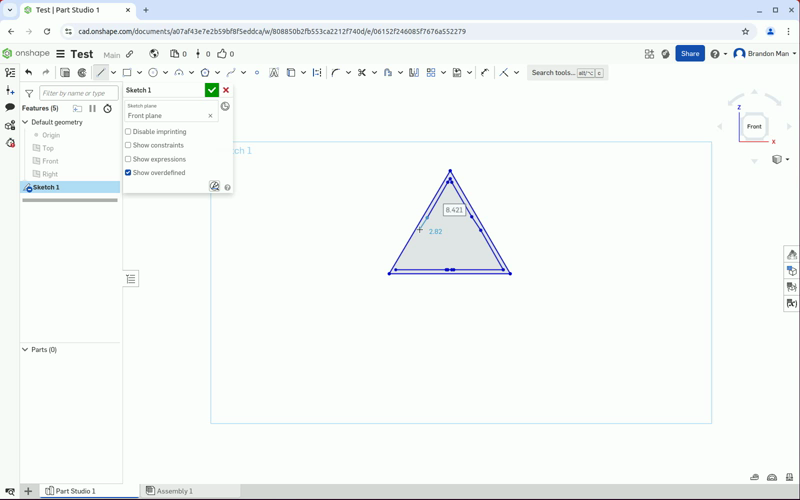
key_up(shift)
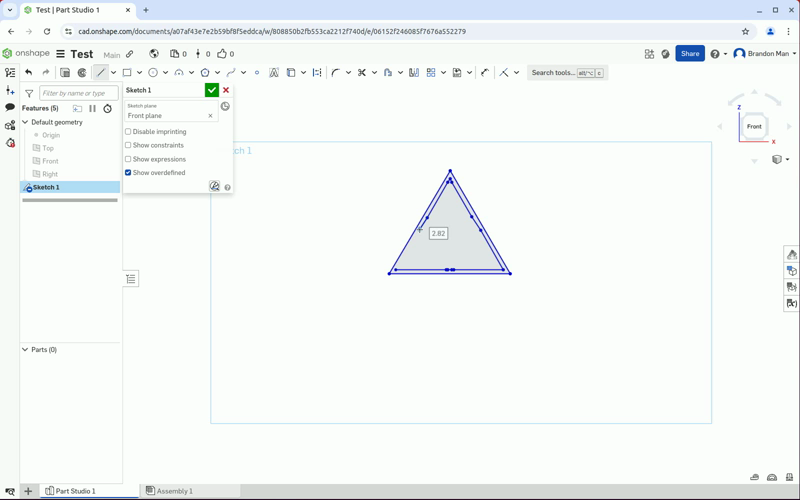
mouse_move(449, 229)
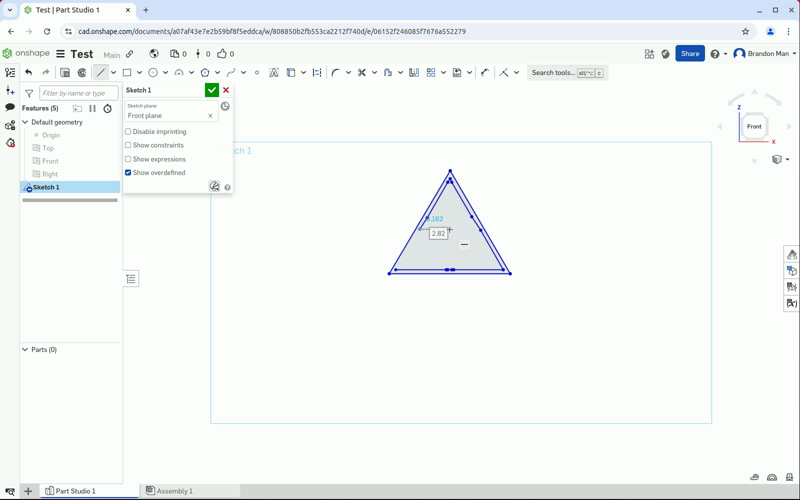
key_down(shift)
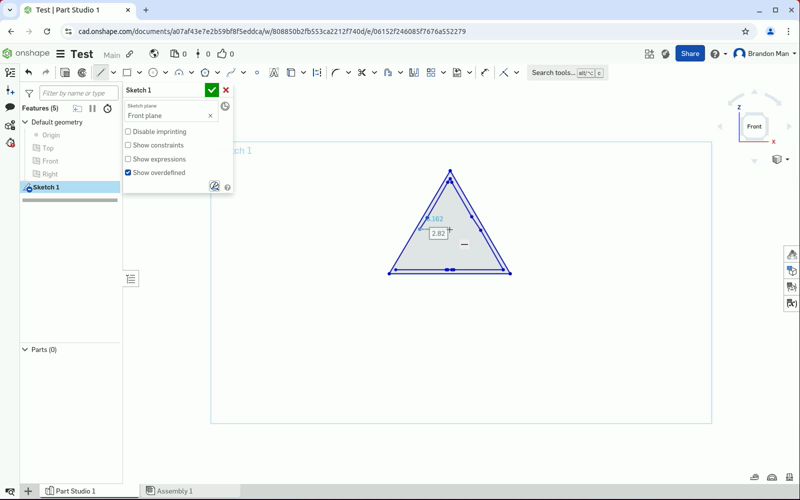
mouse_move(395, 269)
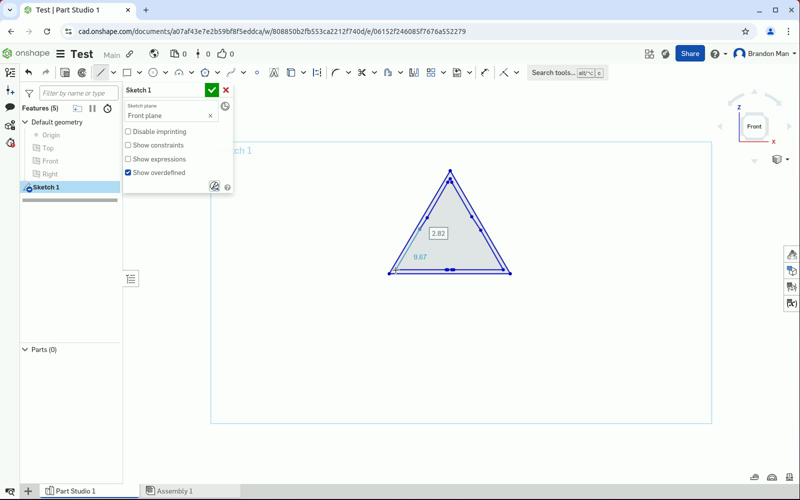
key_up(shift)
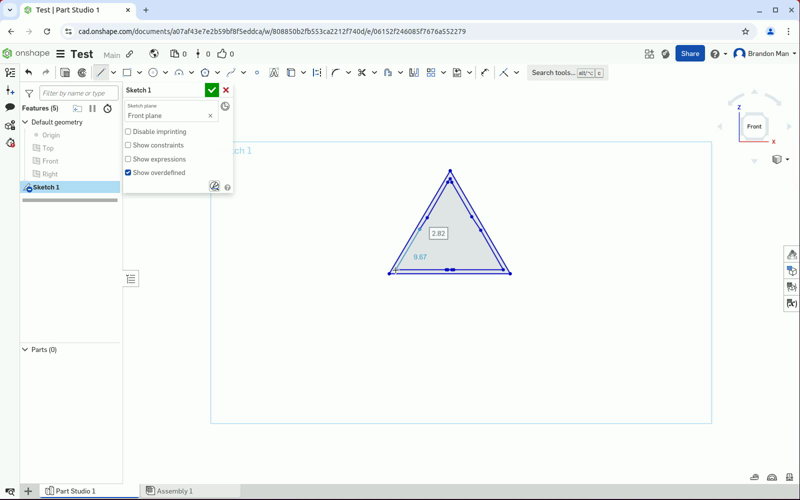
click(395, 269)
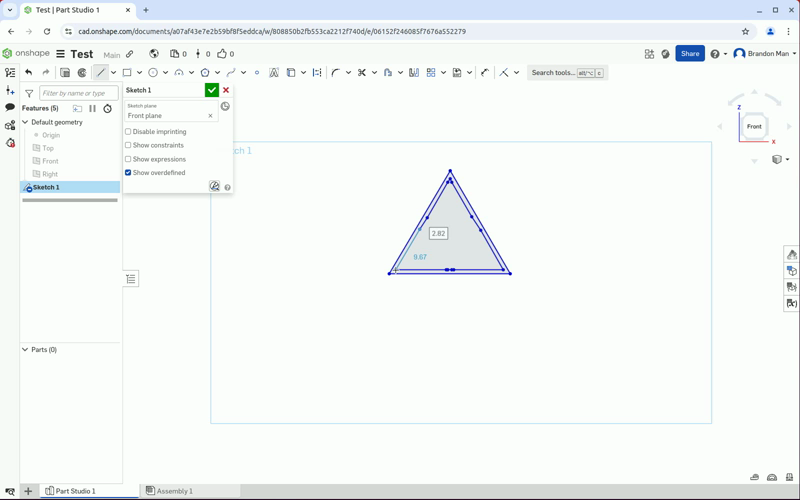
key(esc)
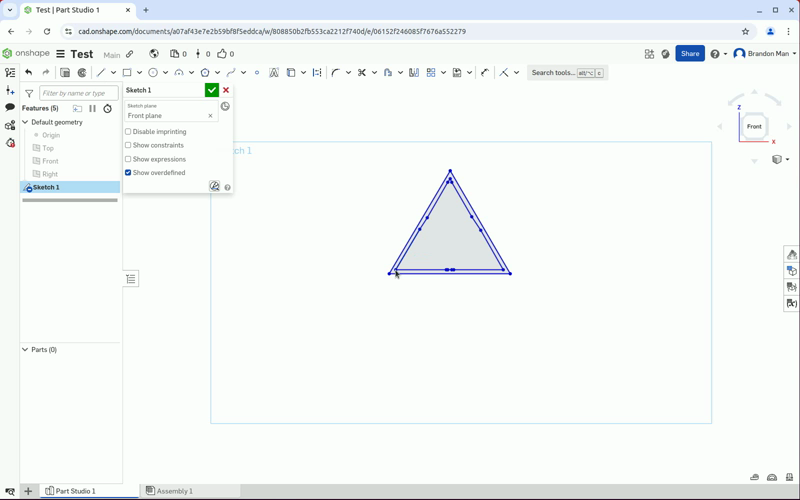
mouse_move(480, 224)
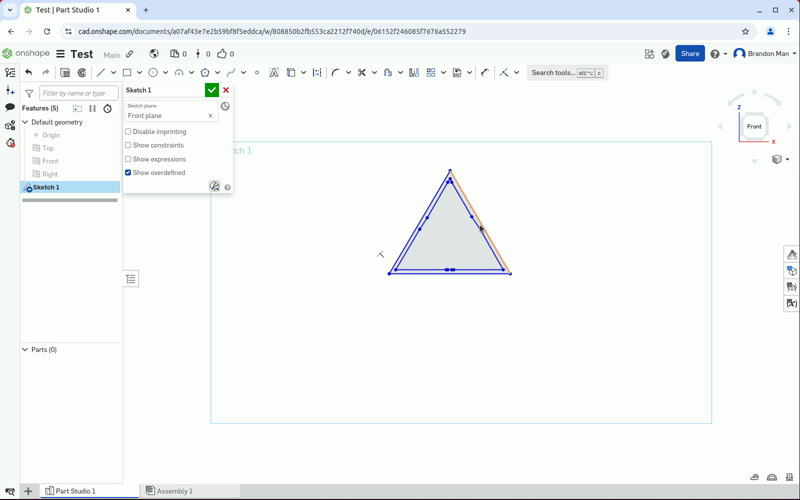
scroll(6)
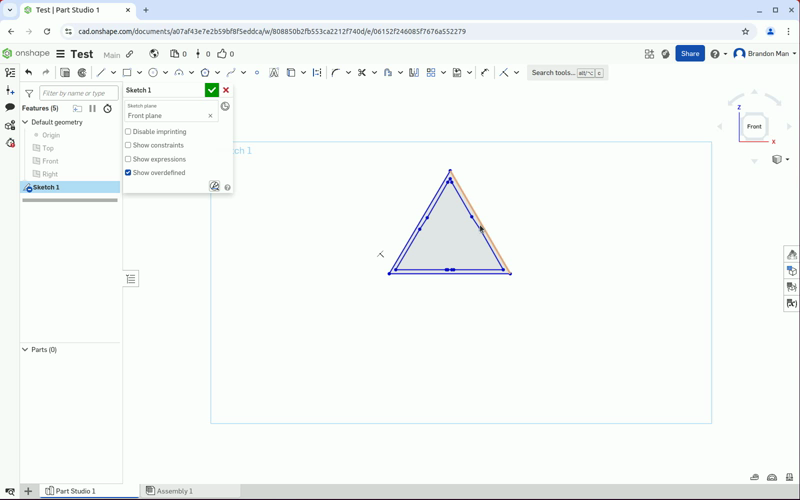
scroll(6)
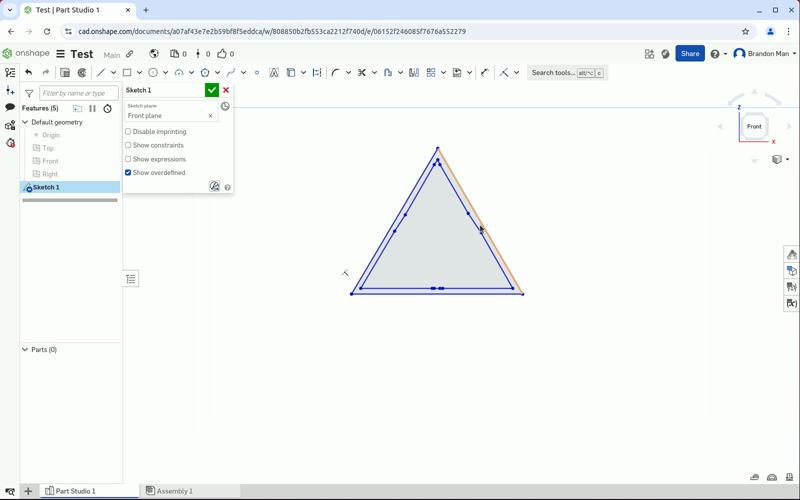
scroll(6)
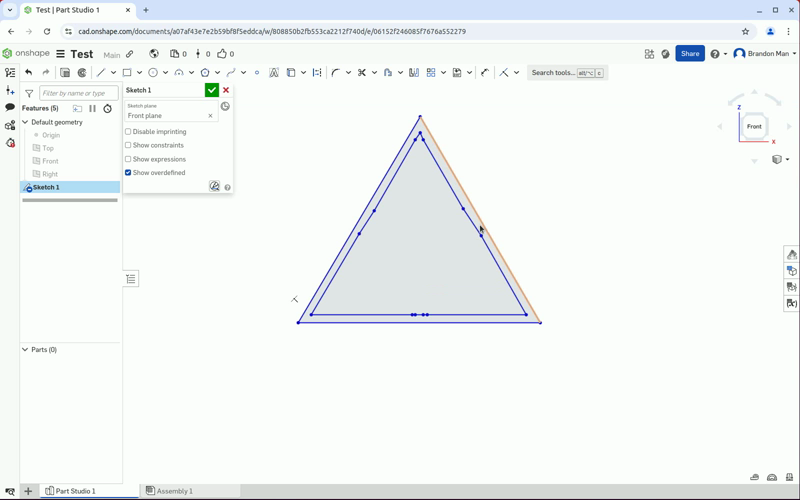
scroll(6)
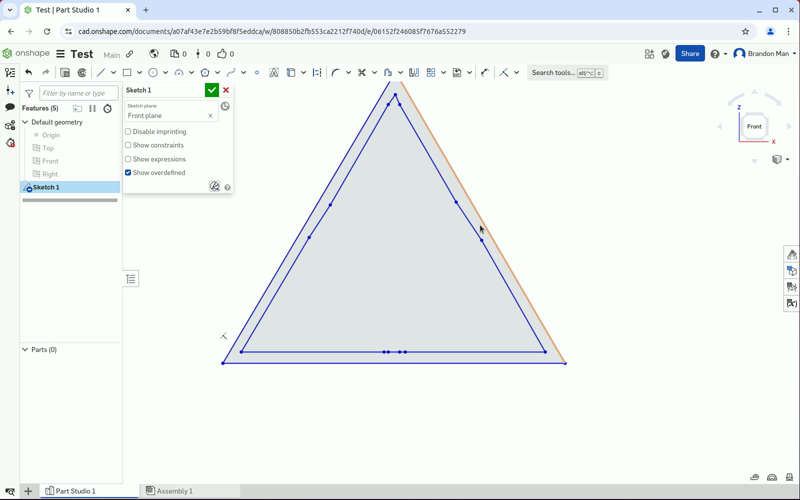
scroll(6)
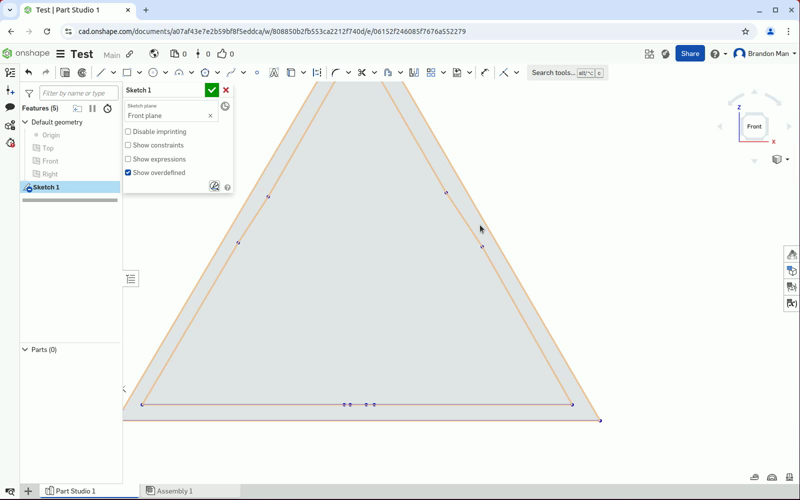
scroll(6)
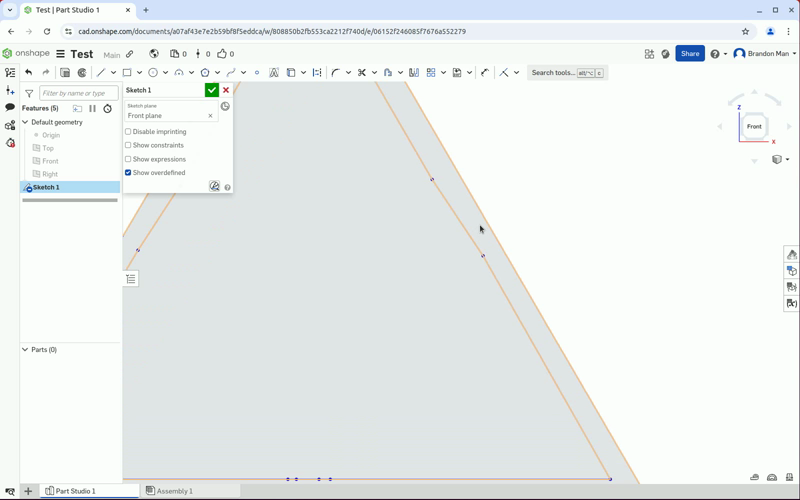
scroll(6)
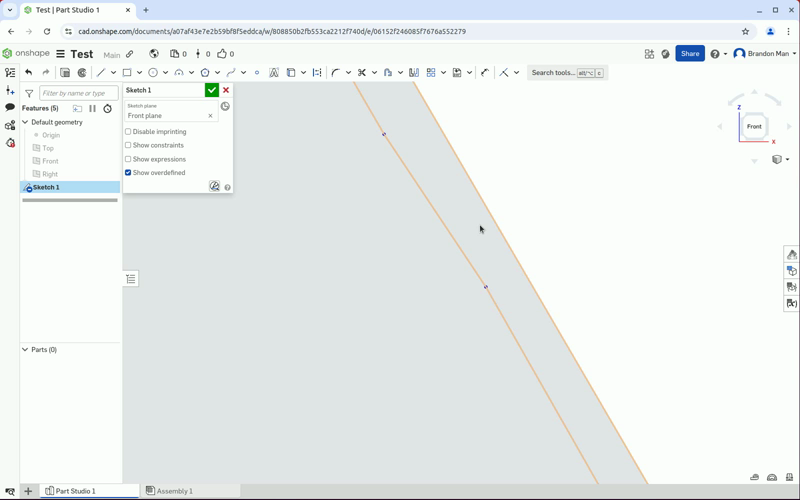
click(480, 224)
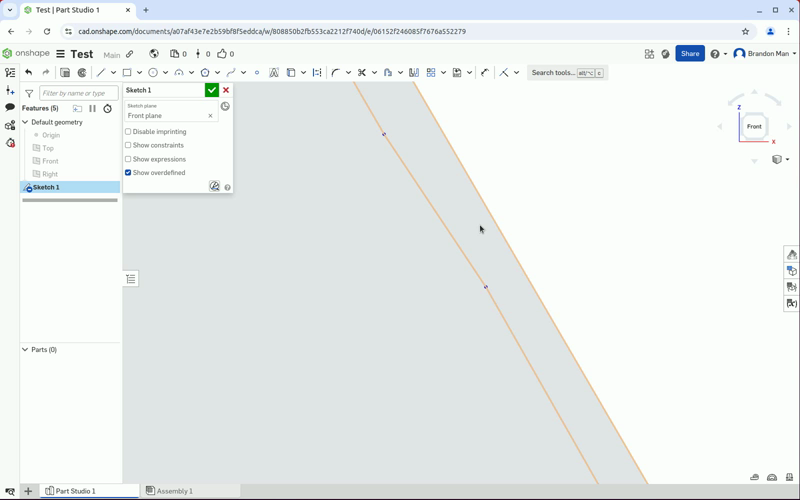
scroll(-6)
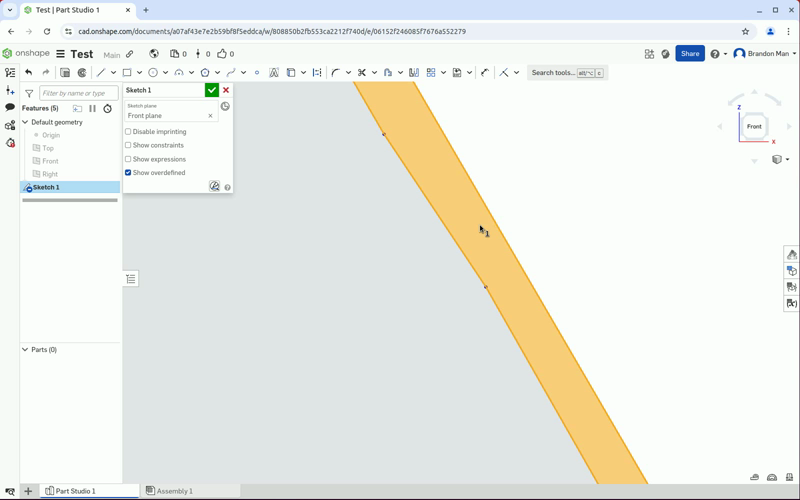
scroll(-6)
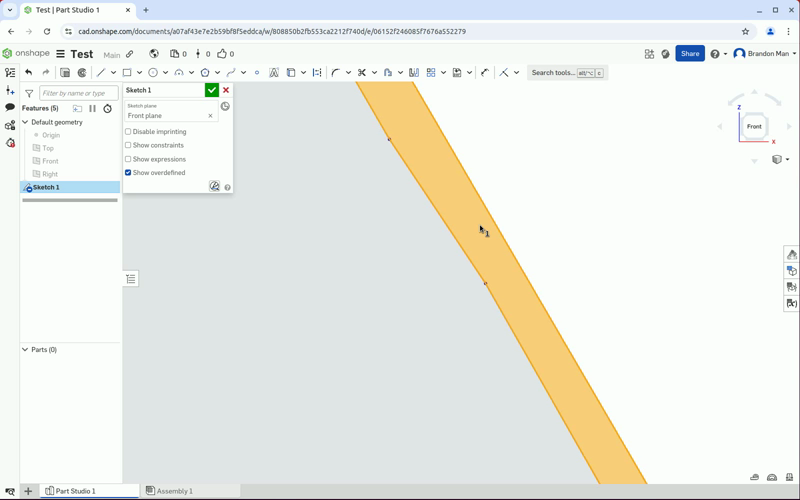
scroll(-6)
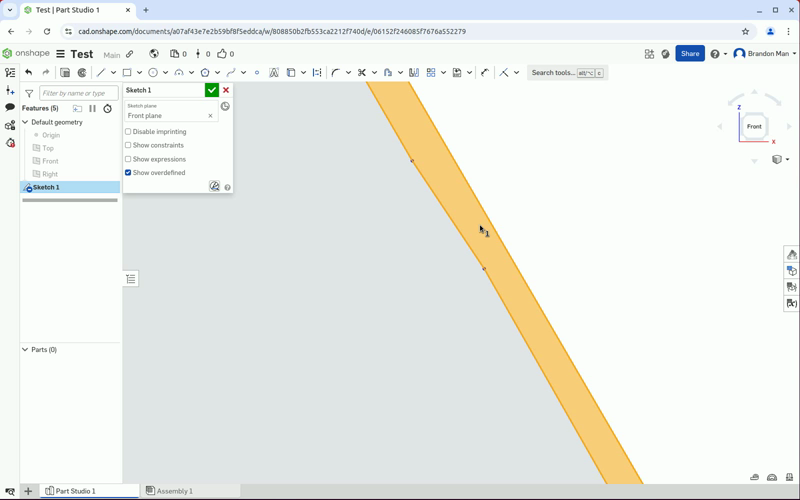
scroll(-6)
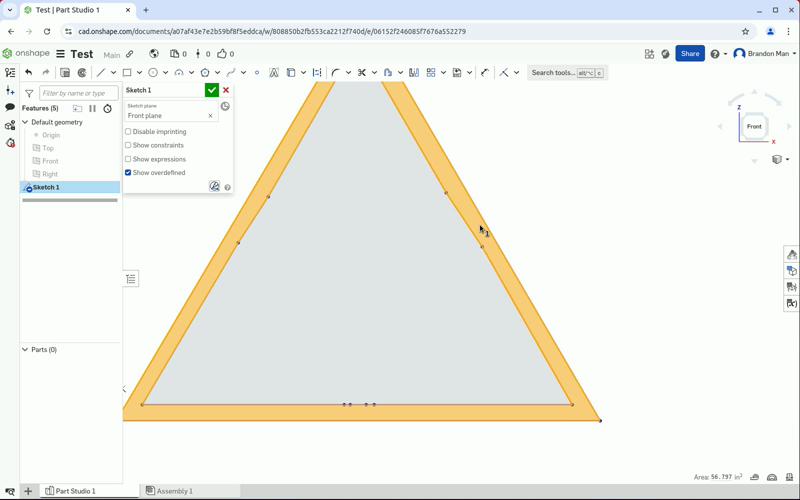
scroll(-6)
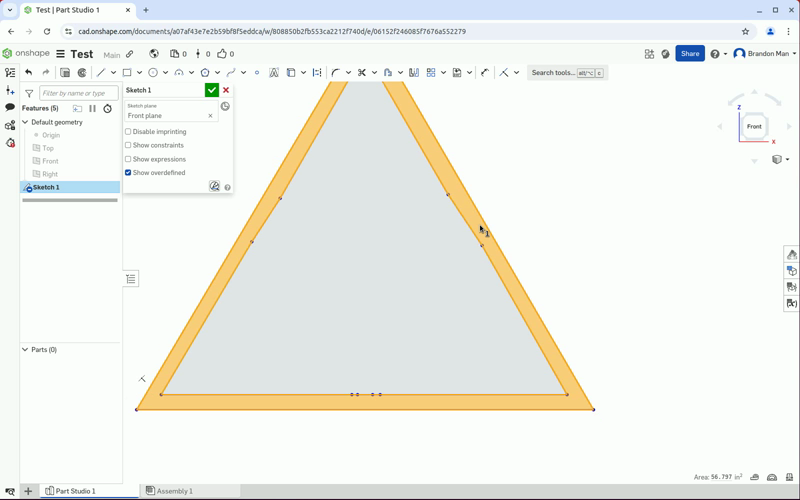
scroll(-6)
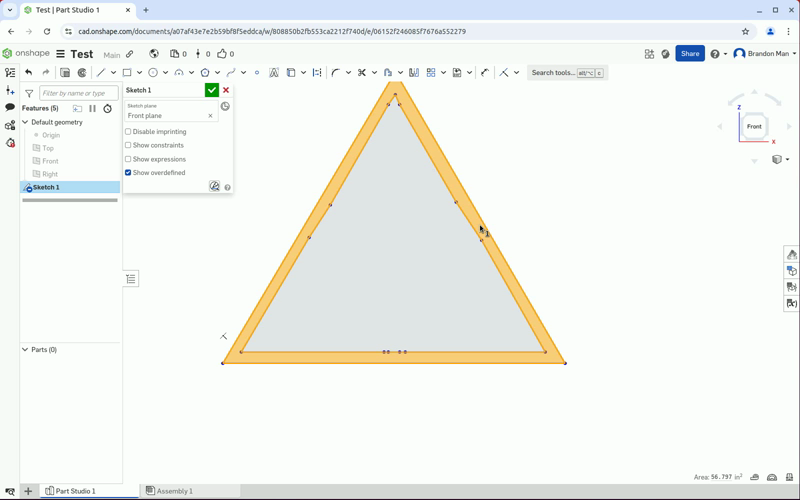
scroll(-6)
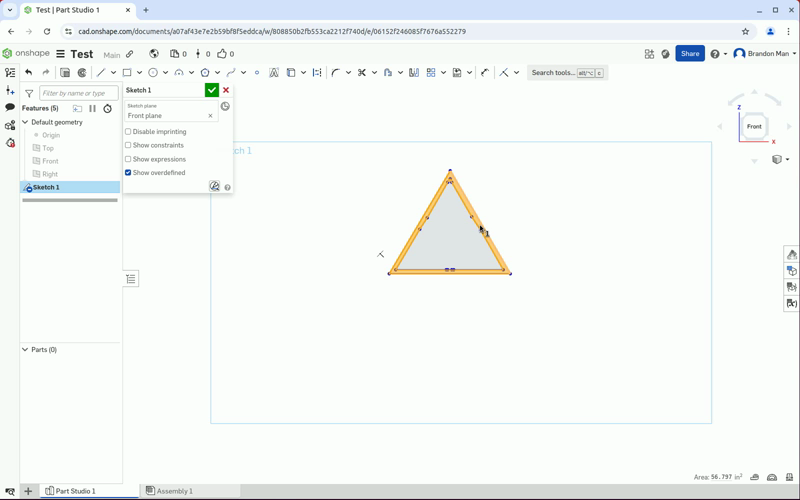
mouse_move(73, 352)
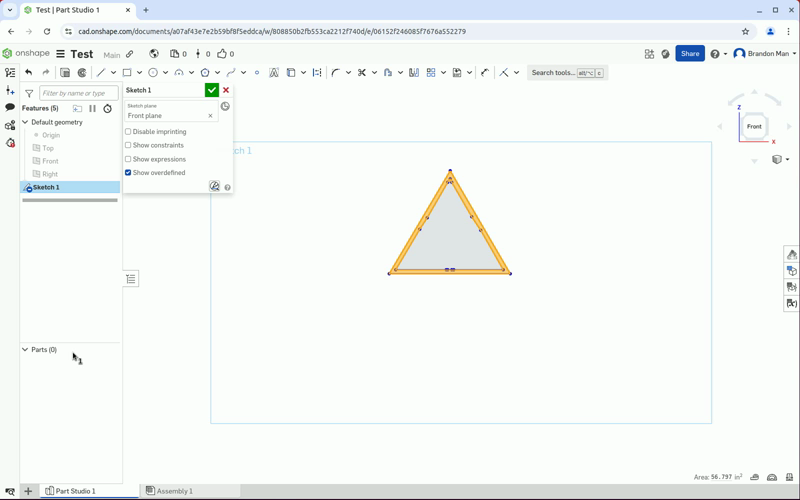
key(shift+y)
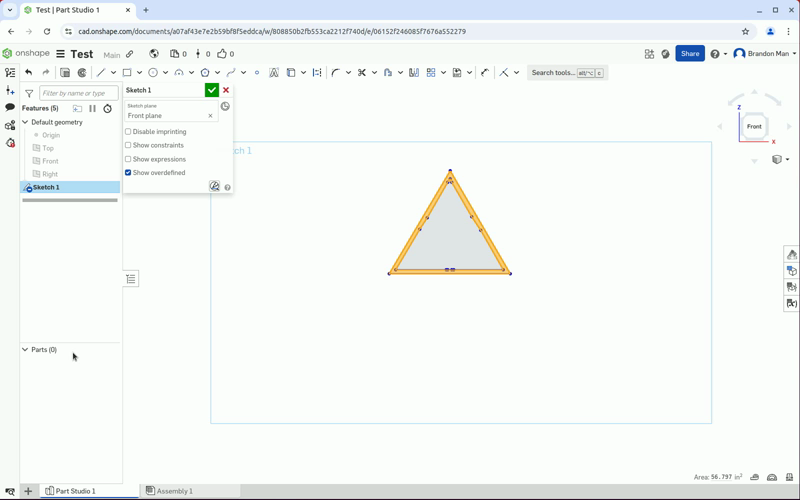
key(shift+e)
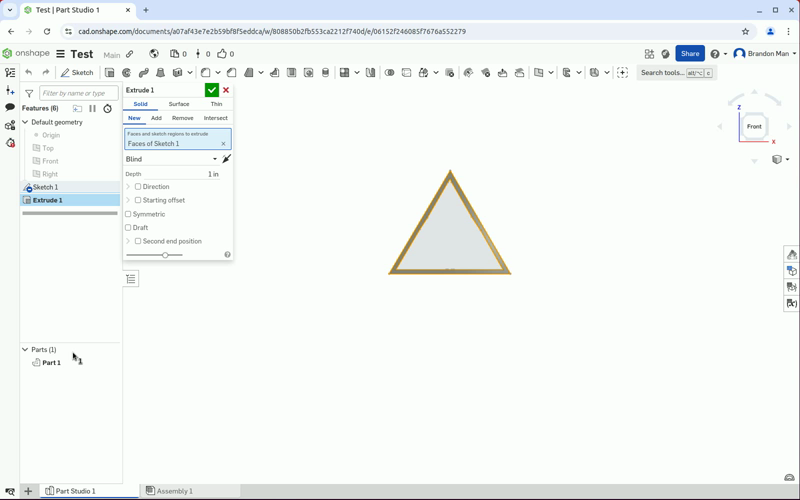
mouse_move(143, 106)
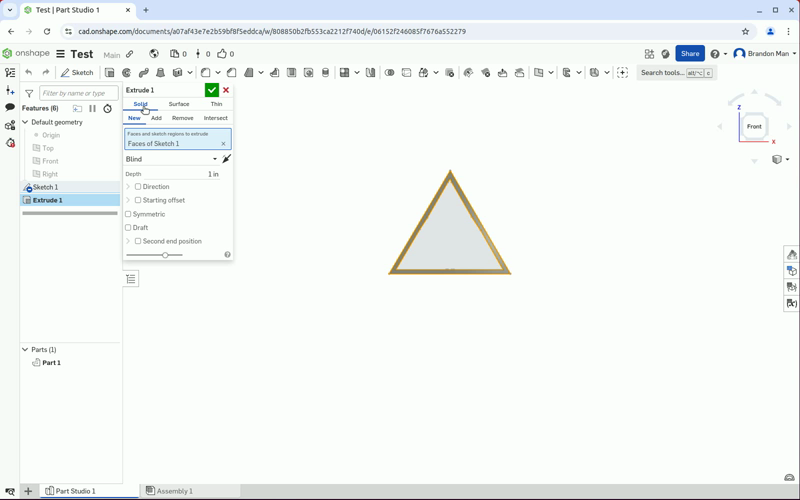
click(143, 106)
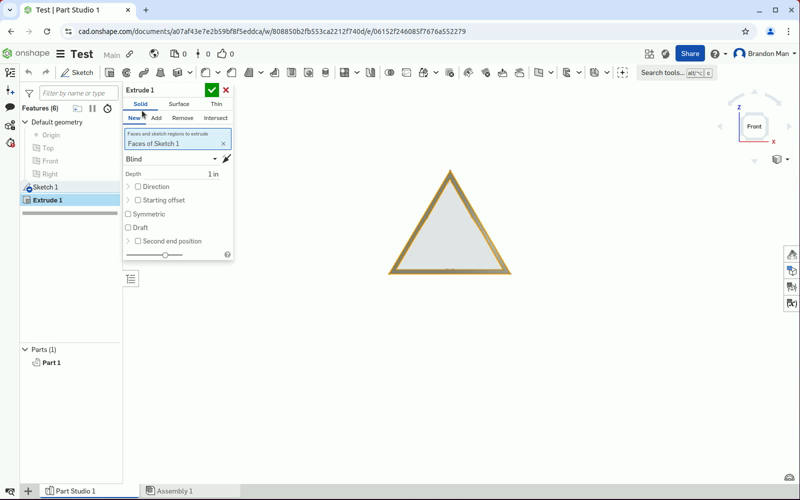
mouse_move(137, 120)
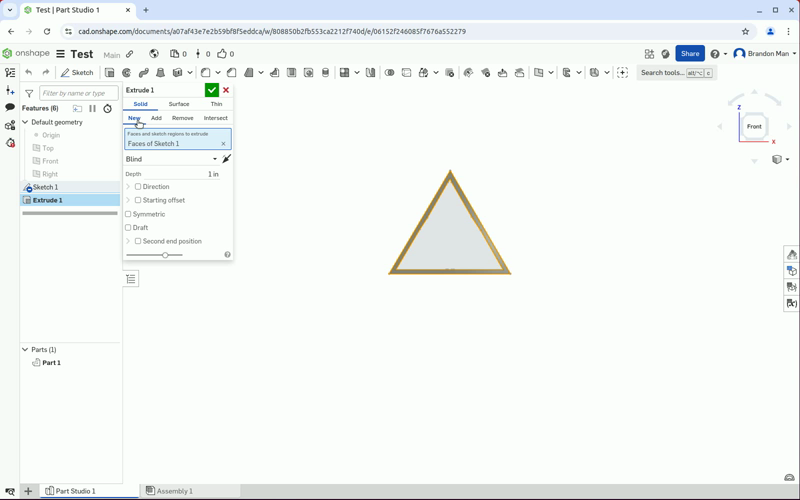
click(137, 120)
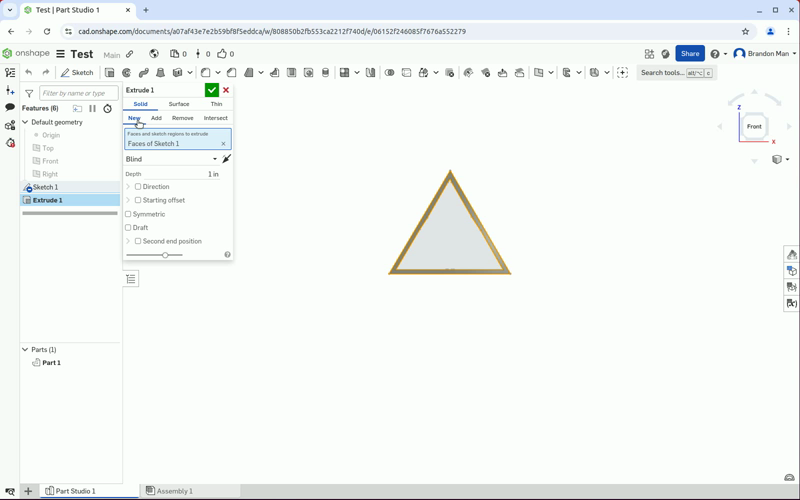
key(tab, 4)
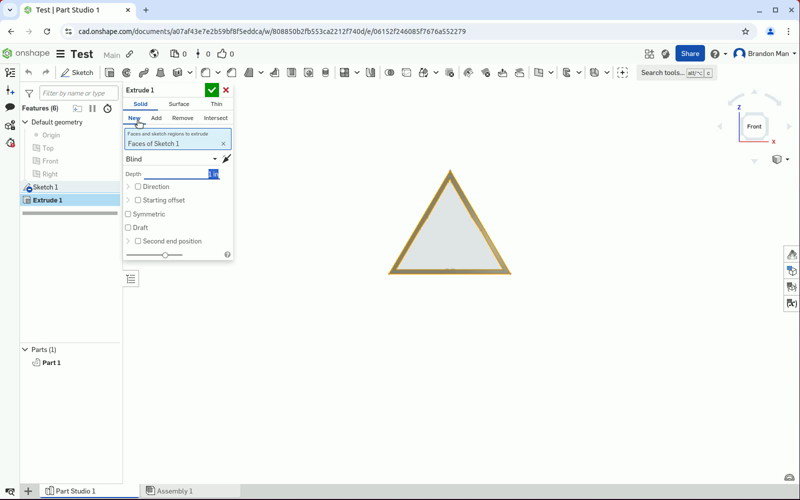
text(0.481)
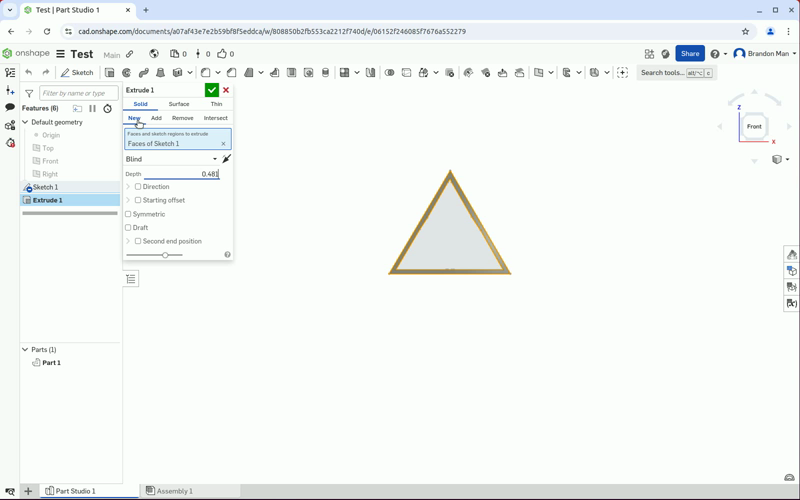
key(enter)
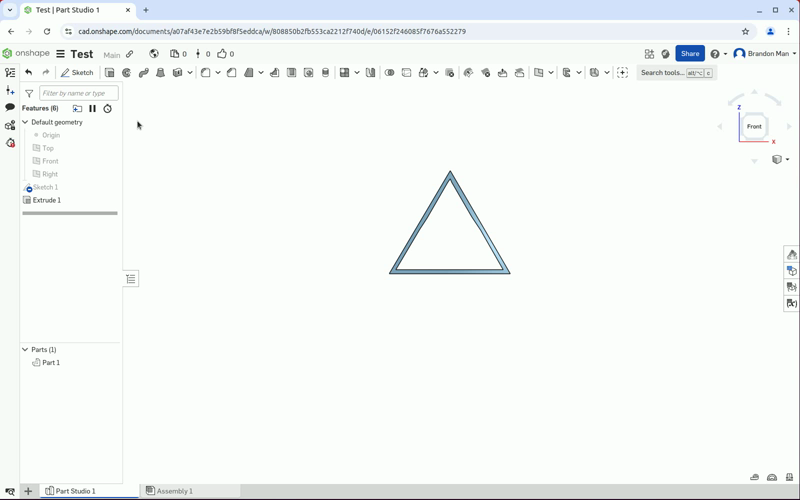
key(shift+h)
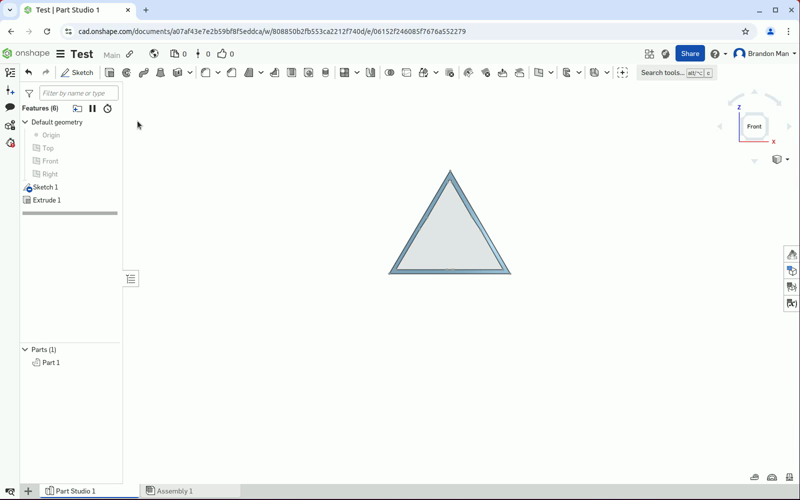
key(shift+h)
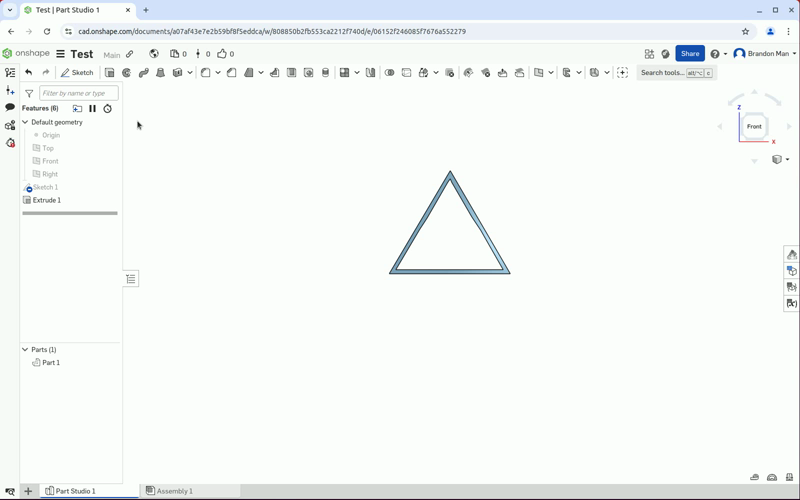
mouse_move(73, 189)
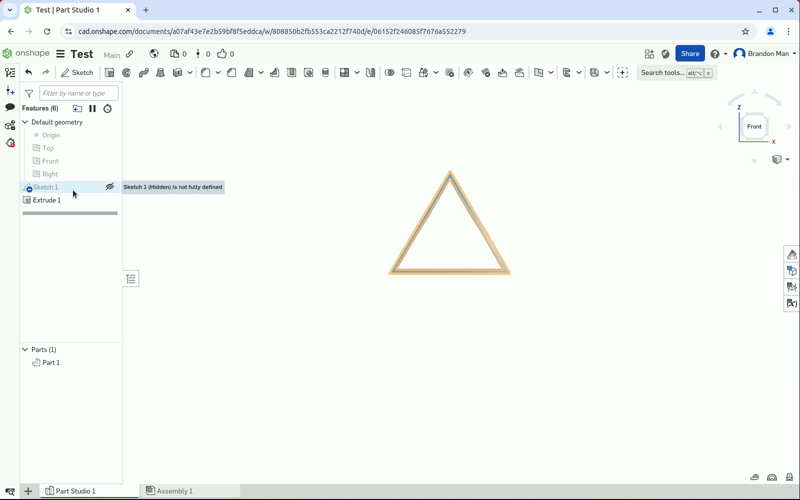
click(73, 189)
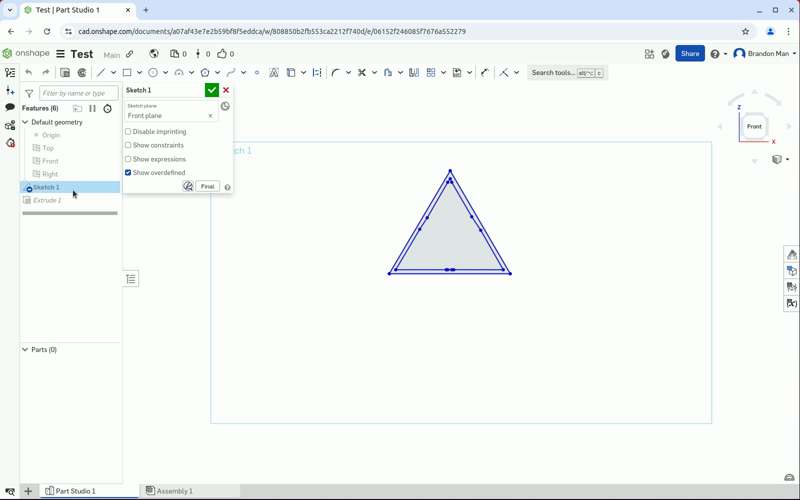
mouse_move(229, 92)
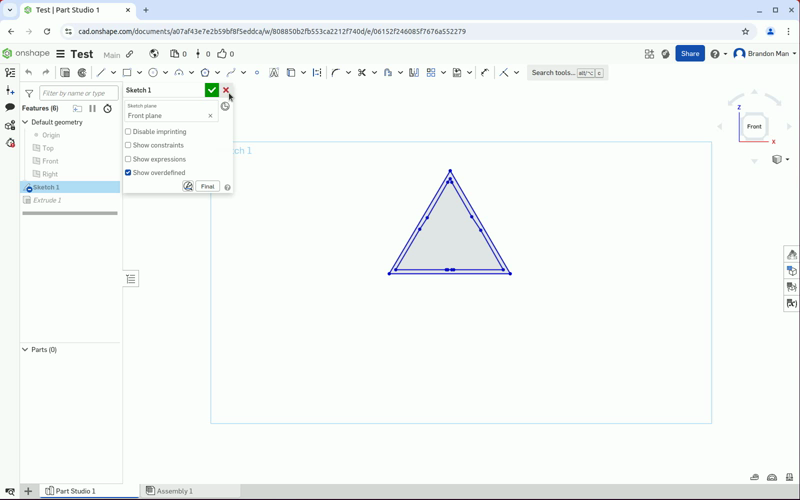
click(229, 92)
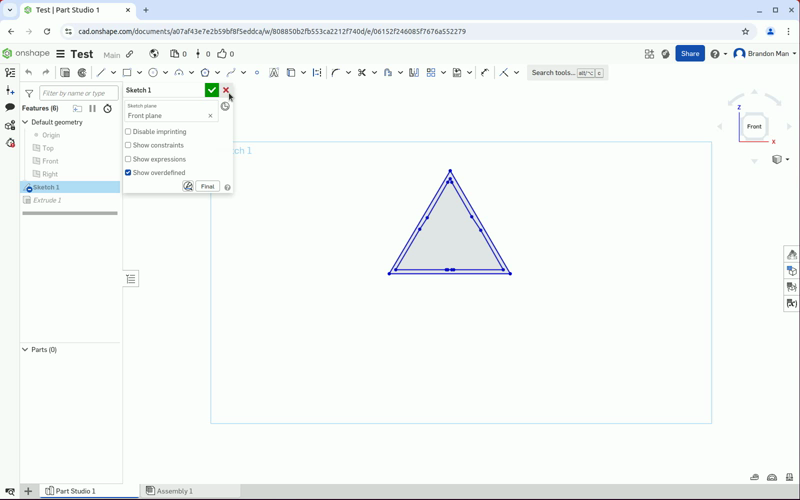
key(shift+s)
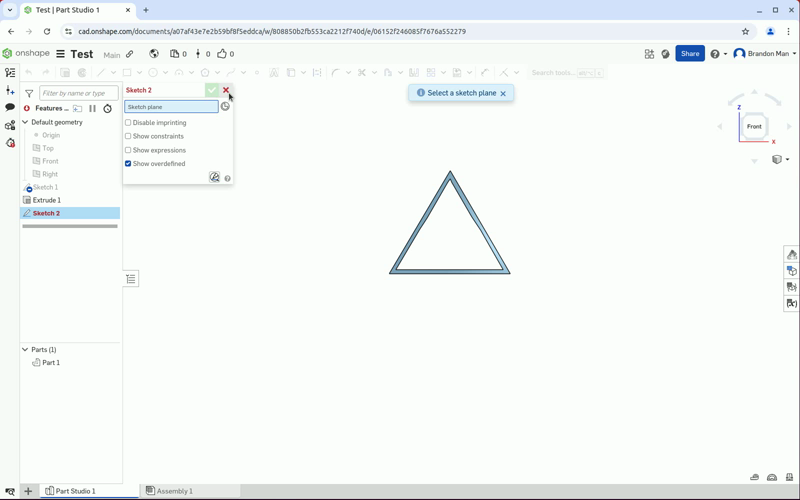
mouse_move(73, 163)
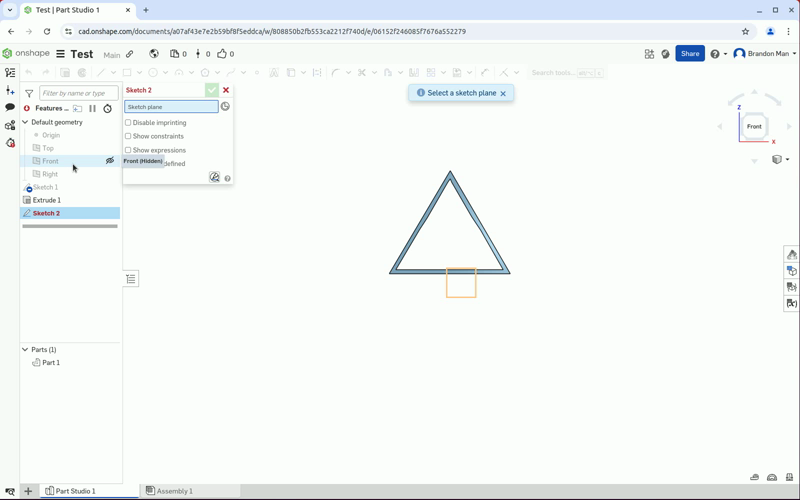
click(73, 163)
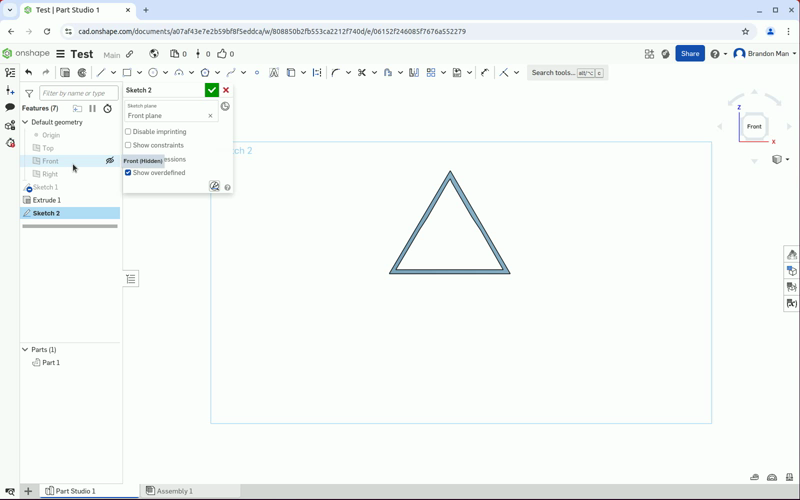
mouse_move(73, 352)
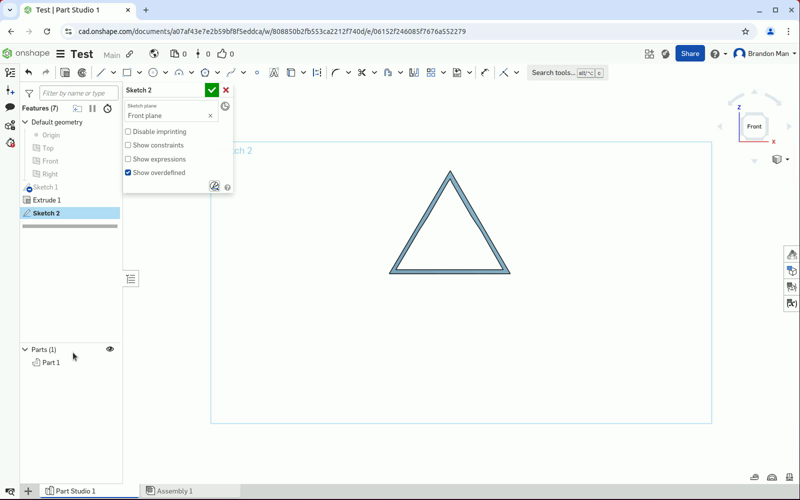
key(y)
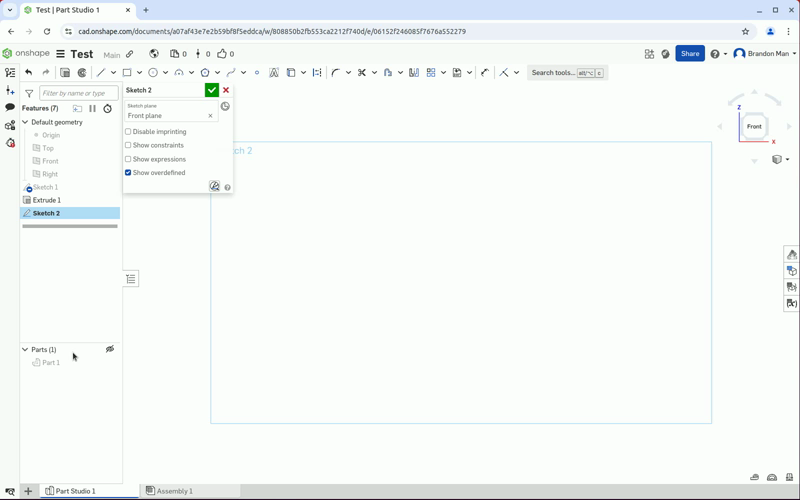
key(a)
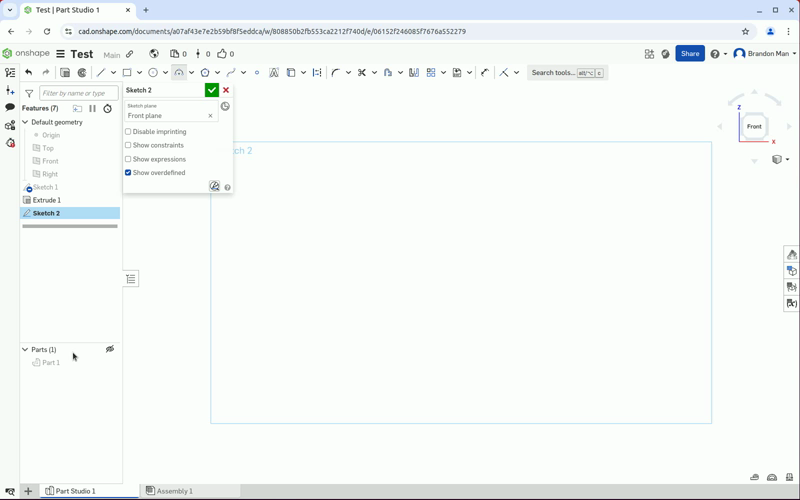
key_down(shift)
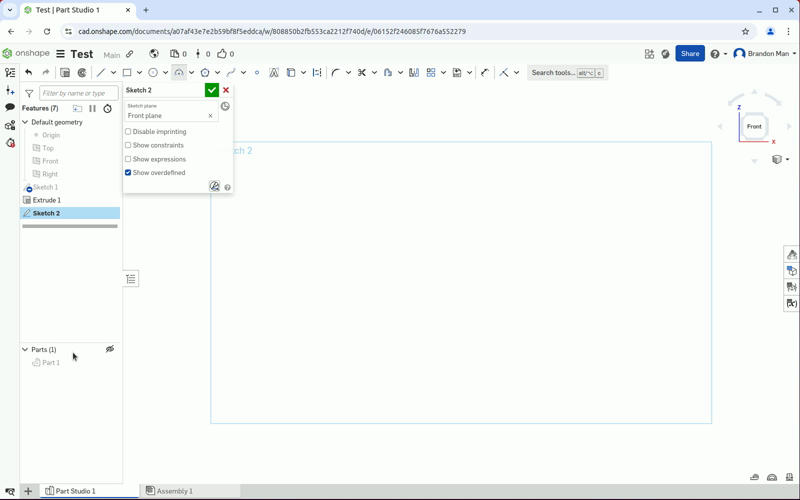
mouse_move(419, 227)
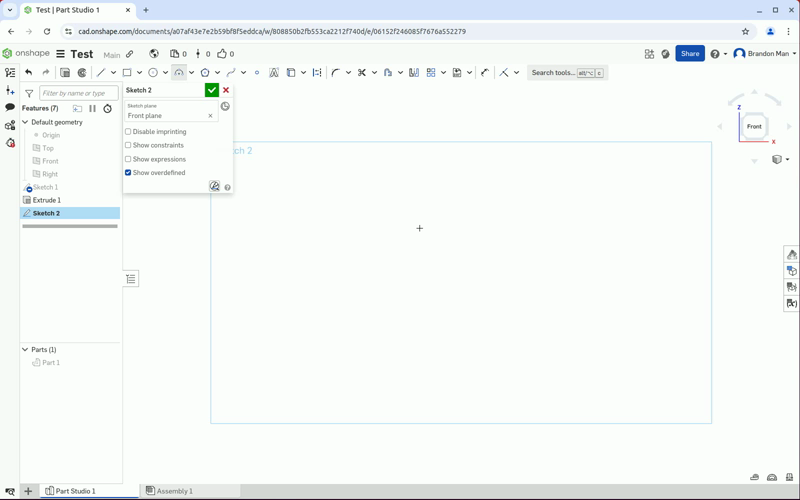
click(419, 227)
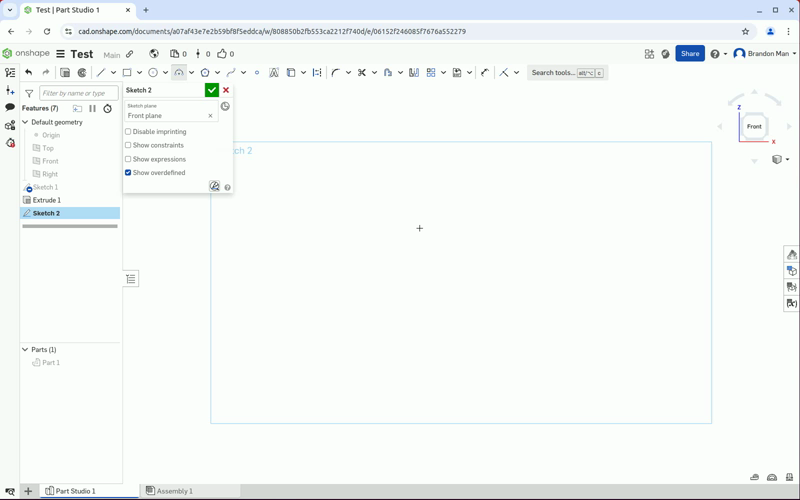
key_up(shift)
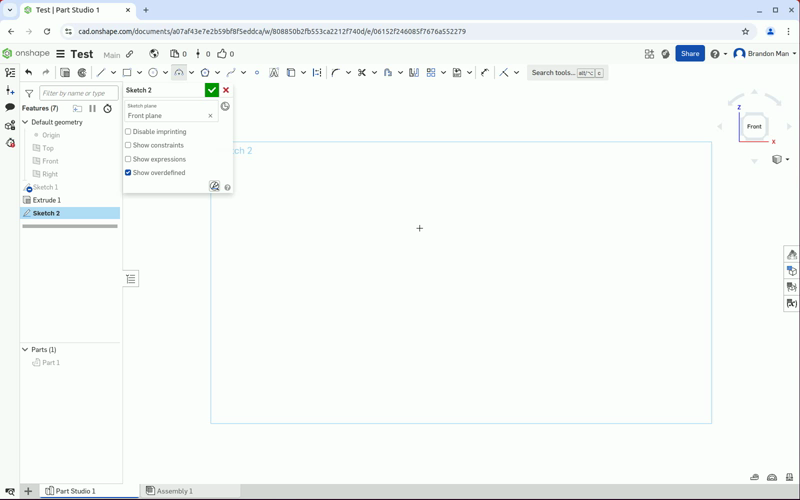
key_down(shift)
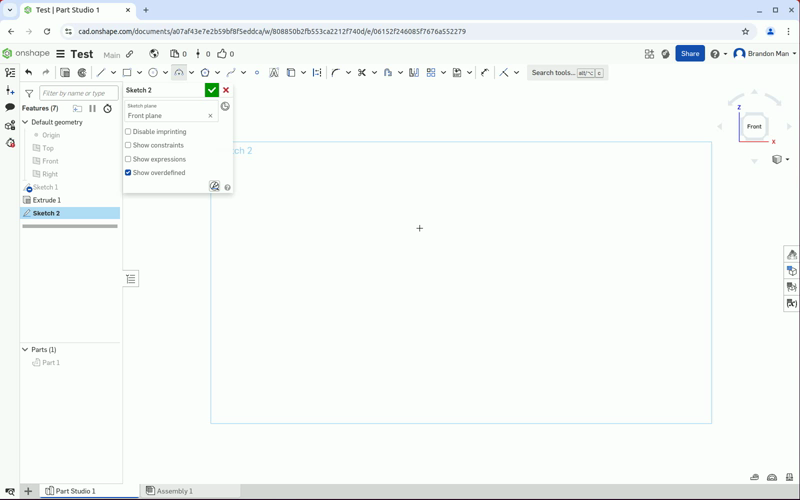
mouse_move(446, 269)
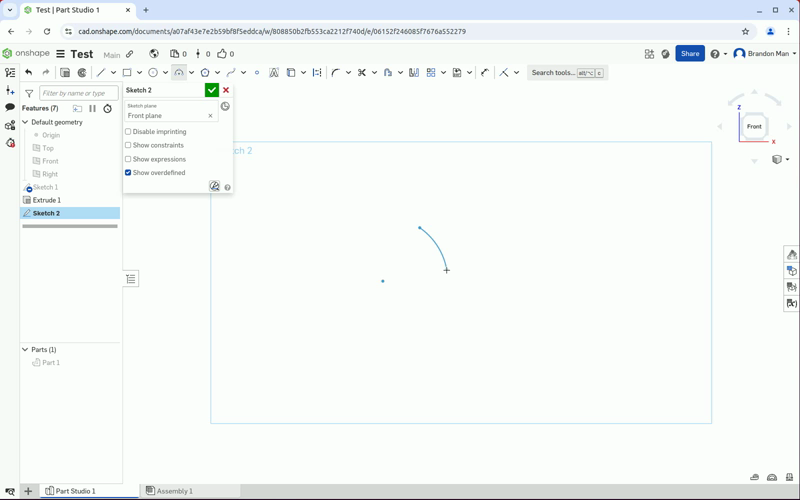
click(446, 269)
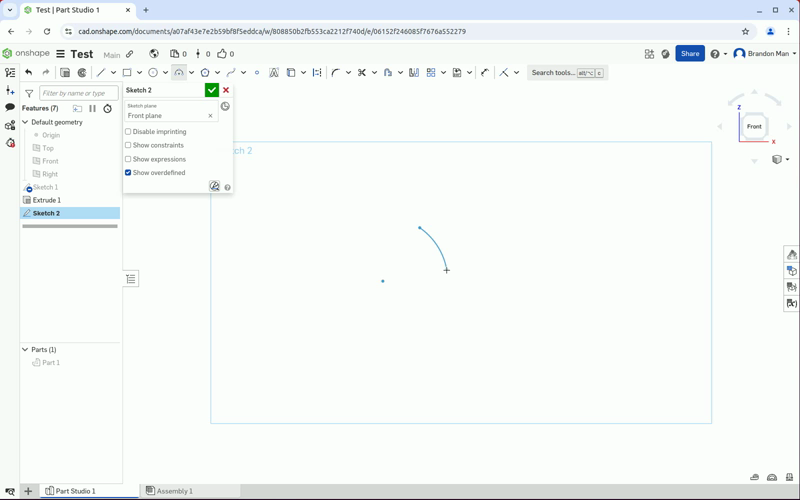
mouse_move(423, 255)
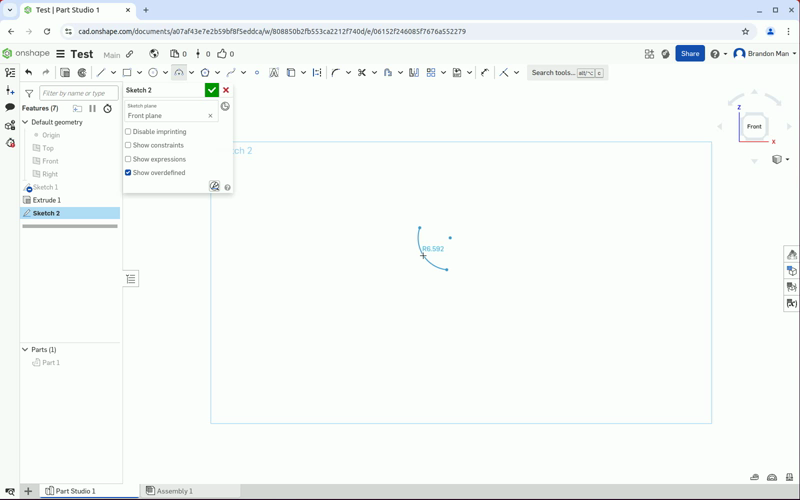
click(423, 255)
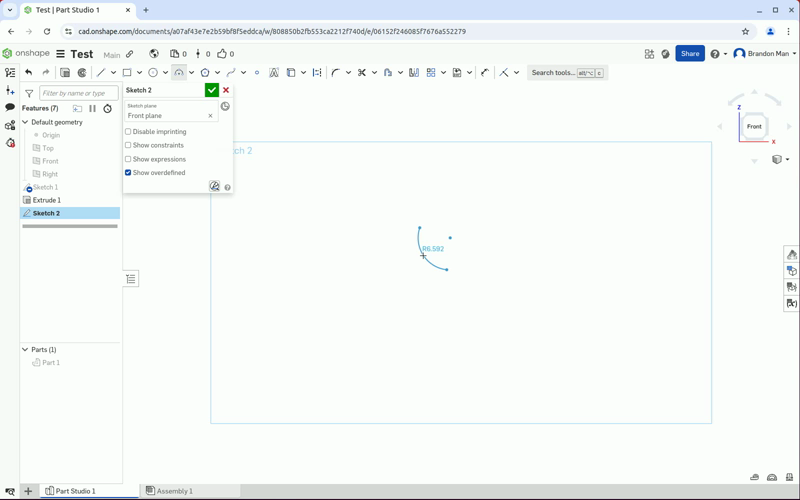
key_up(shift)
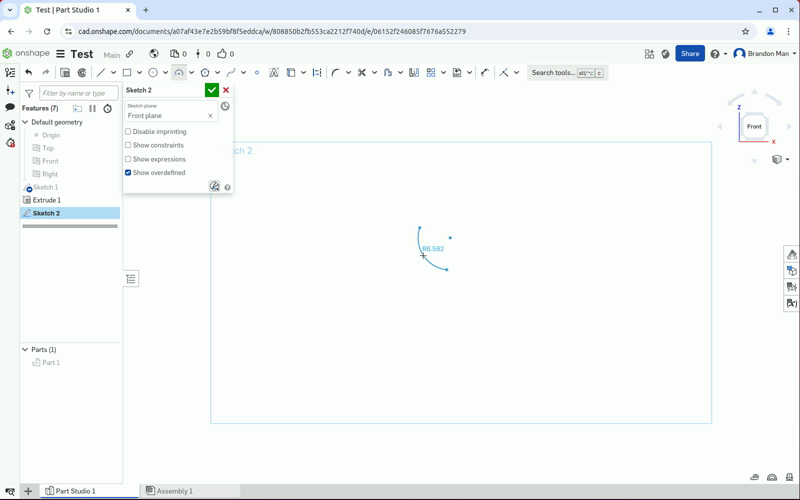
key(esc)
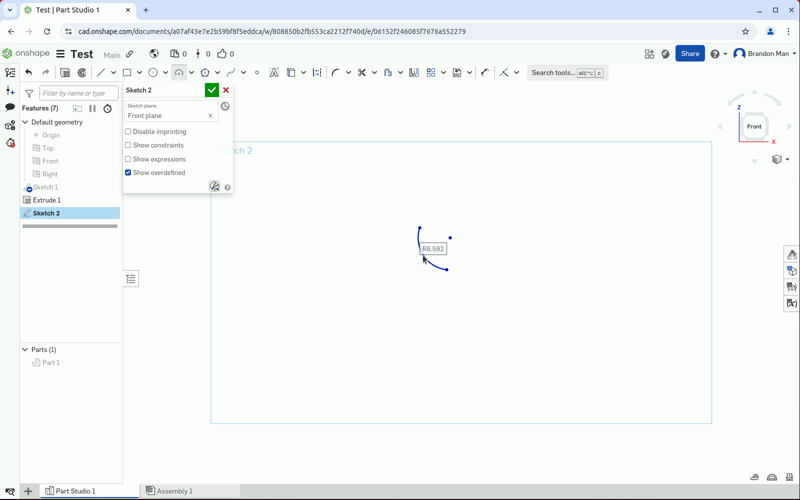
key(l)
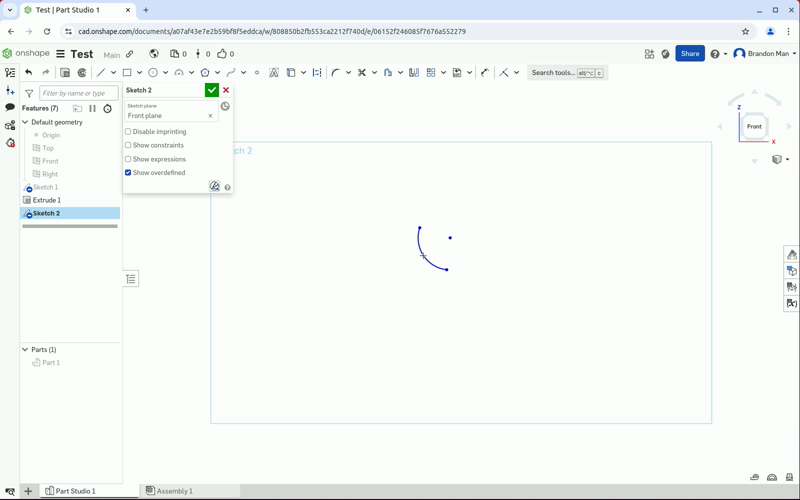
mouse_move(446, 269)
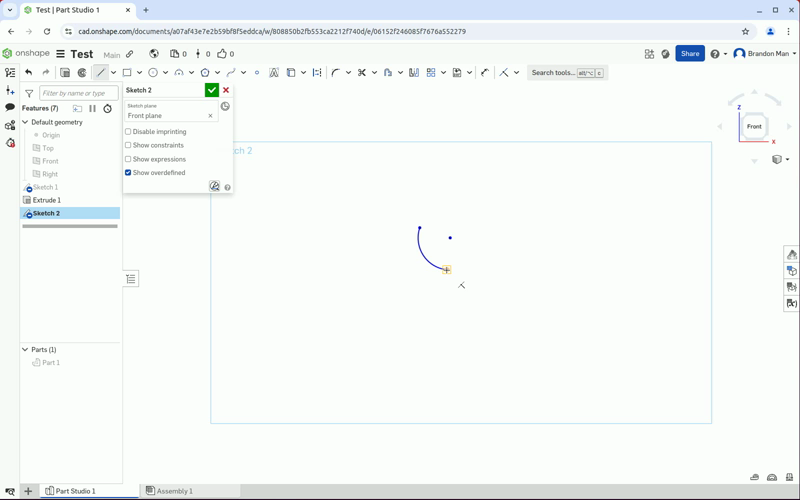
click(446, 269)
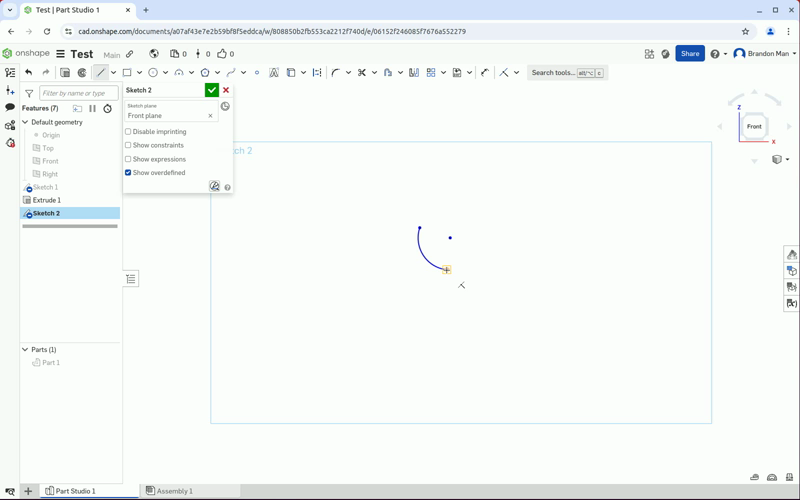
key_down(shift)
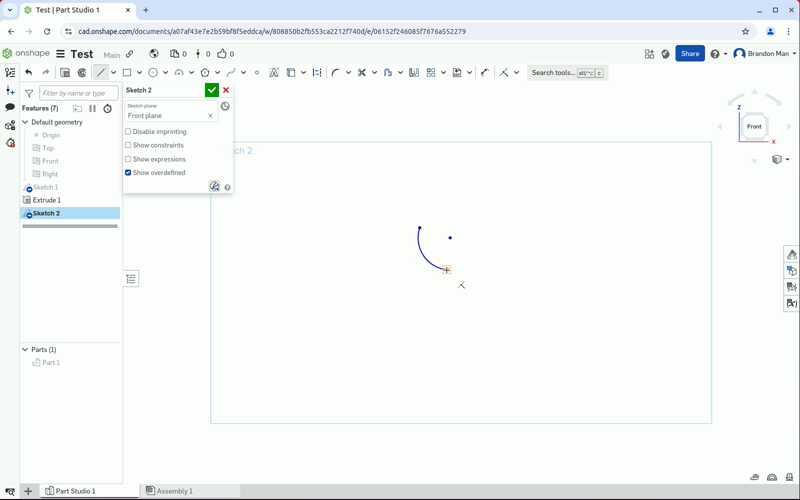
mouse_move(476, 269)
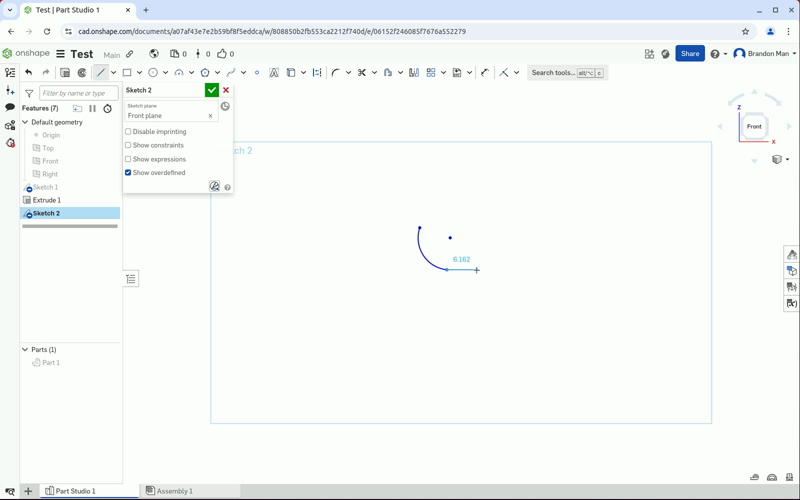
mouse_move(447, 269)
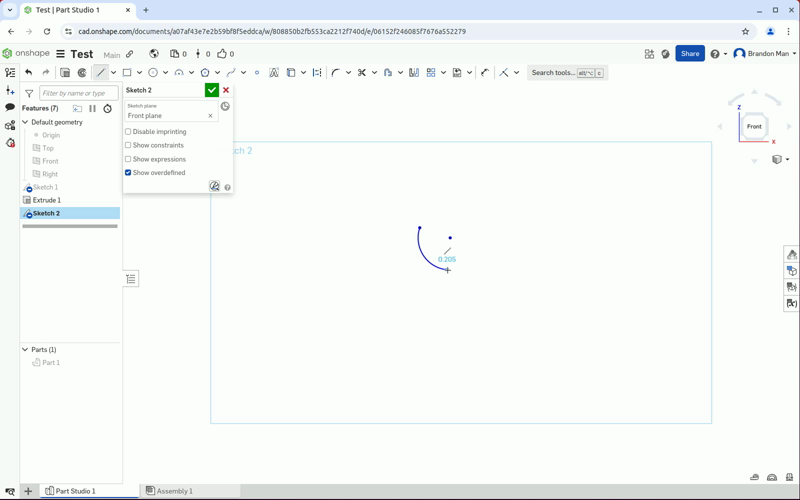
scroll(6)
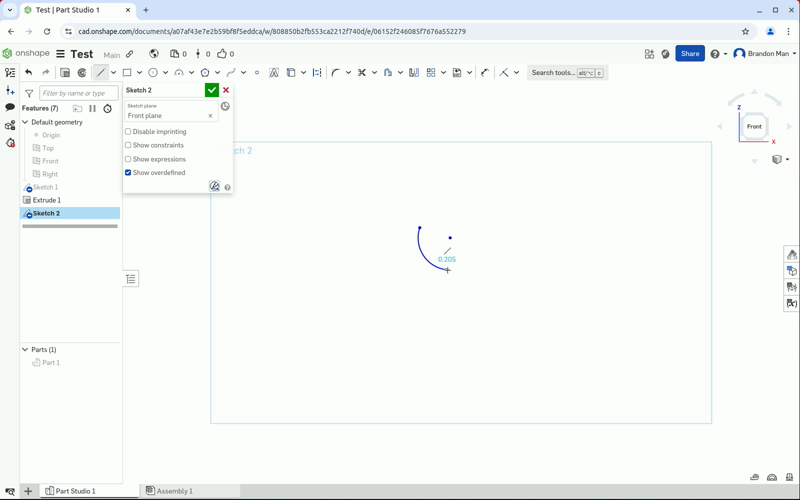
scroll(6)
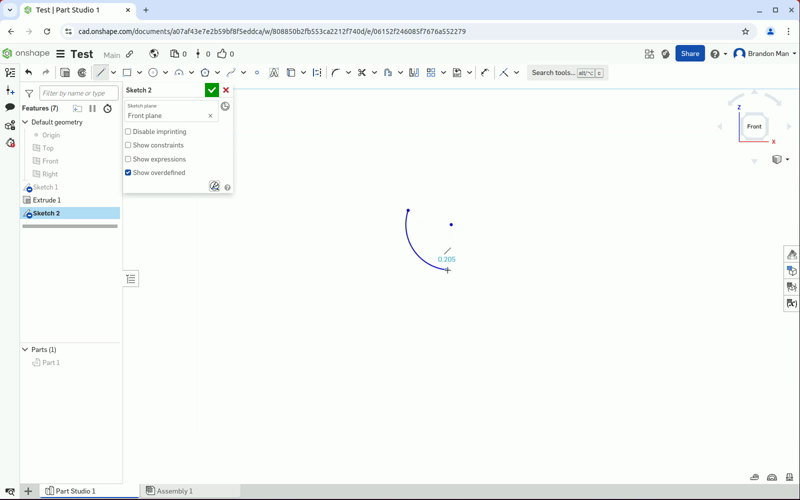
scroll(6)
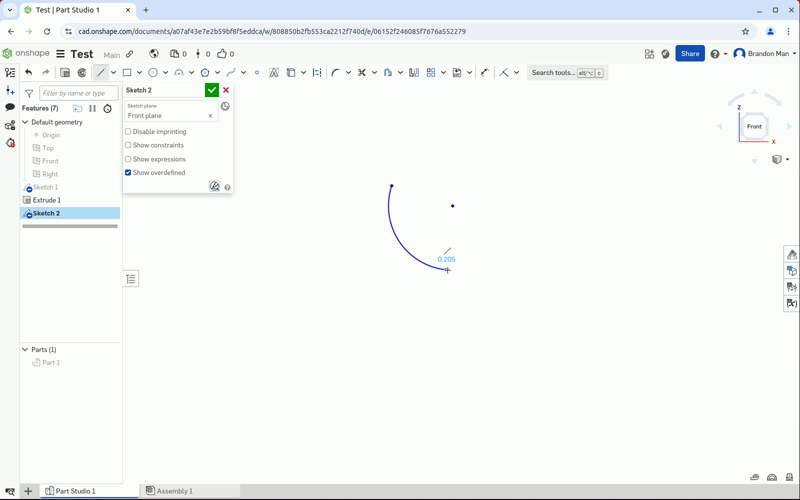
scroll(6)
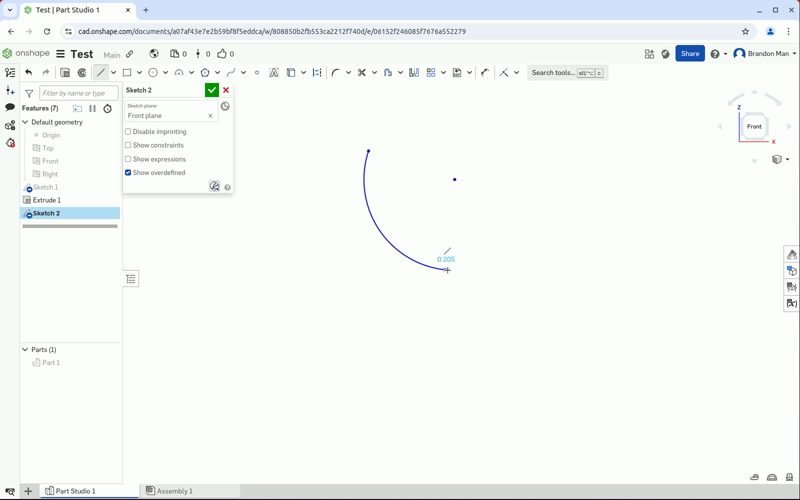
scroll(6)
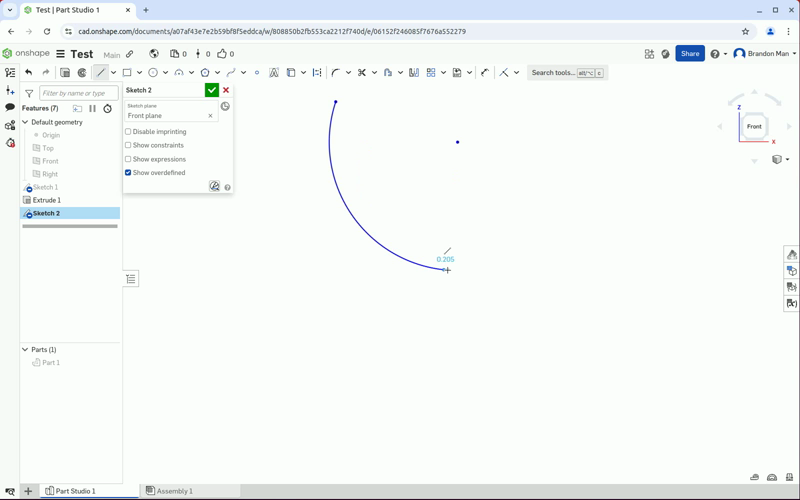
scroll(6)
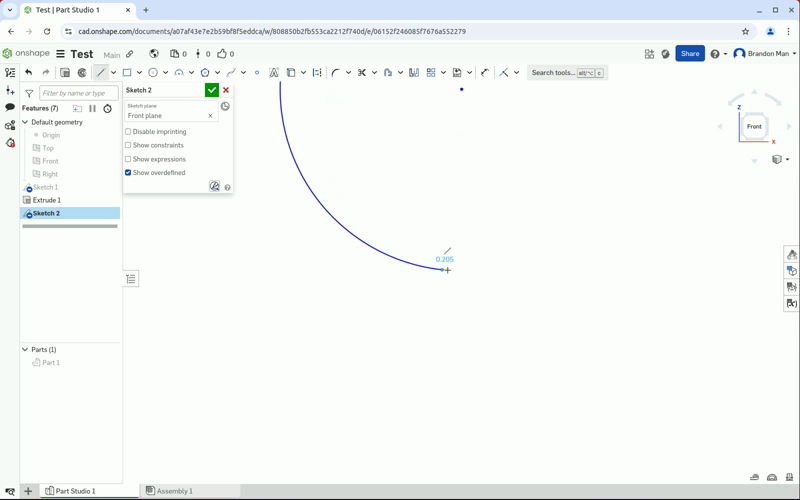
scroll(6)
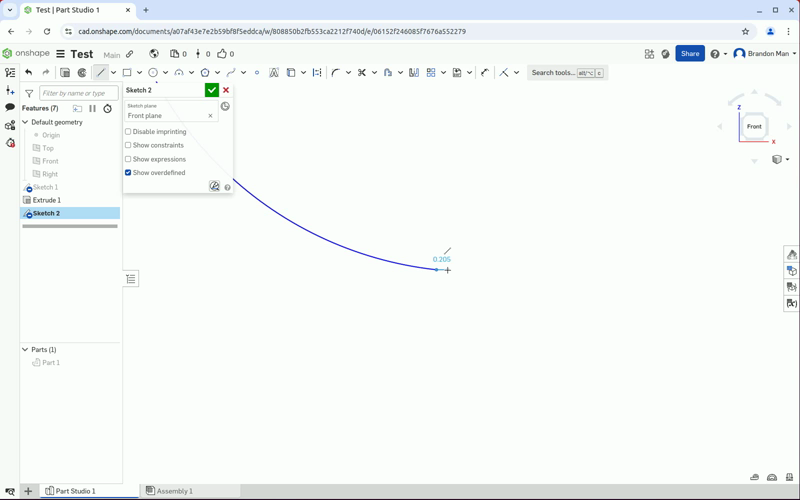
click(447, 269)
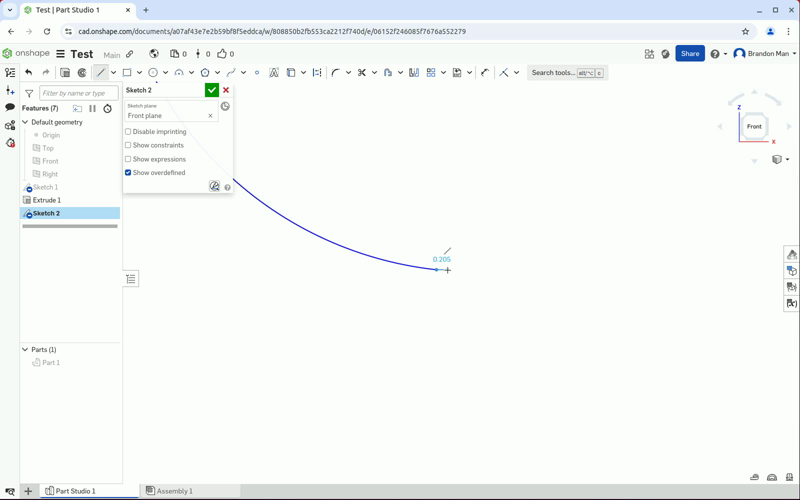
scroll(-6)
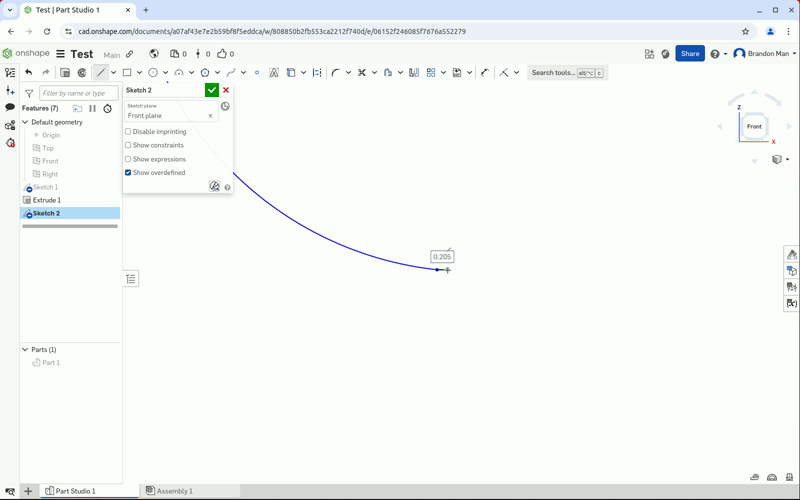
scroll(-6)
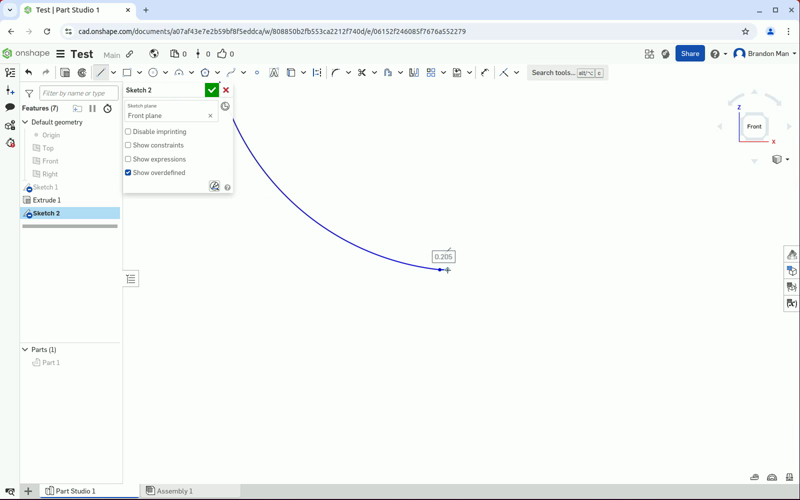
scroll(-6)
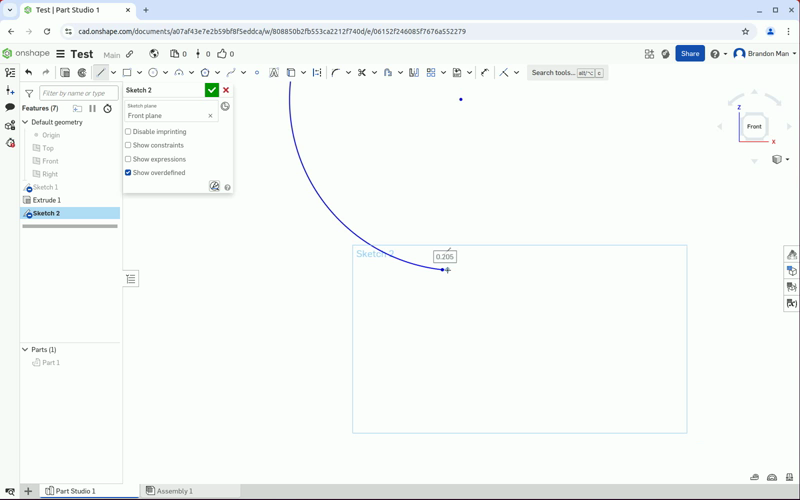
scroll(-6)
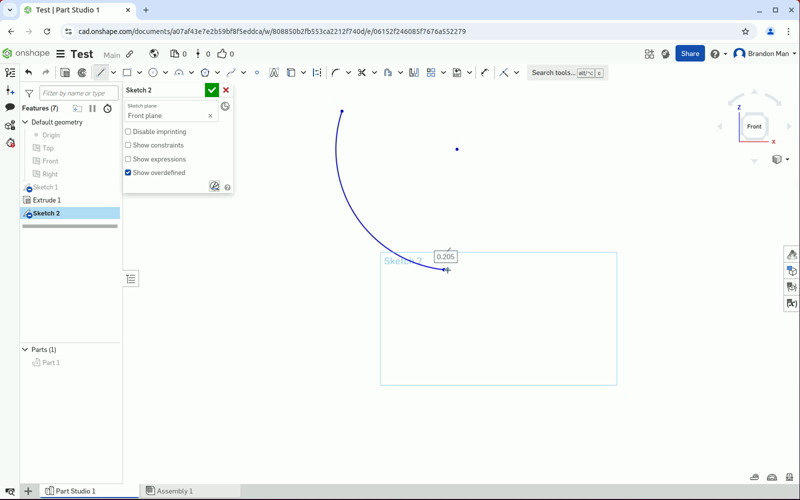
scroll(-6)
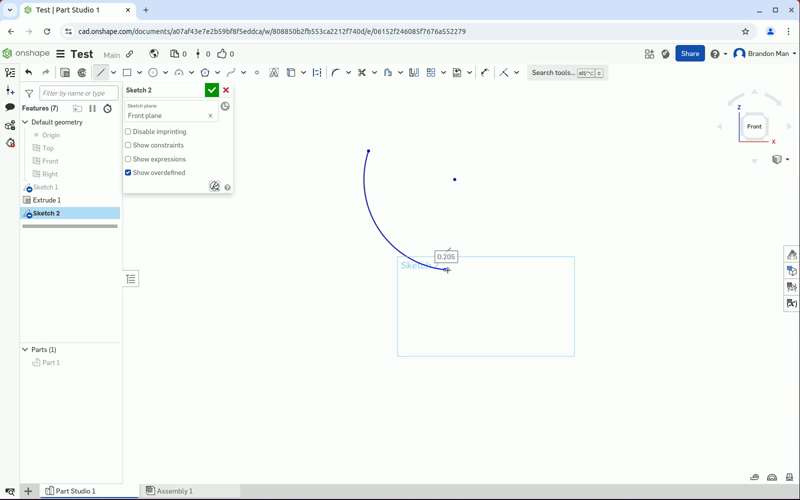
scroll(-6)
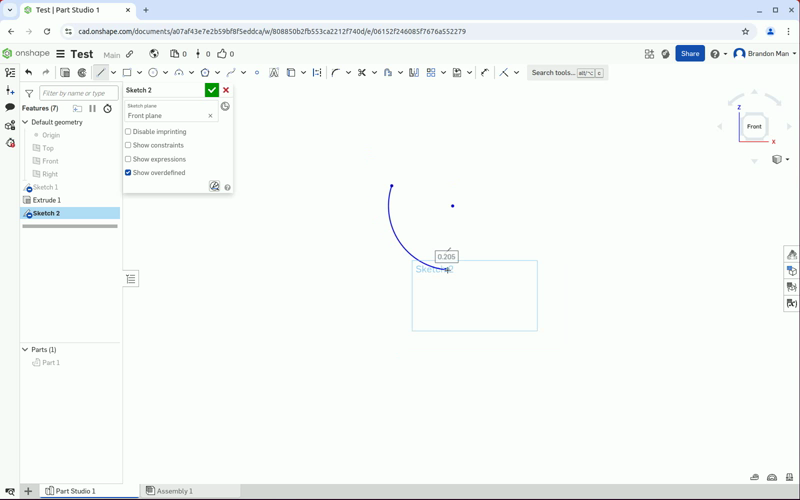
scroll(-6)
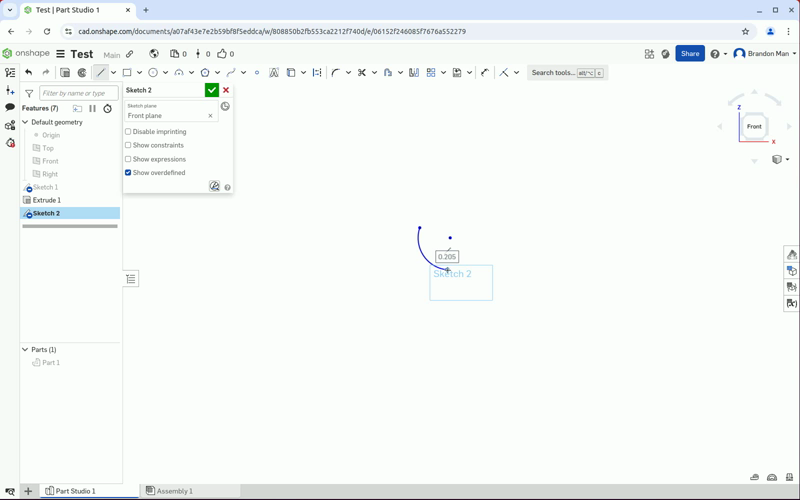
key_up(shift)
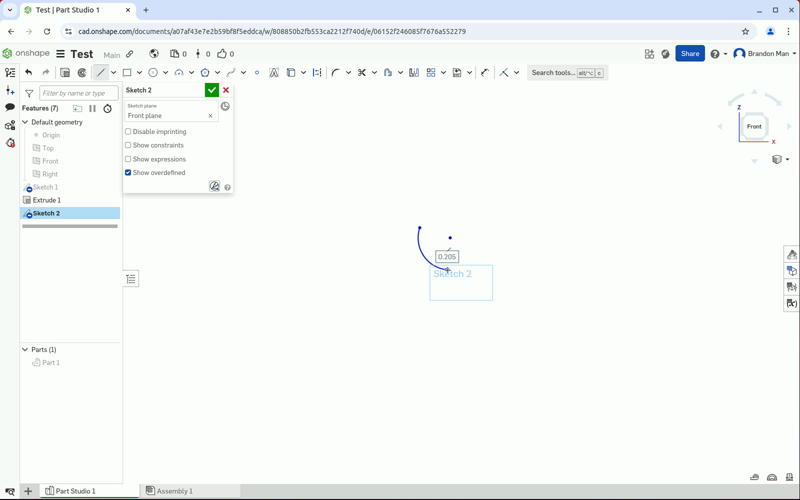
key_down(shift)
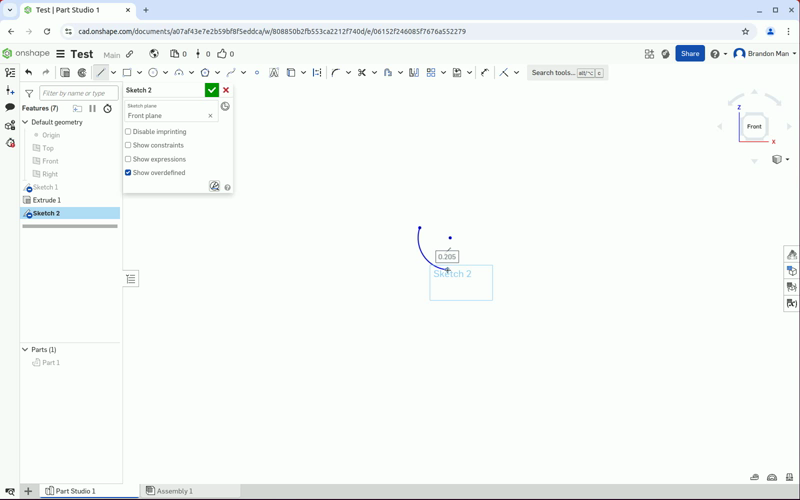
mouse_move(477, 269)
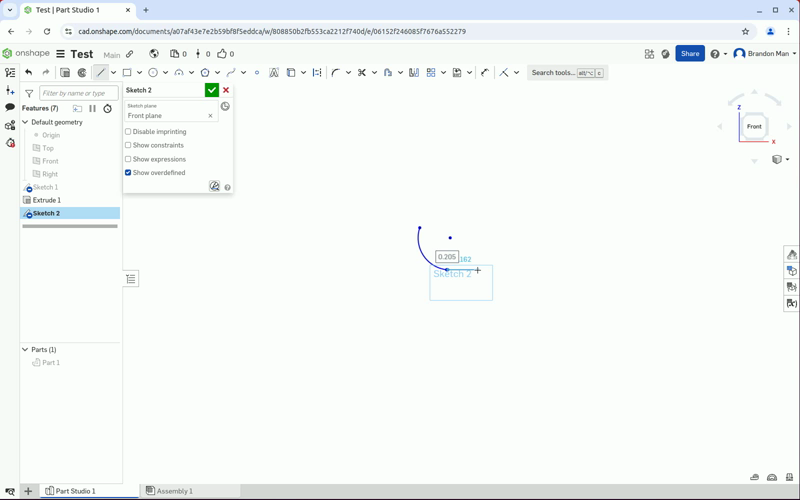
mouse_move(447, 266)
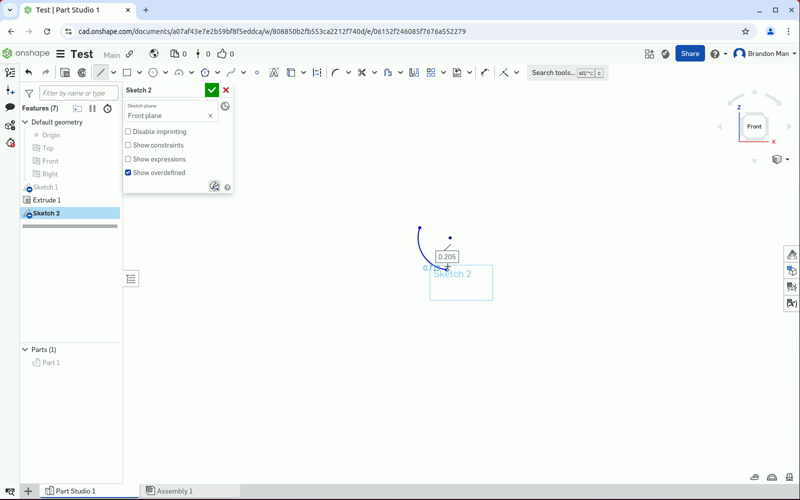
scroll(6)
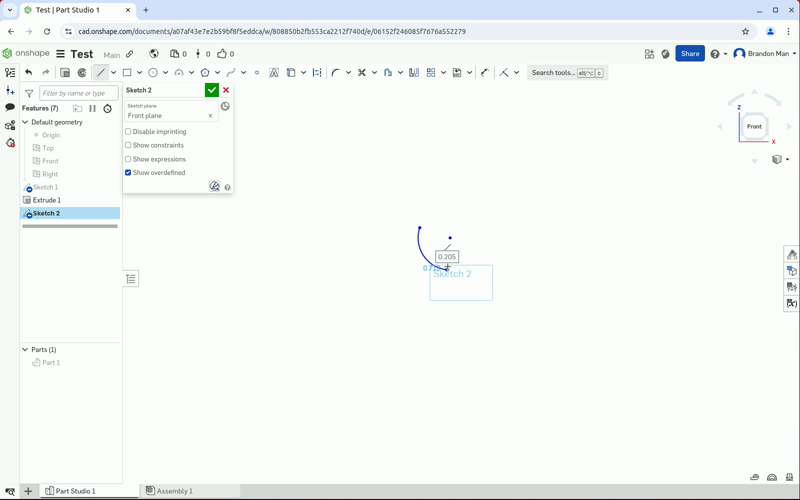
scroll(6)
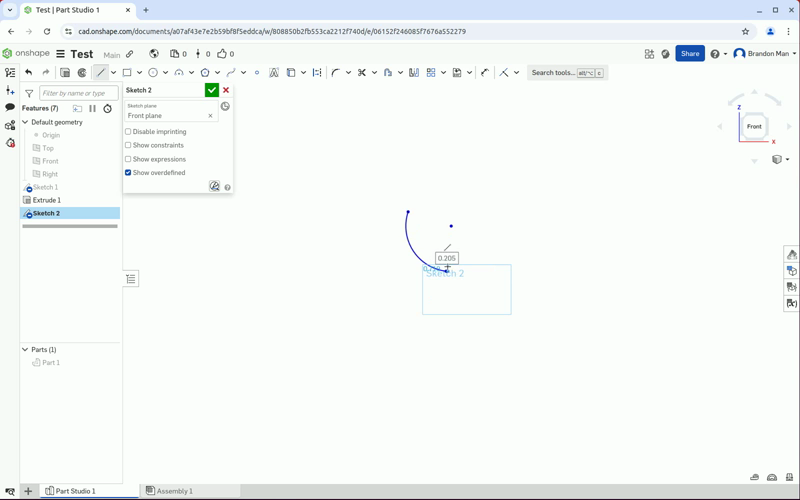
scroll(6)
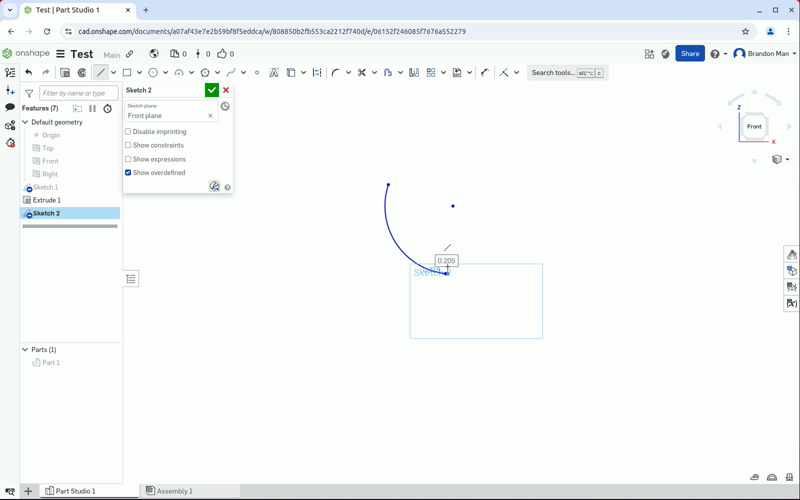
scroll(6)
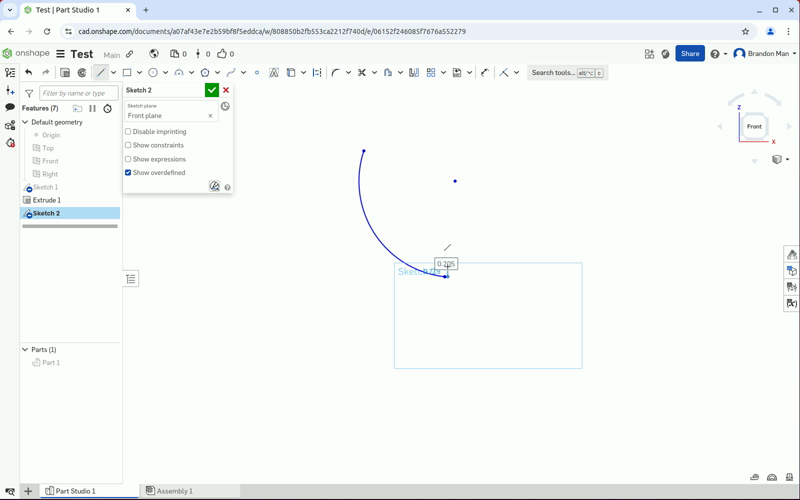
scroll(6)
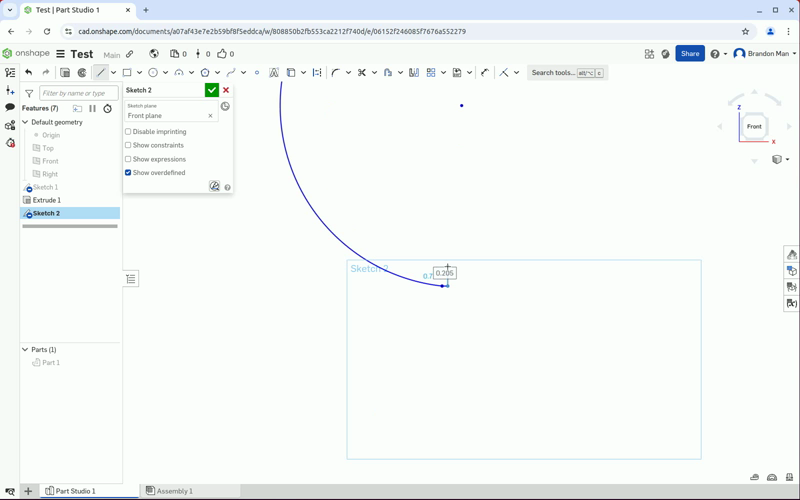
scroll(6)
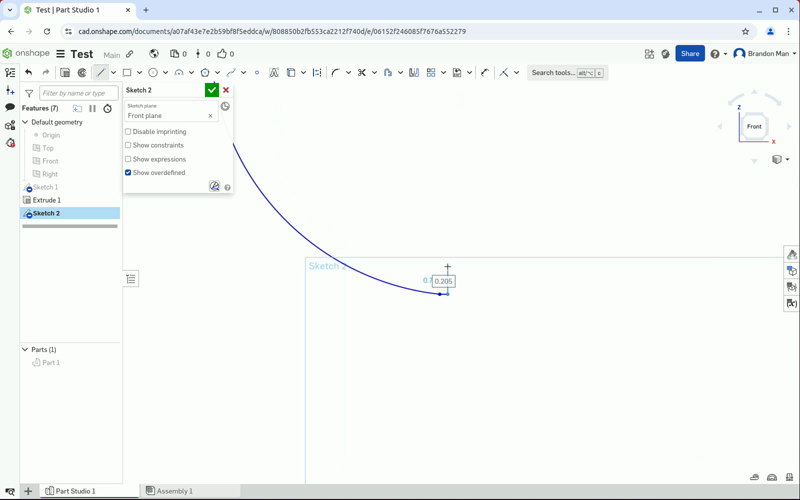
scroll(6)
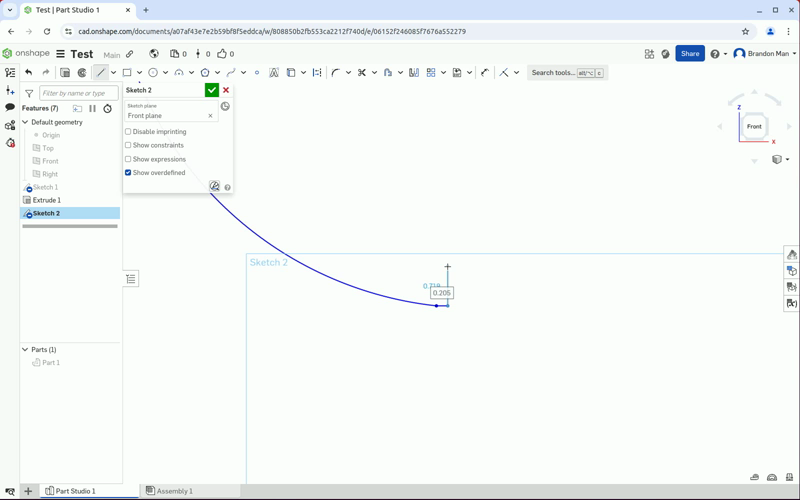
click(447, 266)
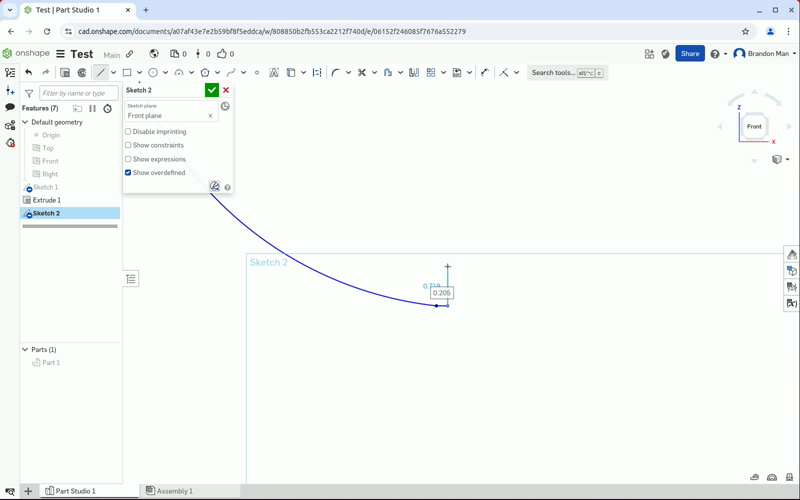
scroll(-6)
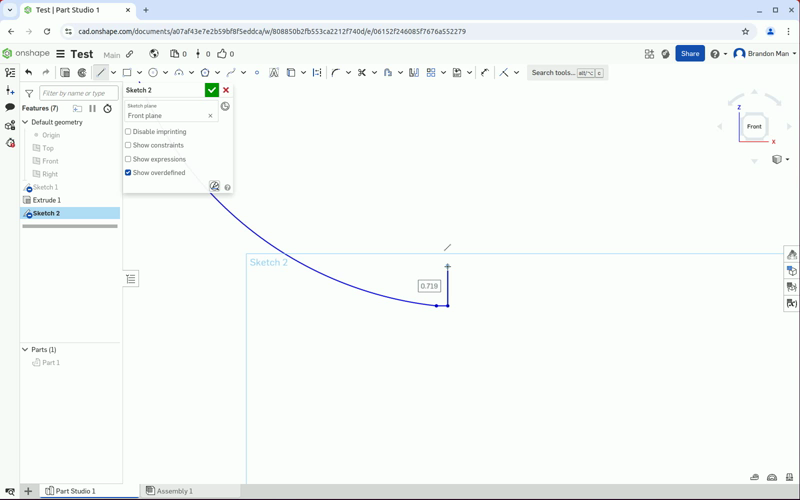
scroll(-6)
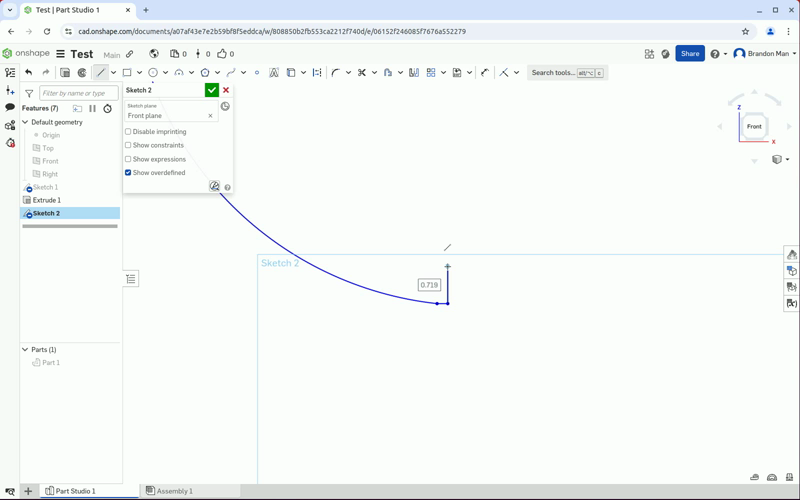
scroll(-6)
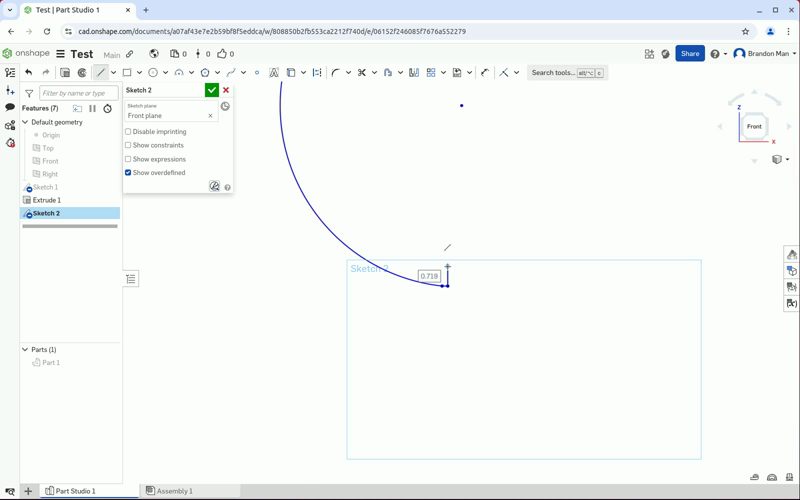
scroll(-6)
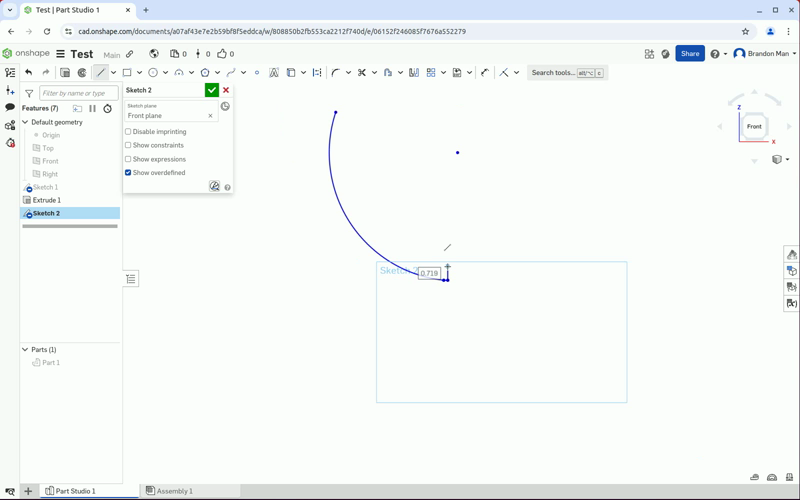
scroll(-6)
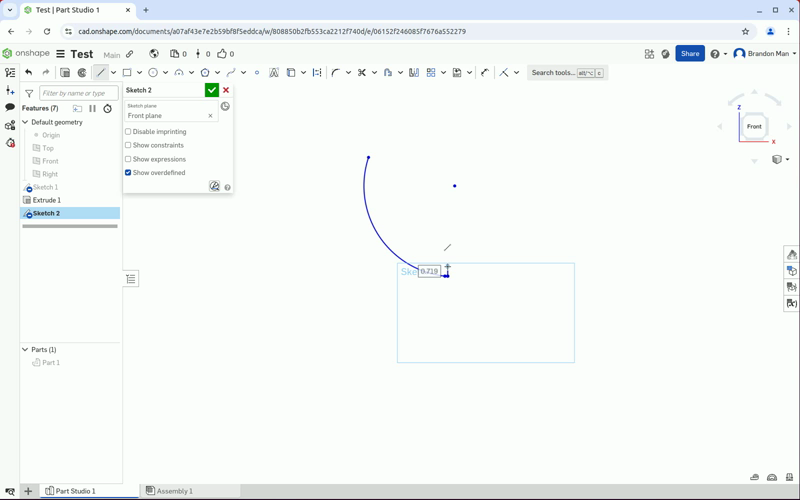
scroll(-6)
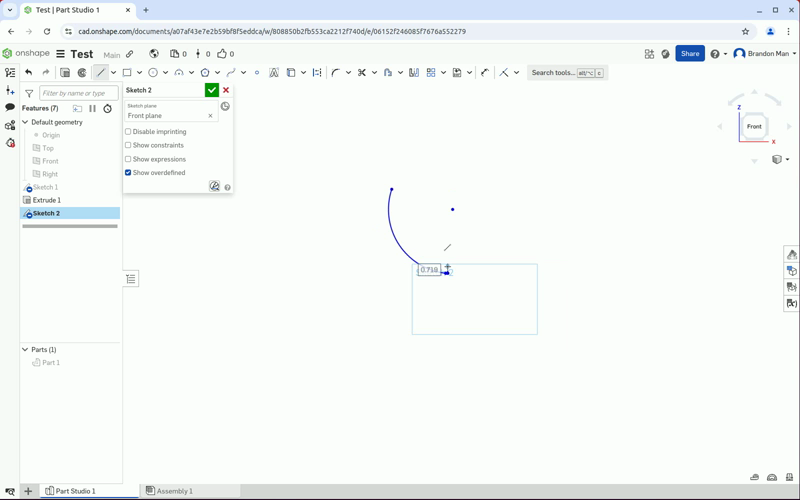
scroll(-6)
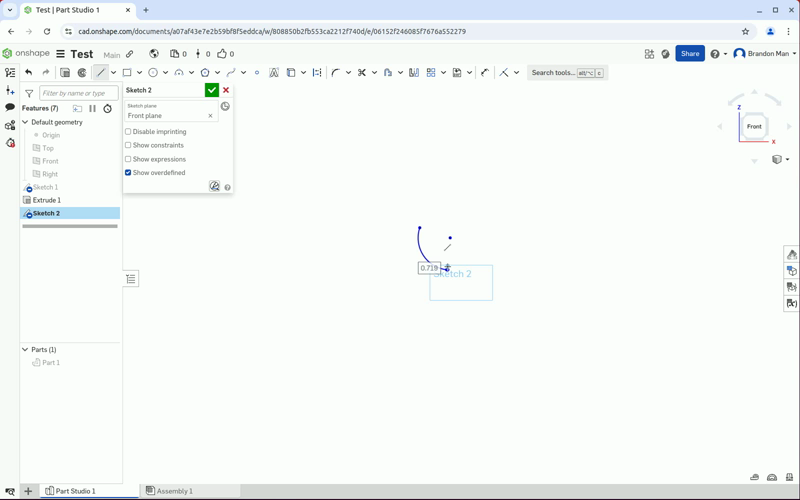
key_up(shift)
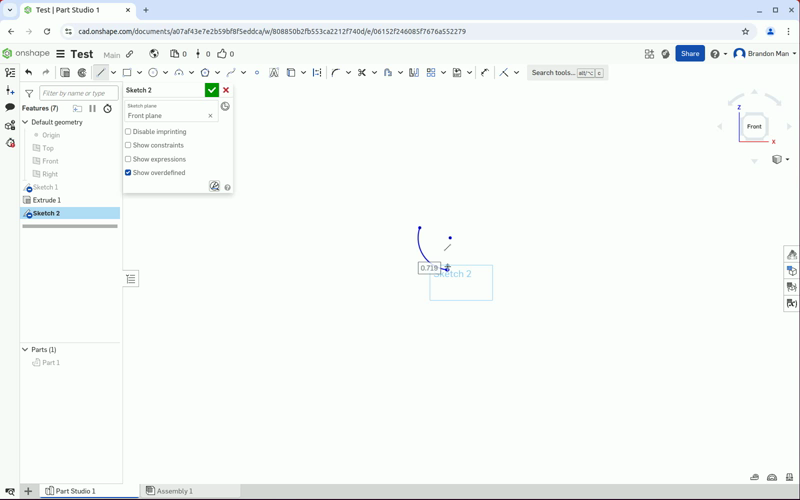
key(esc)
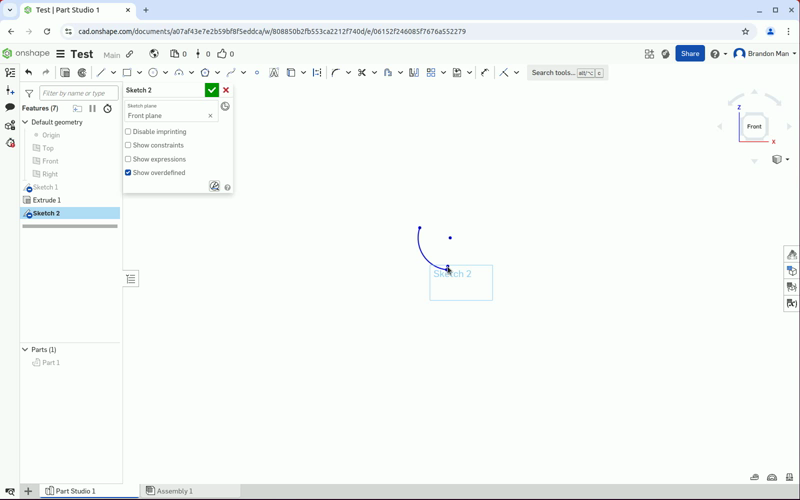
key(a)
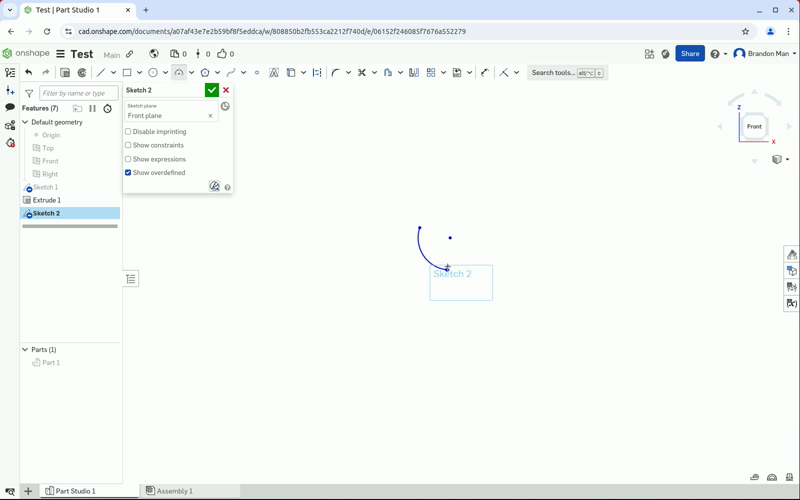
mouse_move(447, 266)
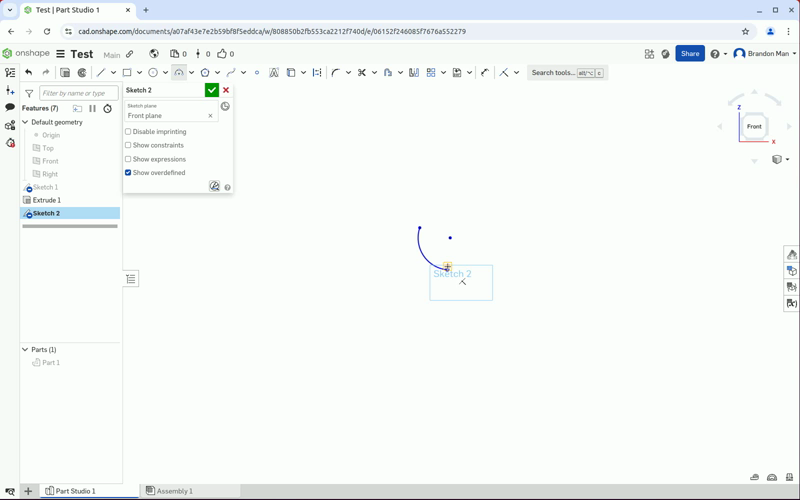
scroll(6)
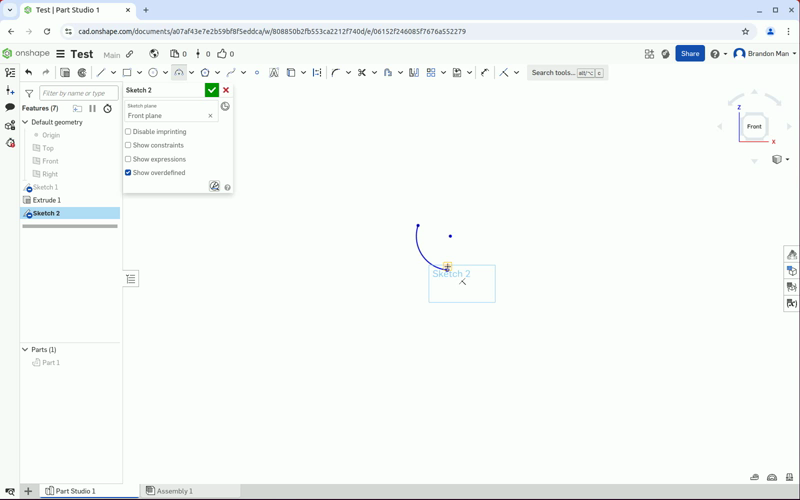
scroll(6)
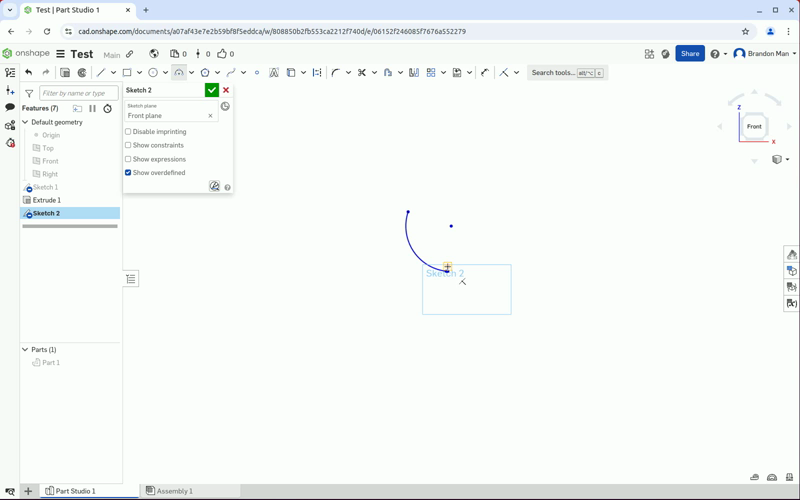
scroll(6)
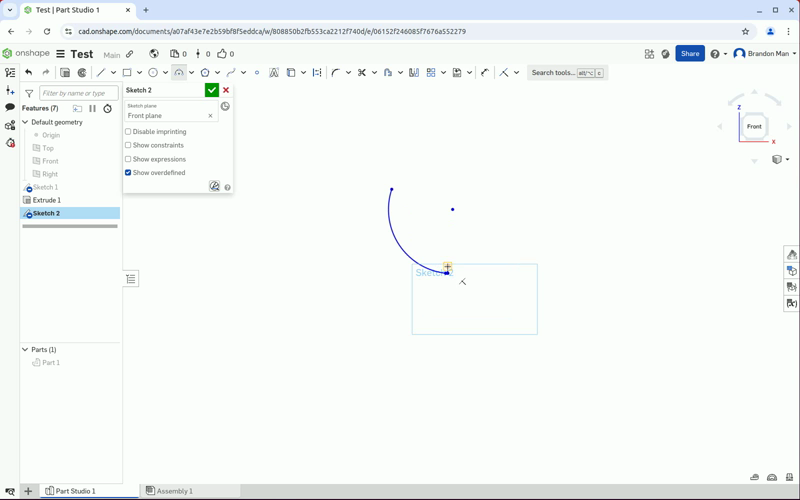
scroll(6)
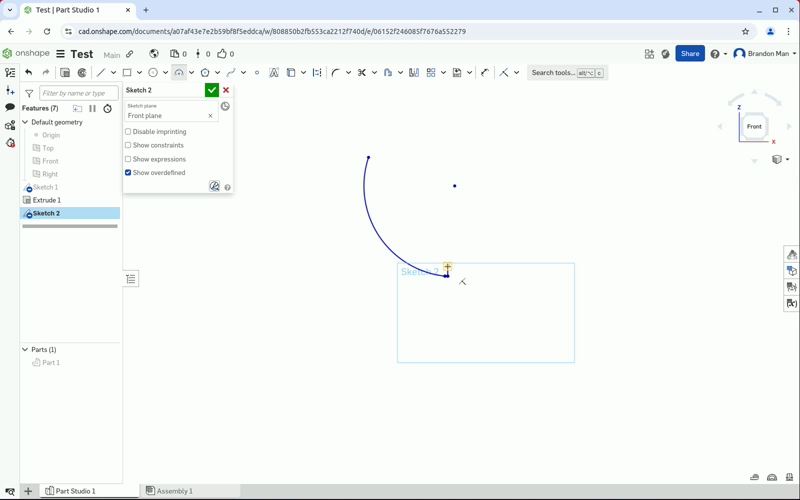
scroll(6)
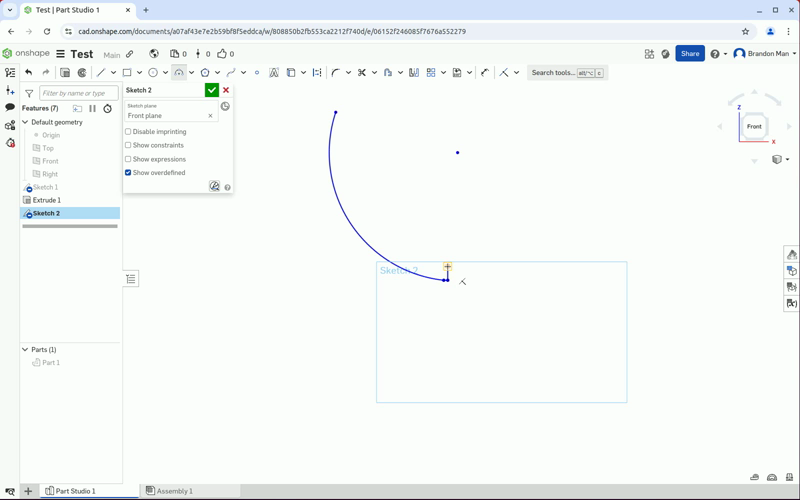
scroll(6)
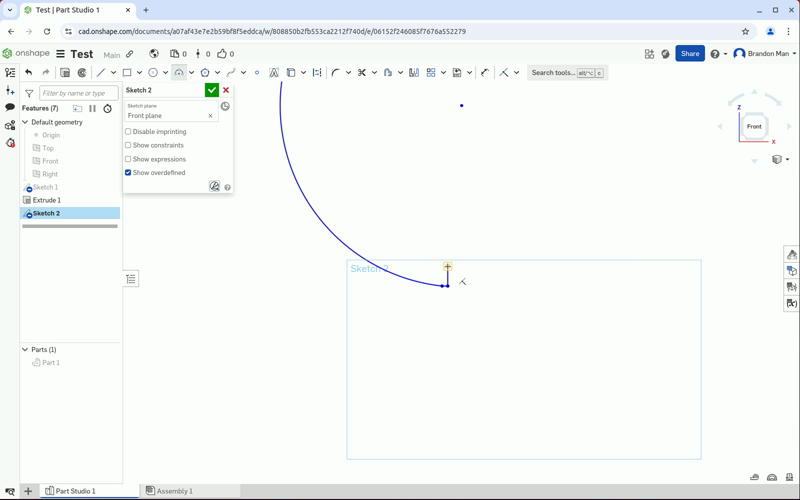
scroll(6)
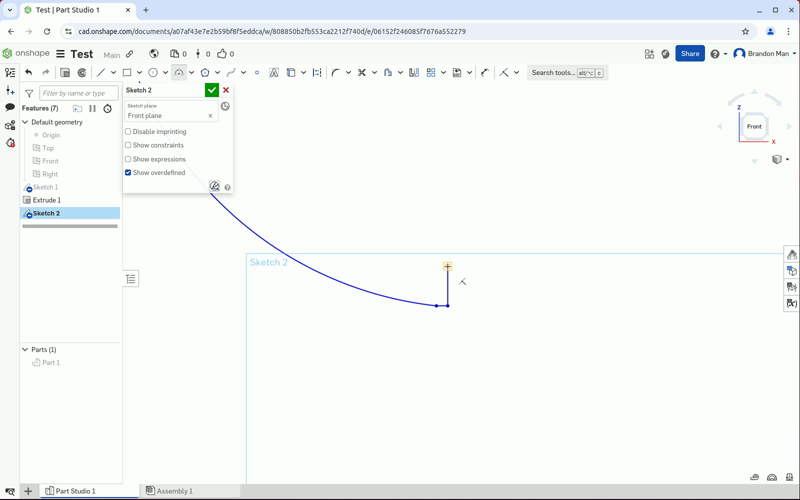
click(447, 266)
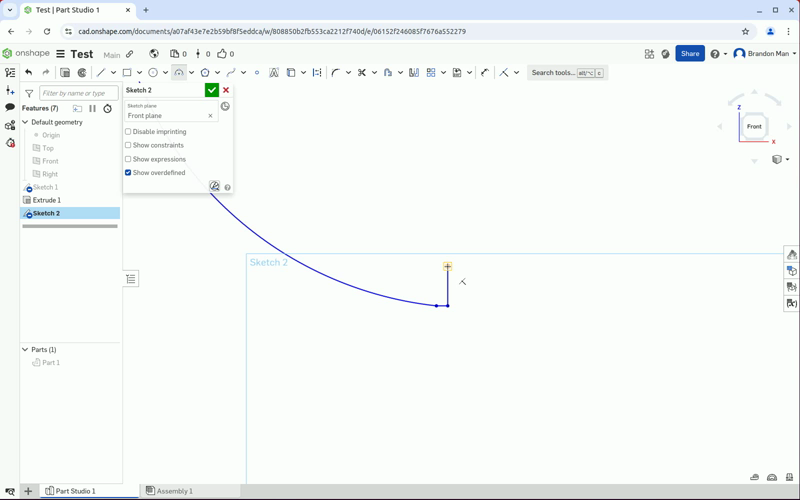
scroll(-6)
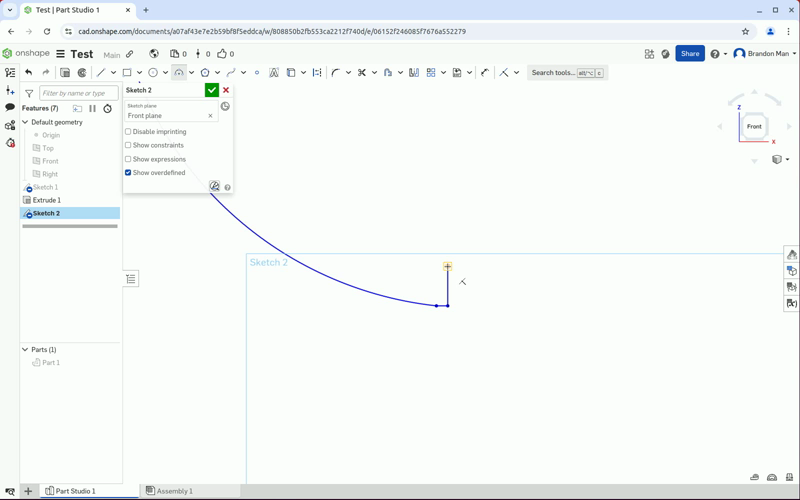
scroll(-6)
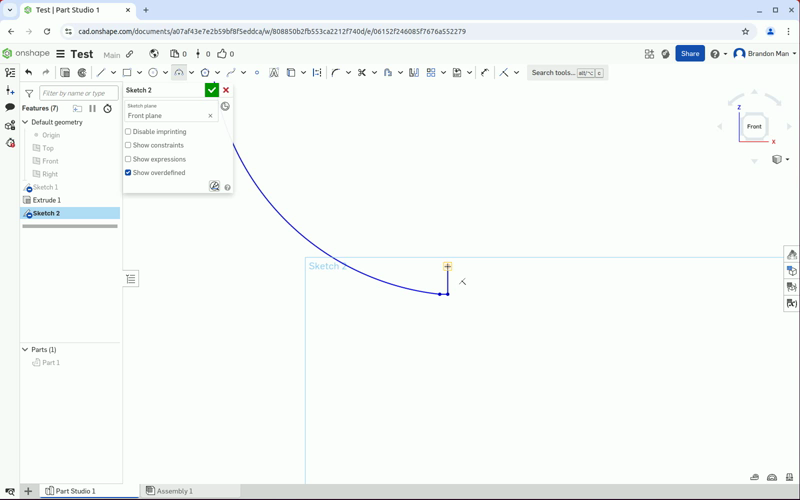
scroll(-6)
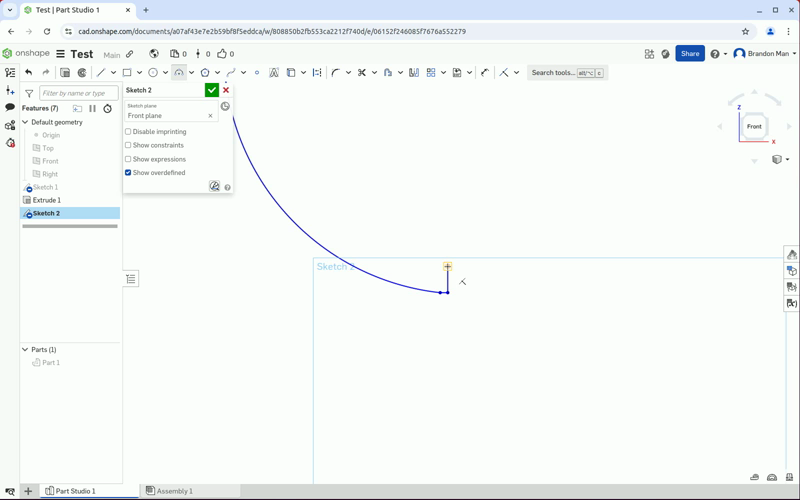
scroll(-6)
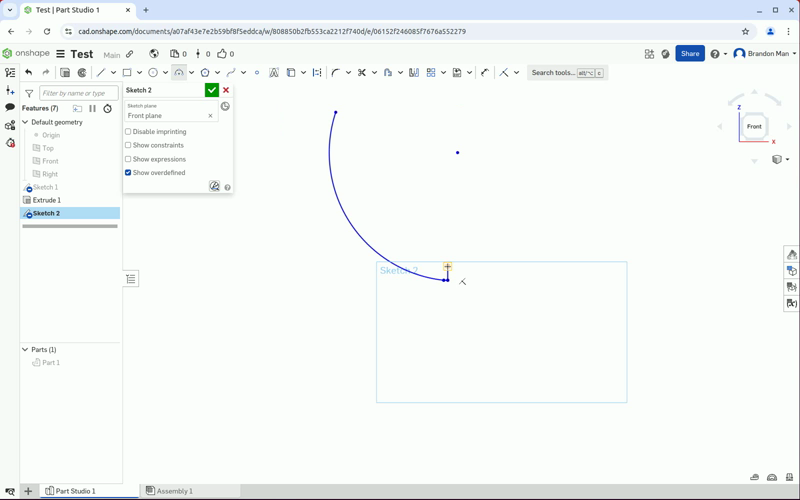
scroll(-6)
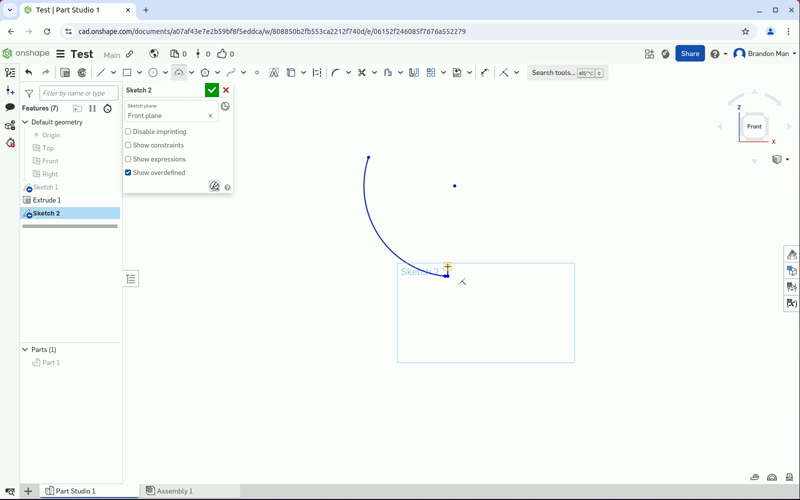
scroll(-6)
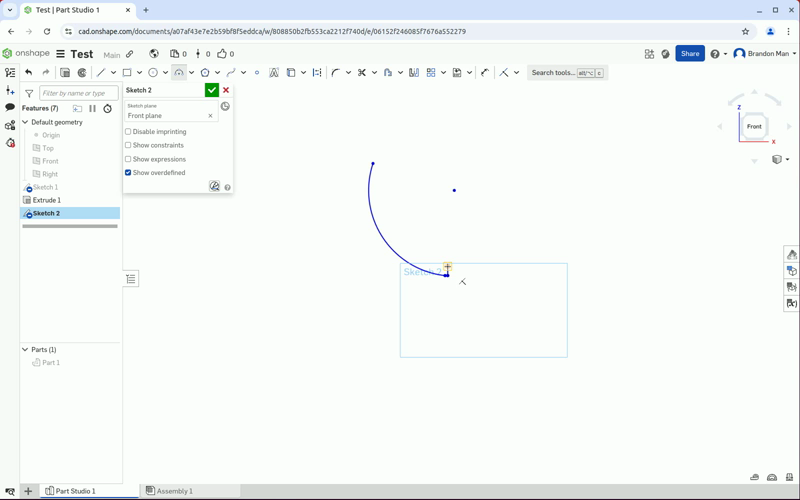
scroll(-6)
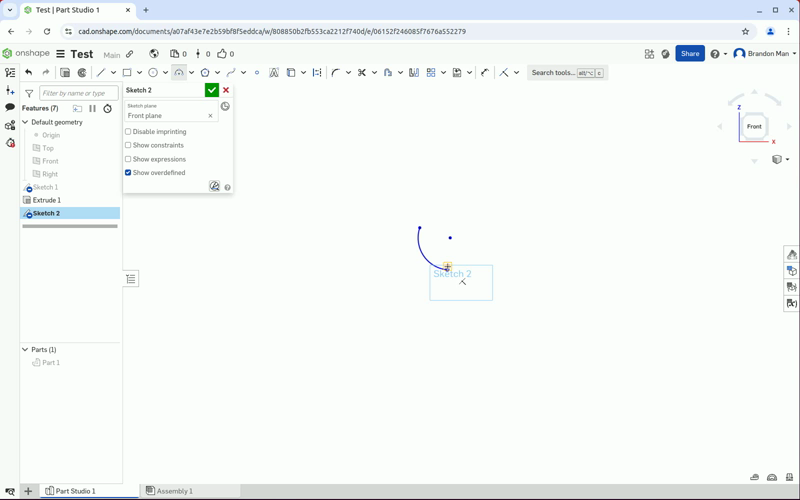
key_down(shift)
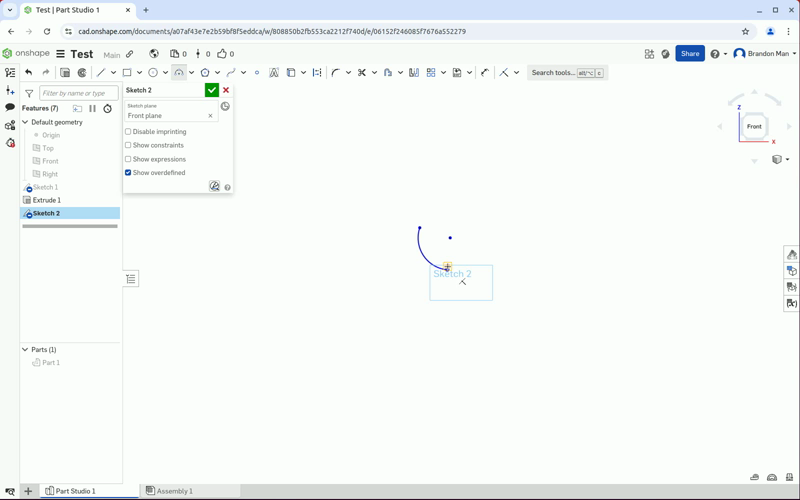
mouse_move(447, 209)
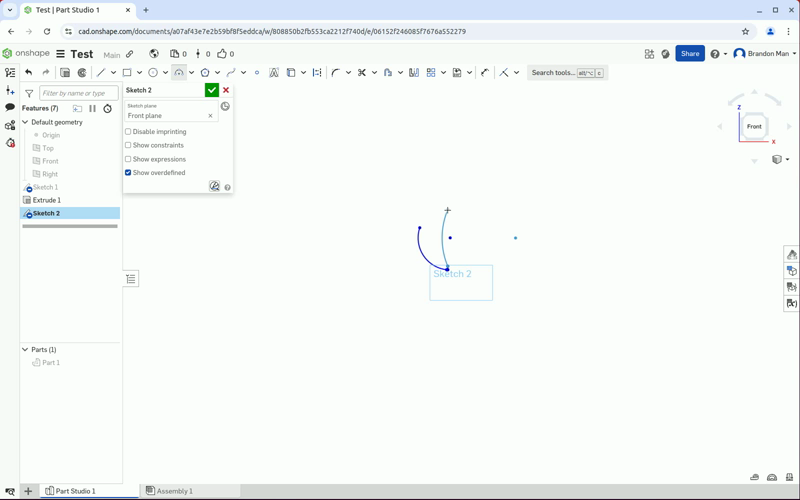
click(447, 209)
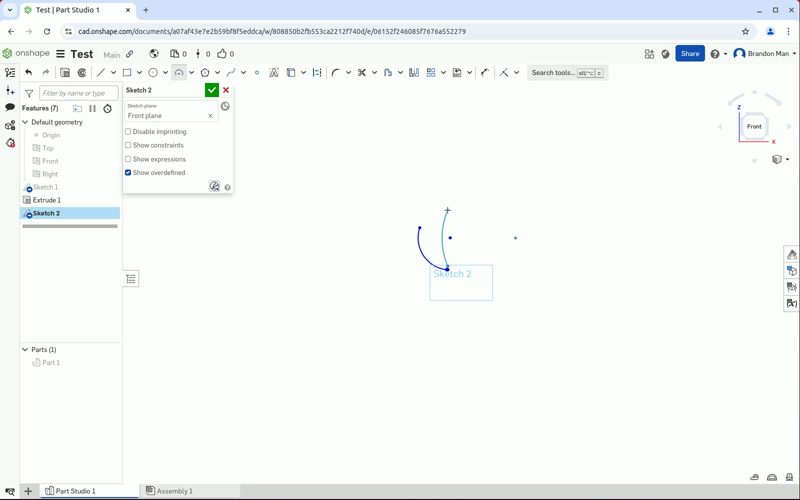
mouse_move(421, 237)
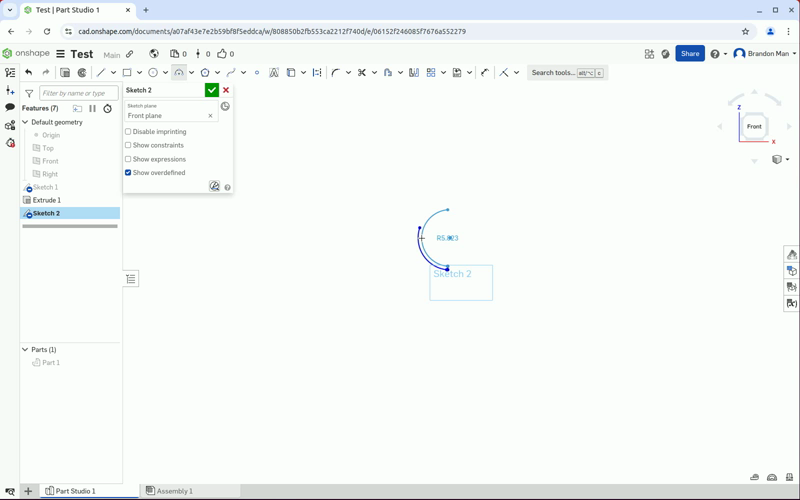
click(421, 237)
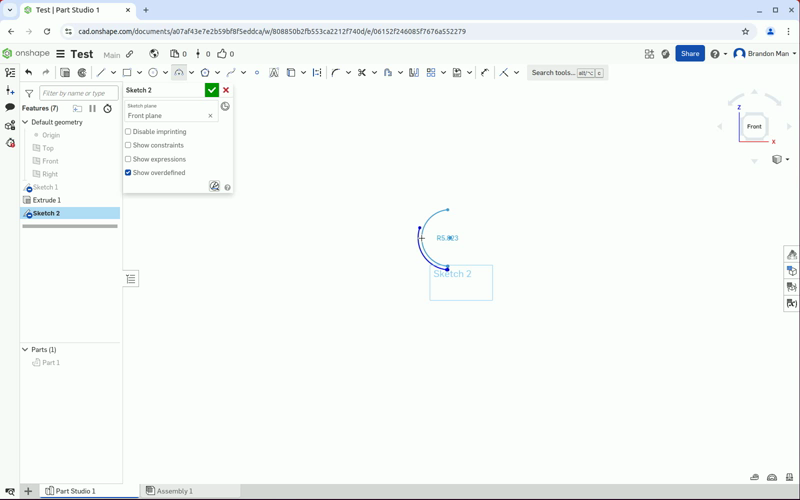
key_up(shift)
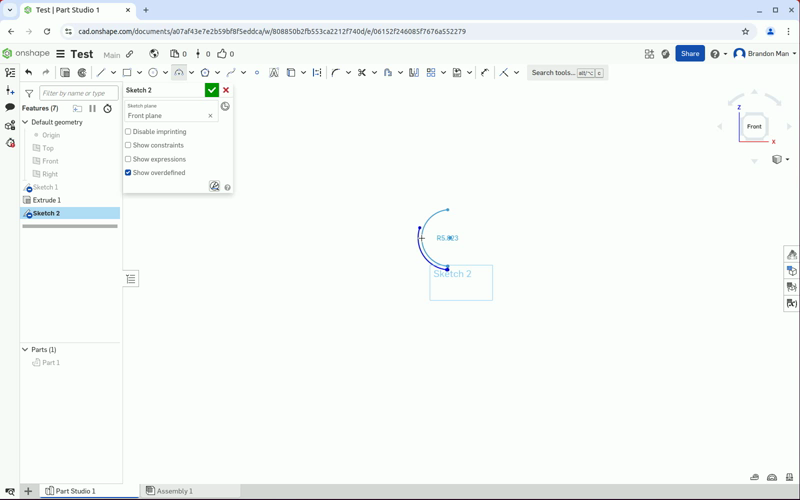
key(esc)
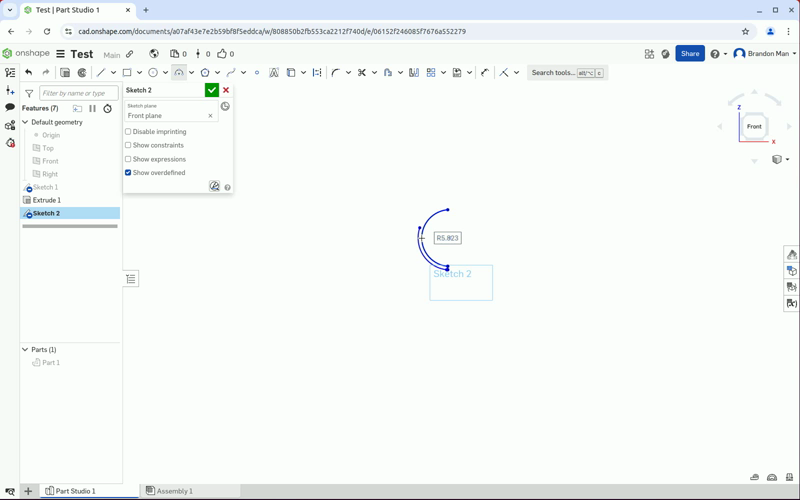
key(l)
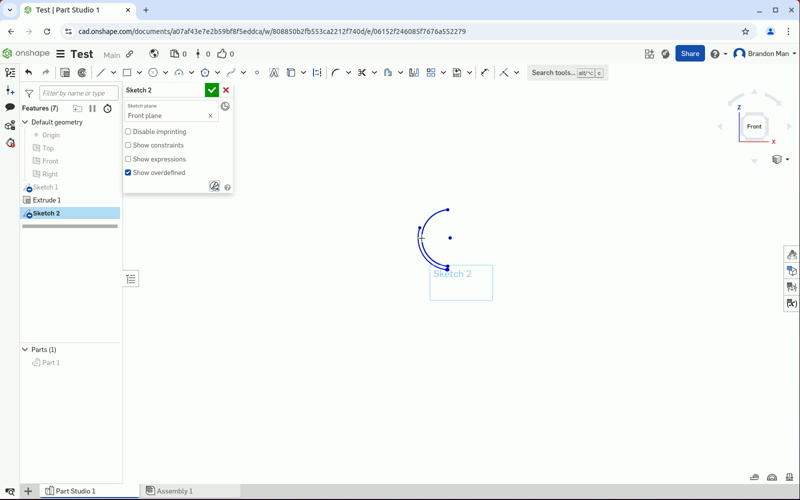
mouse_move(447, 209)
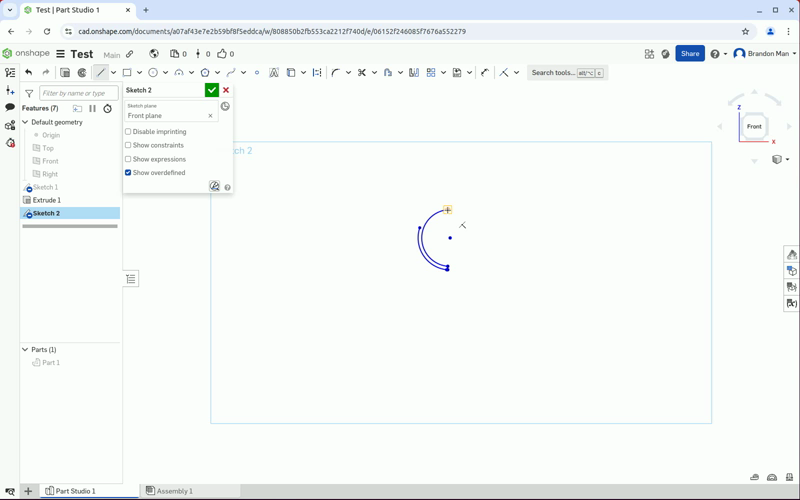
click(447, 209)
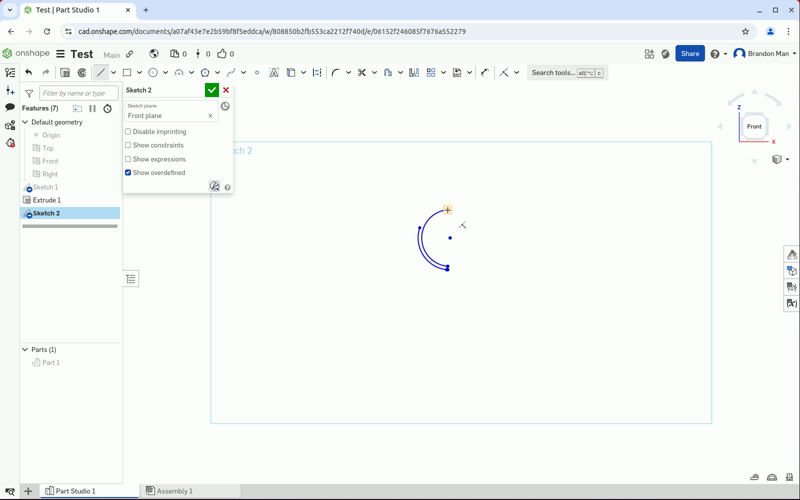
key_down(shift)
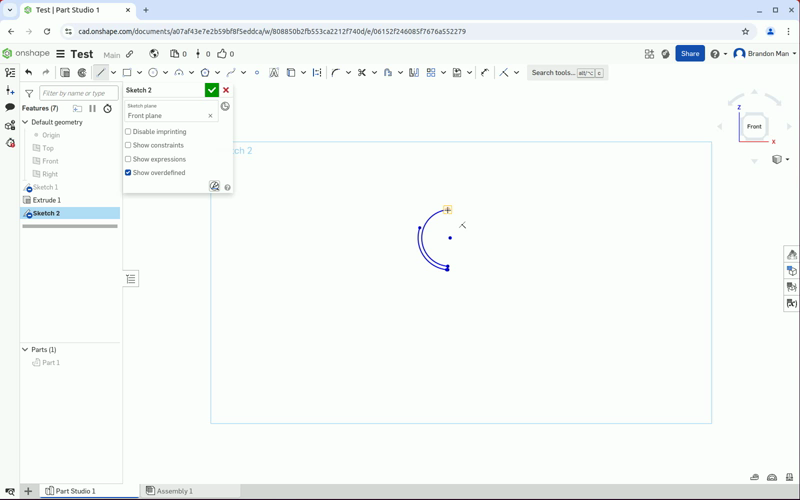
mouse_move(477, 209)
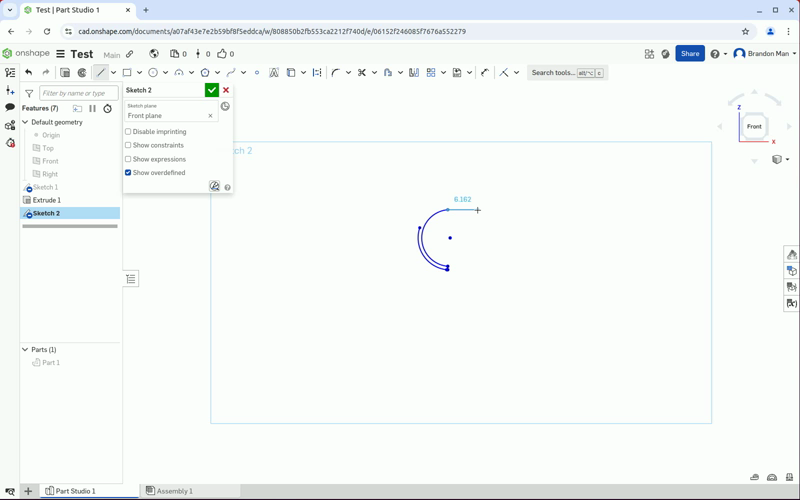
mouse_move(447, 206)
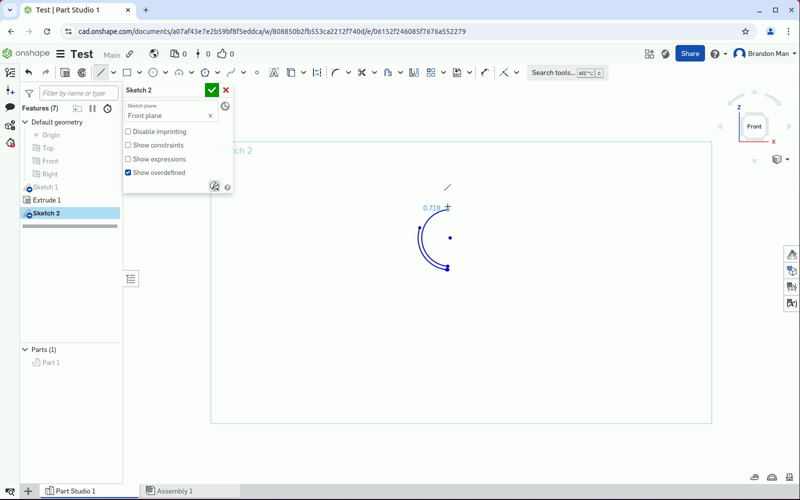
scroll(6)
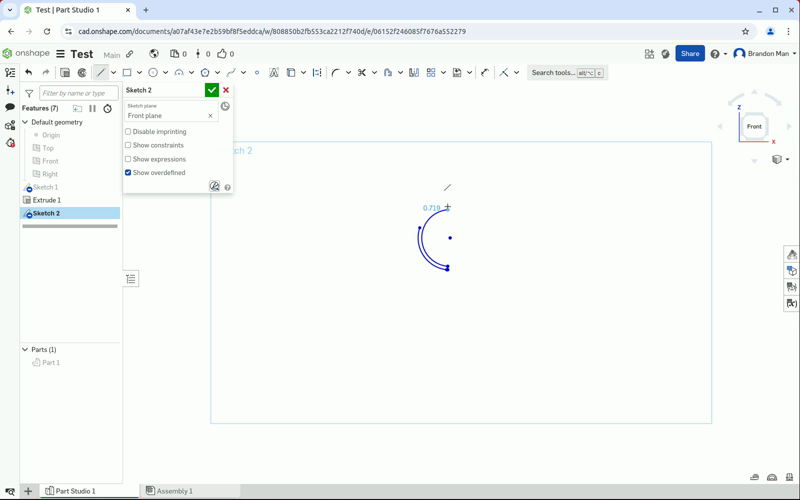
scroll(6)
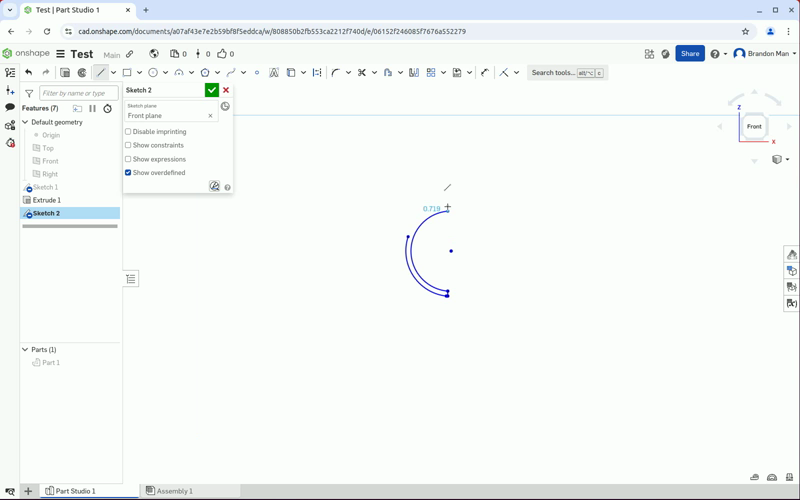
scroll(6)
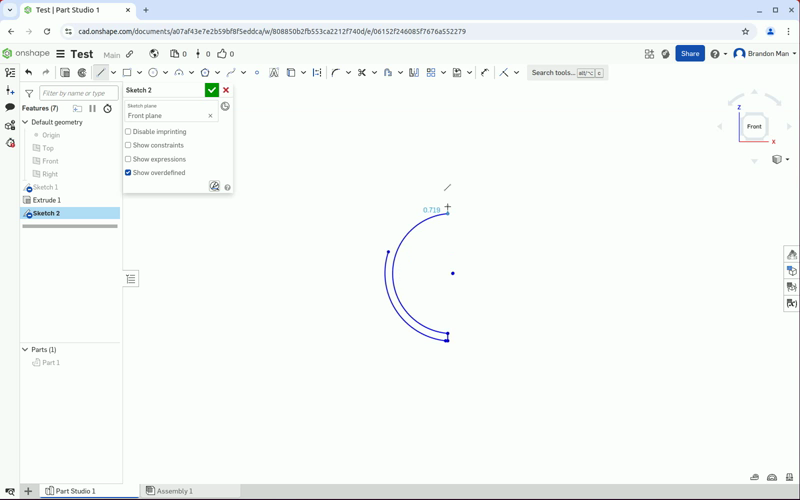
scroll(6)
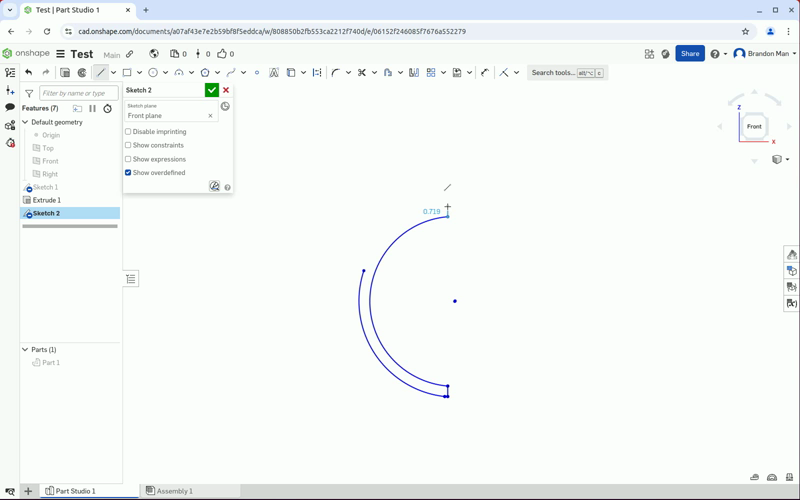
scroll(6)
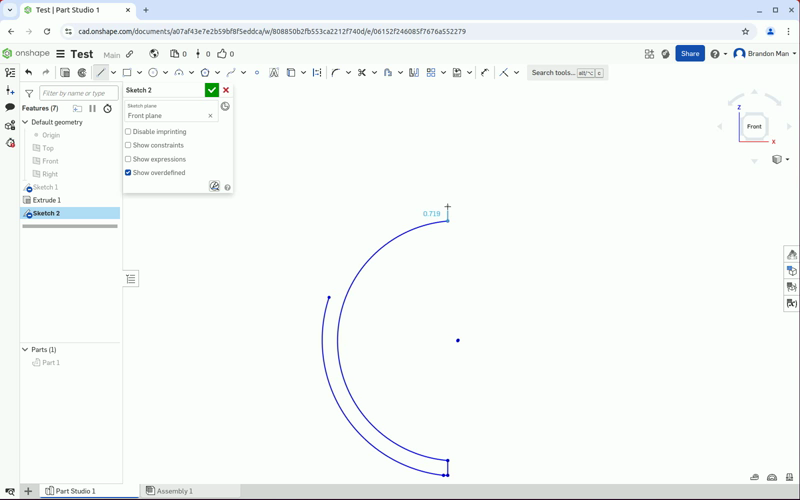
scroll(6)
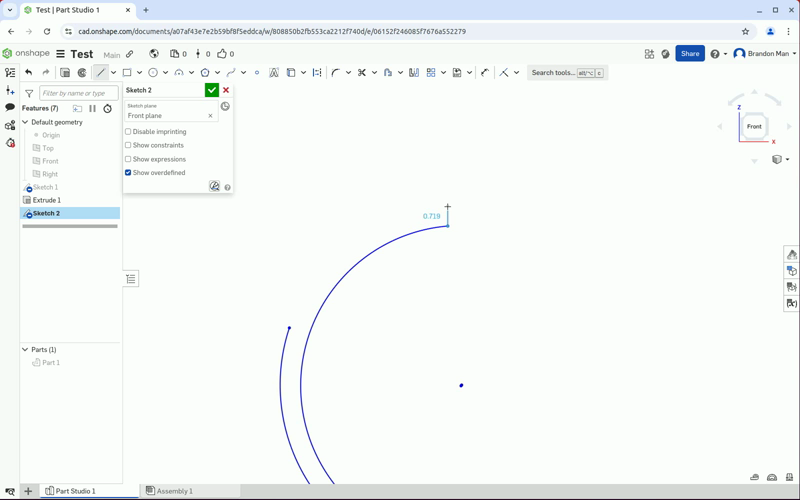
scroll(6)
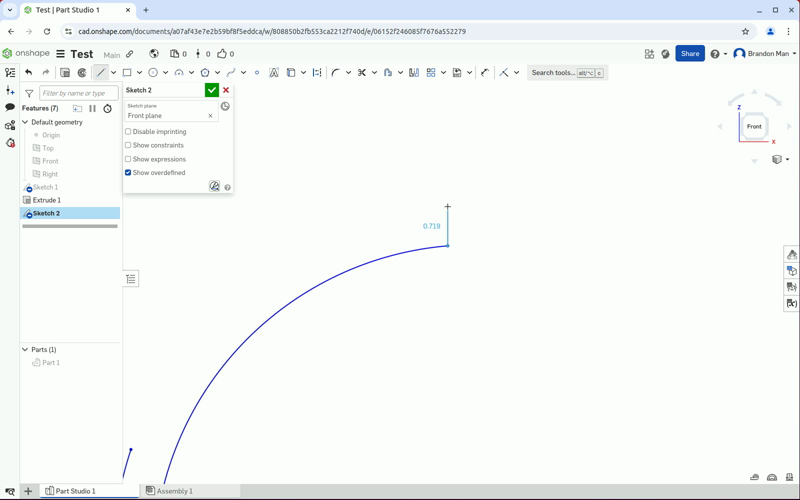
click(447, 206)
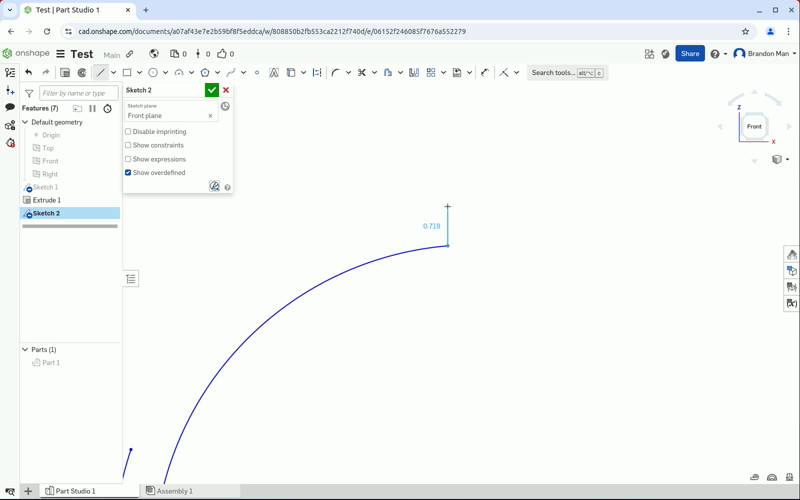
scroll(-6)
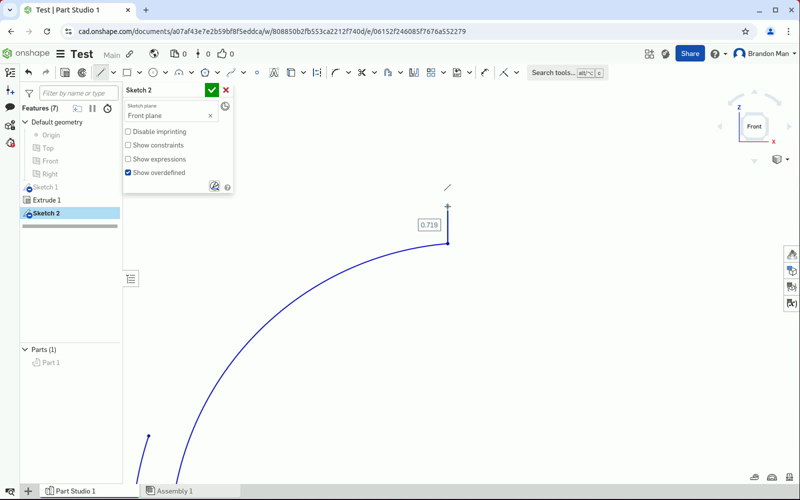
scroll(-6)
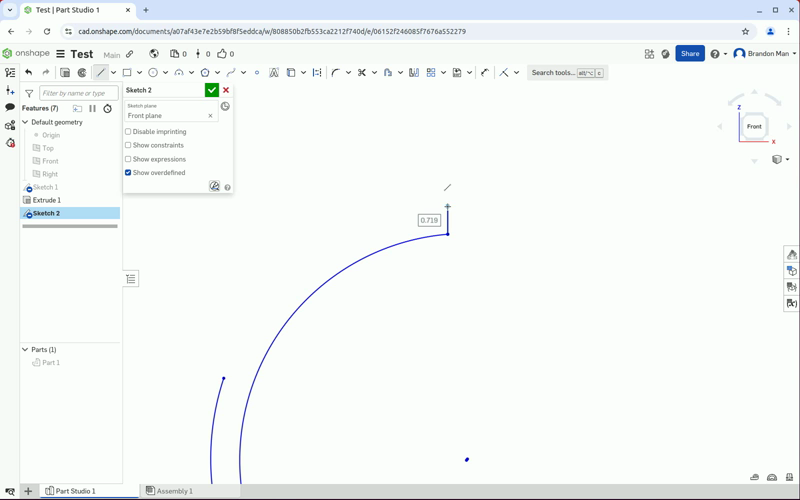
scroll(-6)
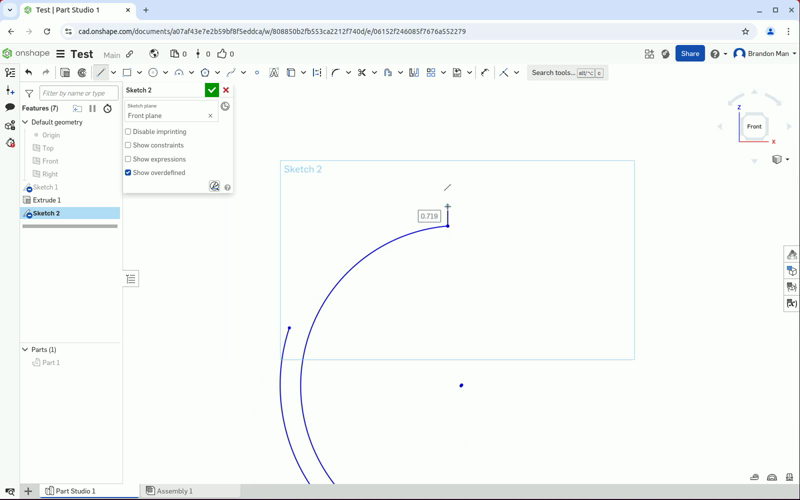
scroll(-6)
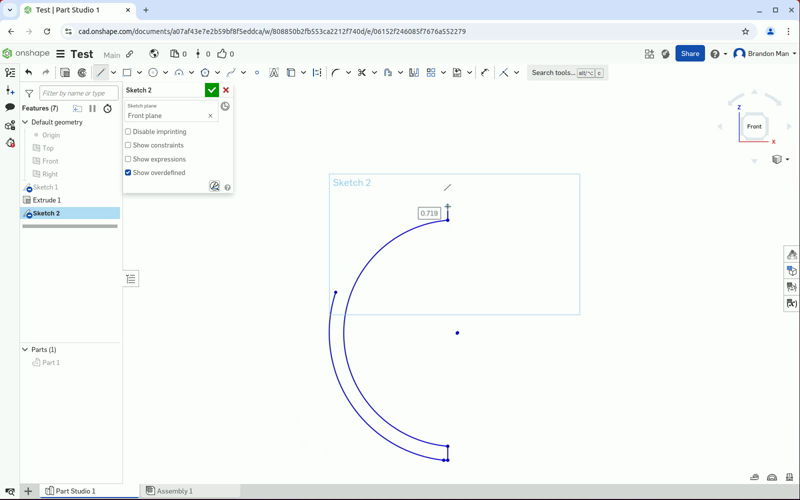
scroll(-6)
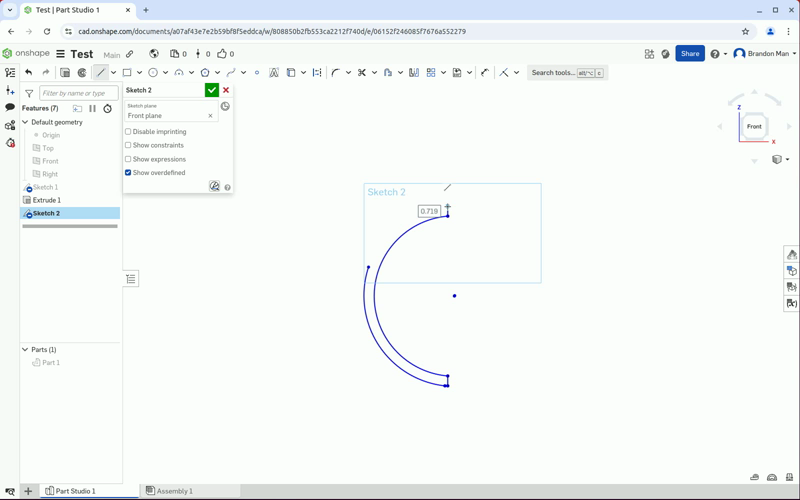
scroll(-6)
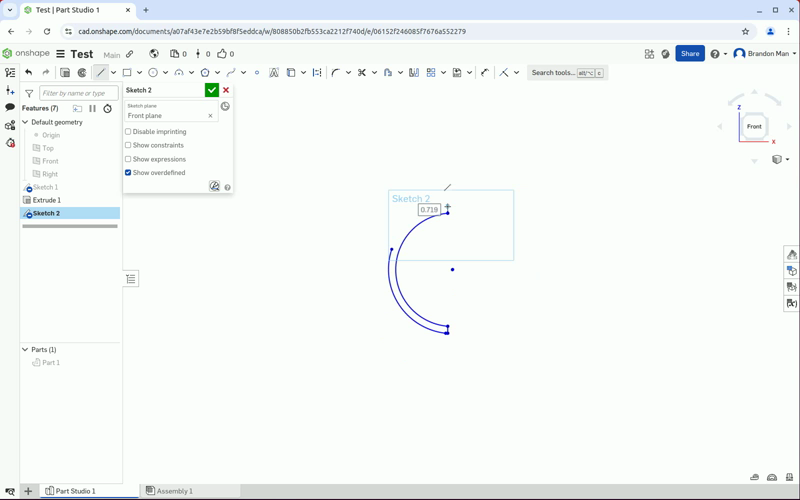
scroll(-6)
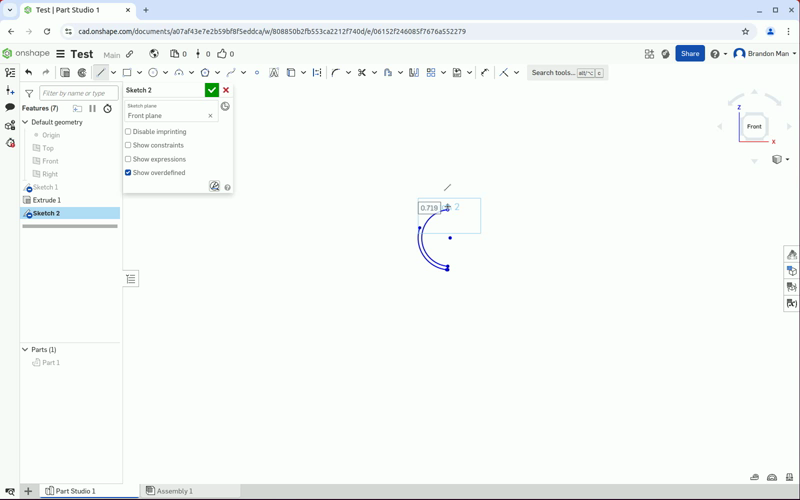
key_up(shift)
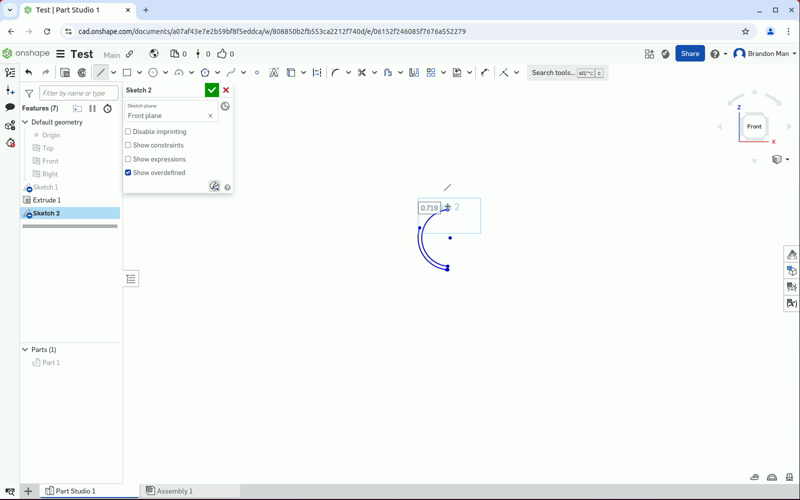
key(esc)
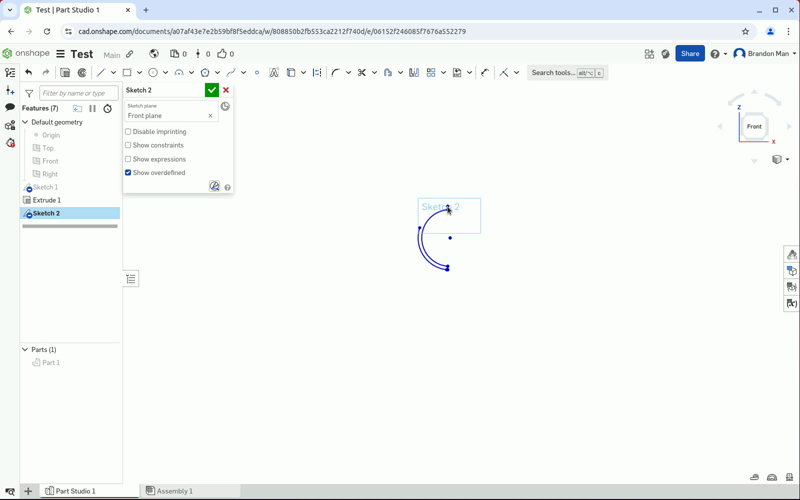
key(a)
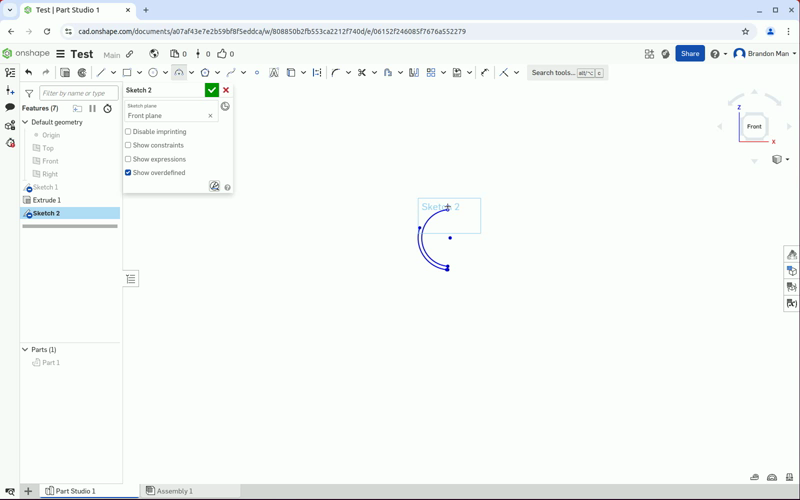
mouse_move(447, 206)
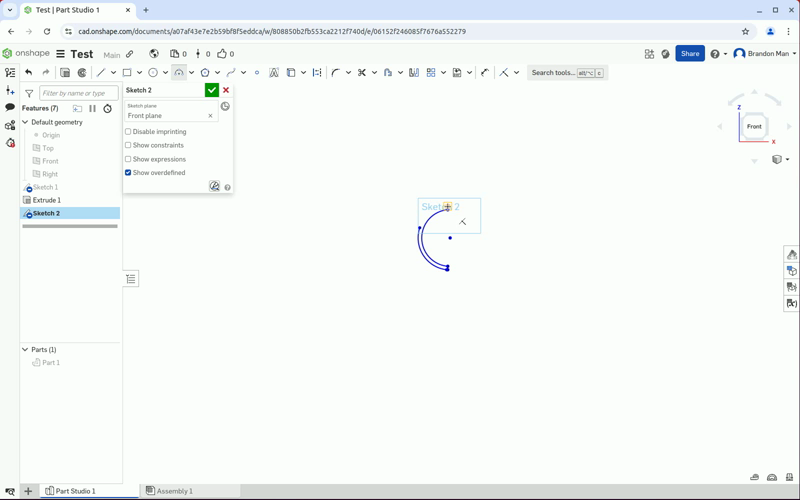
scroll(6)
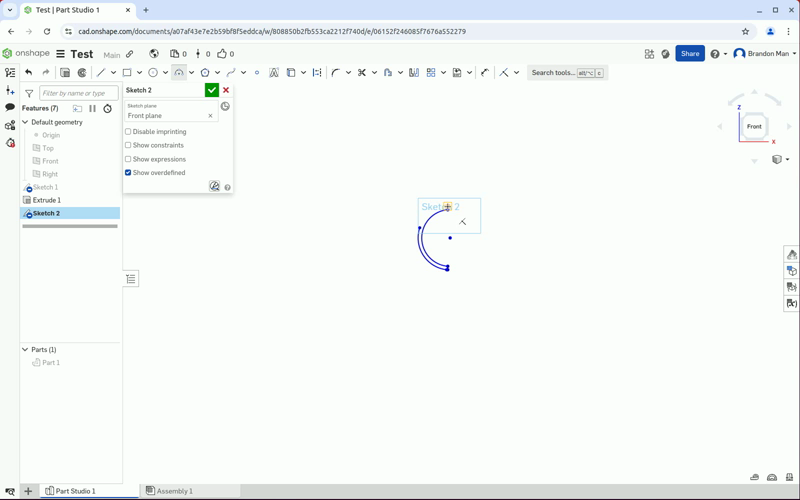
scroll(6)
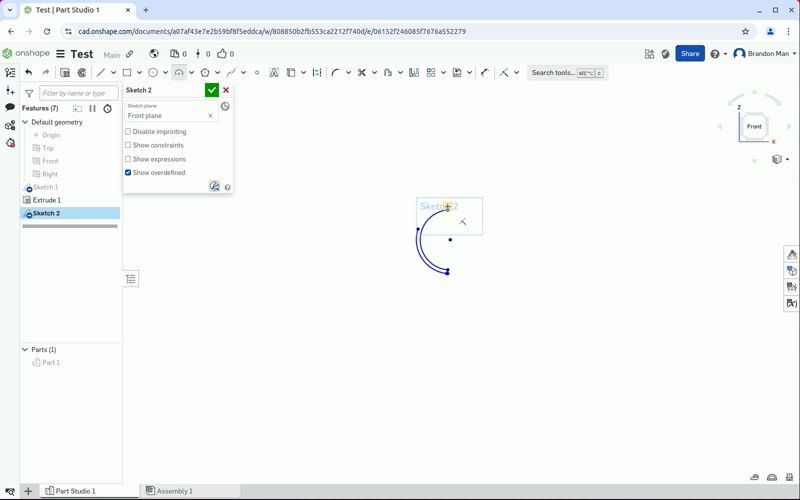
scroll(6)
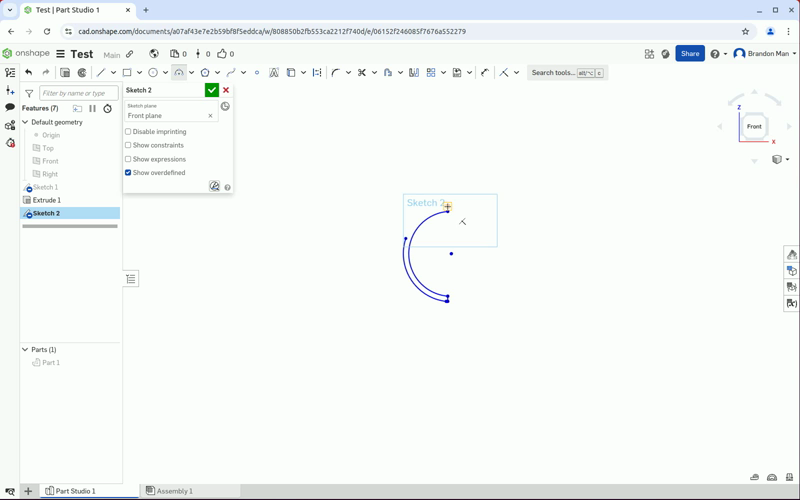
scroll(6)
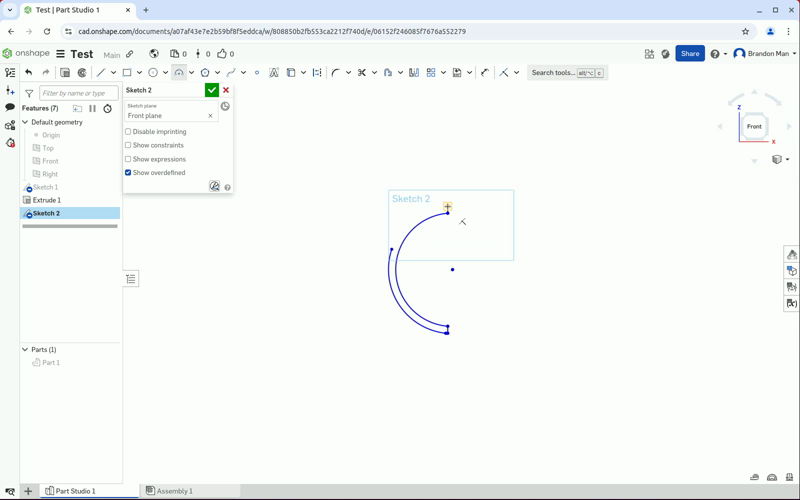
scroll(6)
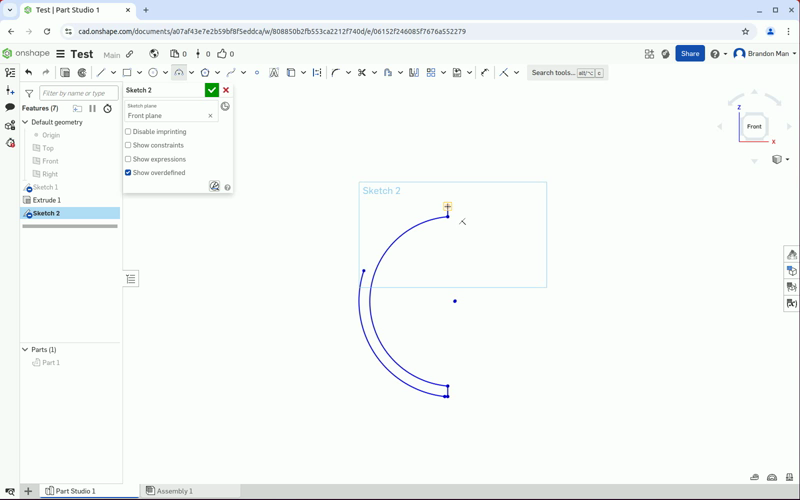
scroll(6)
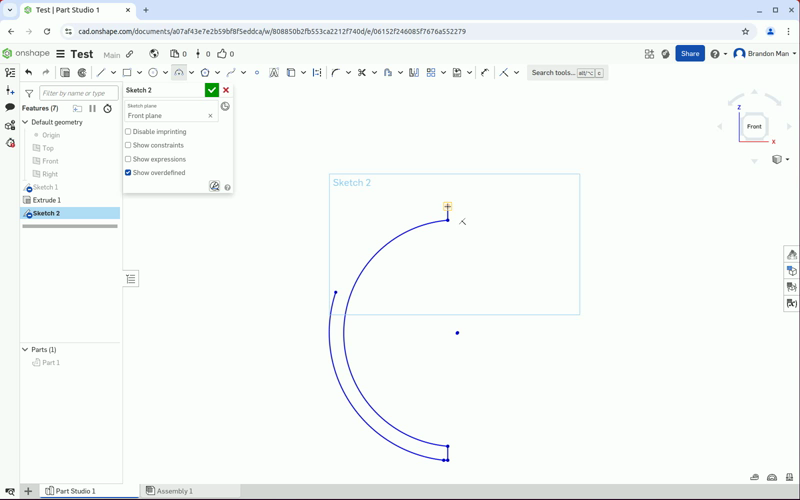
scroll(6)
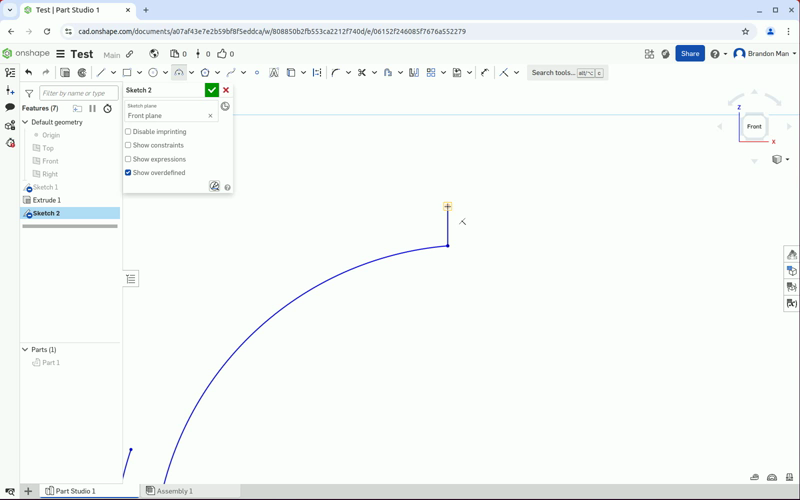
click(447, 206)
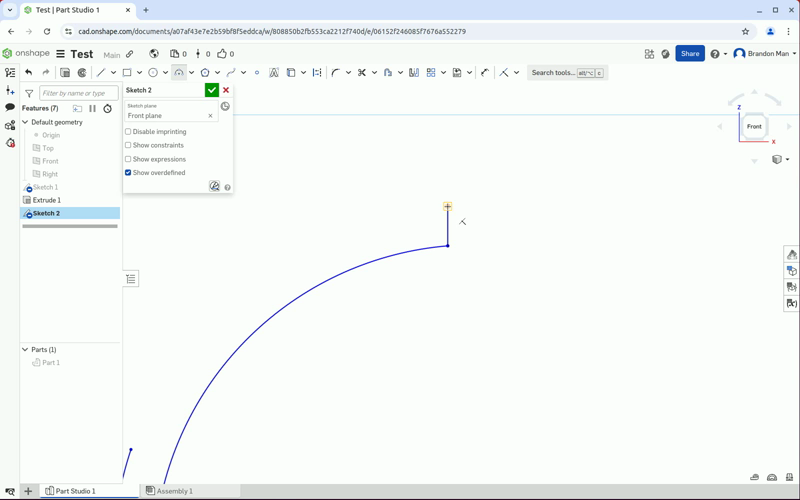
scroll(-6)
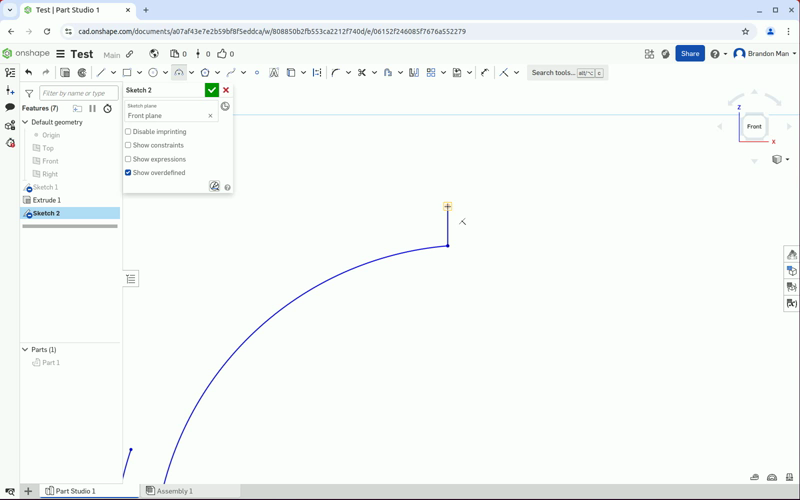
scroll(-6)
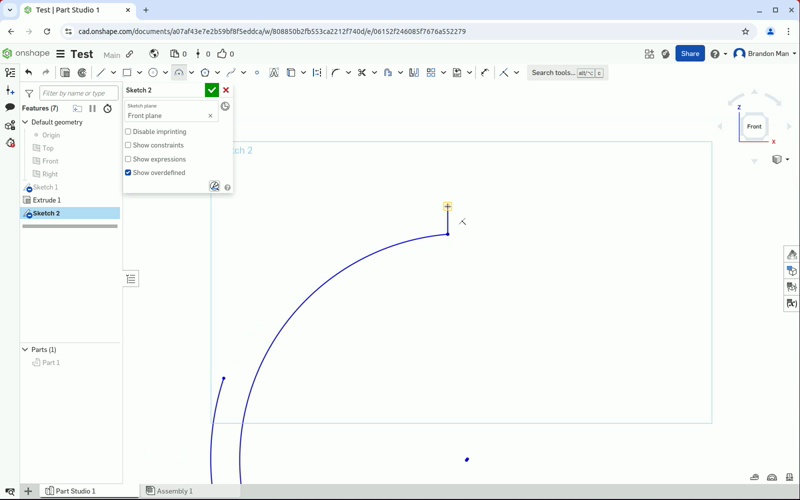
scroll(-6)
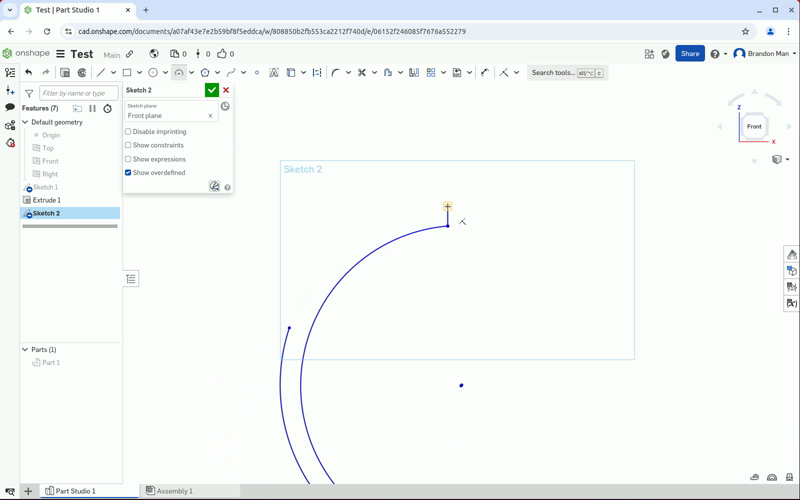
scroll(-6)
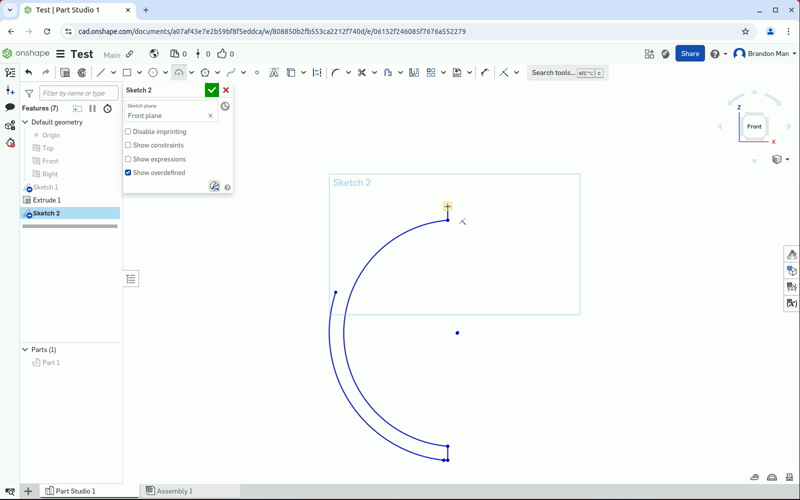
scroll(-6)
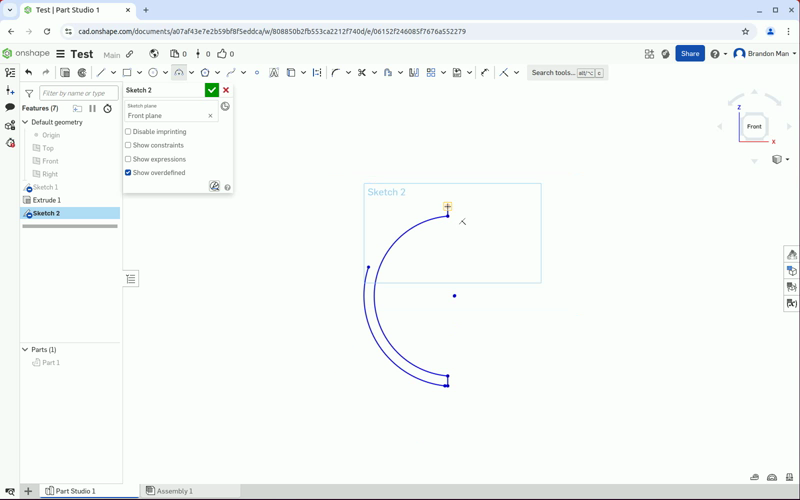
scroll(-6)
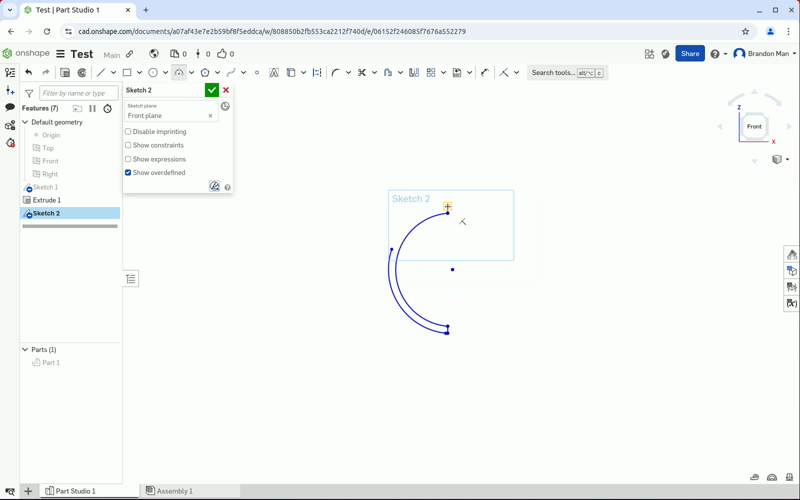
scroll(-6)
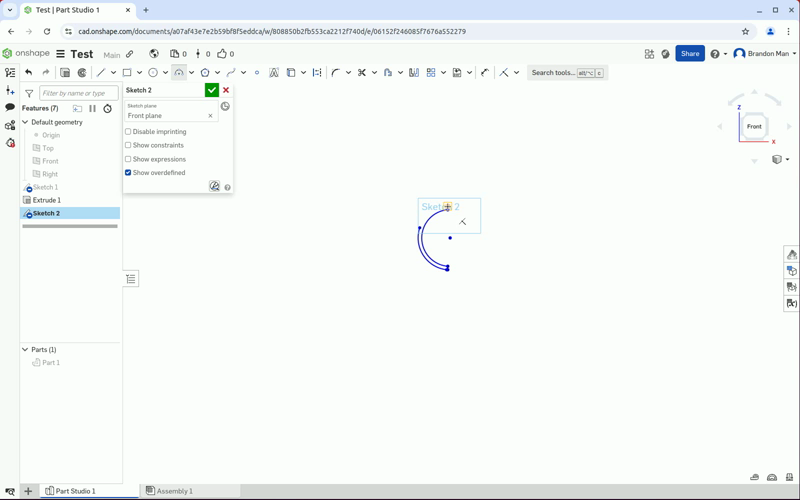
key_down(shift)
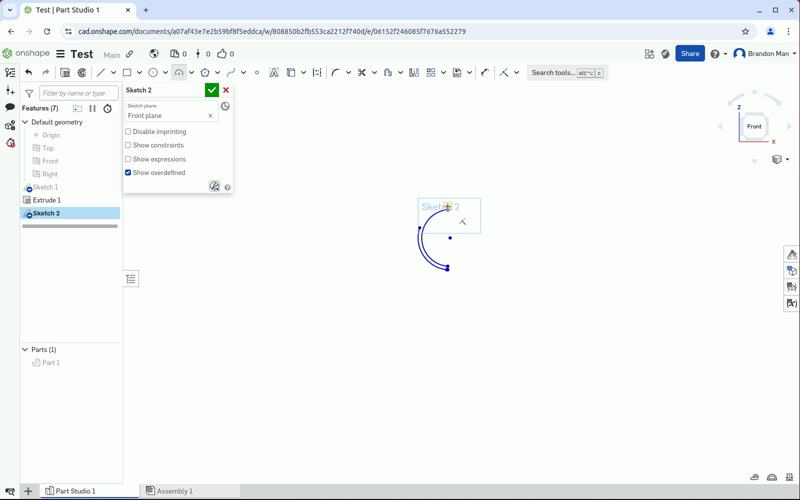
mouse_move(426, 216)
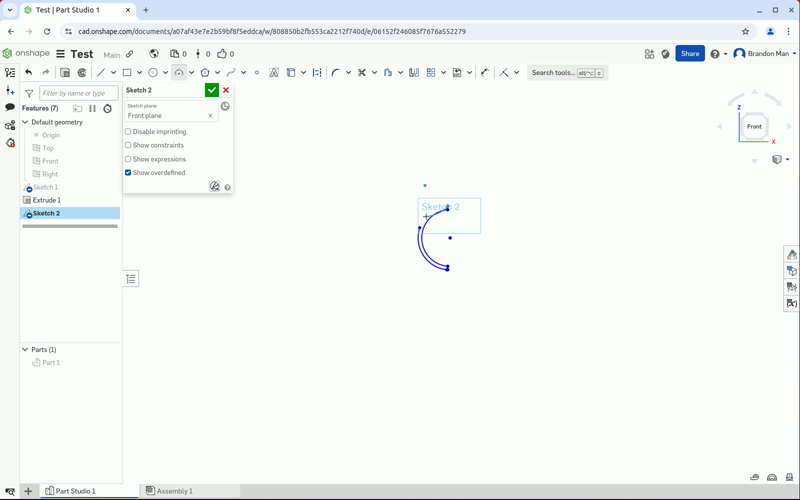
click(426, 216)
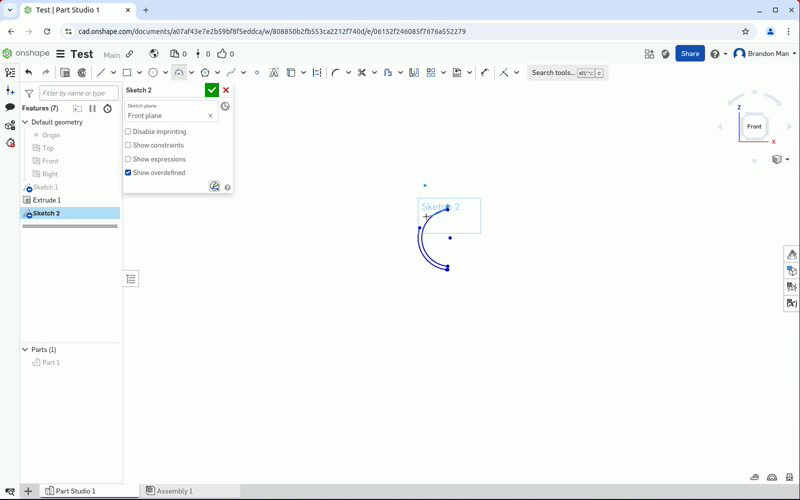
mouse_move(435, 209)
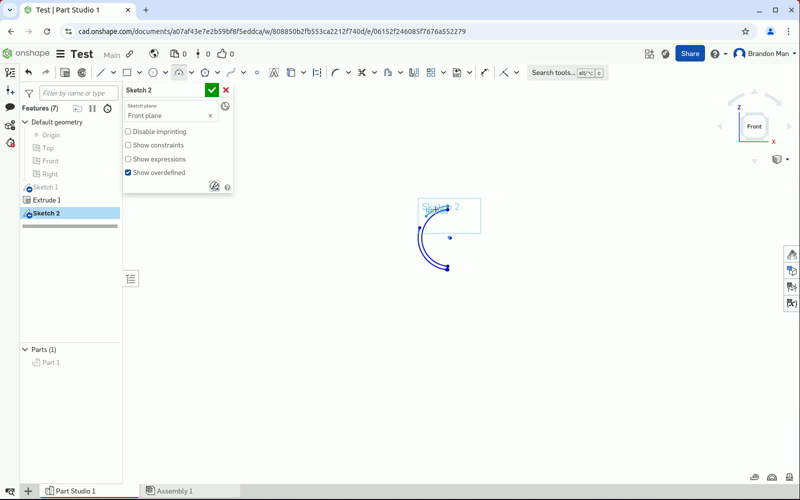
click(435, 209)
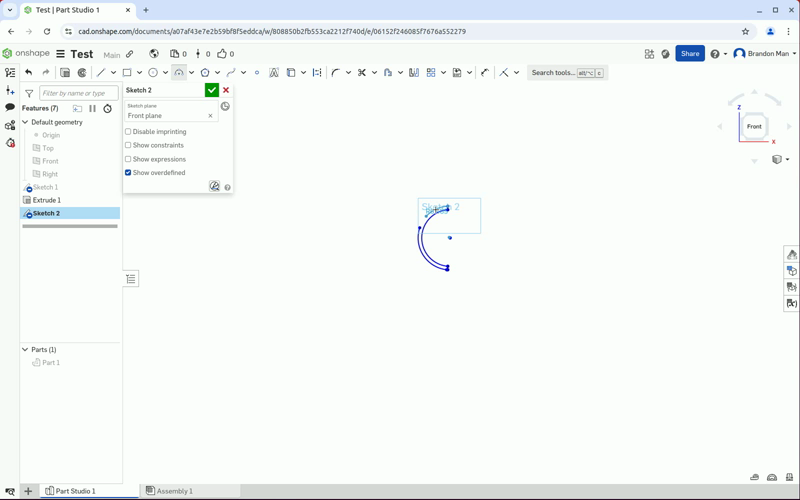
key_up(shift)
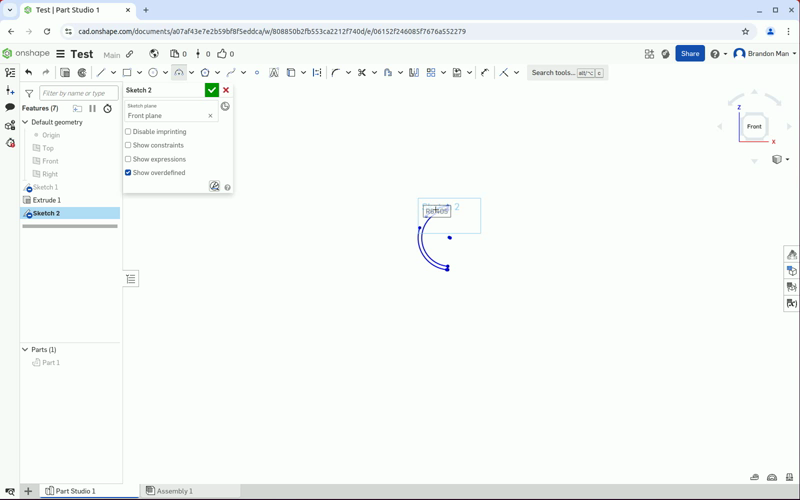
key(esc)
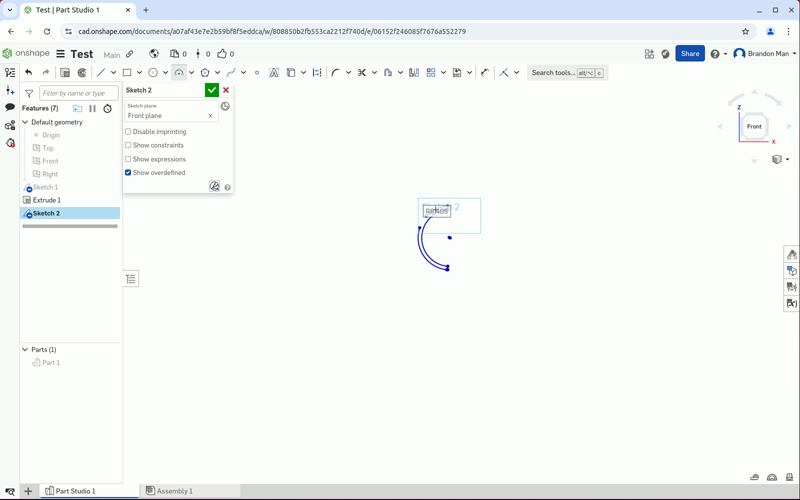
key(l)
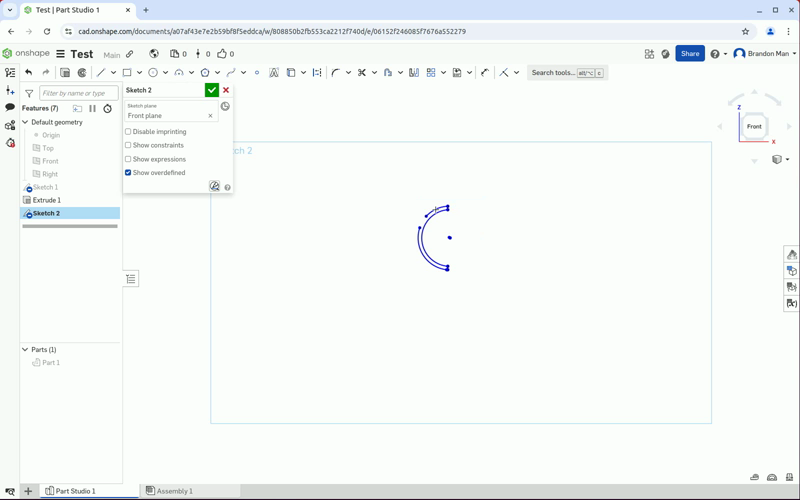
mouse_move(426, 216)
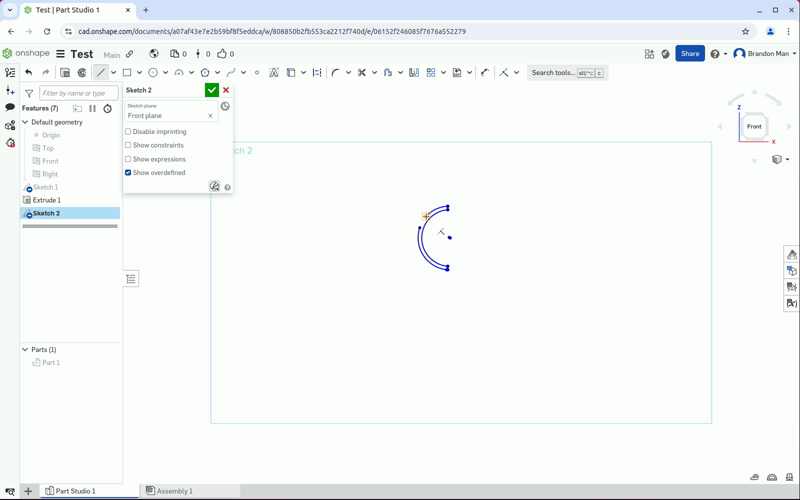
click(426, 216)
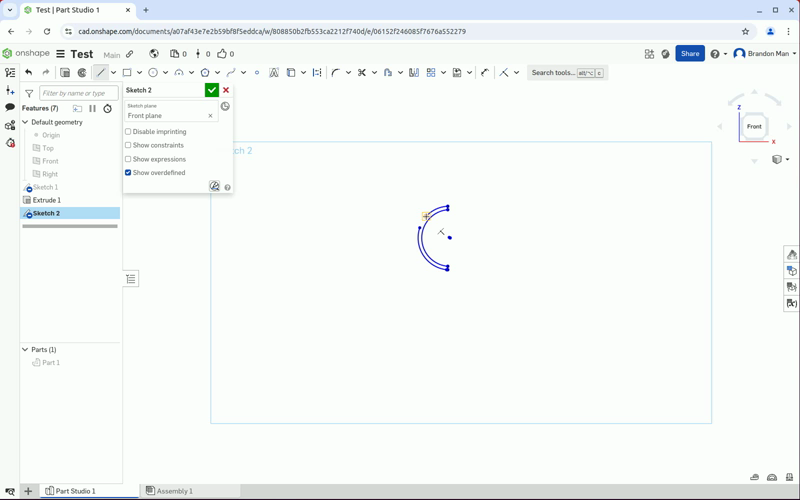
mouse_move(456, 216)
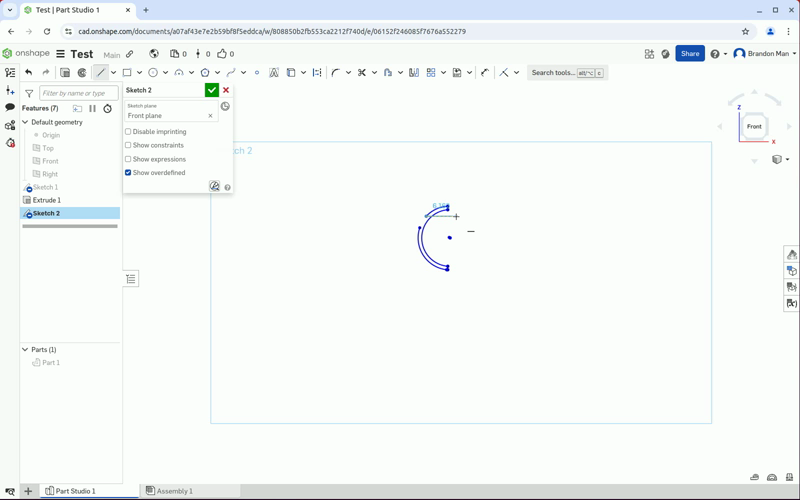
key_down(shift)
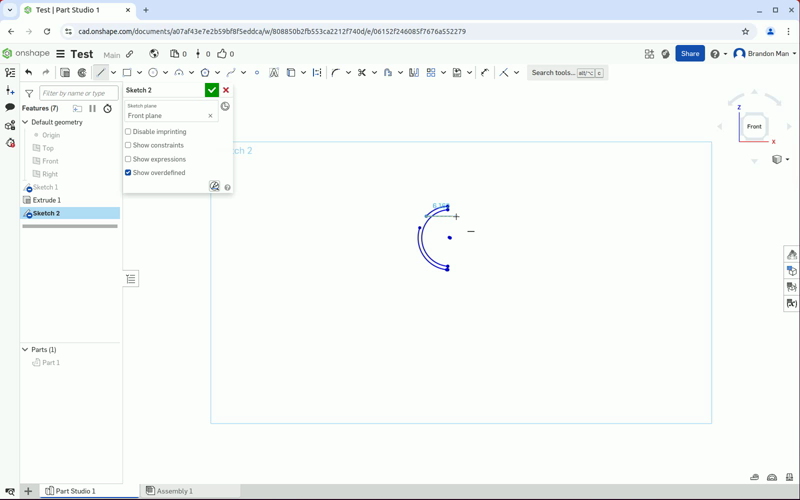
mouse_move(419, 227)
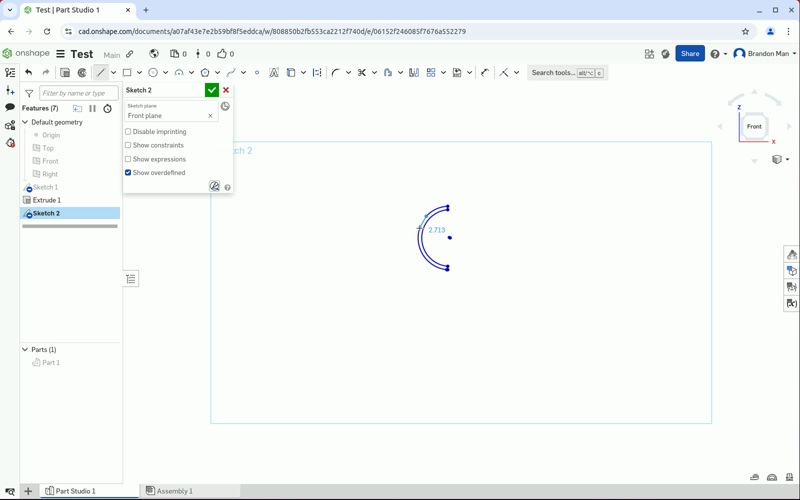
key_up(shift)
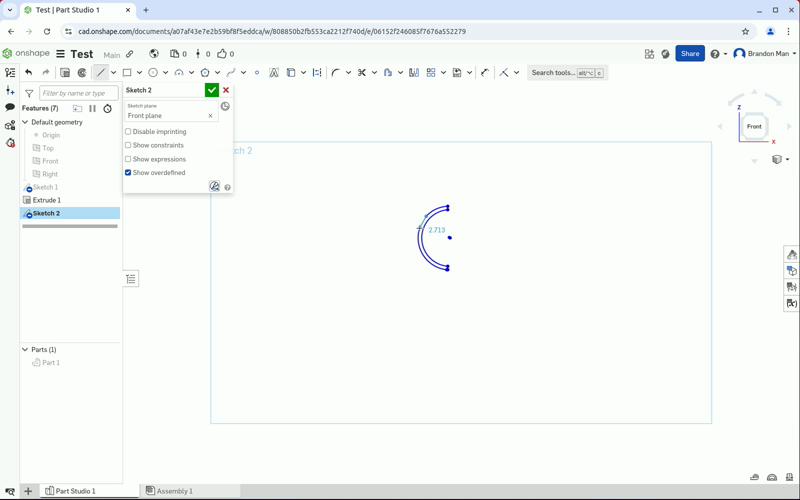
click(419, 227)
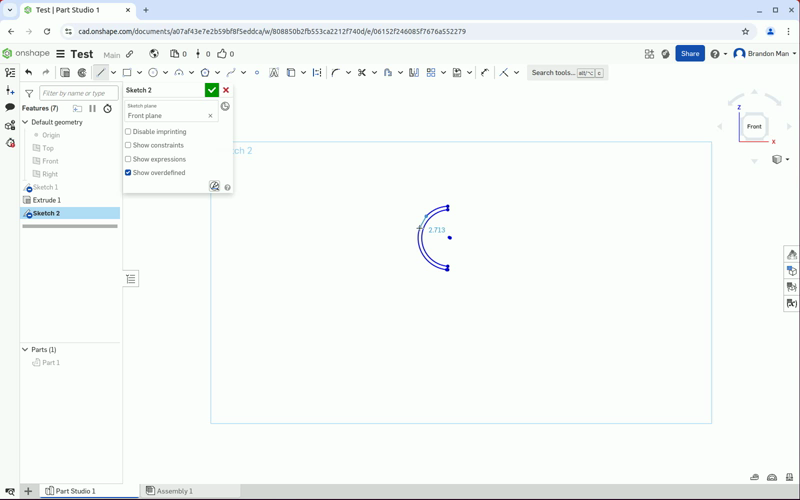
key(esc)
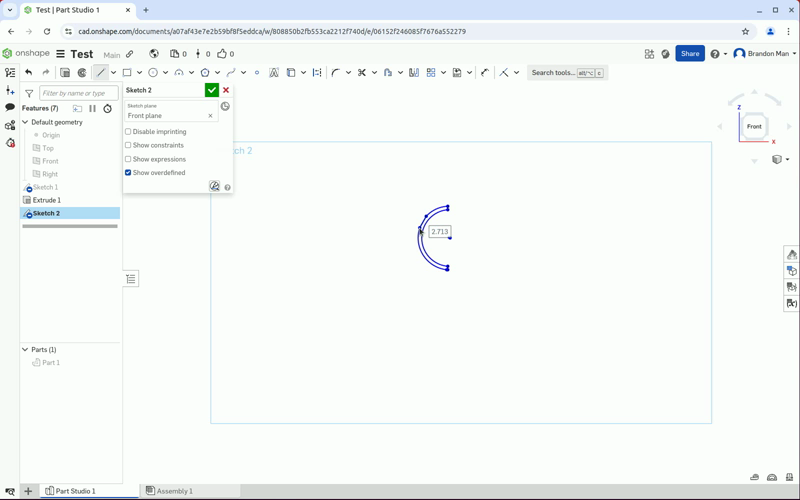
mouse_move(420, 230)
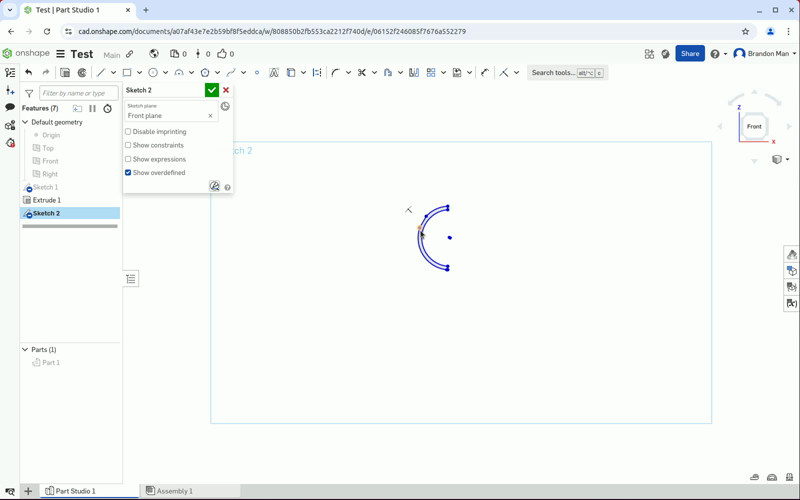
scroll(6)
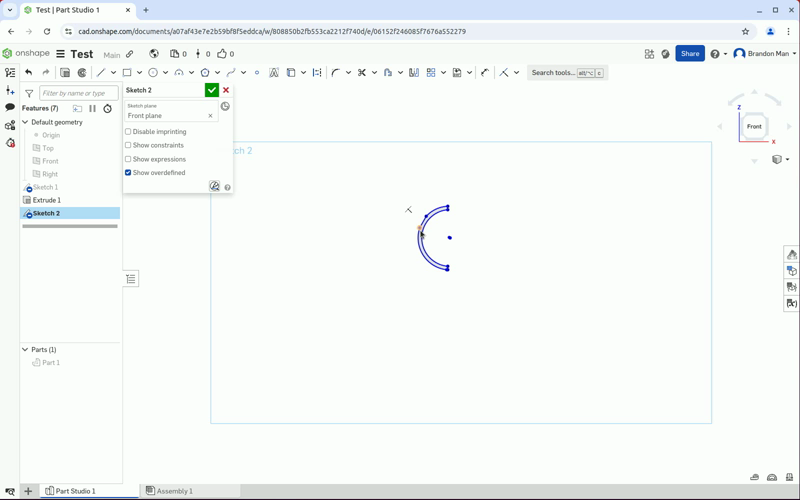
scroll(6)
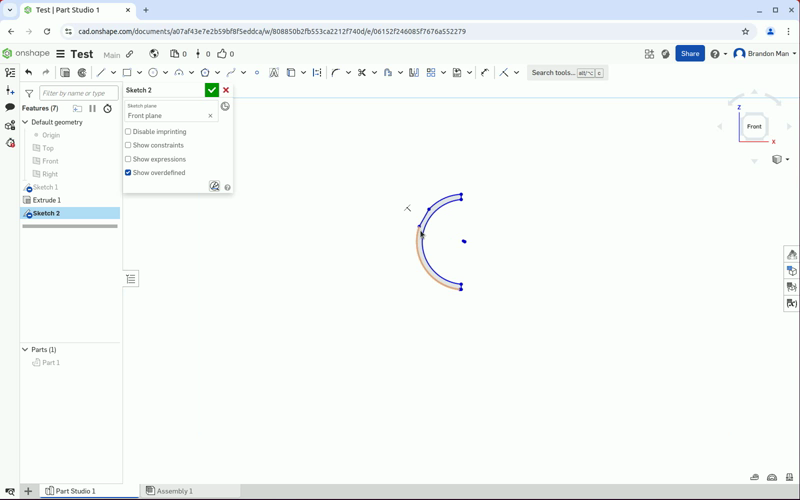
scroll(6)
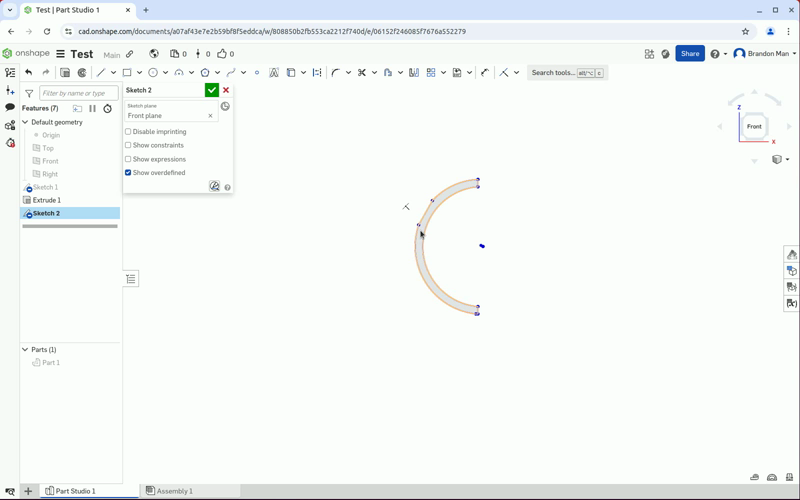
scroll(6)
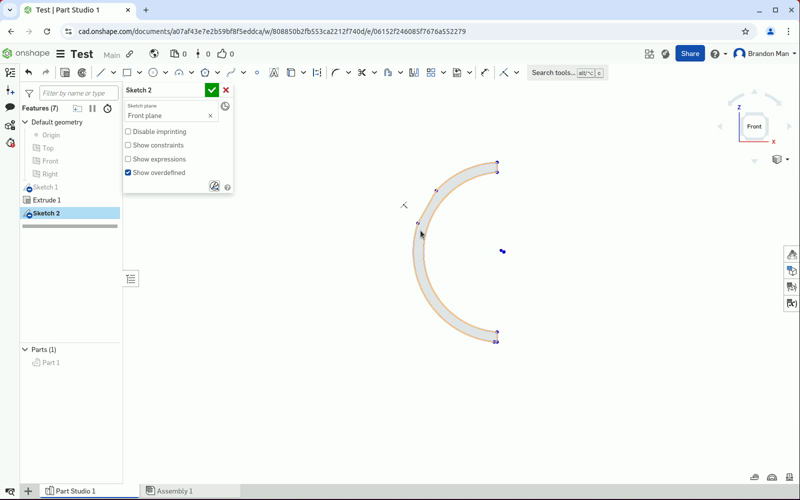
scroll(6)
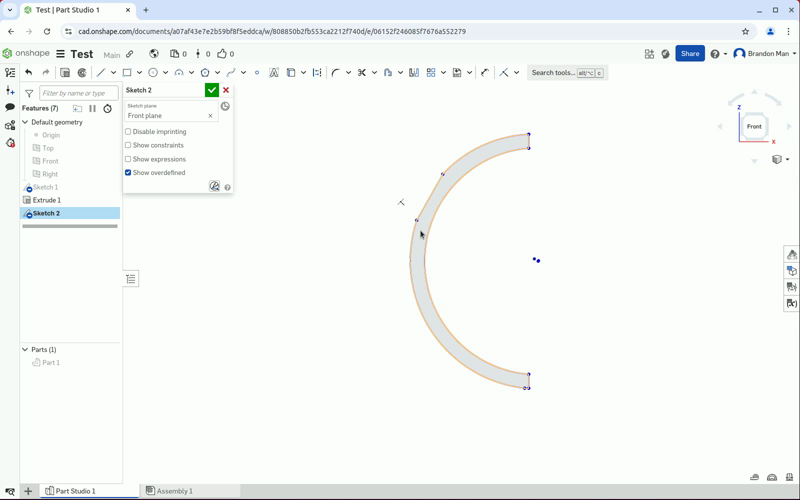
scroll(6)
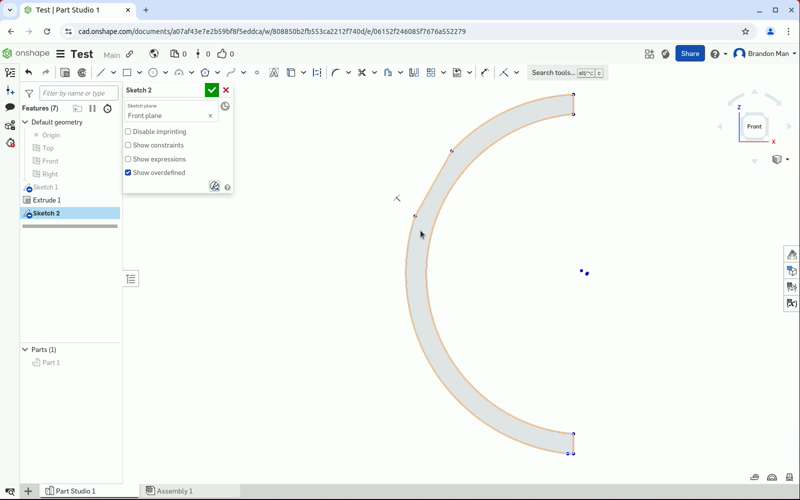
scroll(6)
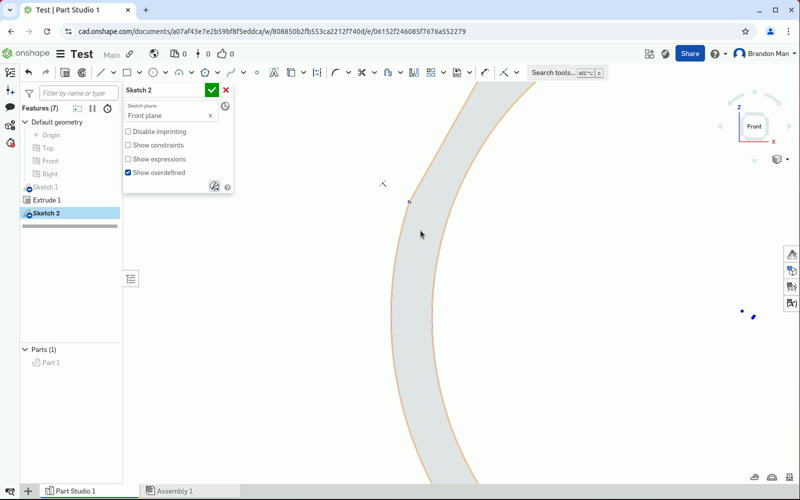
click(420, 230)
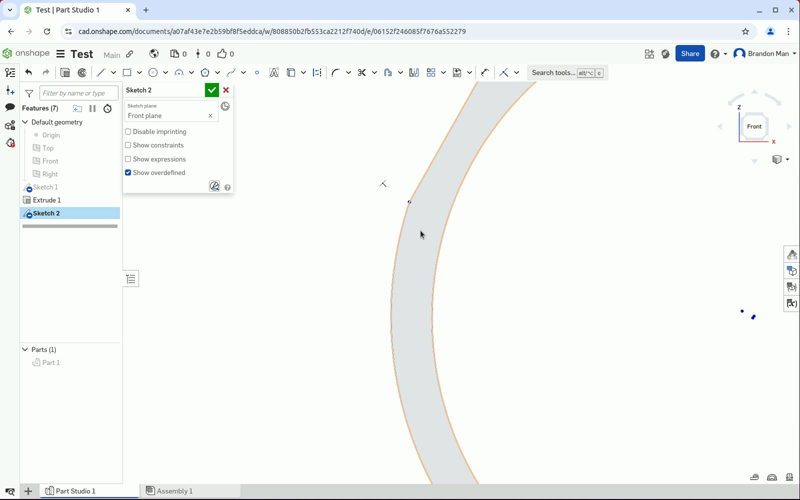
scroll(-6)
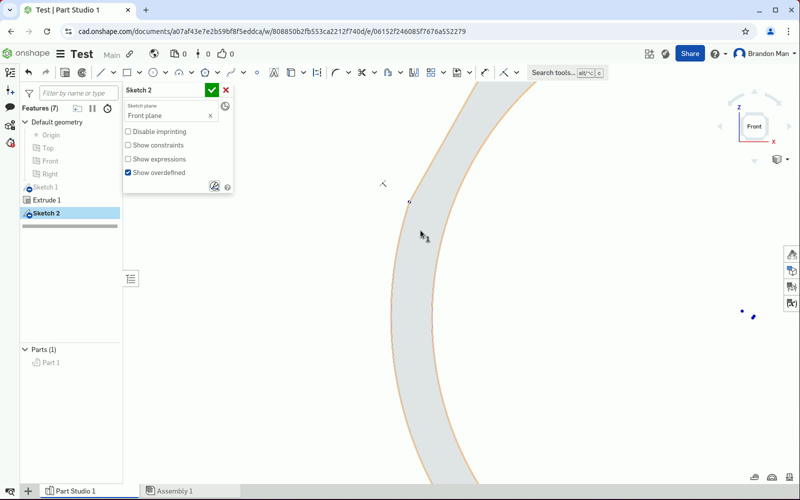
scroll(-6)
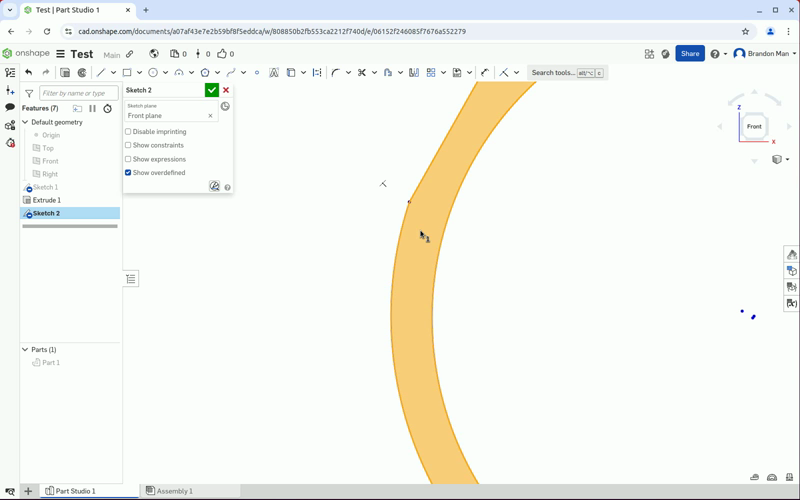
scroll(-6)
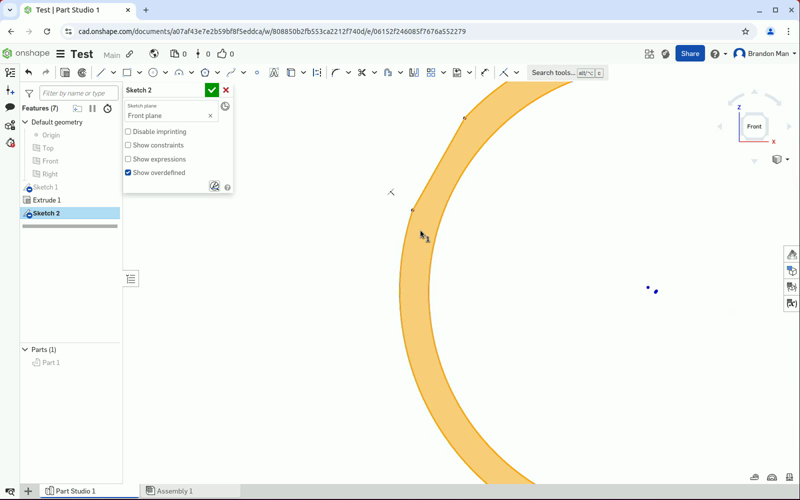
scroll(-6)
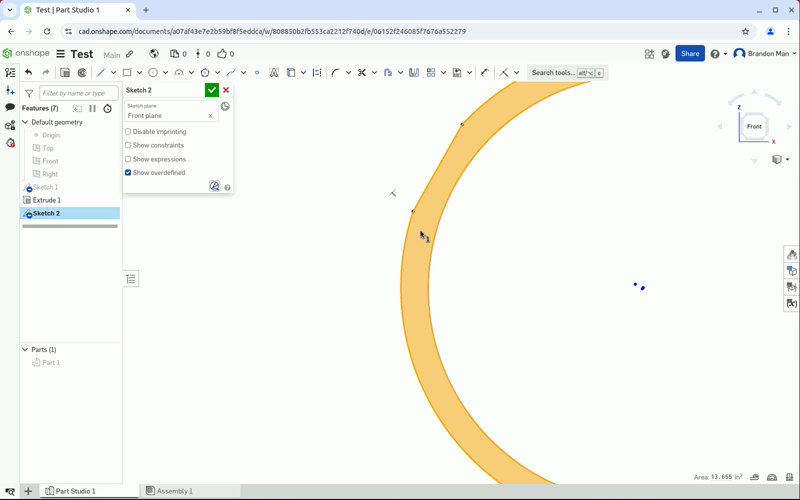
scroll(-6)
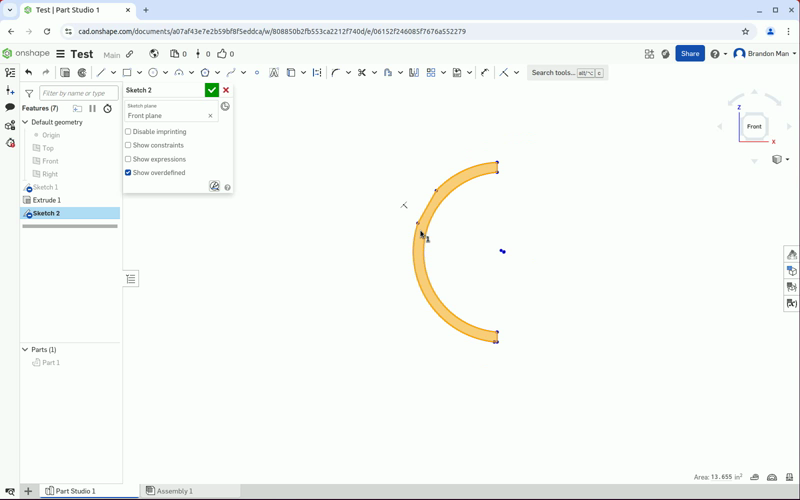
scroll(-6)
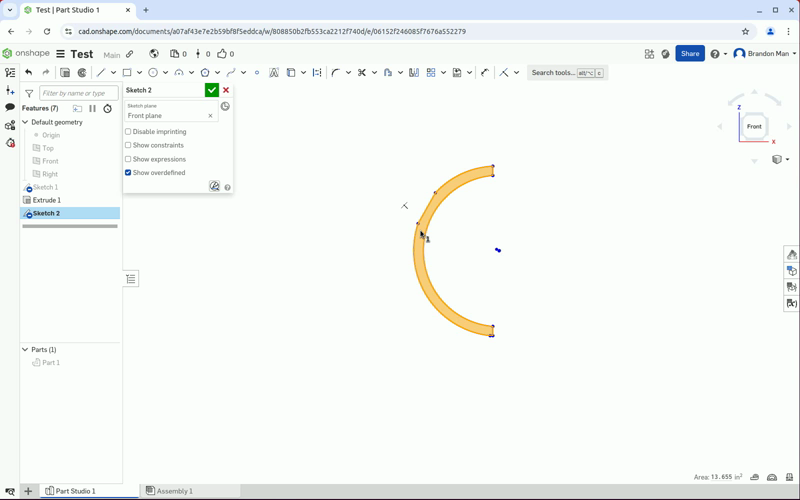
scroll(-6)
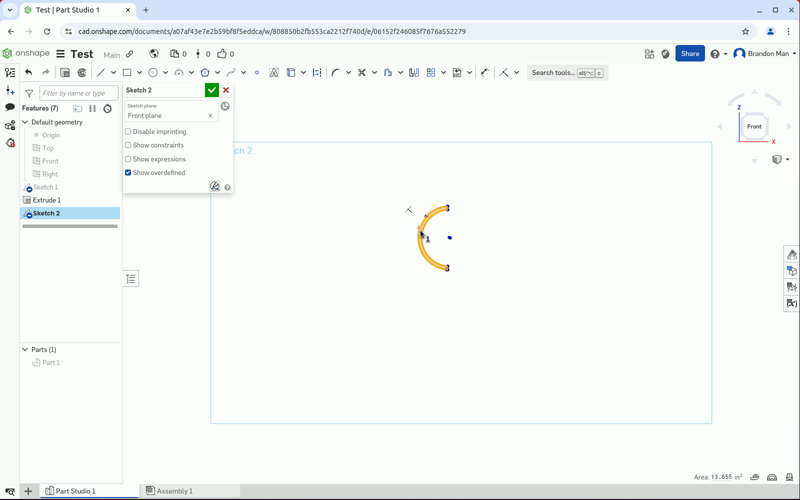
mouse_move(73, 352)
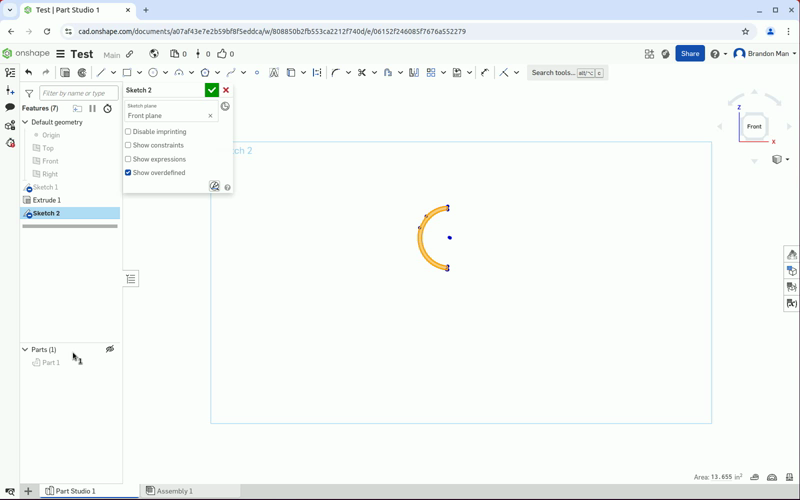
key(shift+y)
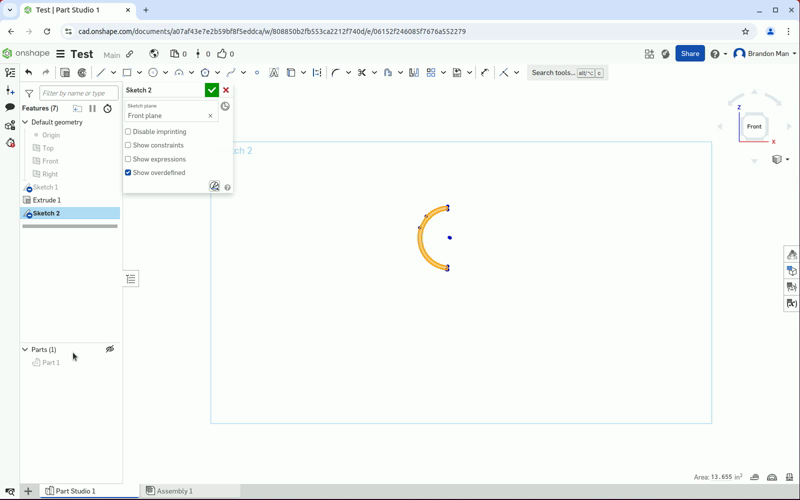
key(shift+e)
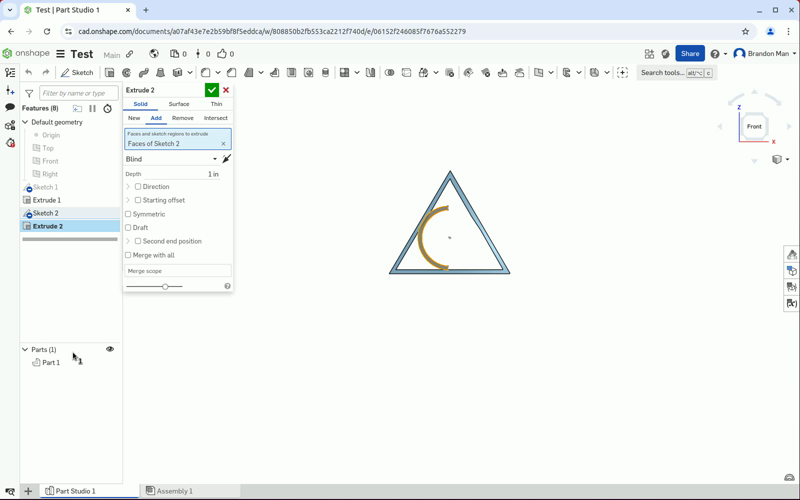
mouse_move(143, 106)
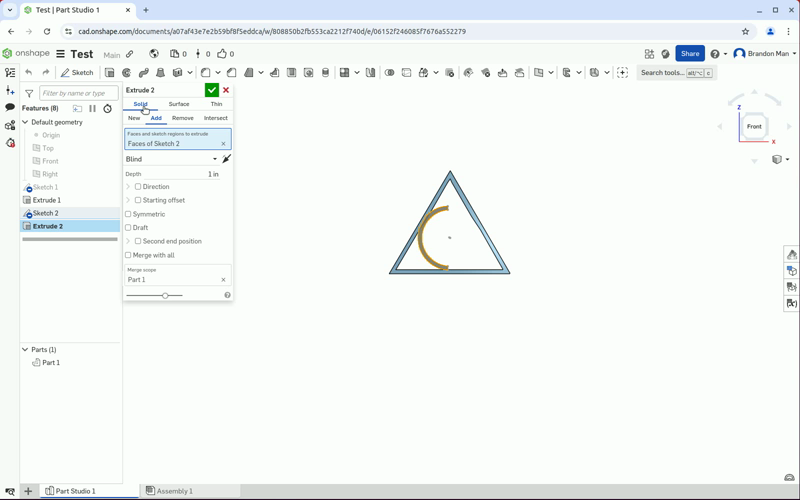
click(143, 106)
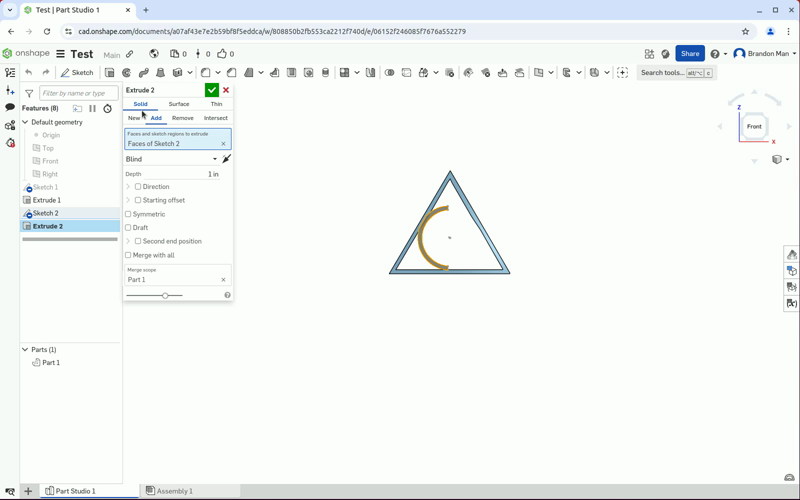
mouse_move(137, 120)
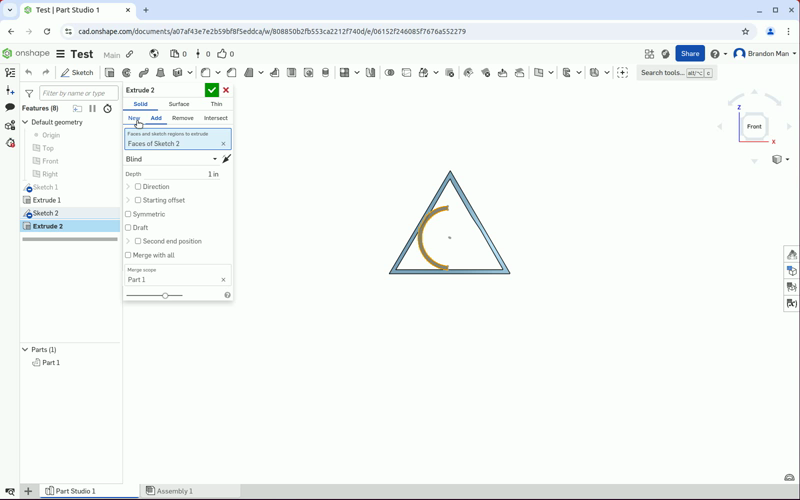
click(137, 120)
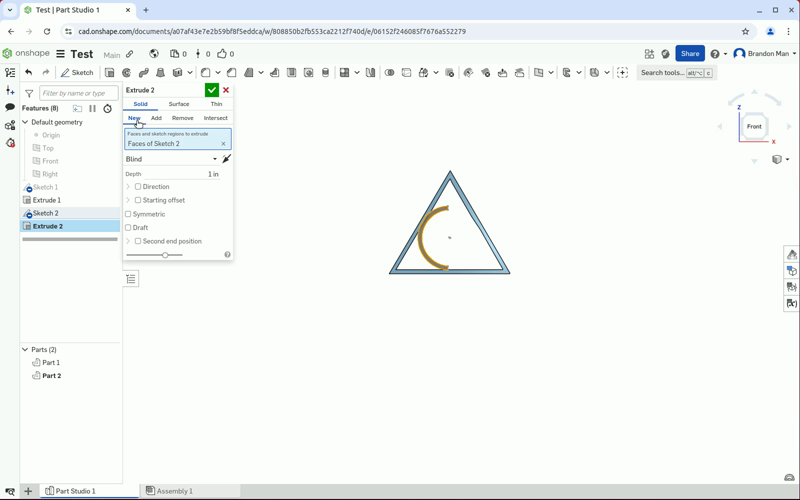
key(tab, 4)
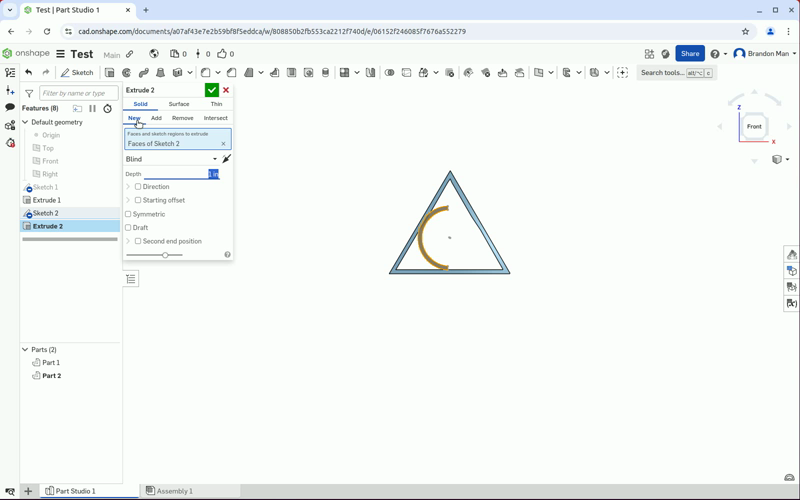
text(0.481)
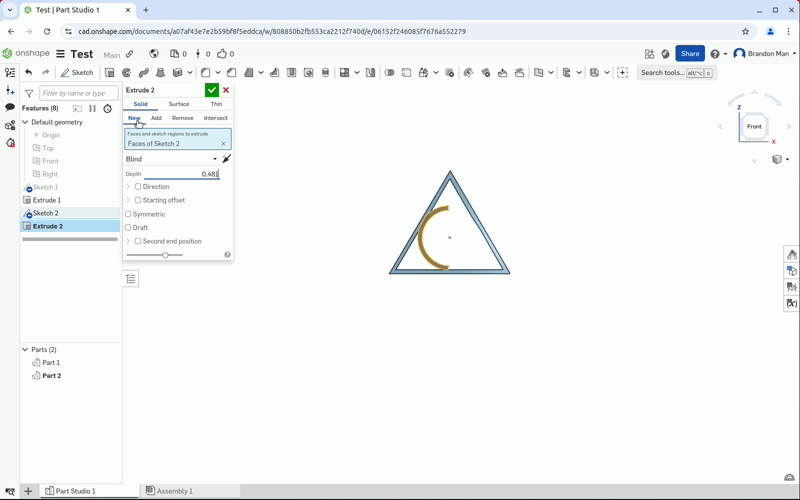
key(enter)
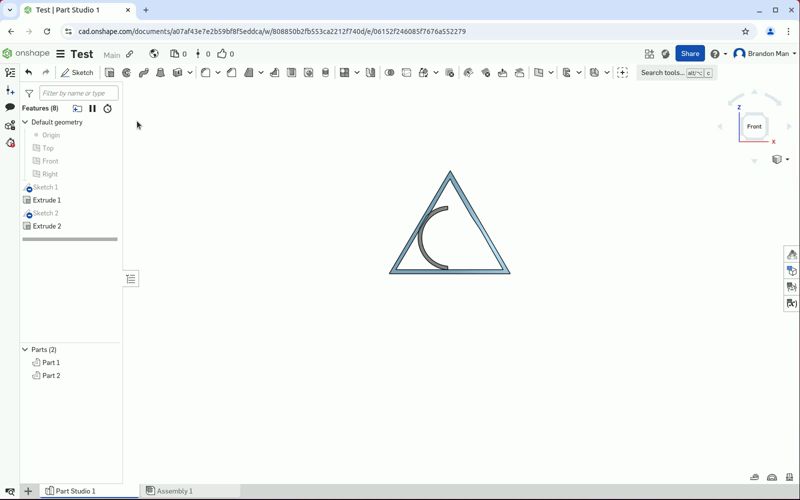
key(shift+h)
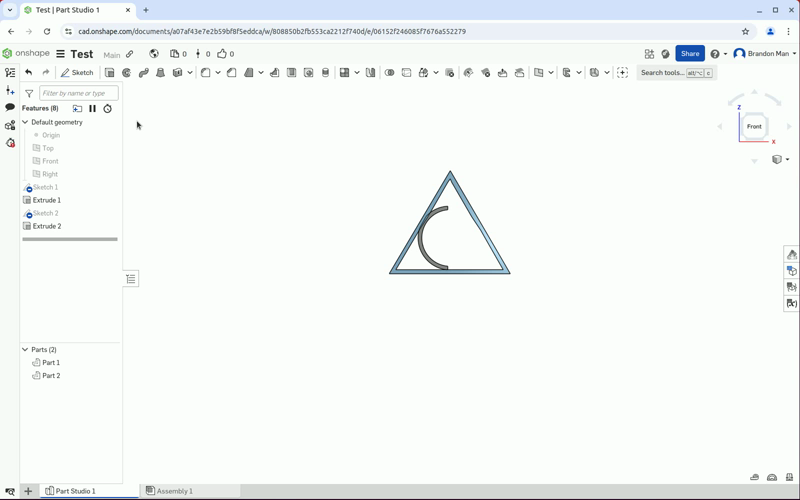
key(shift+h)
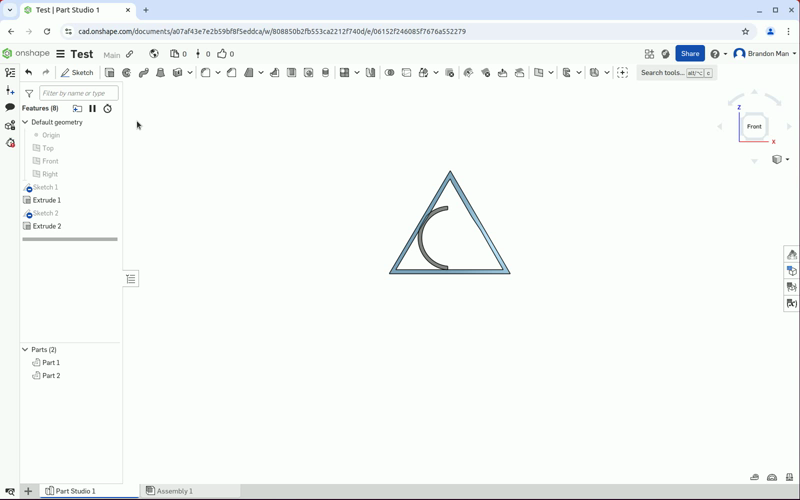
mouse_move(73, 189)
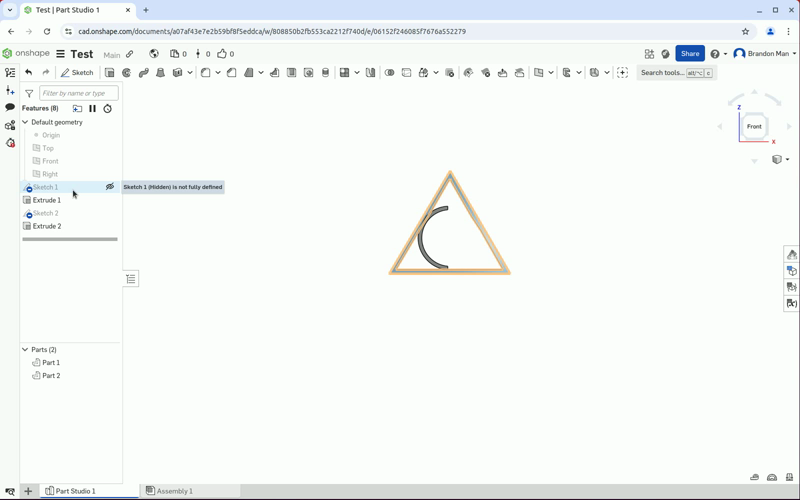
click(73, 189)
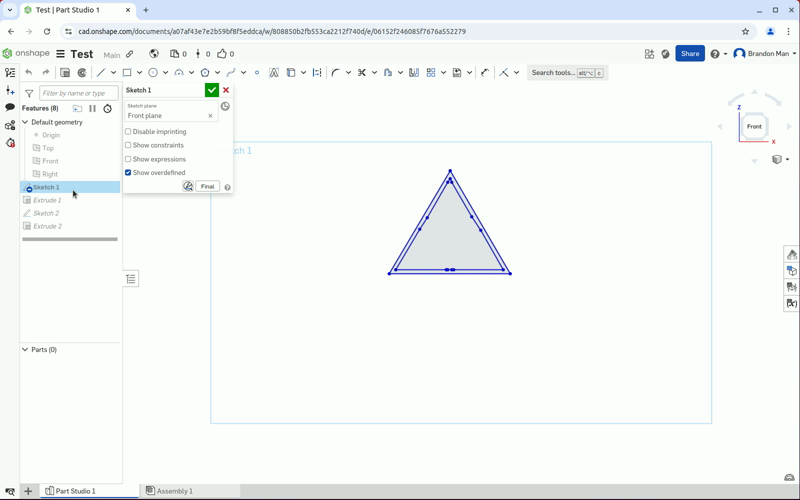
mouse_move(229, 92)
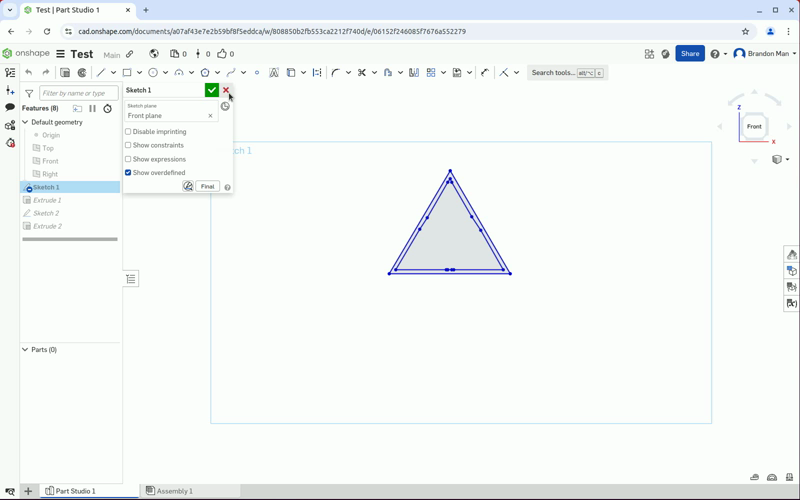
click(229, 92)
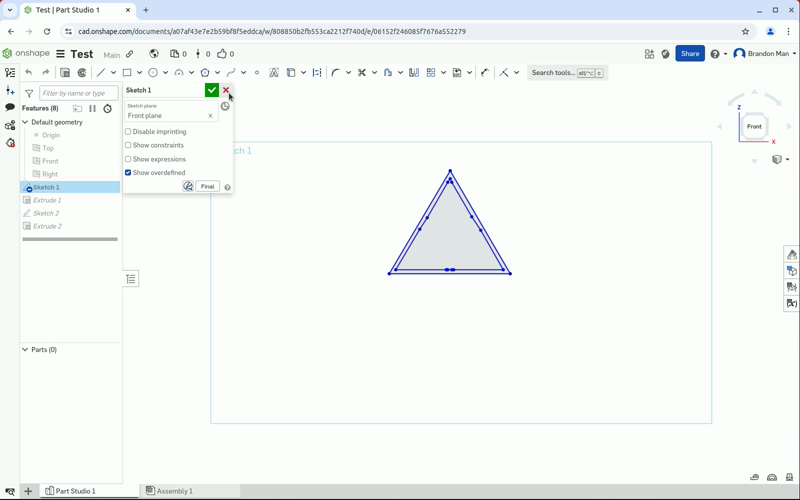
key(shift+s)
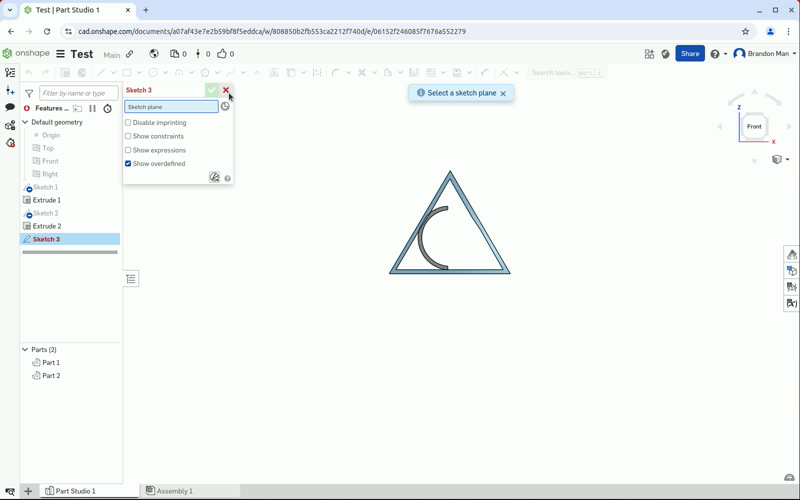
mouse_move(73, 163)
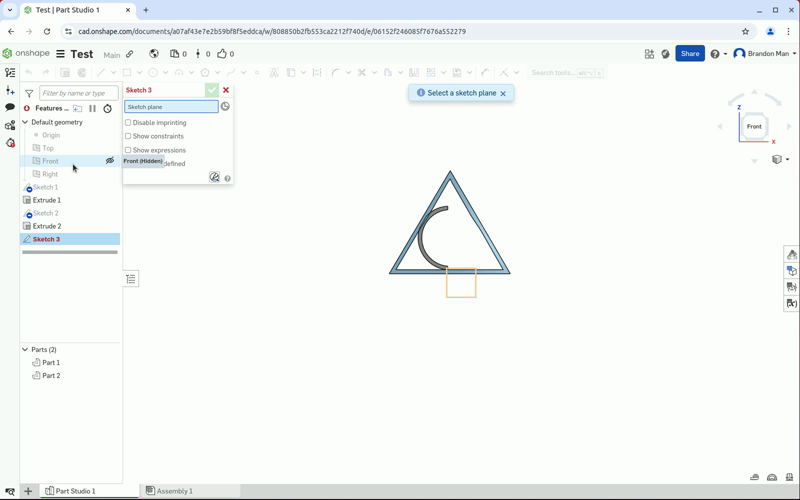
click(73, 163)
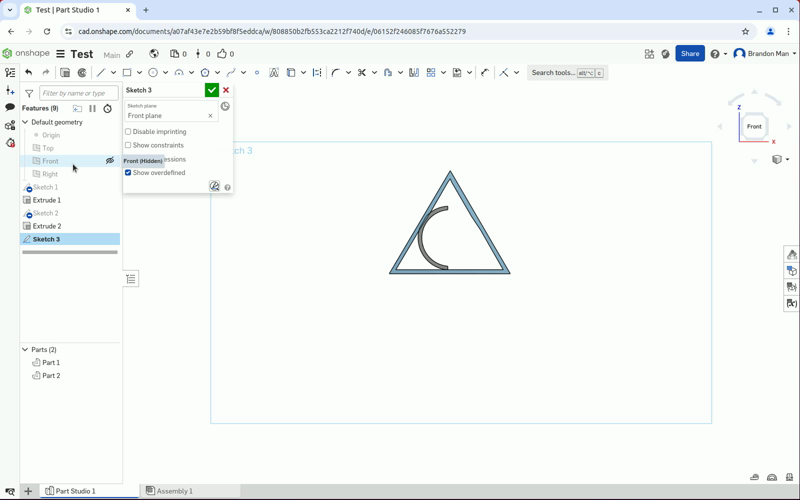
mouse_move(73, 352)
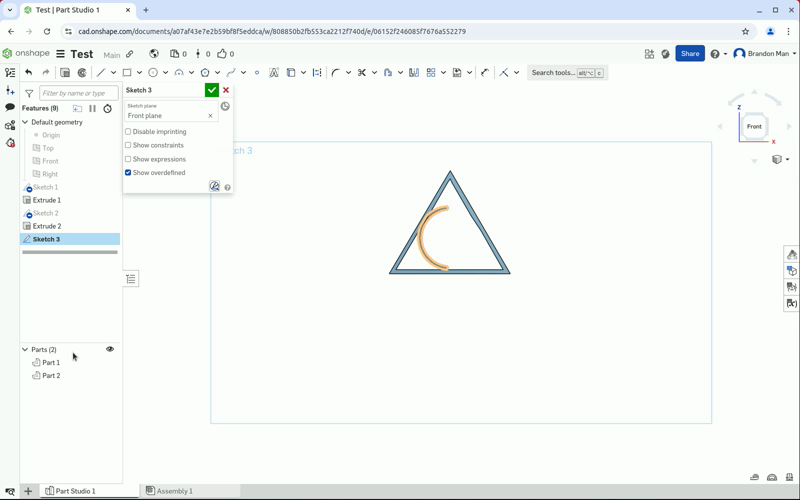
key(y)
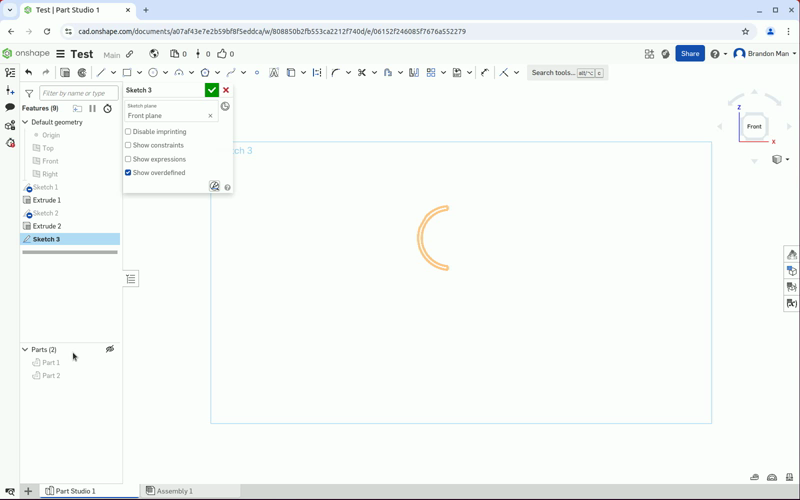
key(l)
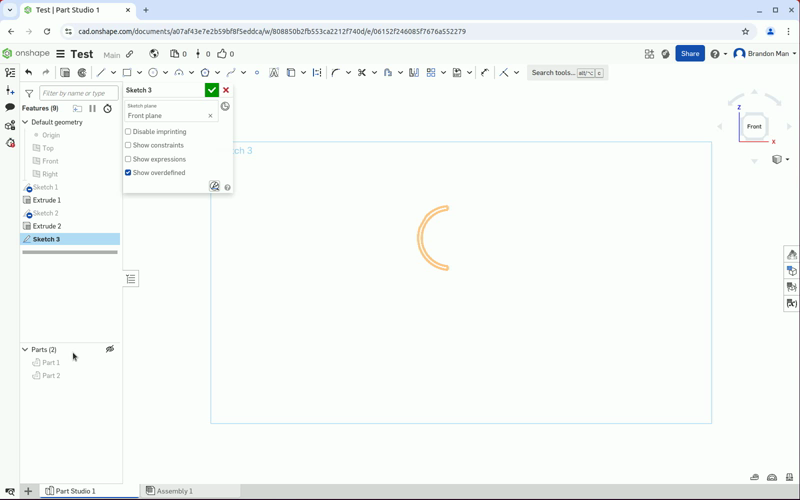
key_down(shift)
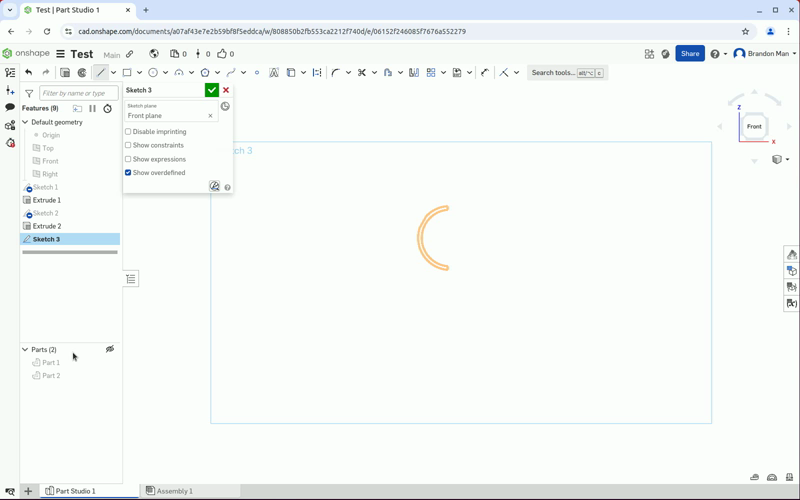
mouse_move(446, 268)
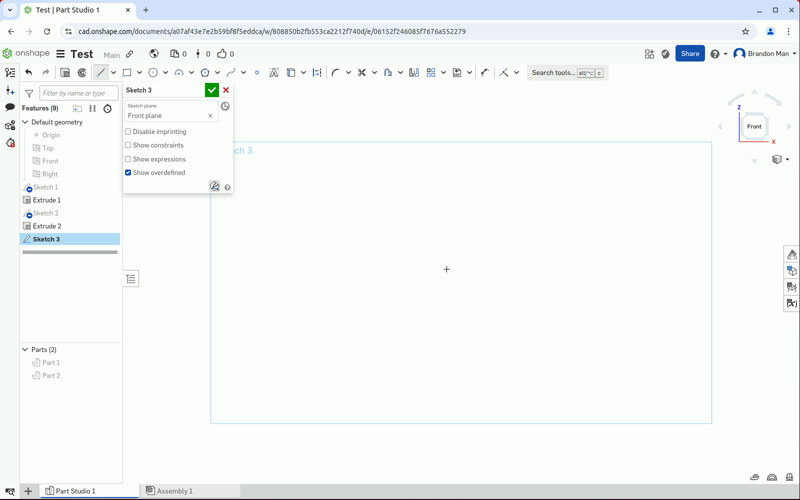
click(446, 268)
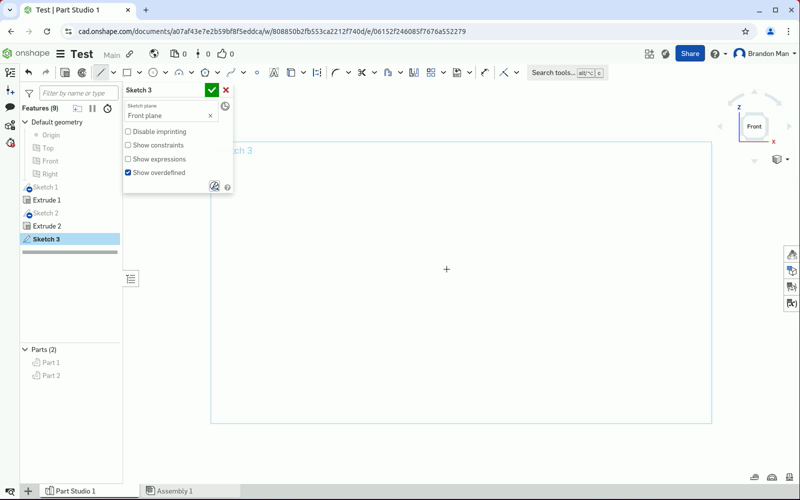
key_up(shift)
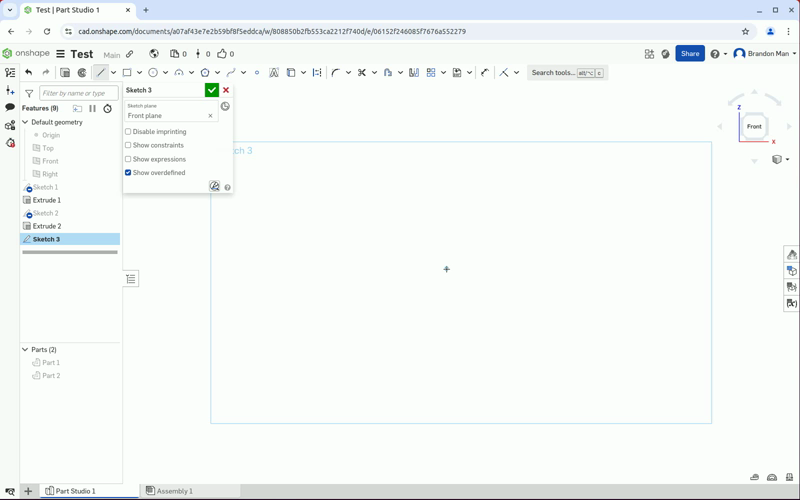
key_down(shift)
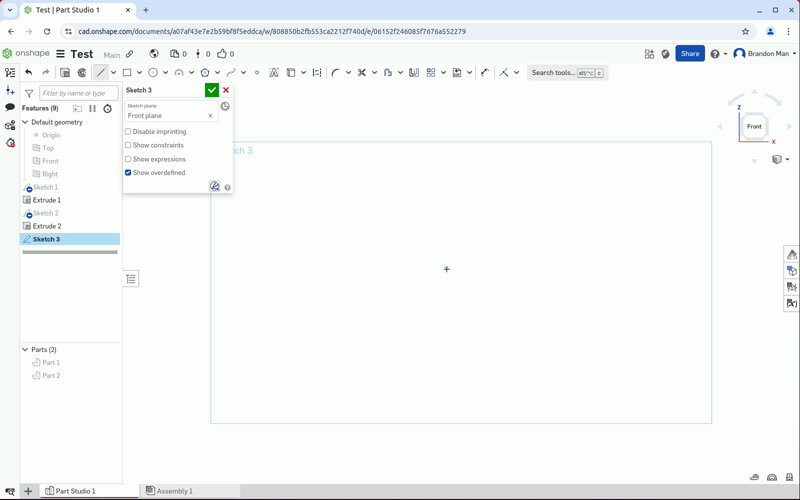
mouse_move(476, 268)
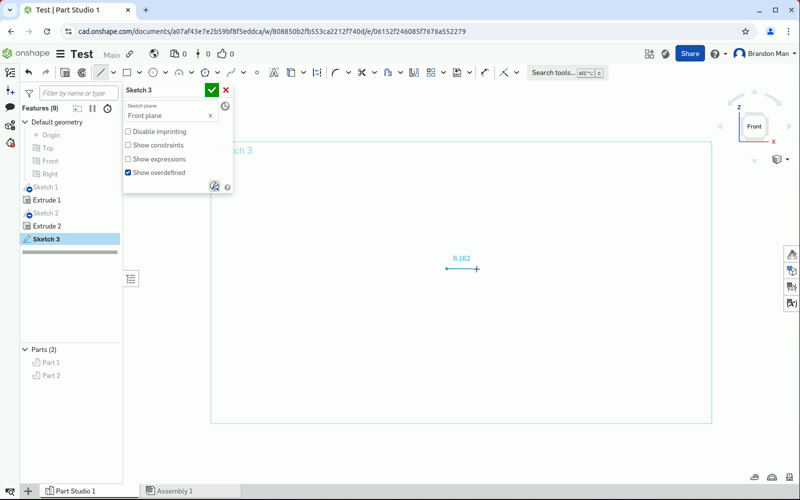
mouse_move(451, 268)
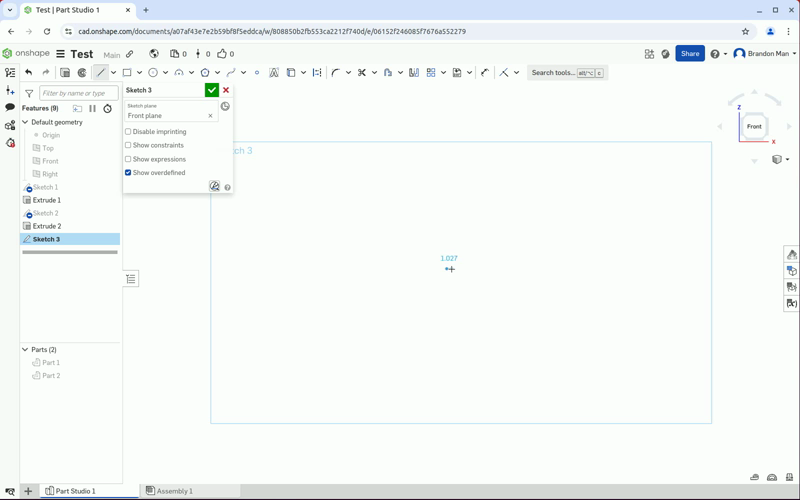
scroll(6)
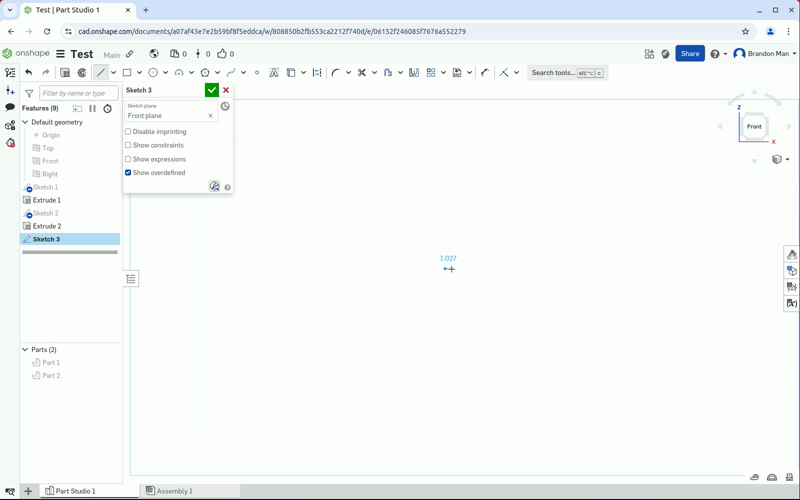
scroll(6)
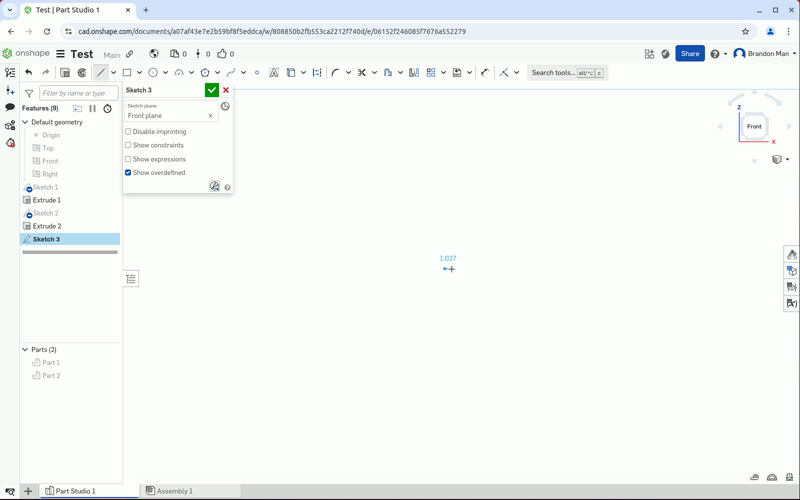
scroll(6)
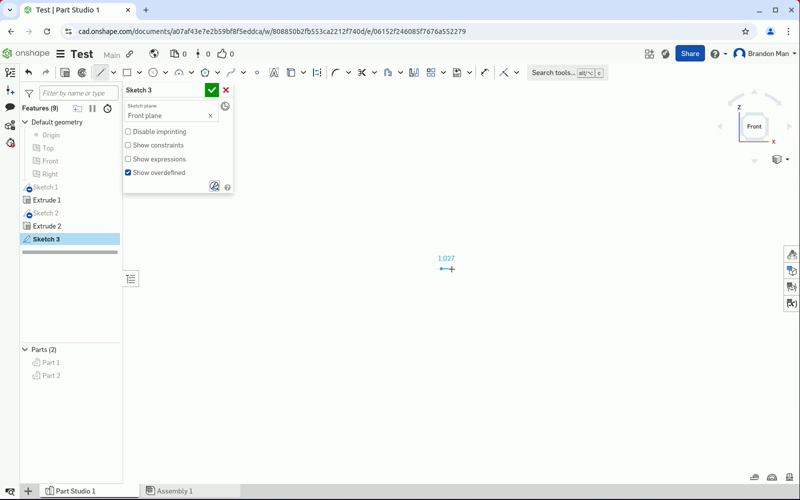
scroll(6)
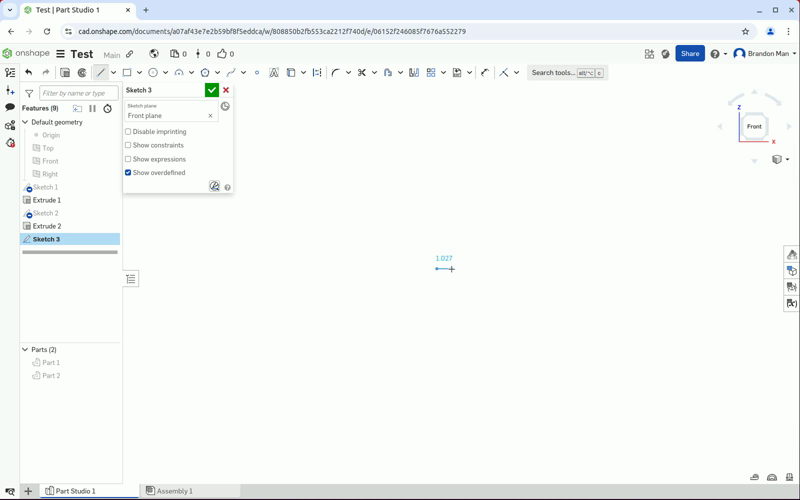
scroll(6)
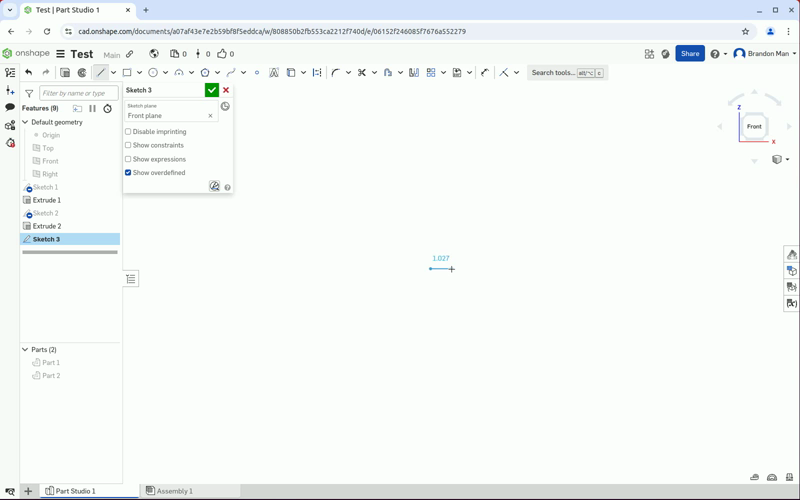
scroll(6)
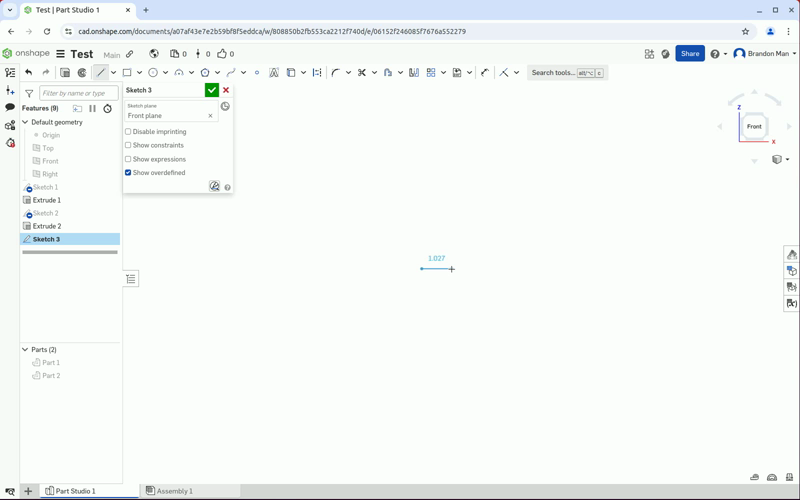
scroll(6)
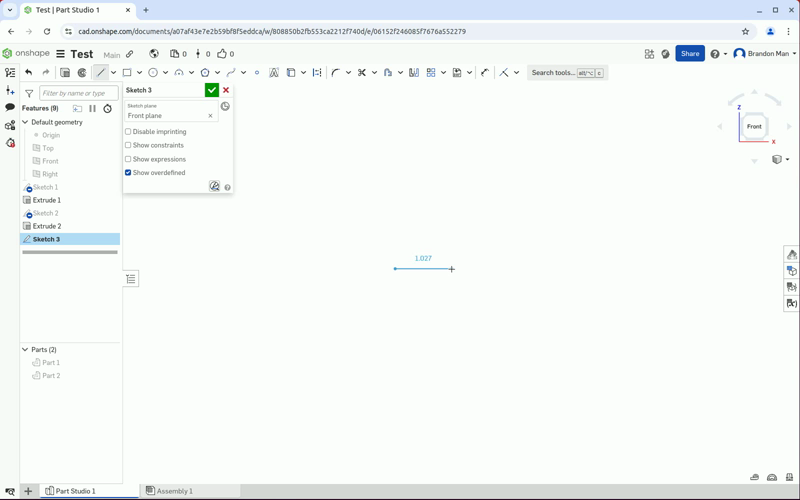
click(451, 268)
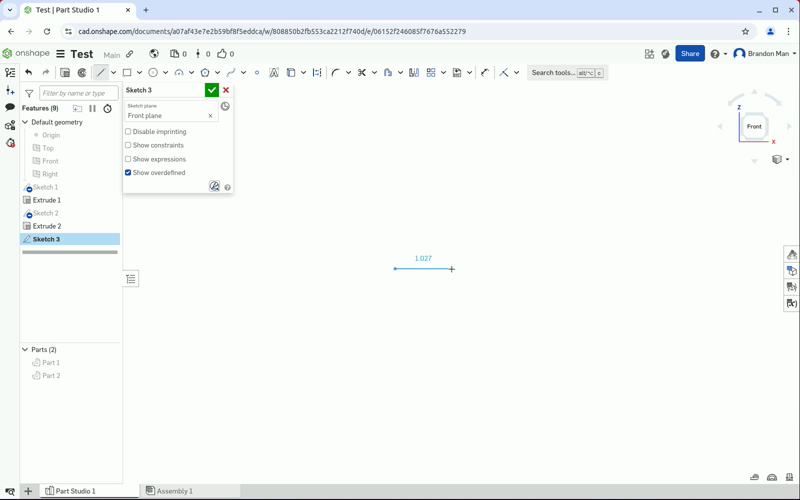
scroll(-6)
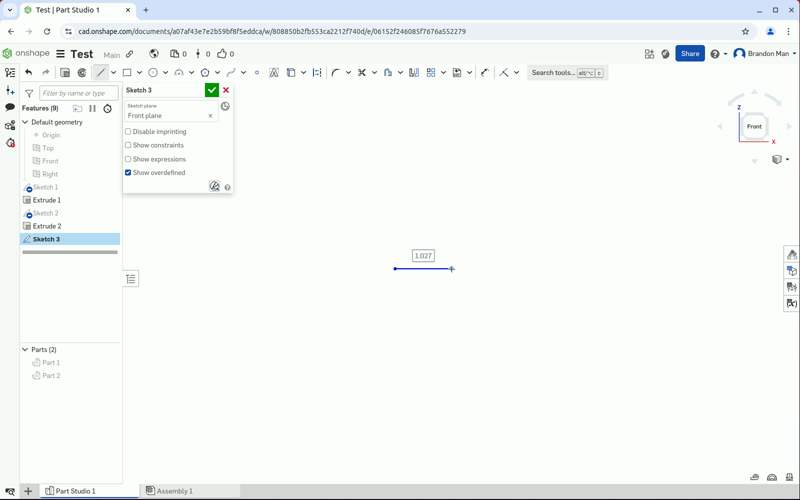
scroll(-6)
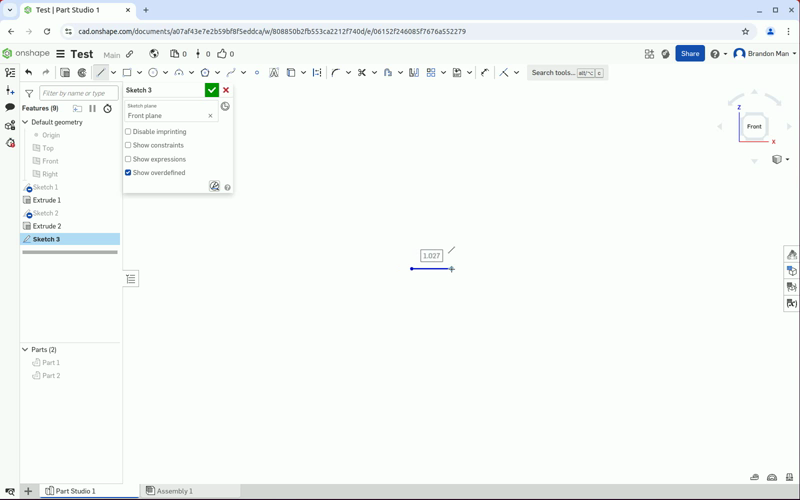
scroll(-6)
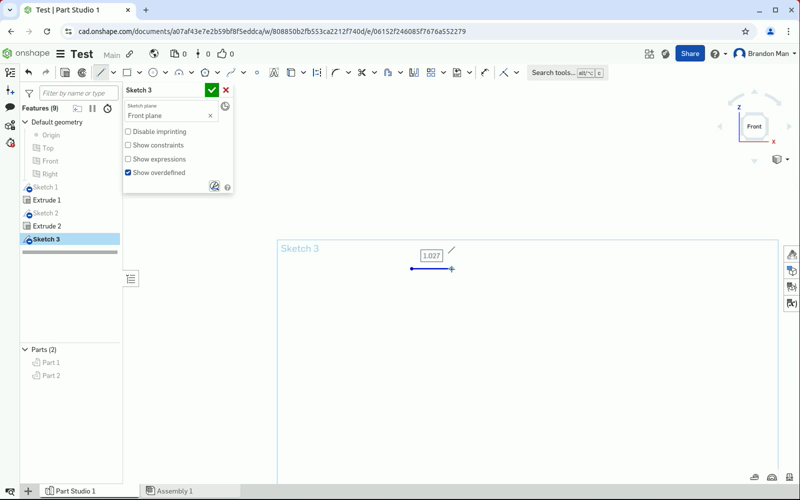
scroll(-6)
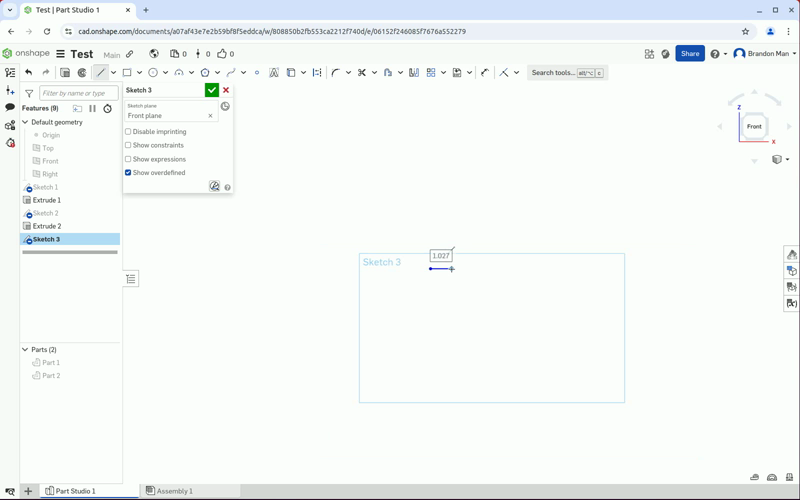
scroll(-6)
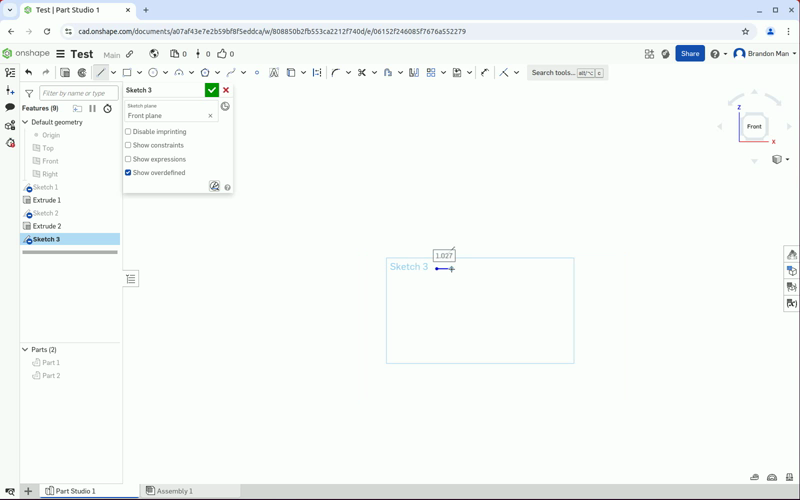
scroll(-6)
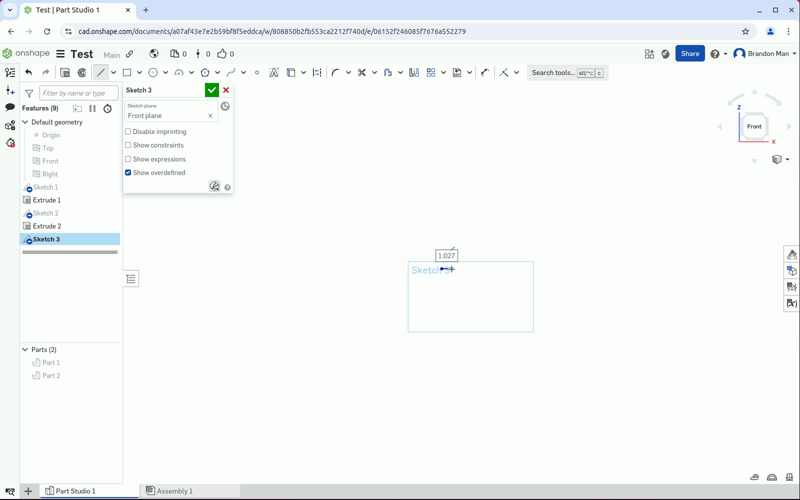
scroll(-6)
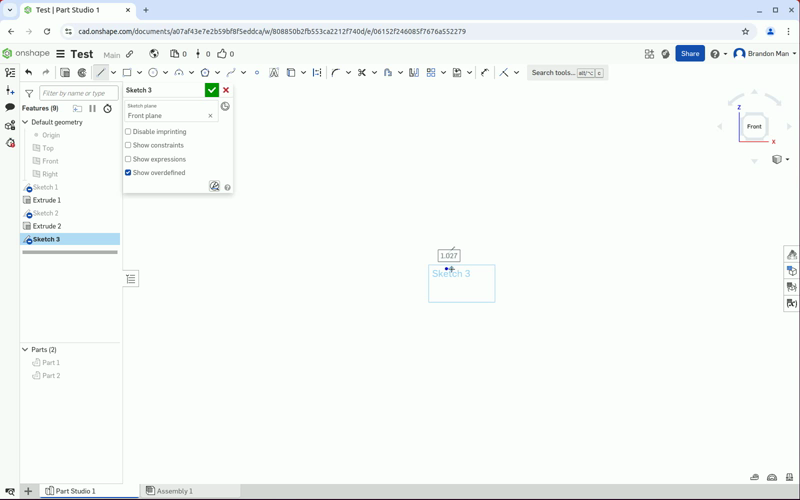
key_up(shift)
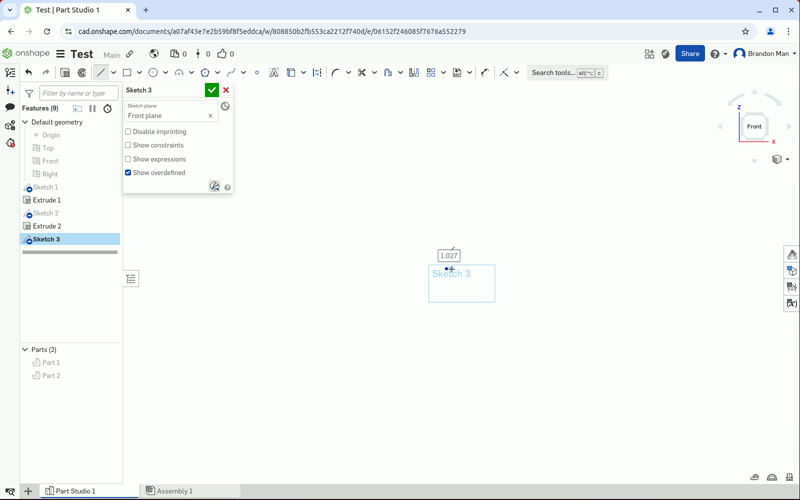
key_down(shift)
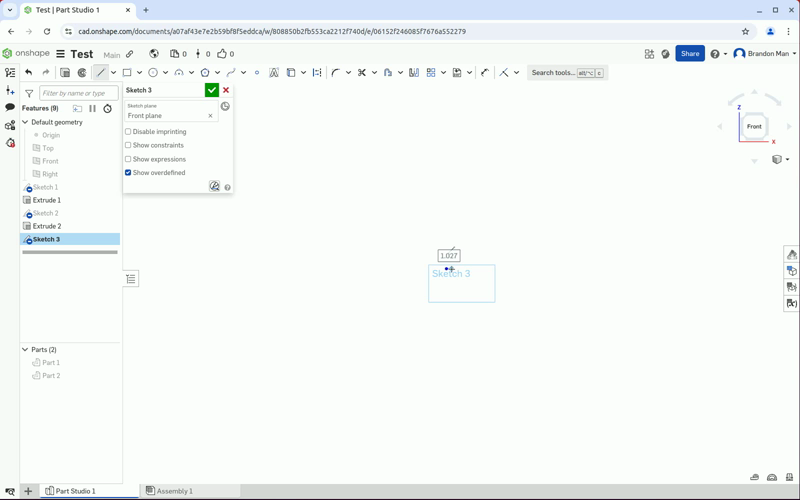
mouse_move(481, 268)
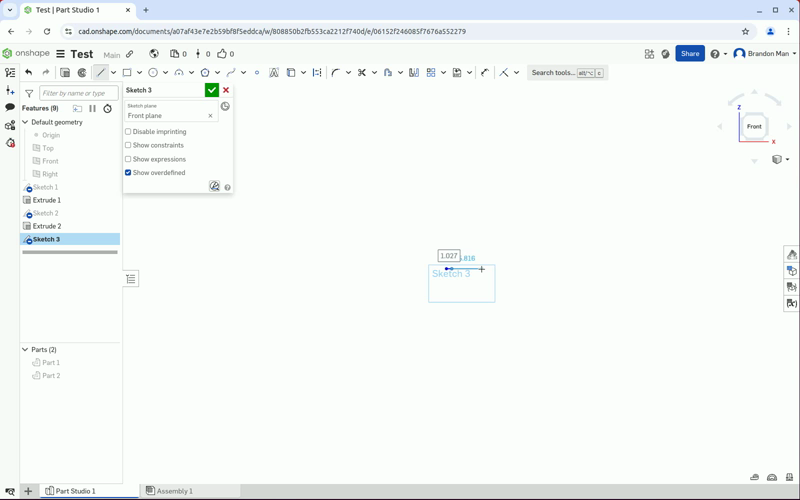
mouse_move(451, 264)
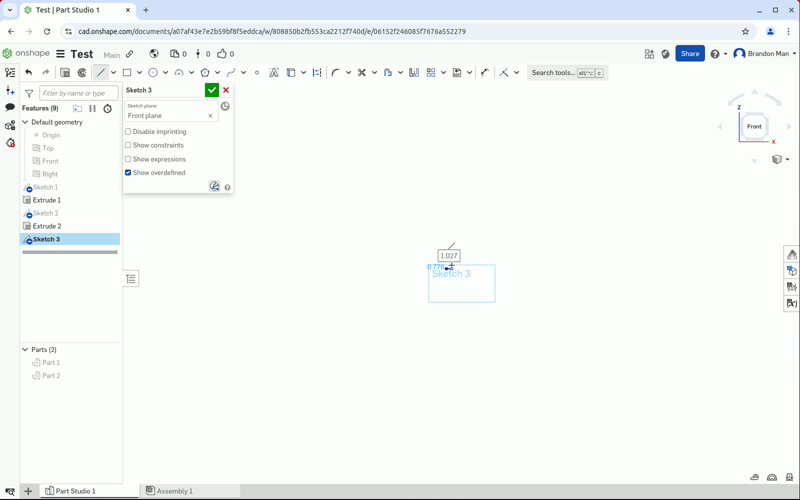
scroll(6)
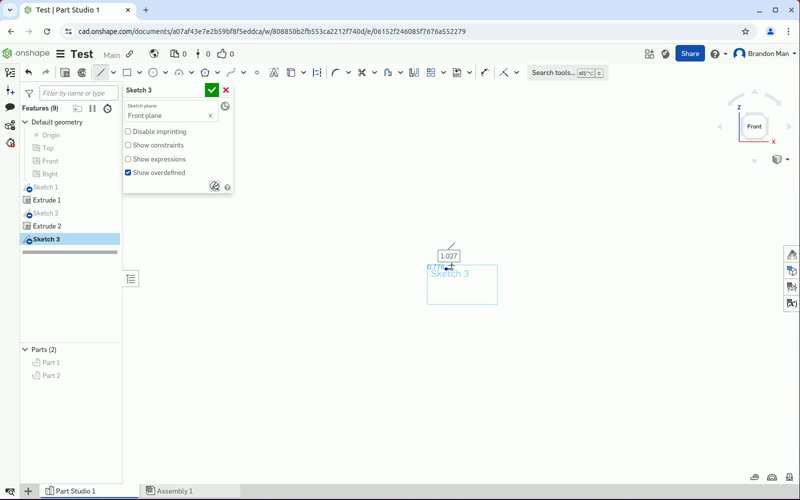
scroll(6)
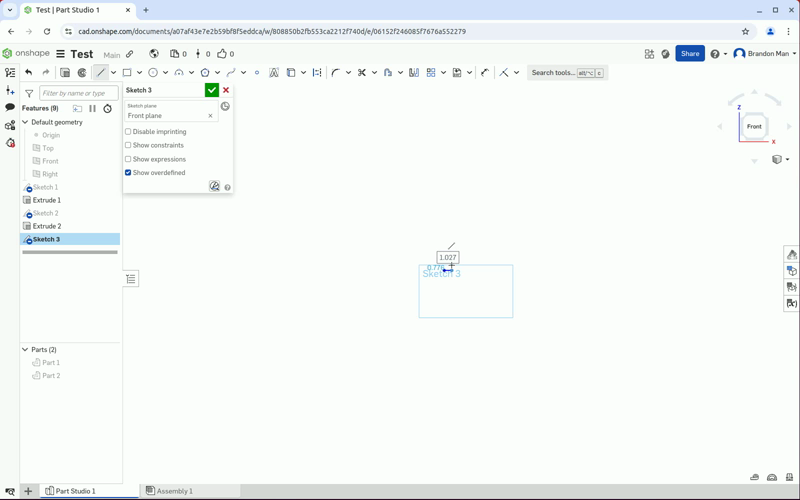
scroll(6)
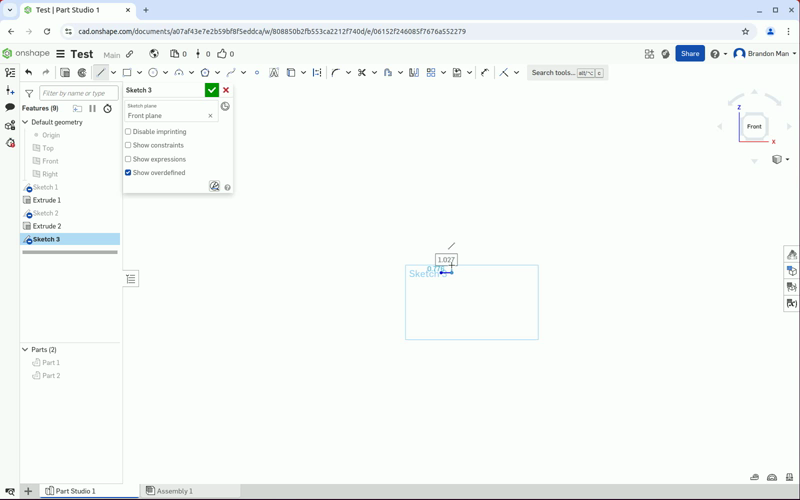
scroll(6)
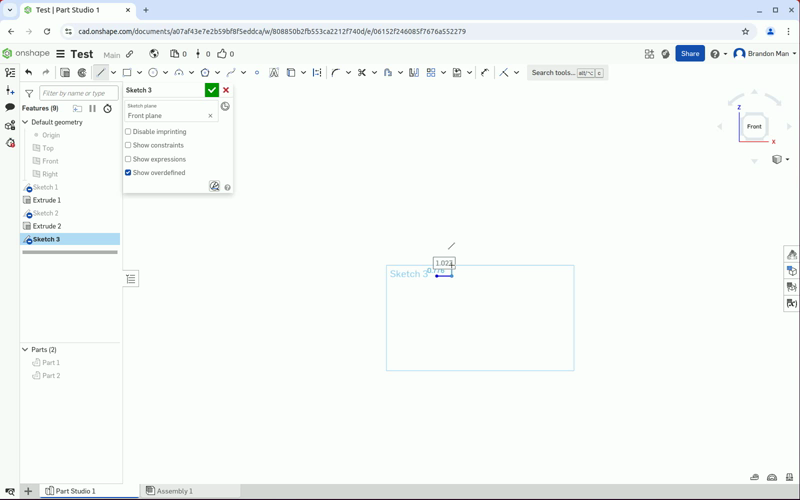
scroll(6)
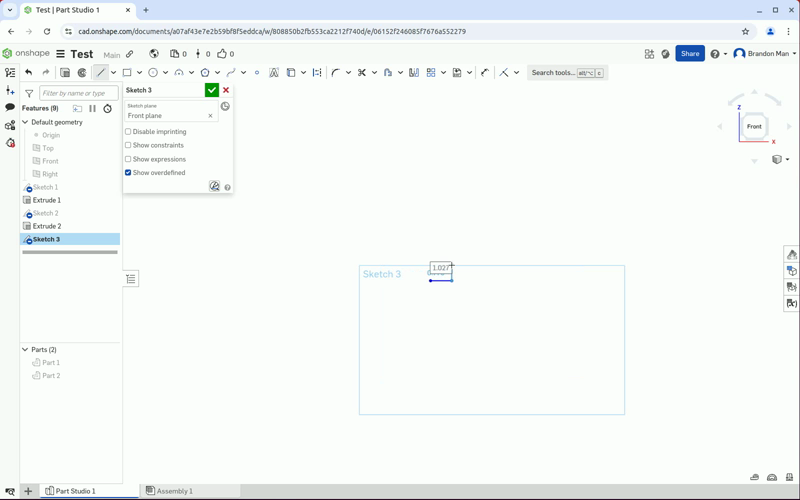
scroll(6)
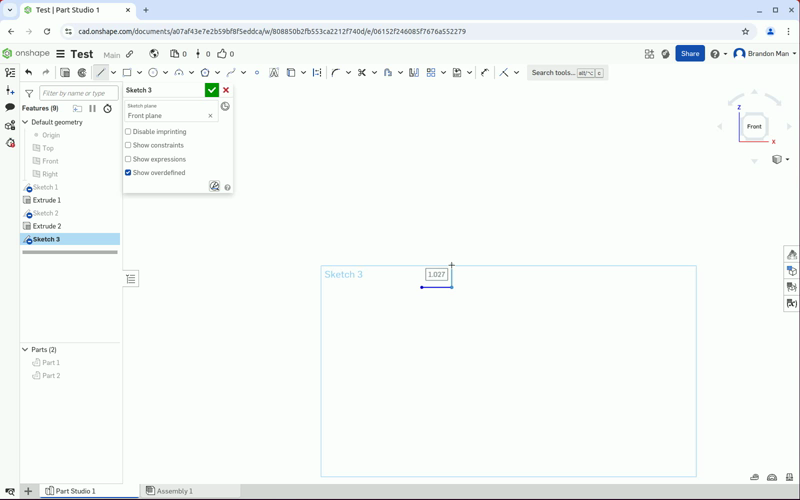
scroll(6)
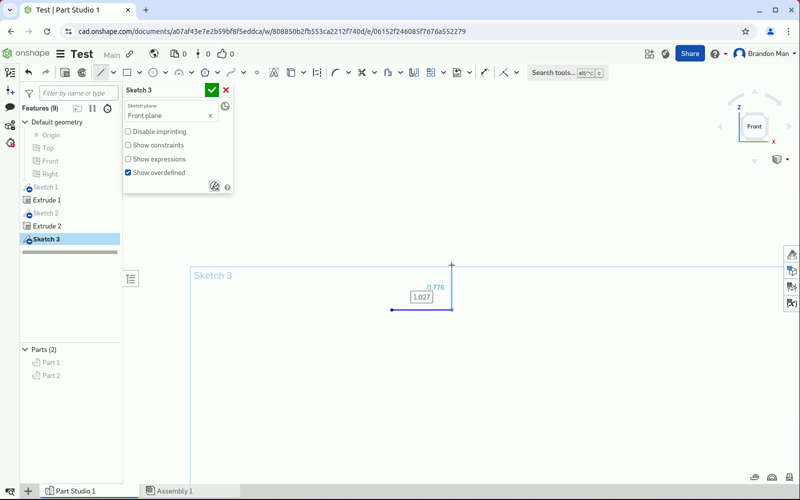
click(451, 264)
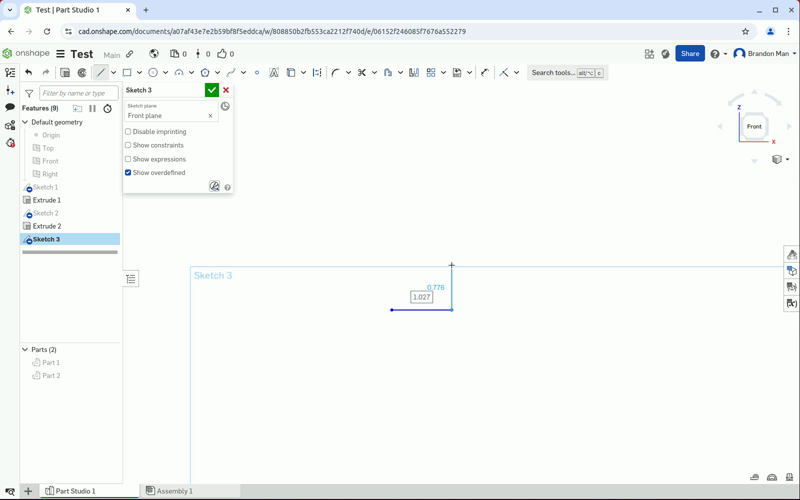
scroll(-6)
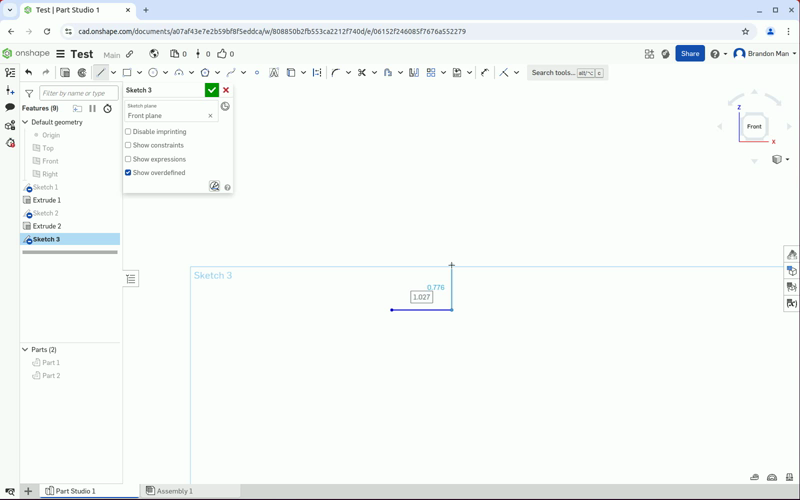
scroll(-6)
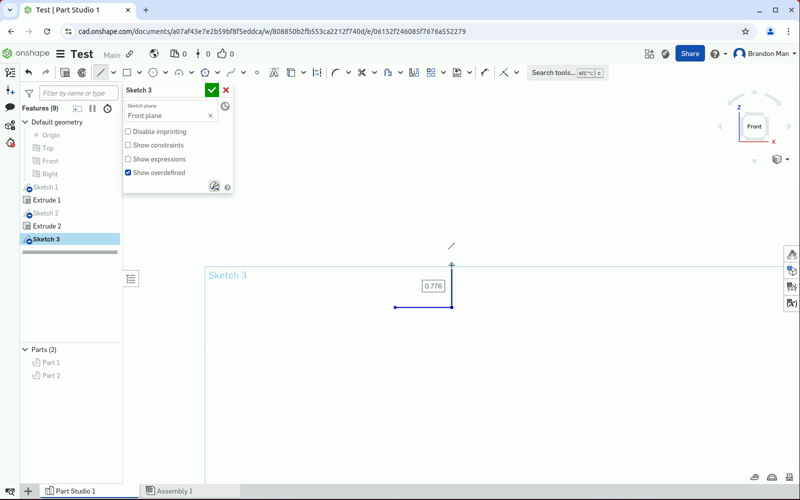
scroll(-6)
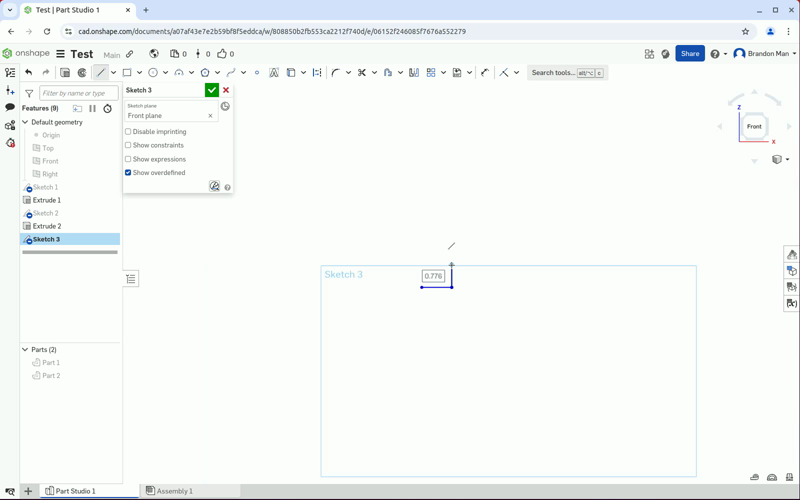
scroll(-6)
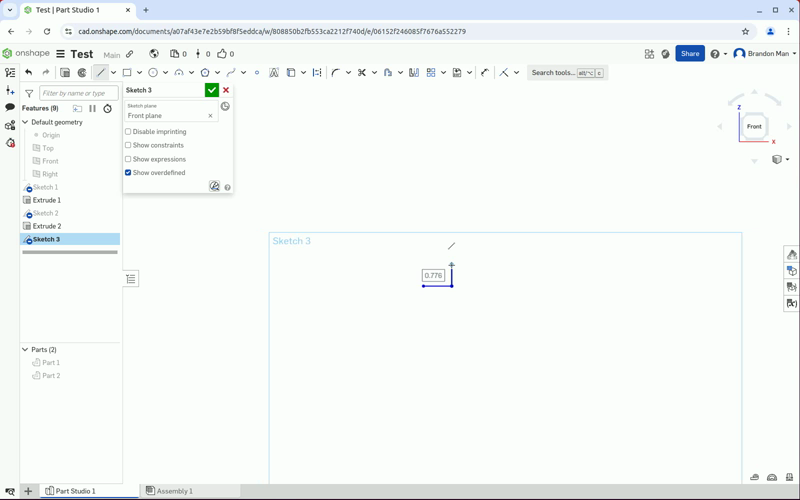
scroll(-6)
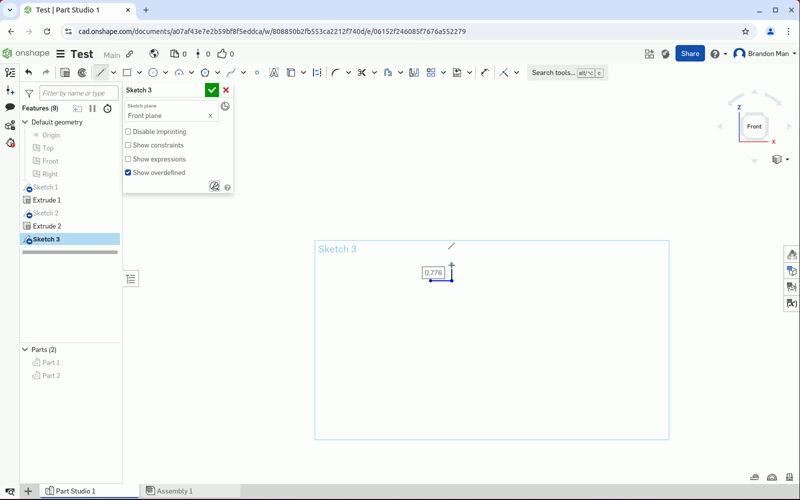
scroll(-6)
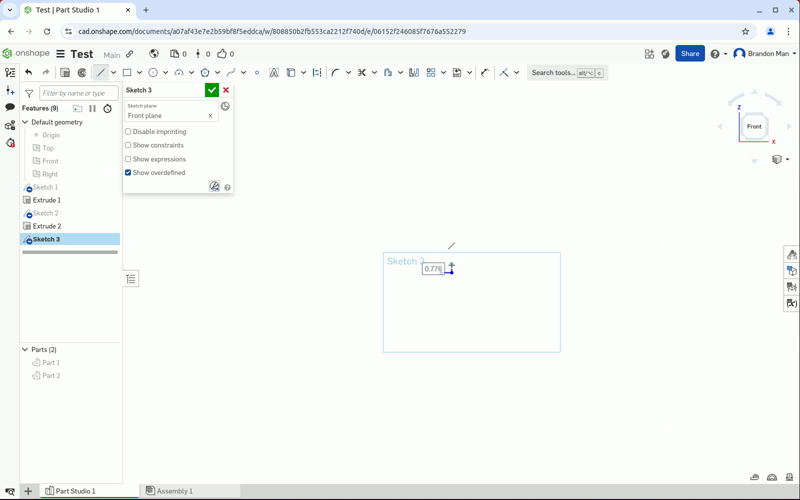
scroll(-6)
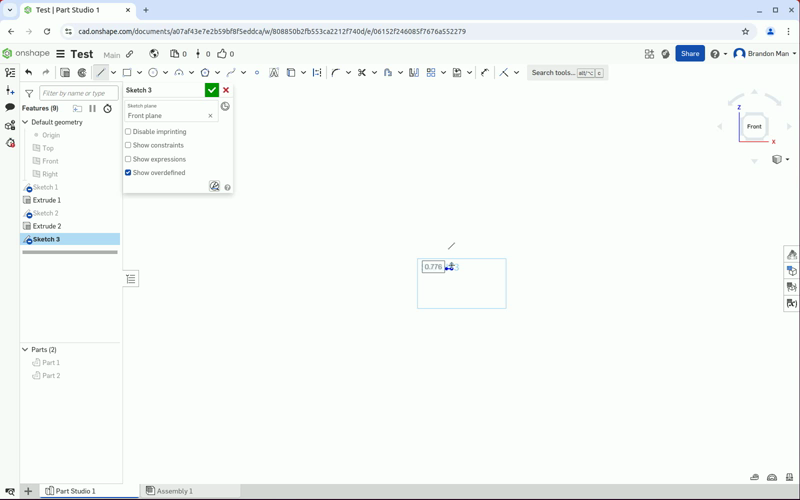
key_up(shift)
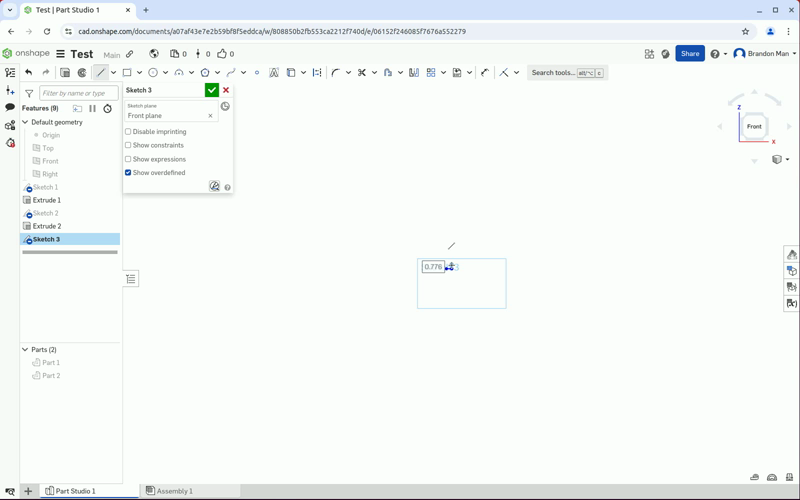
key_down(shift)
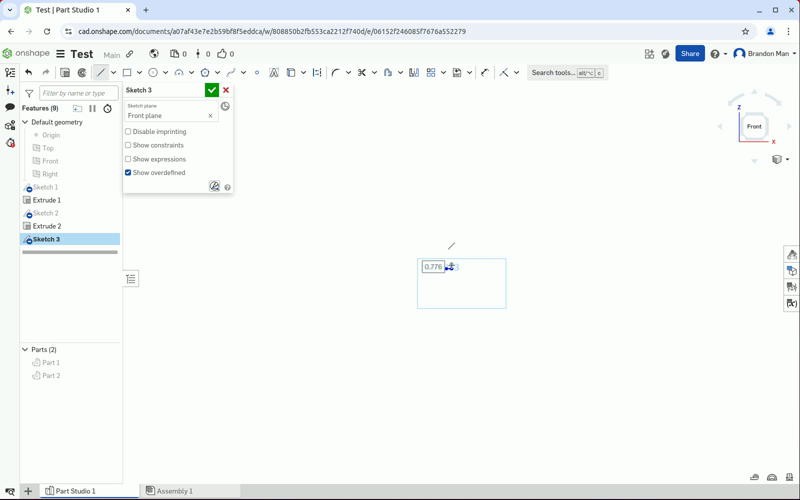
mouse_move(481, 264)
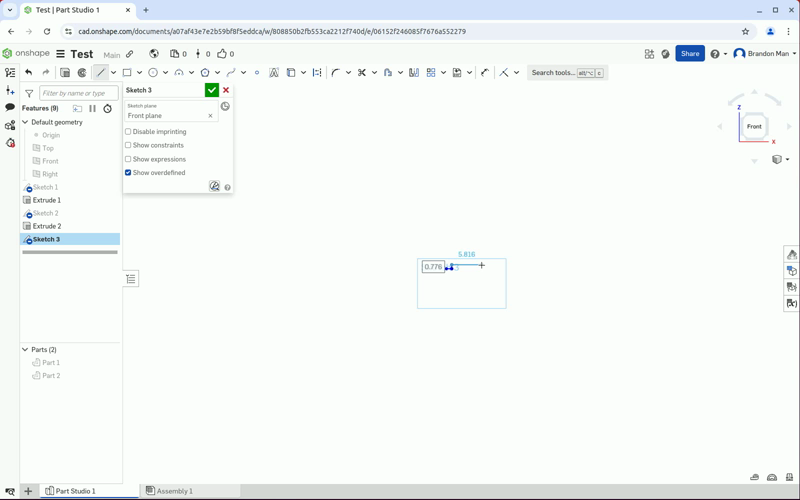
mouse_move(451, 209)
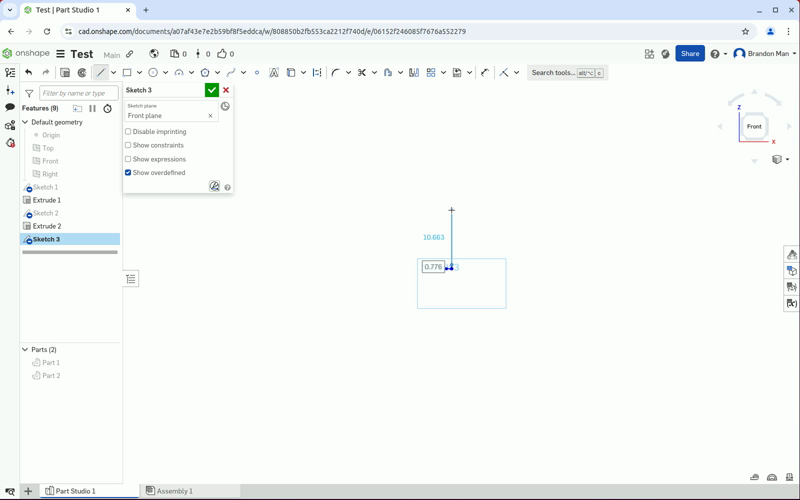
click(451, 209)
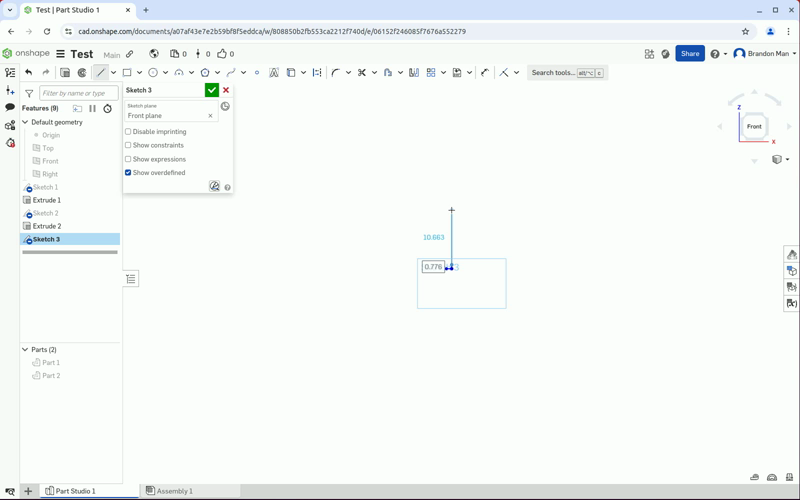
key_up(shift)
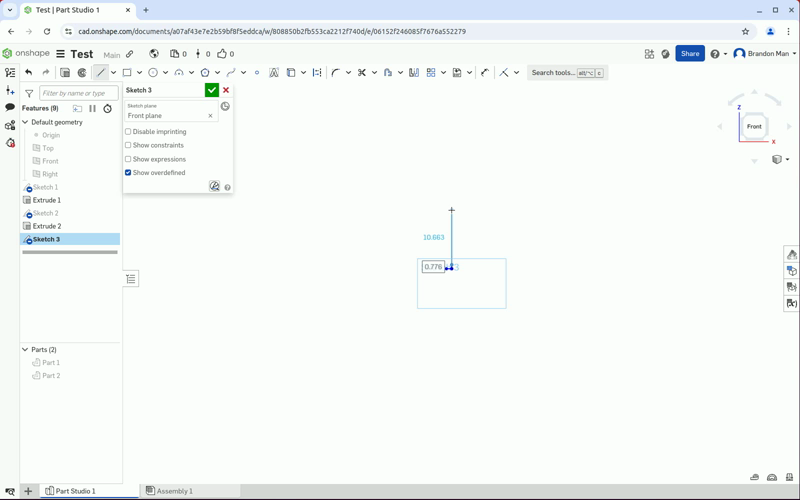
key_down(shift)
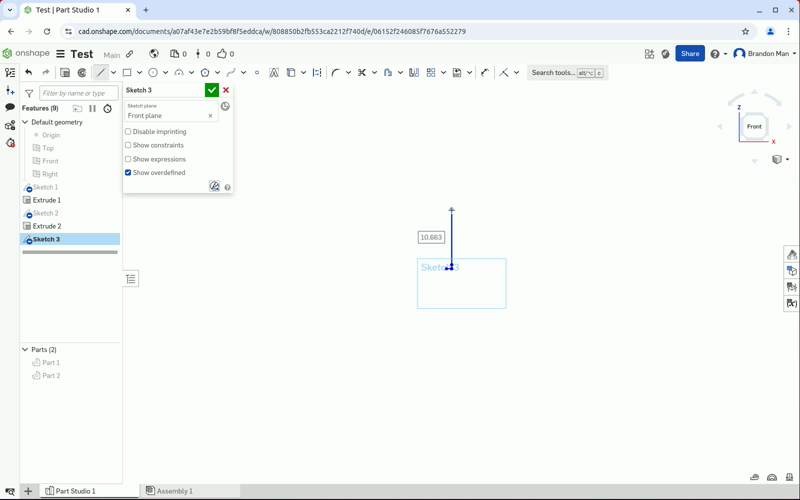
mouse_move(481, 209)
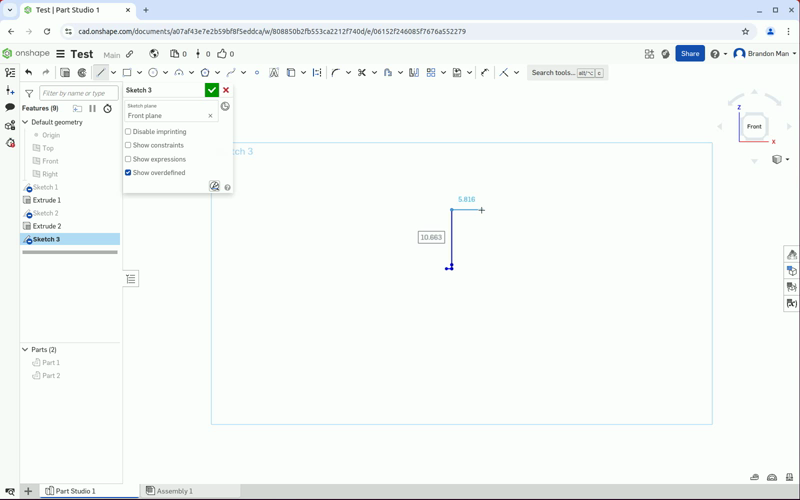
mouse_move(451, 206)
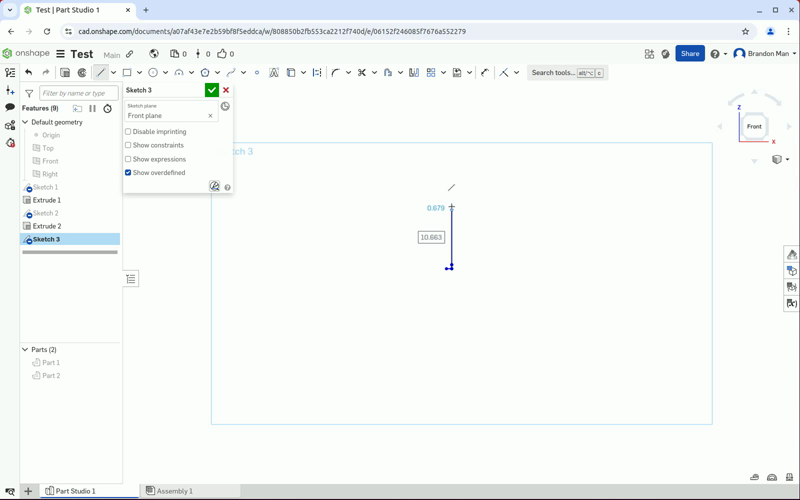
scroll(6)
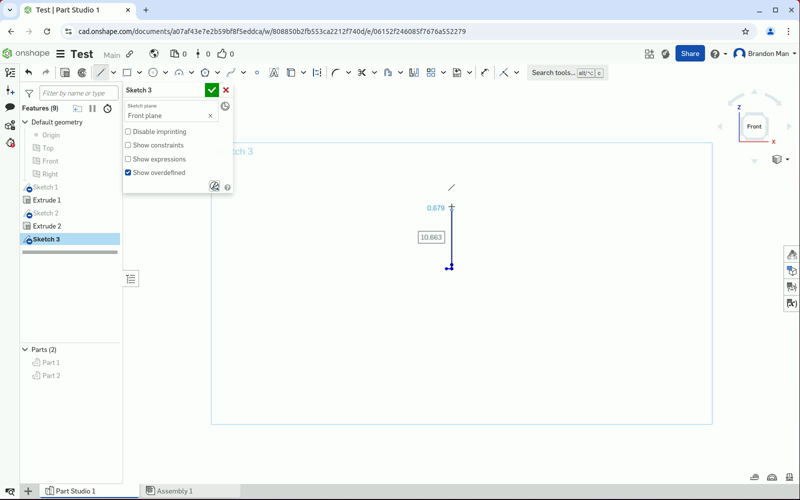
scroll(6)
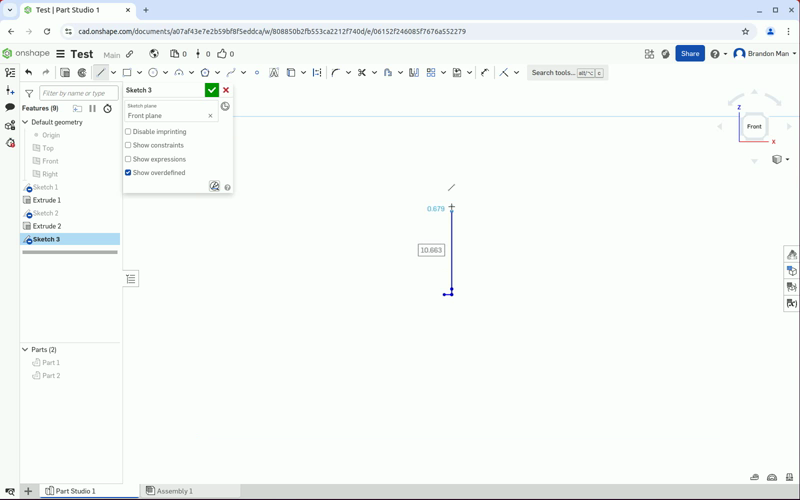
scroll(6)
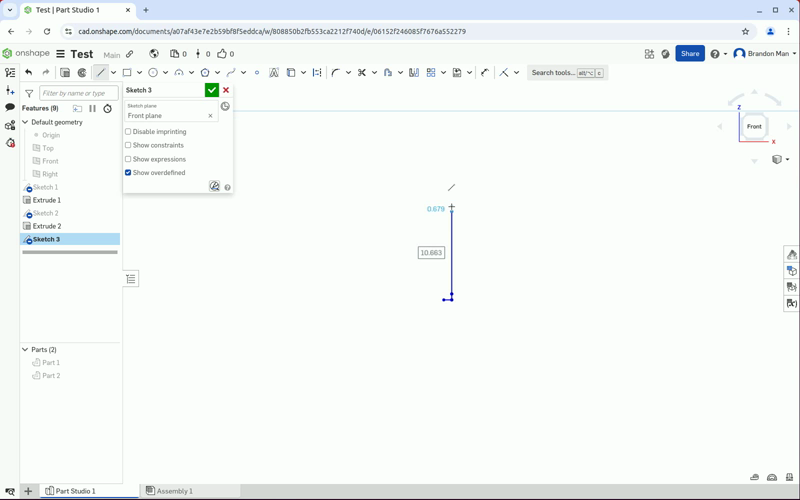
scroll(6)
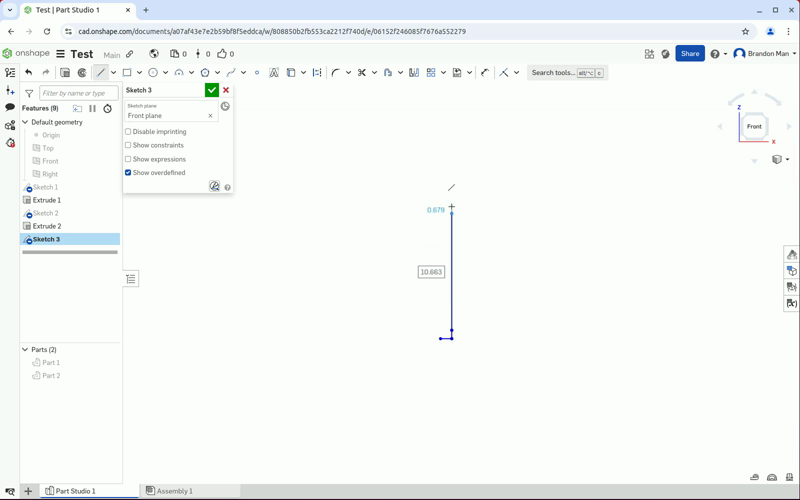
scroll(6)
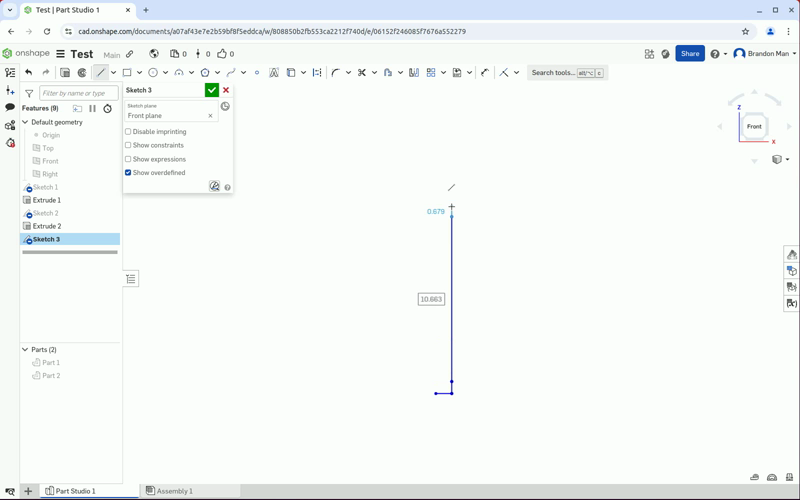
scroll(6)
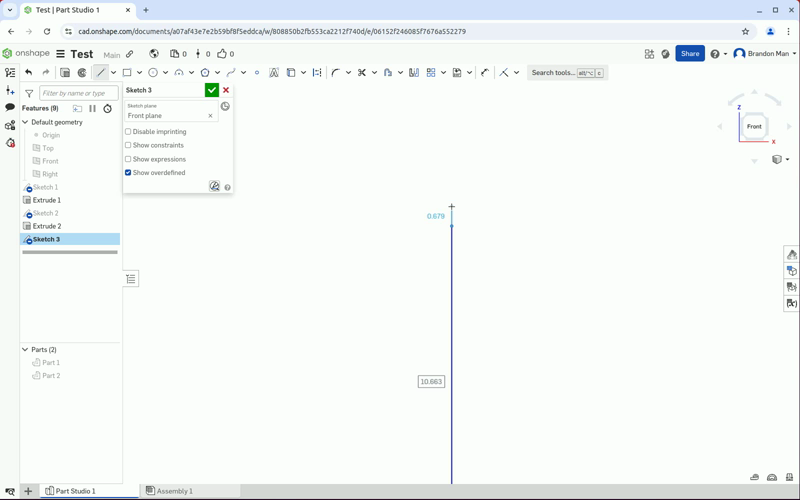
scroll(6)
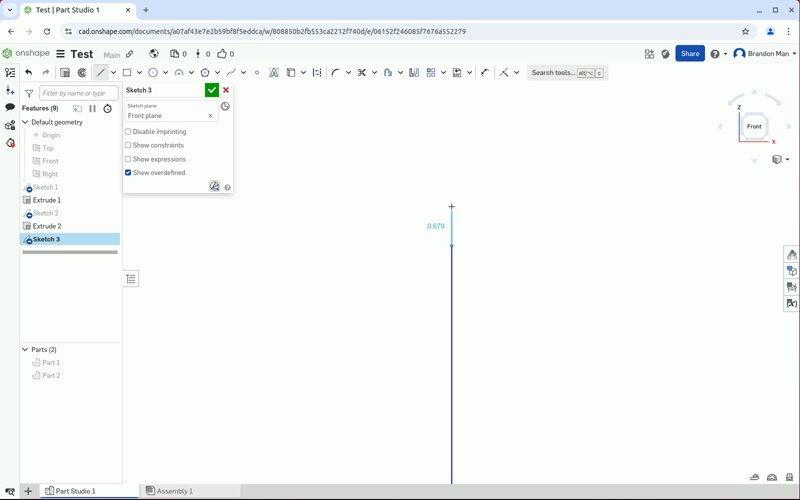
click(451, 206)
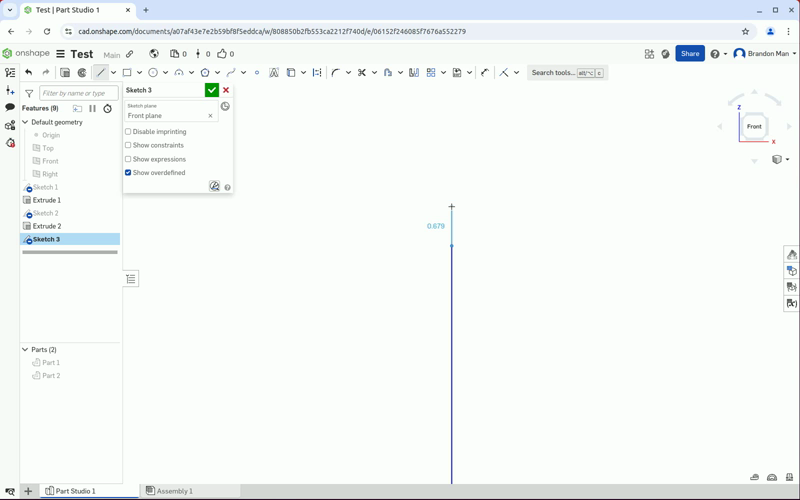
scroll(-6)
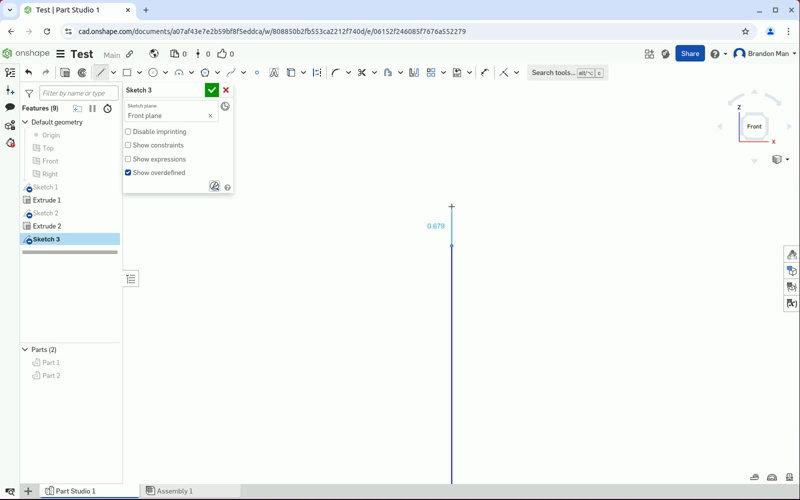
scroll(-6)
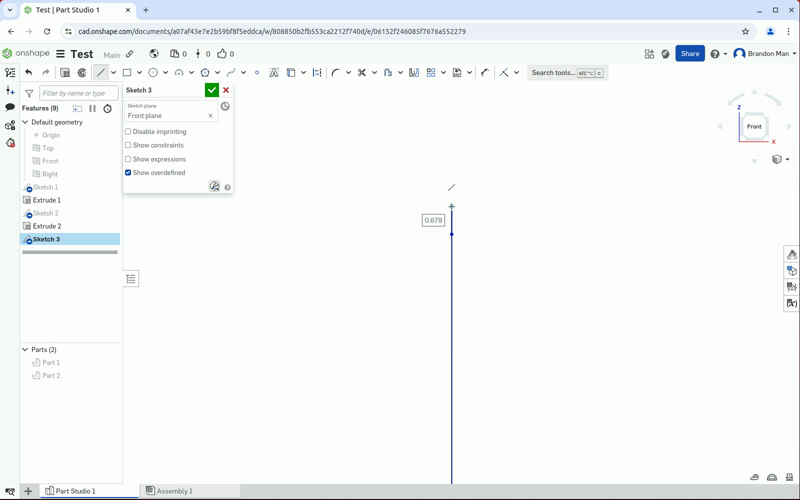
scroll(-6)
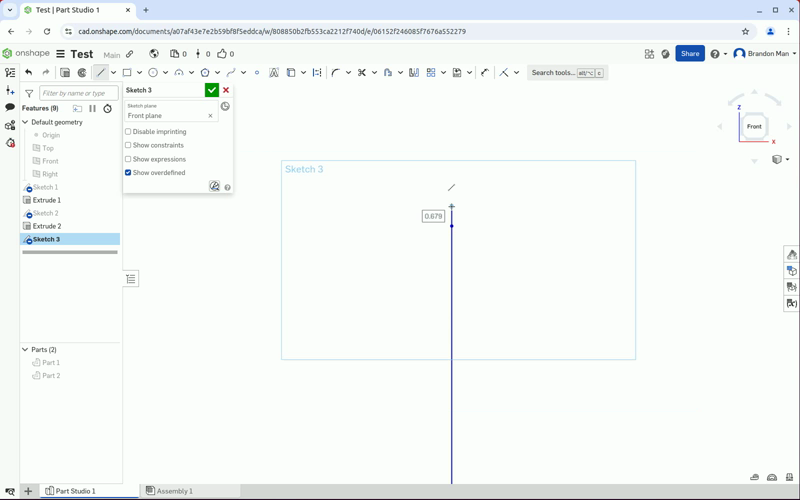
scroll(-6)
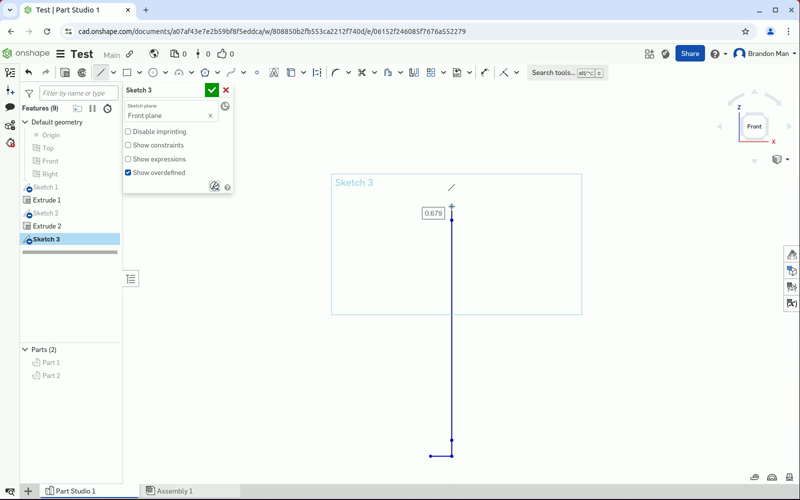
scroll(-6)
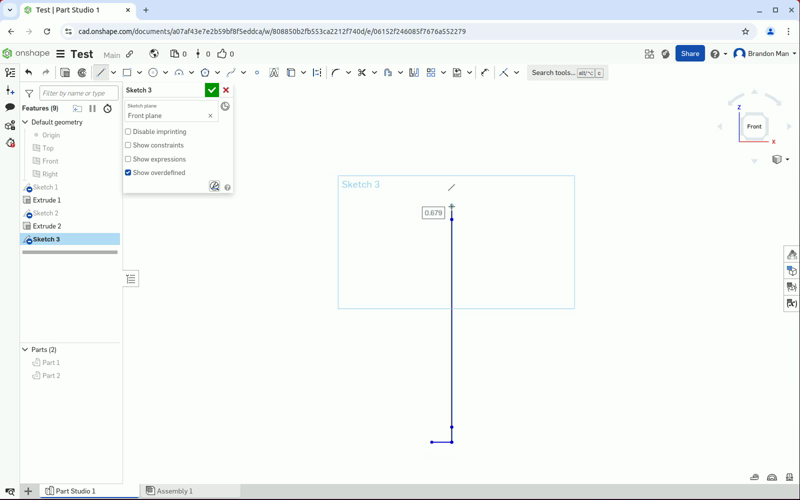
scroll(-6)
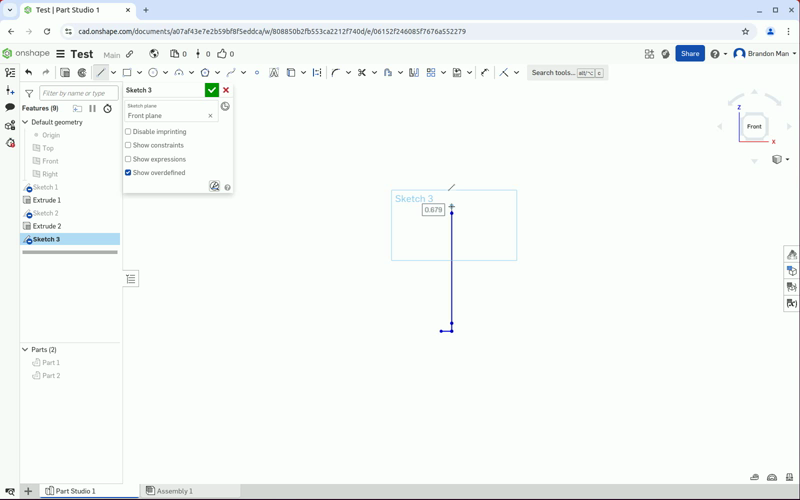
scroll(-6)
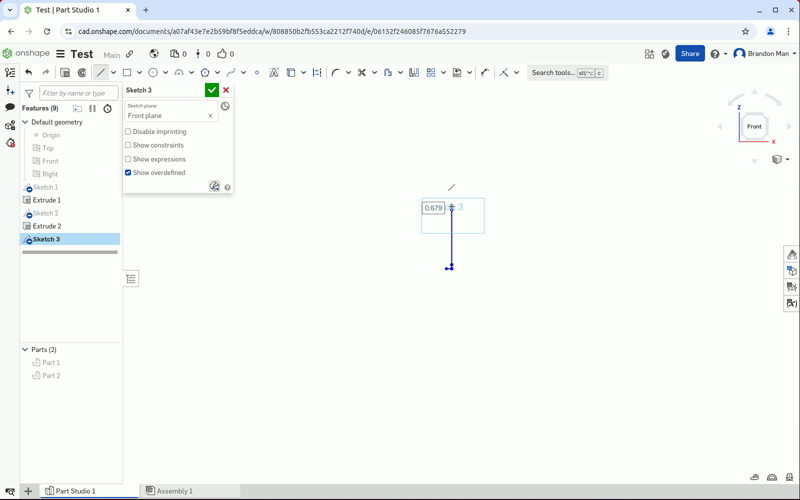
key_up(shift)
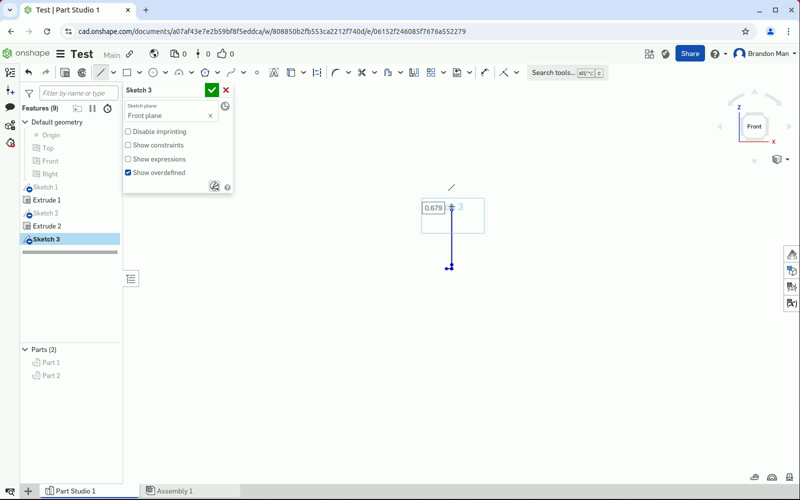
key_down(shift)
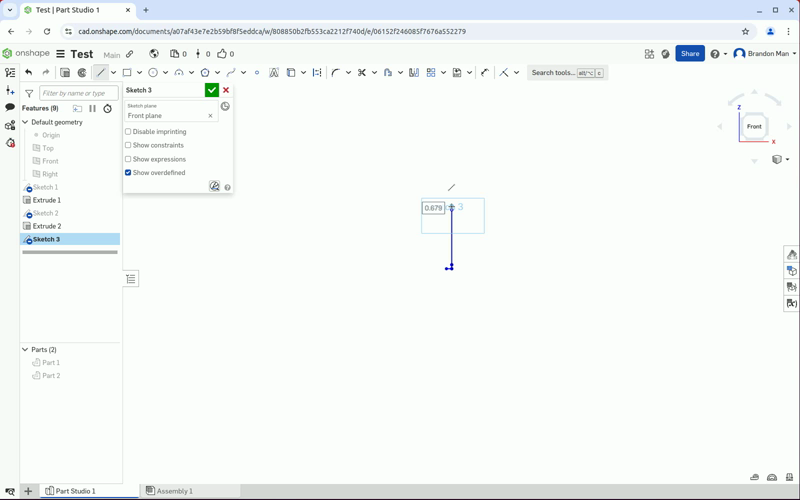
mouse_move(481, 206)
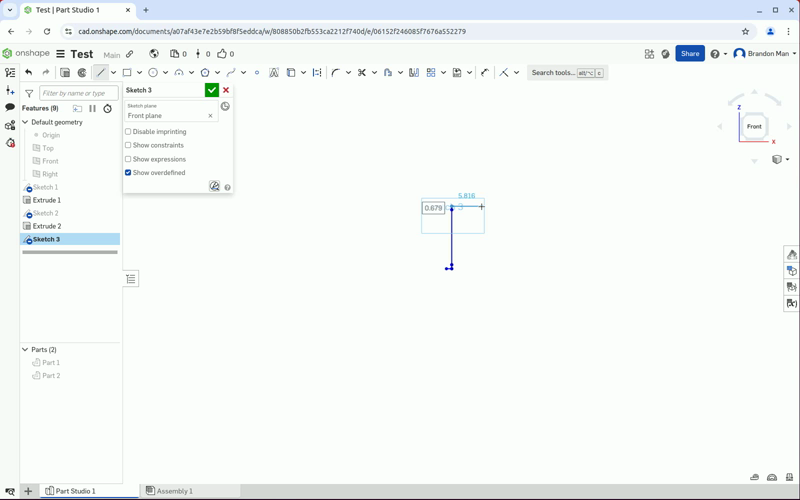
mouse_move(451, 180)
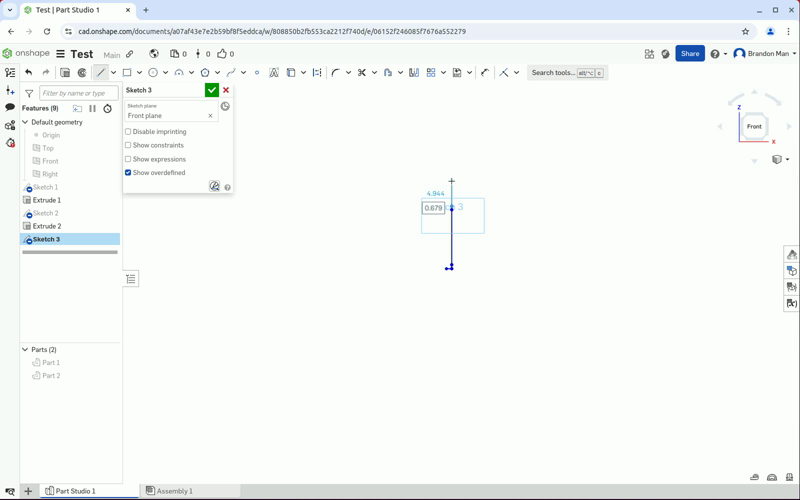
click(451, 180)
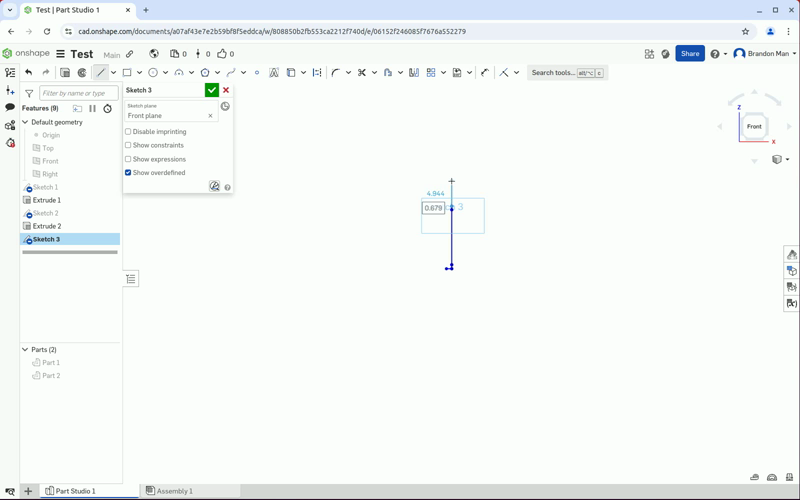
key_up(shift)
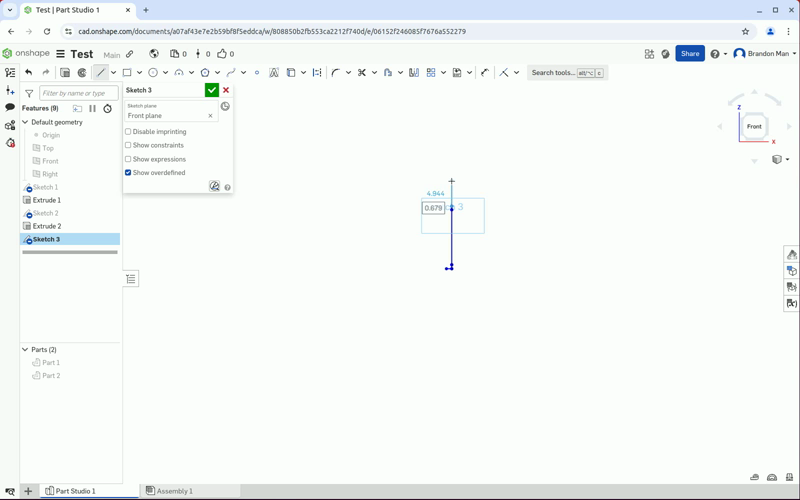
key_down(shift)
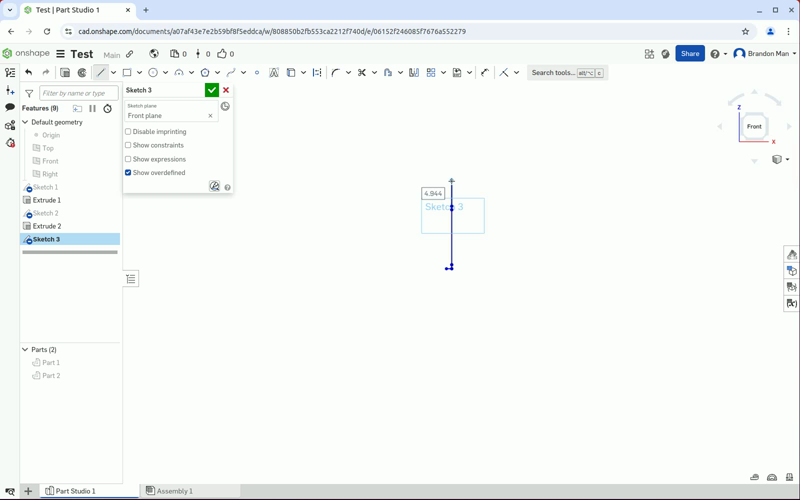
mouse_move(481, 180)
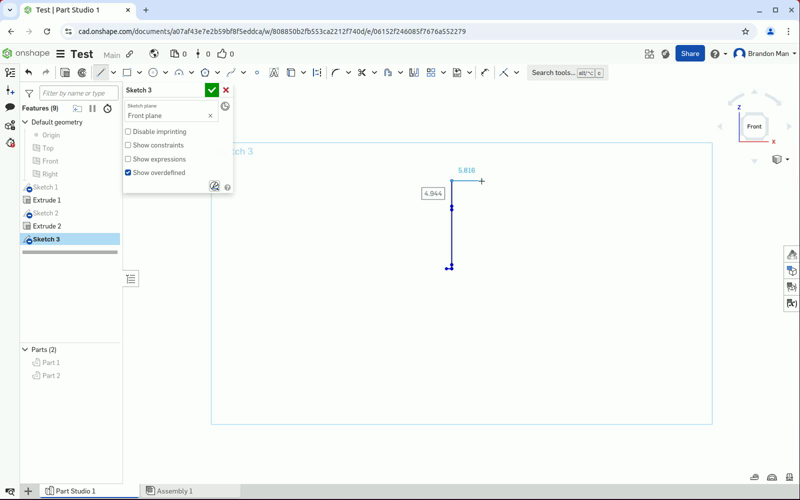
mouse_move(448, 177)
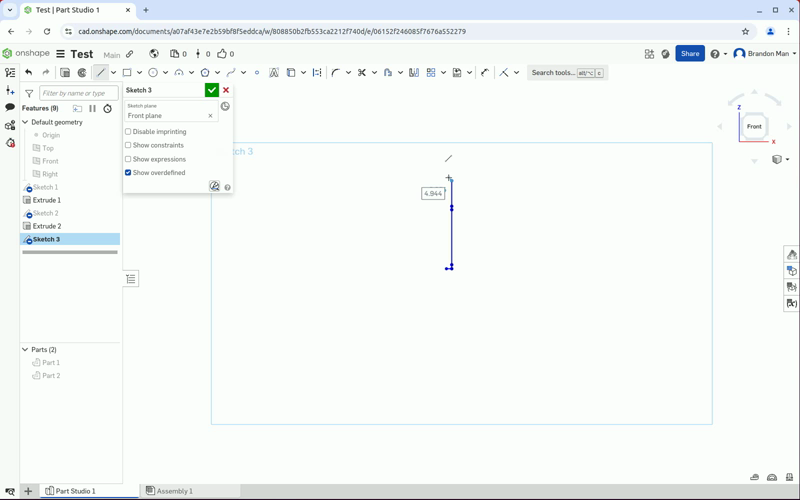
scroll(6)
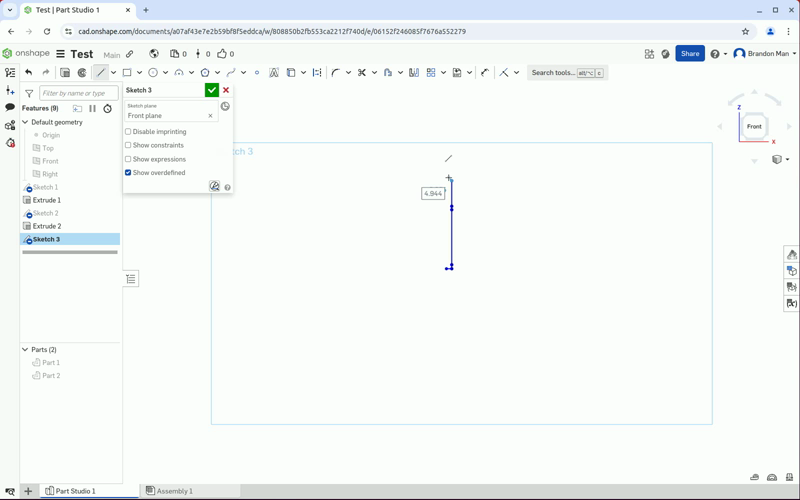
scroll(6)
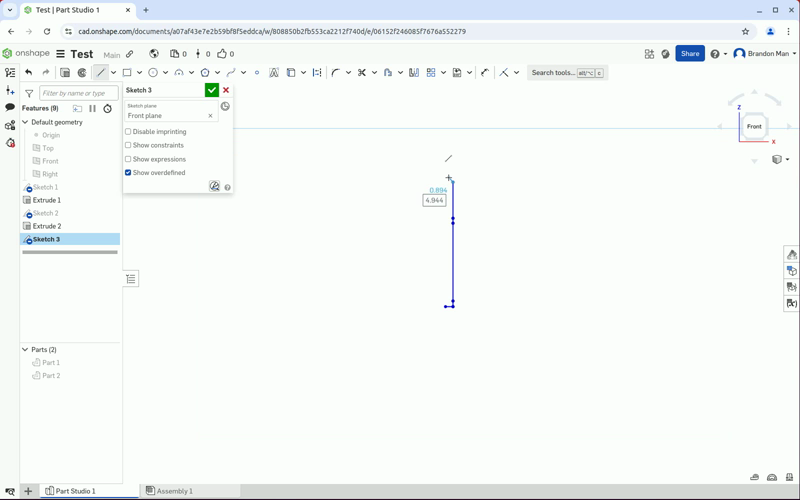
scroll(6)
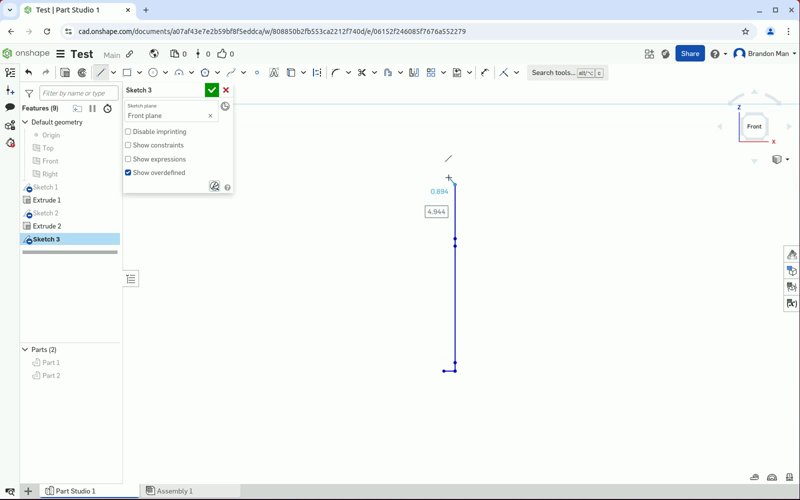
scroll(6)
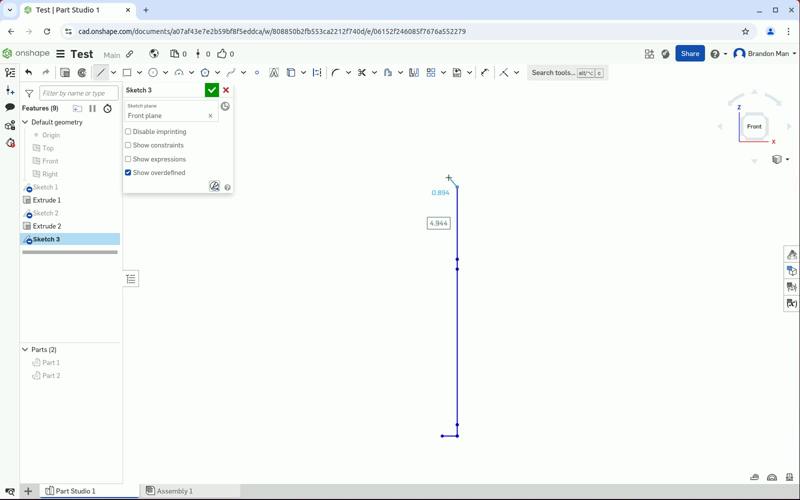
scroll(6)
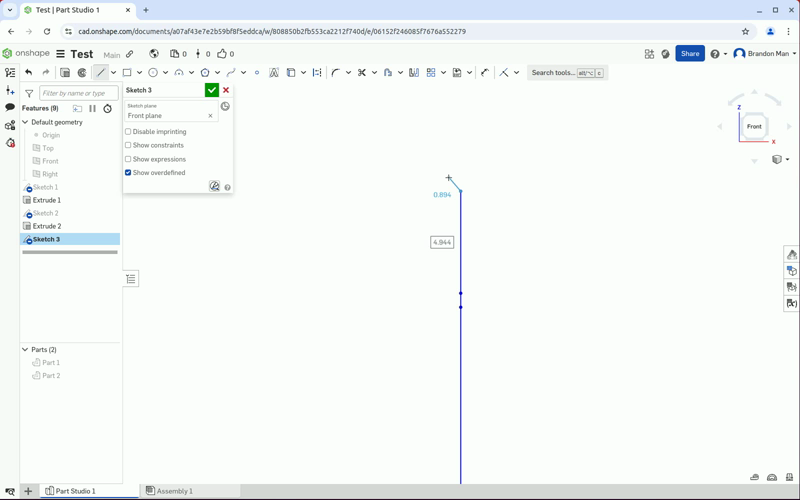
scroll(6)
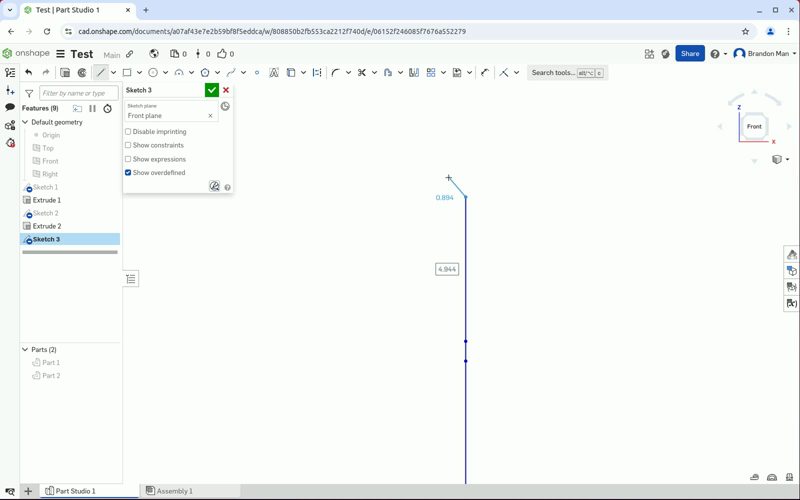
scroll(6)
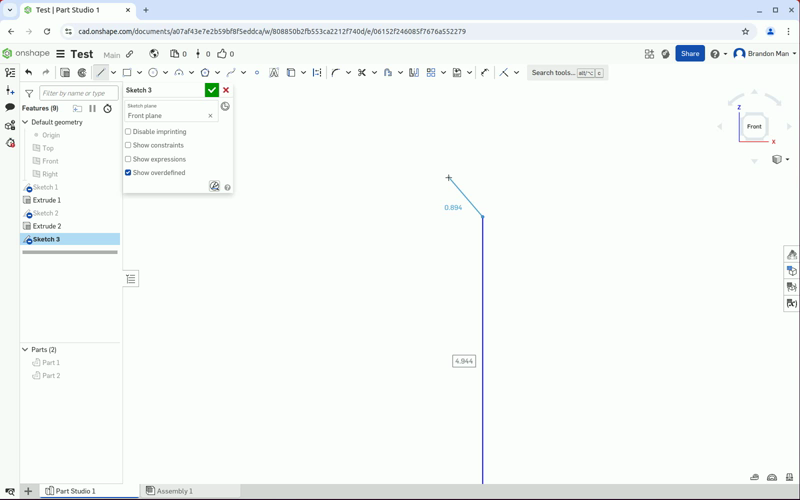
click(448, 177)
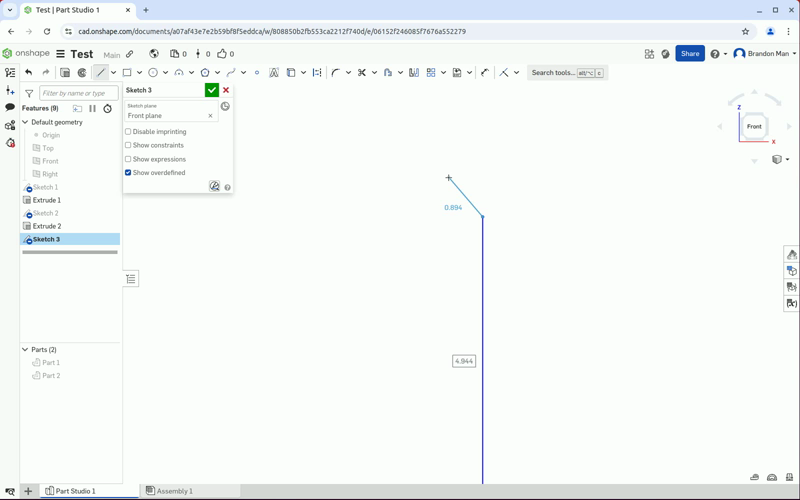
scroll(-6)
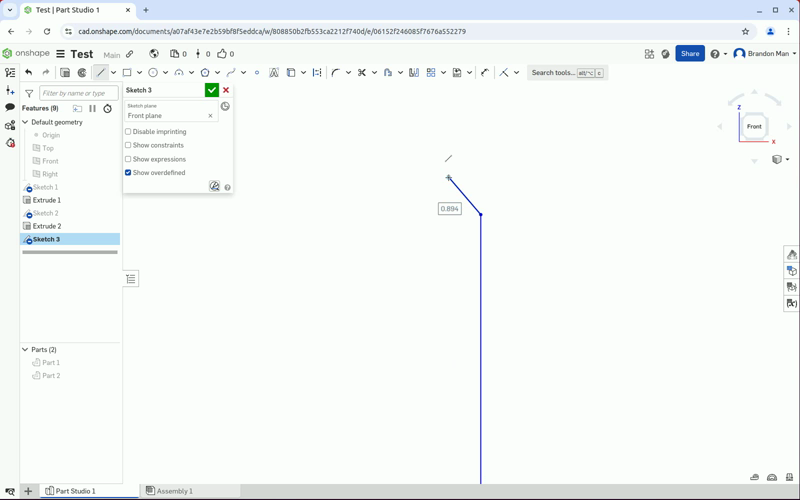
scroll(-6)
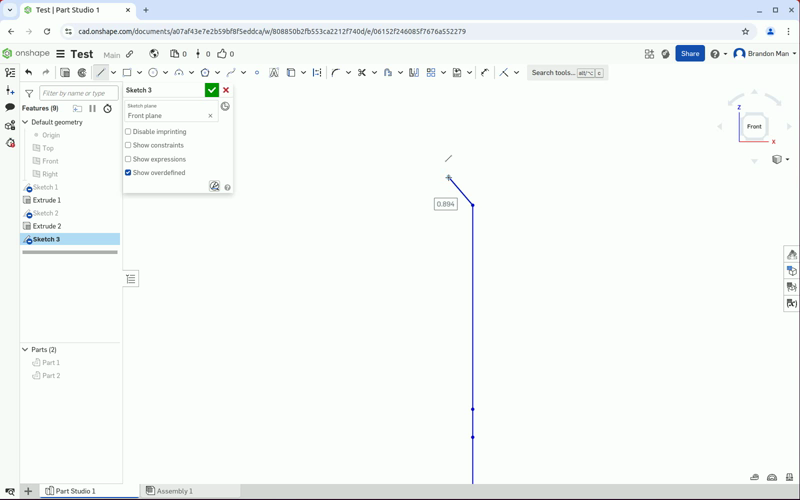
scroll(-6)
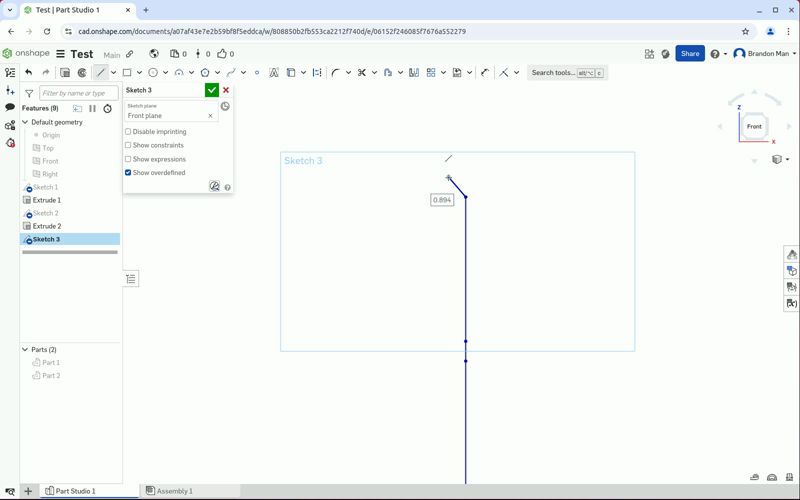
scroll(-6)
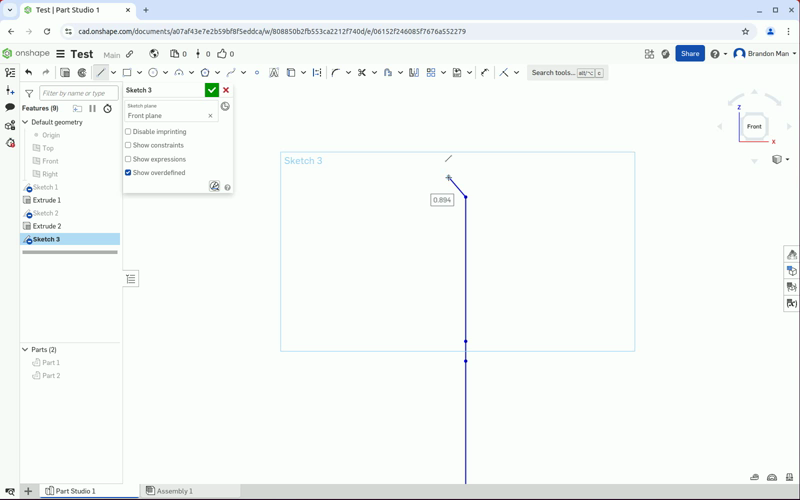
scroll(-6)
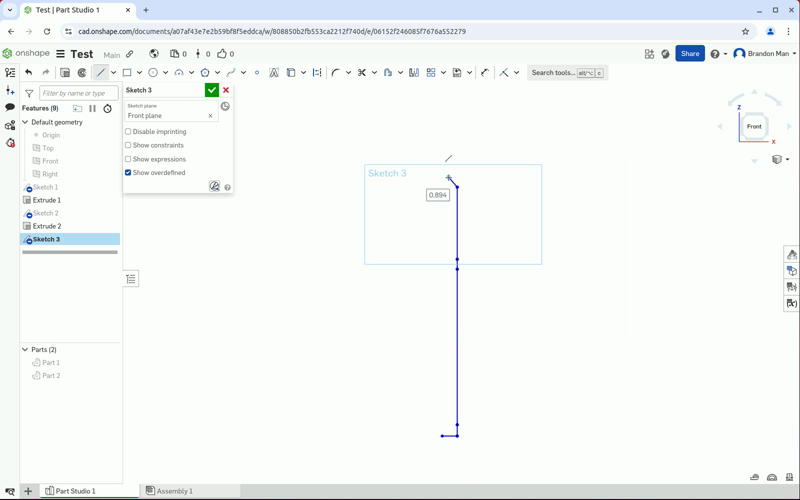
scroll(-6)
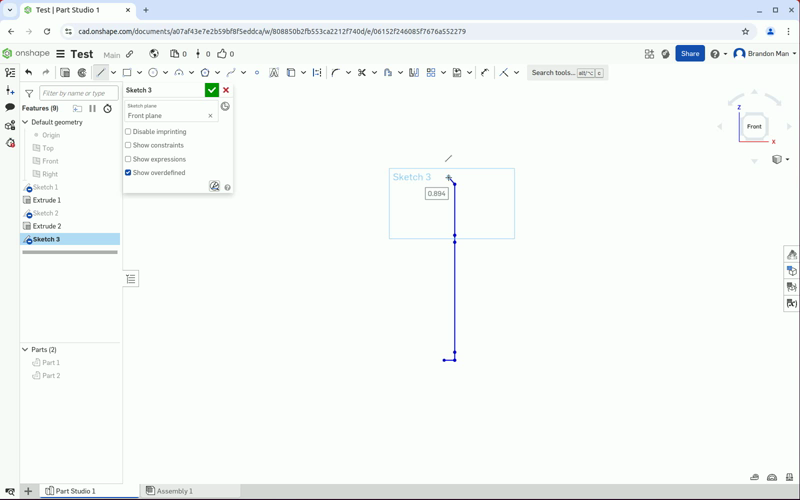
scroll(-6)
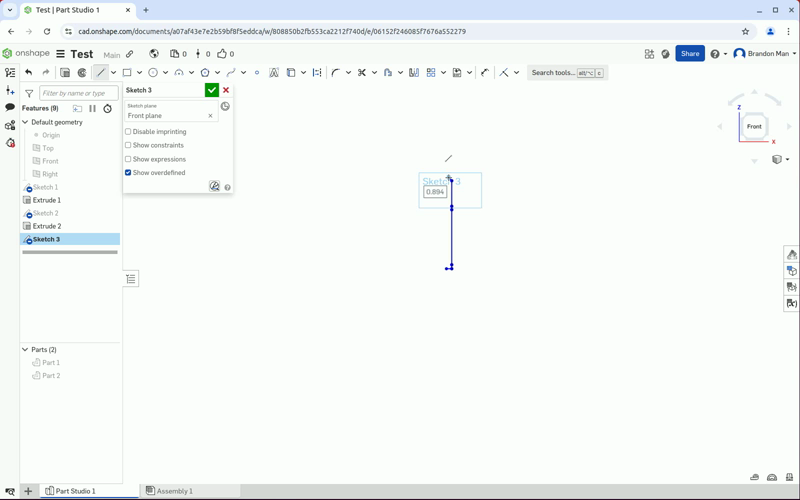
key_up(shift)
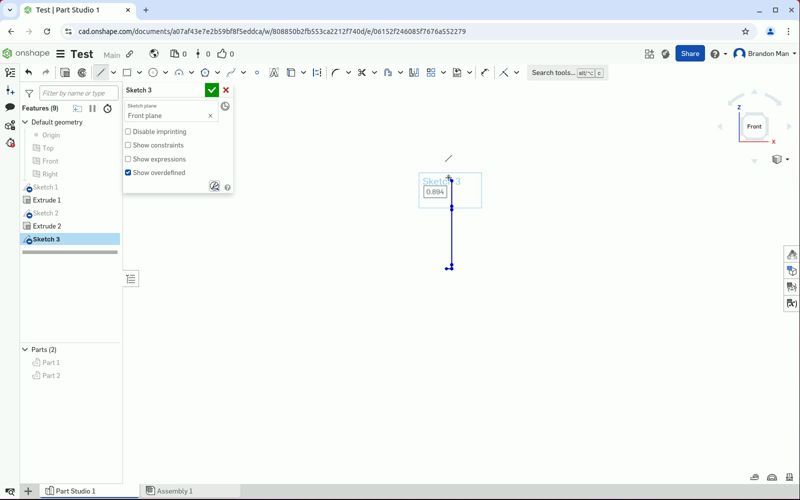
key_down(shift)
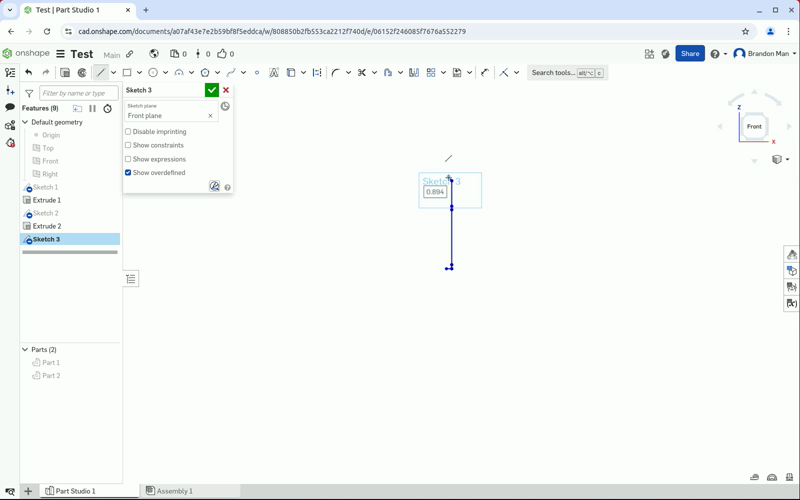
mouse_move(478, 177)
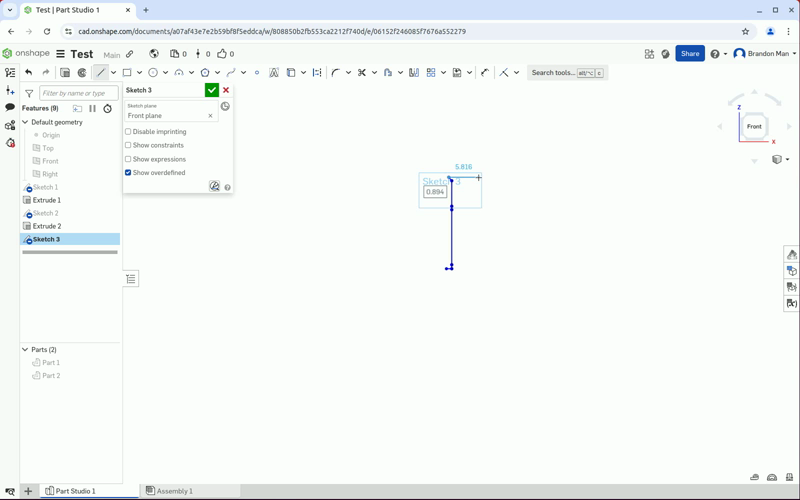
mouse_move(446, 180)
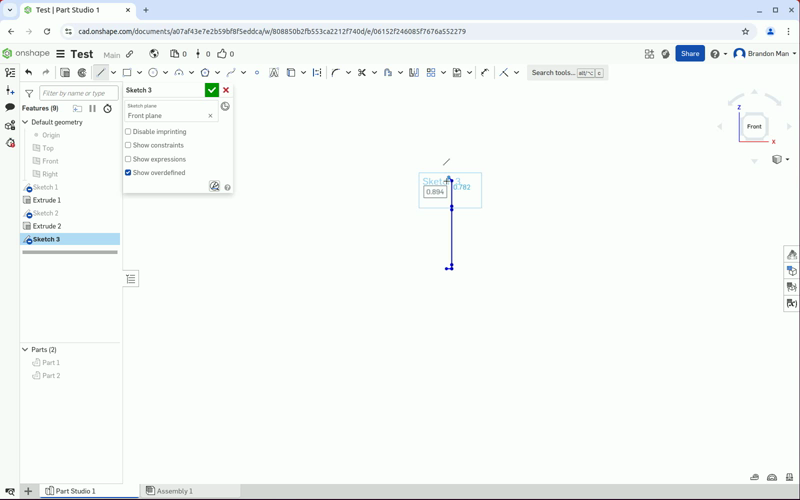
scroll(6)
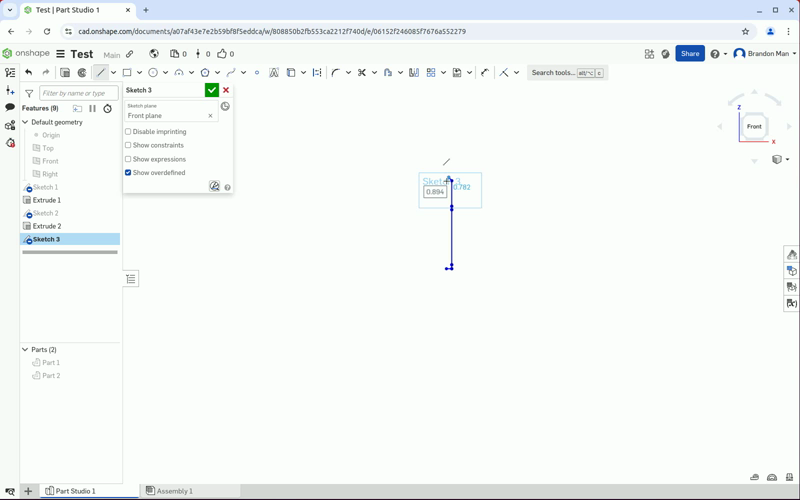
scroll(6)
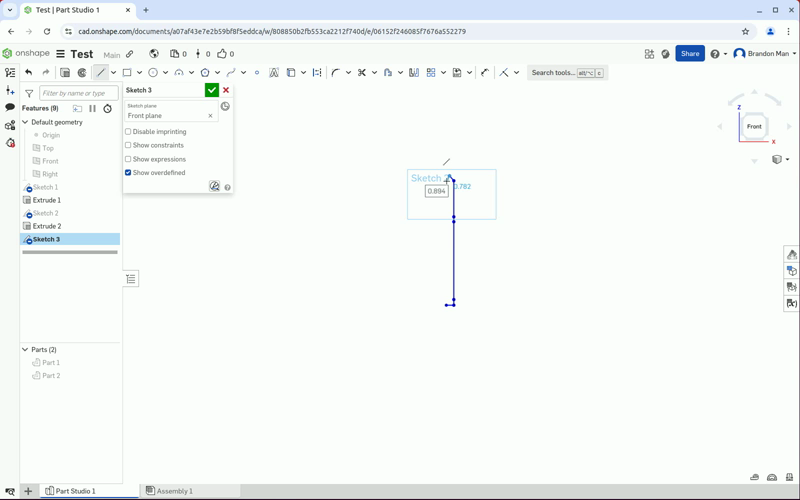
scroll(6)
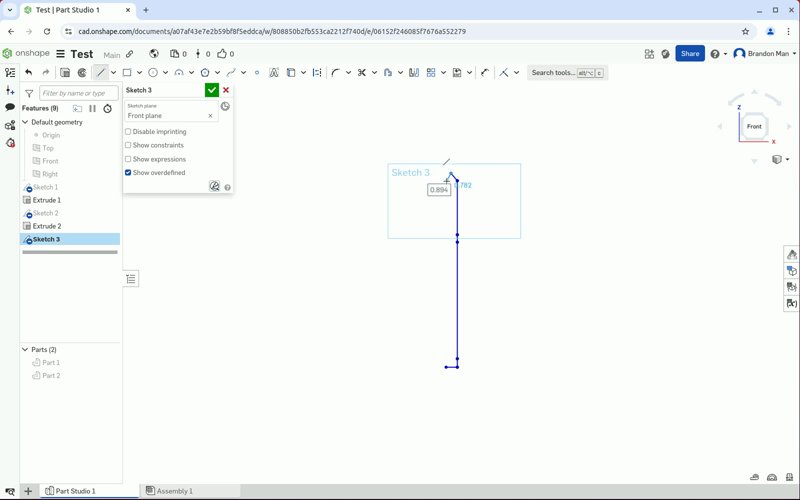
scroll(6)
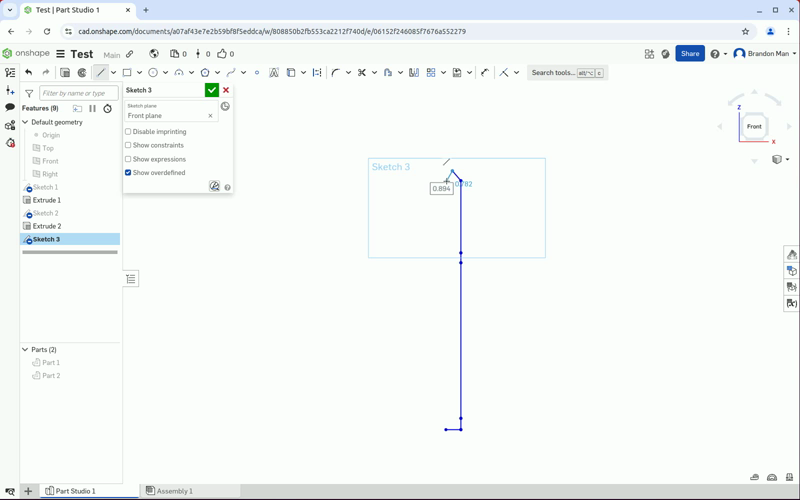
scroll(6)
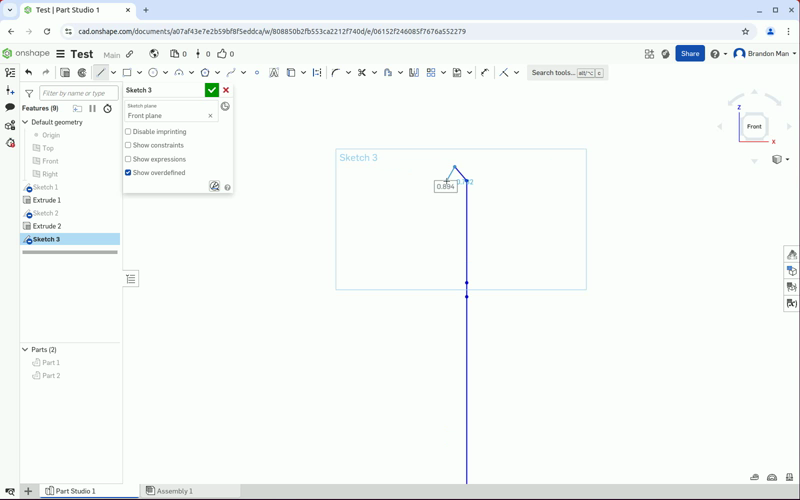
scroll(6)
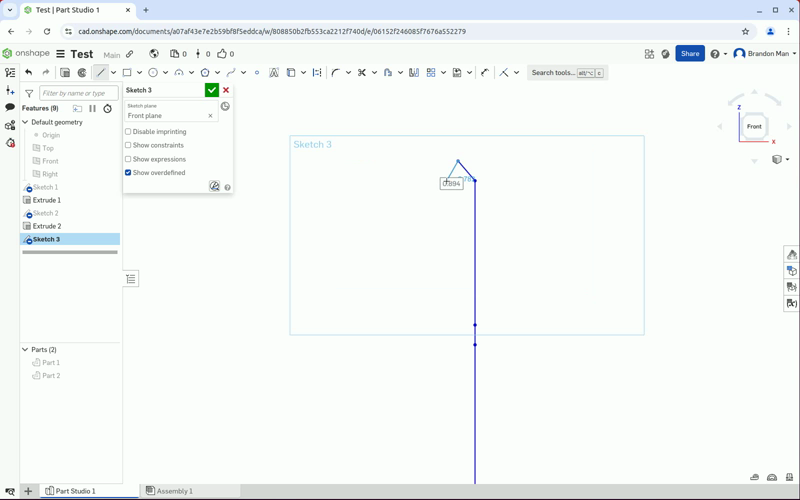
scroll(6)
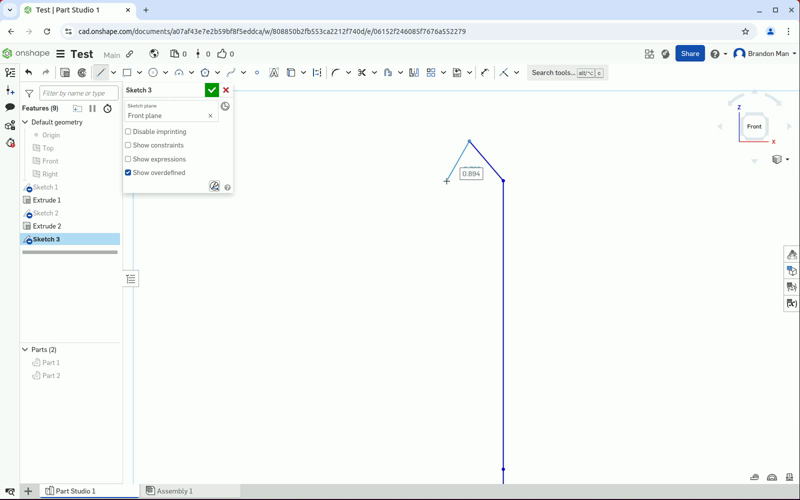
click(446, 180)
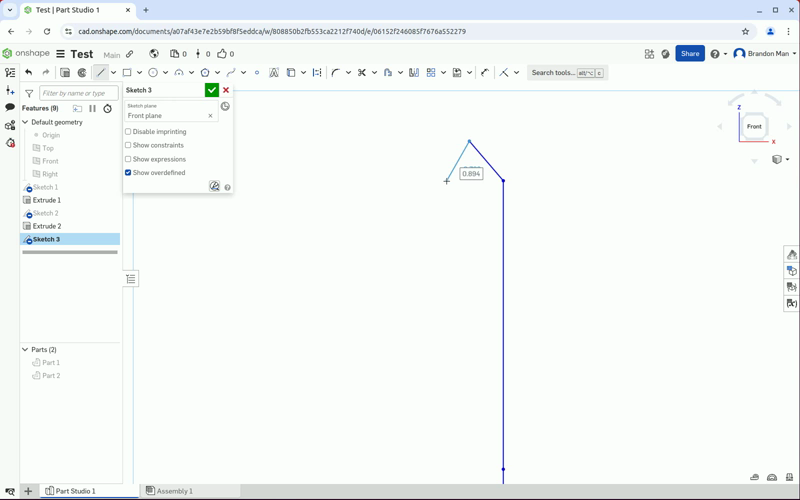
scroll(-6)
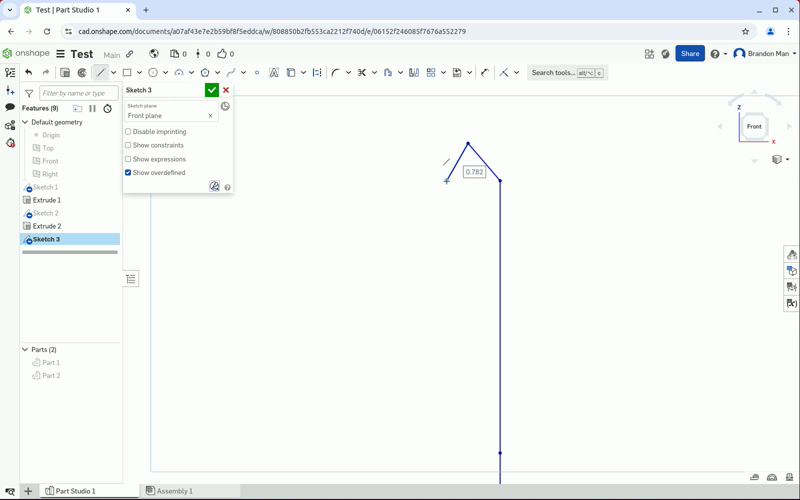
scroll(-6)
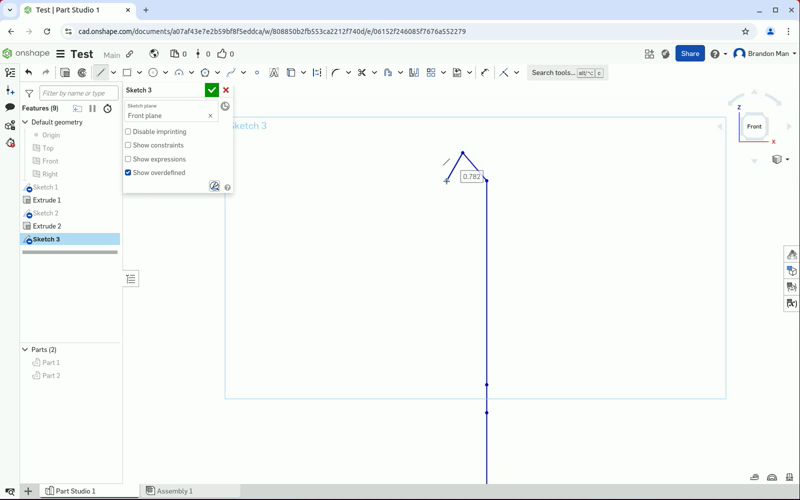
scroll(-6)
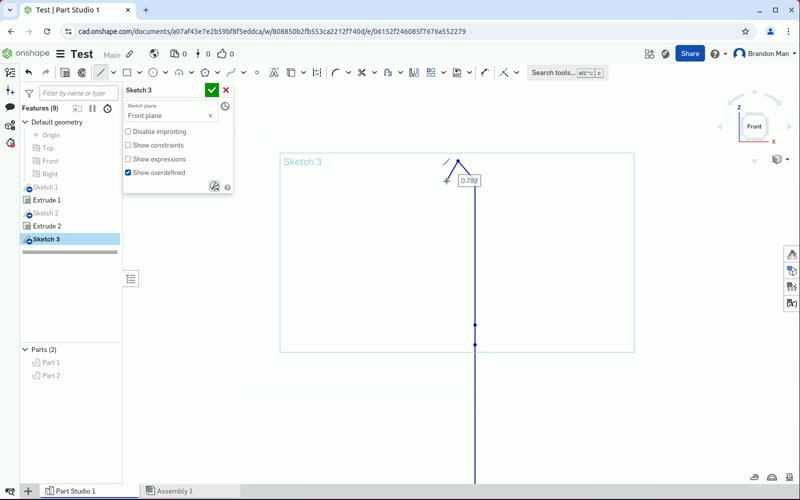
scroll(-6)
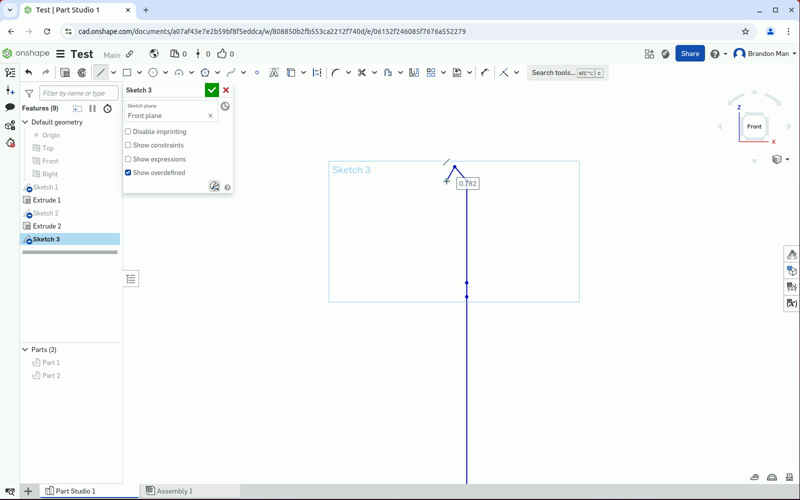
scroll(-6)
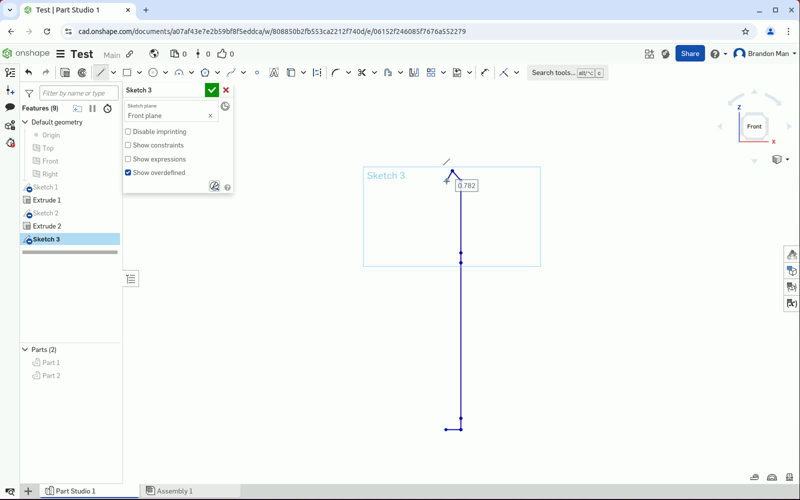
scroll(-6)
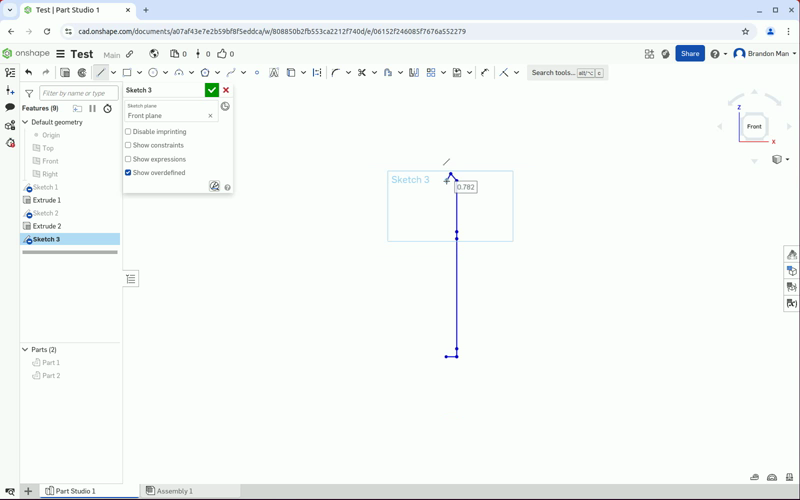
scroll(-6)
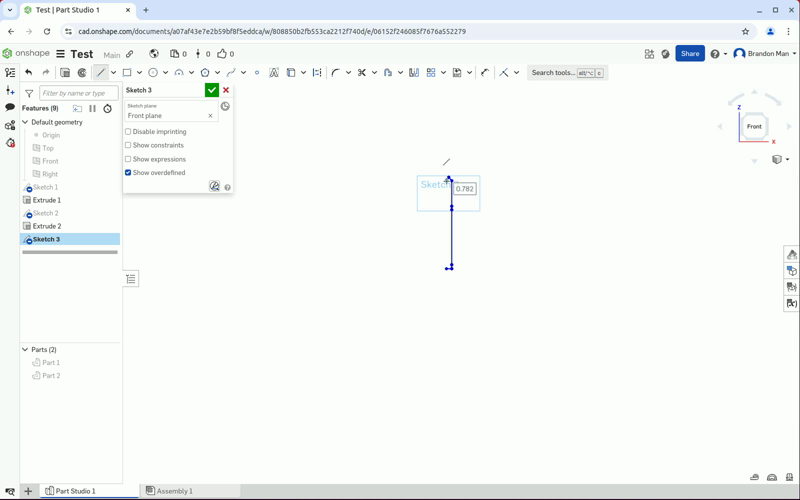
key_up(shift)
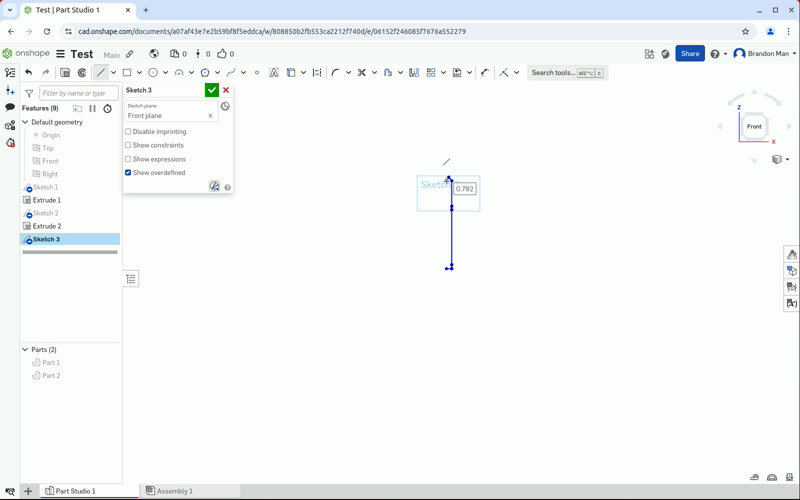
key_down(shift)
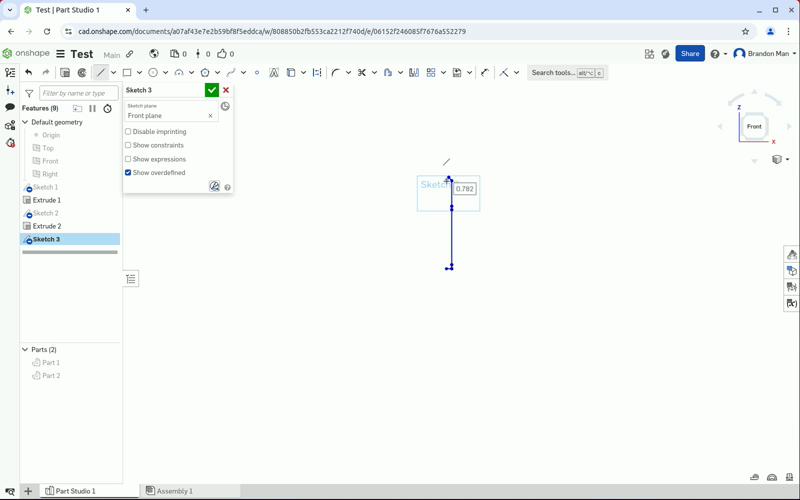
mouse_move(476, 180)
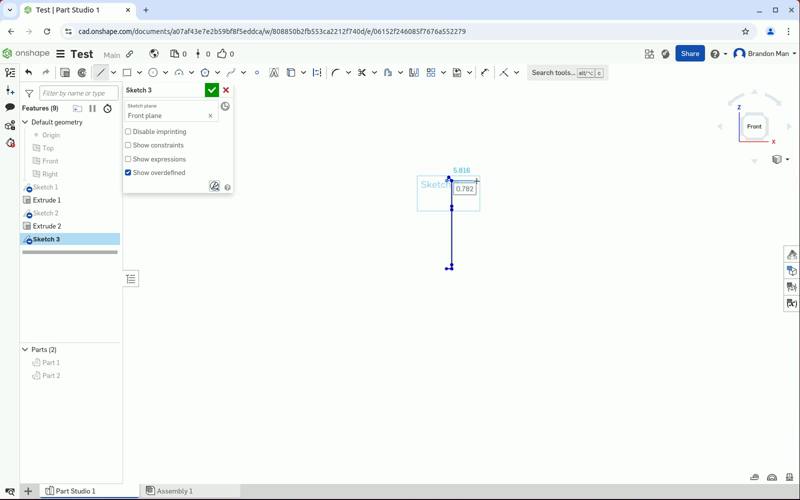
mouse_move(446, 206)
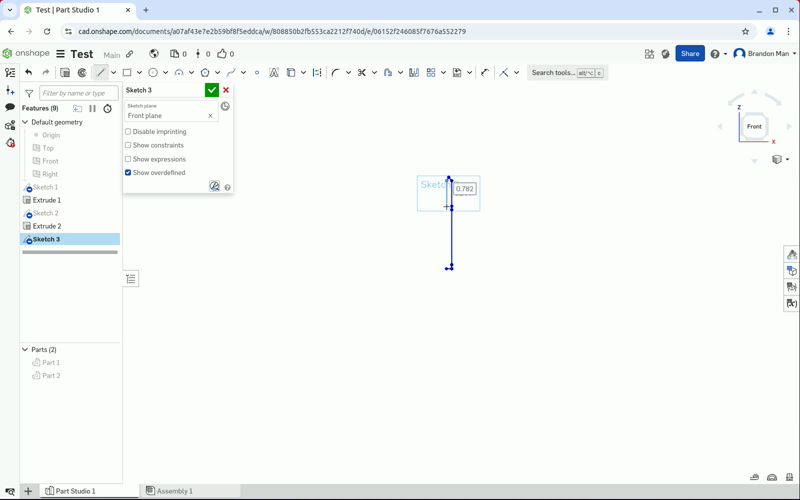
click(446, 206)
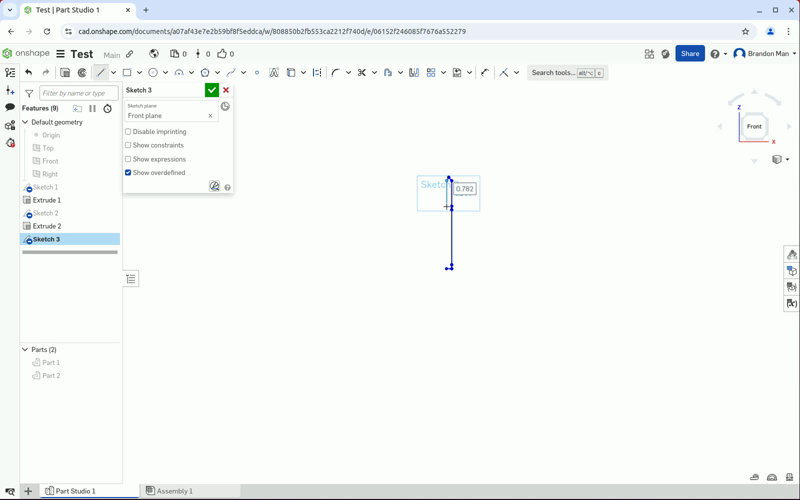
key_up(shift)
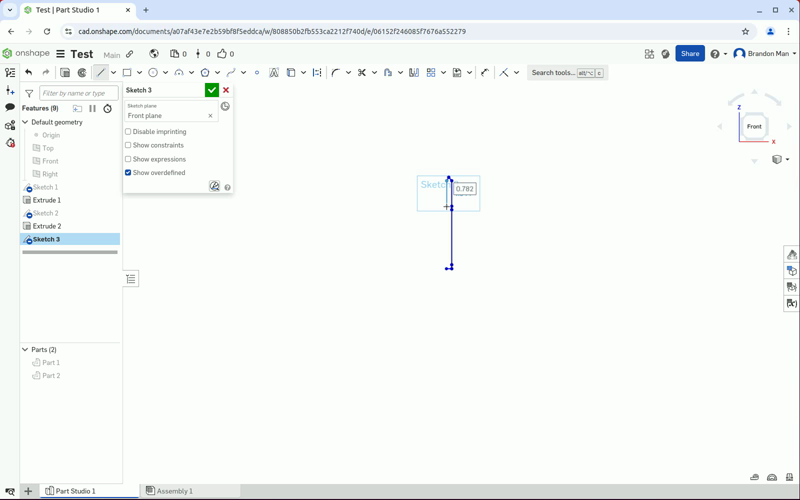
key_down(shift)
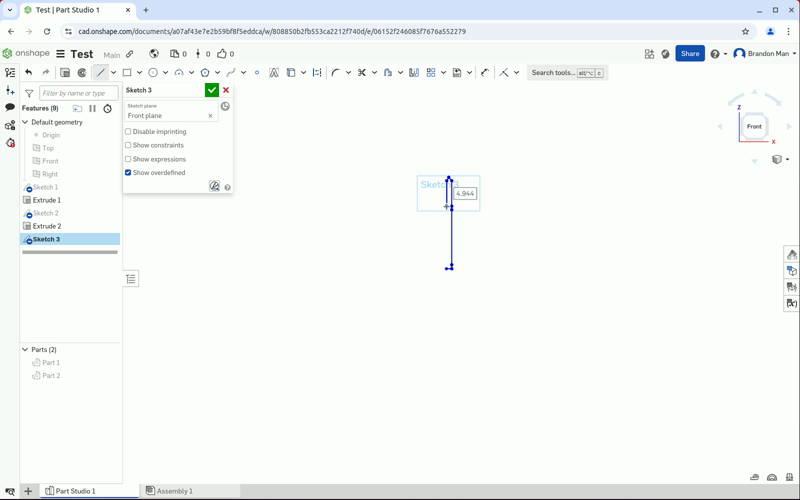
mouse_move(476, 206)
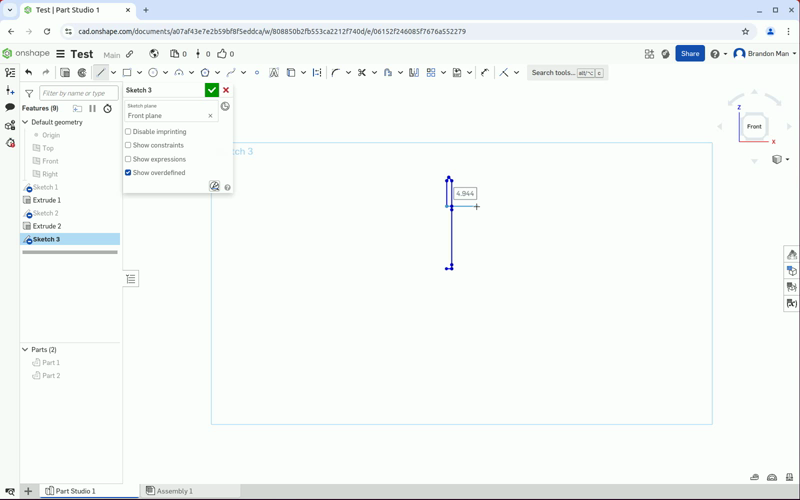
mouse_move(446, 209)
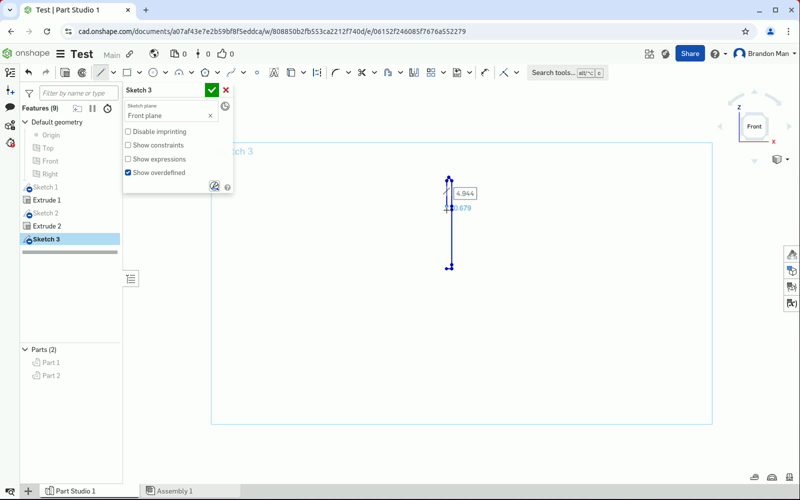
scroll(6)
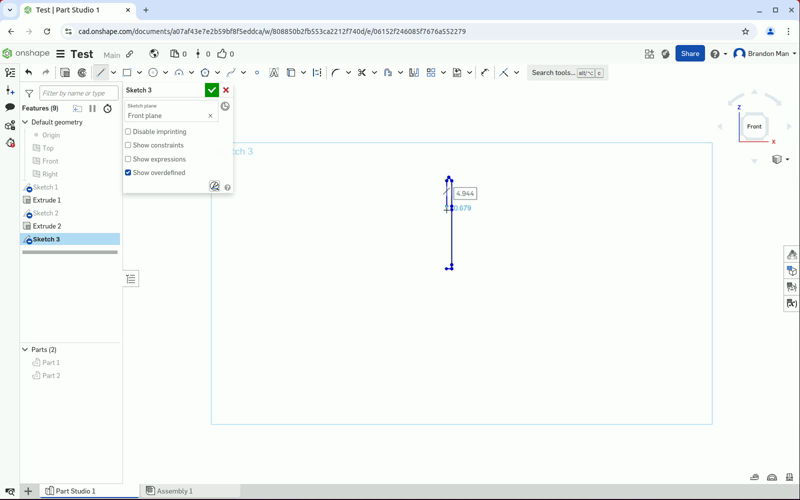
scroll(6)
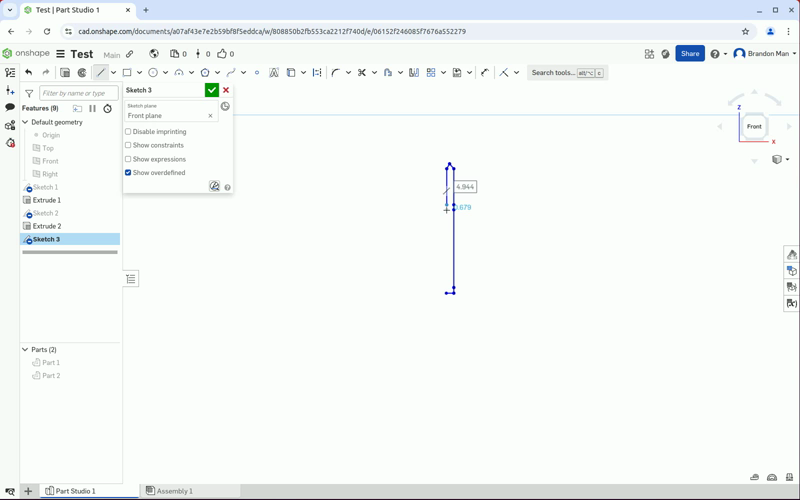
scroll(6)
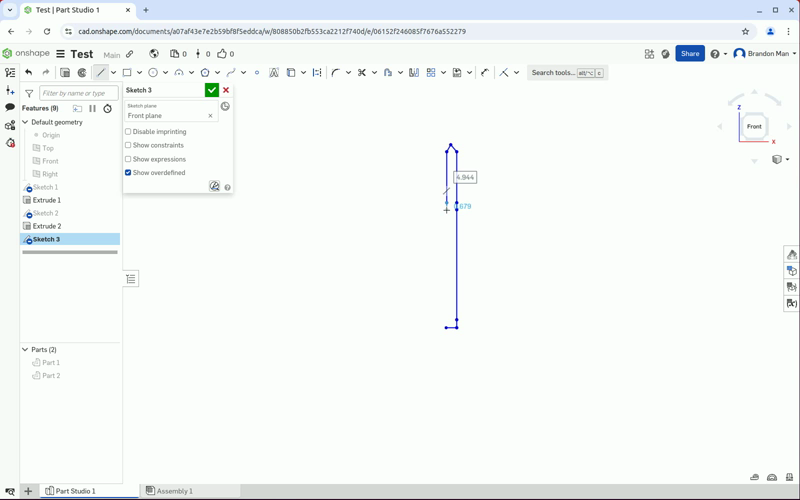
scroll(6)
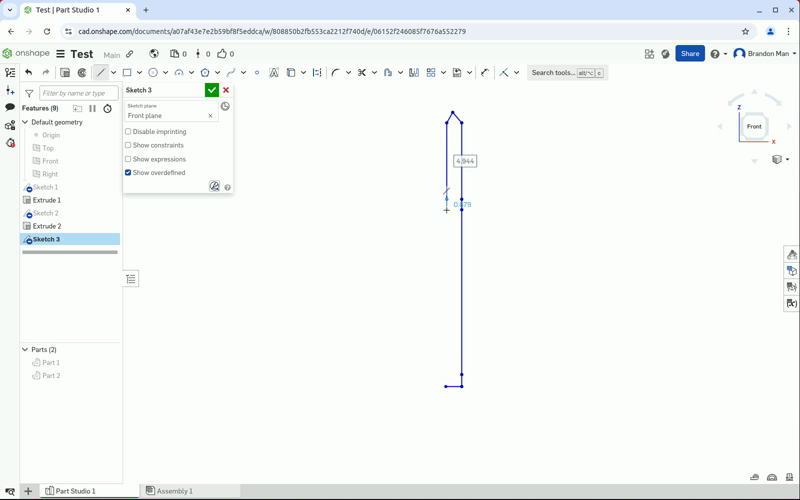
scroll(6)
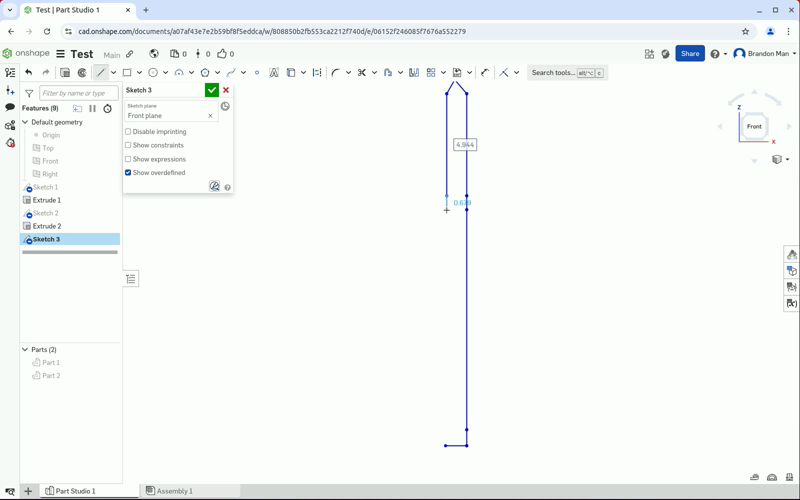
scroll(6)
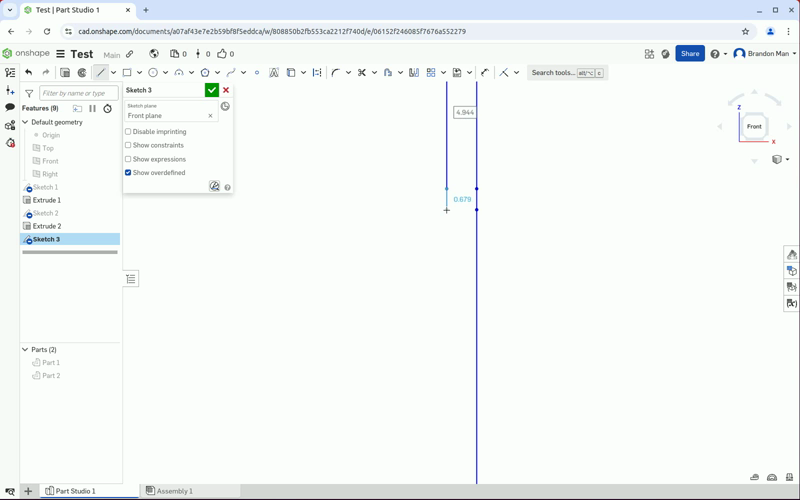
scroll(6)
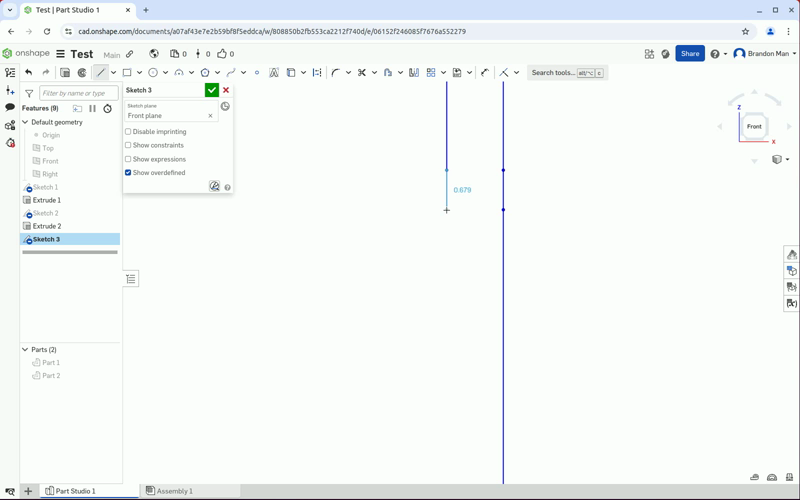
click(446, 209)
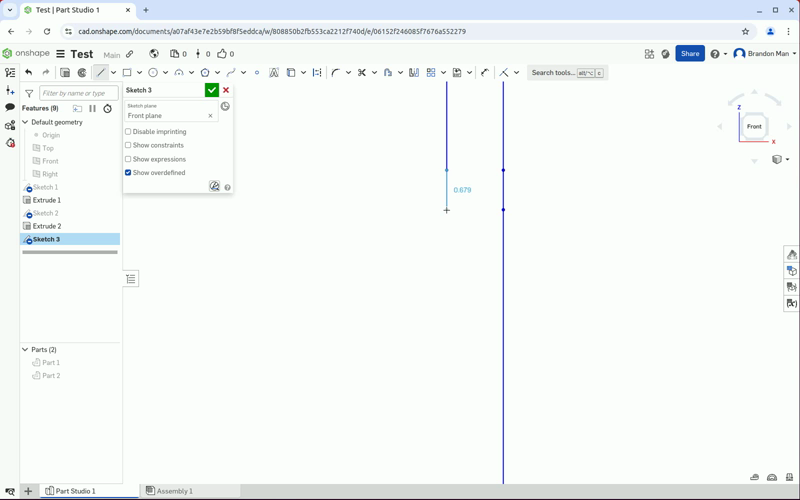
scroll(-6)
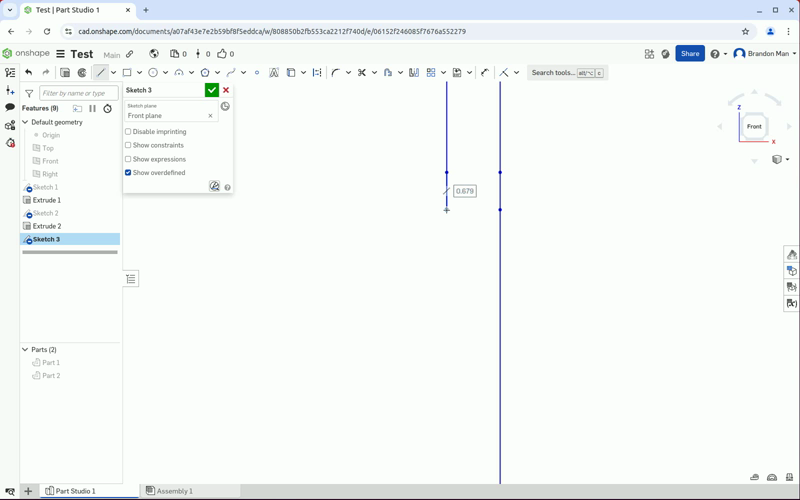
scroll(-6)
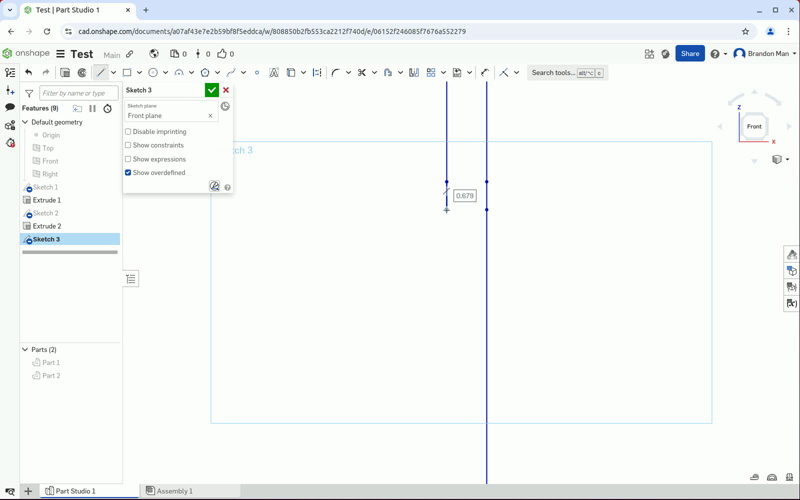
scroll(-6)
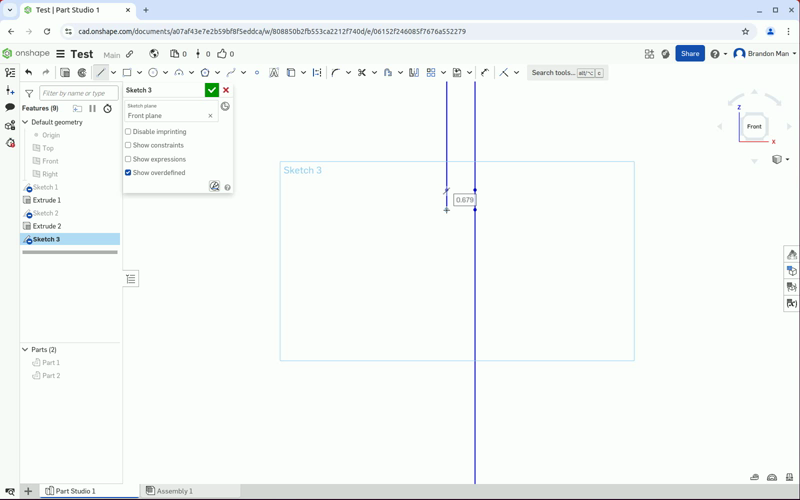
scroll(-6)
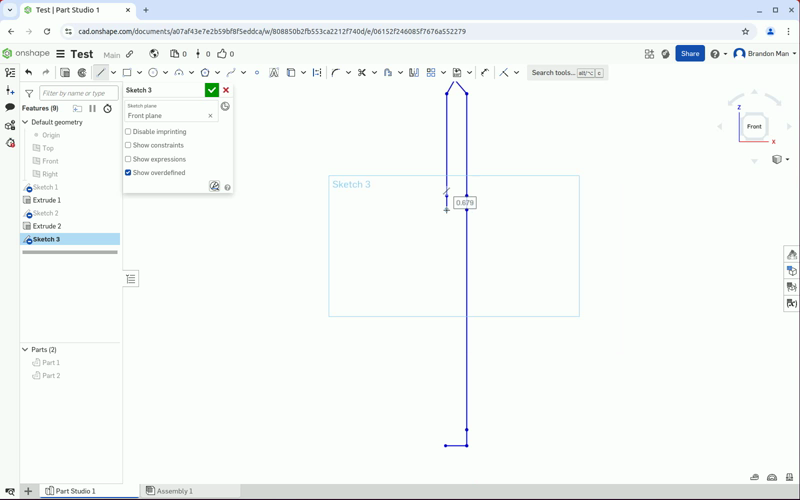
scroll(-6)
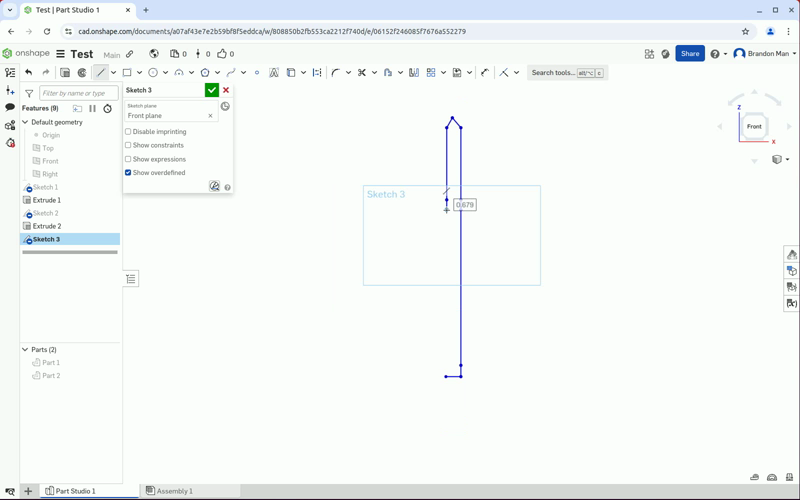
scroll(-6)
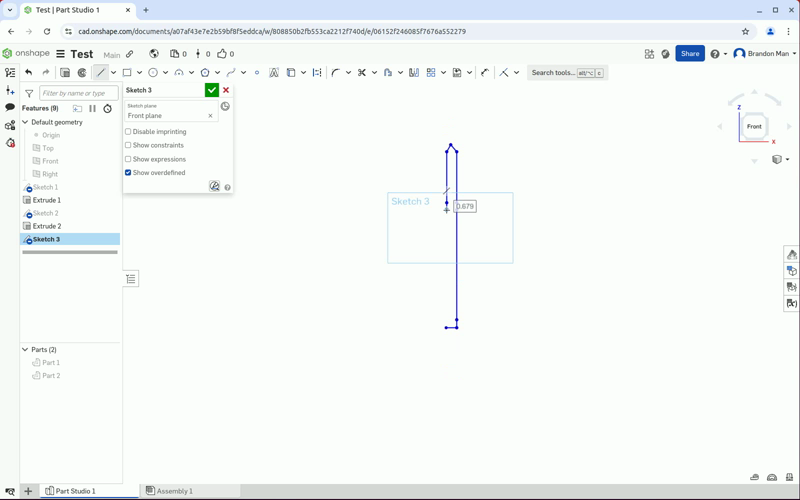
scroll(-6)
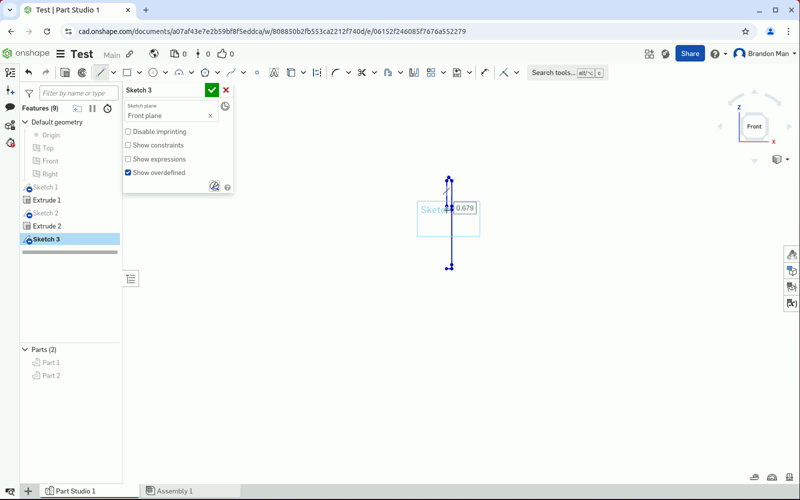
key_up(shift)
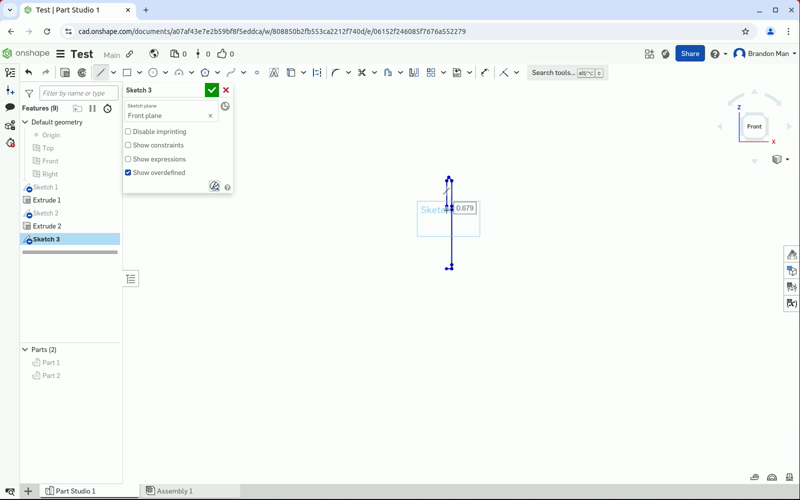
key_down(shift)
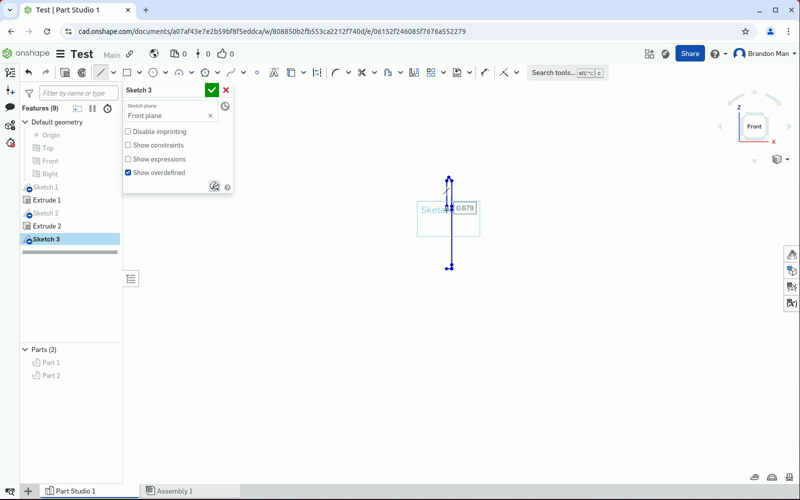
mouse_move(476, 209)
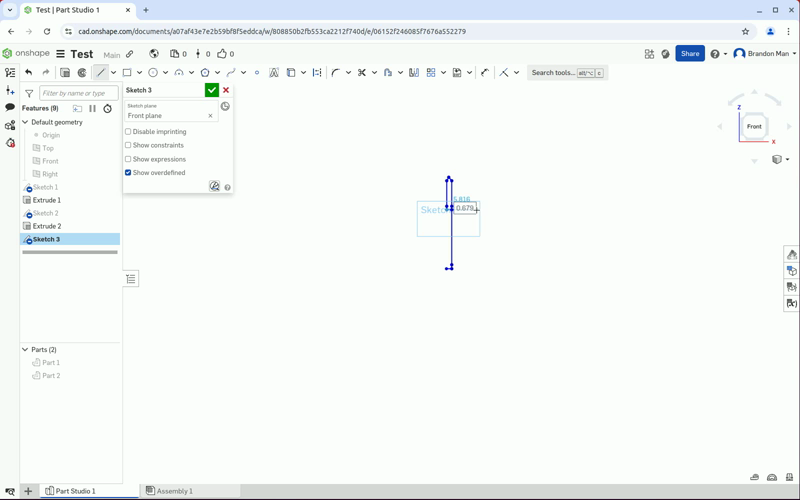
mouse_move(446, 264)
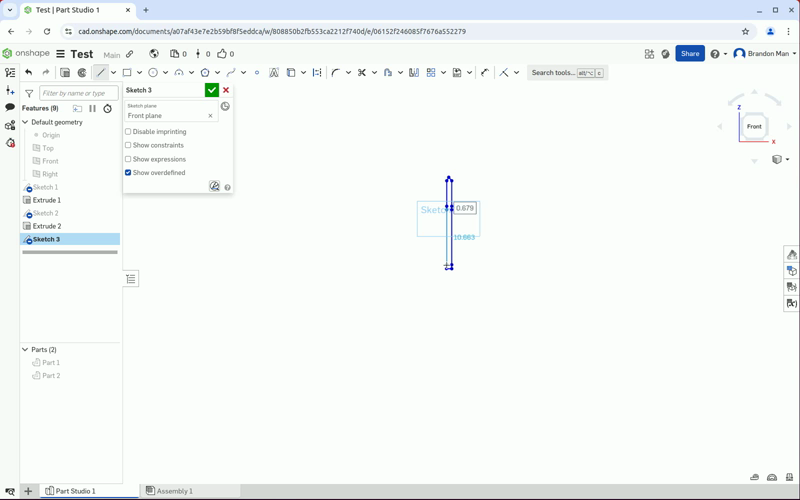
scroll(6)
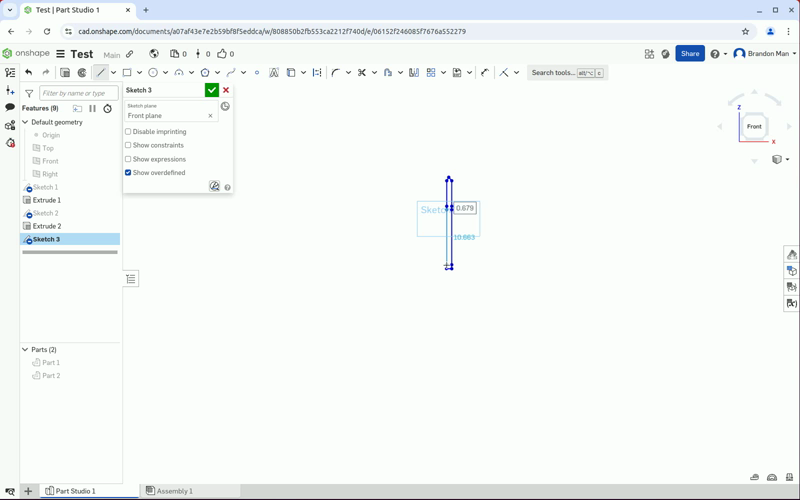
scroll(6)
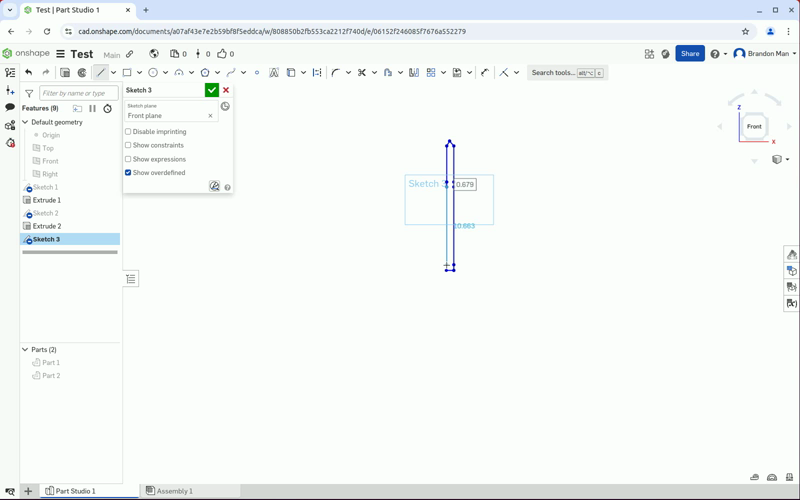
scroll(6)
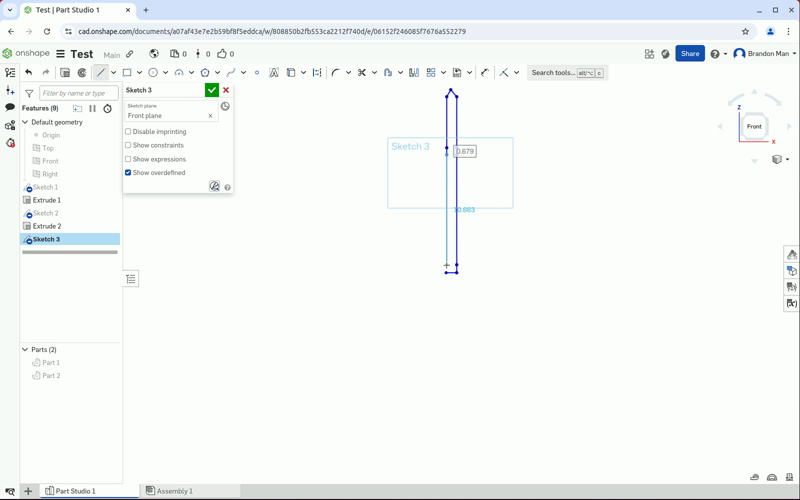
scroll(6)
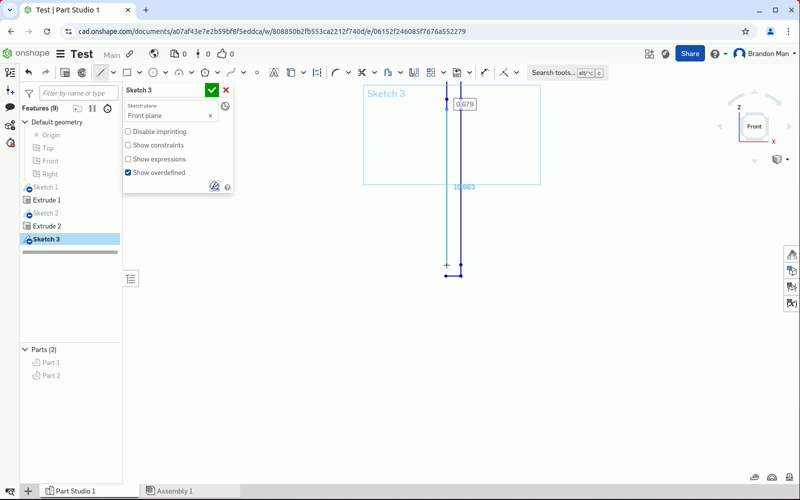
scroll(6)
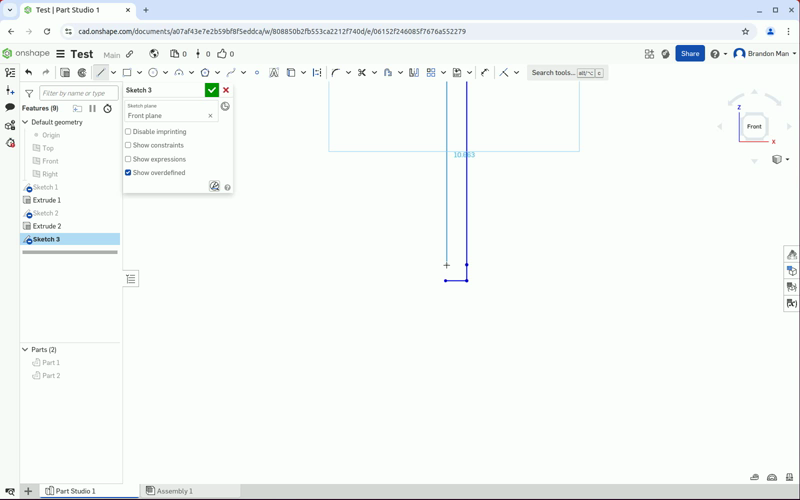
scroll(6)
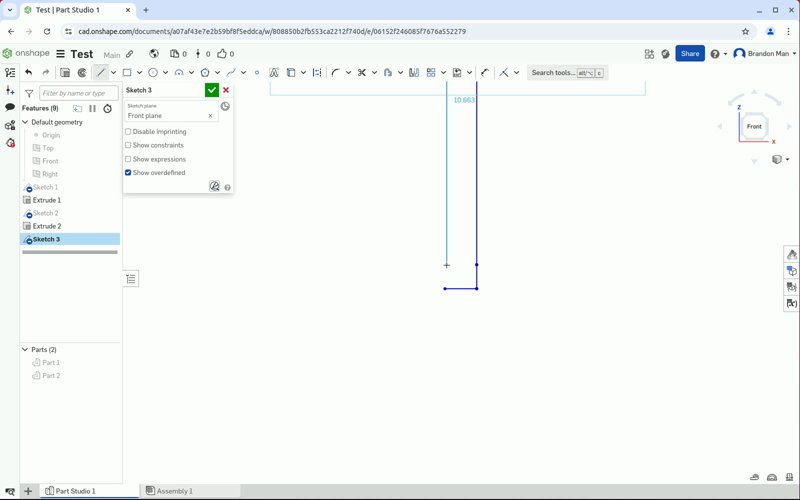
scroll(6)
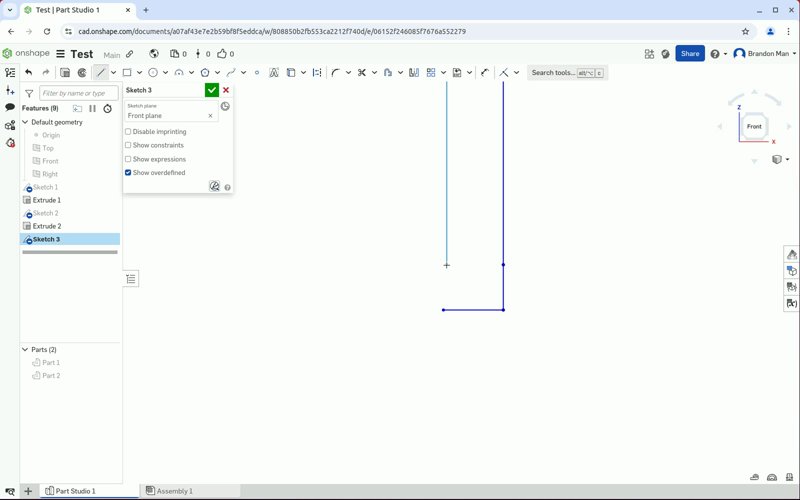
click(446, 264)
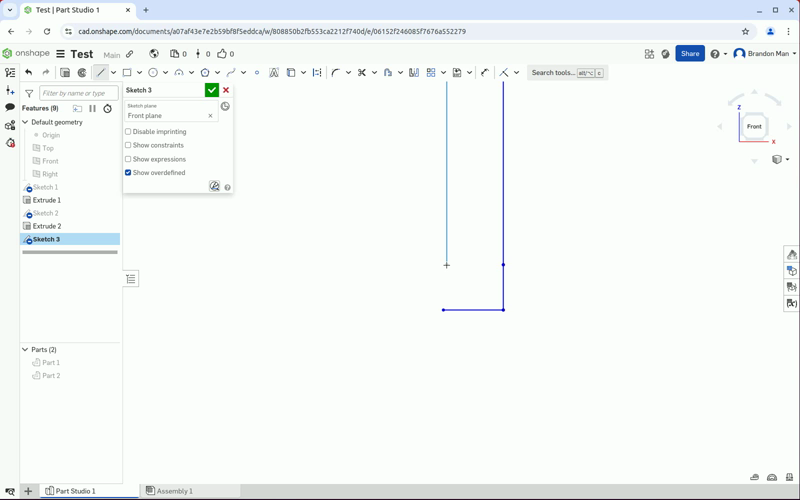
scroll(-6)
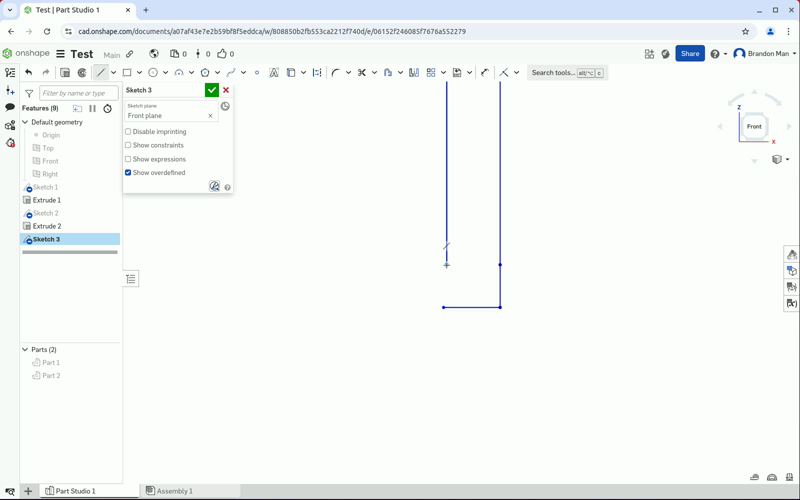
scroll(-6)
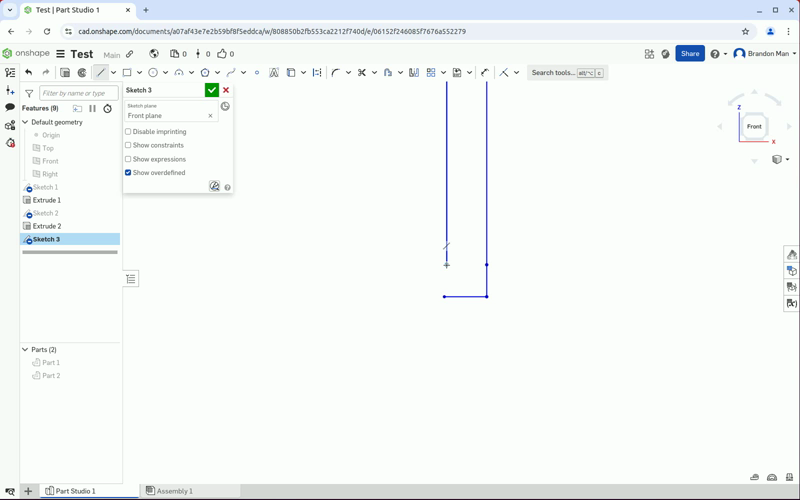
scroll(-6)
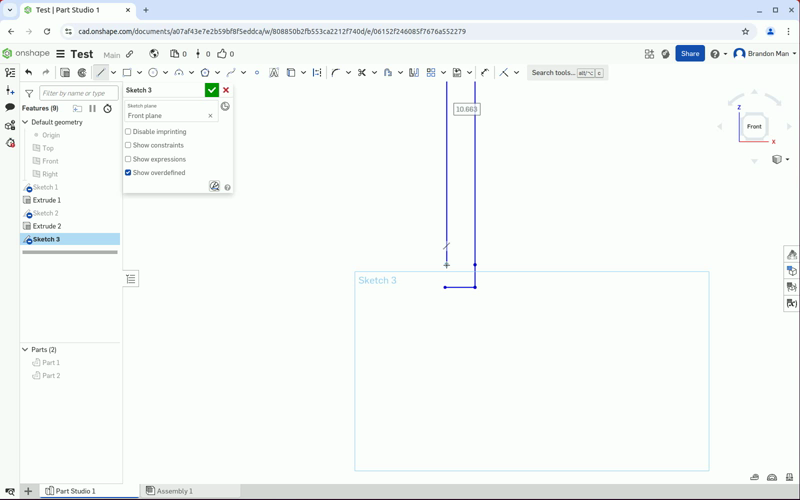
scroll(-6)
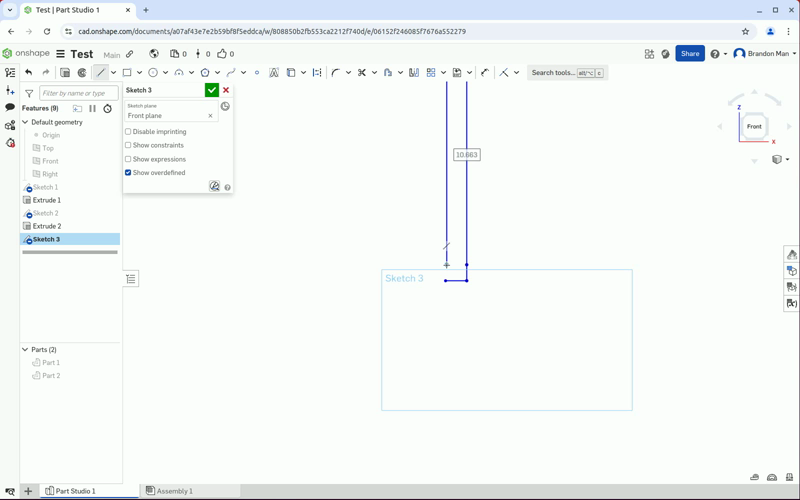
scroll(-6)
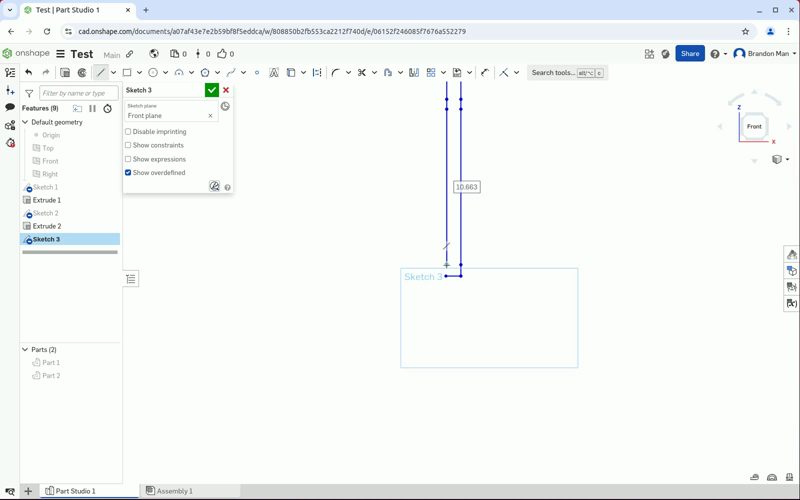
scroll(-6)
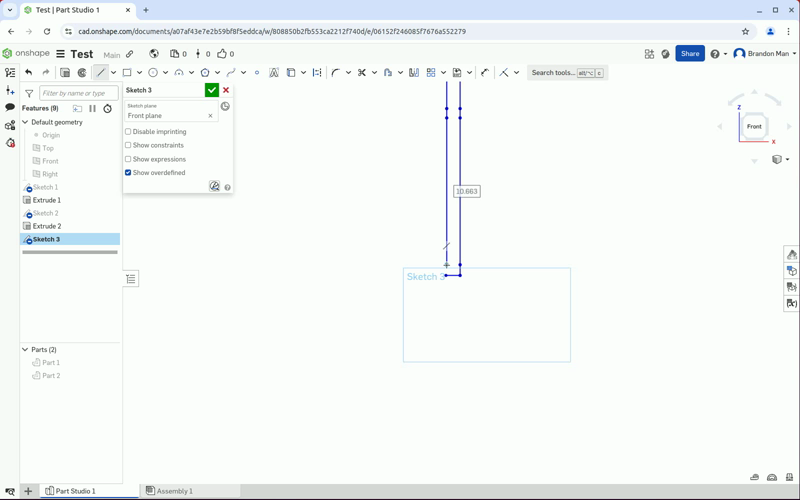
scroll(-6)
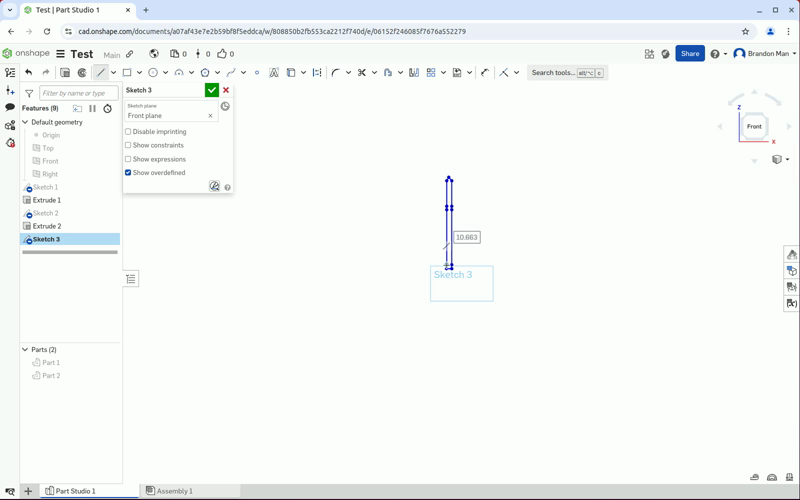
key_up(shift)
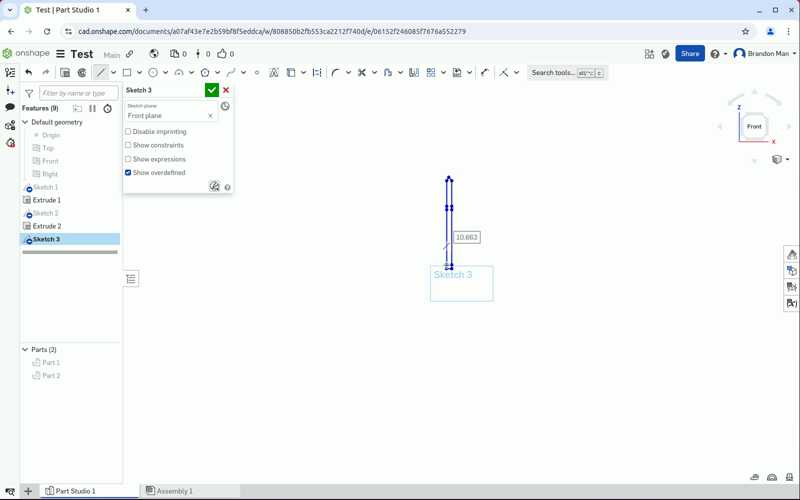
mouse_move(476, 264)
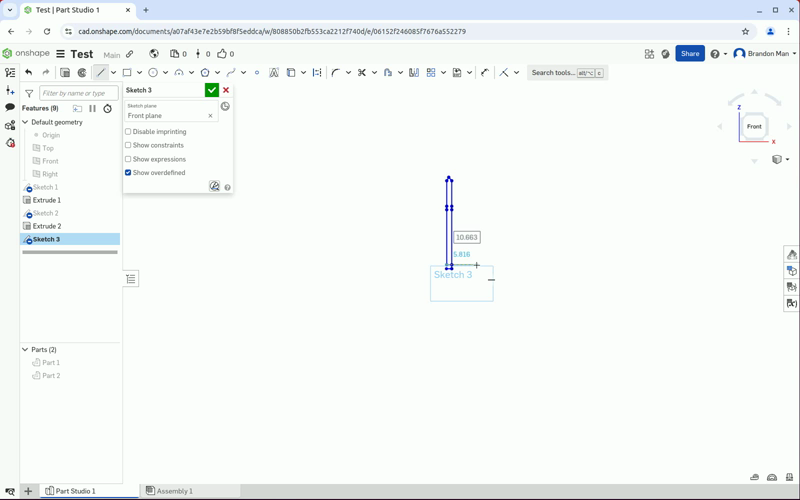
key_down(shift)
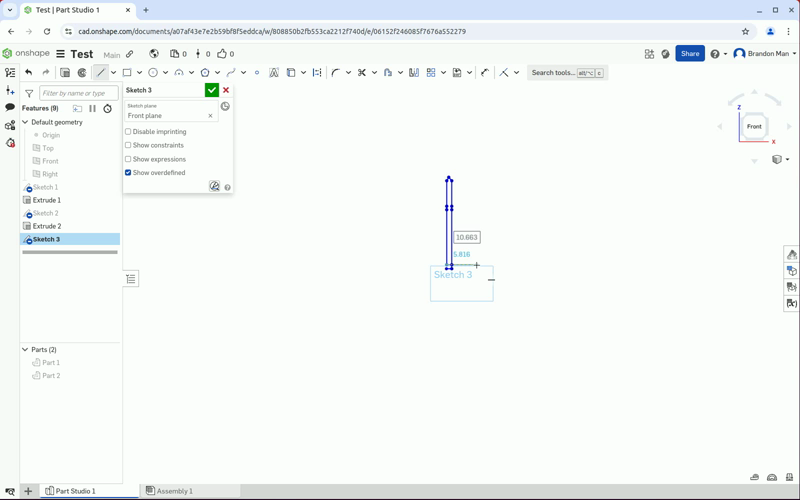
mouse_move(446, 268)
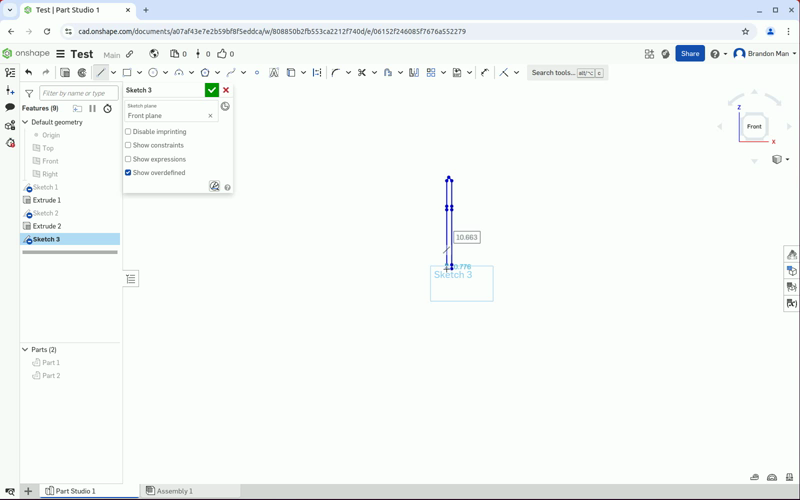
scroll(6)
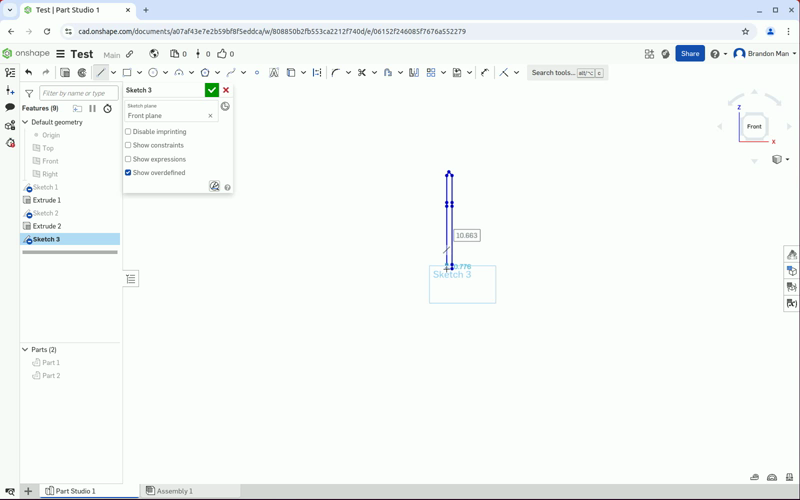
scroll(6)
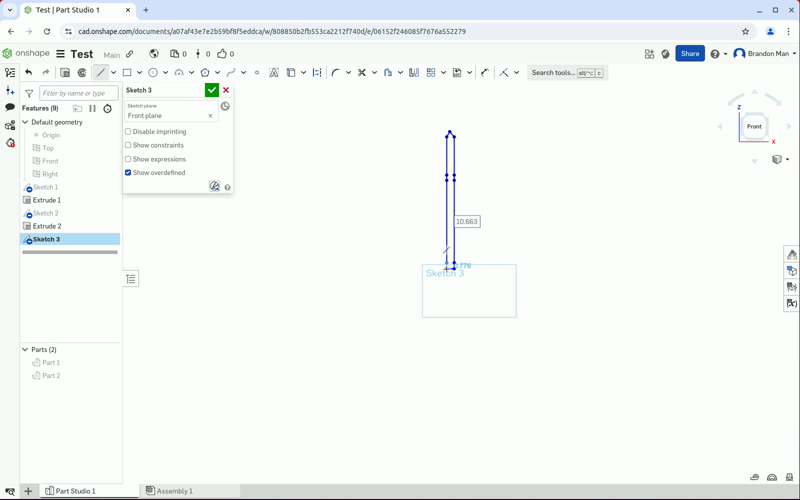
scroll(6)
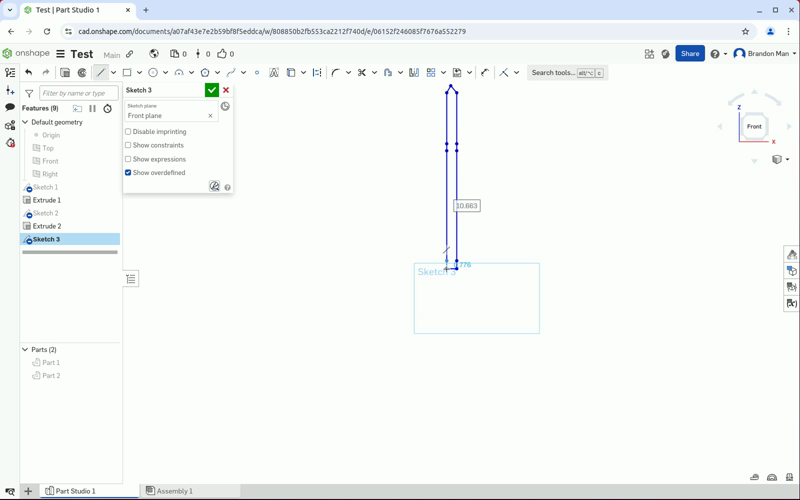
scroll(6)
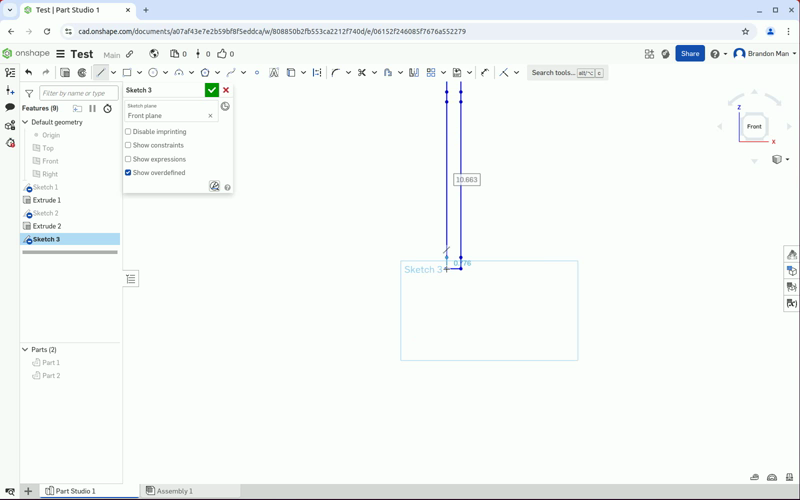
scroll(6)
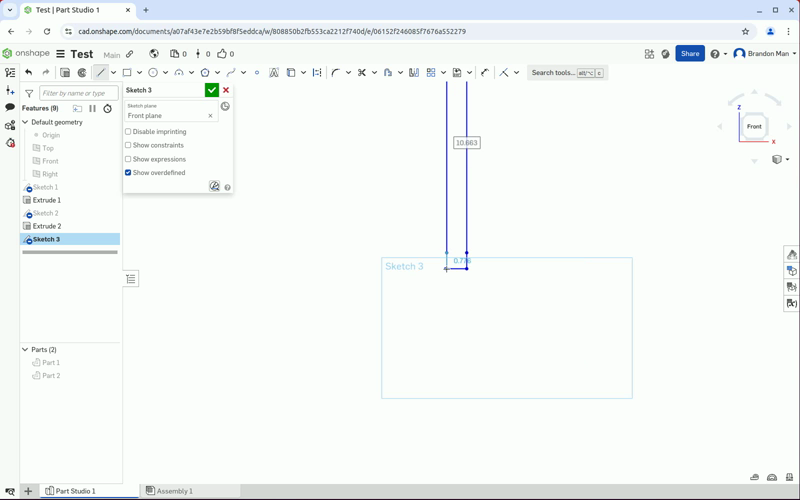
scroll(6)
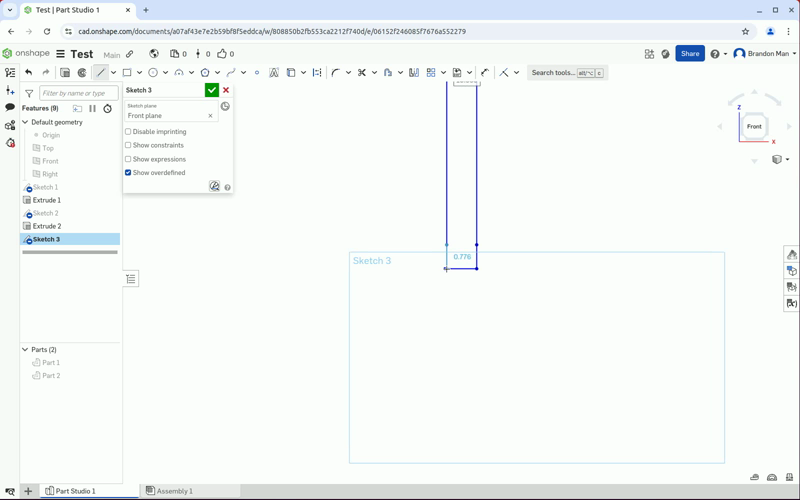
scroll(6)
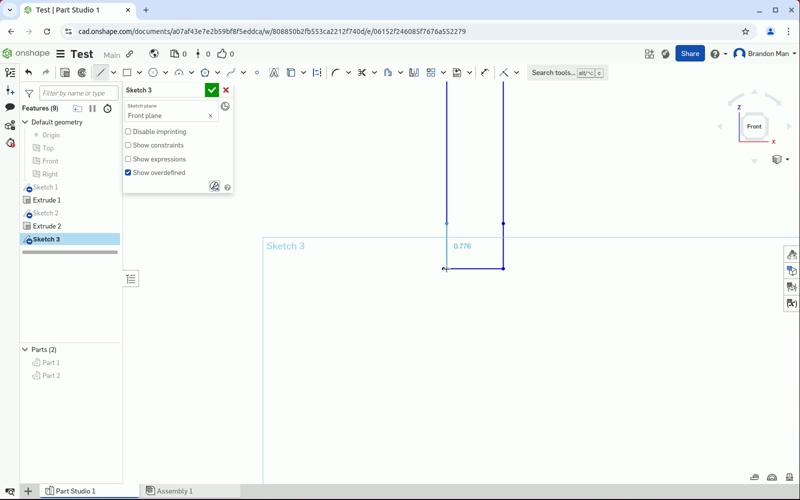
key_up(shift)
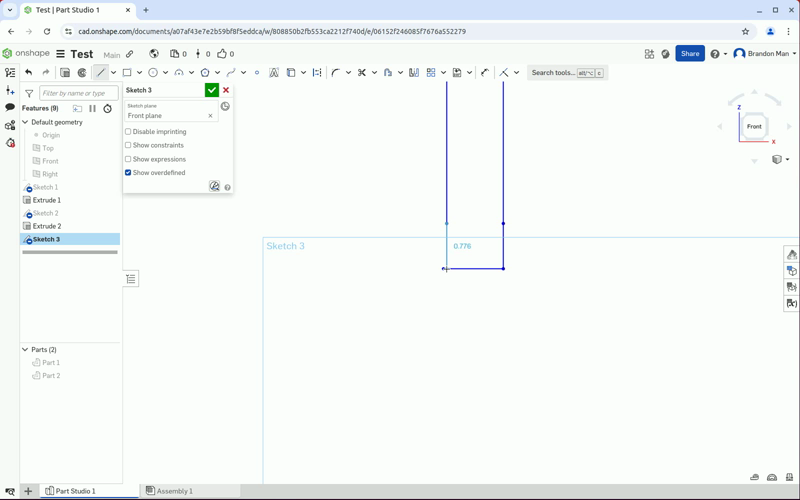
click(446, 268)
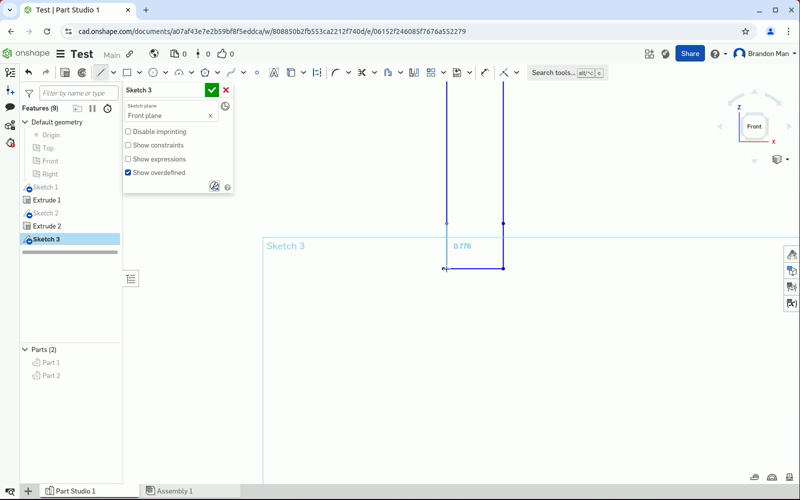
scroll(-6)
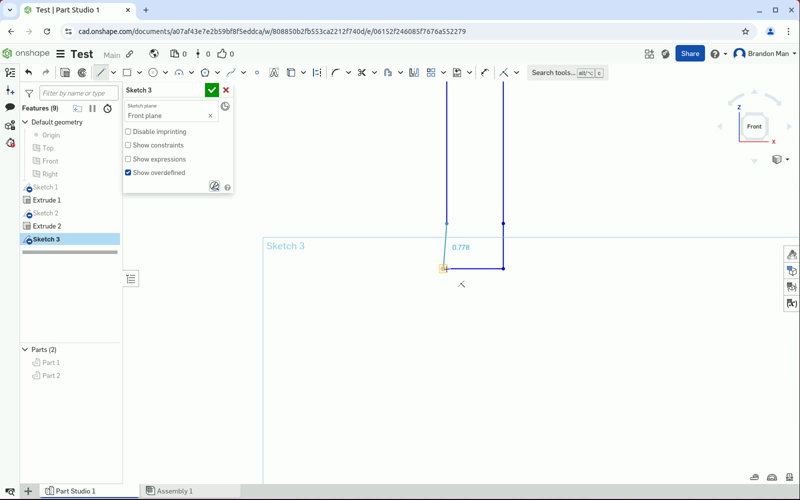
scroll(-6)
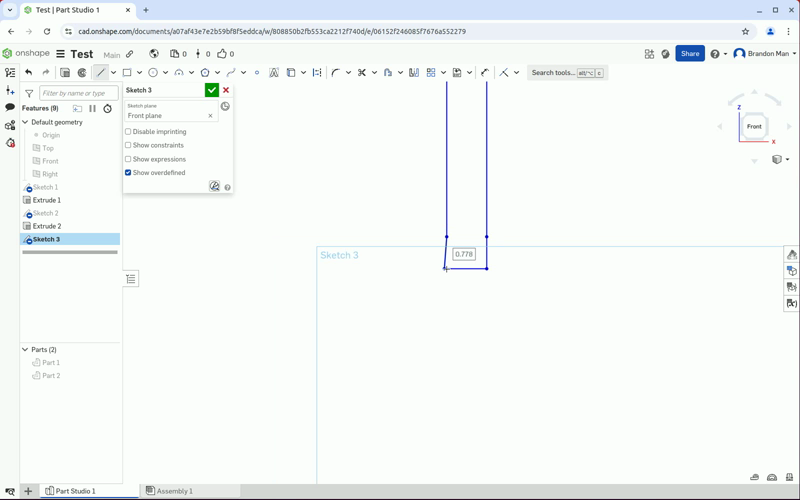
scroll(-6)
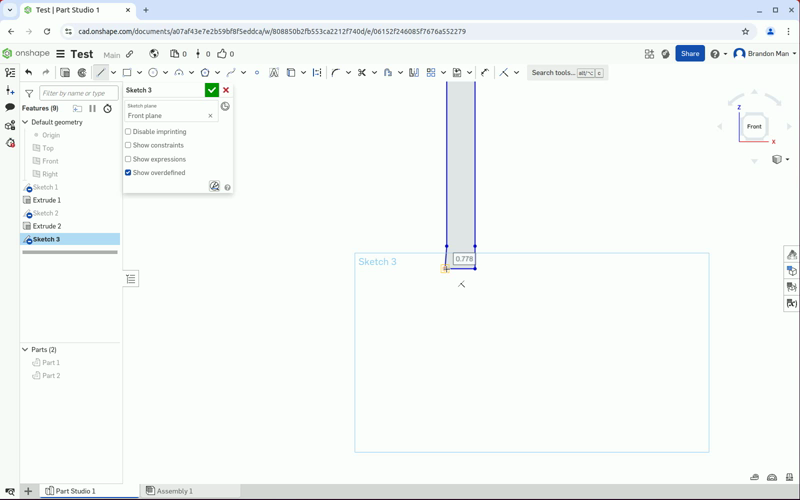
scroll(-6)
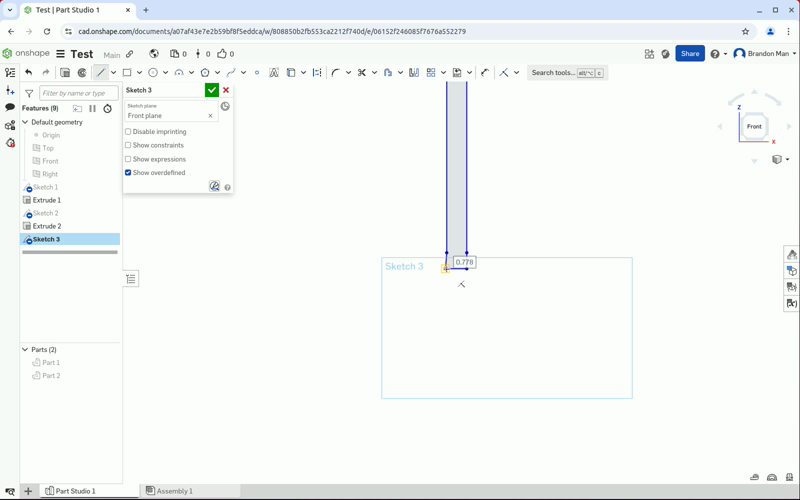
scroll(-6)
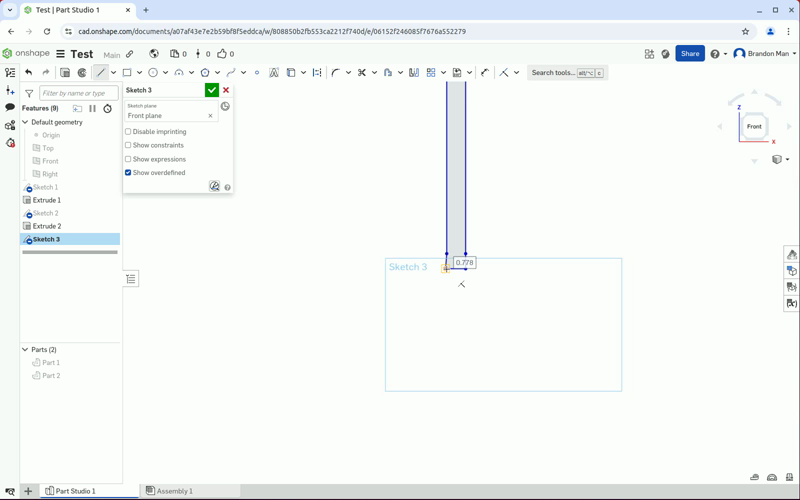
scroll(-6)
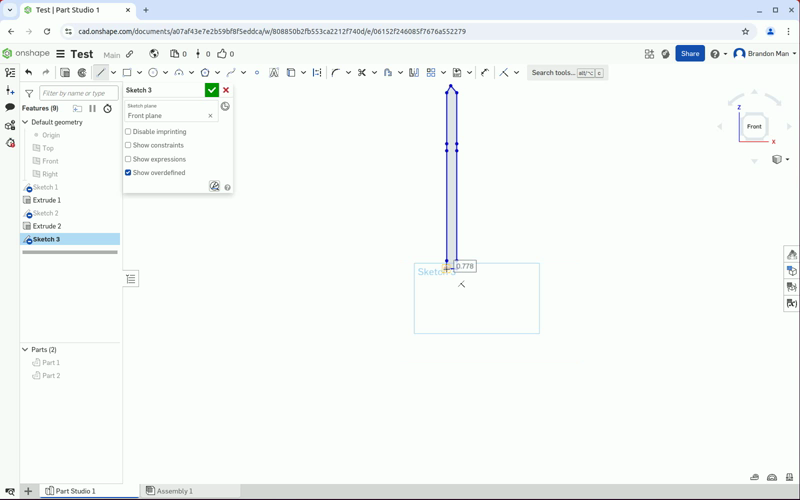
scroll(-6)
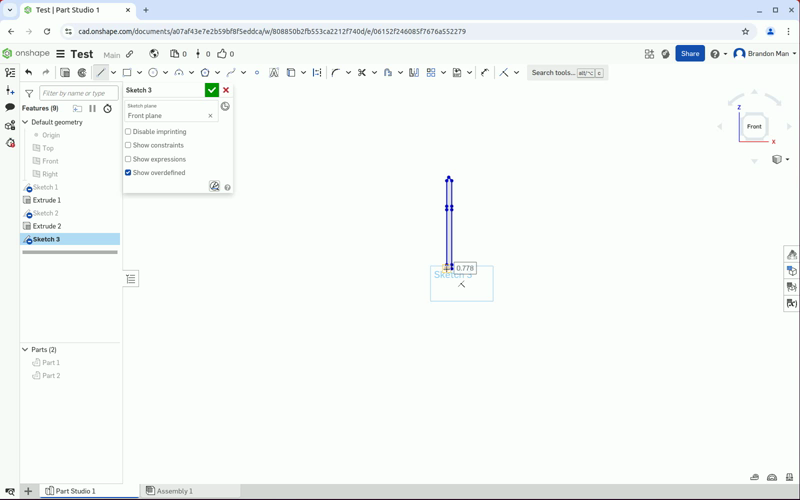
key(esc)
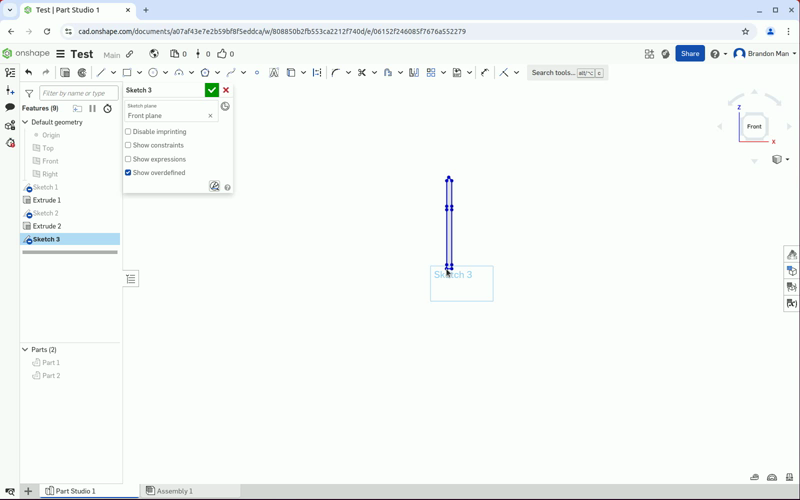
mouse_move(448, 256)
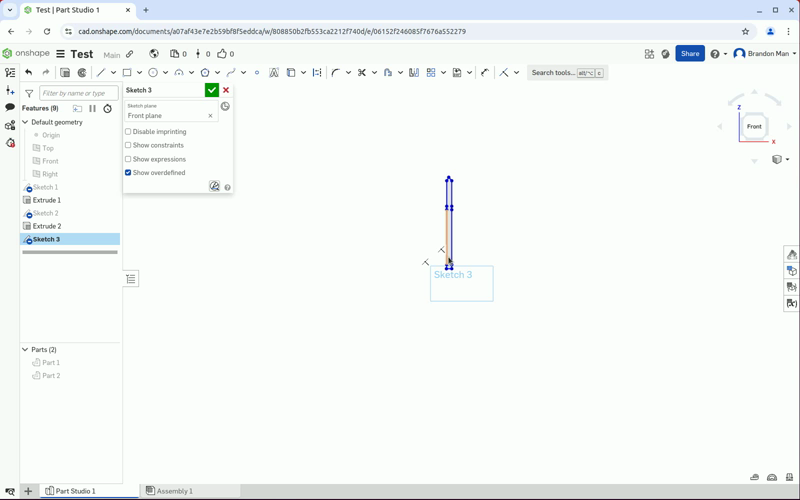
scroll(6)
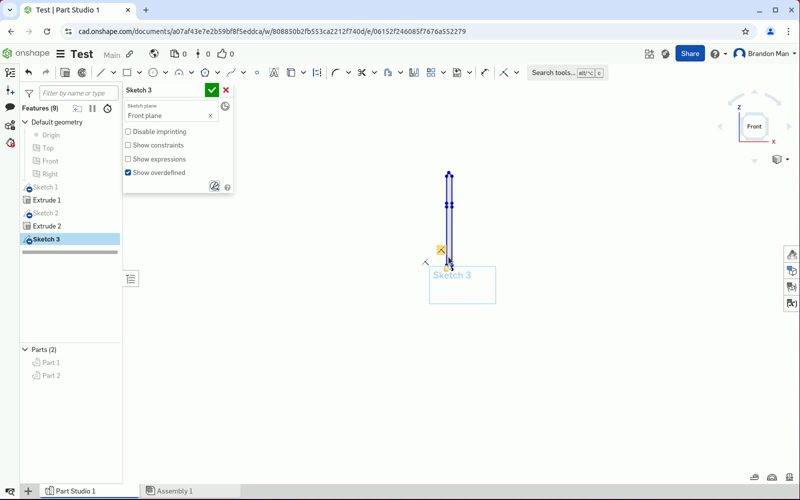
scroll(6)
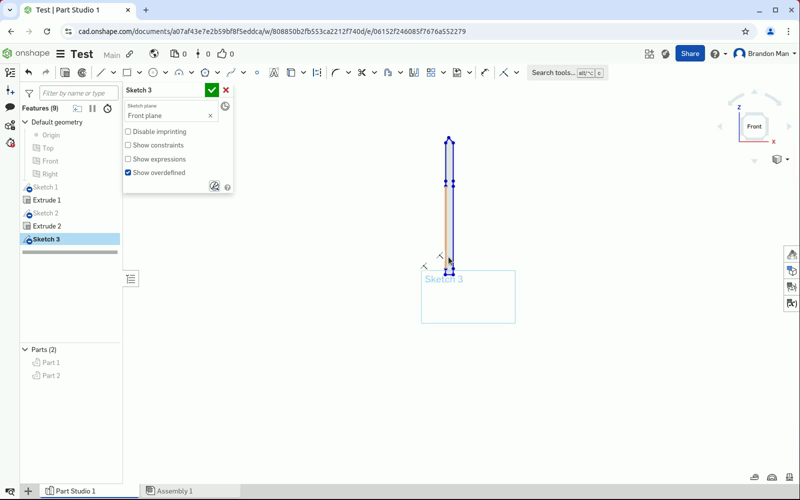
scroll(6)
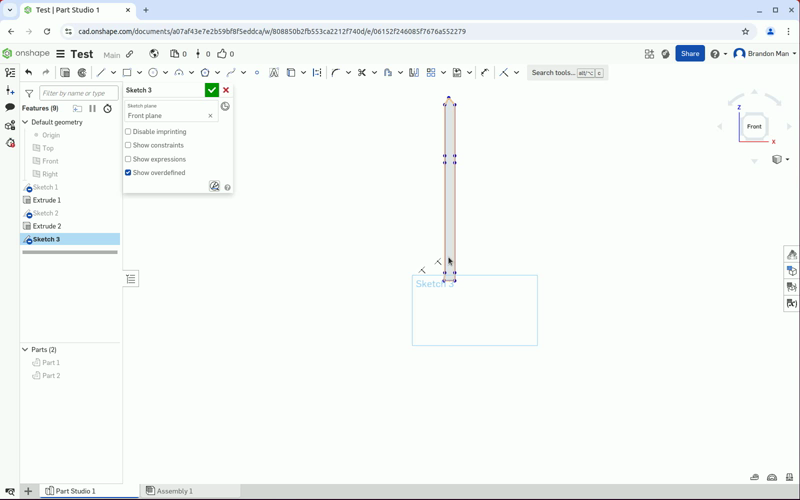
scroll(6)
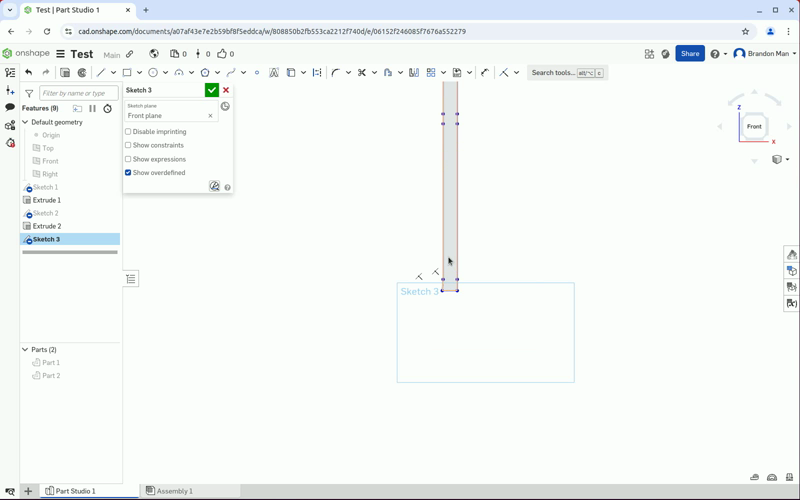
scroll(6)
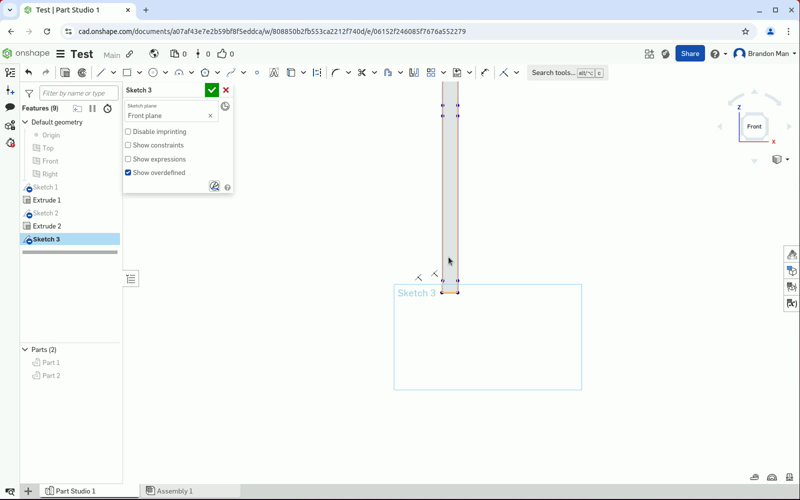
scroll(6)
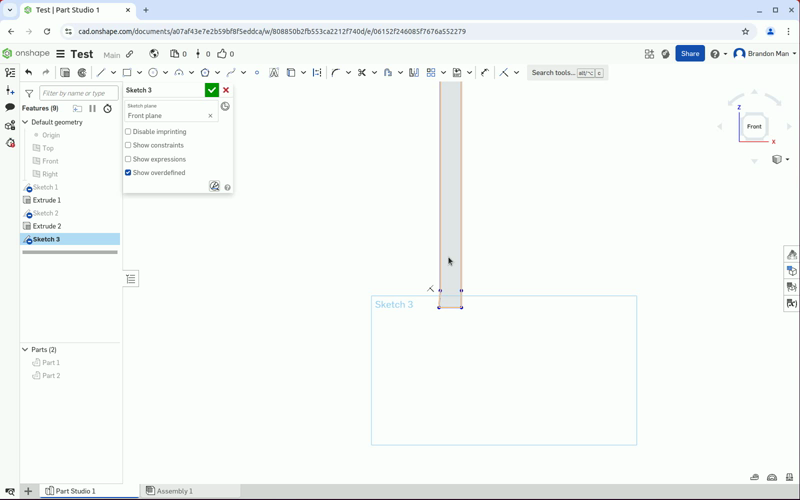
scroll(6)
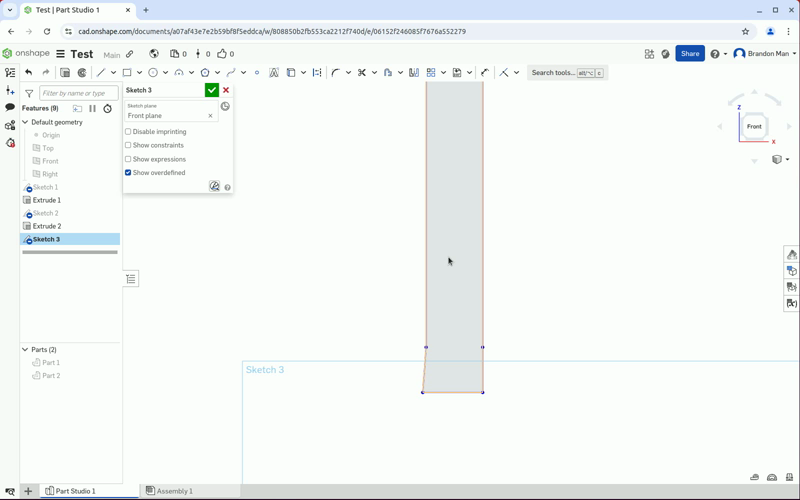
click(448, 256)
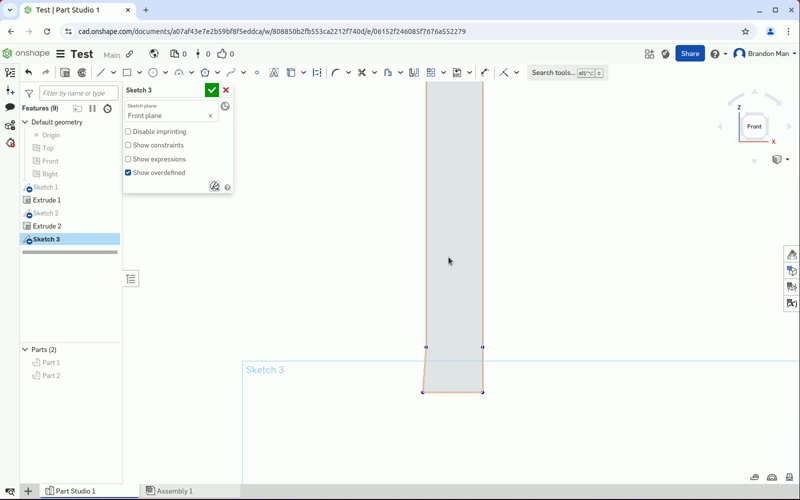
scroll(-6)
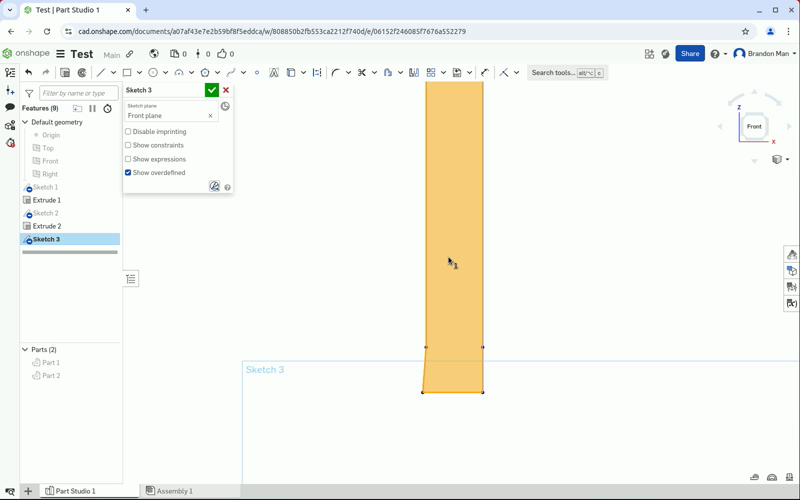
scroll(-6)
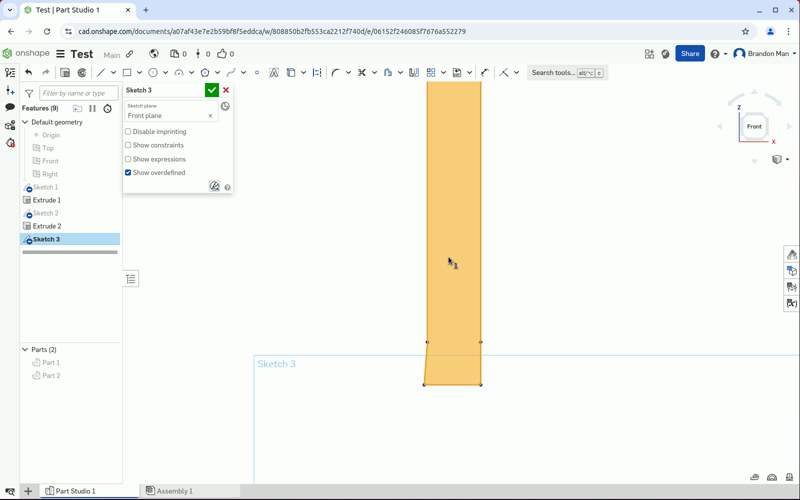
scroll(-6)
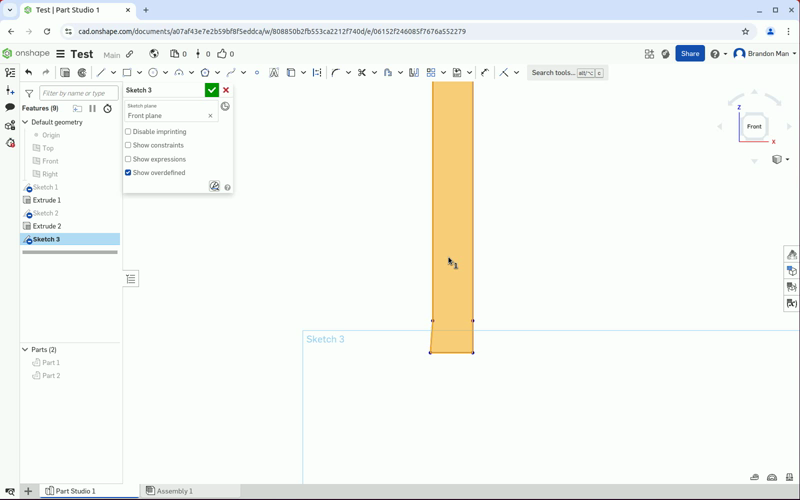
scroll(-6)
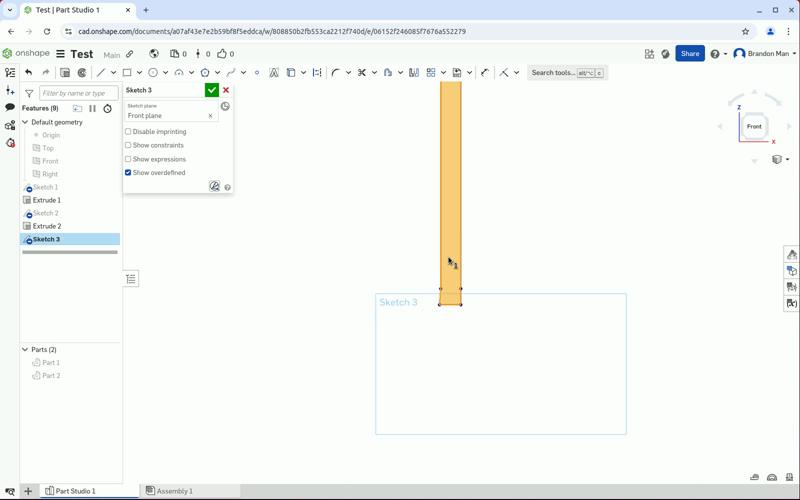
scroll(-6)
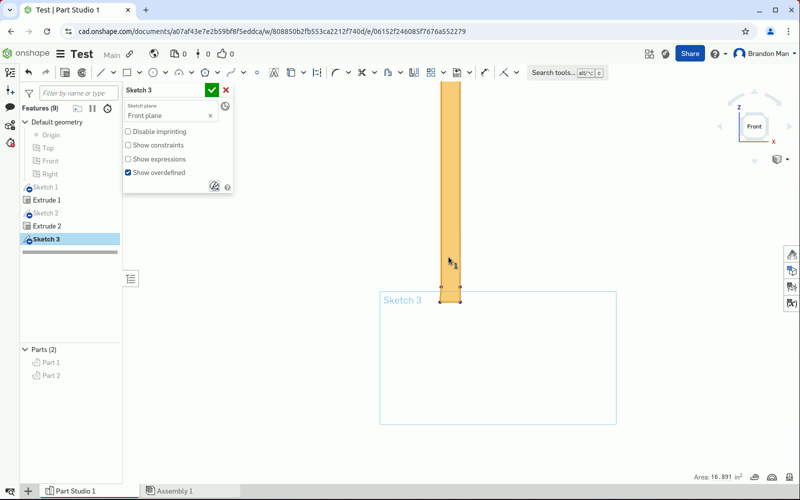
scroll(-6)
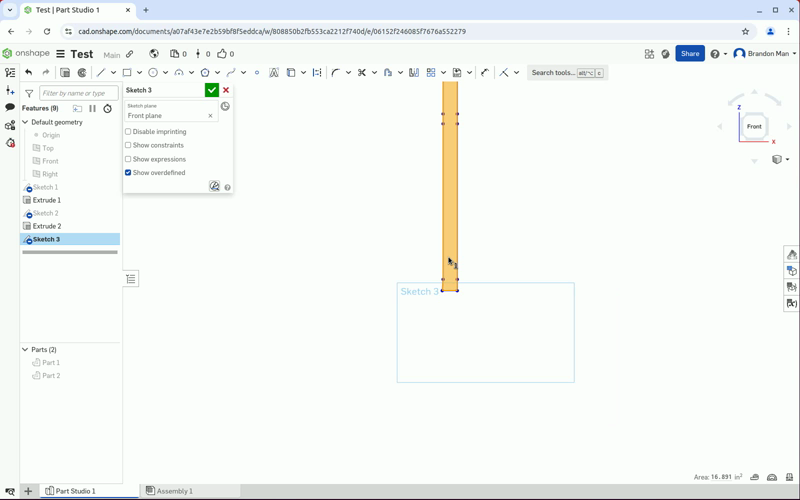
scroll(-6)
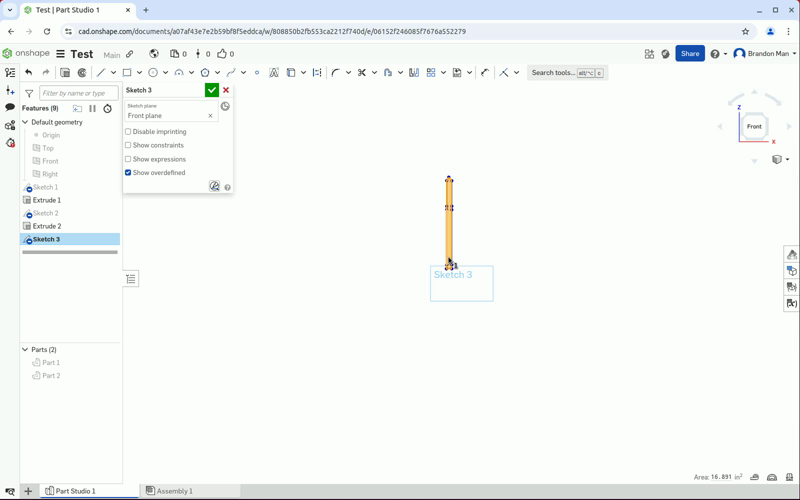
mouse_move(73, 352)
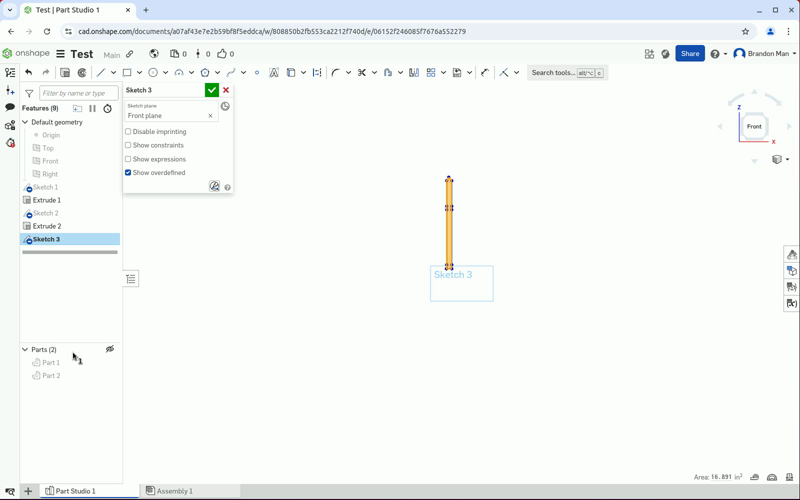
key(shift+y)
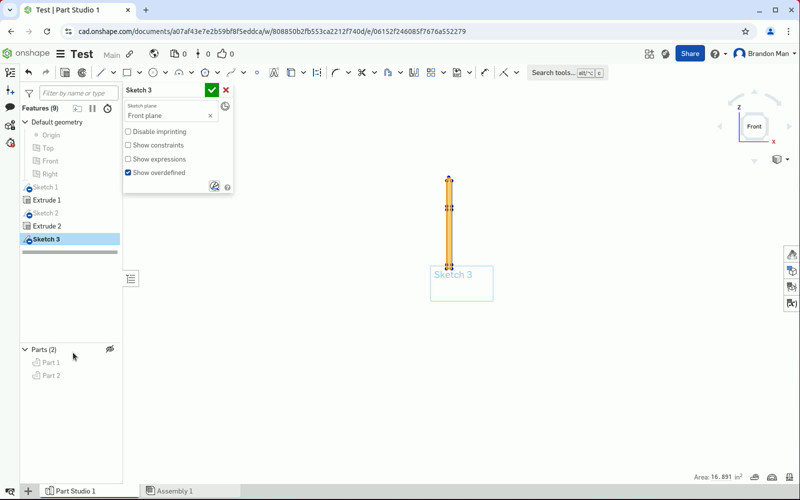
key(shift+e)
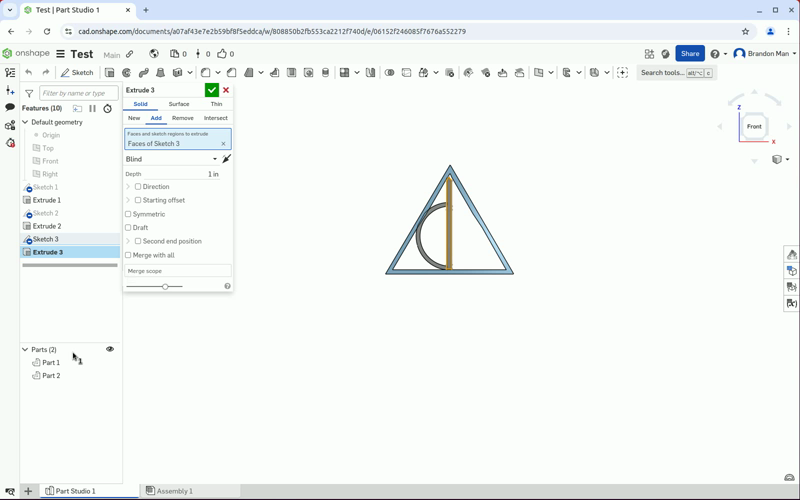
mouse_move(143, 106)
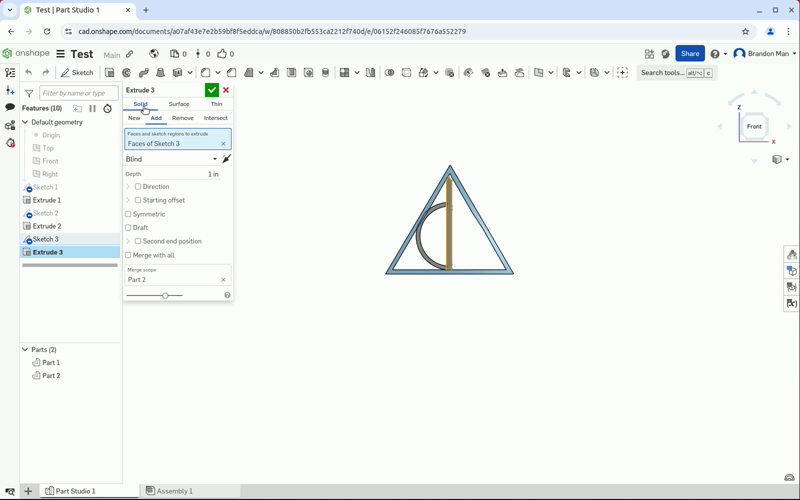
click(143, 106)
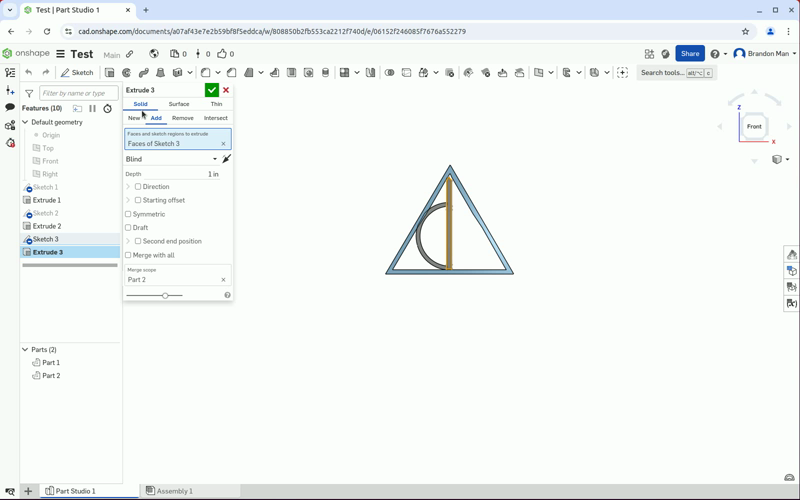
mouse_move(137, 120)
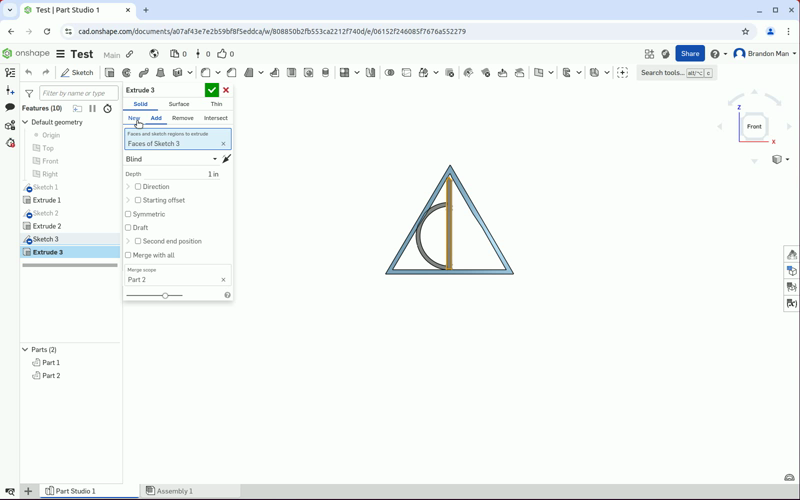
click(137, 120)
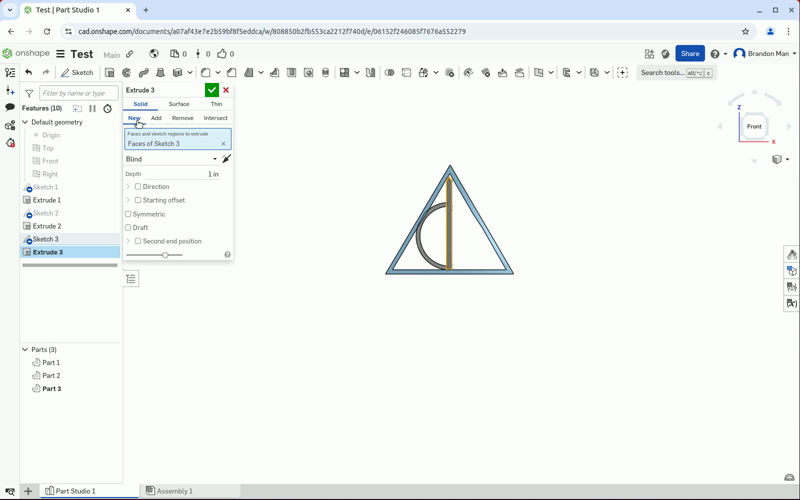
key(tab, 4)
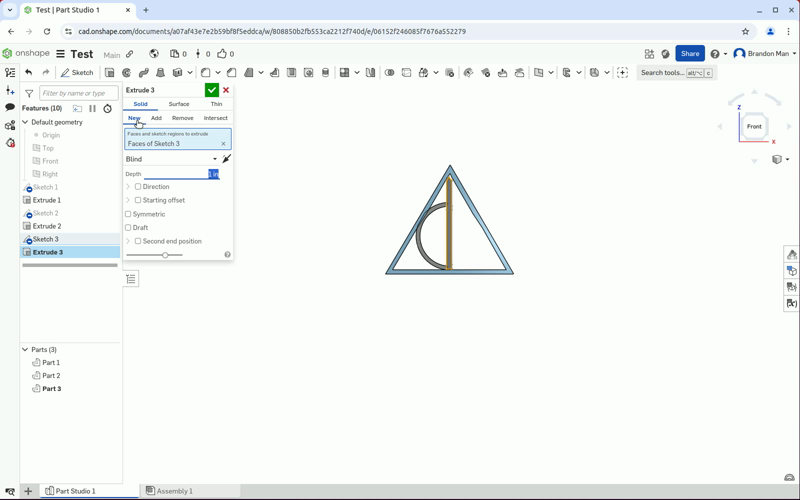
text(0.481)
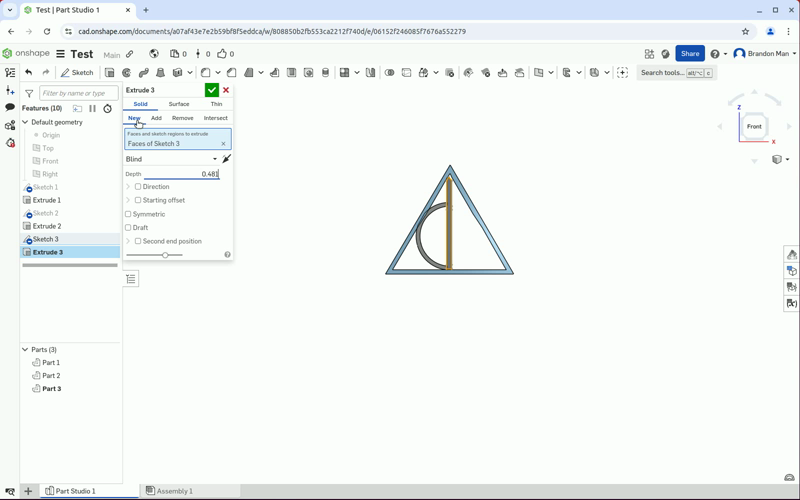
key(enter)
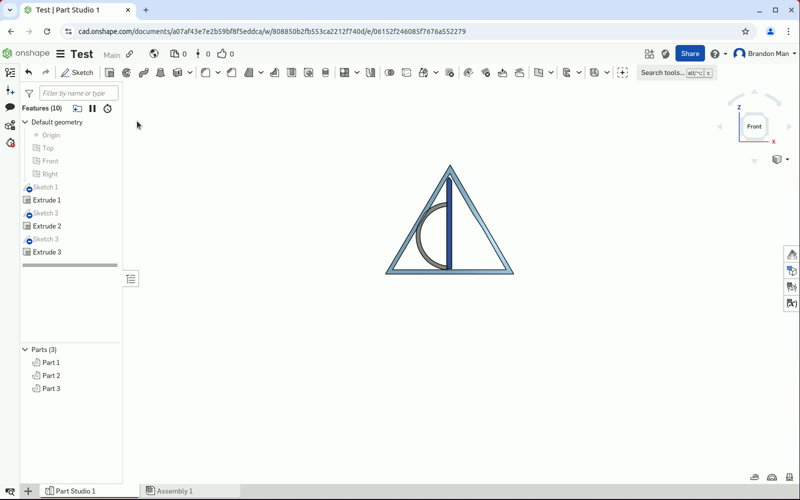
key(shift+h)
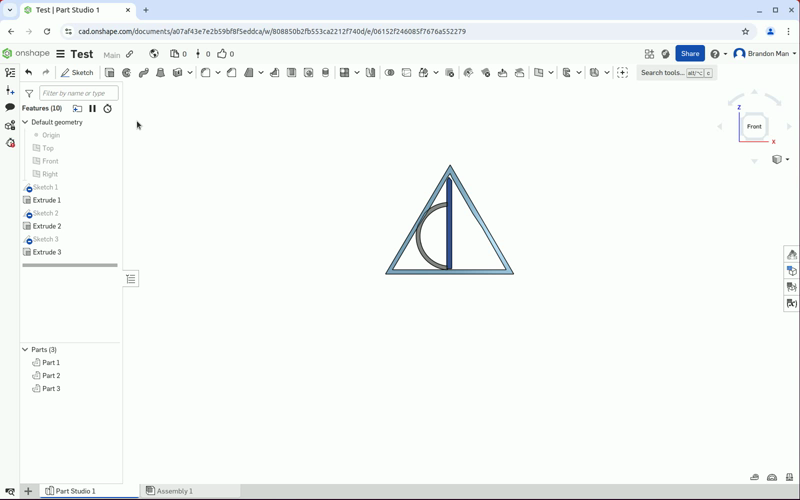
key(shift+h)
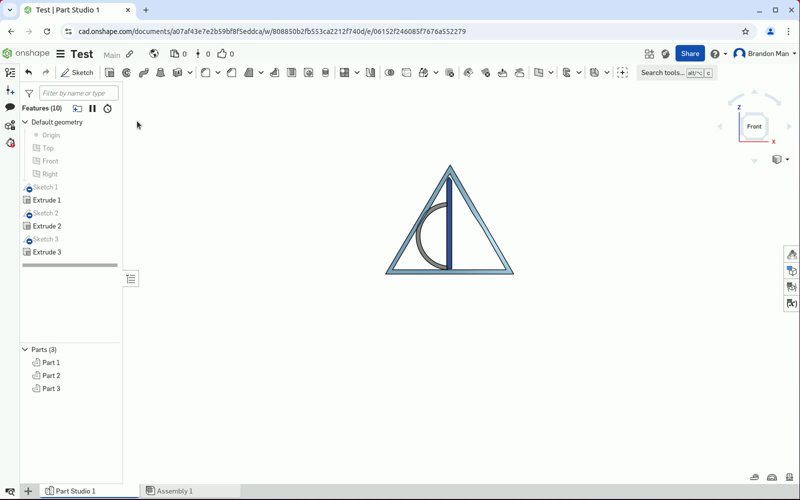
mouse_move(73, 189)
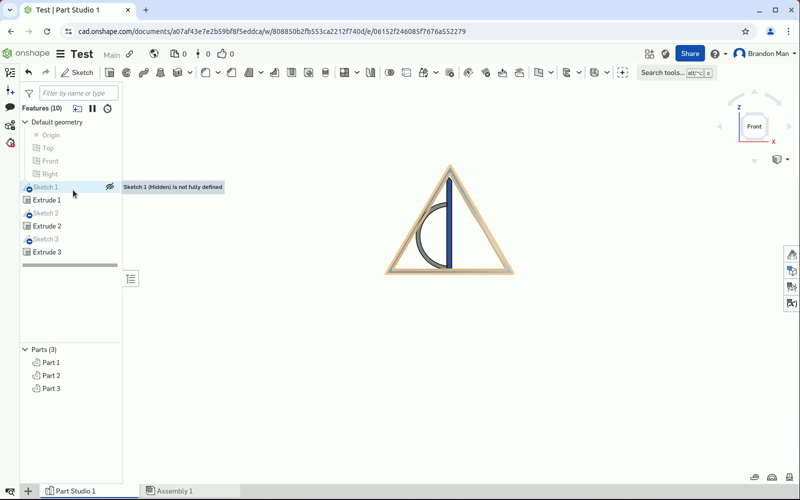
click(73, 189)
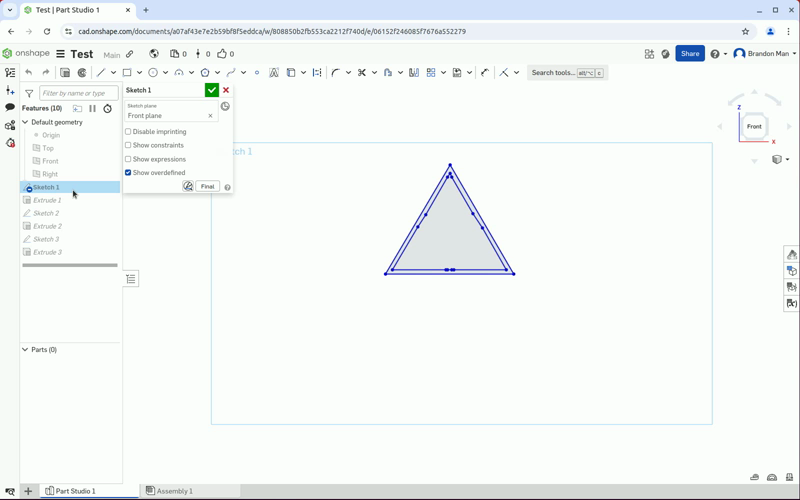
mouse_move(229, 92)
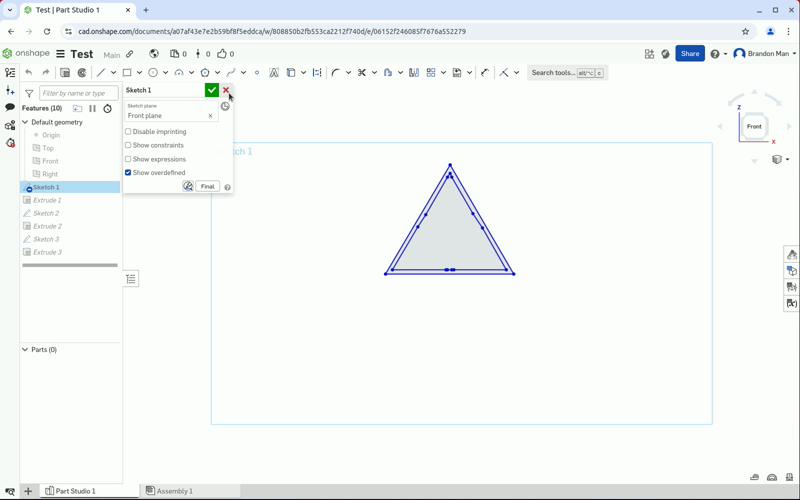
click(229, 92)
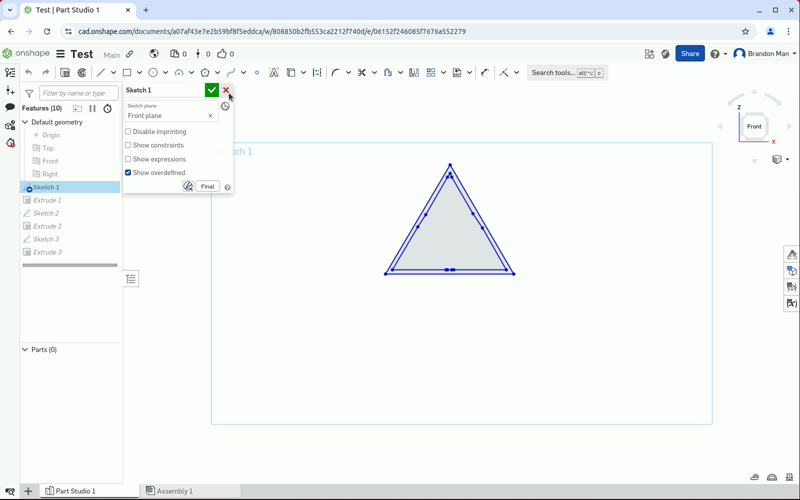
key(shift+s)
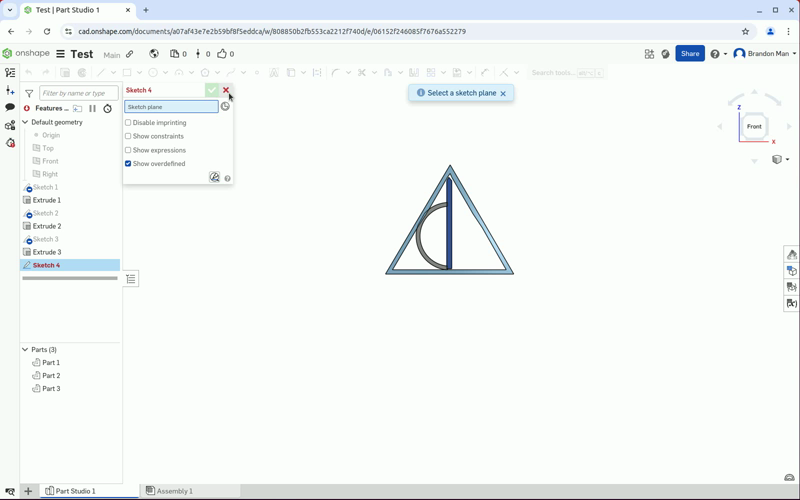
mouse_move(73, 163)
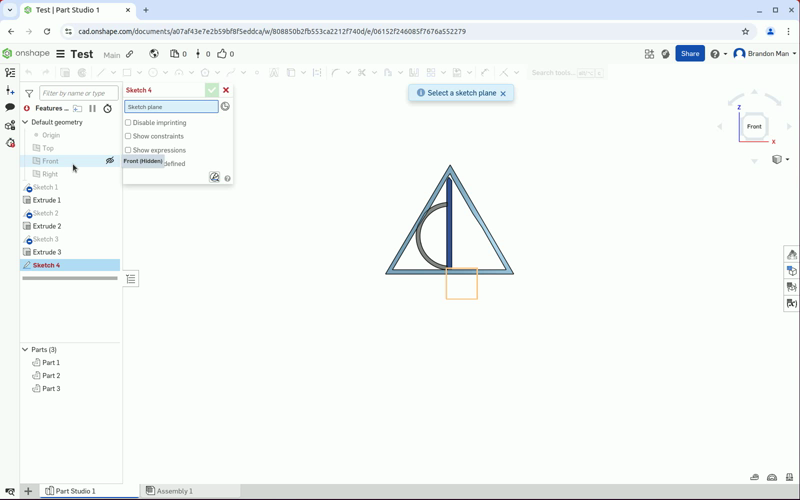
click(73, 163)
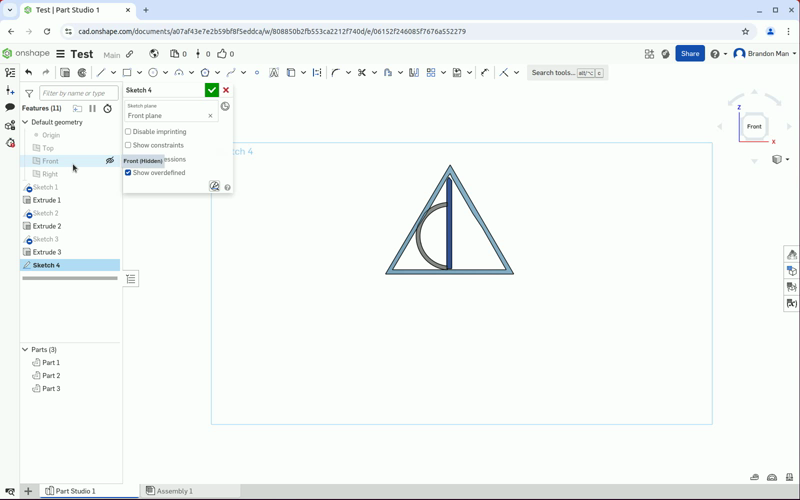
mouse_move(73, 352)
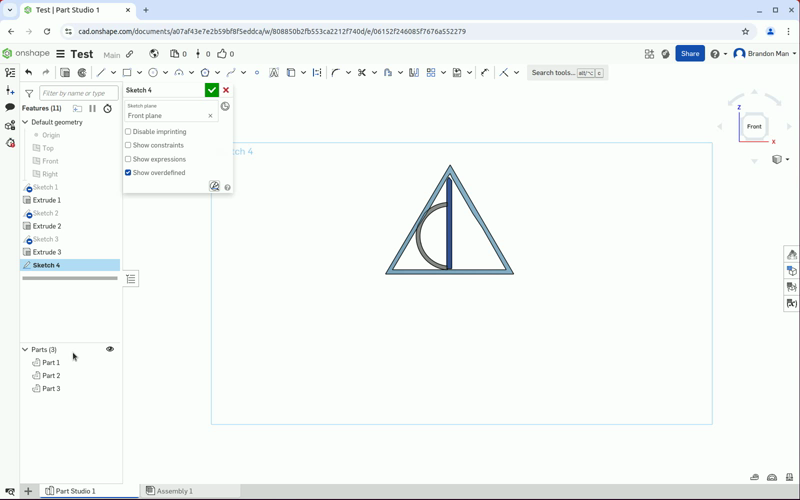
key(y)
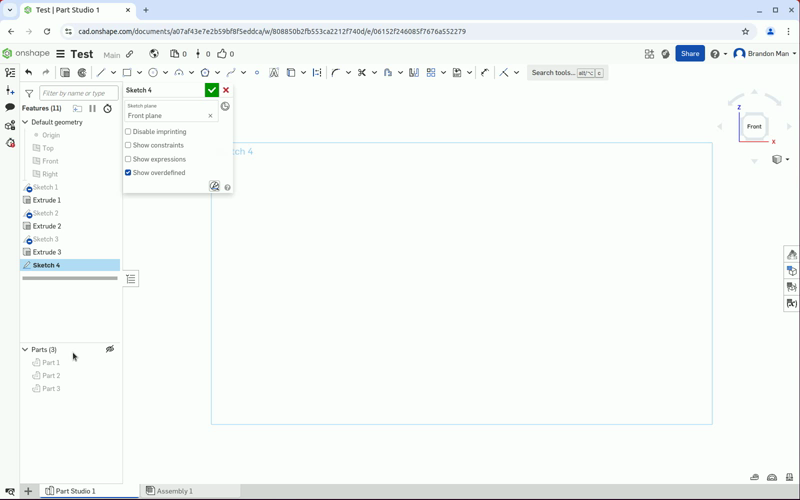
key(l)
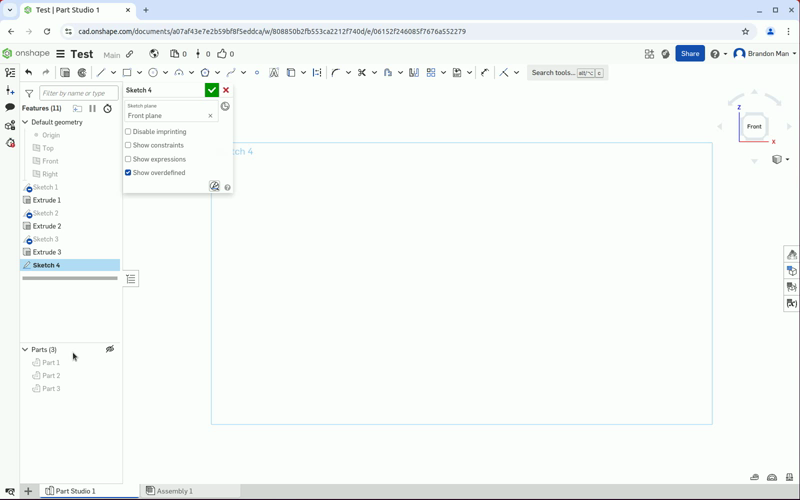
key_down(shift)
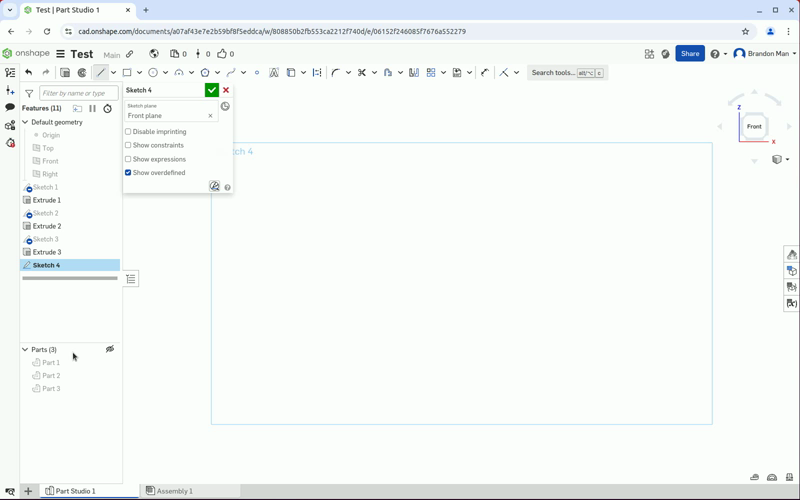
mouse_move(451, 268)
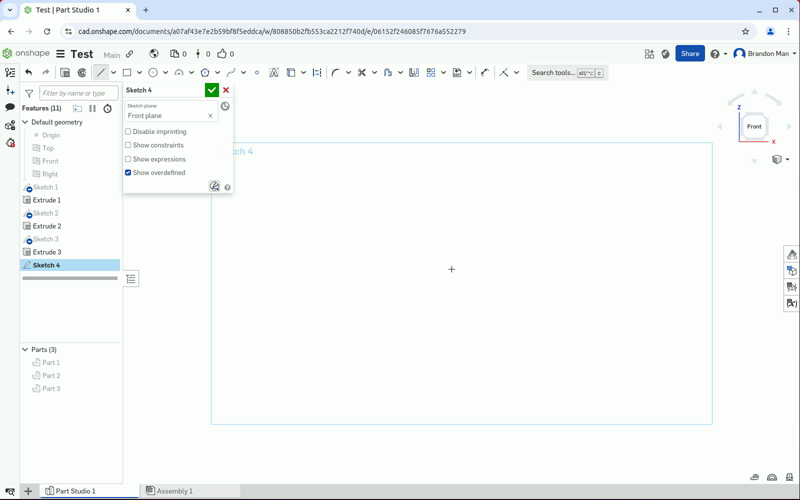
click(451, 268)
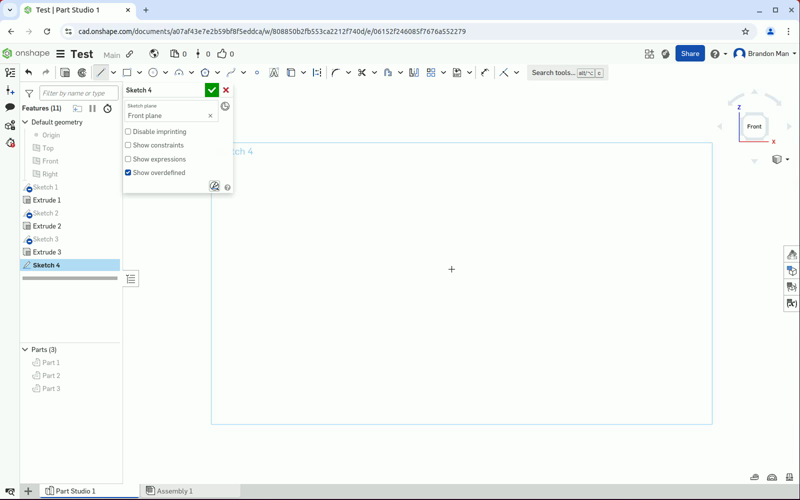
key_up(shift)
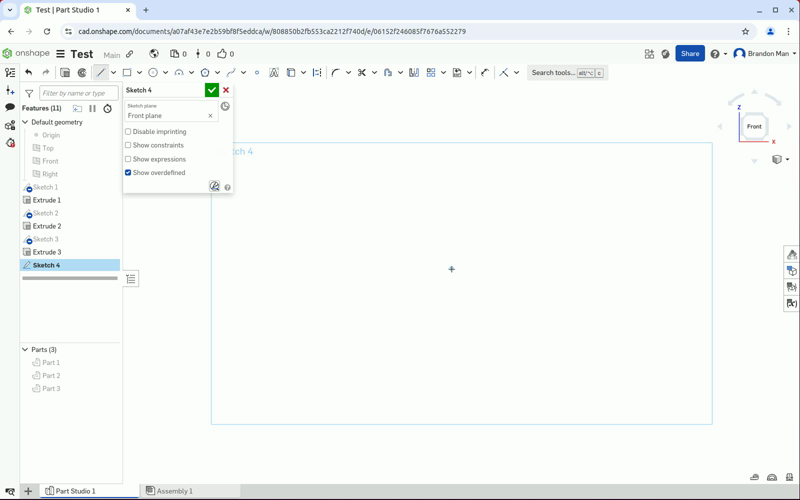
key_down(shift)
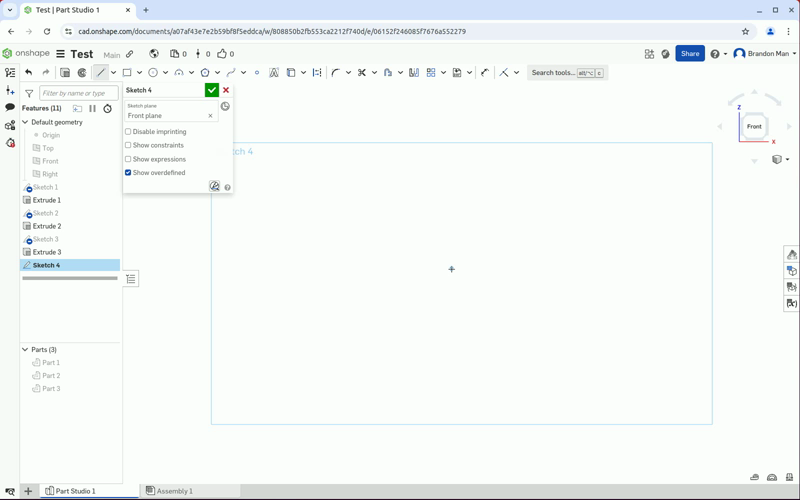
mouse_move(481, 268)
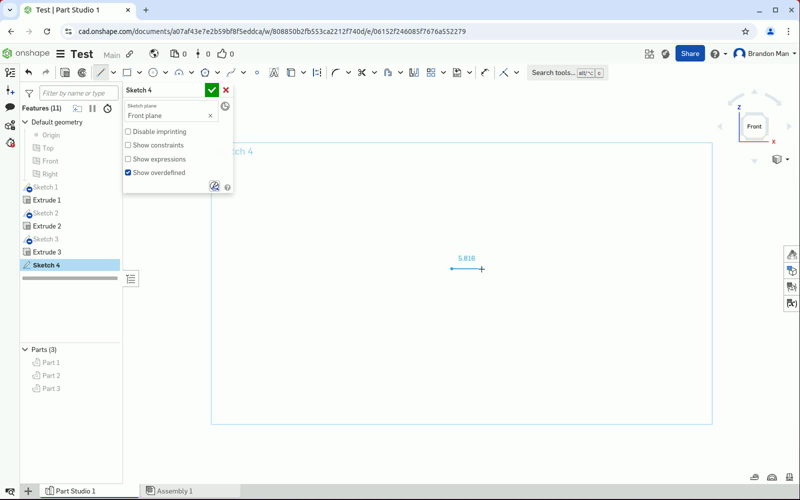
mouse_move(452, 268)
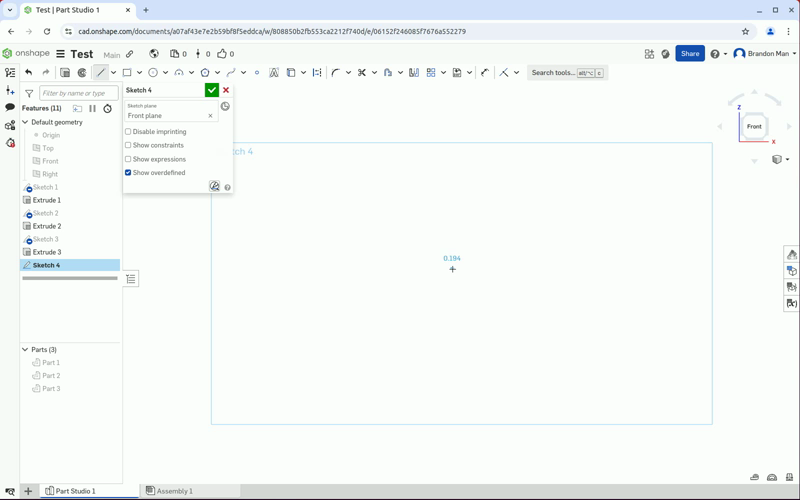
scroll(6)
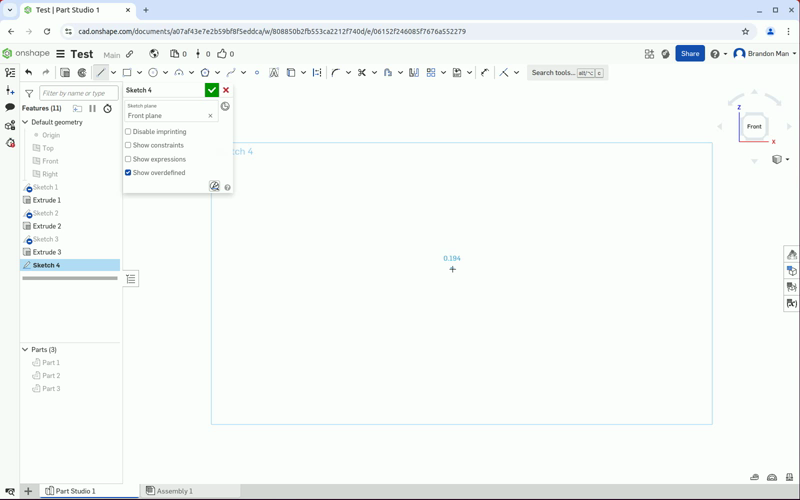
scroll(6)
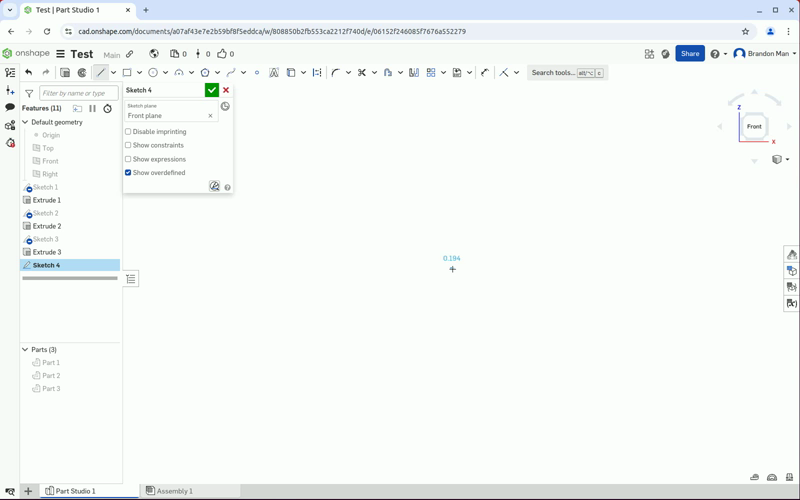
scroll(6)
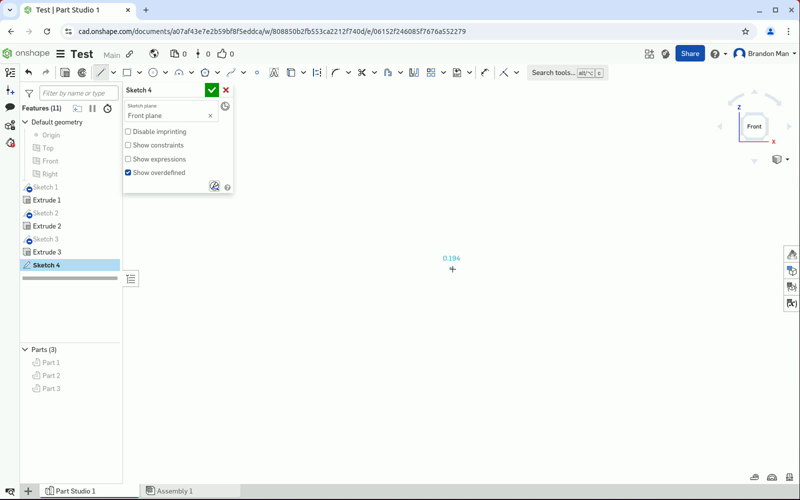
scroll(6)
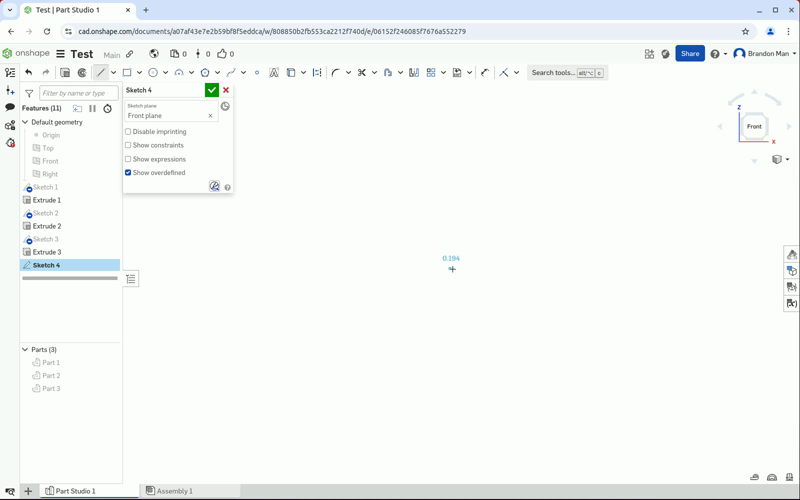
scroll(6)
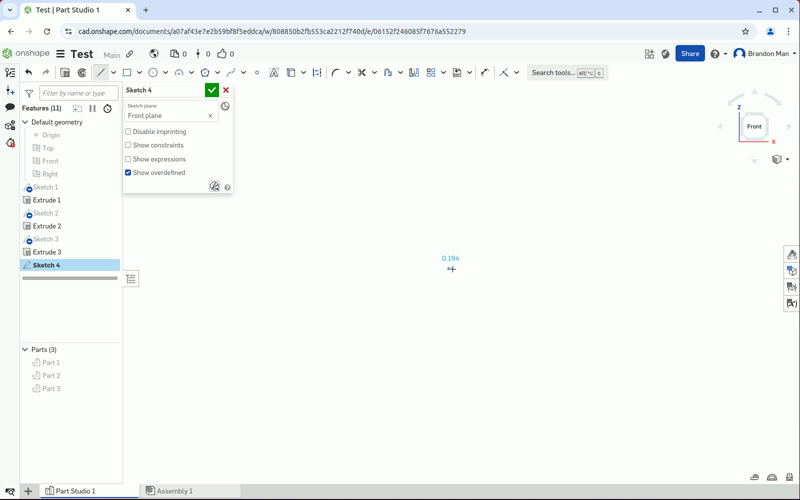
scroll(6)
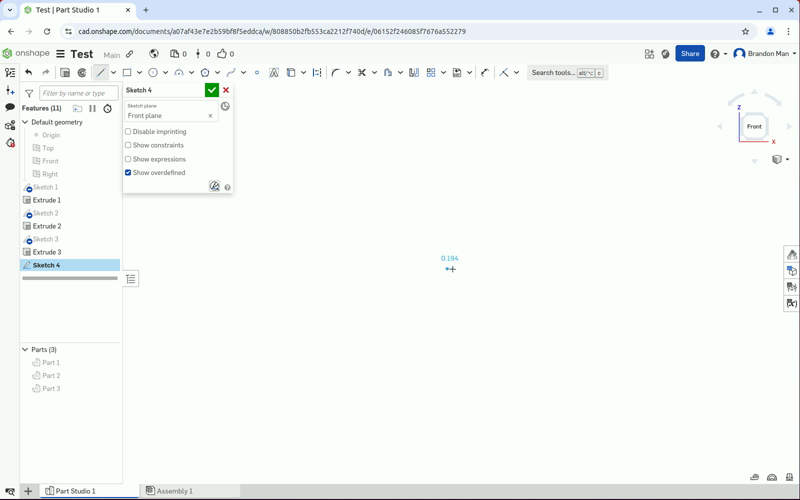
scroll(6)
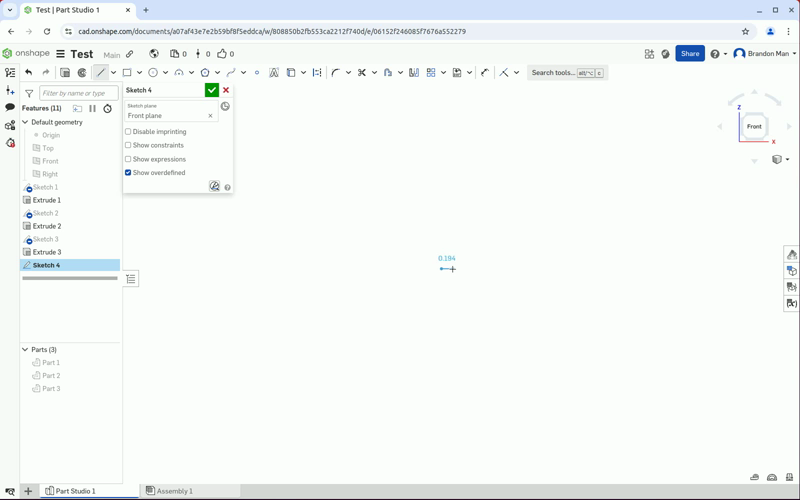
click(452, 268)
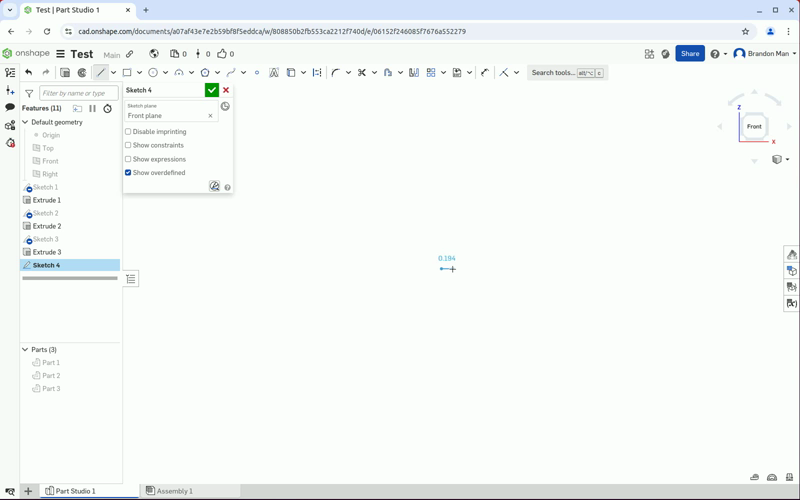
scroll(-6)
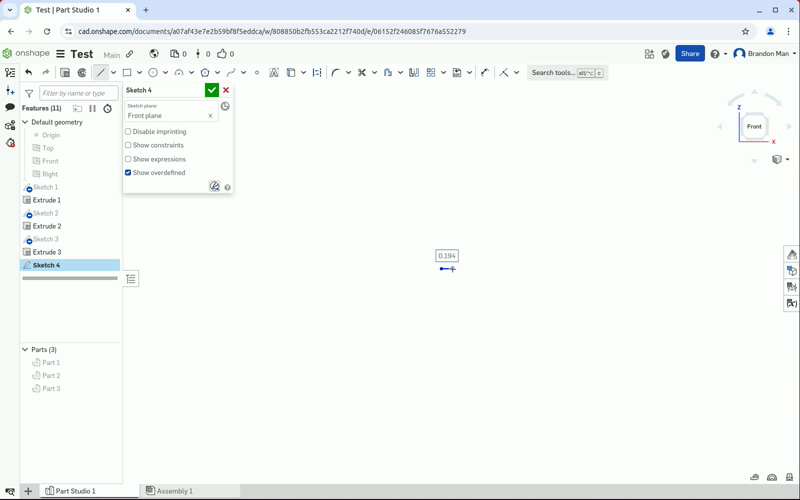
scroll(-6)
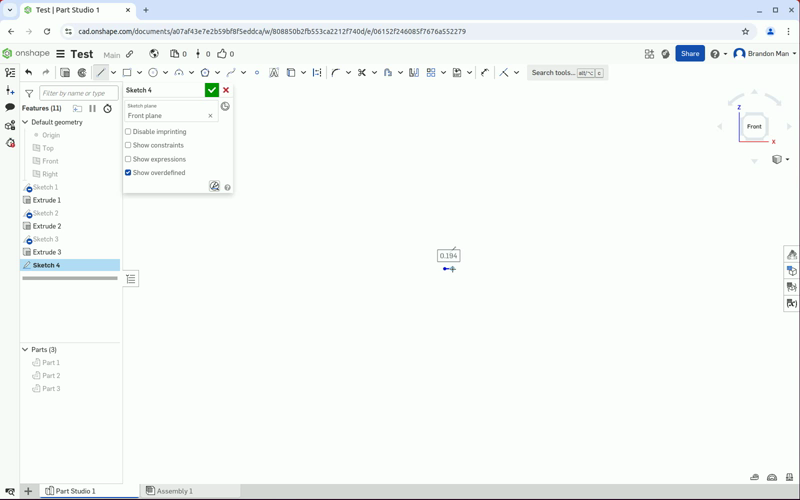
scroll(-6)
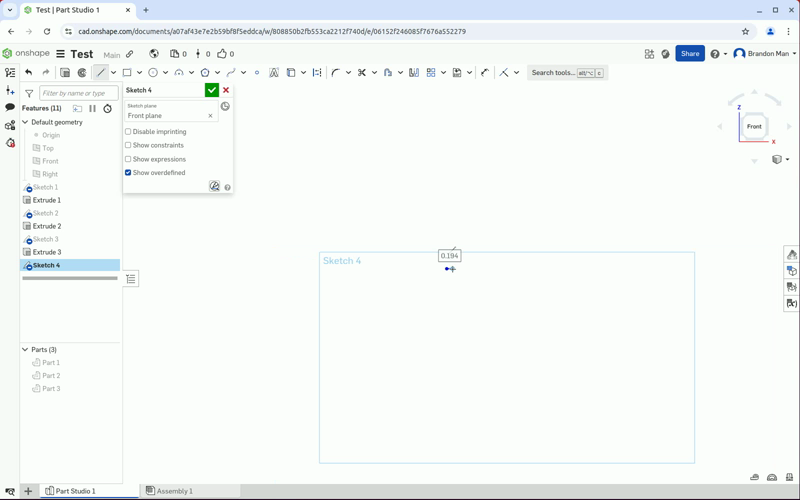
scroll(-6)
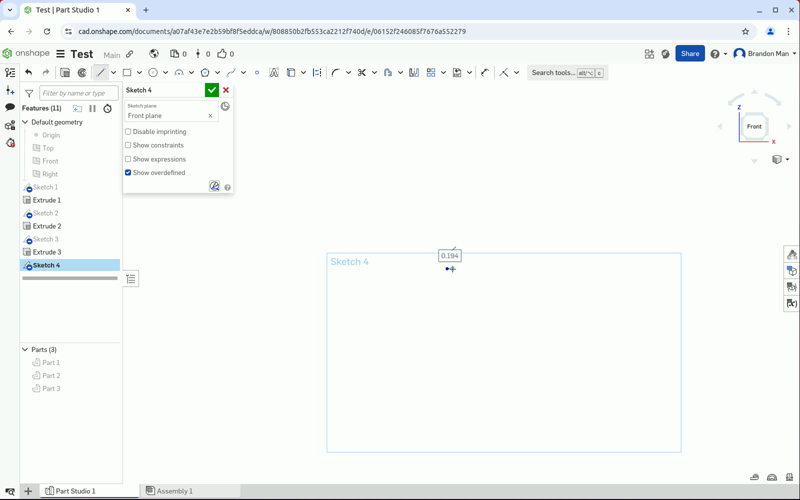
scroll(-6)
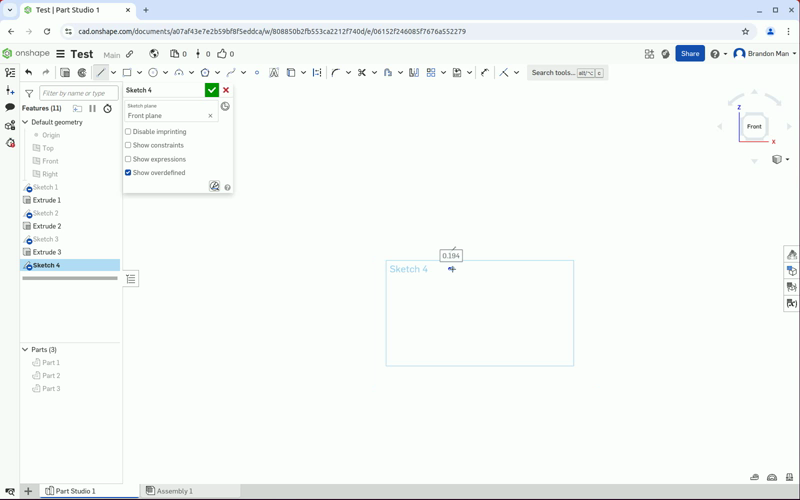
scroll(-6)
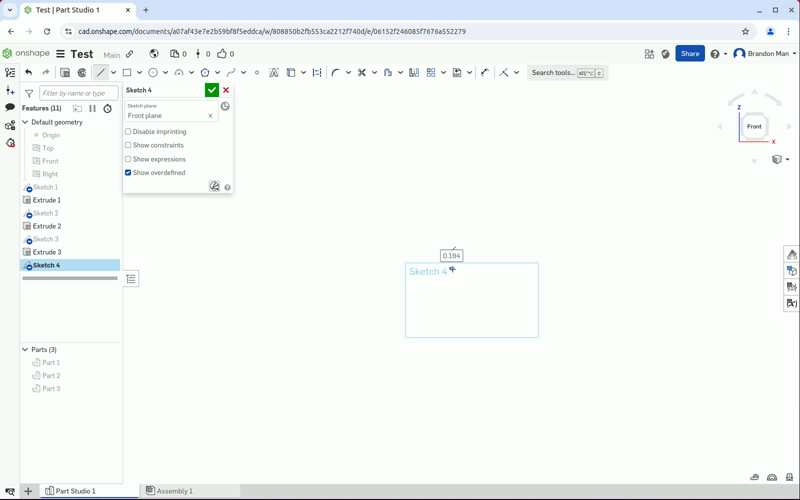
scroll(-6)
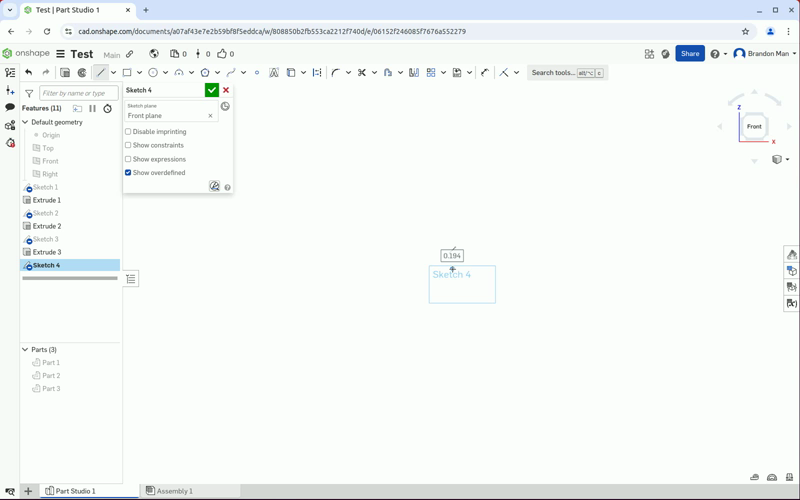
key_up(shift)
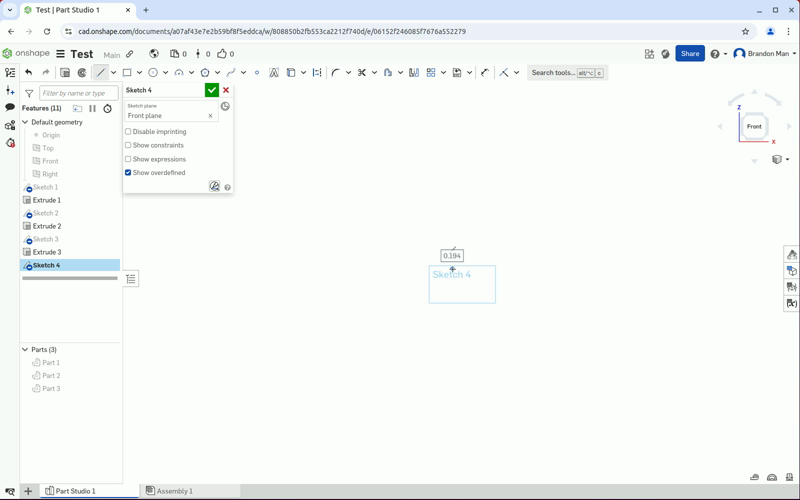
key(esc)
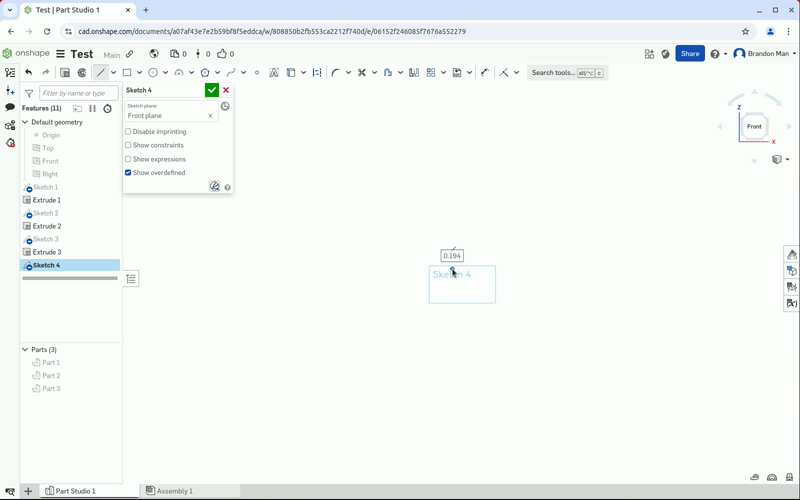
key(a)
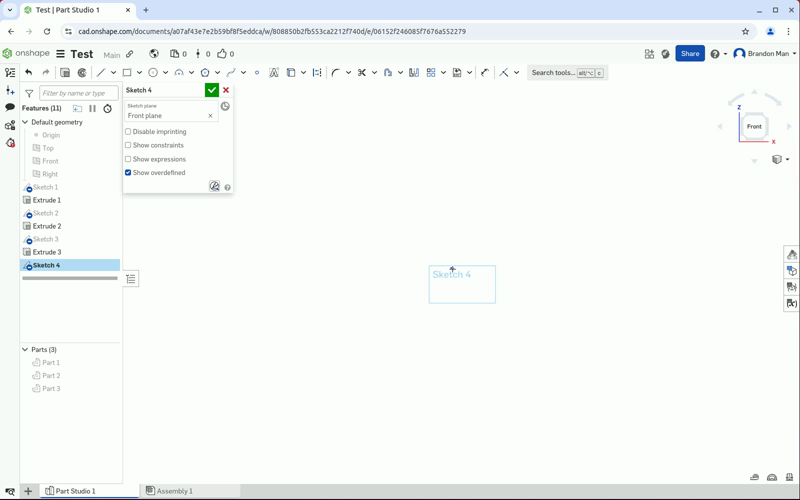
mouse_move(452, 268)
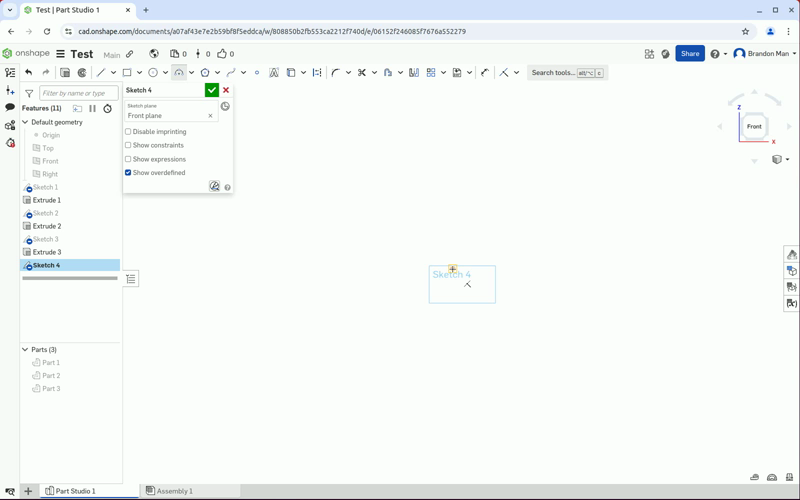
scroll(6)
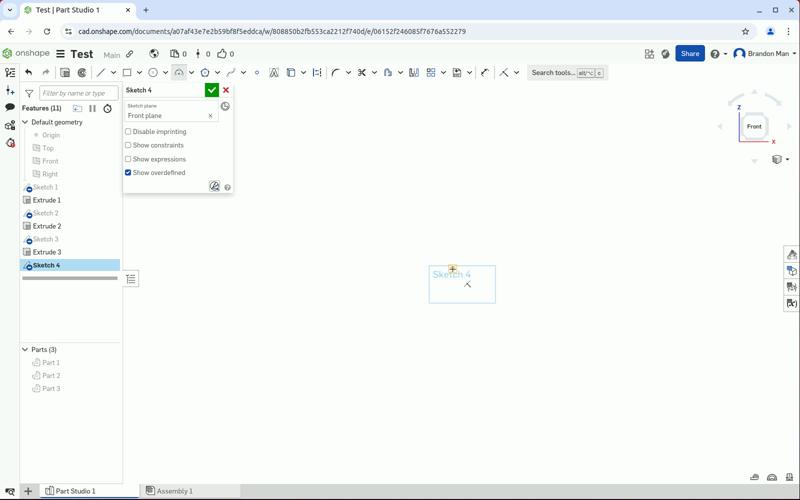
scroll(6)
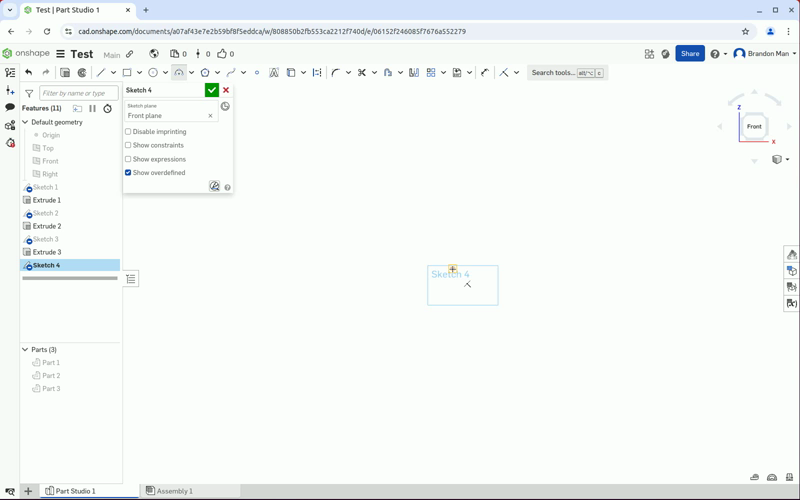
scroll(6)
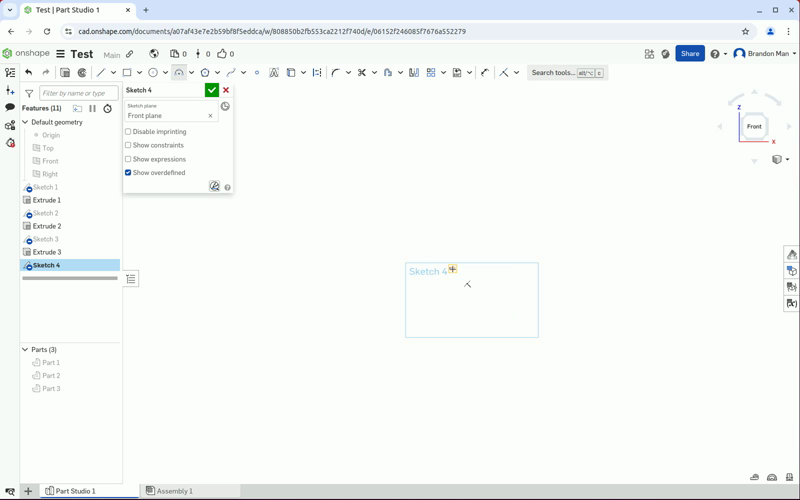
scroll(6)
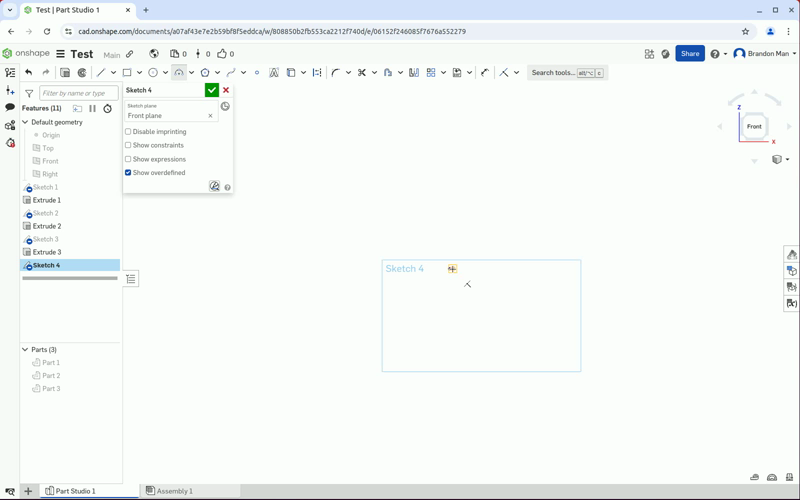
scroll(6)
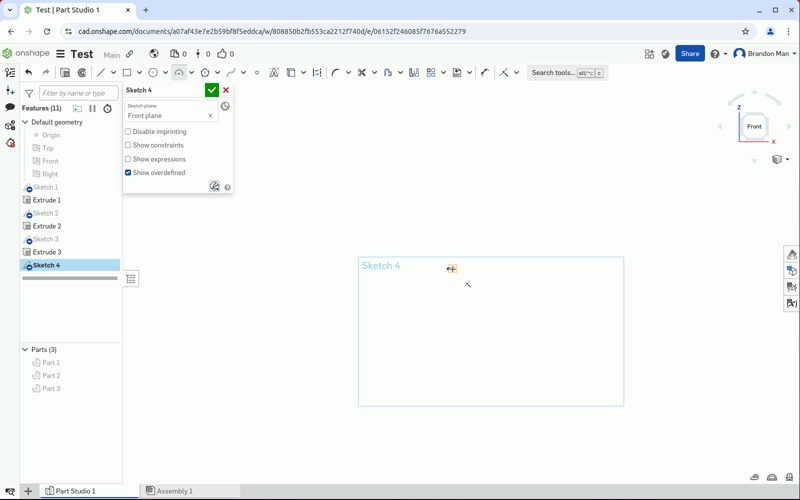
scroll(6)
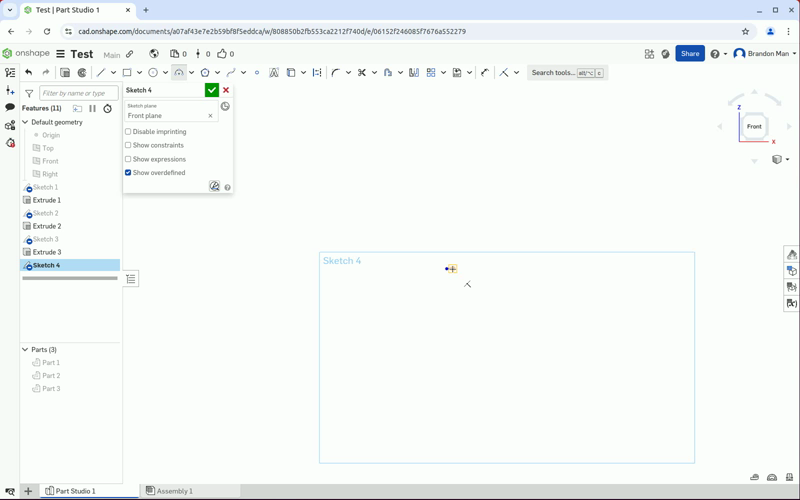
scroll(6)
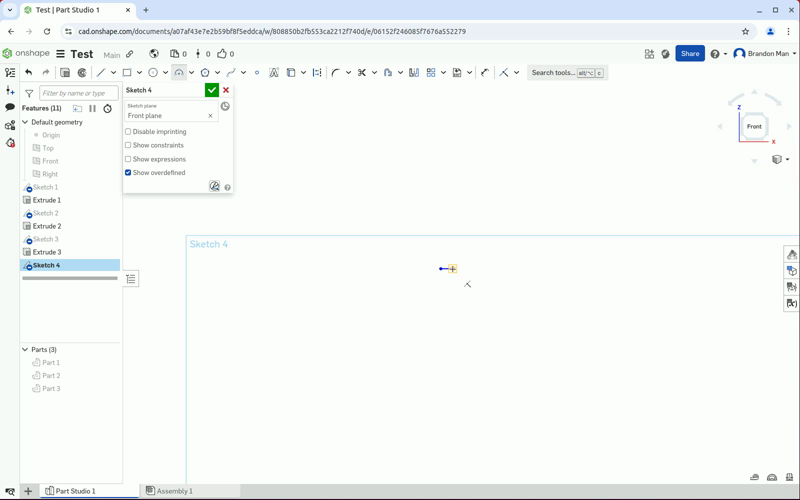
click(452, 268)
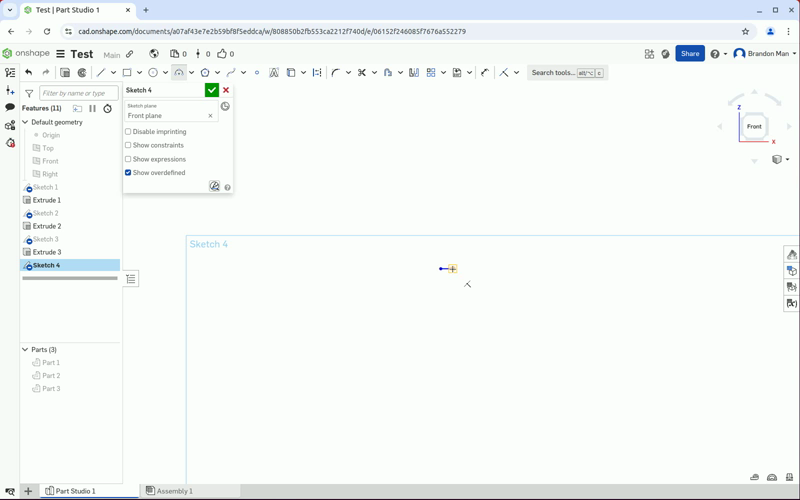
scroll(-6)
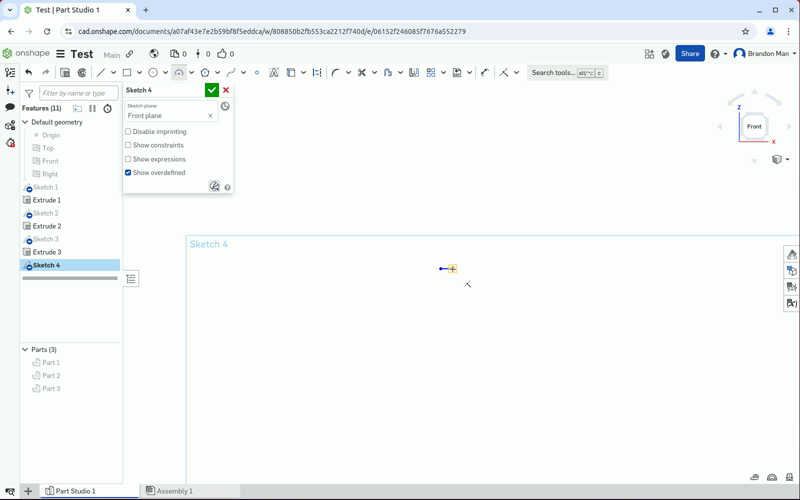
scroll(-6)
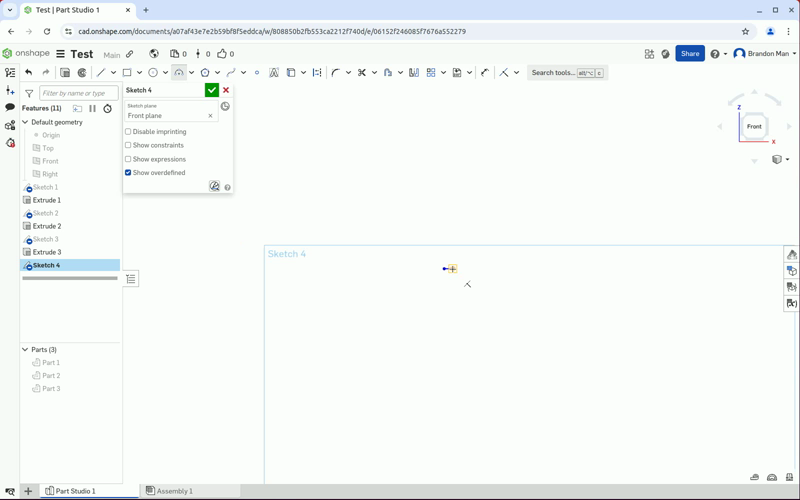
scroll(-6)
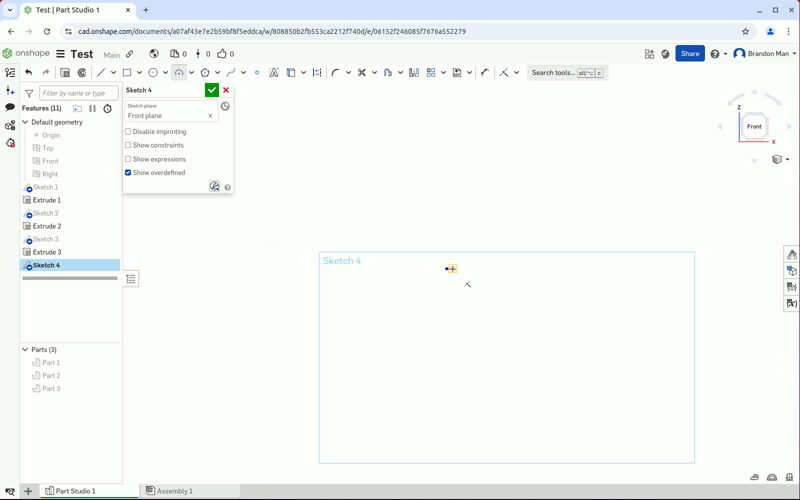
scroll(-6)
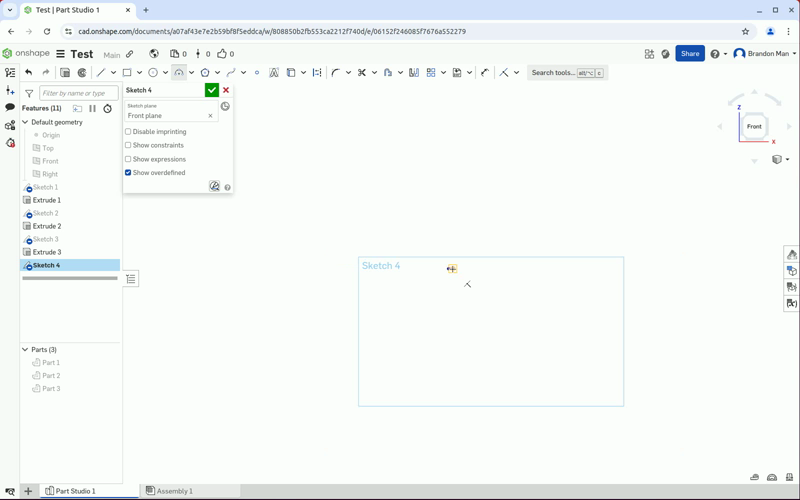
scroll(-6)
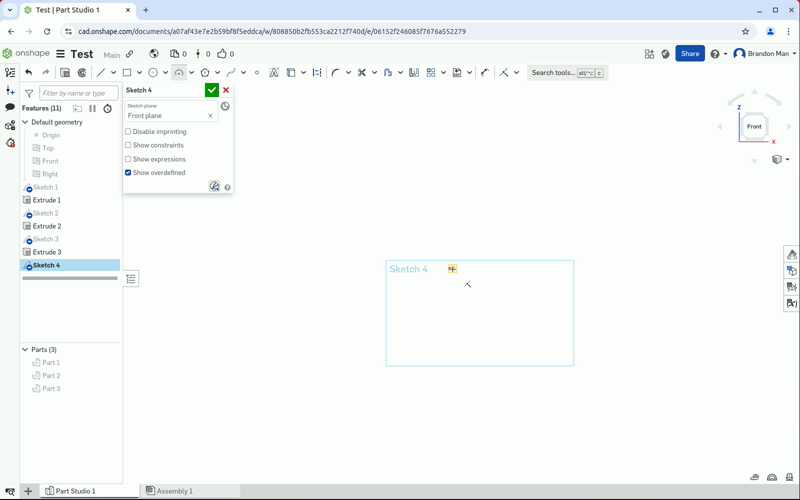
scroll(-6)
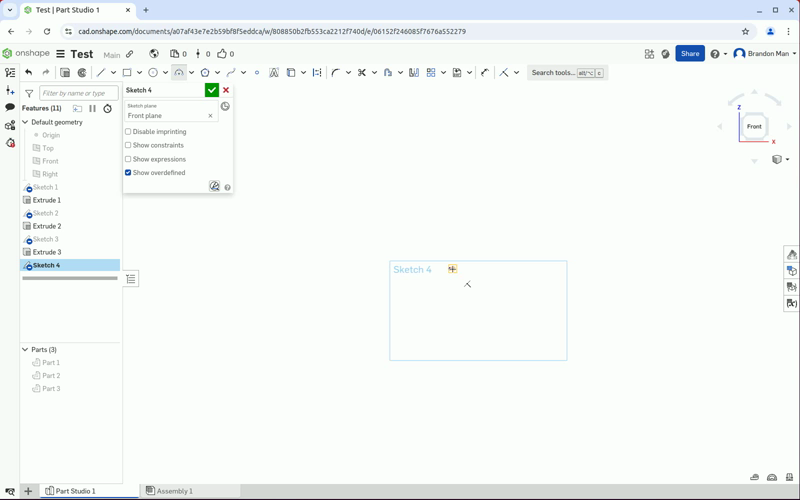
scroll(-6)
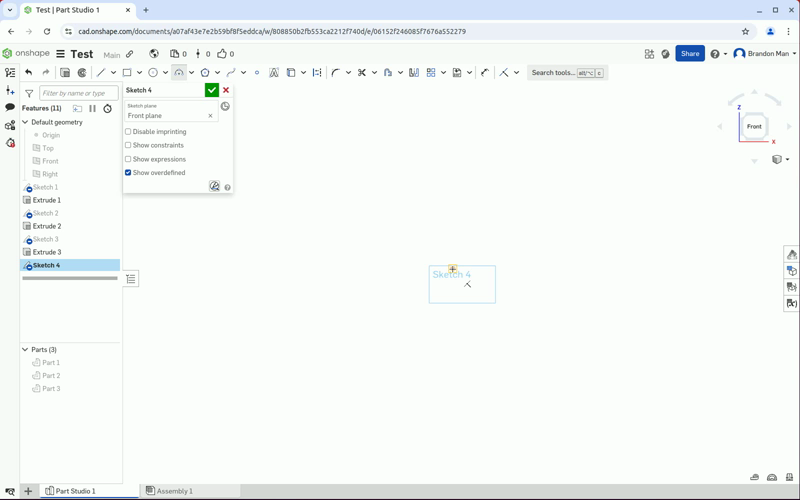
key_down(shift)
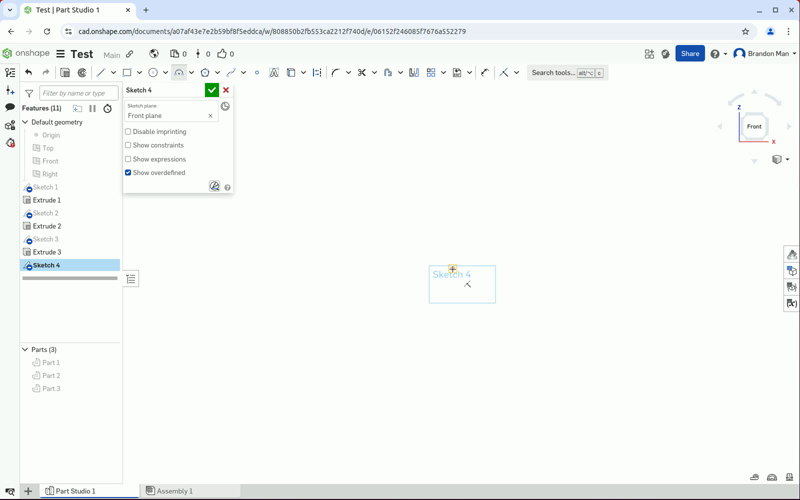
mouse_move(479, 229)
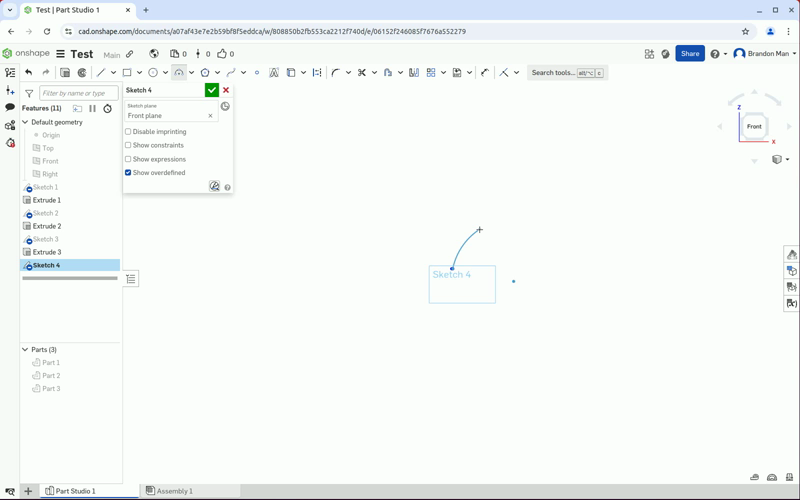
click(479, 229)
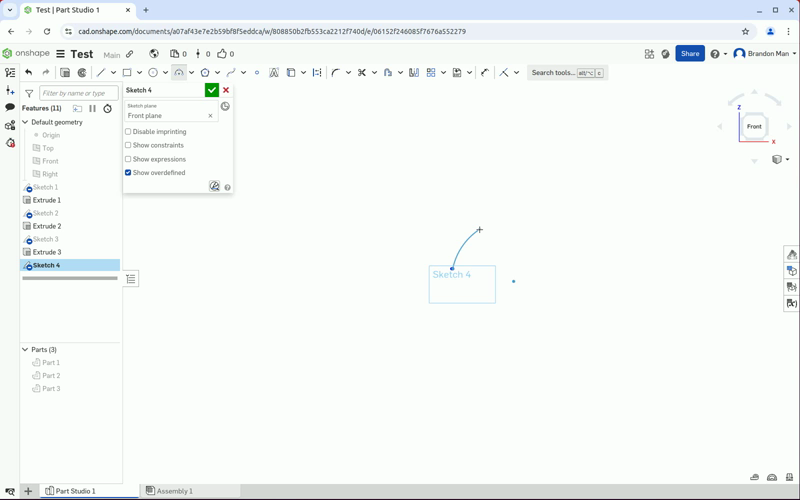
mouse_move(475, 255)
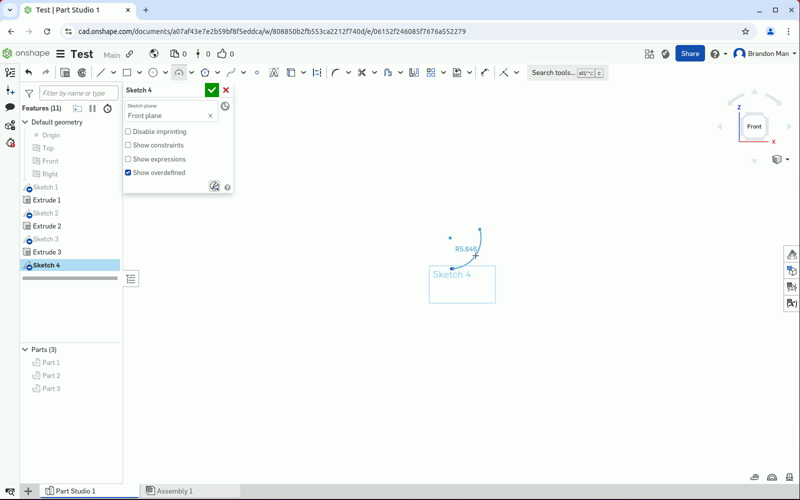
click(475, 255)
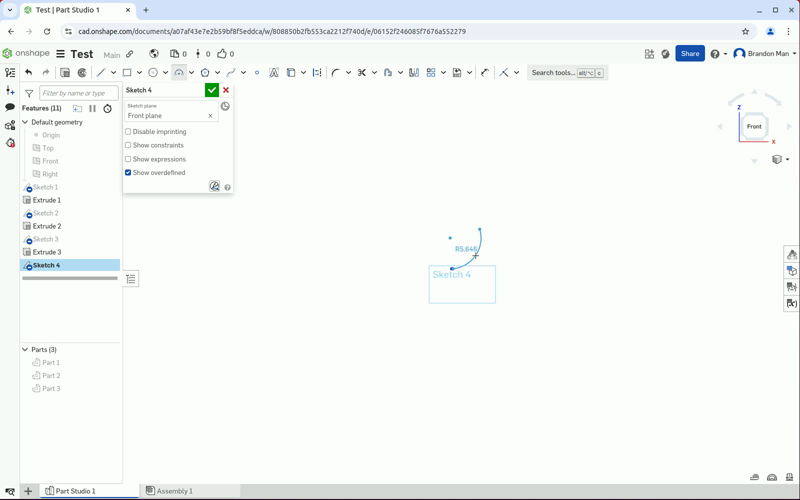
key_up(shift)
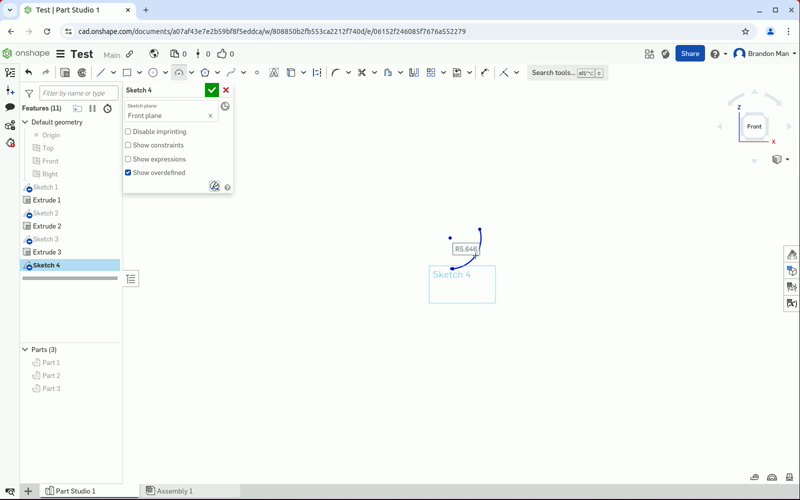
key(esc)
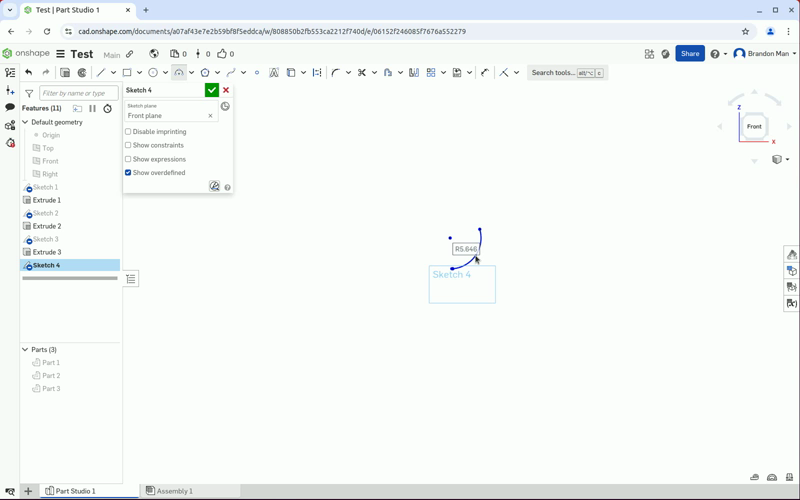
key(l)
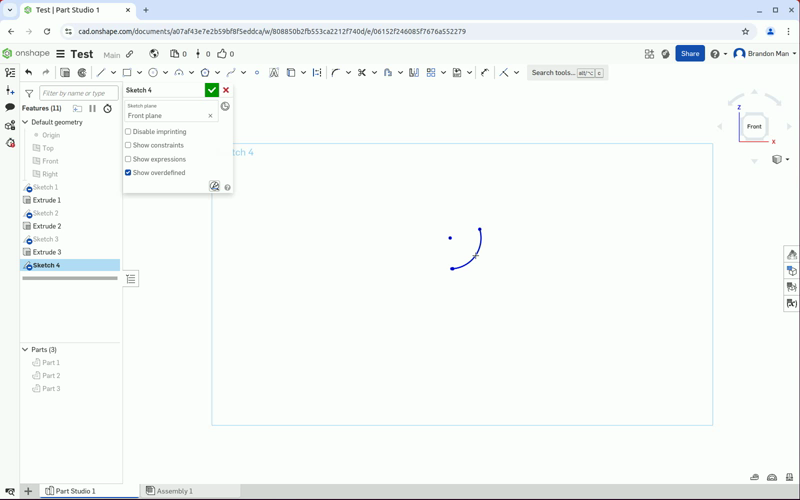
mouse_move(479, 229)
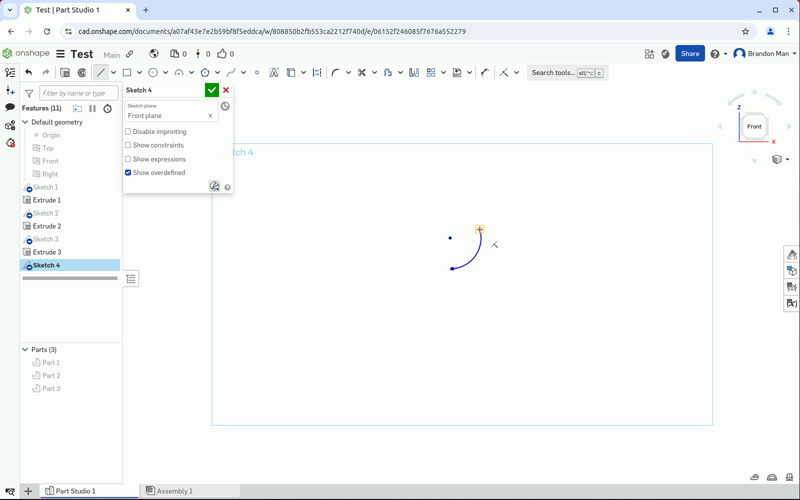
click(479, 229)
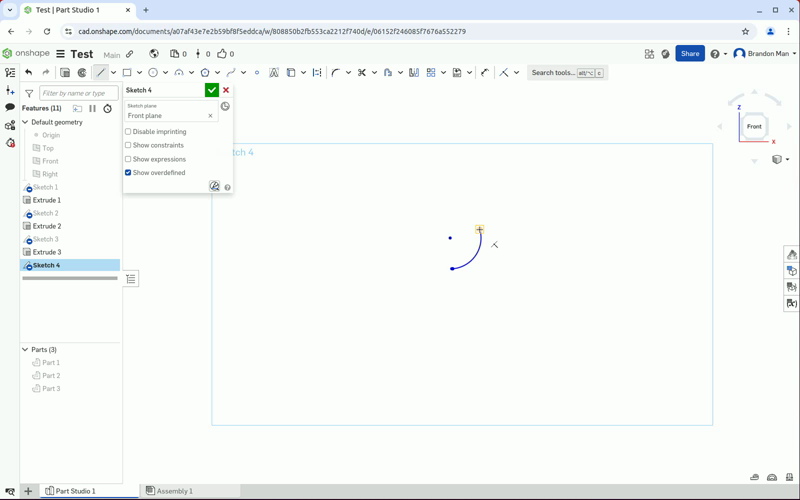
key_down(shift)
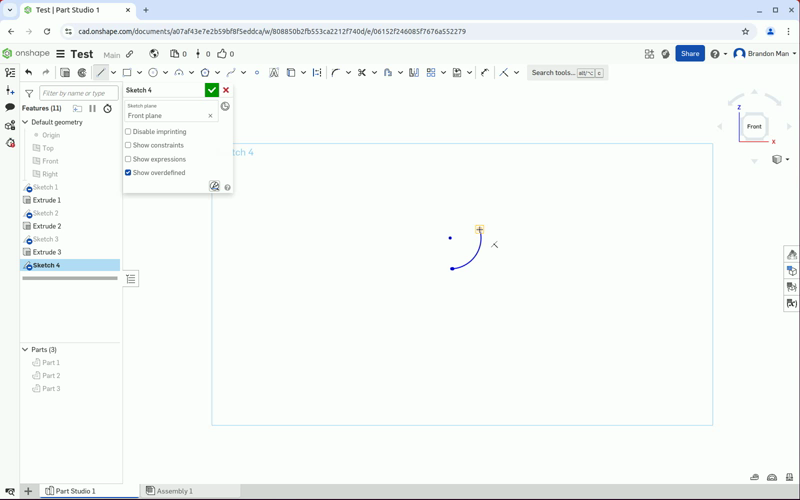
mouse_move(509, 229)
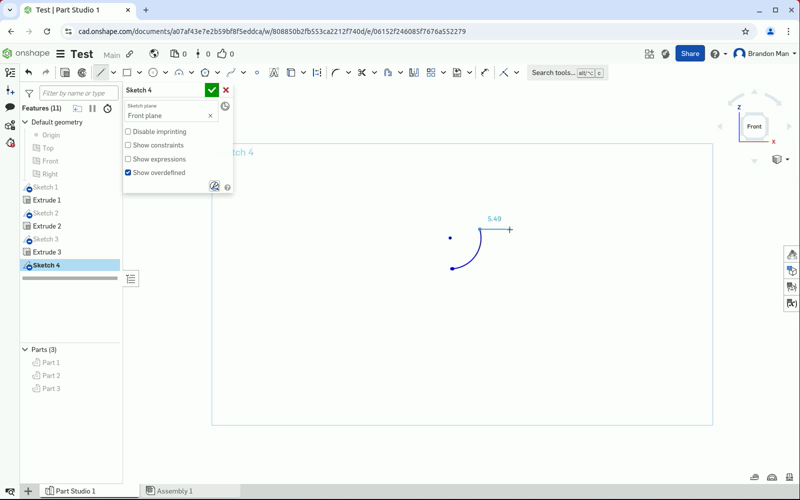
mouse_move(471, 214)
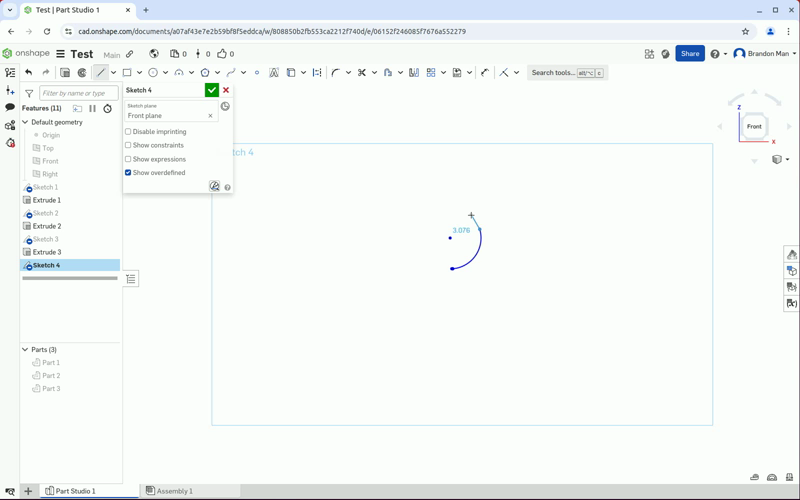
click(471, 214)
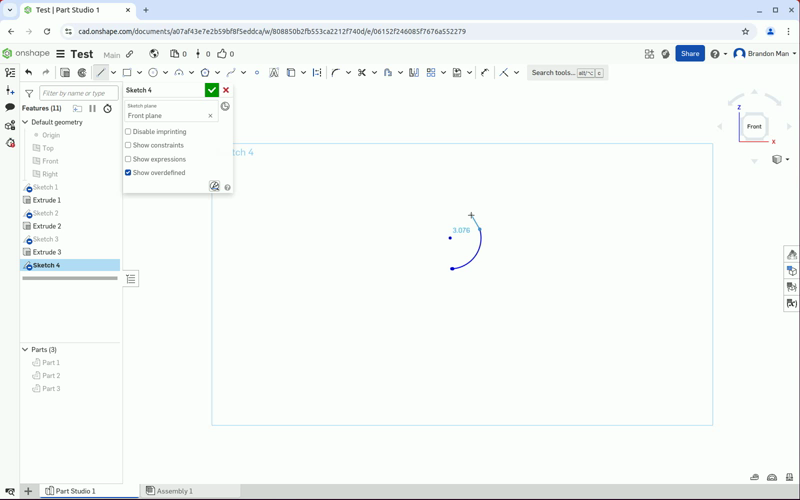
key_up(shift)
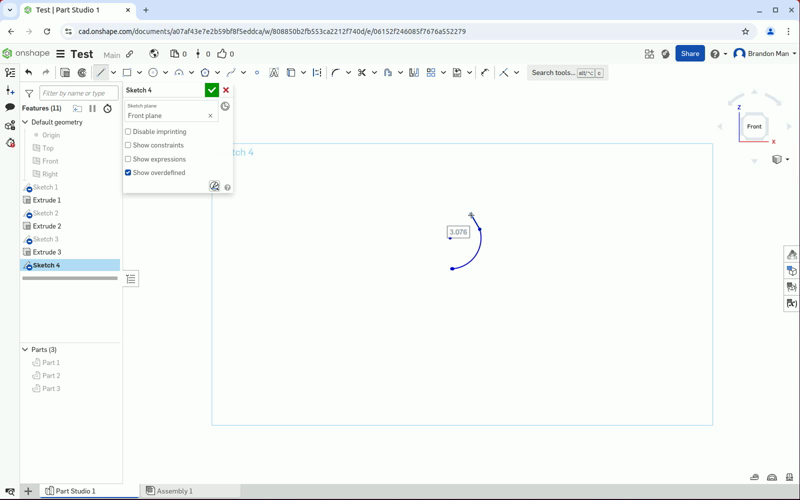
key(esc)
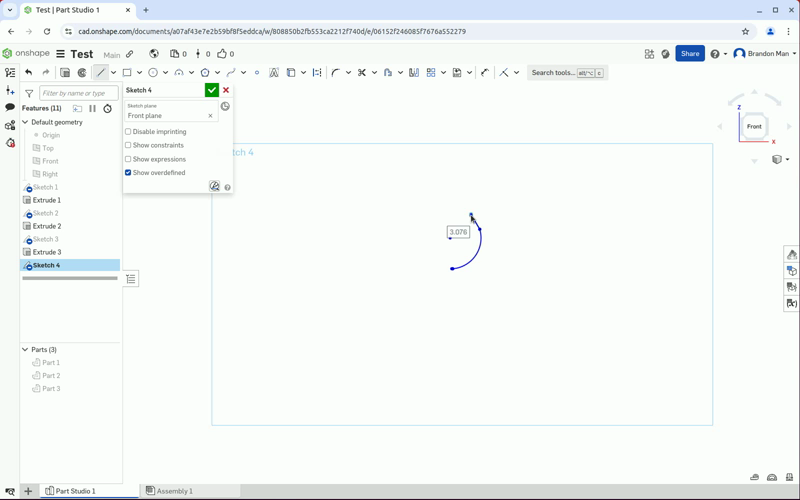
key(a)
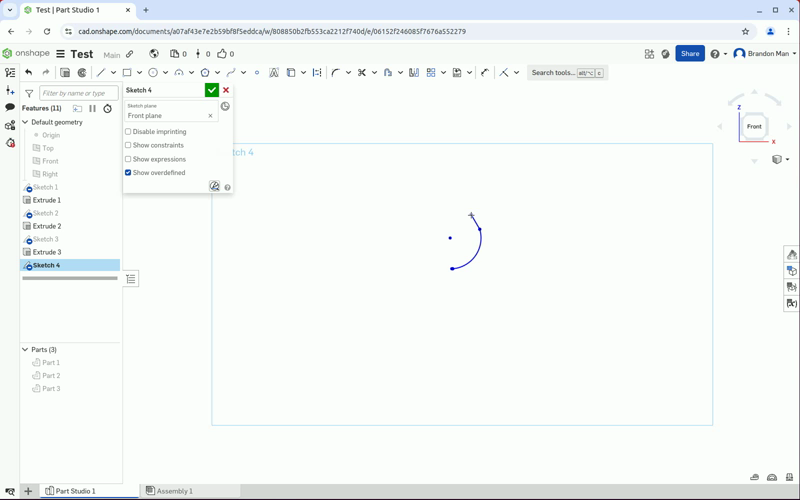
mouse_move(471, 214)
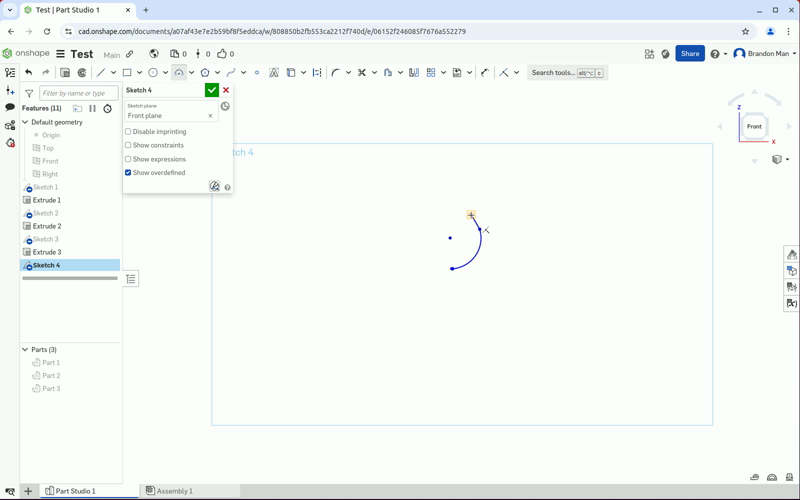
click(471, 214)
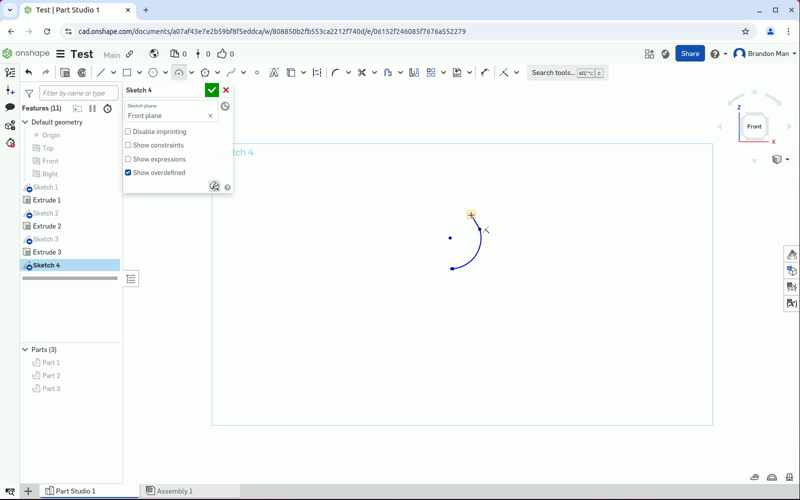
key_down(shift)
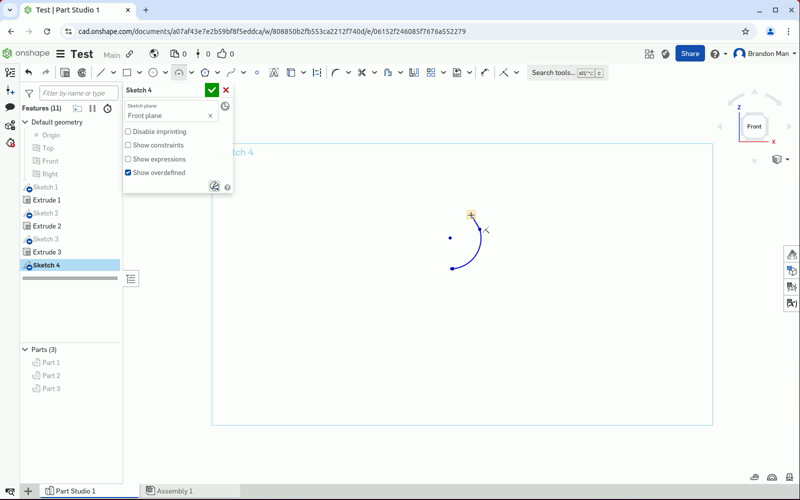
mouse_move(451, 206)
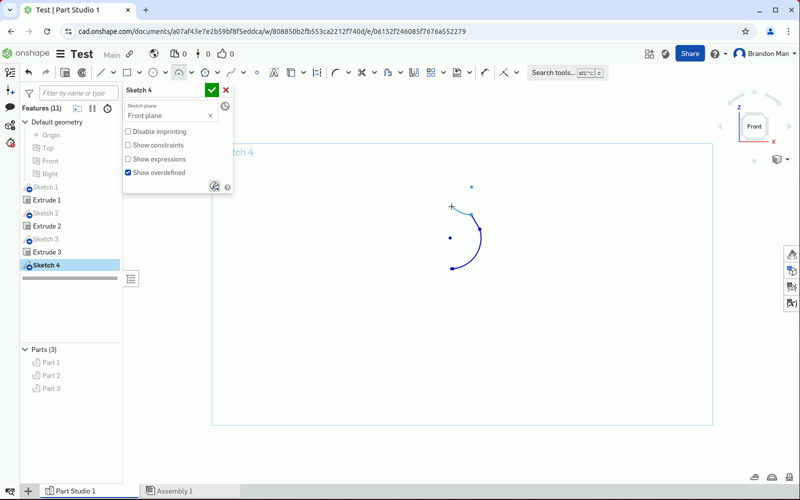
click(451, 206)
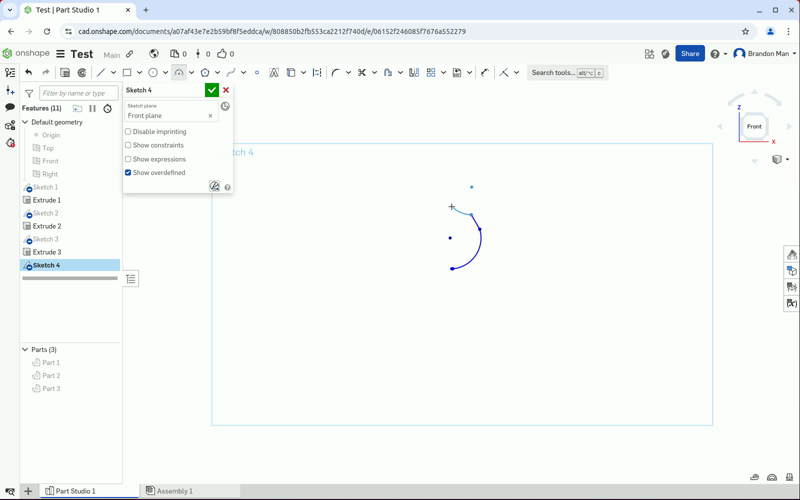
mouse_move(462, 208)
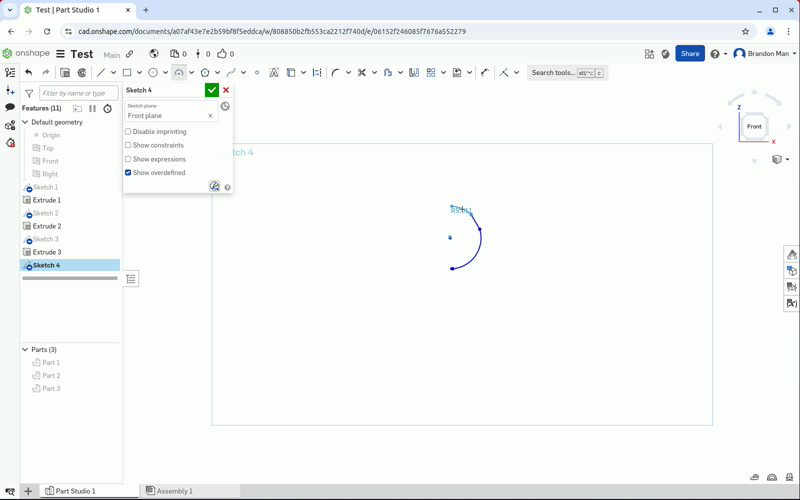
click(462, 208)
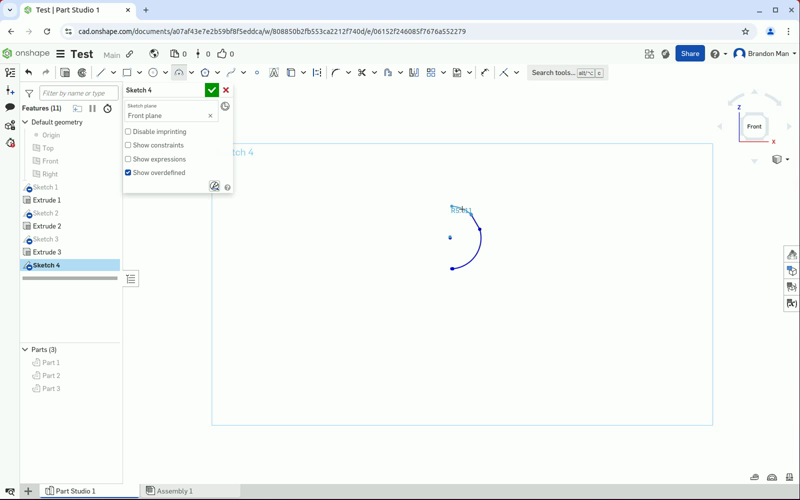
key_up(shift)
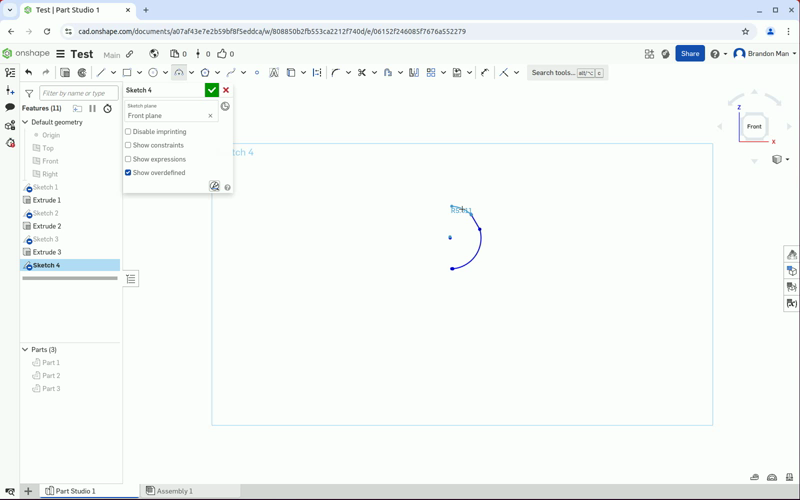
key(esc)
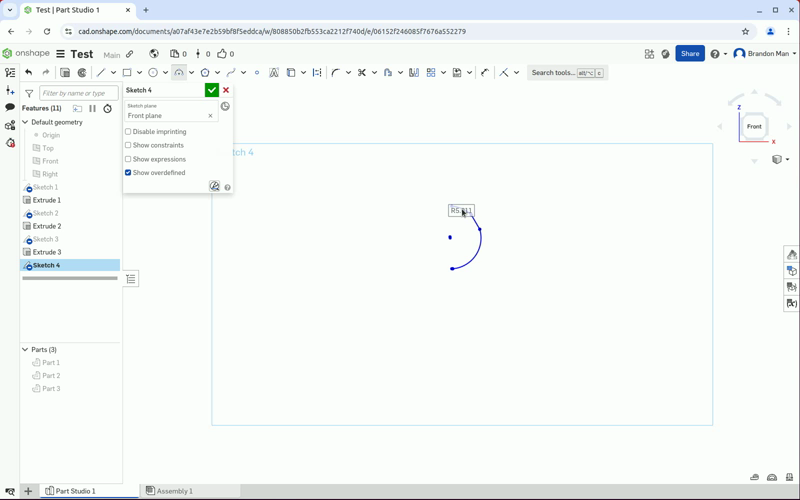
key(l)
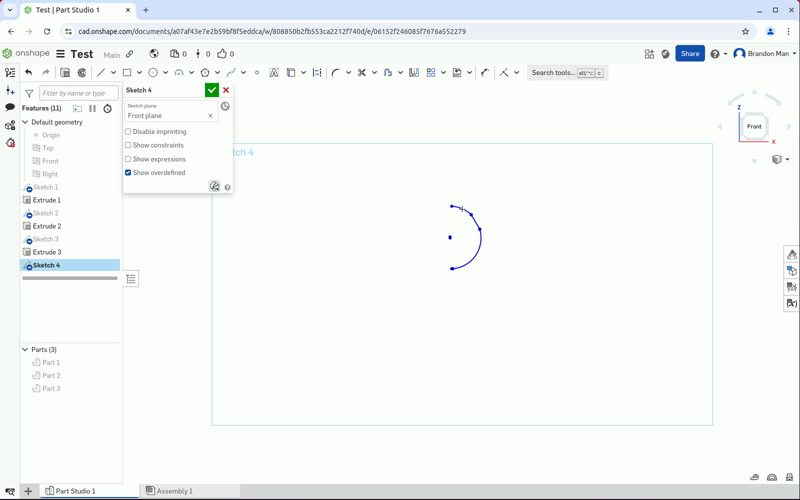
mouse_move(451, 206)
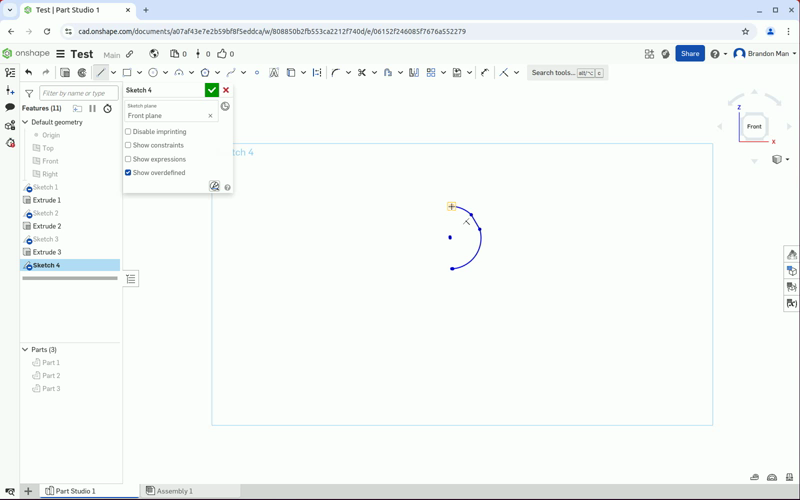
click(451, 206)
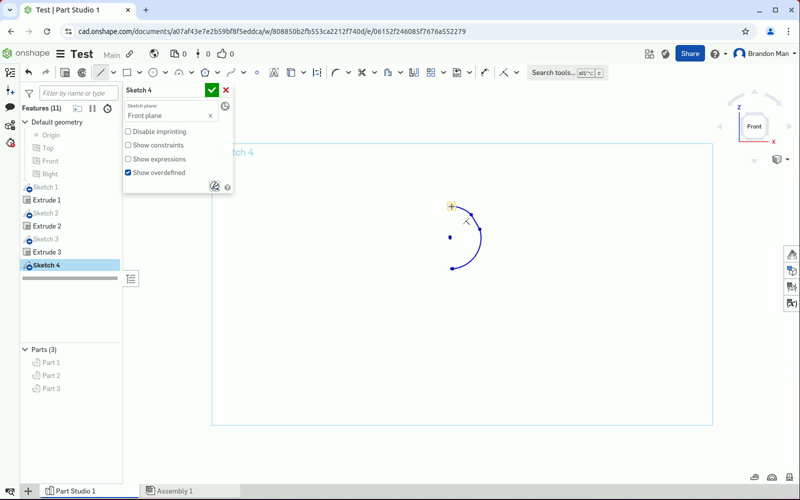
key_down(shift)
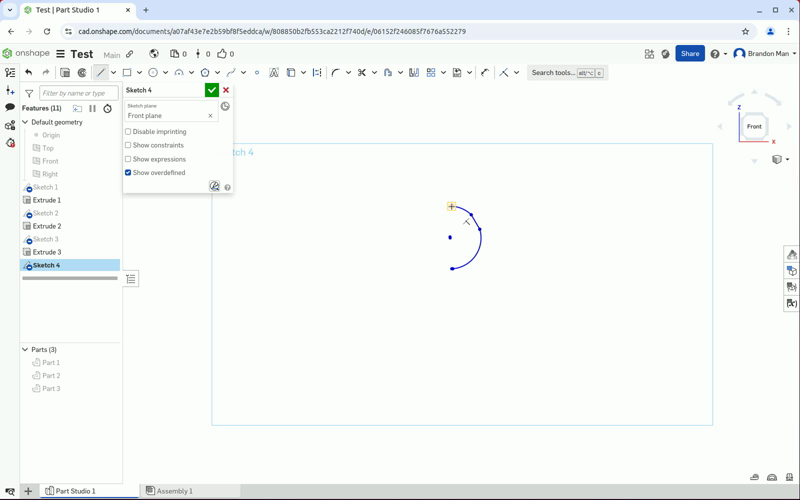
mouse_move(481, 206)
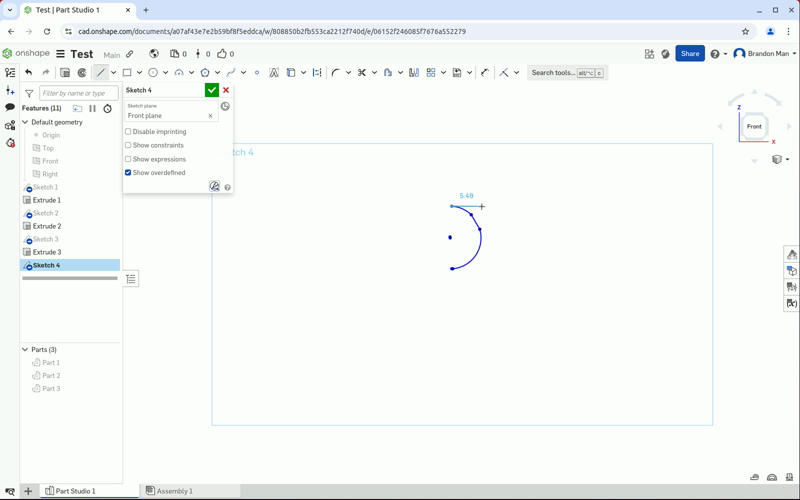
mouse_move(451, 209)
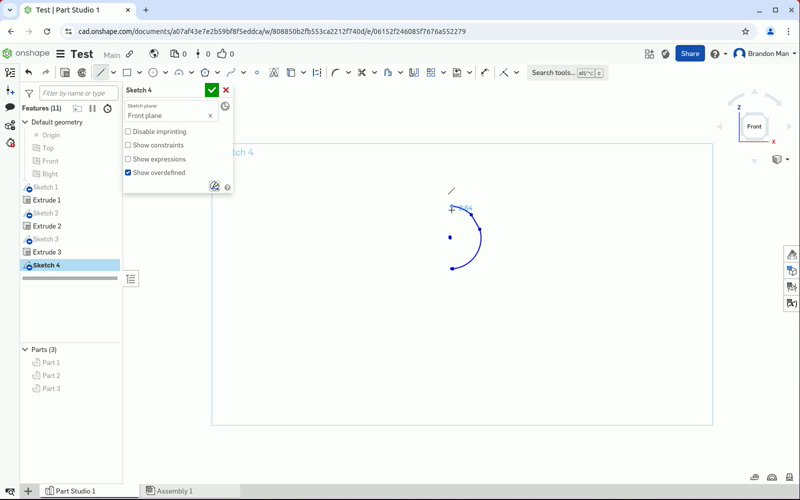
scroll(6)
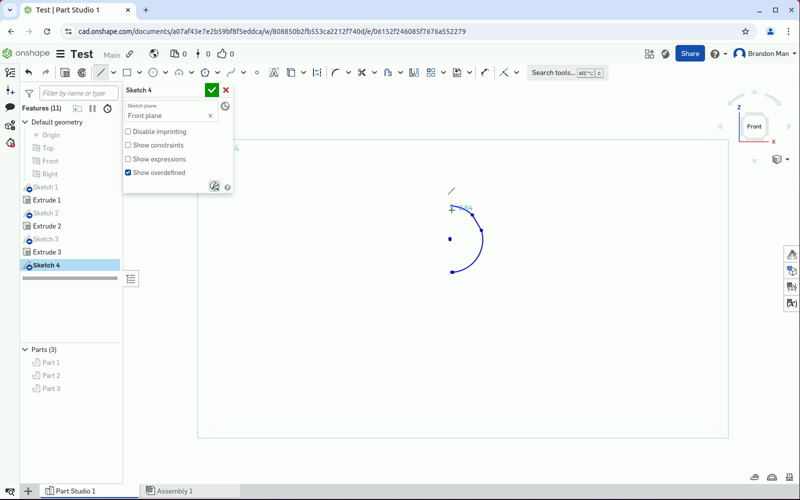
scroll(6)
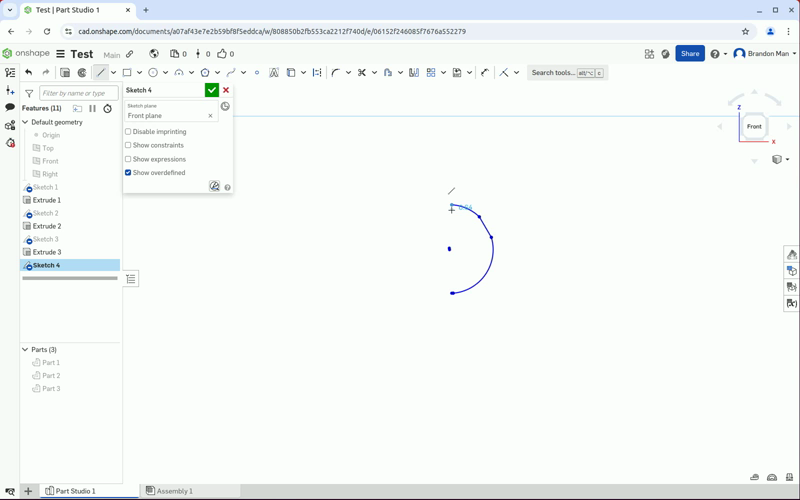
scroll(6)
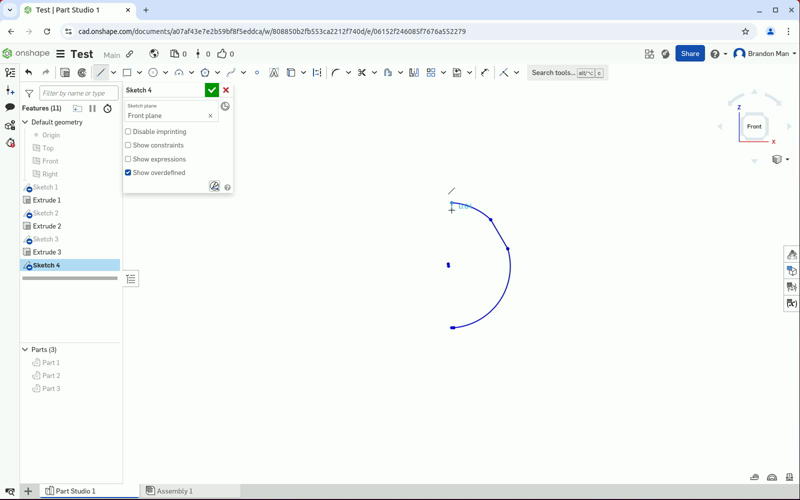
scroll(6)
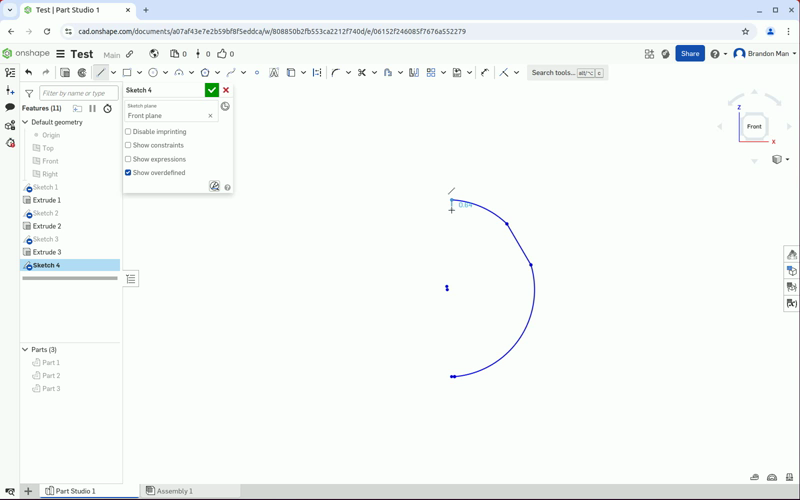
scroll(6)
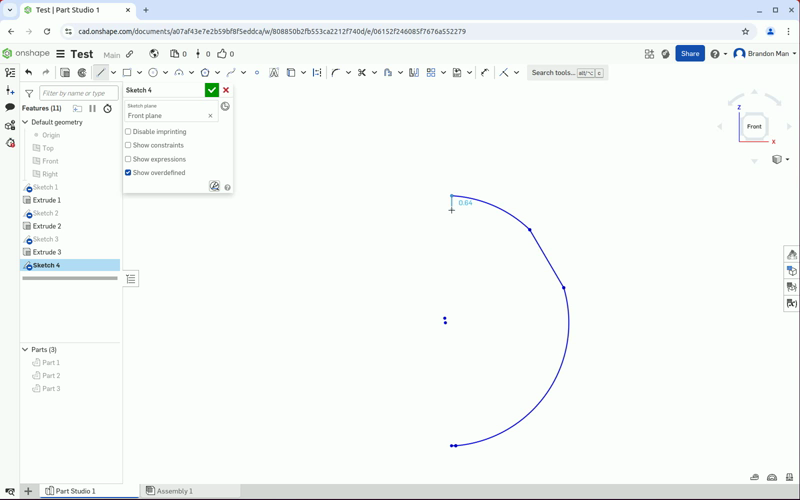
scroll(6)
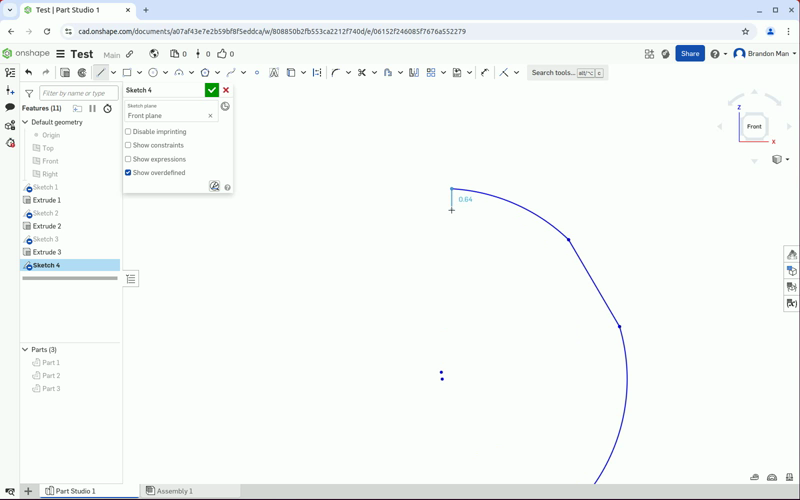
scroll(6)
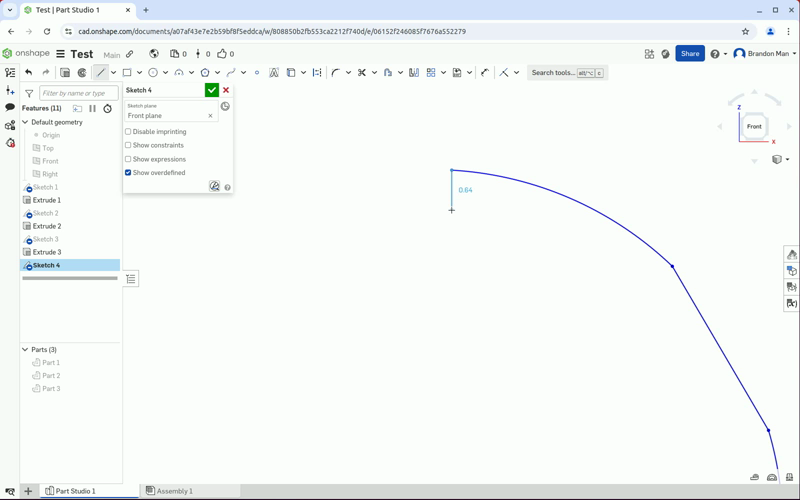
click(451, 209)
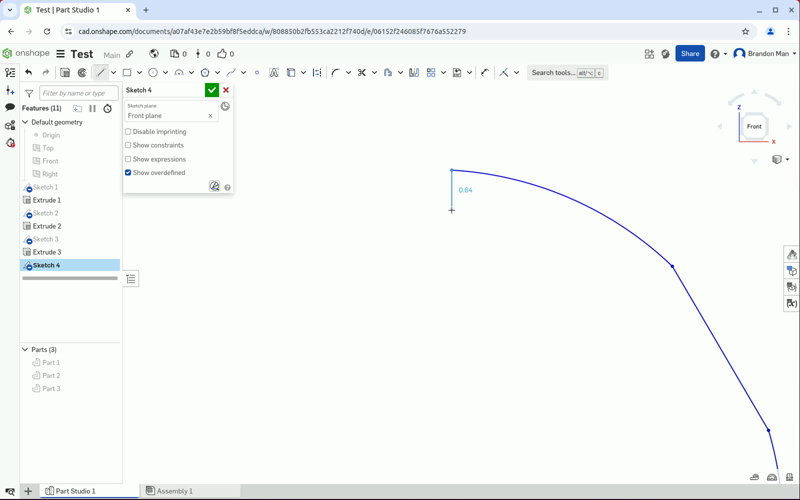
scroll(-6)
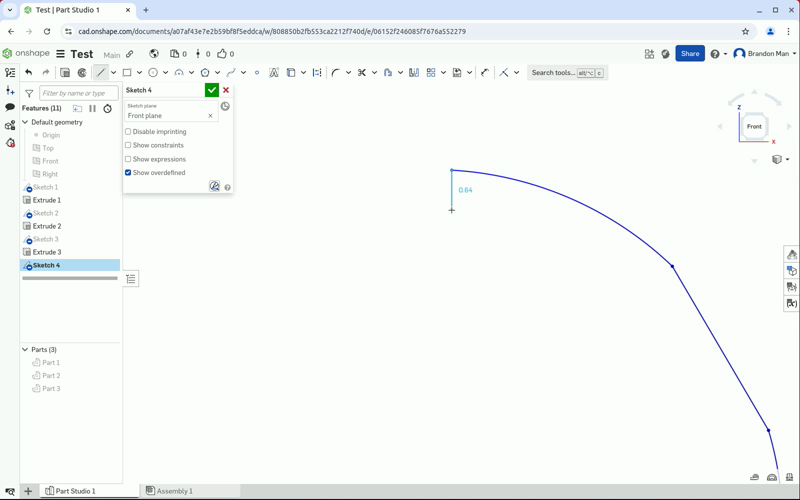
scroll(-6)
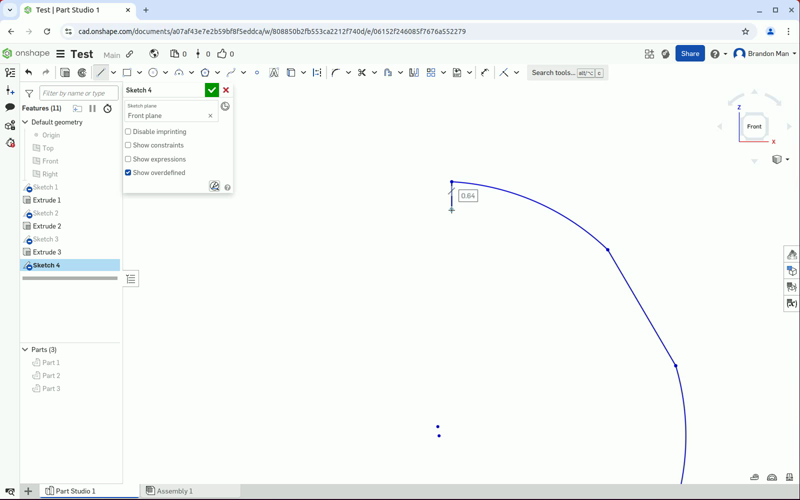
scroll(-6)
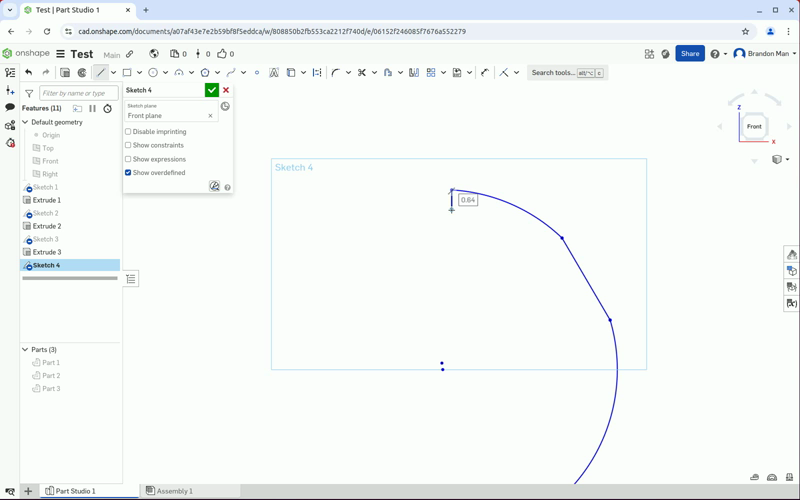
scroll(-6)
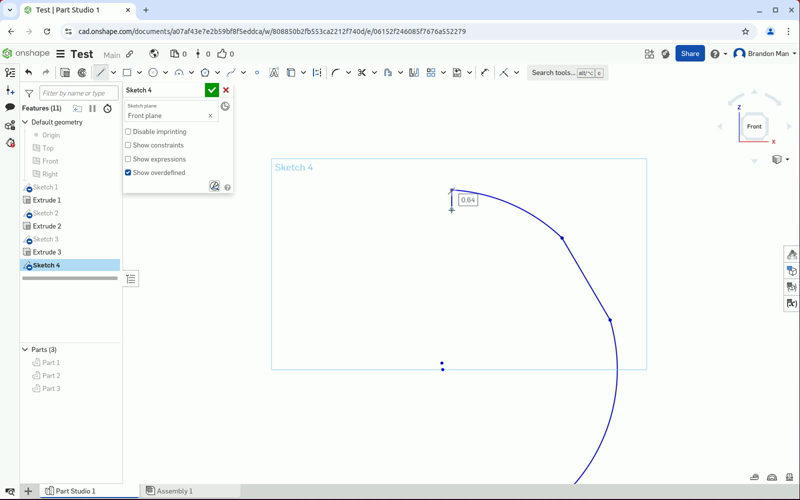
scroll(-6)
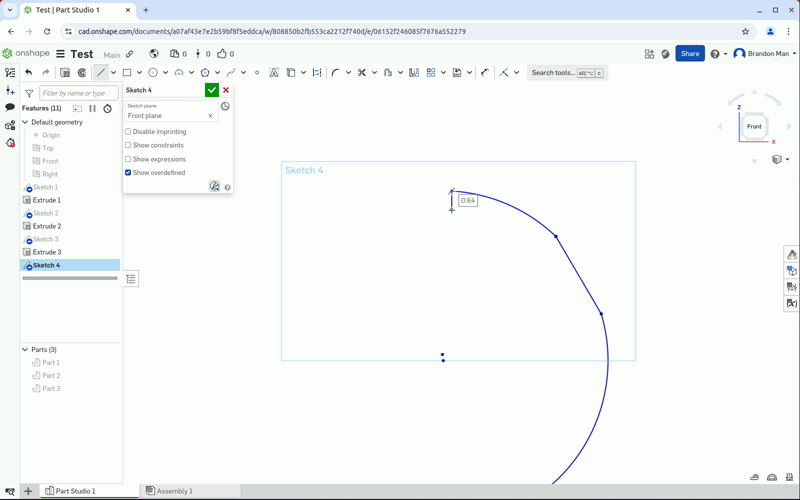
scroll(-6)
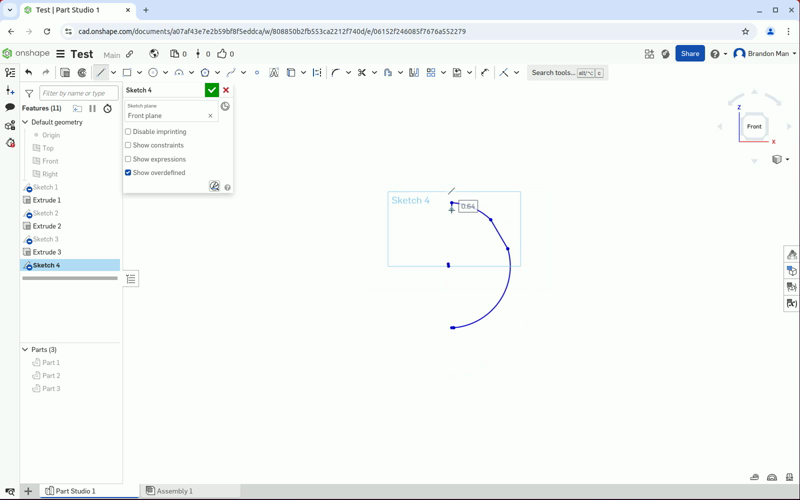
scroll(-6)
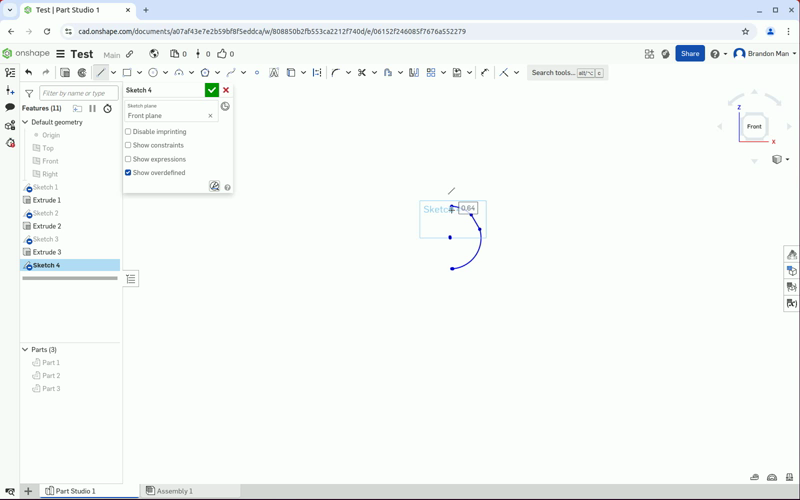
key_up(shift)
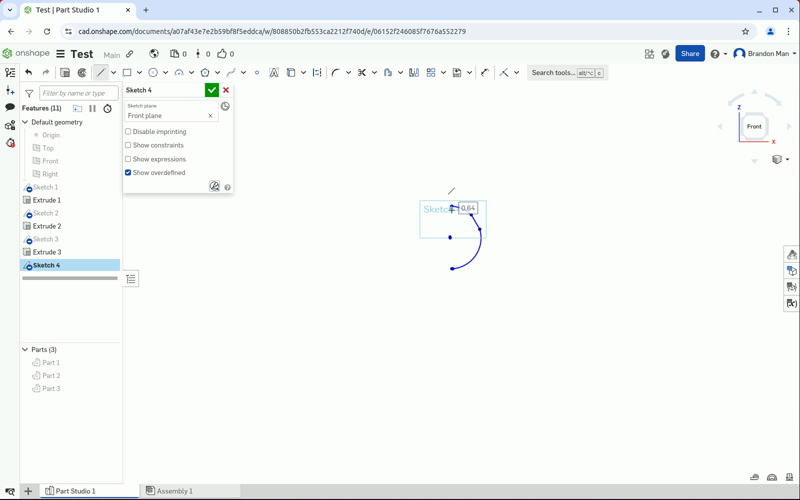
key(esc)
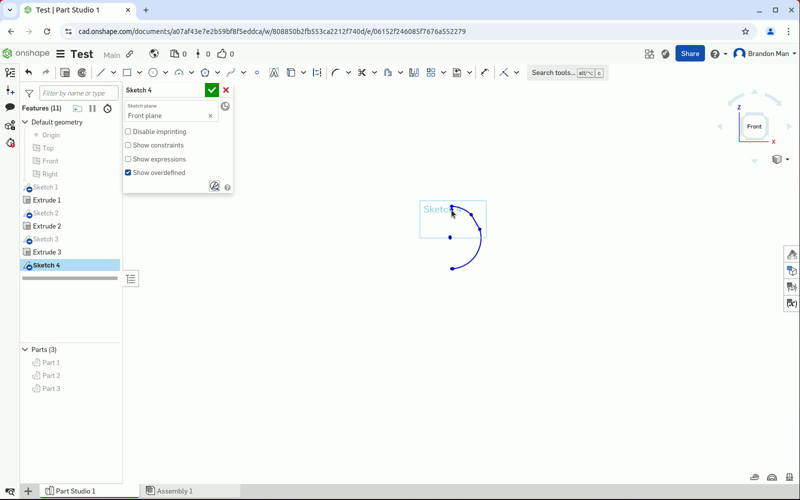
key(a)
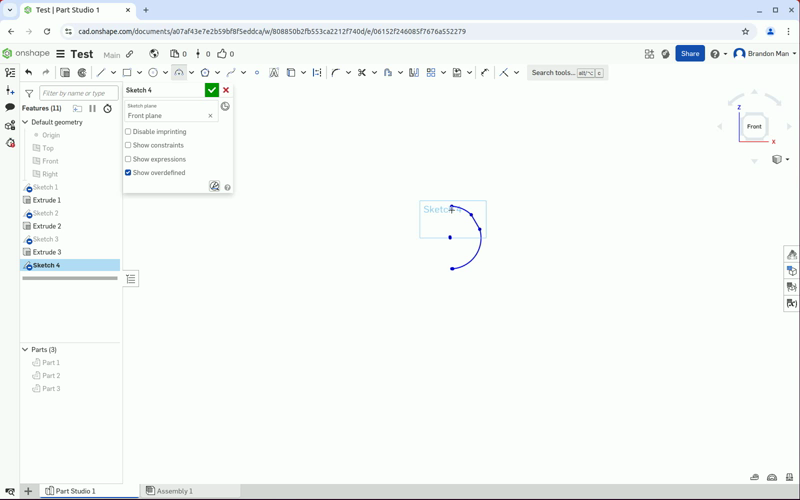
mouse_move(451, 209)
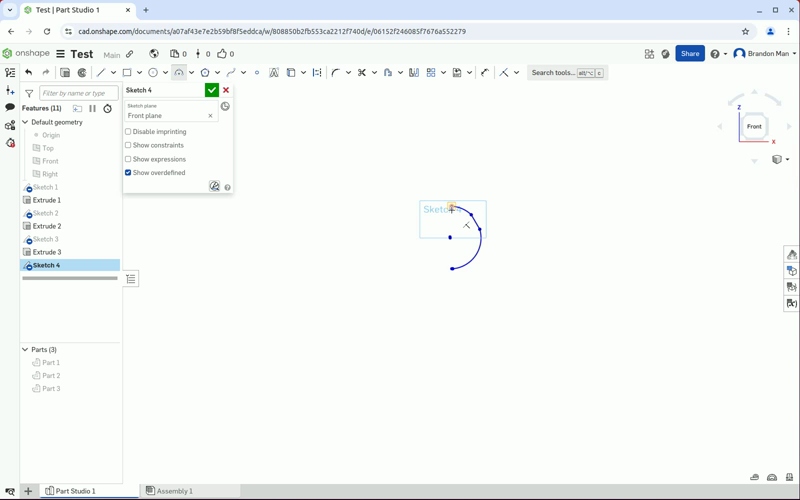
scroll(6)
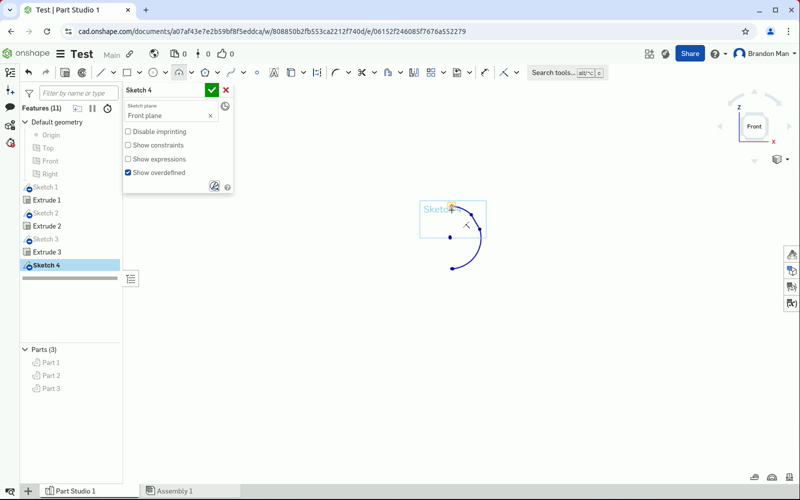
scroll(6)
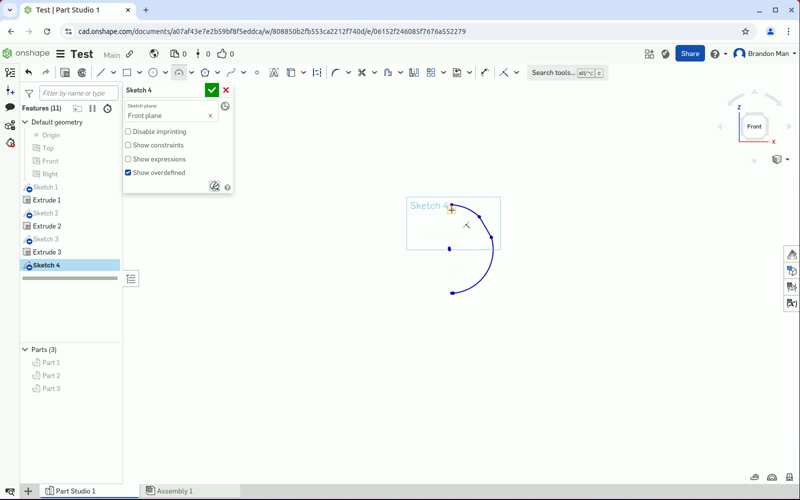
scroll(6)
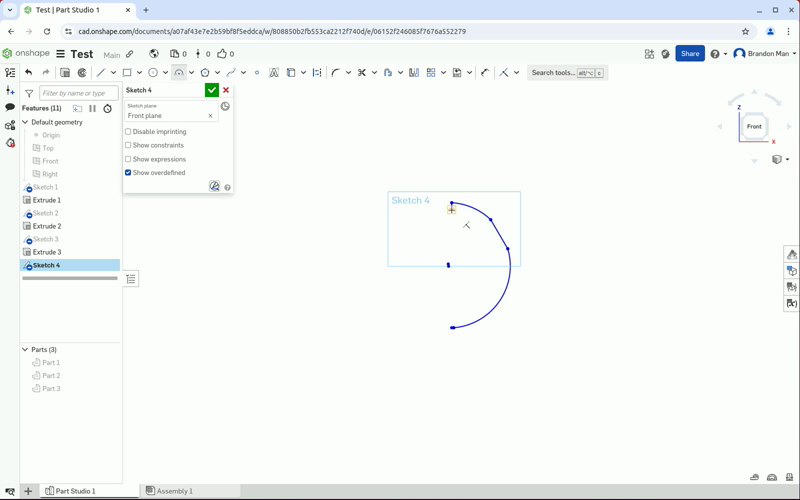
scroll(6)
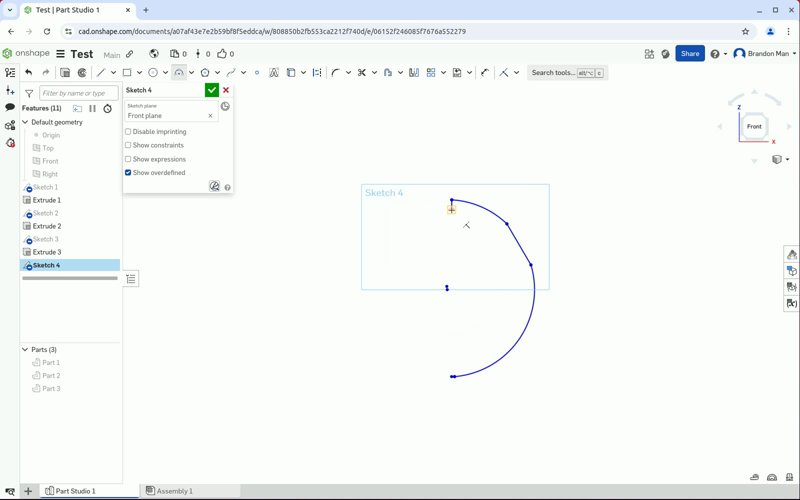
scroll(6)
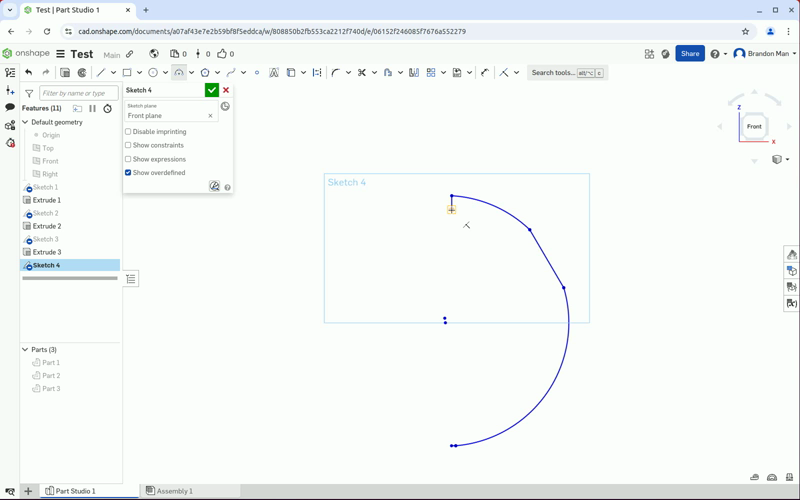
scroll(6)
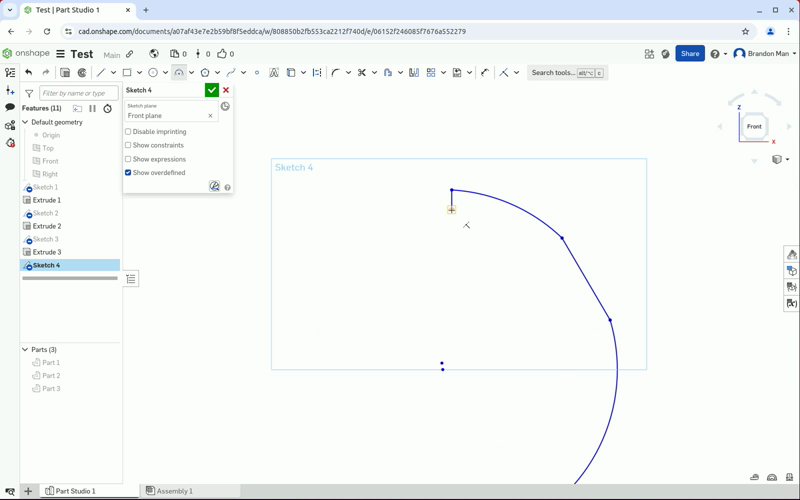
scroll(6)
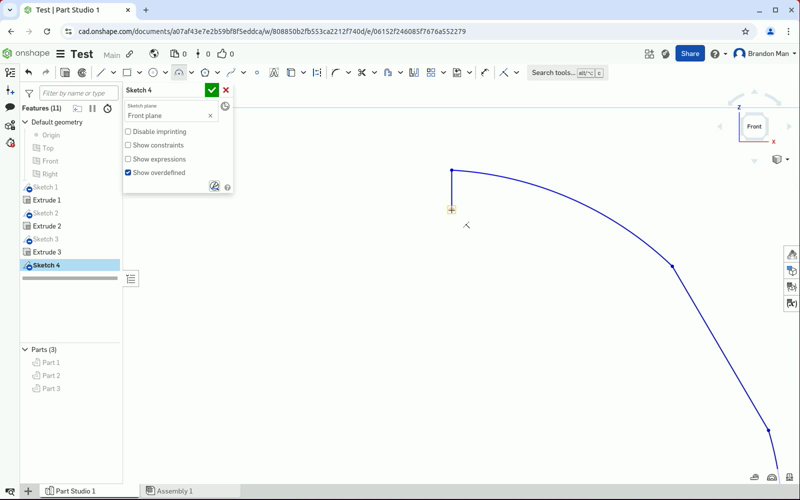
click(451, 209)
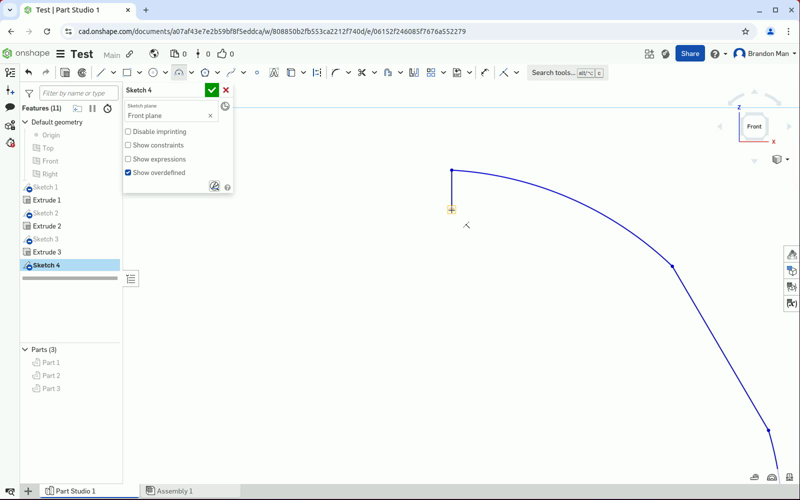
scroll(-6)
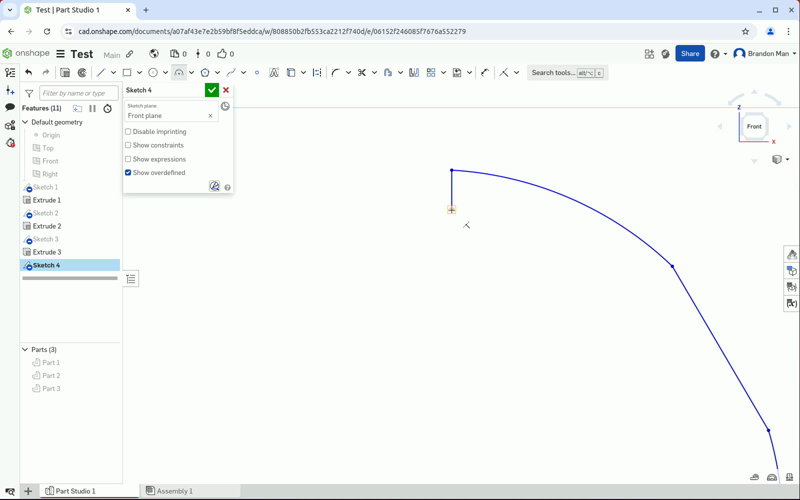
scroll(-6)
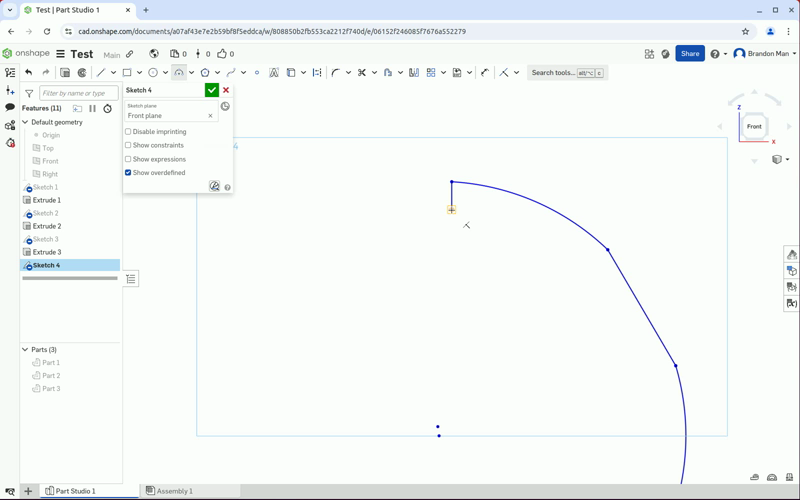
scroll(-6)
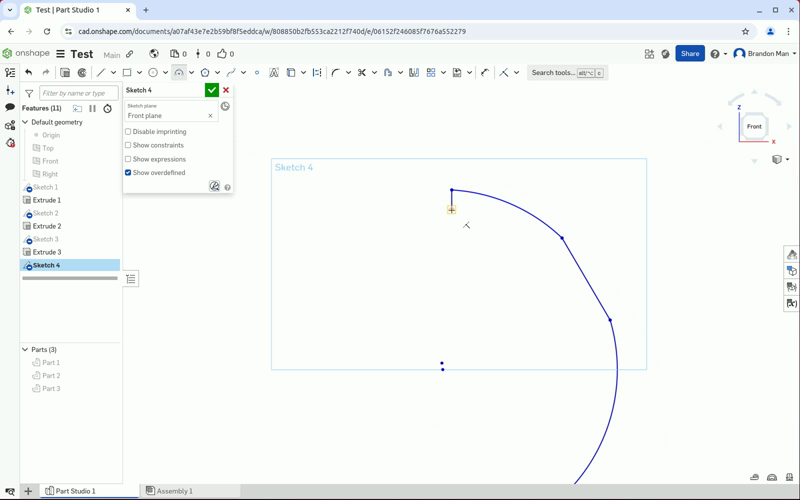
scroll(-6)
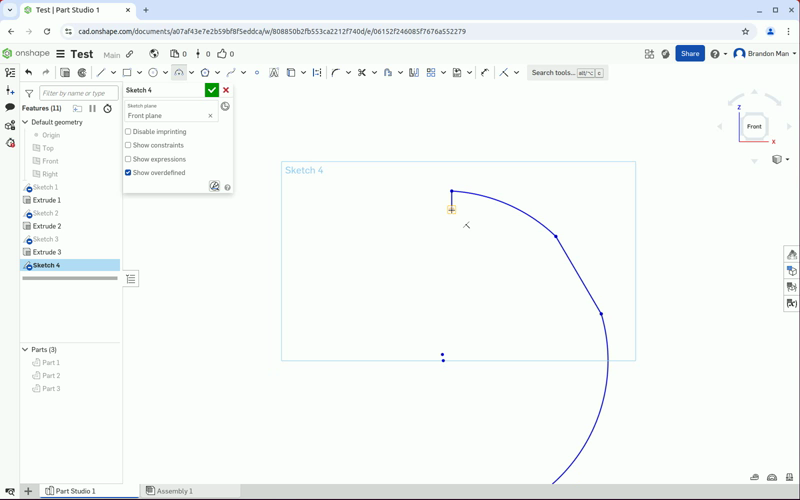
scroll(-6)
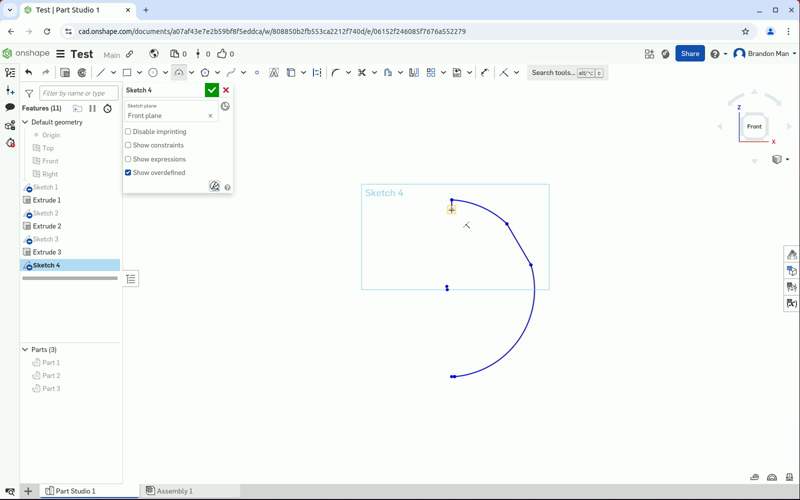
scroll(-6)
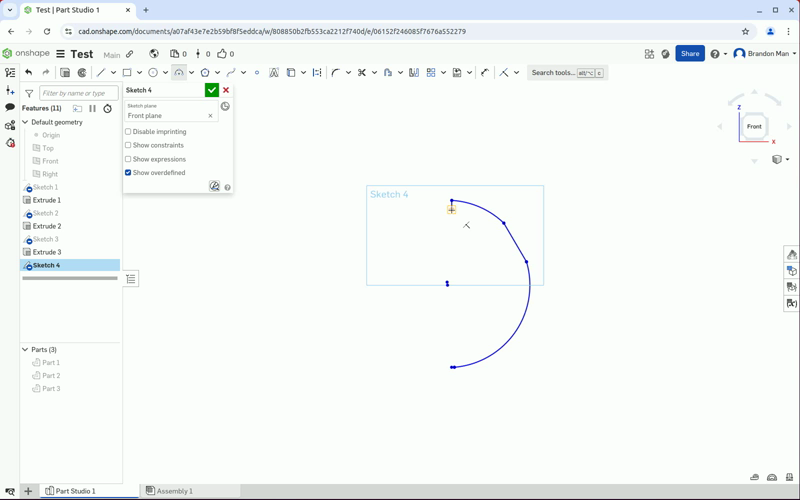
scroll(-6)
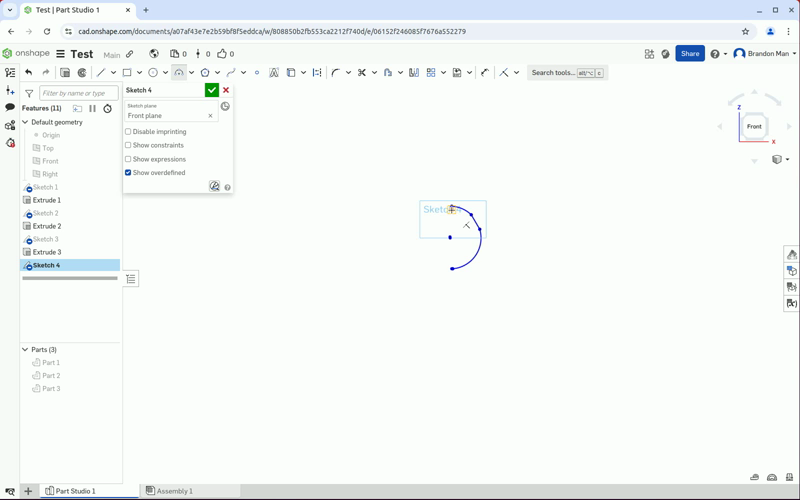
key_down(shift)
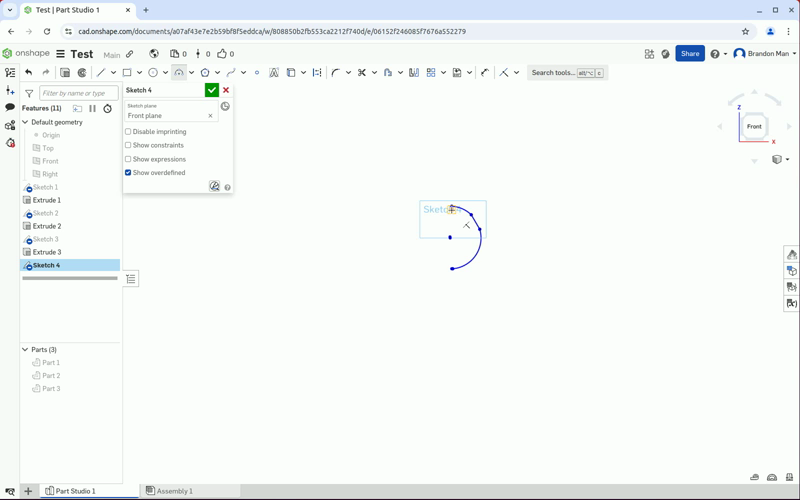
mouse_move(451, 265)
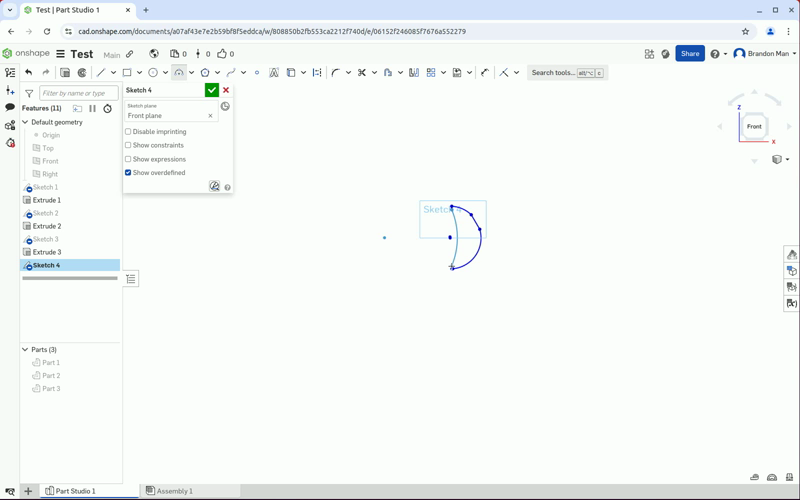
scroll(6)
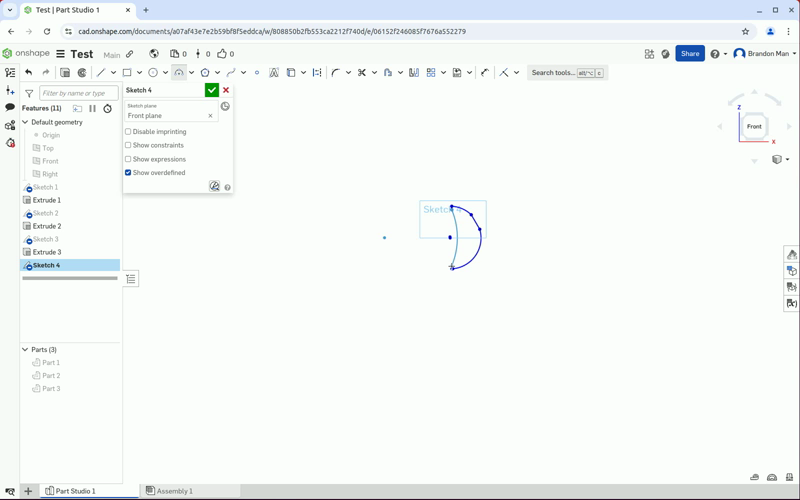
scroll(6)
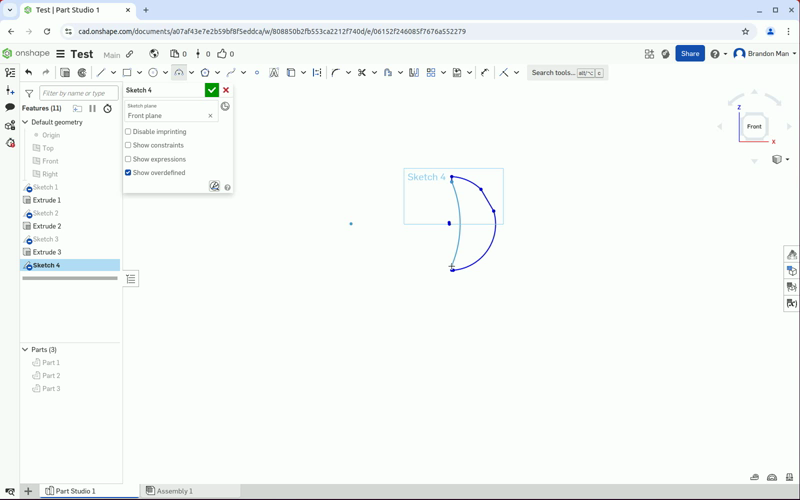
scroll(6)
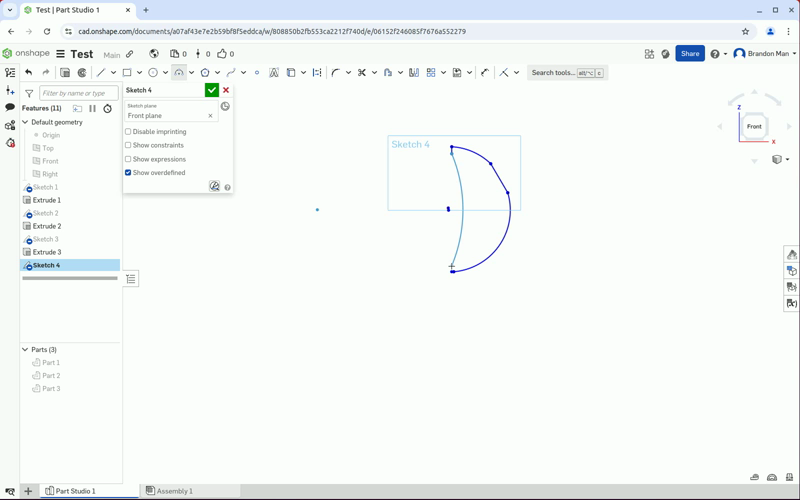
scroll(6)
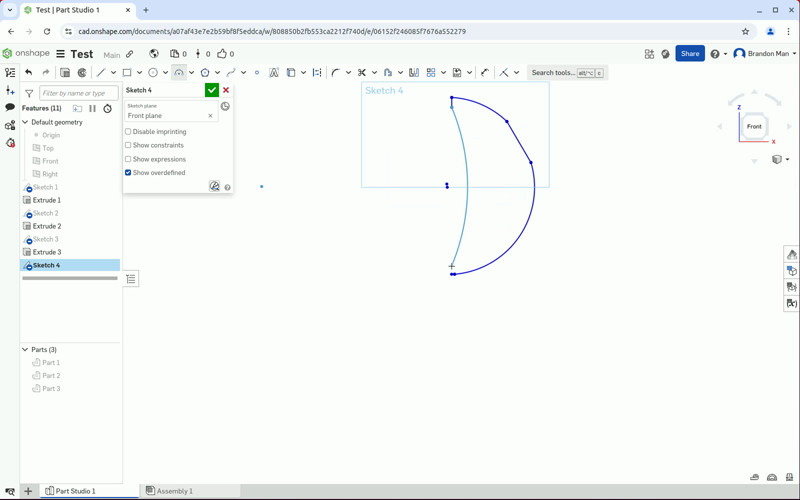
scroll(6)
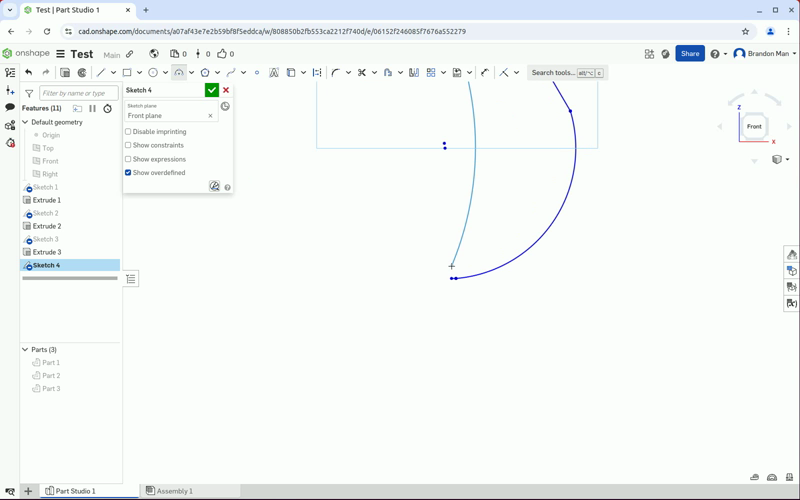
scroll(6)
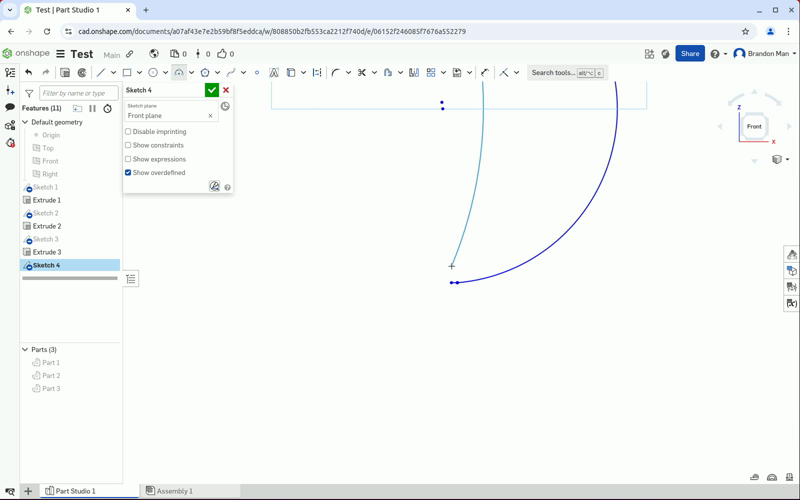
scroll(6)
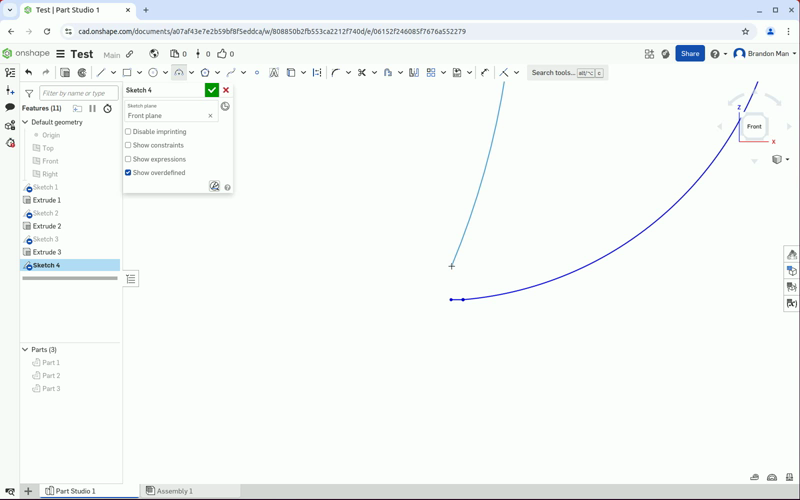
click(451, 265)
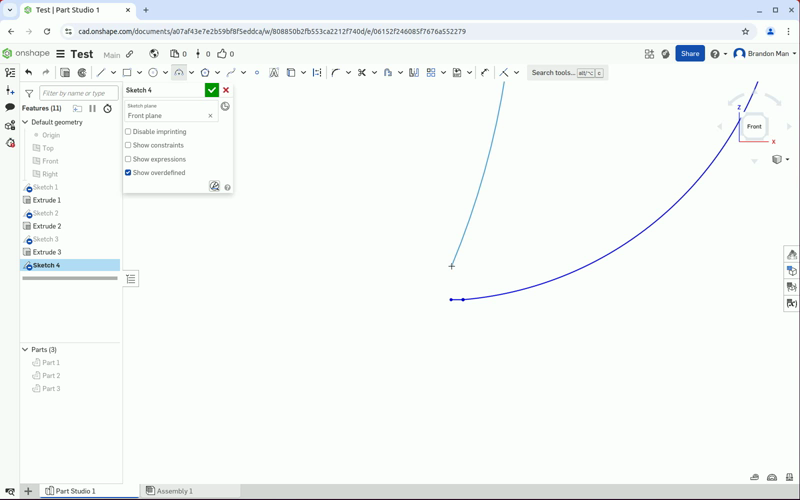
scroll(-6)
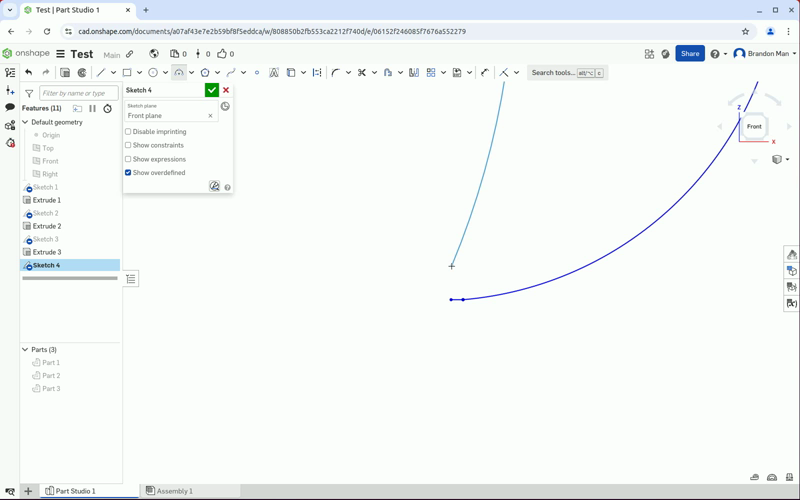
scroll(-6)
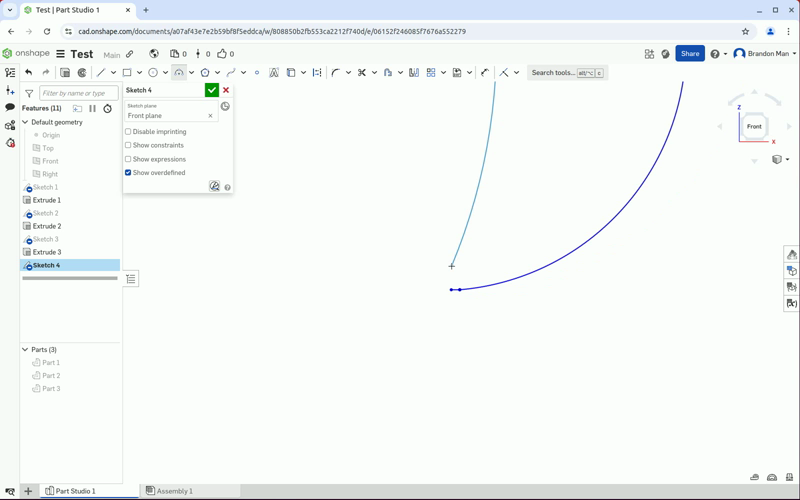
scroll(-6)
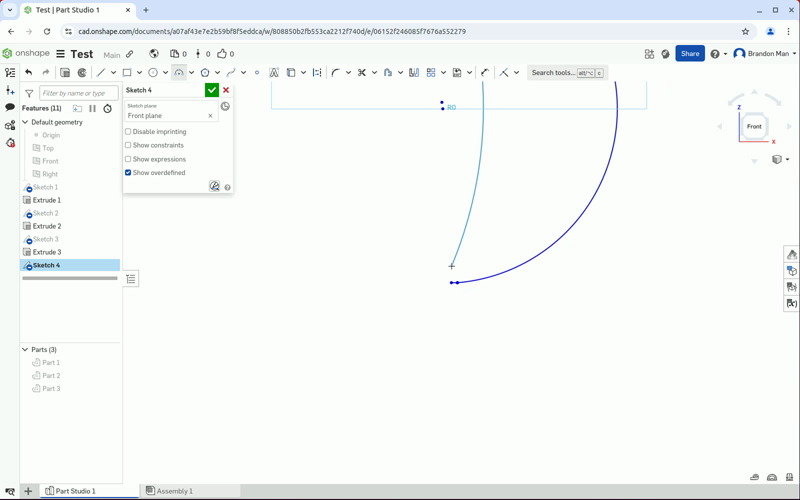
scroll(-6)
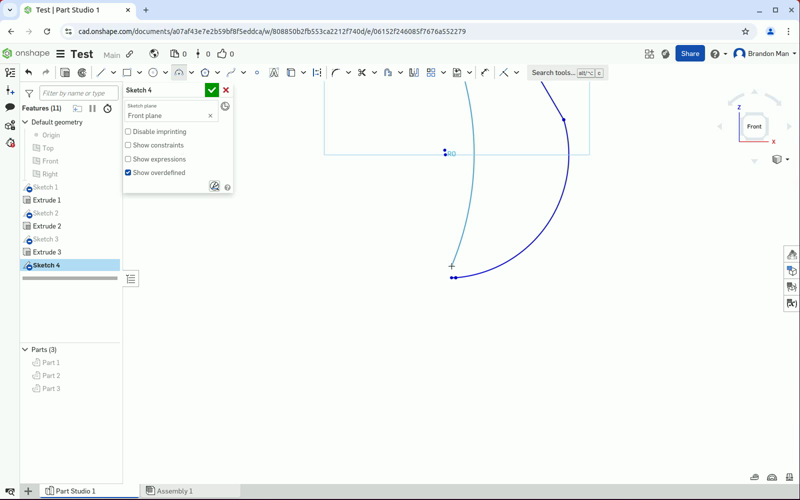
scroll(-6)
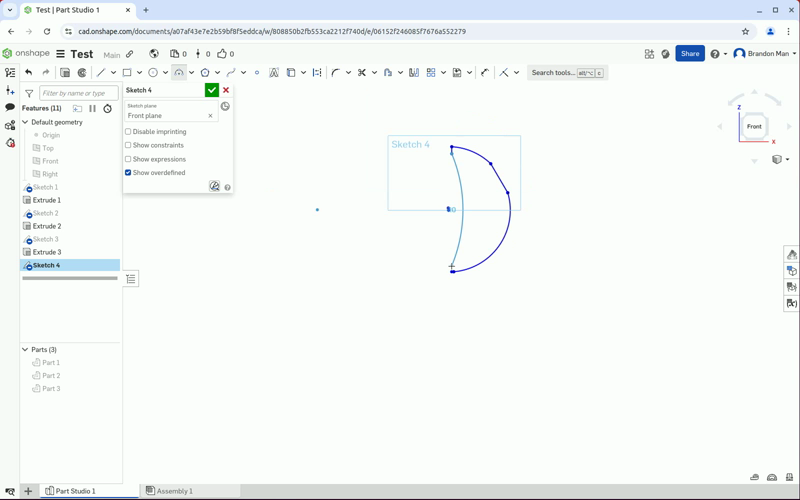
scroll(-6)
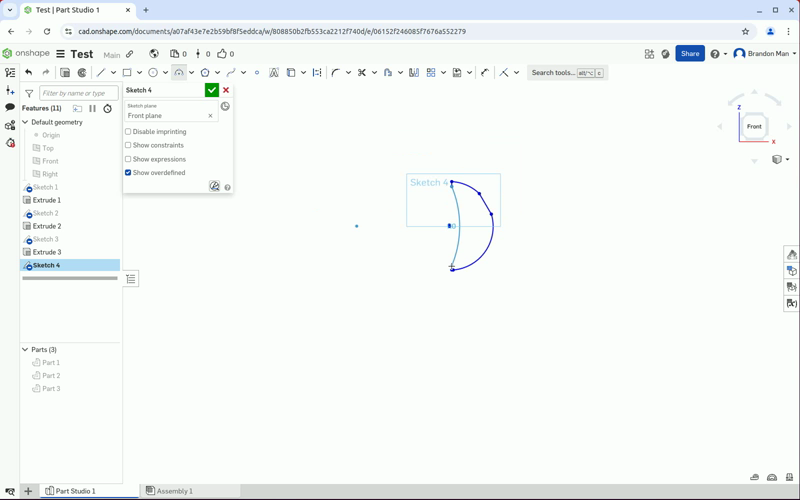
scroll(-6)
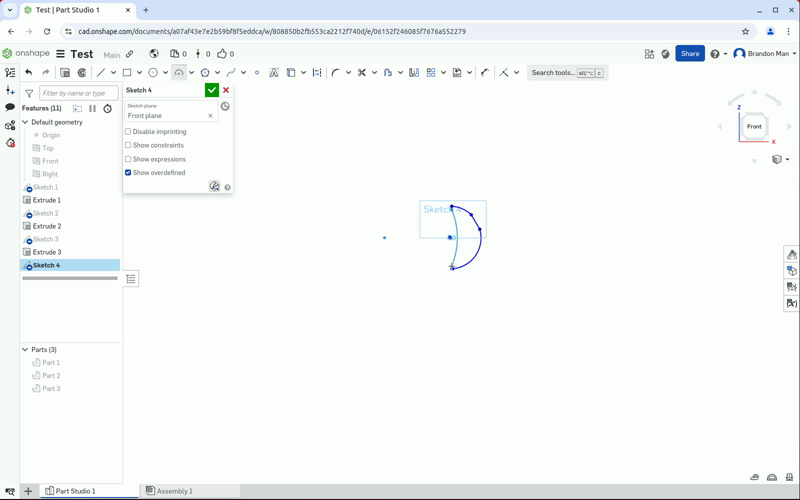
mouse_move(477, 237)
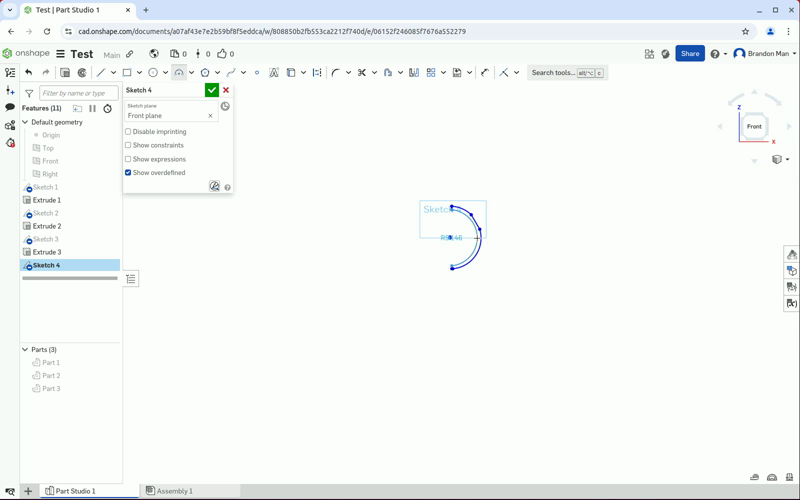
click(477, 237)
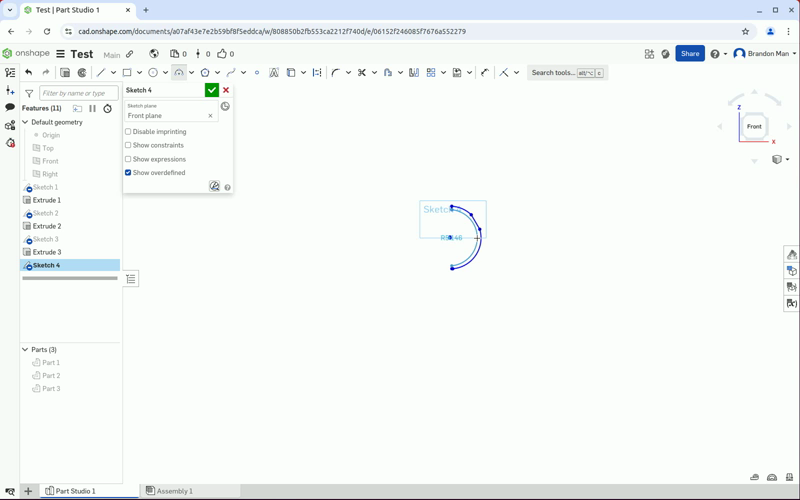
key_up(shift)
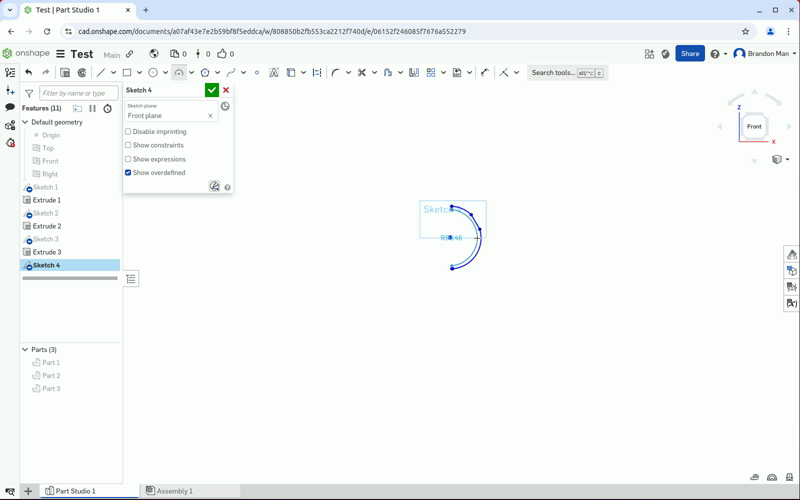
key(esc)
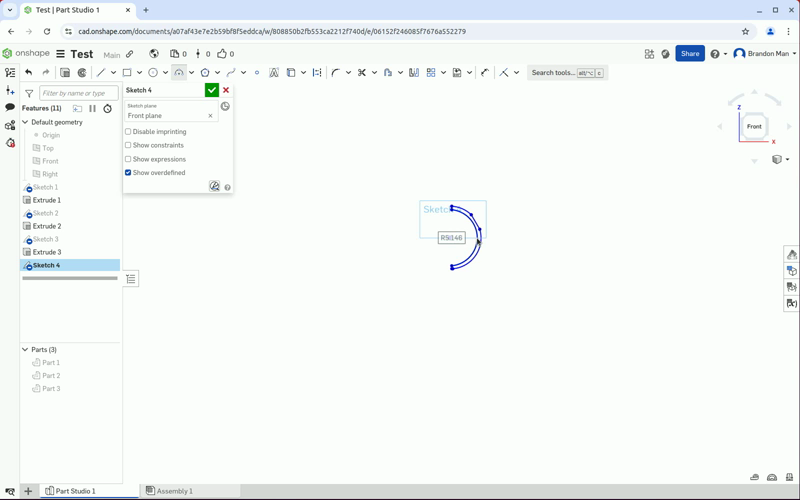
key(l)
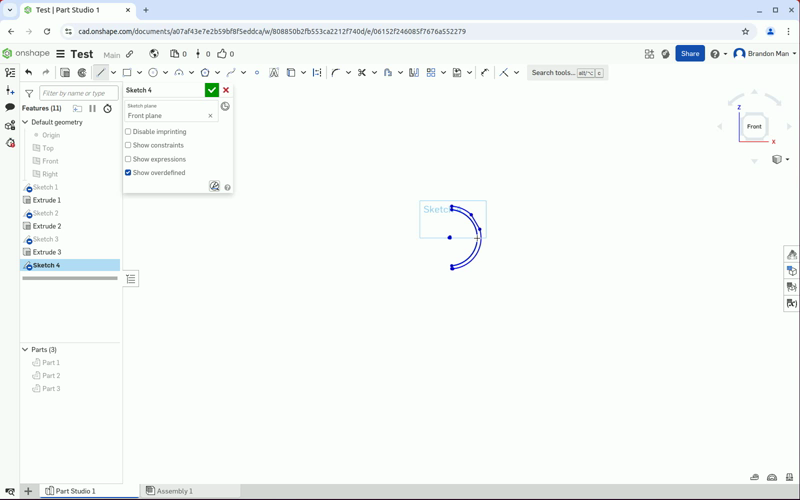
mouse_move(451, 265)
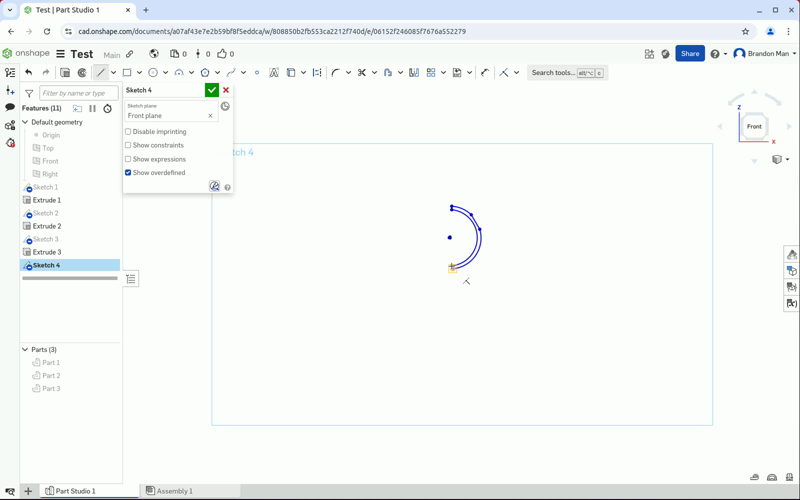
scroll(6)
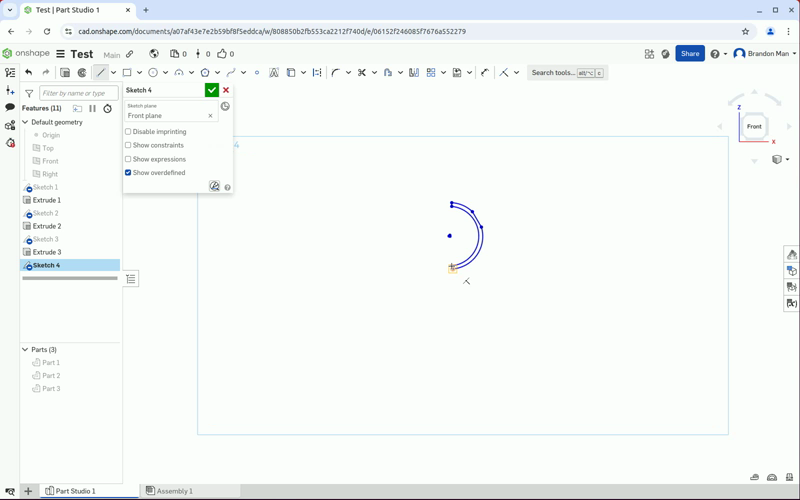
scroll(6)
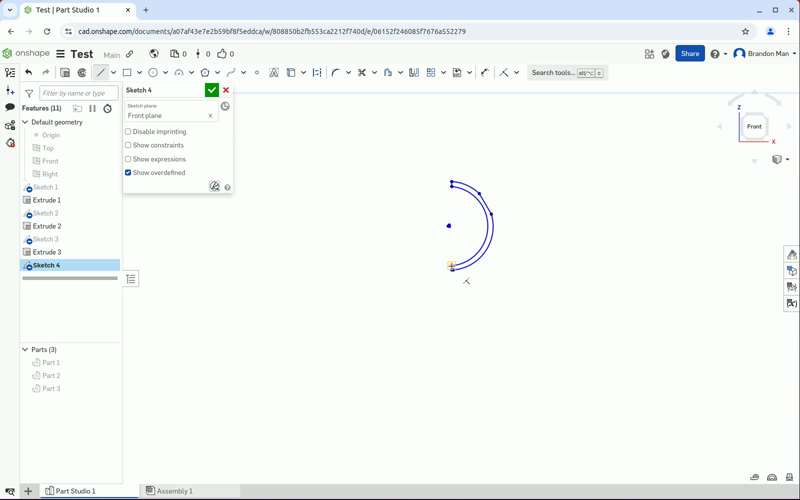
scroll(6)
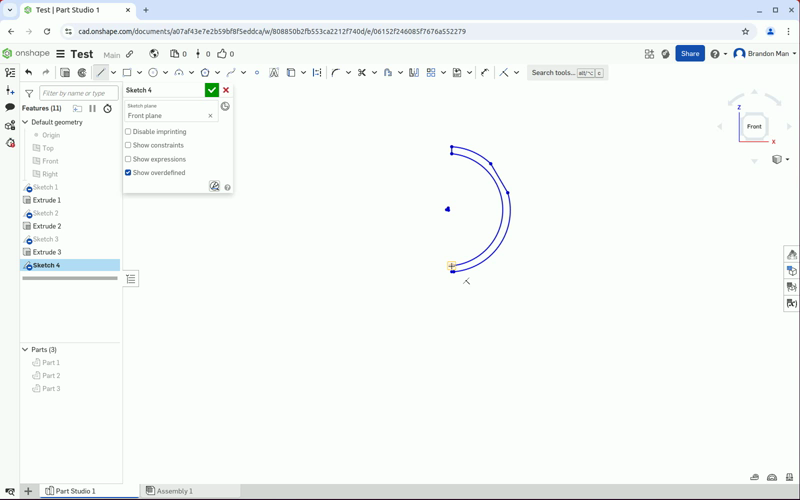
scroll(6)
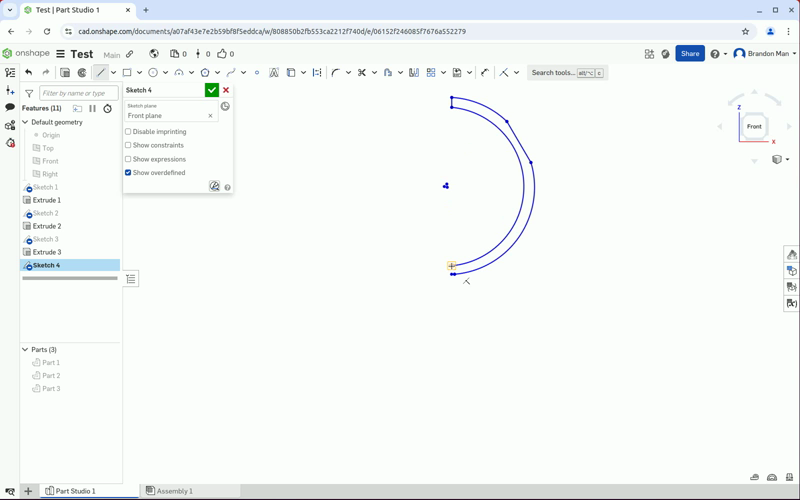
scroll(6)
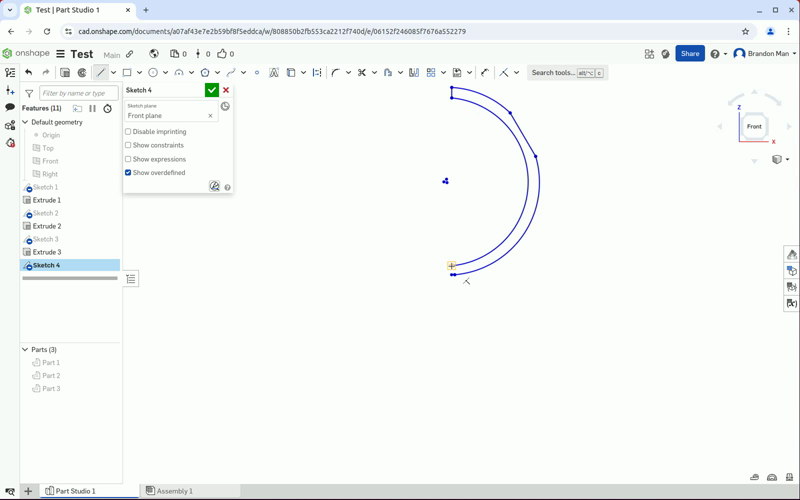
scroll(6)
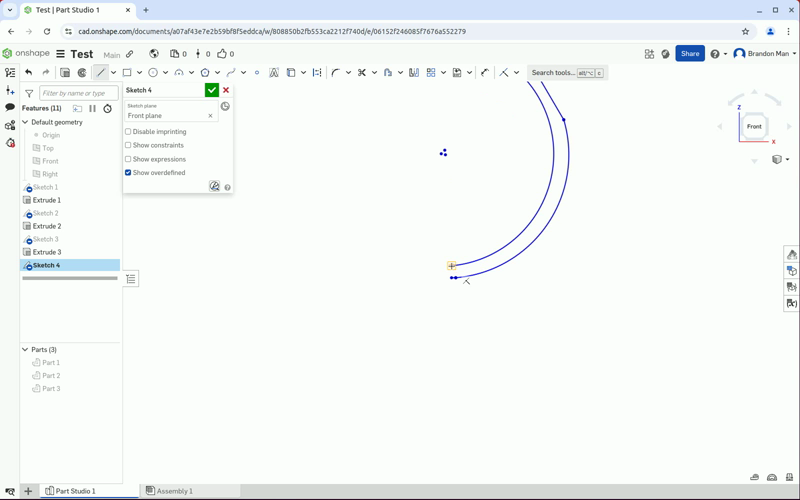
scroll(6)
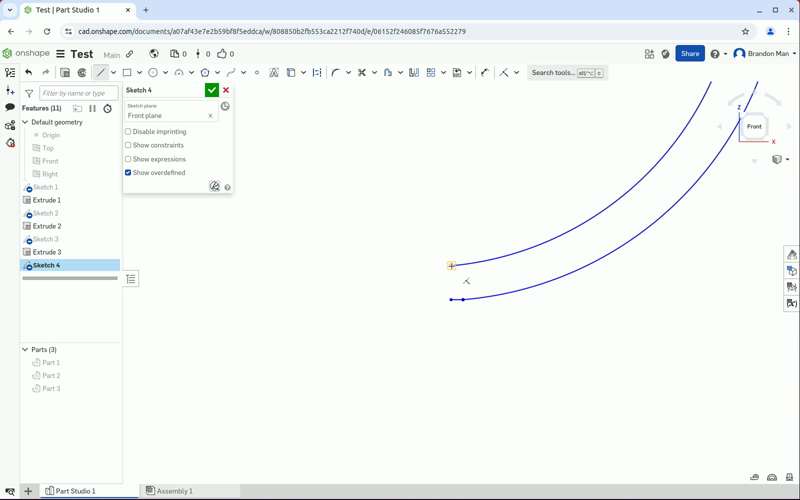
click(451, 265)
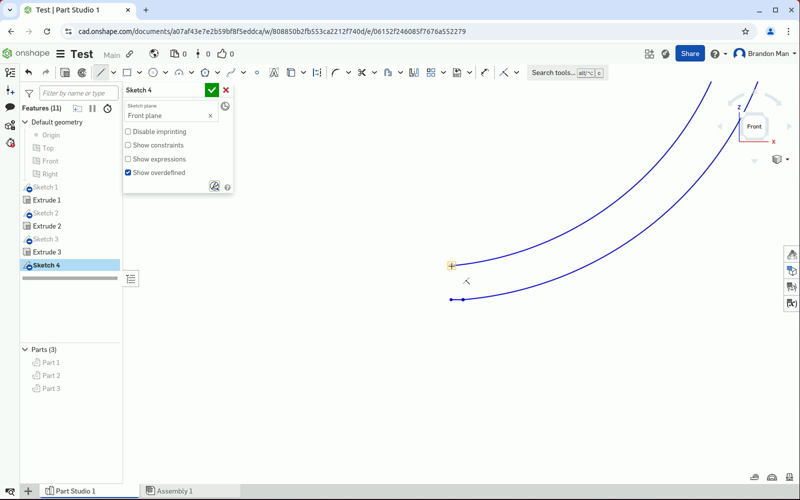
scroll(-6)
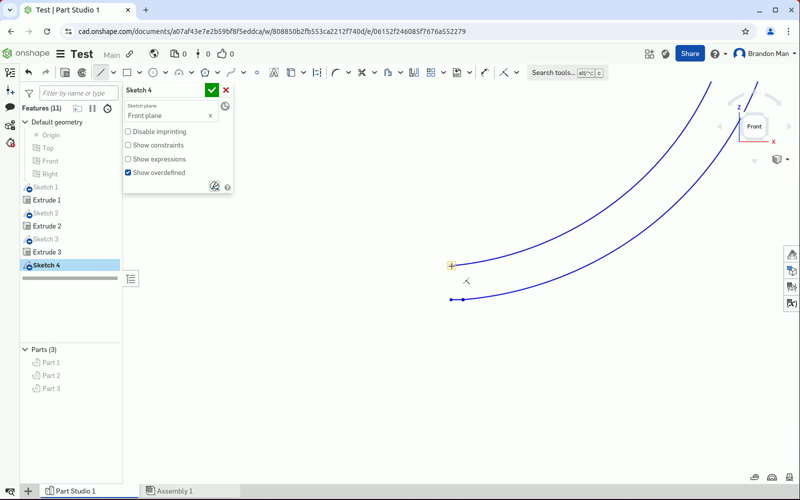
scroll(-6)
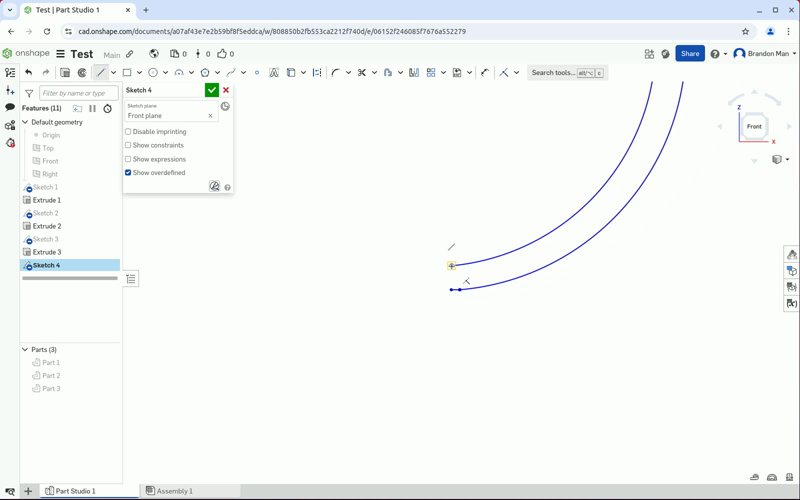
scroll(-6)
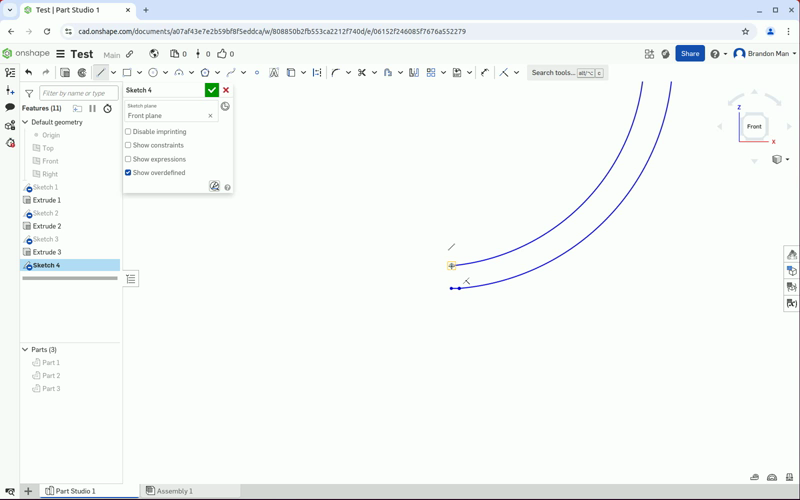
scroll(-6)
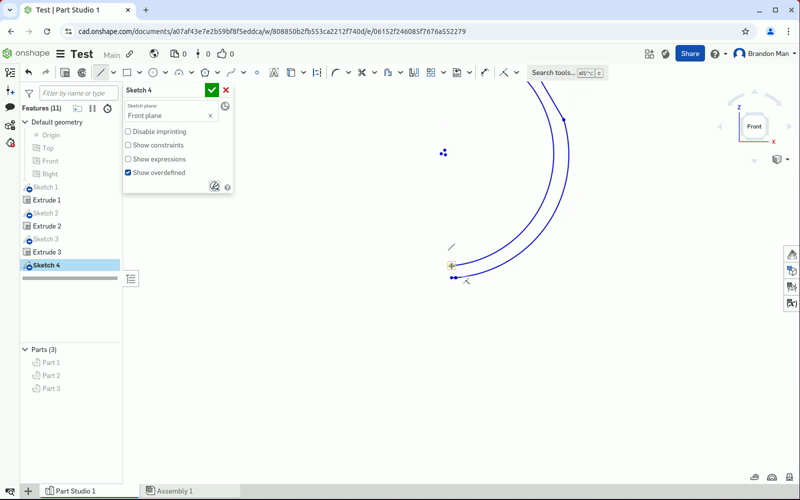
scroll(-6)
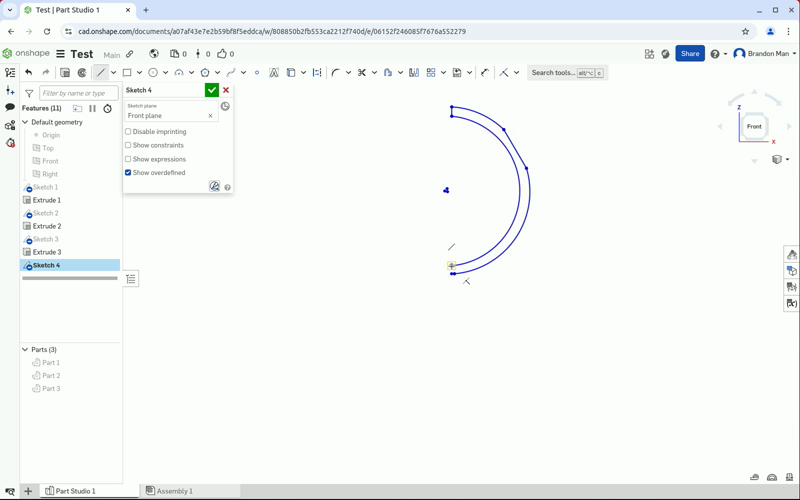
scroll(-6)
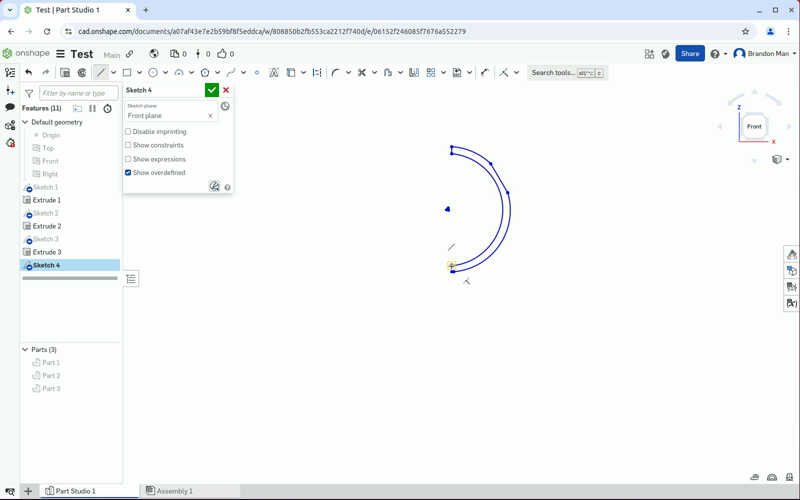
scroll(-6)
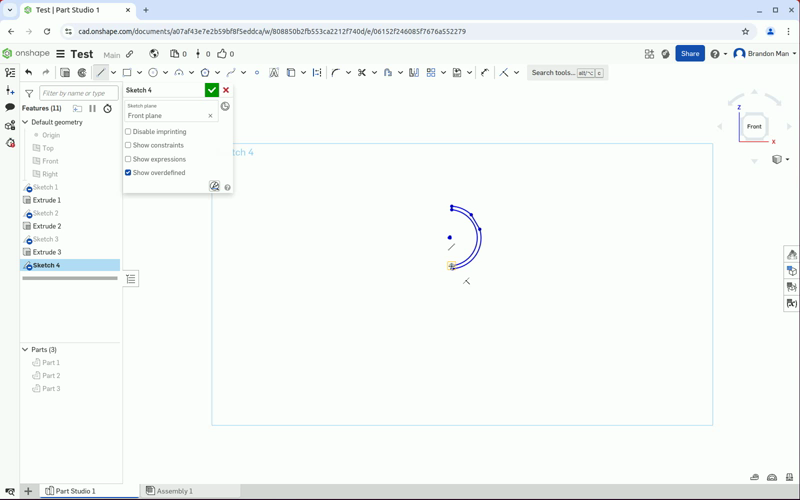
mouse_move(481, 265)
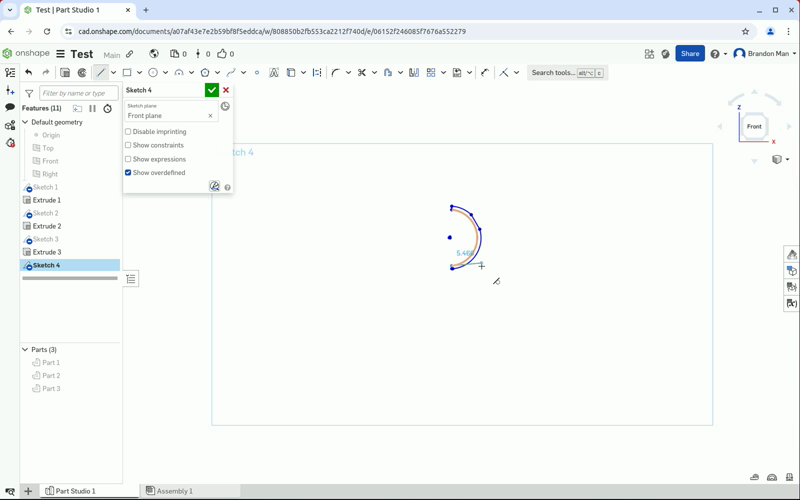
key_down(shift)
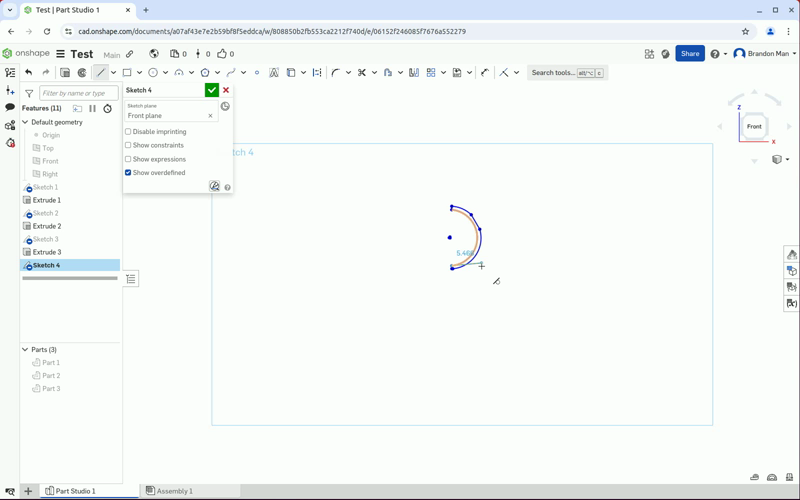
mouse_move(451, 268)
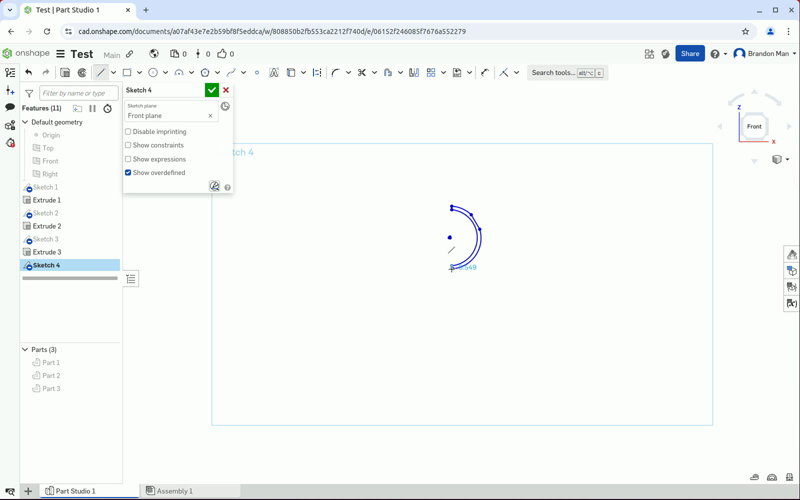
scroll(6)
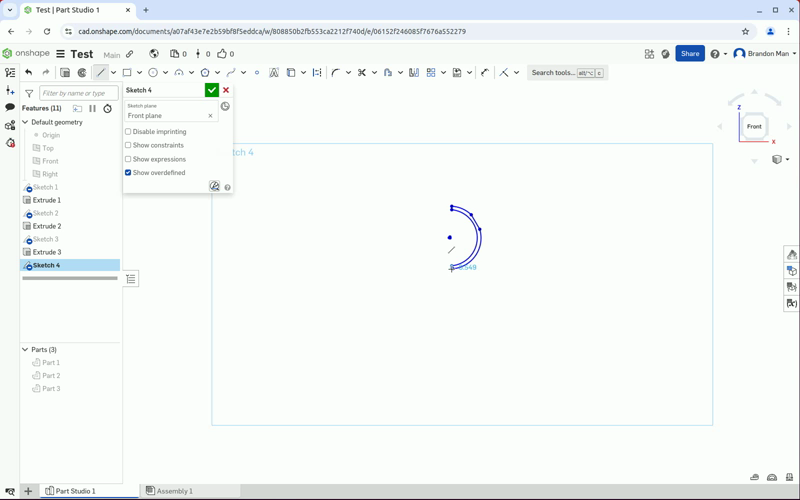
scroll(6)
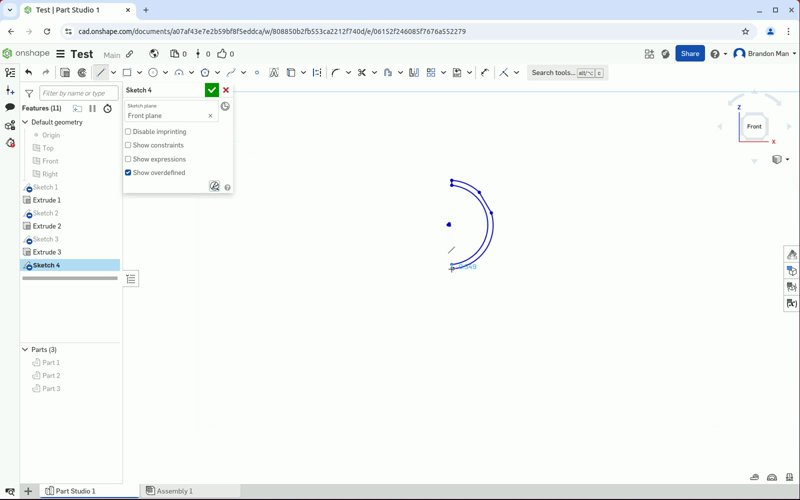
scroll(6)
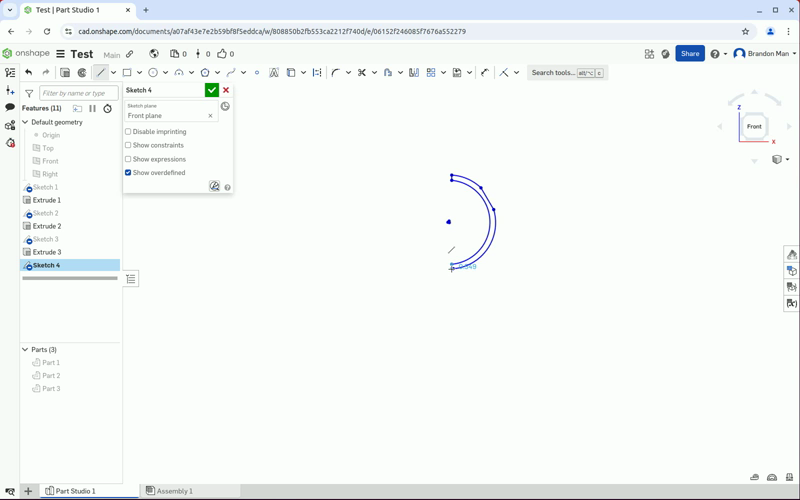
scroll(6)
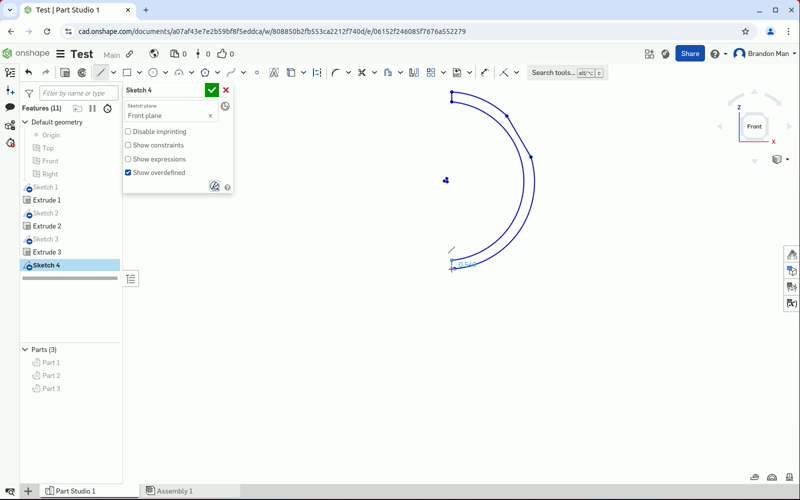
scroll(6)
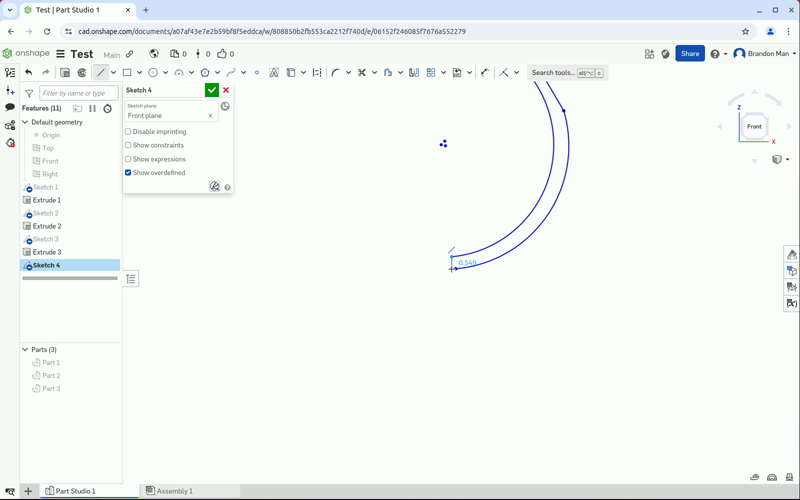
scroll(6)
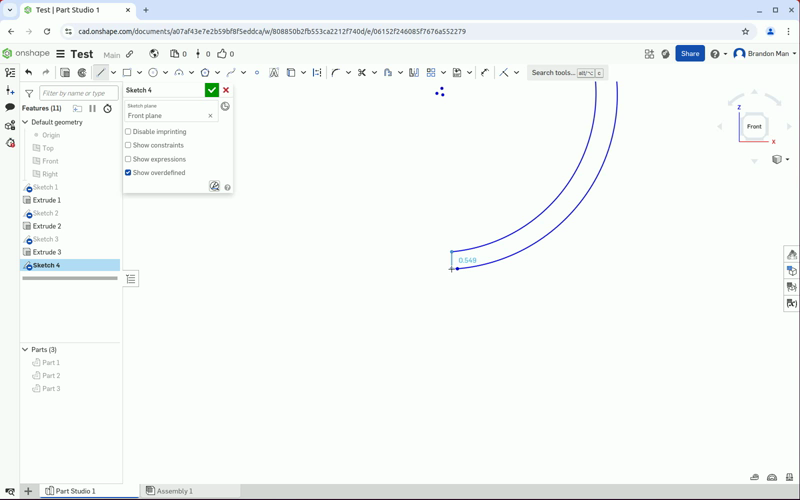
scroll(6)
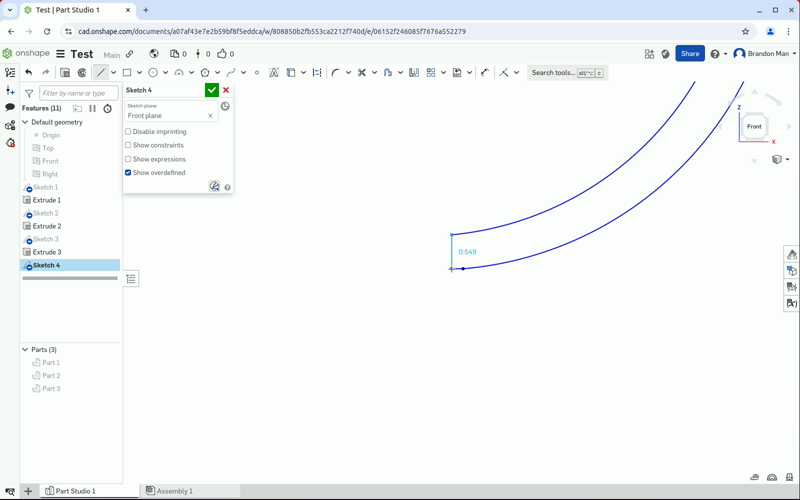
key_up(shift)
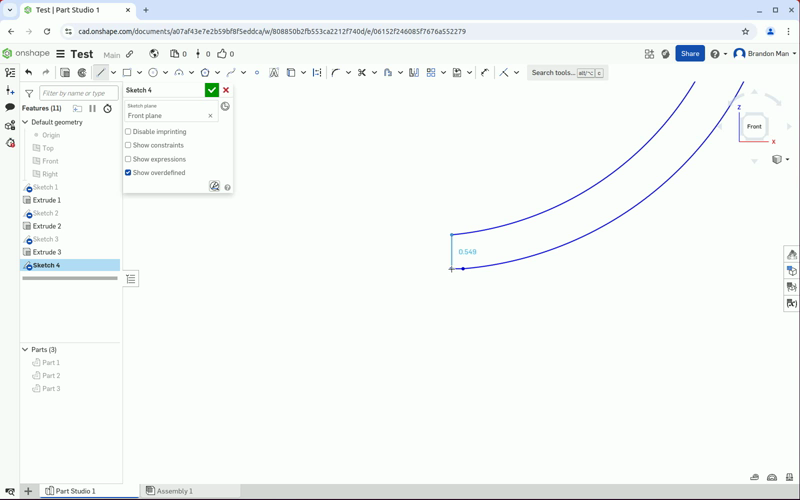
click(451, 268)
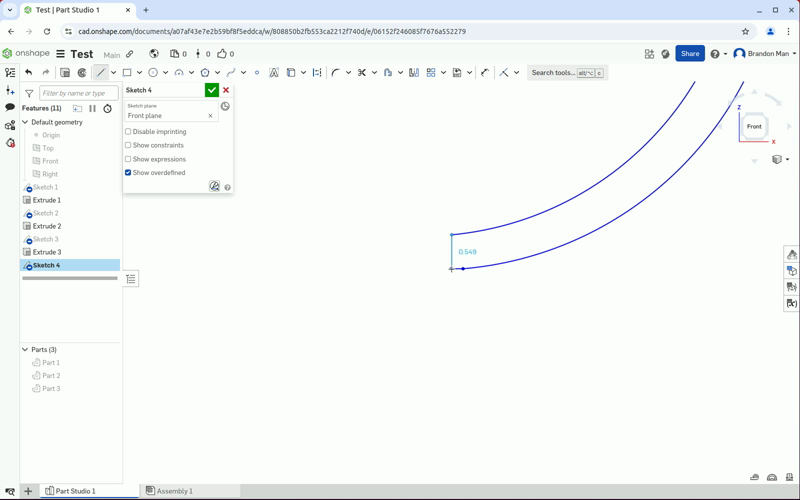
scroll(-6)
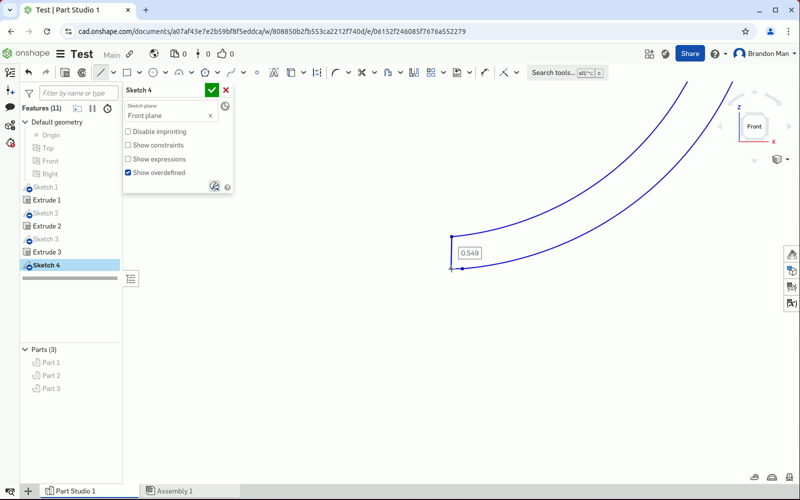
scroll(-6)
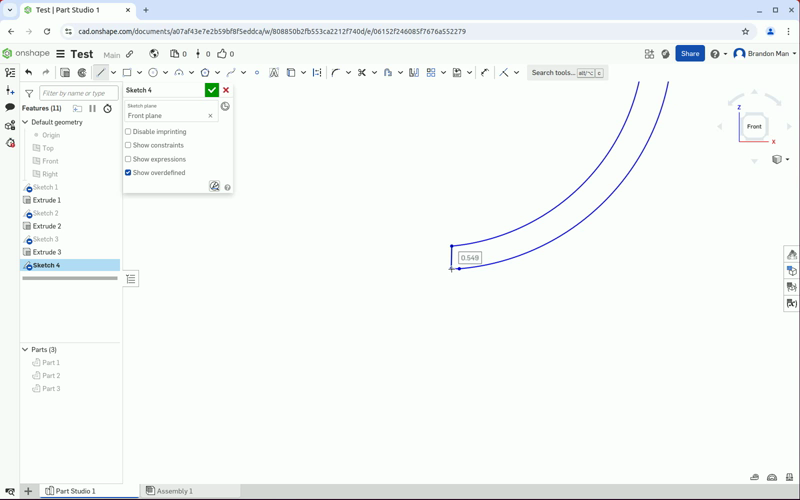
scroll(-6)
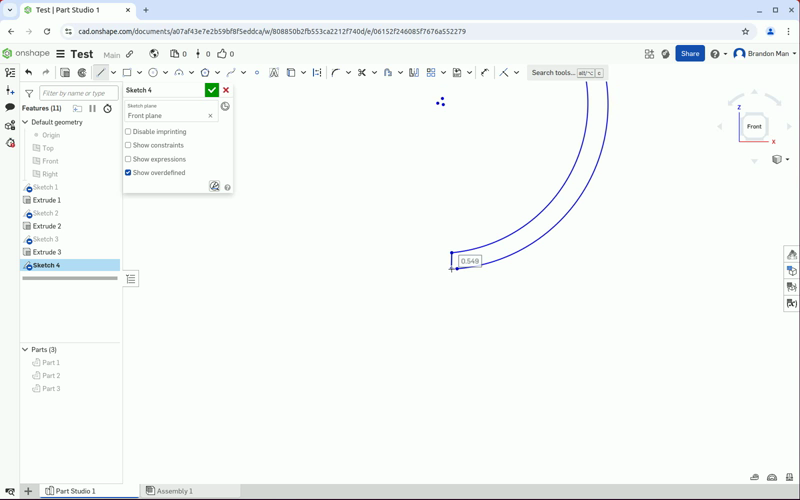
scroll(-6)
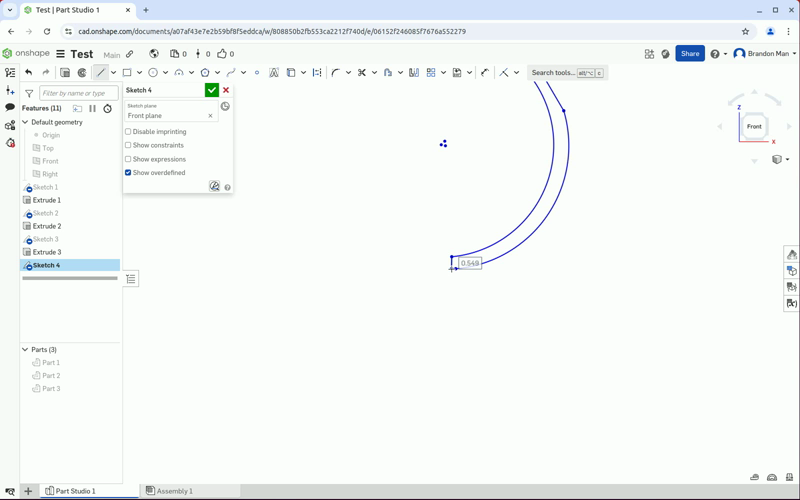
scroll(-6)
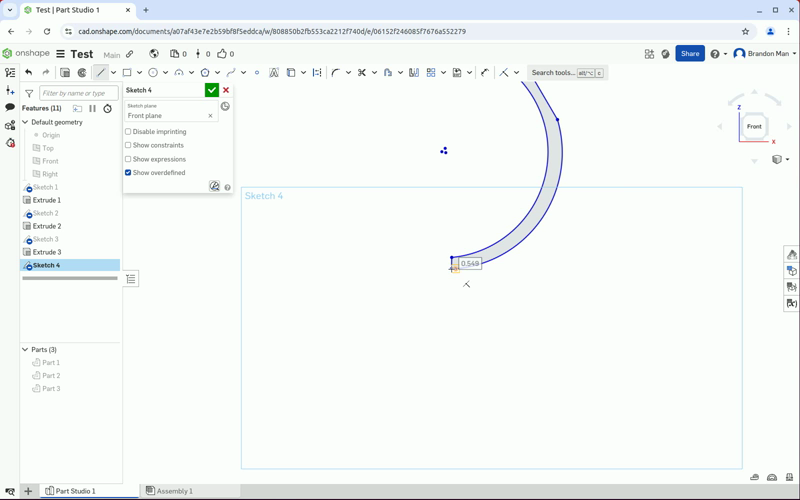
scroll(-6)
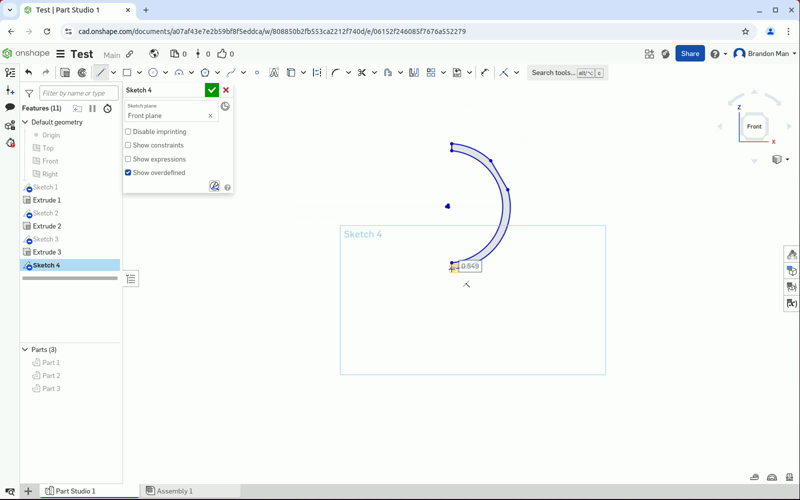
scroll(-6)
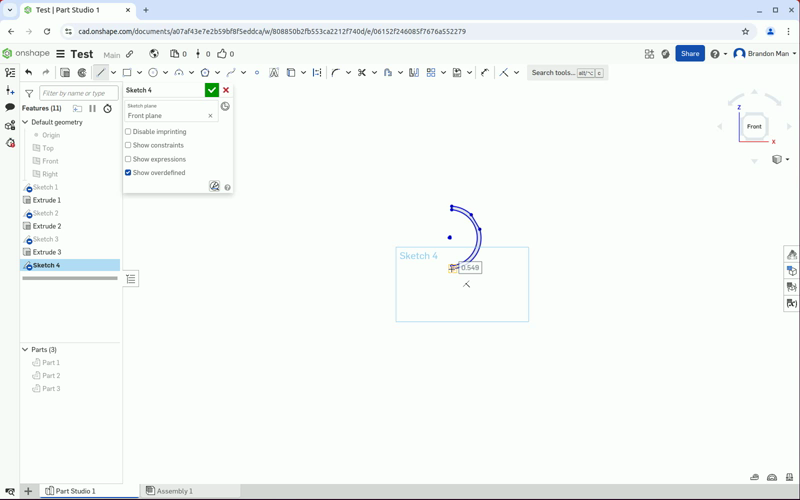
key(esc)
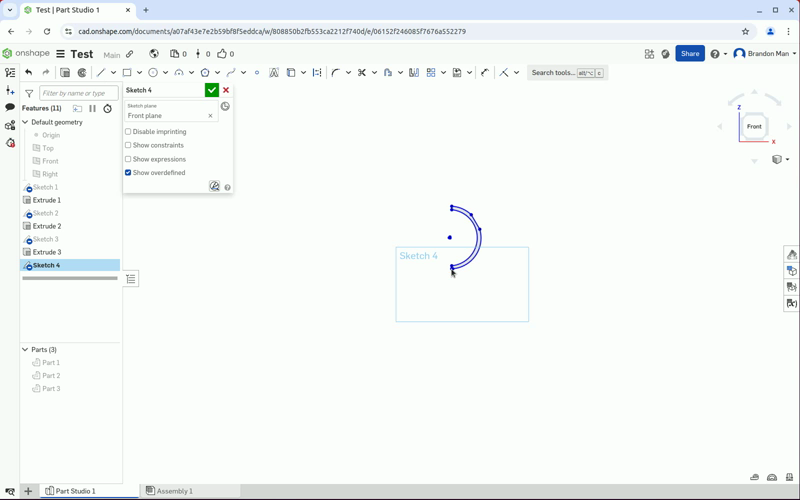
mouse_move(476, 251)
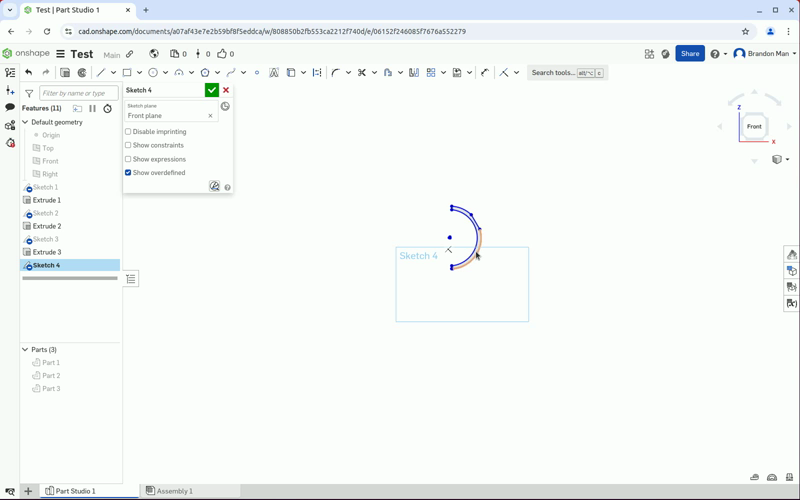
scroll(6)
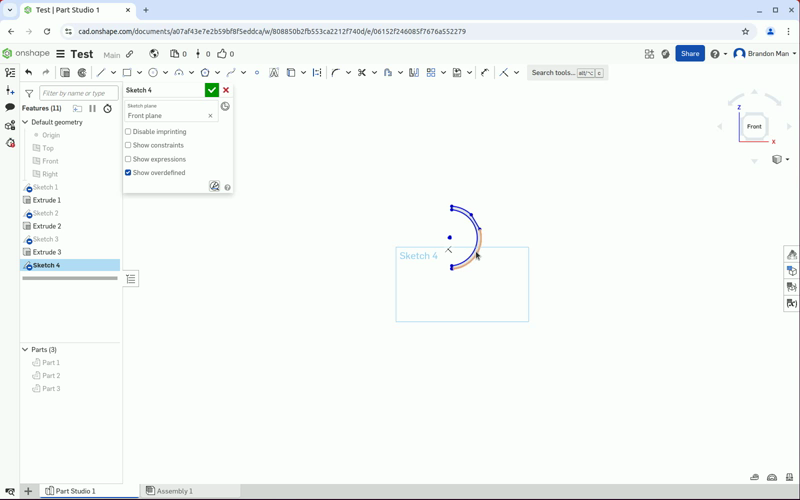
scroll(6)
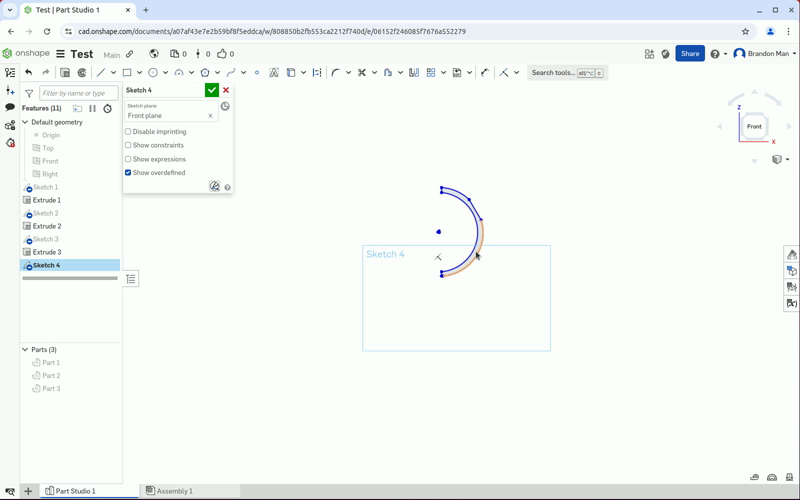
scroll(6)
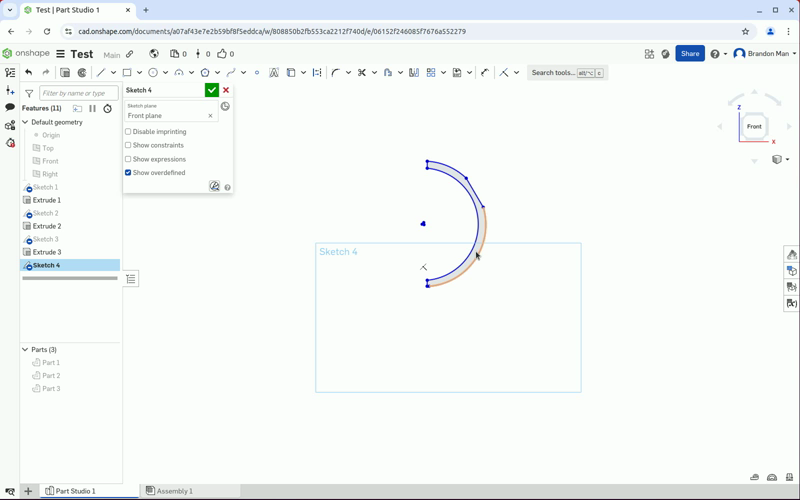
scroll(6)
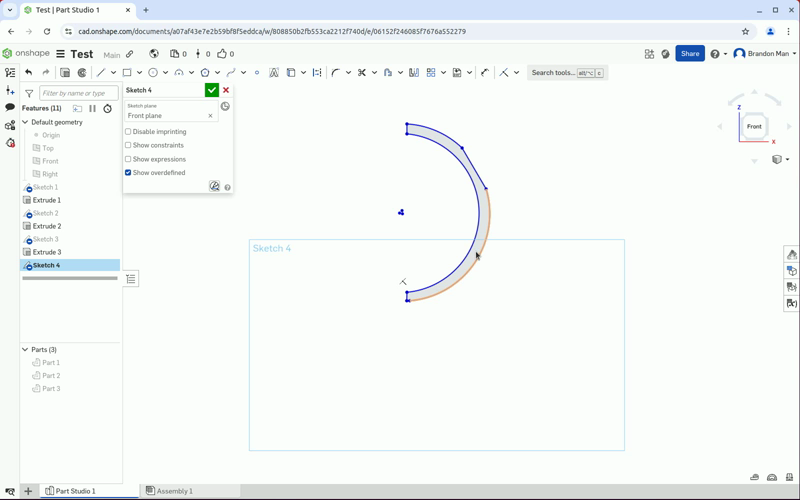
scroll(6)
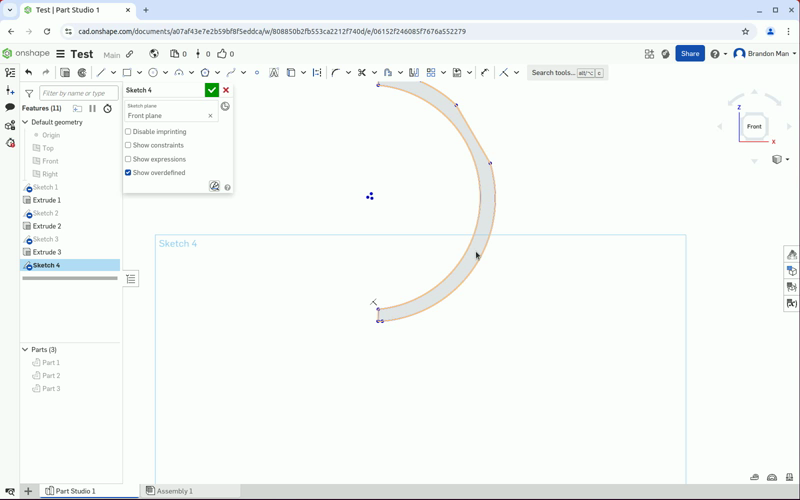
scroll(6)
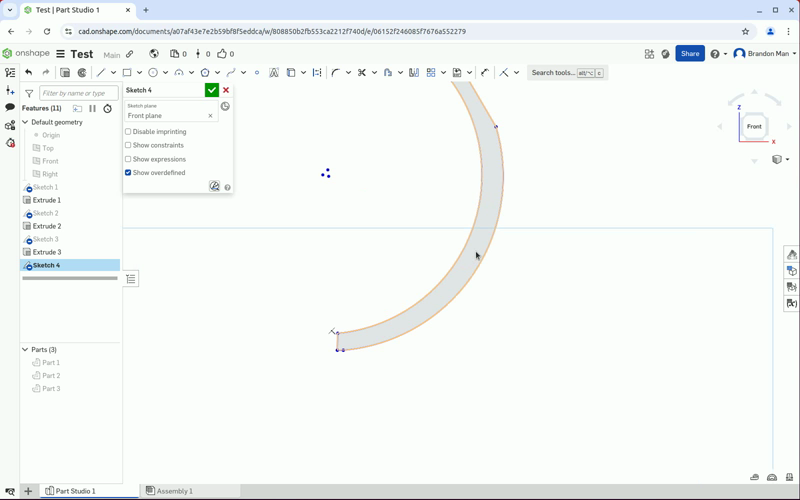
scroll(6)
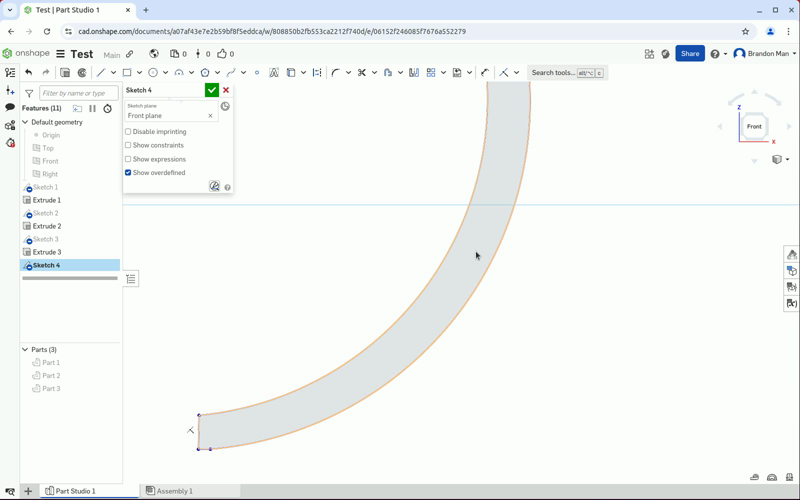
click(476, 251)
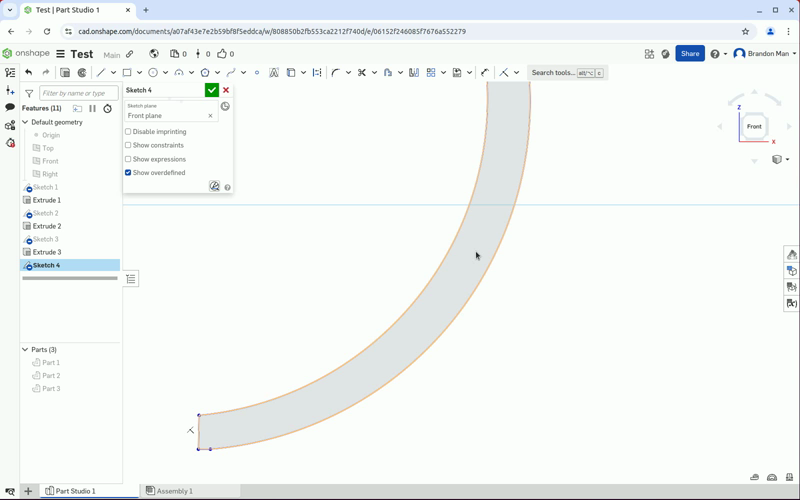
scroll(-6)
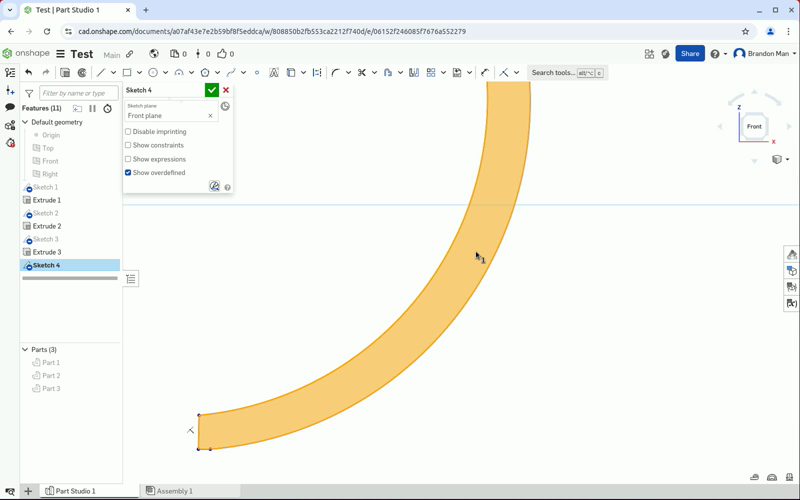
scroll(-6)
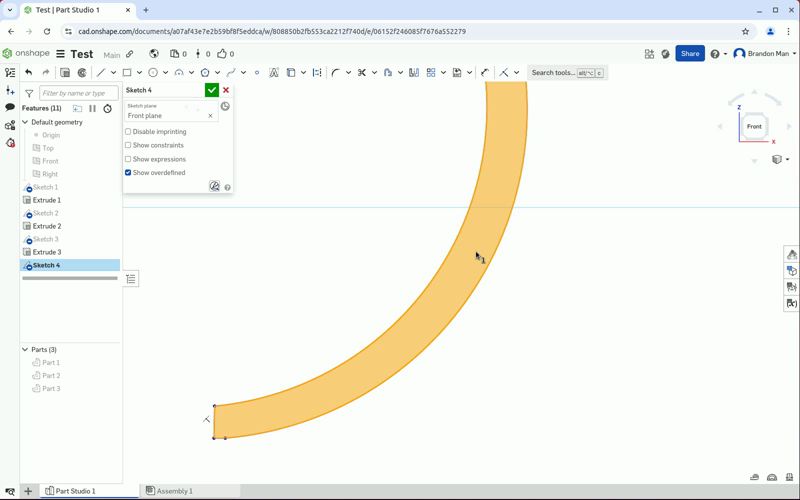
scroll(-6)
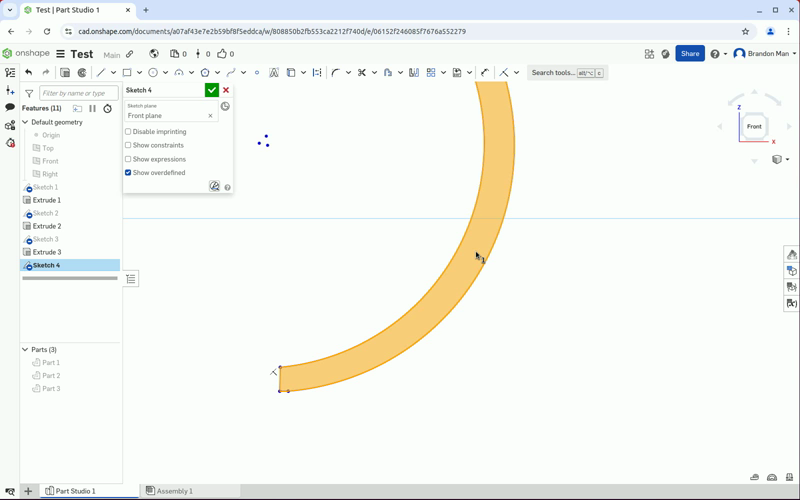
scroll(-6)
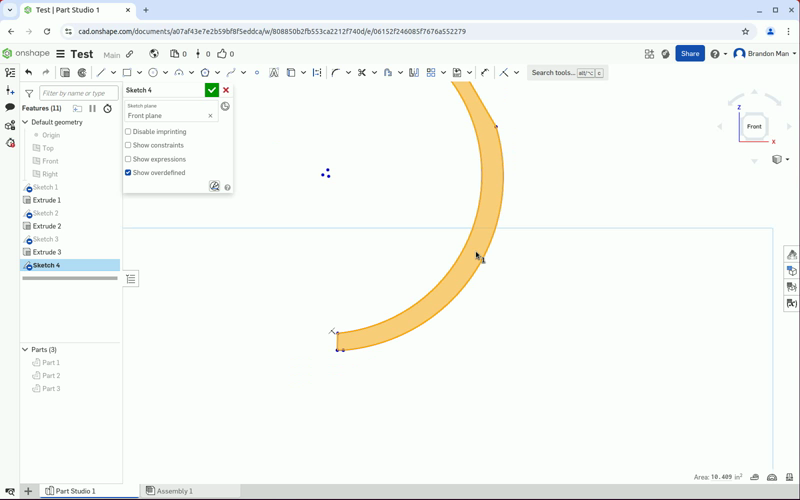
scroll(-6)
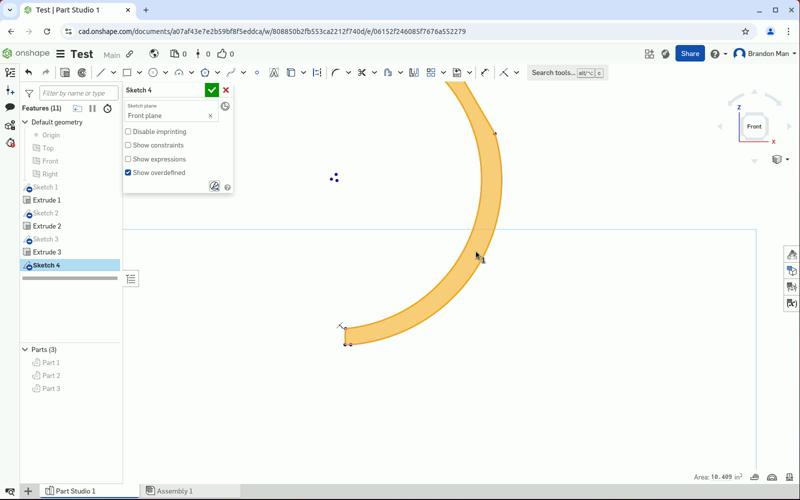
scroll(-6)
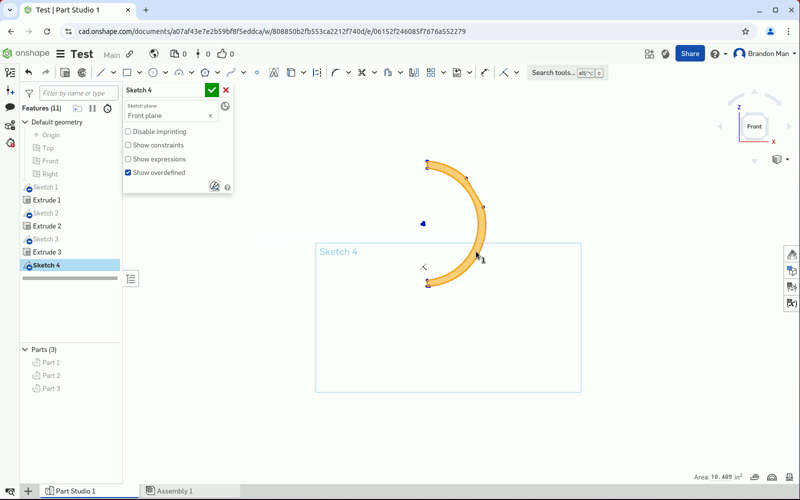
scroll(-6)
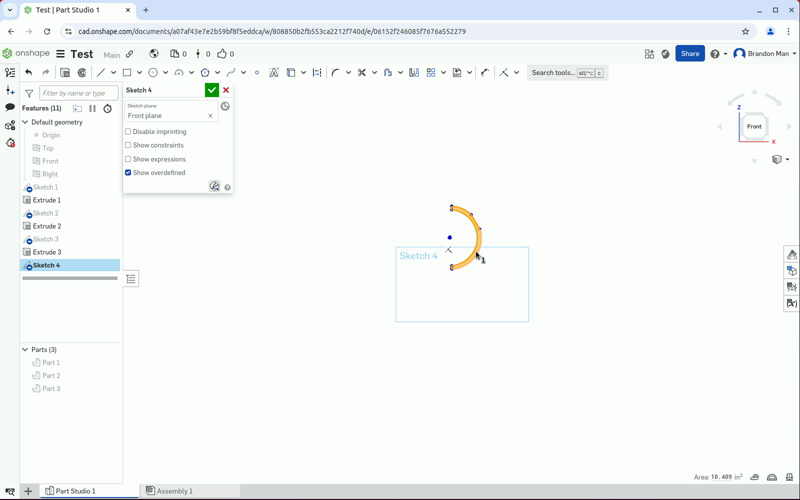
mouse_move(73, 352)
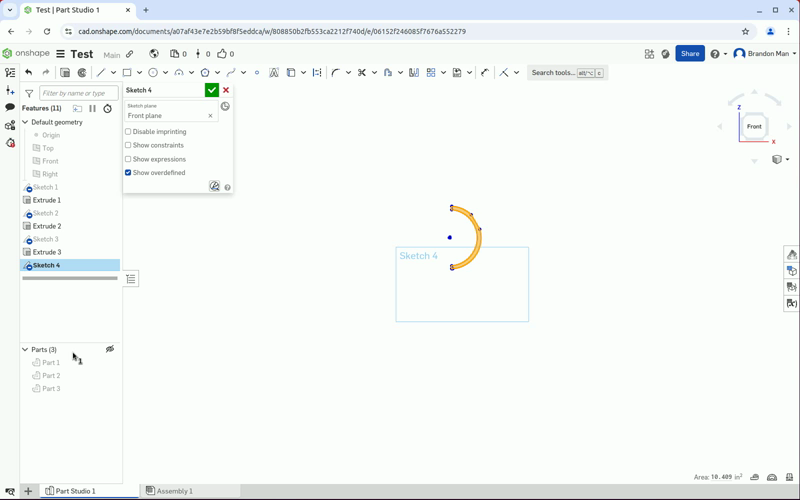
key(shift+y)
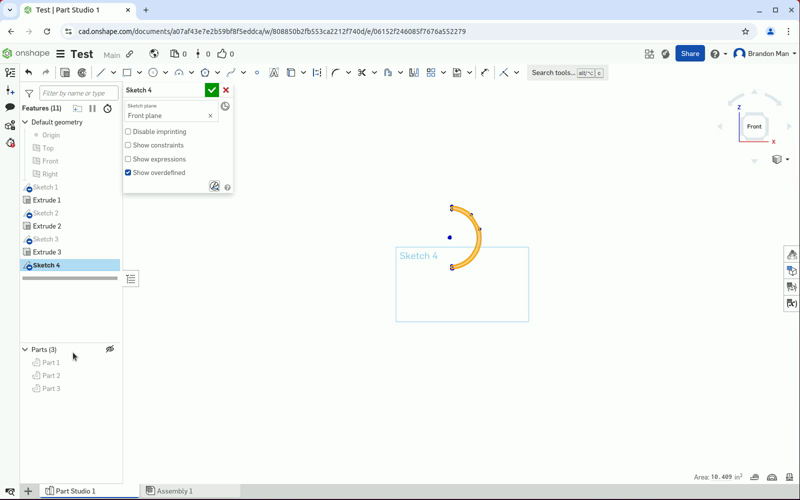
key(shift+e)
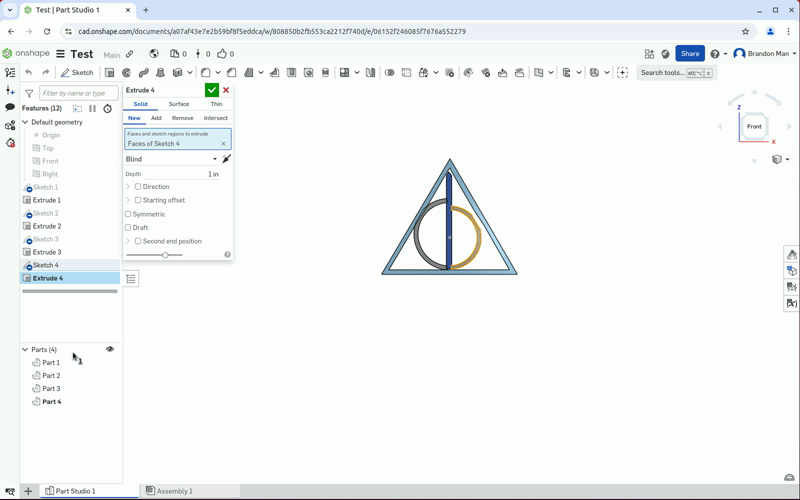
mouse_move(143, 106)
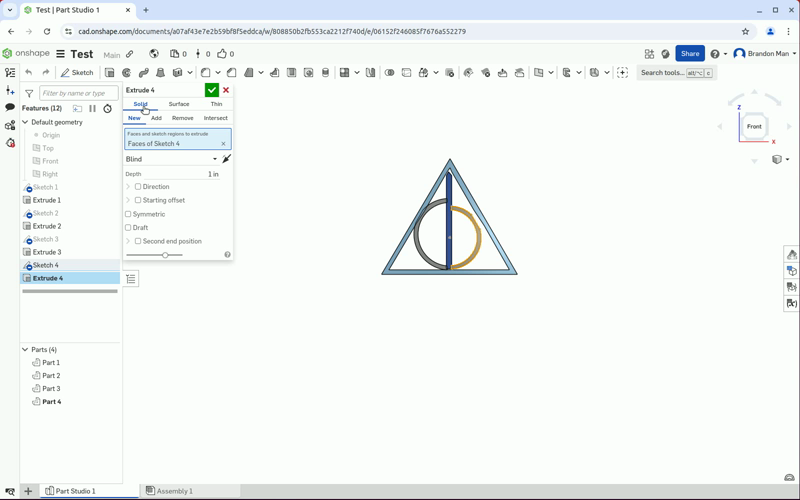
click(143, 106)
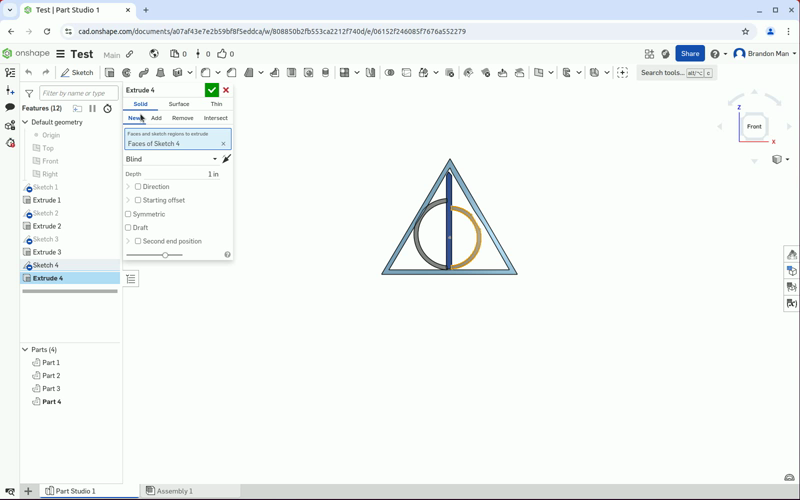
mouse_move(137, 120)
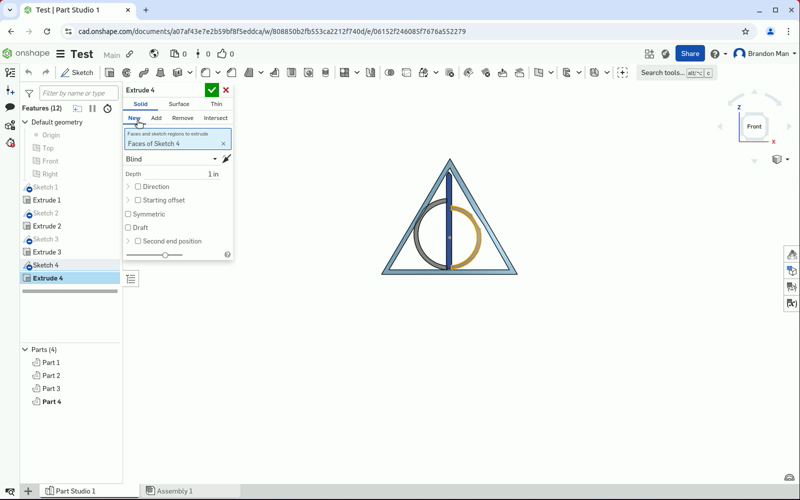
click(137, 120)
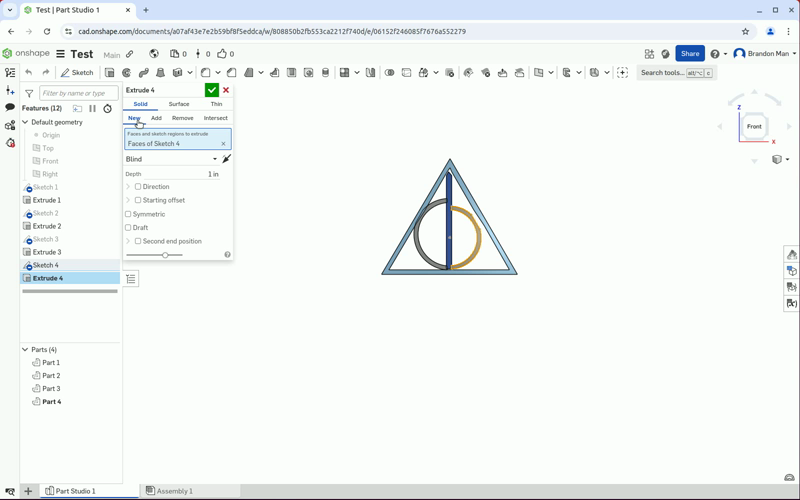
key(tab, 4)
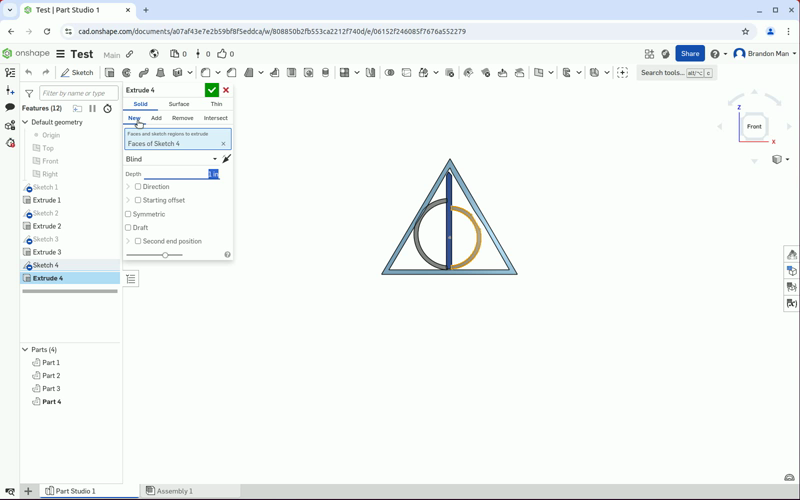
text(0.481)
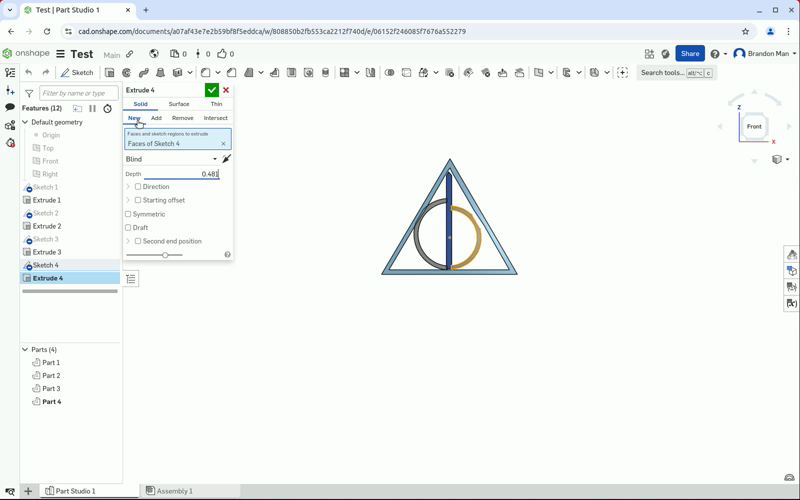
key(enter)
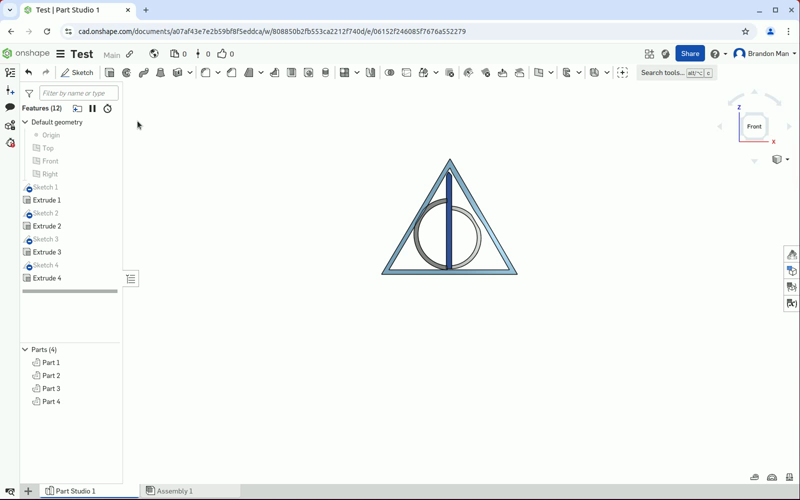
key(shift+h)
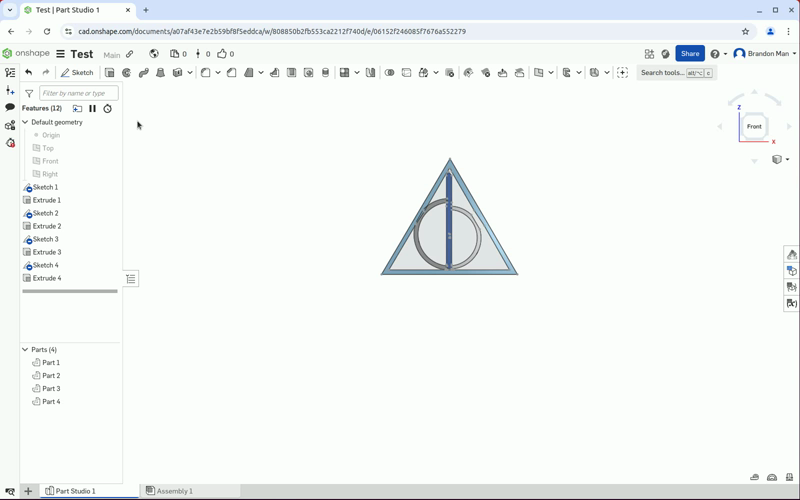
key(shift+h)
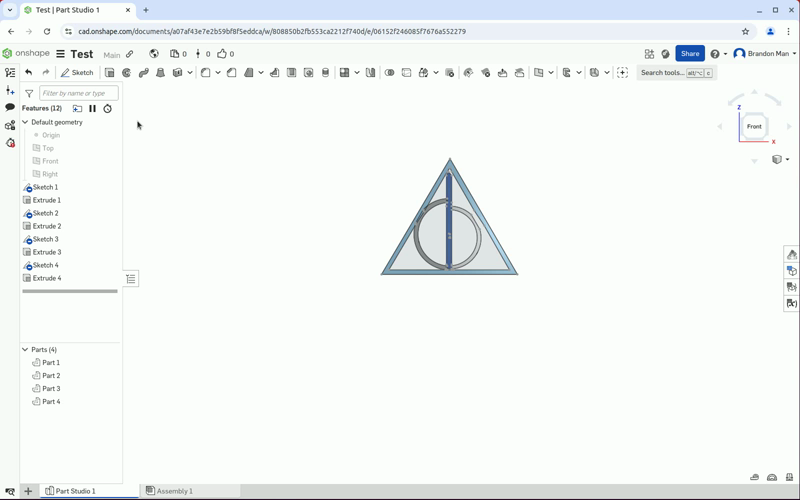
key(shift+7)
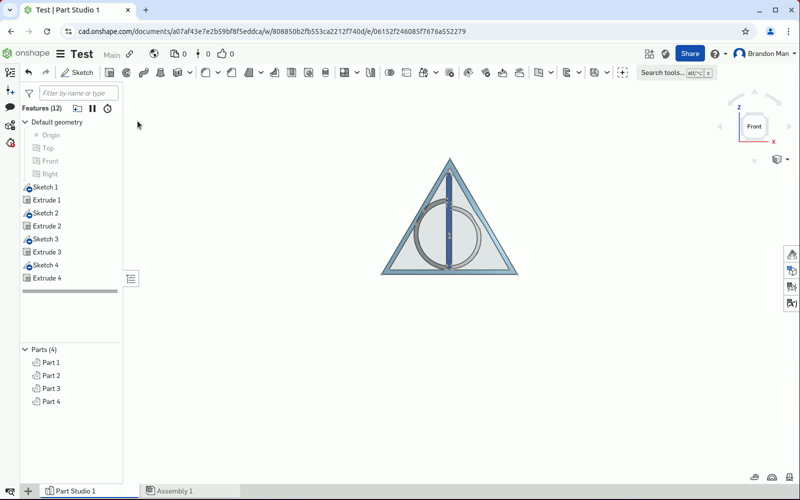
key(left, 2)
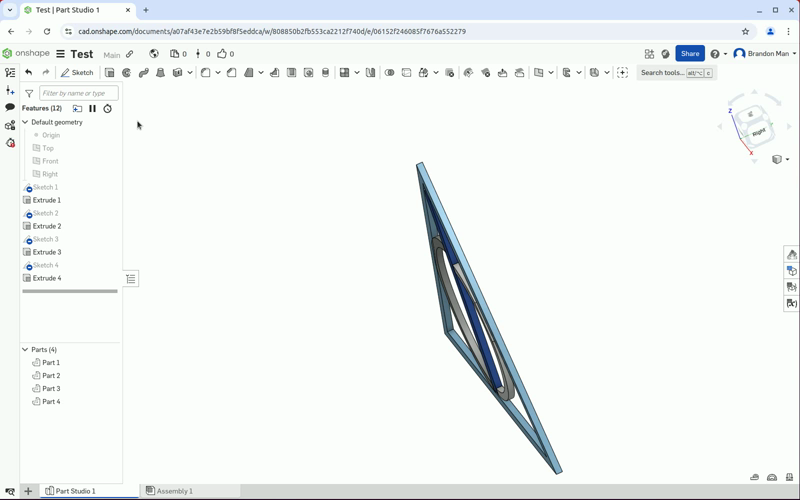
key(down, 2)
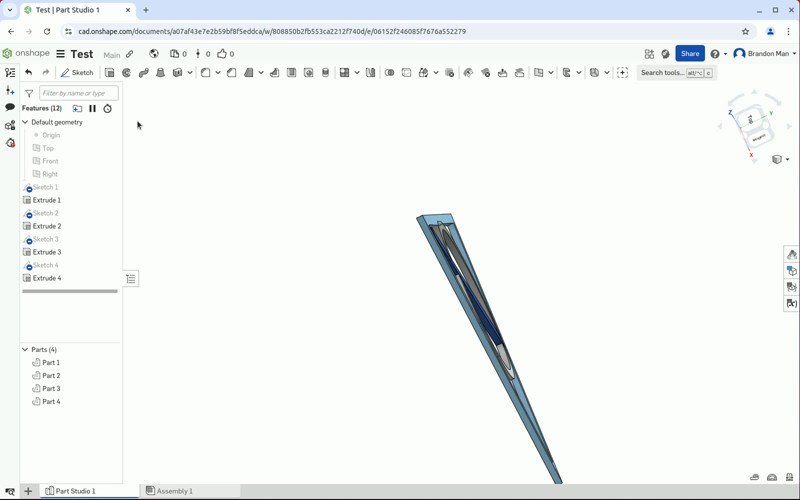
key(up, 2)
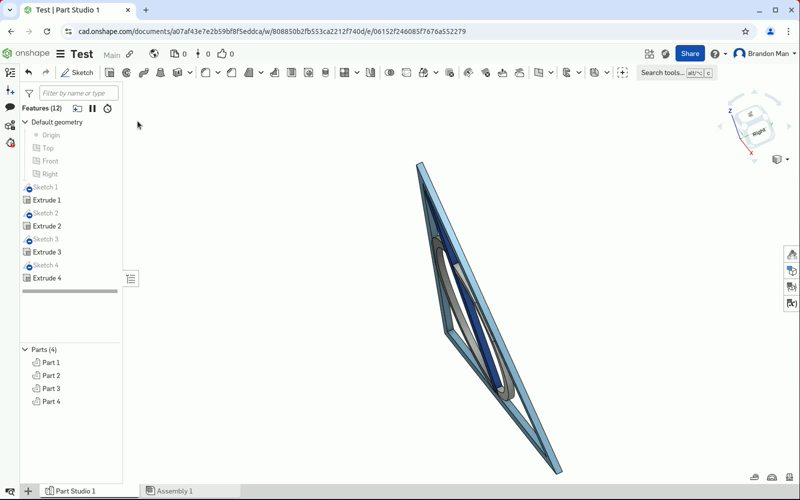
key(right, 2)
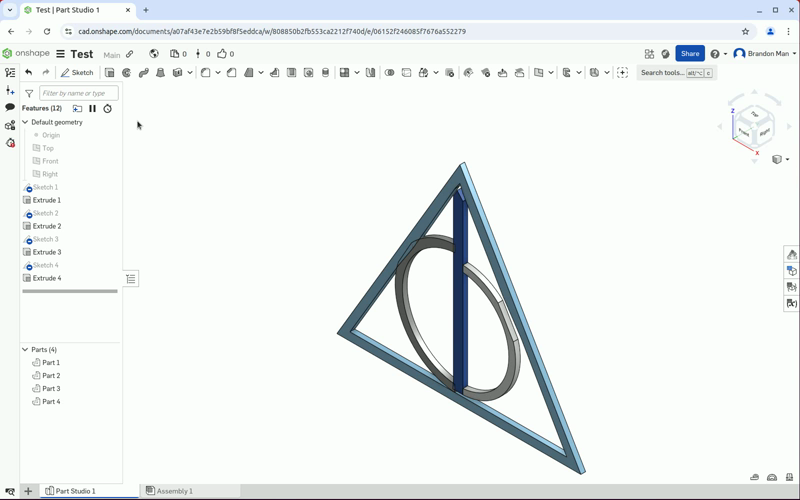
mouse_move(73, 189)
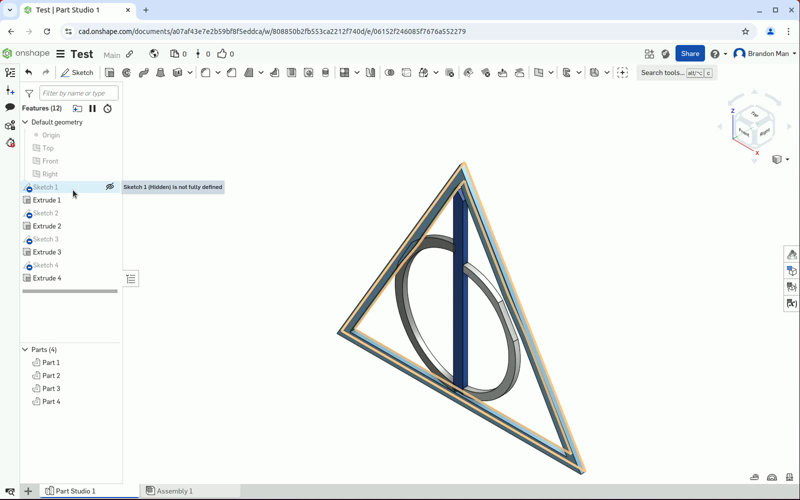
click(73, 189)